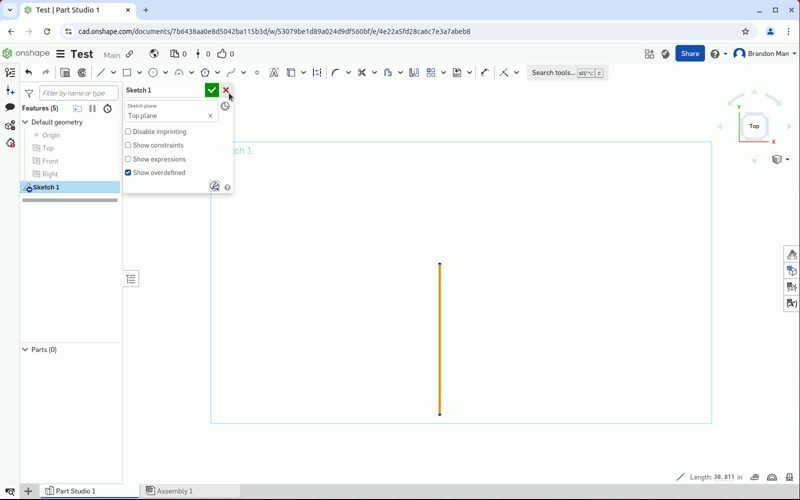
key(shift+h)
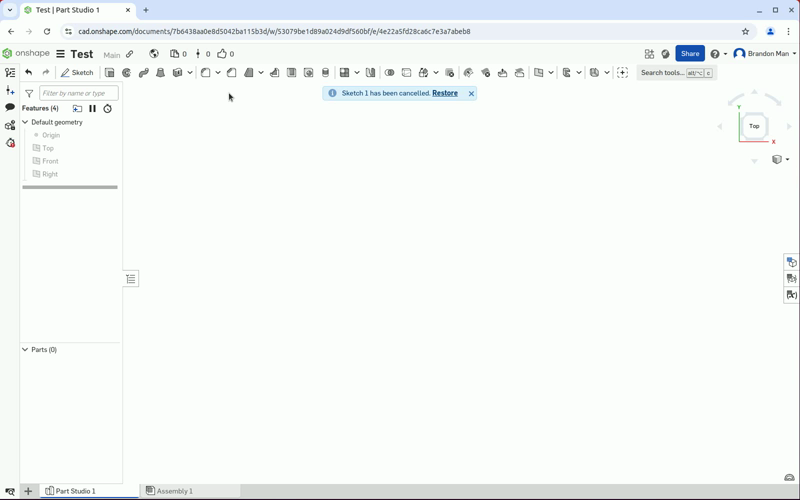
mouse_move(73, 352)
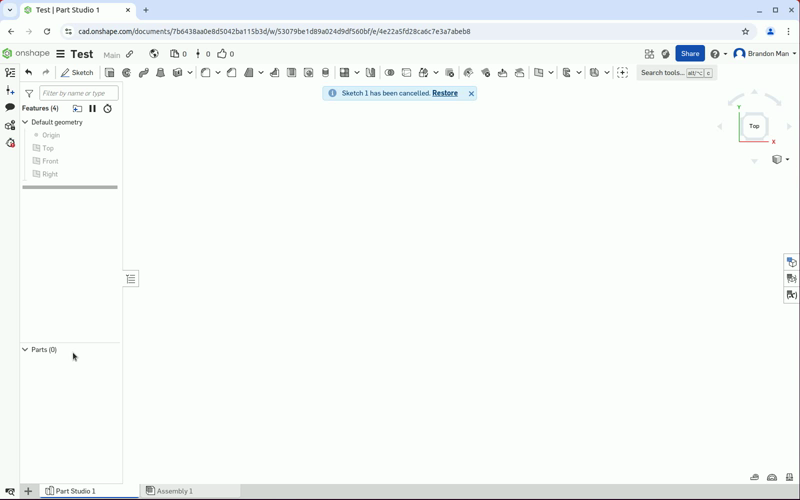
key(y)
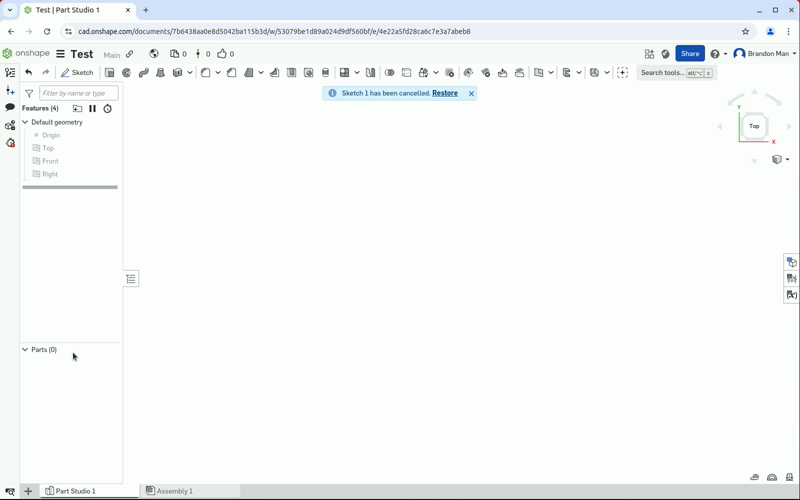
key(shift+p)
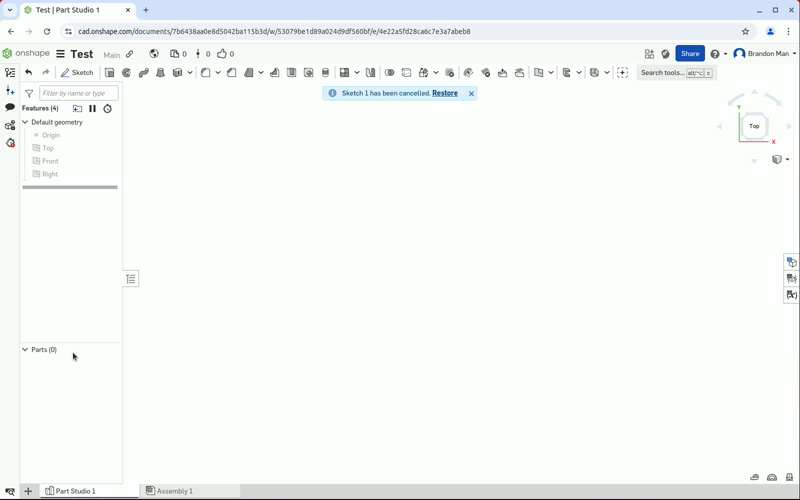
key(space)
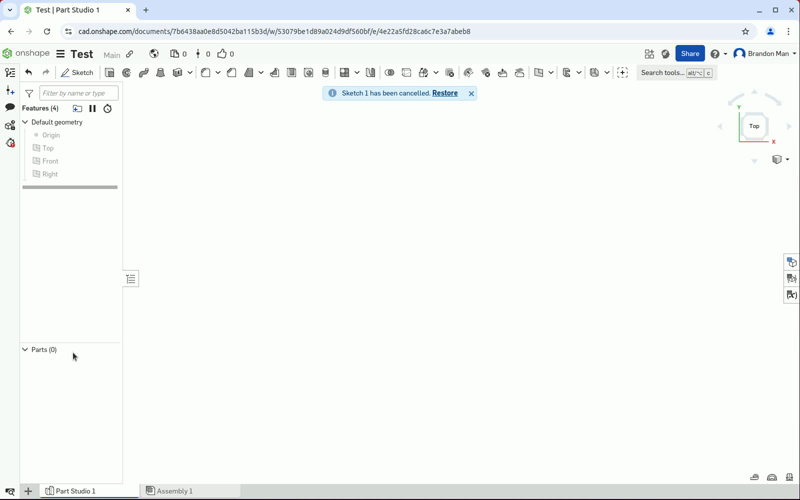
key_down(shift)
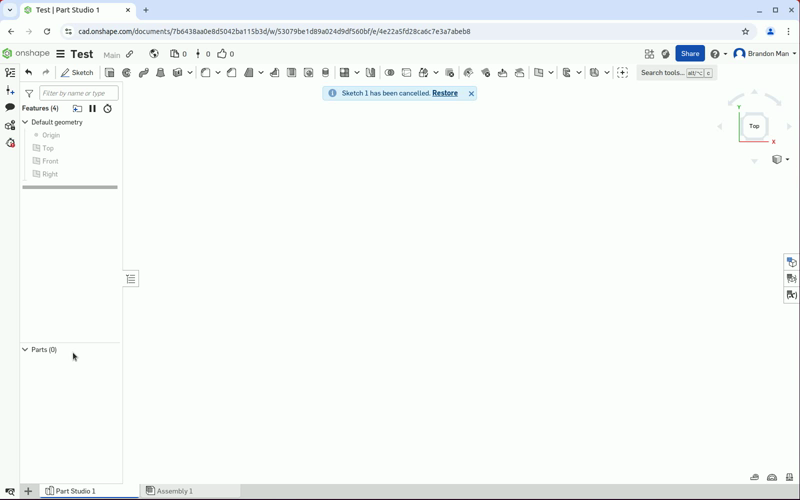
key(up)
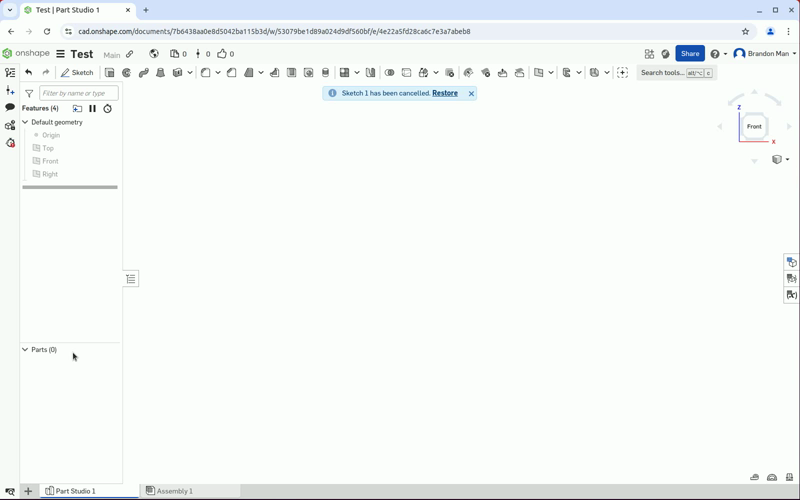
key_up(shift)
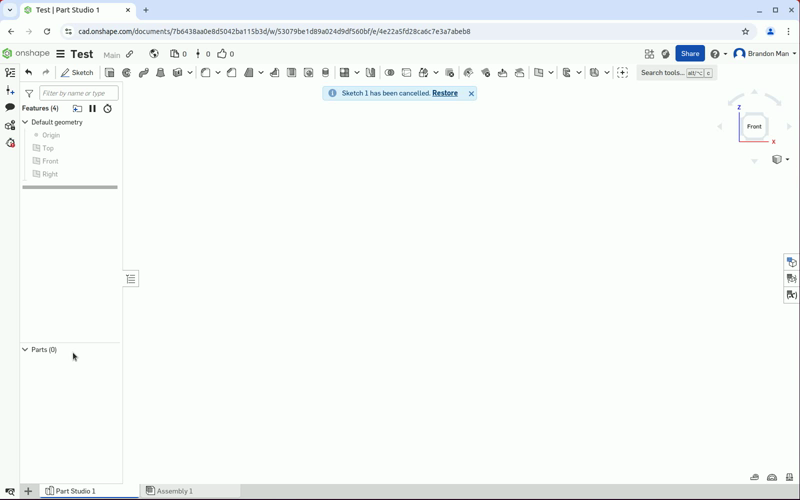
mouse_move(73, 352)
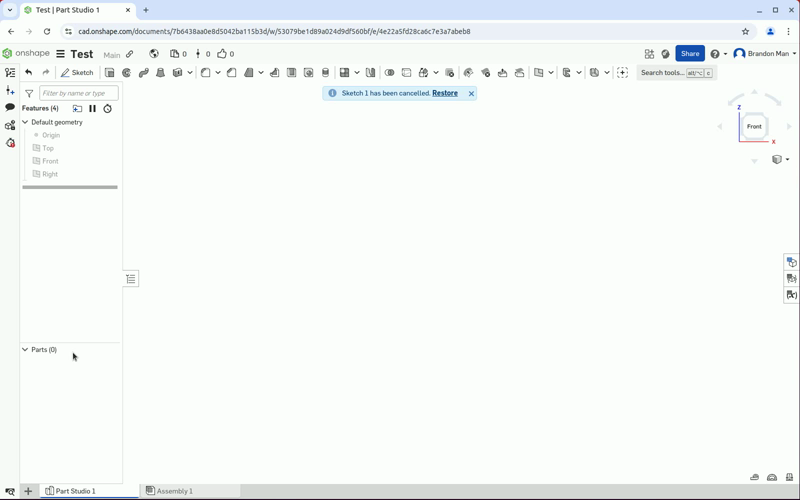
key(shift+y)
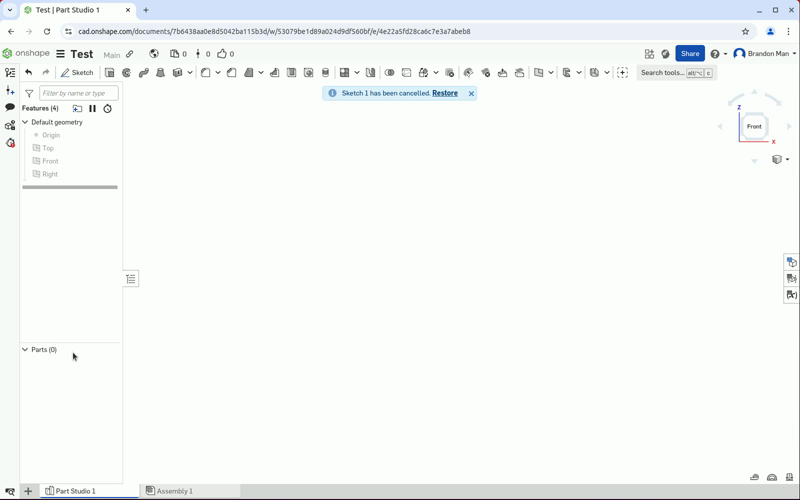
key(shift+s)
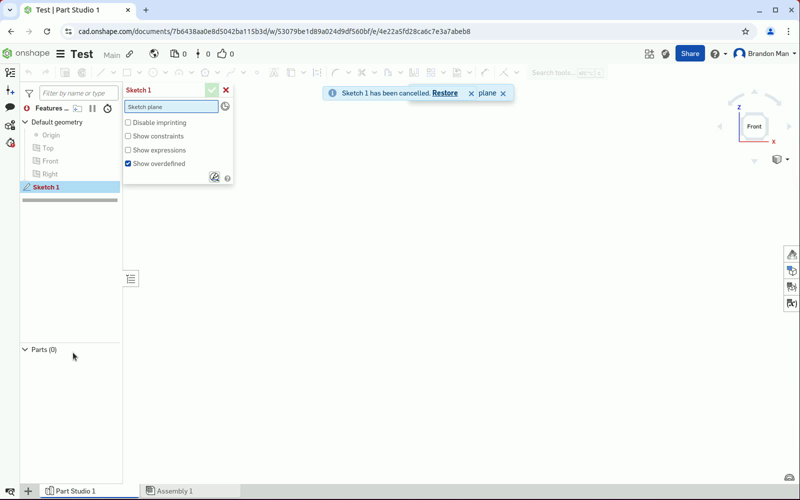
mouse_move(73, 163)
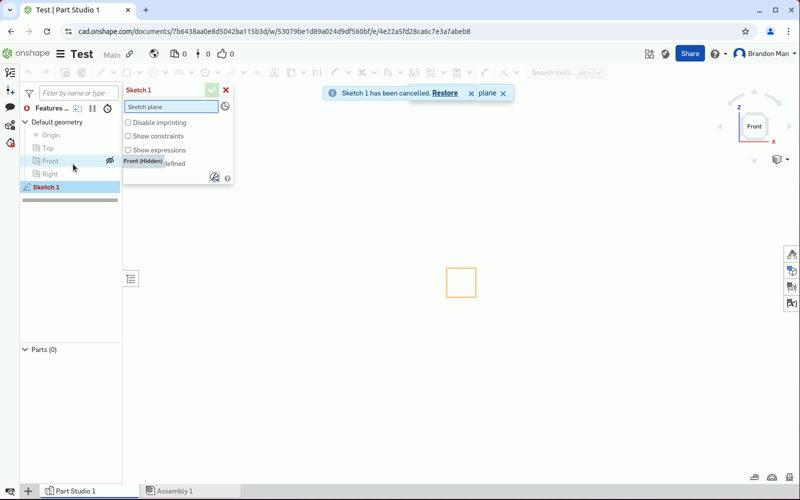
click(73, 163)
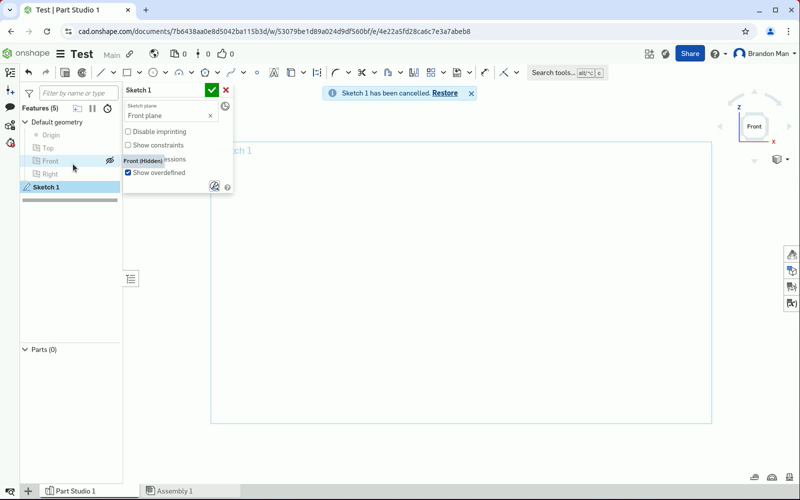
mouse_move(73, 352)
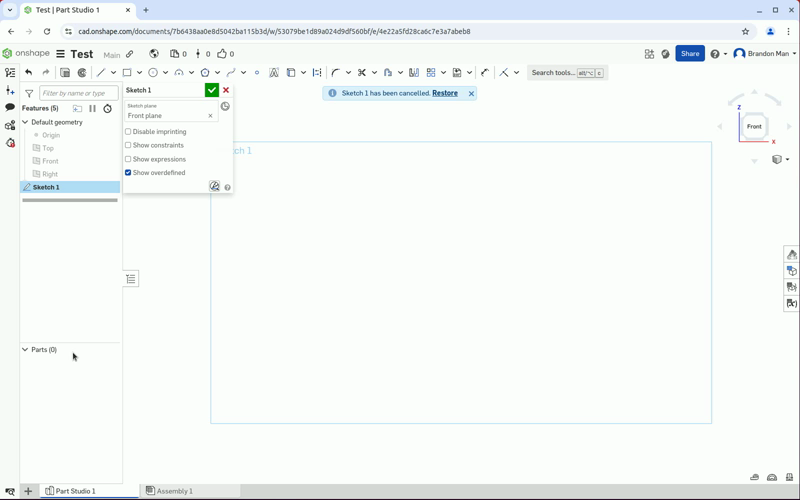
key(y)
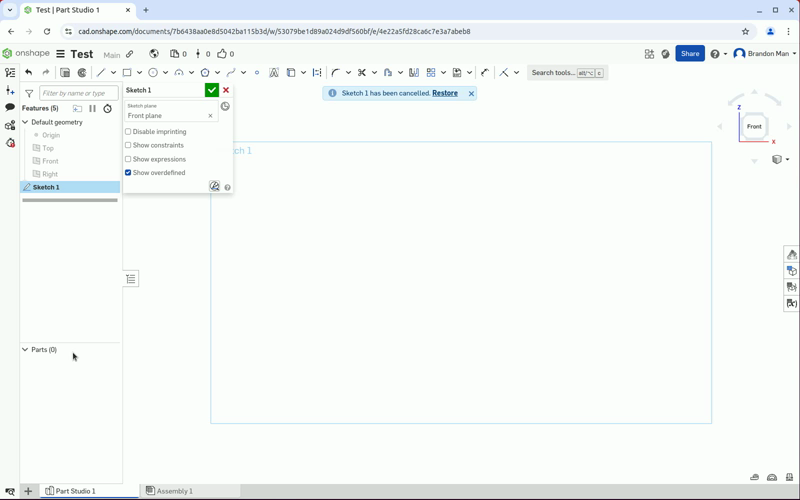
key(l)
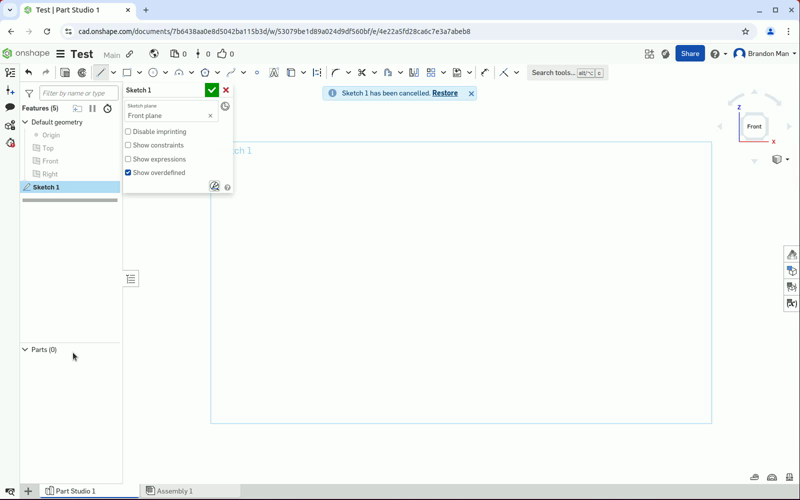
key_down(shift)
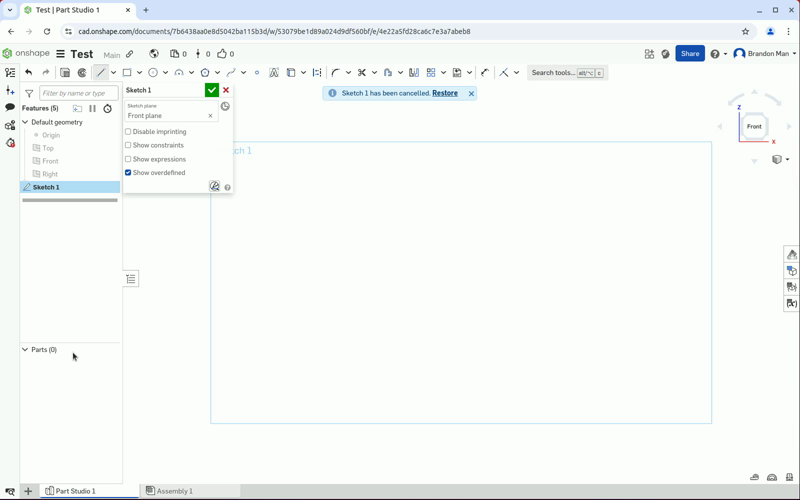
mouse_move(460, 252)
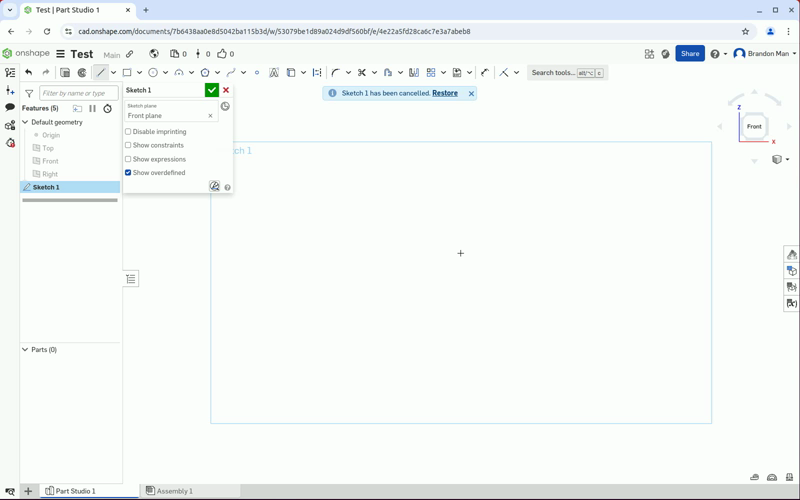
click(460, 252)
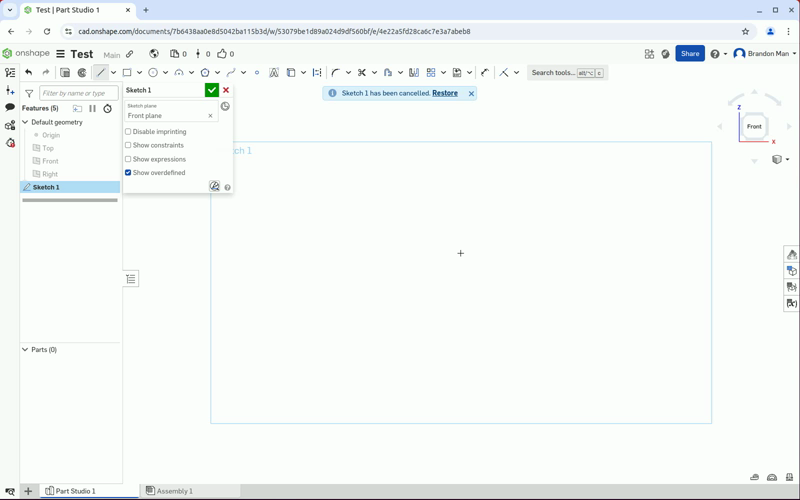
key_up(shift)
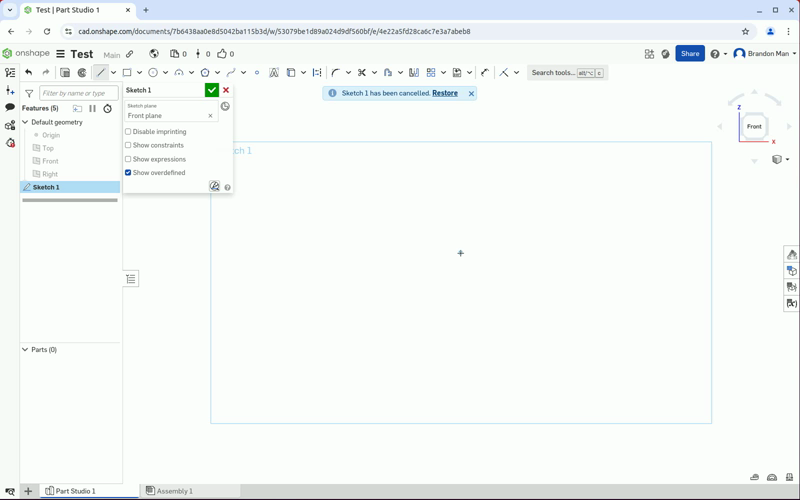
key_down(shift)
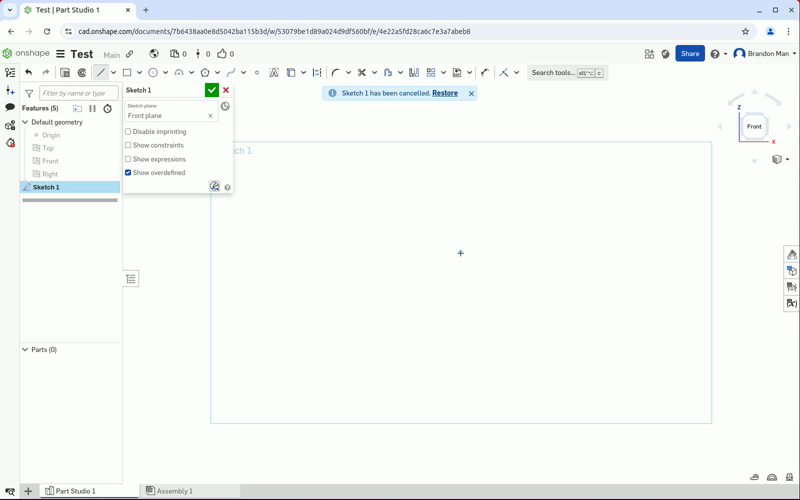
mouse_move(490, 252)
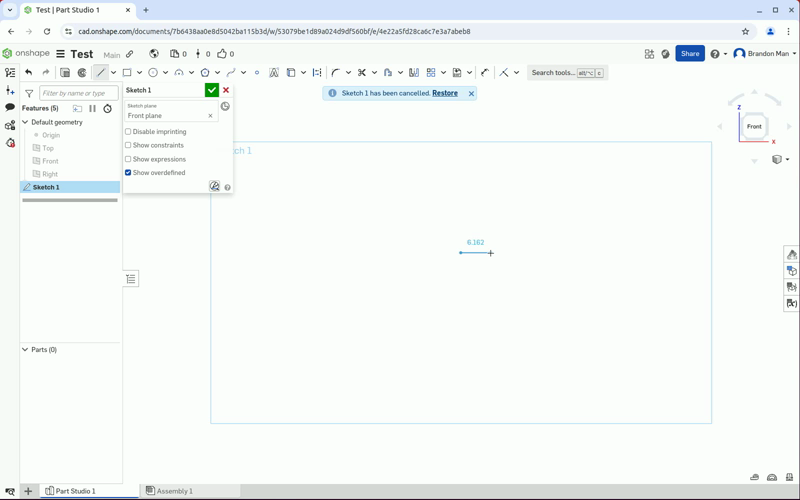
mouse_move(497, 252)
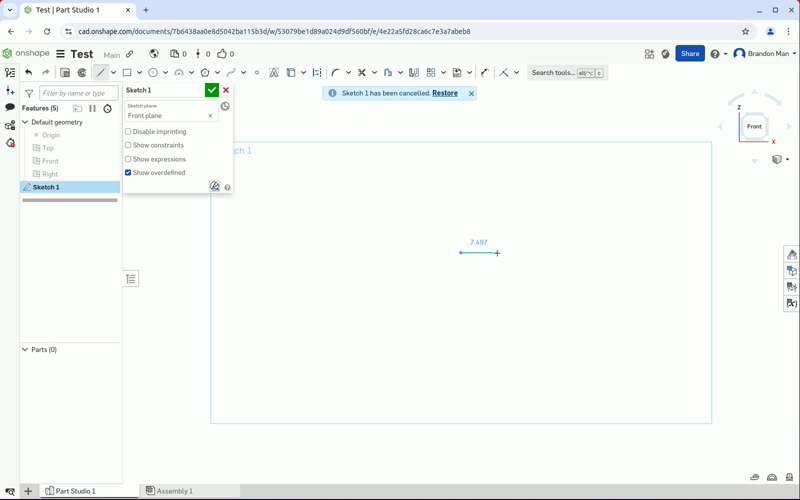
click(497, 252)
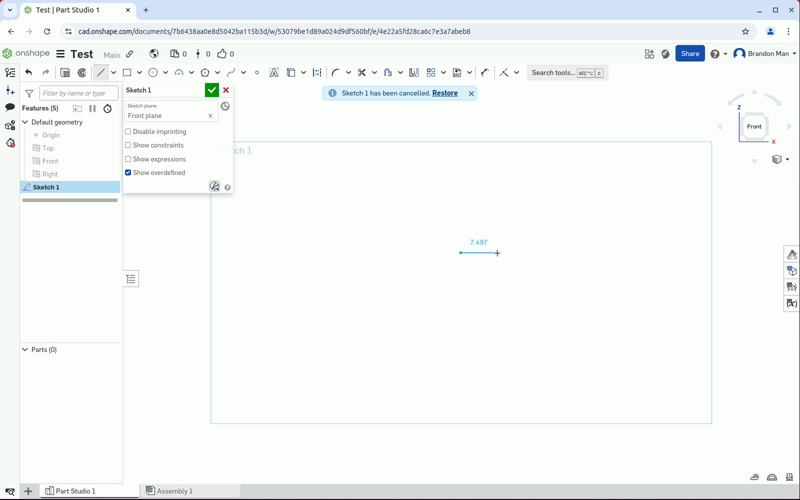
key_up(shift)
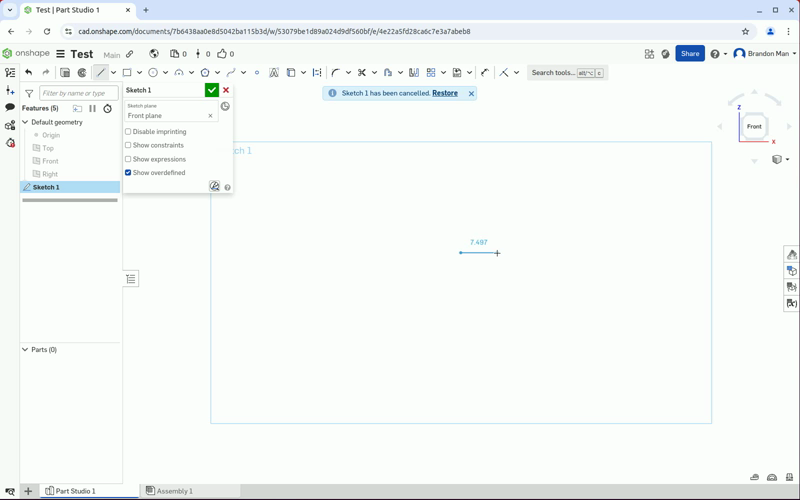
key(esc)
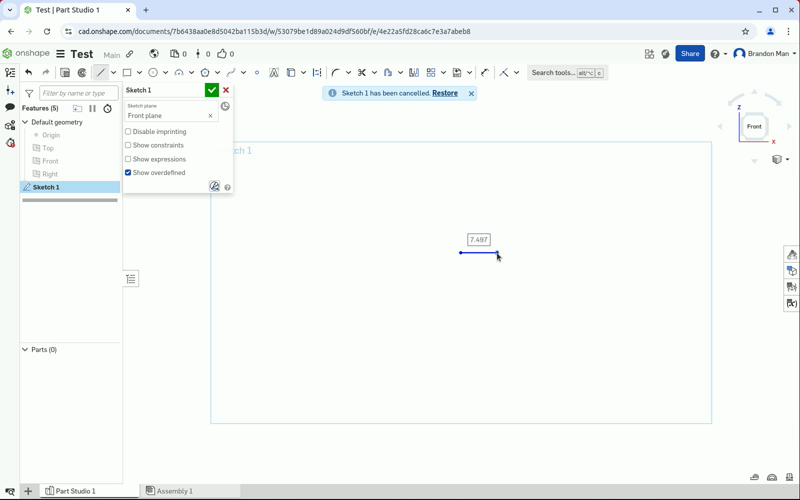
key(a)
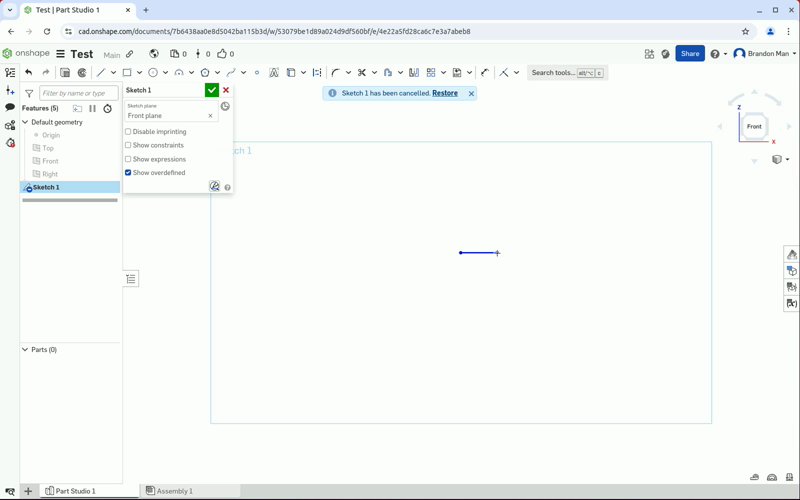
mouse_move(497, 252)
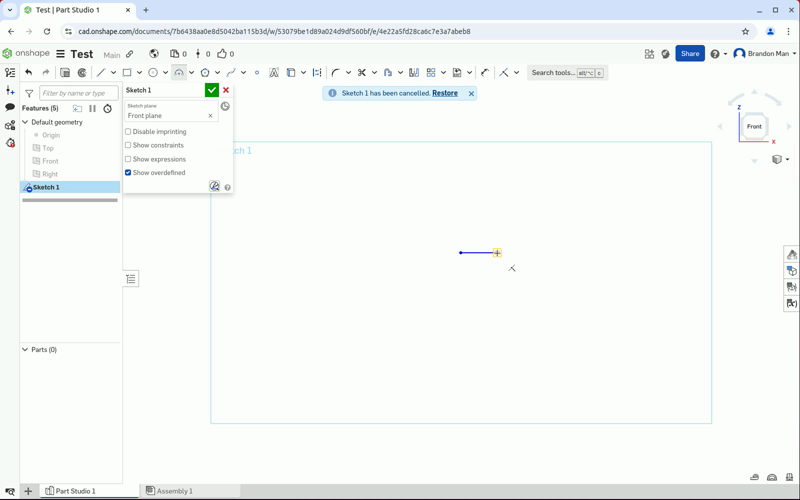
click(497, 252)
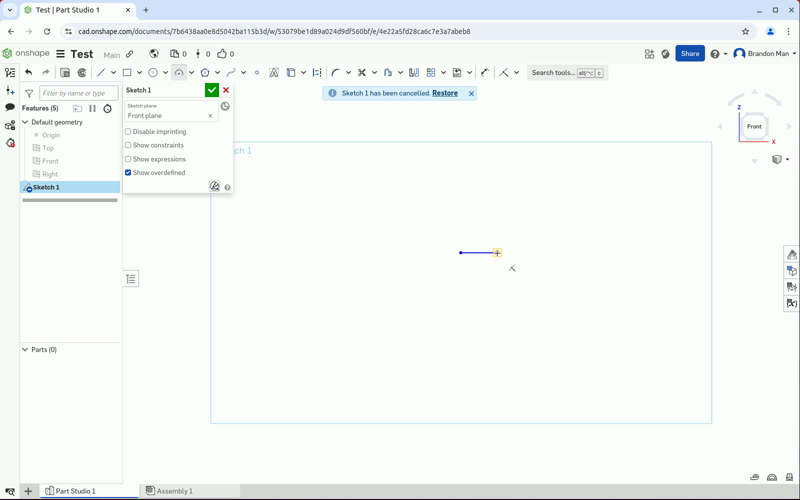
key_down(shift)
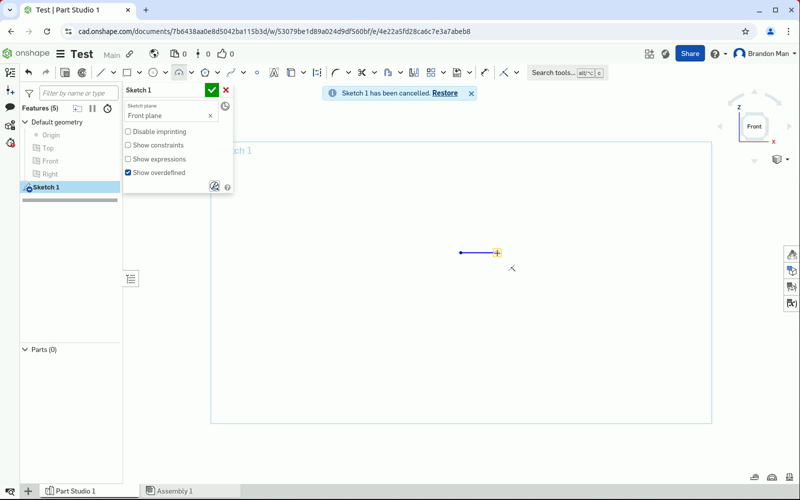
mouse_move(524, 239)
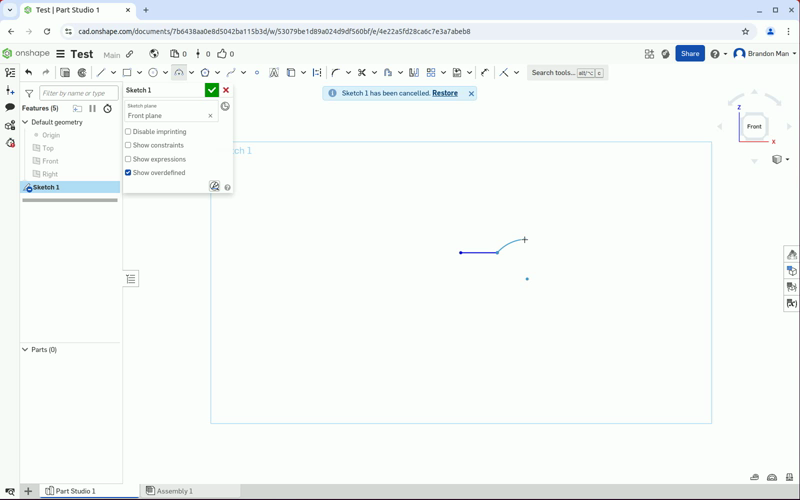
click(524, 239)
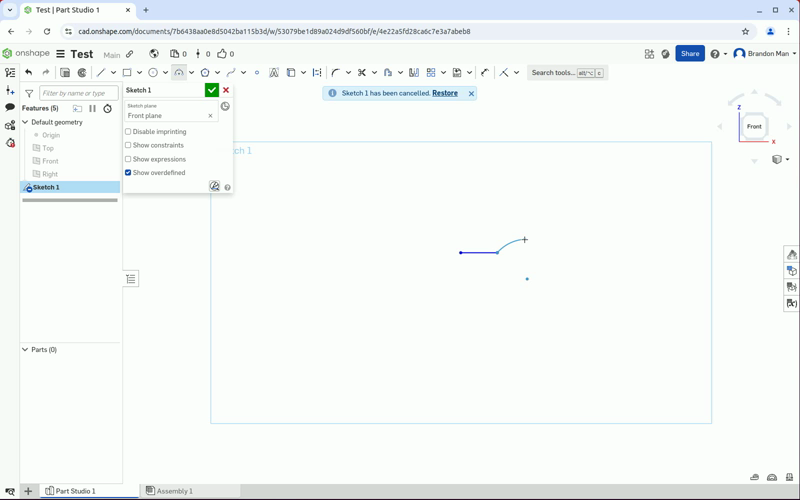
mouse_move(512, 249)
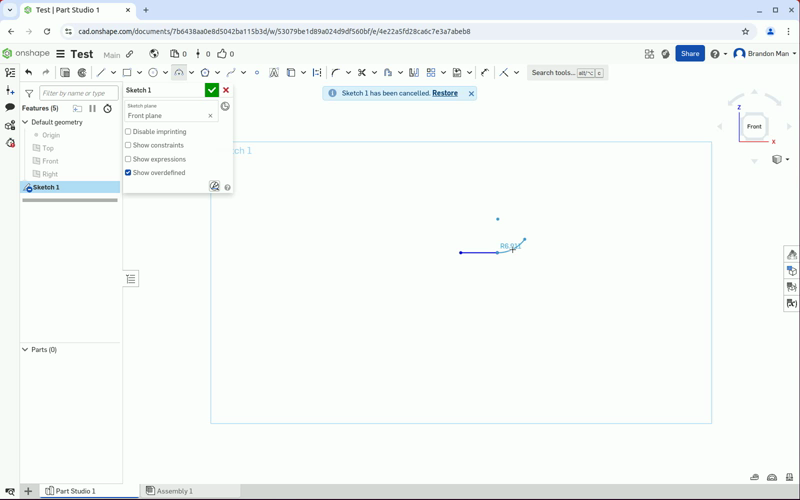
click(512, 249)
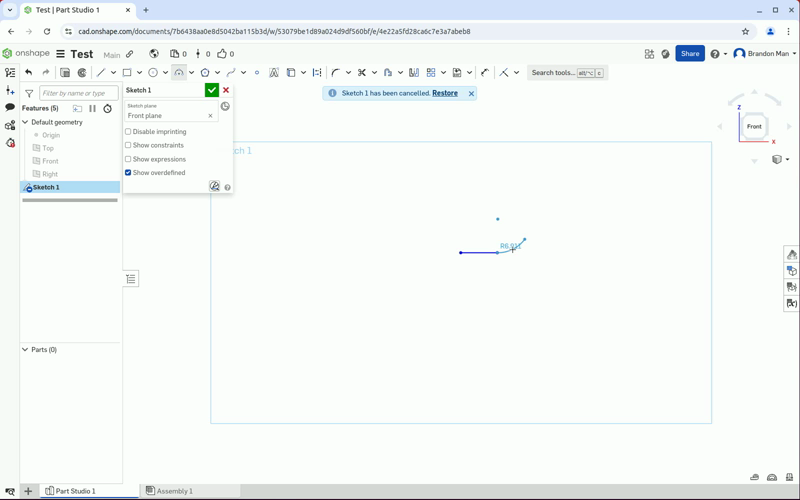
key_up(shift)
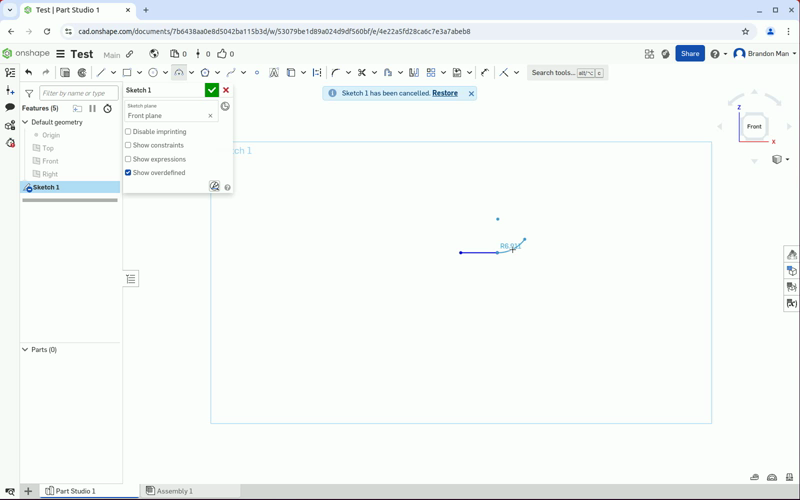
key(esc)
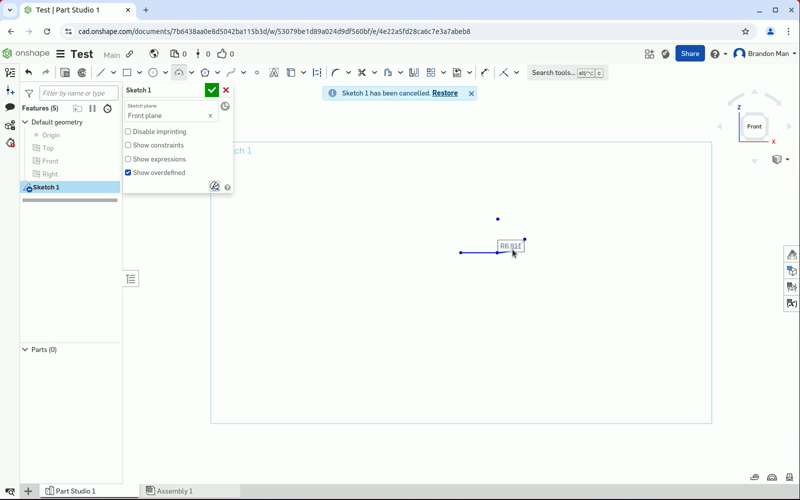
key(l)
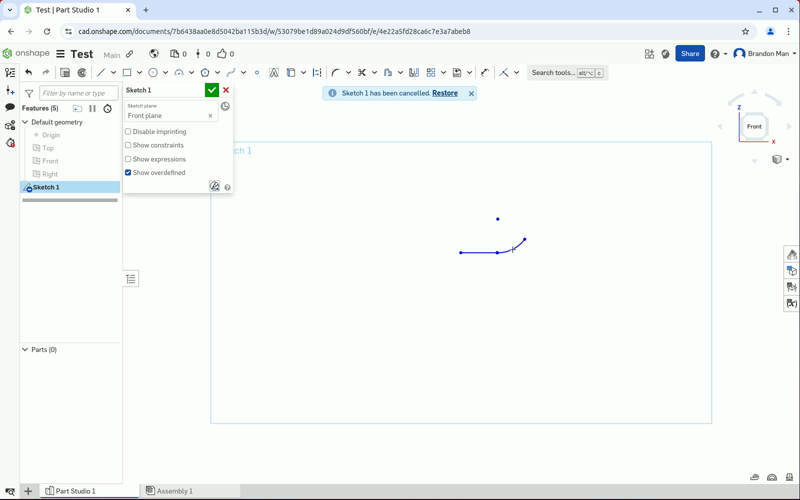
mouse_move(524, 239)
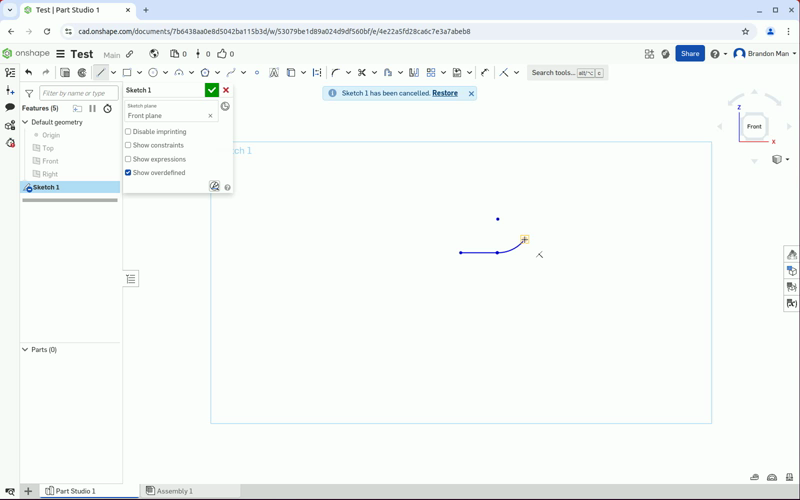
click(524, 239)
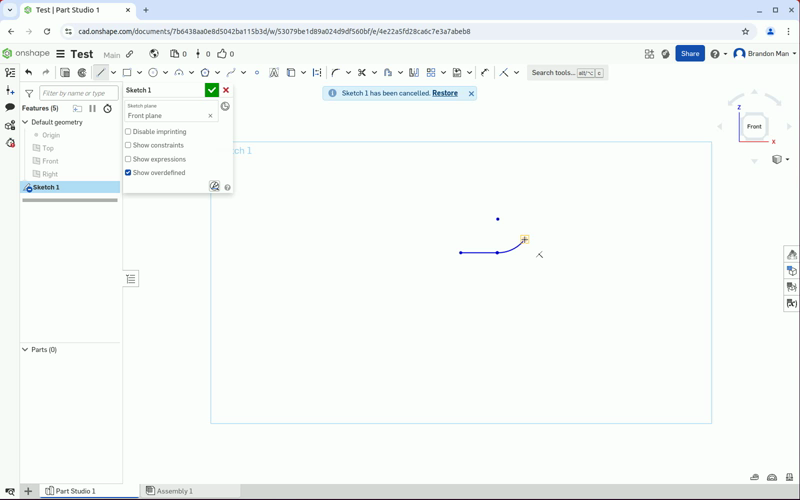
key_down(shift)
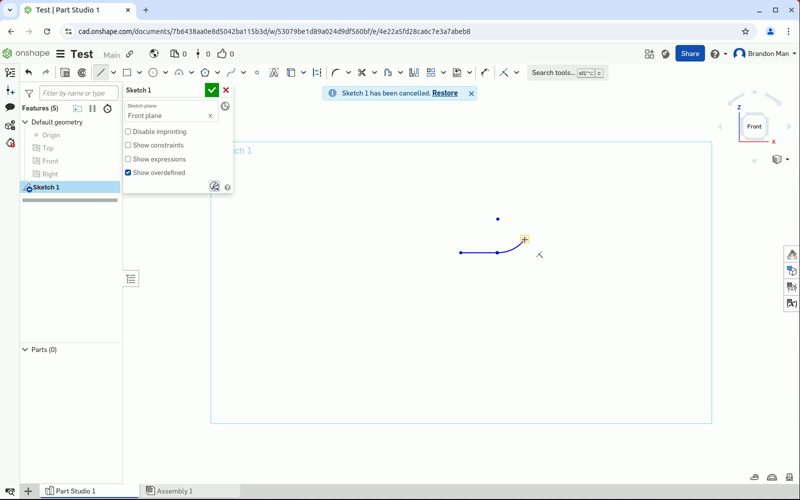
mouse_move(573, 181)
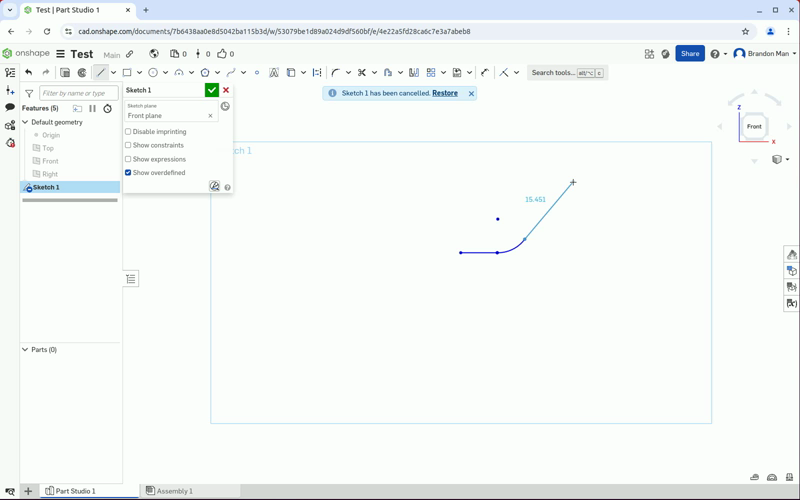
click(573, 181)
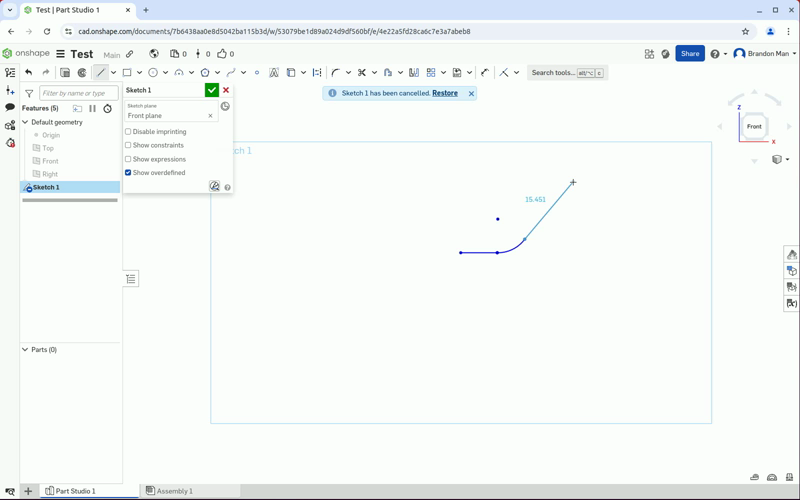
key_up(shift)
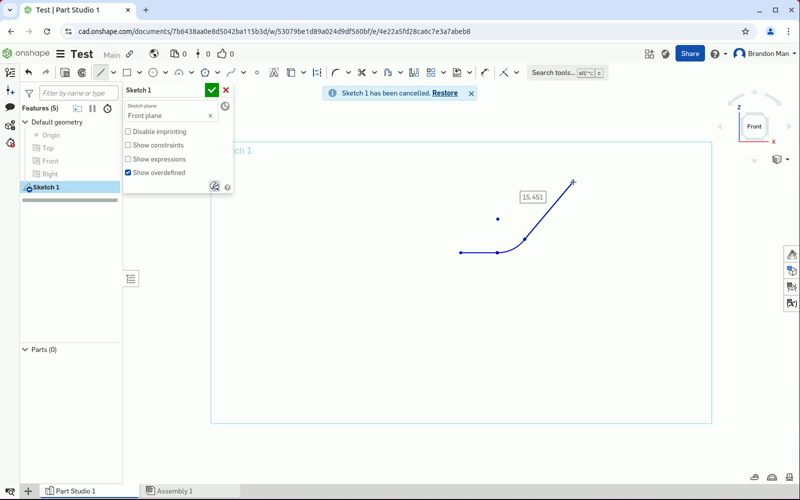
key_down(shift)
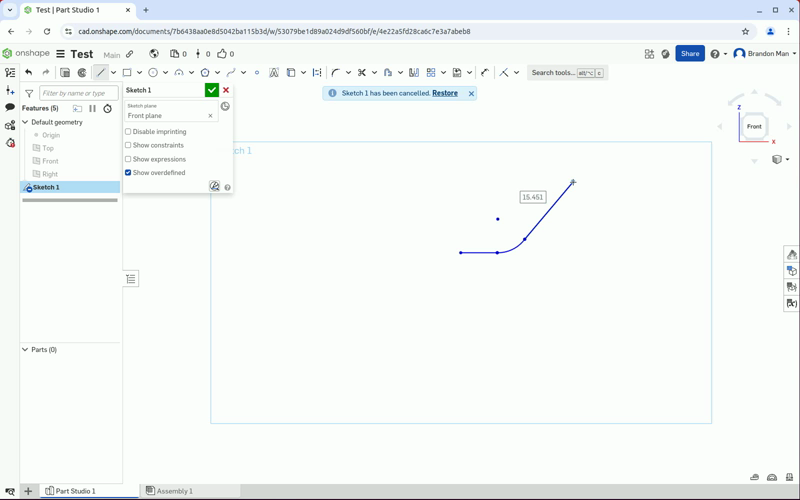
mouse_move(589, 181)
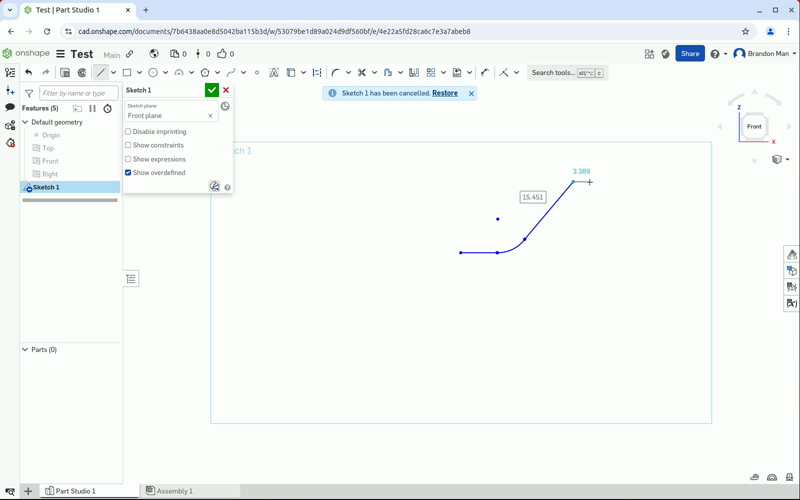
mouse_move(570, 179)
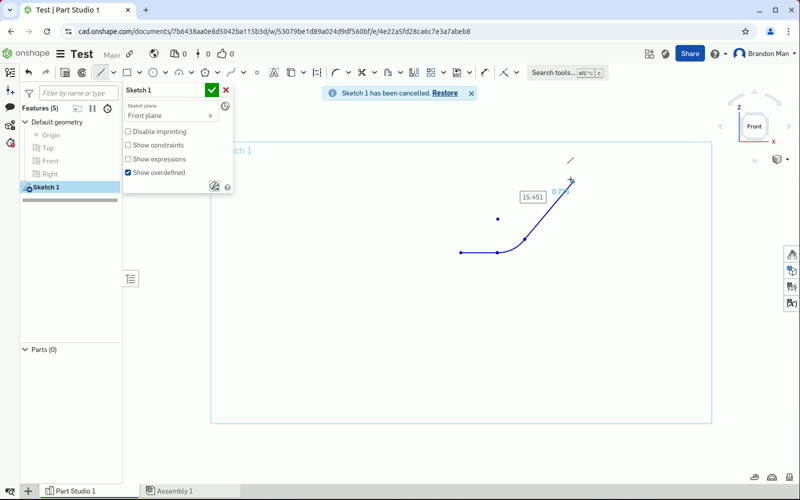
scroll(6)
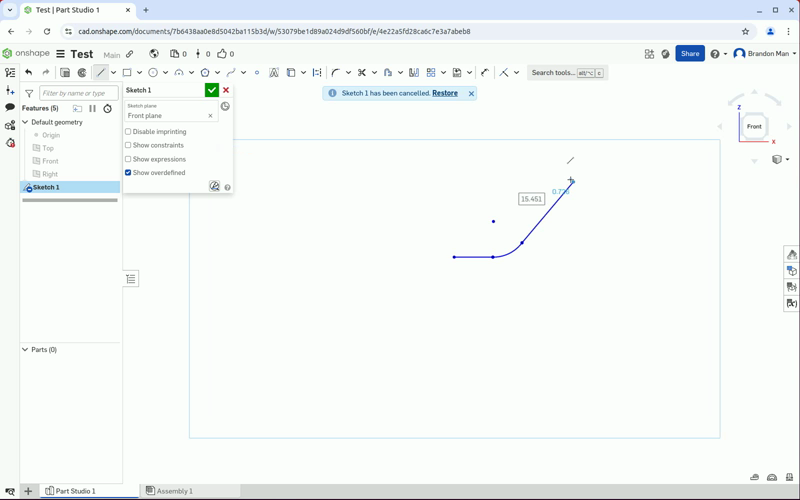
scroll(6)
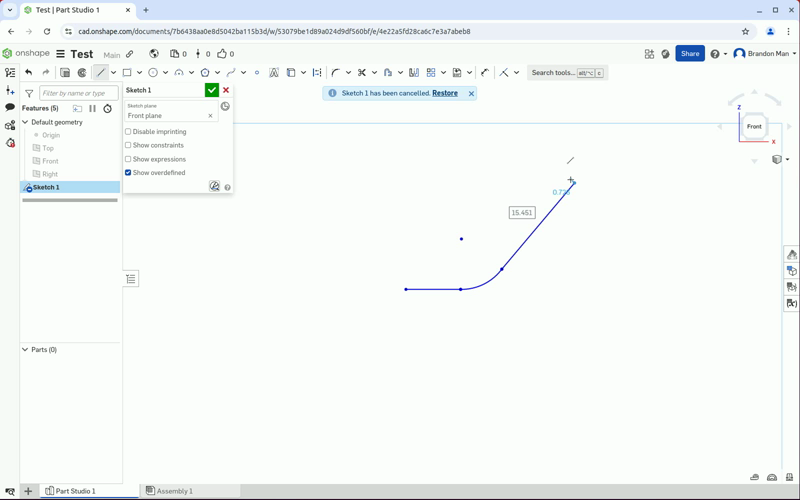
scroll(6)
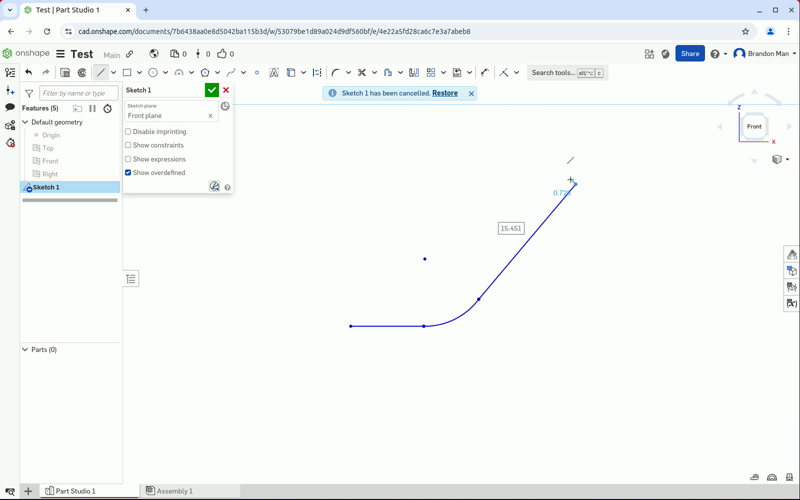
scroll(6)
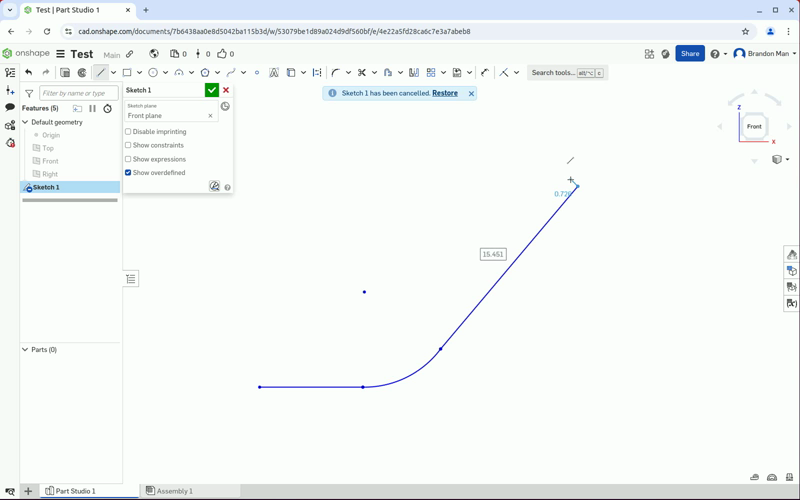
scroll(6)
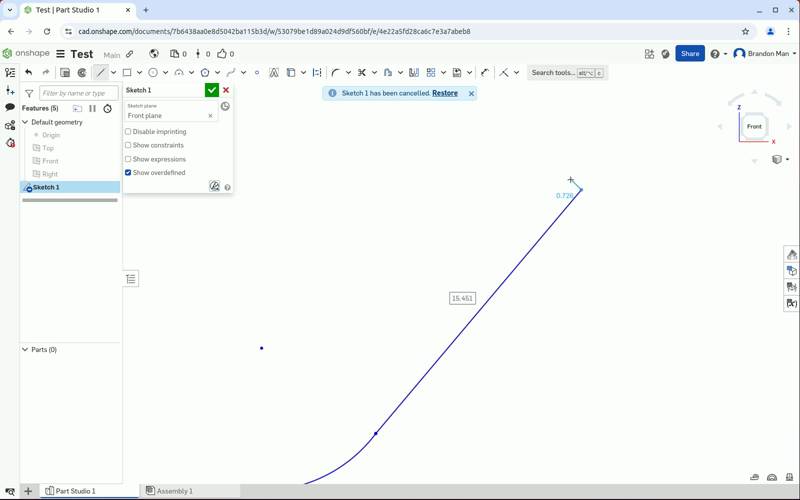
scroll(6)
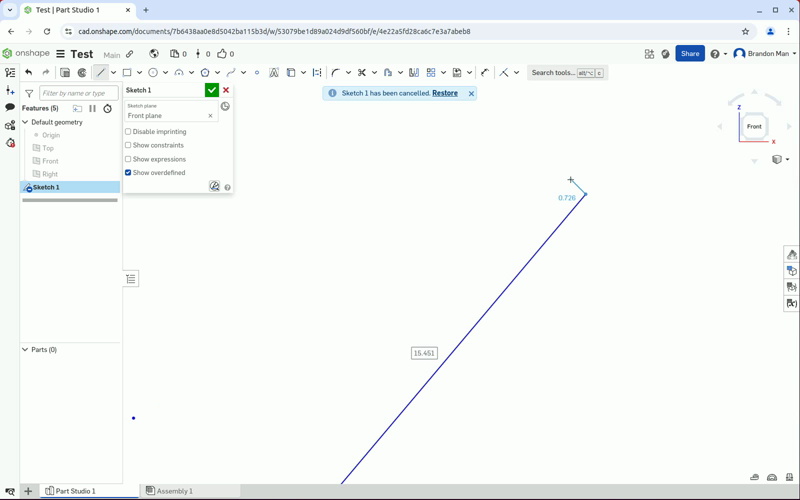
scroll(6)
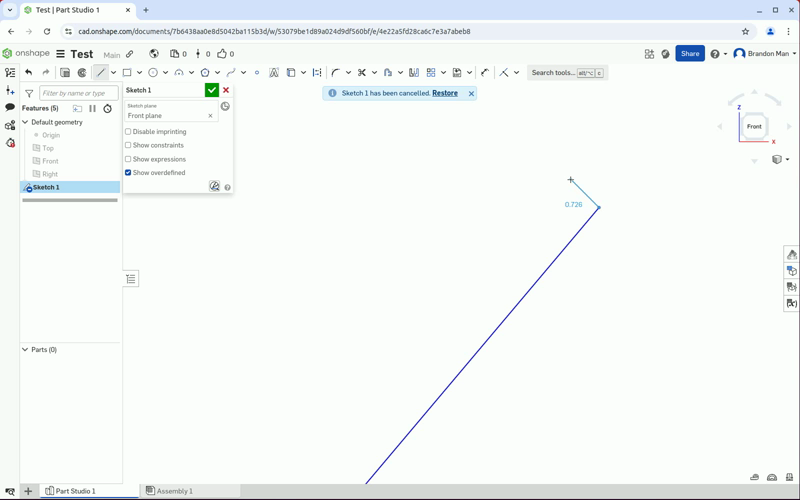
click(570, 179)
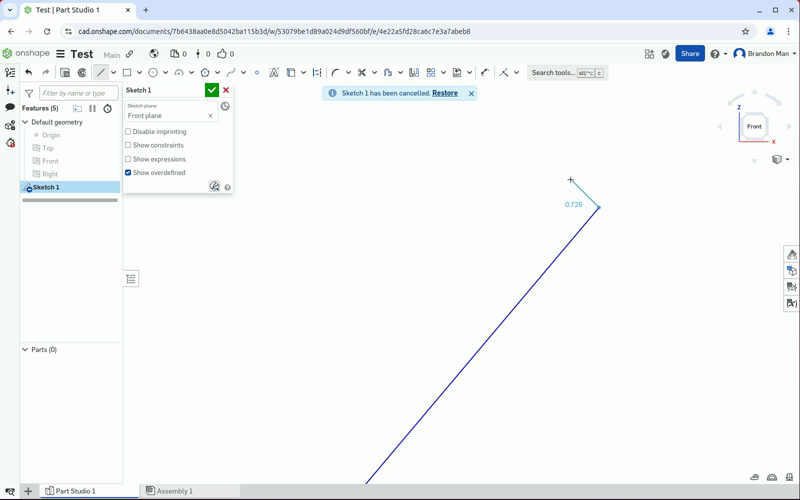
scroll(-6)
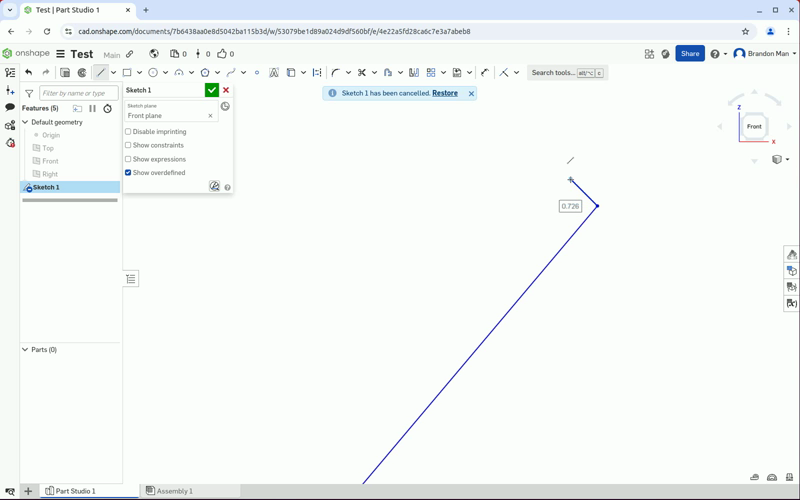
scroll(-6)
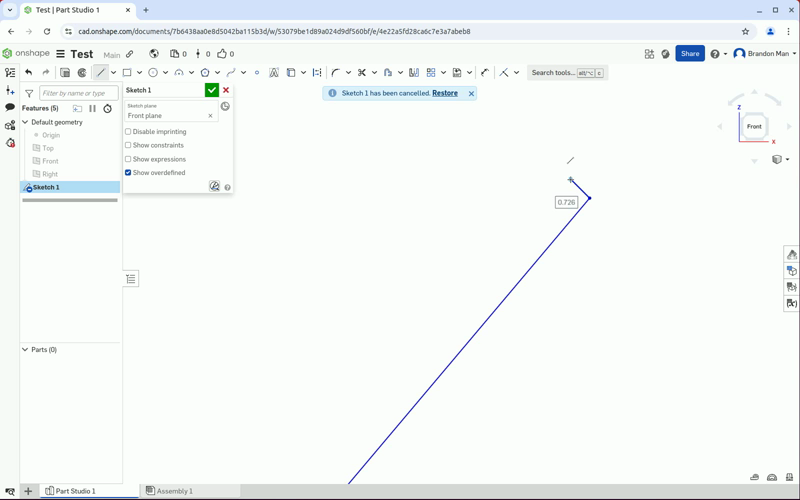
scroll(-6)
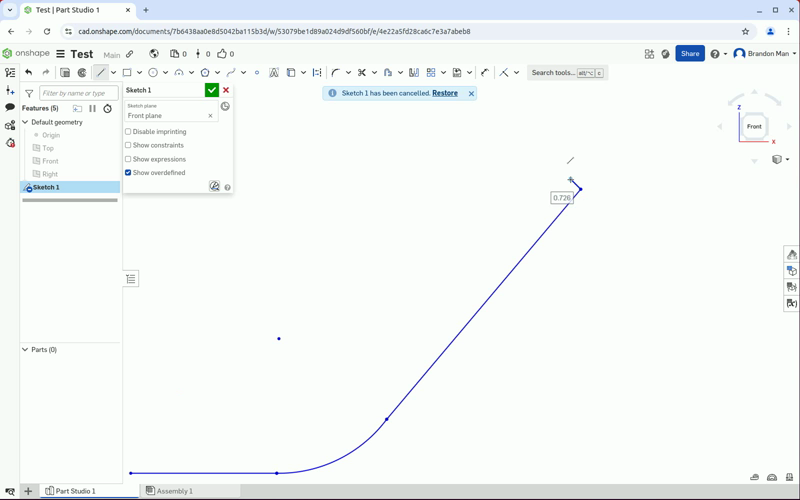
scroll(-6)
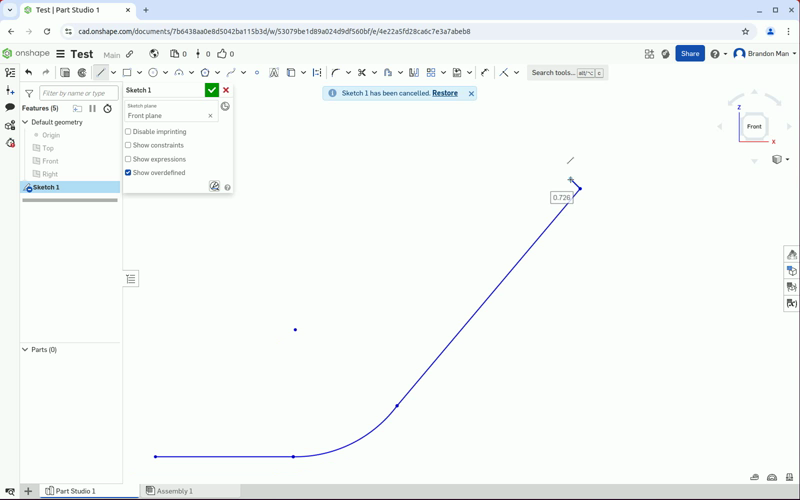
scroll(-6)
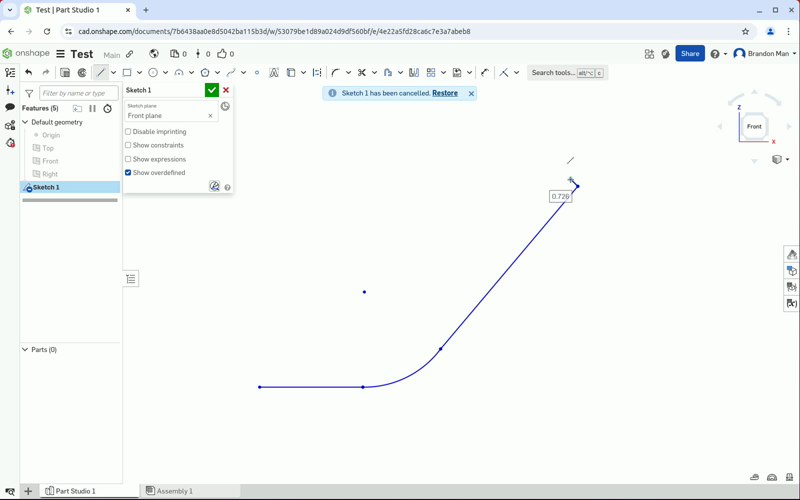
scroll(-6)
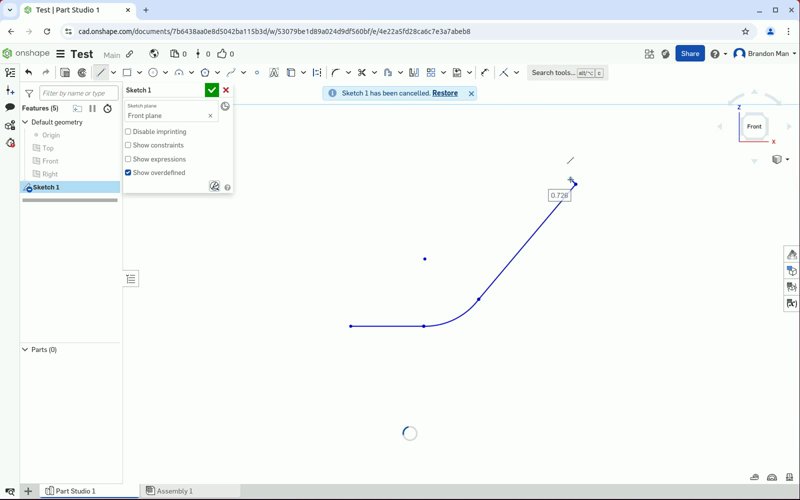
scroll(-6)
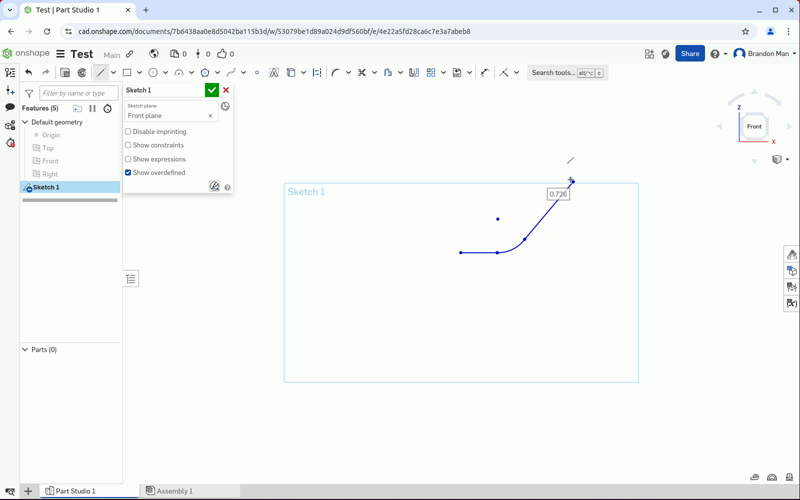
key_up(shift)
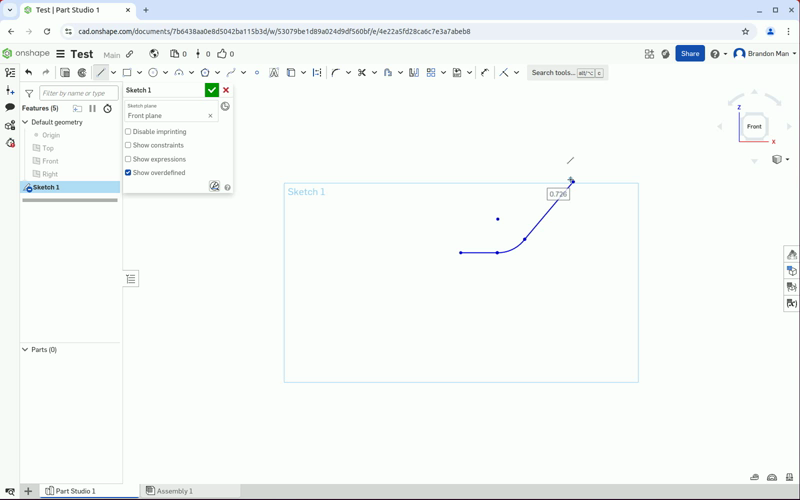
key_down(shift)
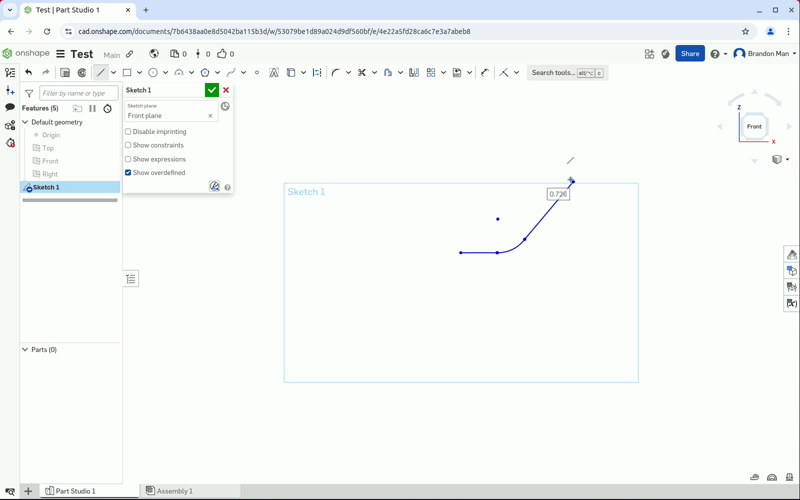
mouse_move(522, 237)
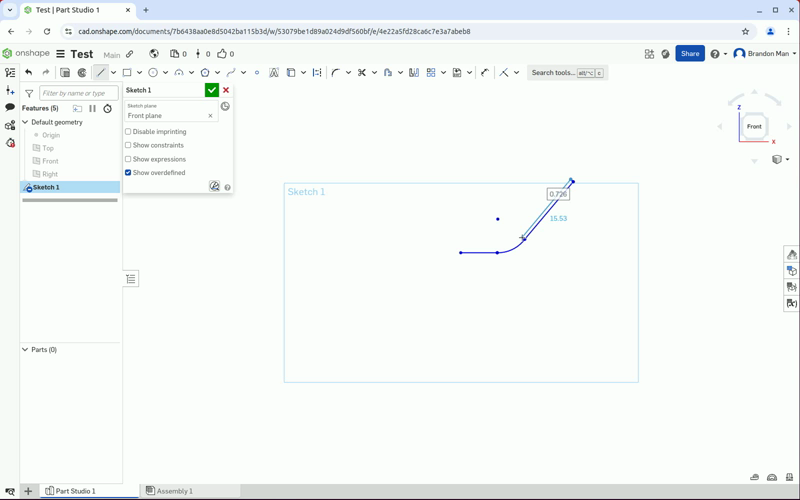
scroll(6)
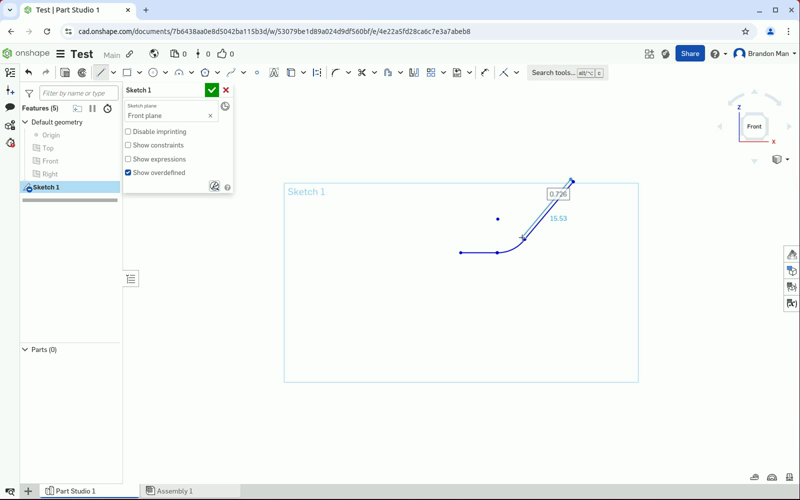
scroll(6)
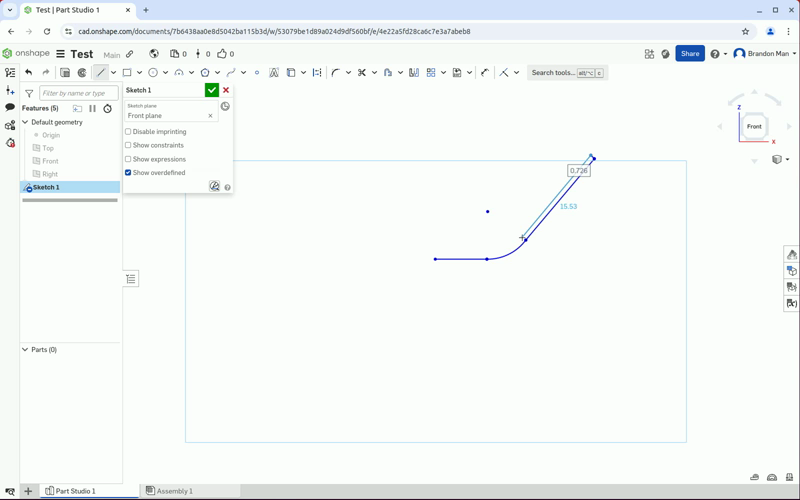
scroll(6)
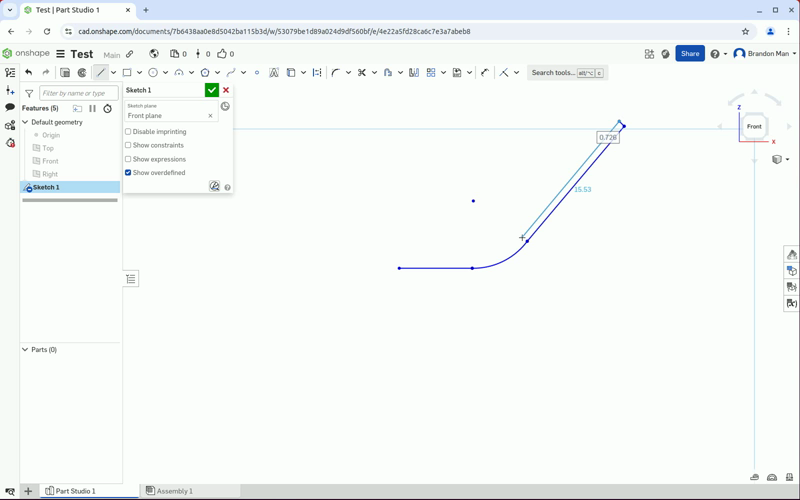
scroll(6)
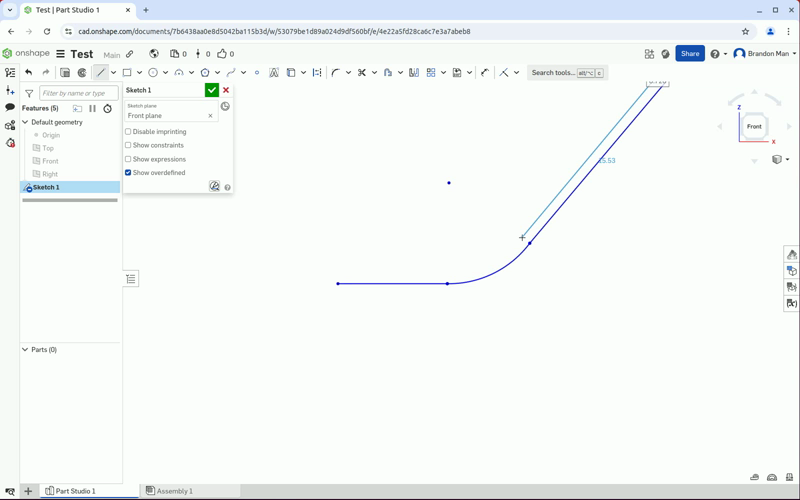
scroll(6)
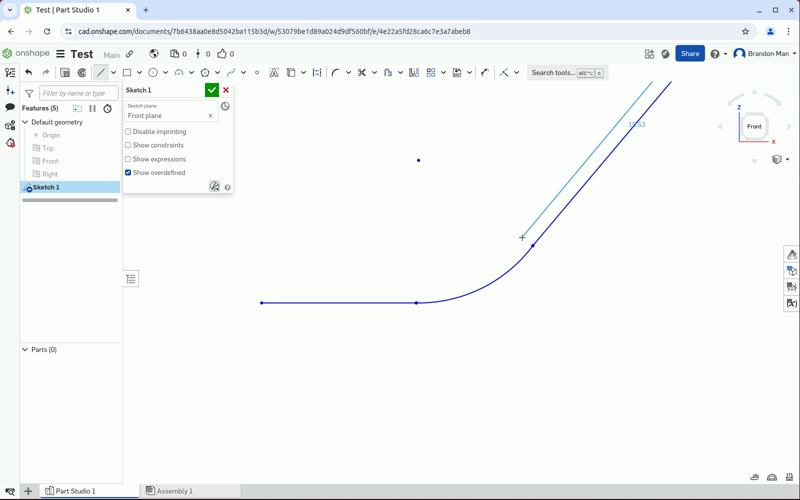
scroll(6)
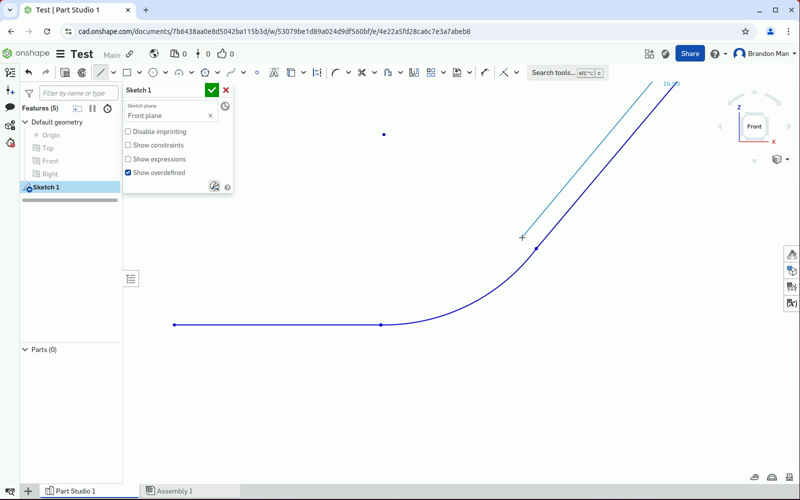
scroll(6)
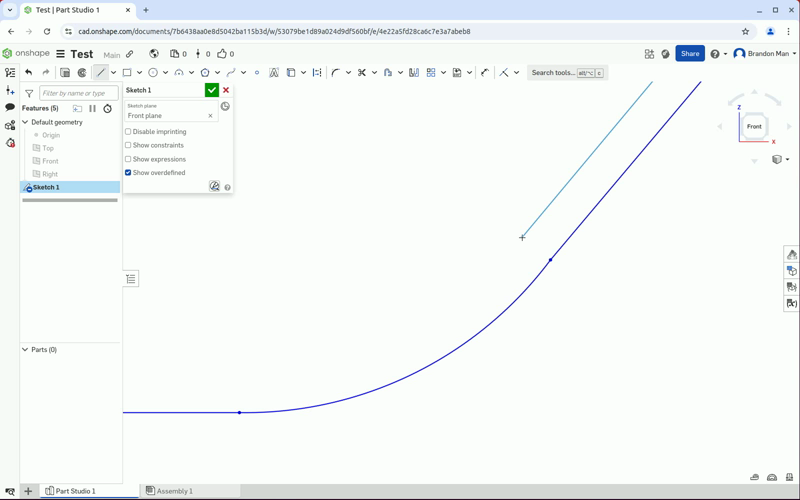
click(522, 237)
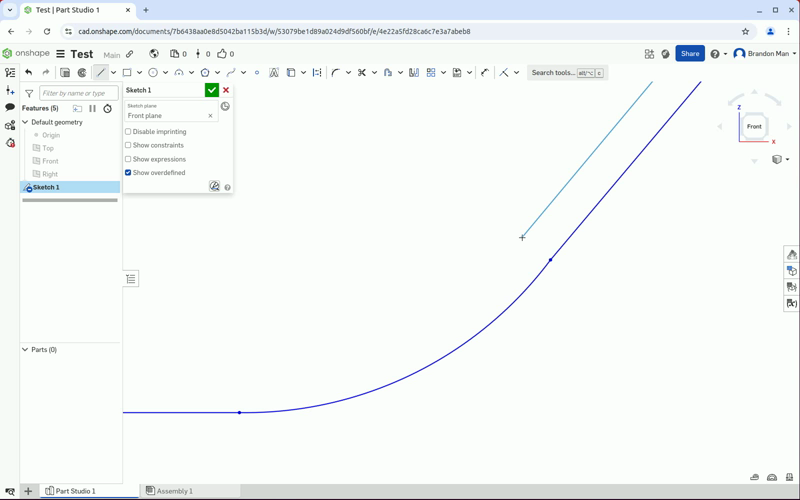
scroll(-6)
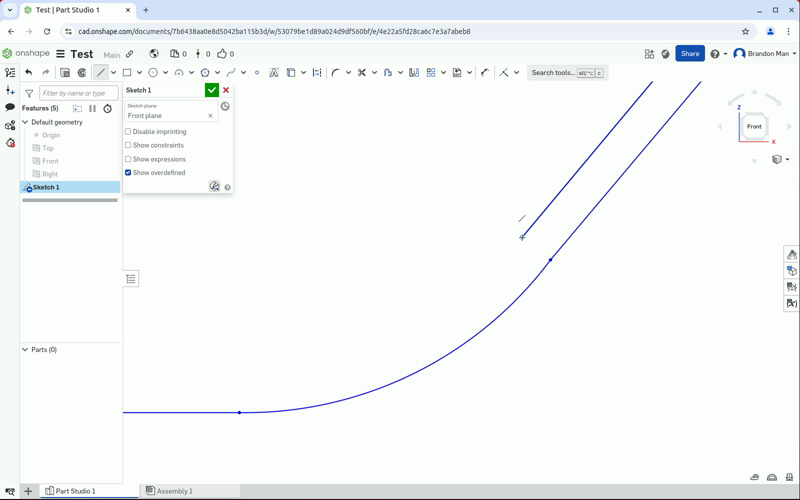
scroll(-6)
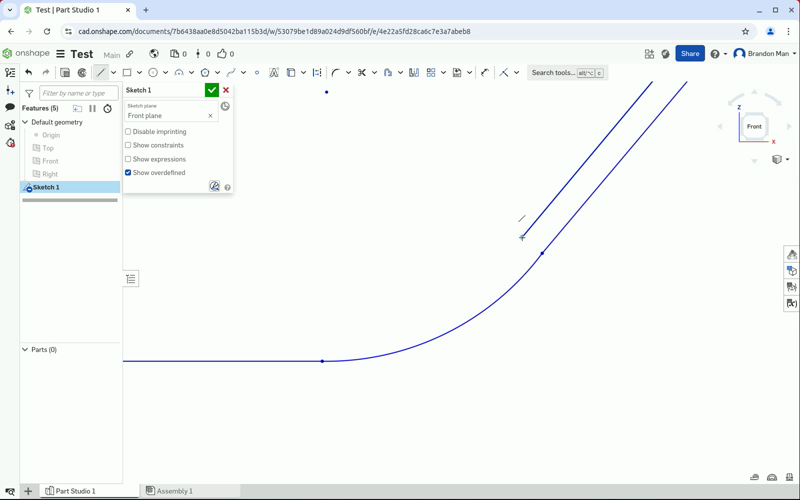
scroll(-6)
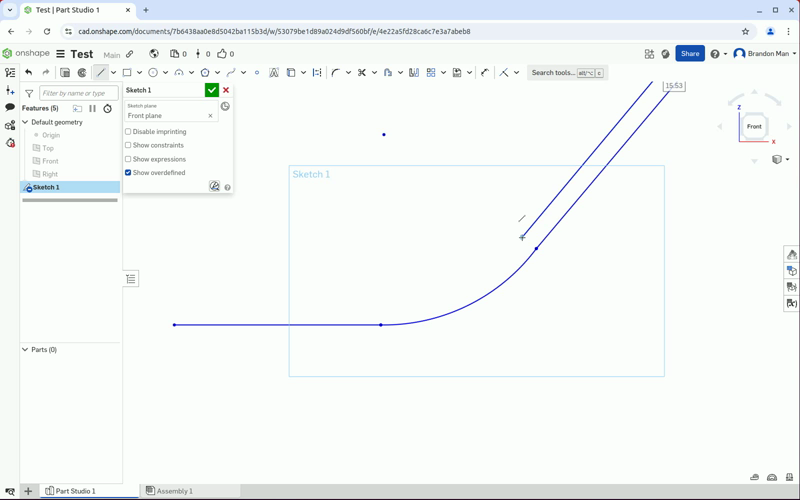
scroll(-6)
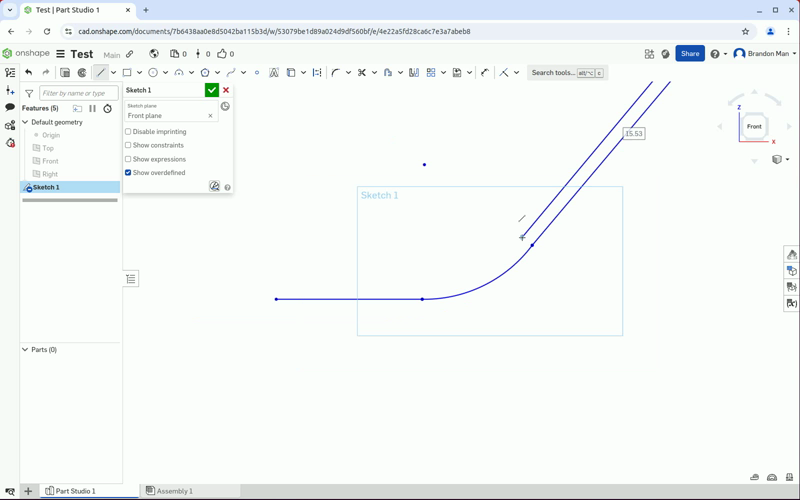
scroll(-6)
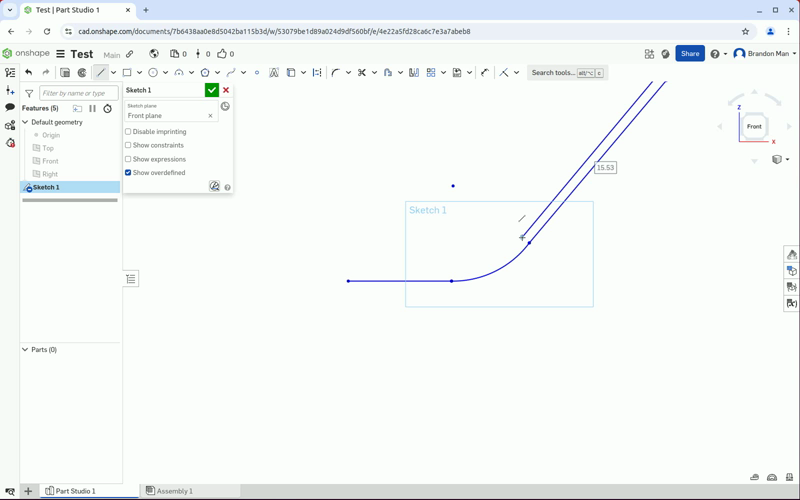
scroll(-6)
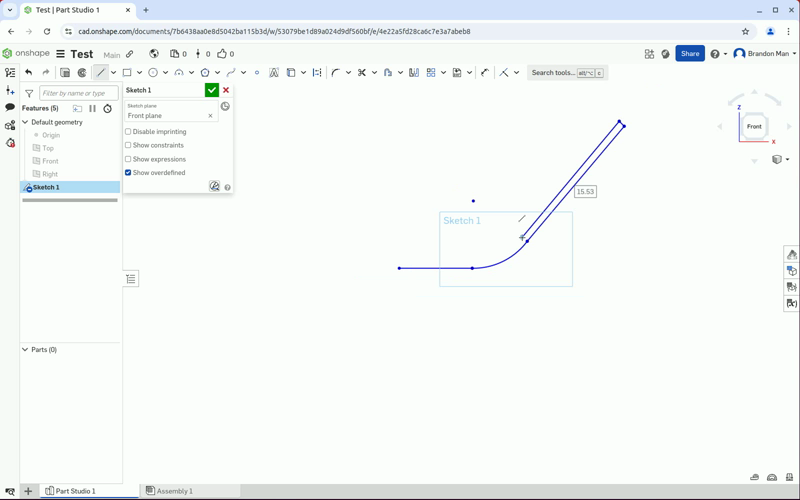
scroll(-6)
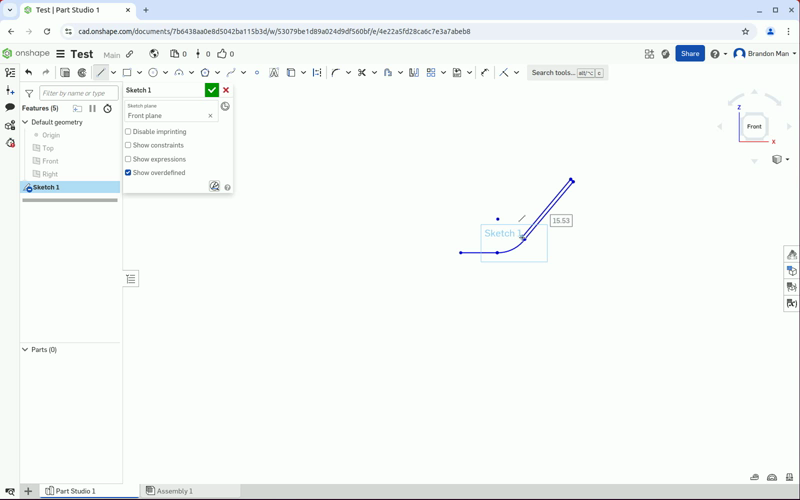
key_up(shift)
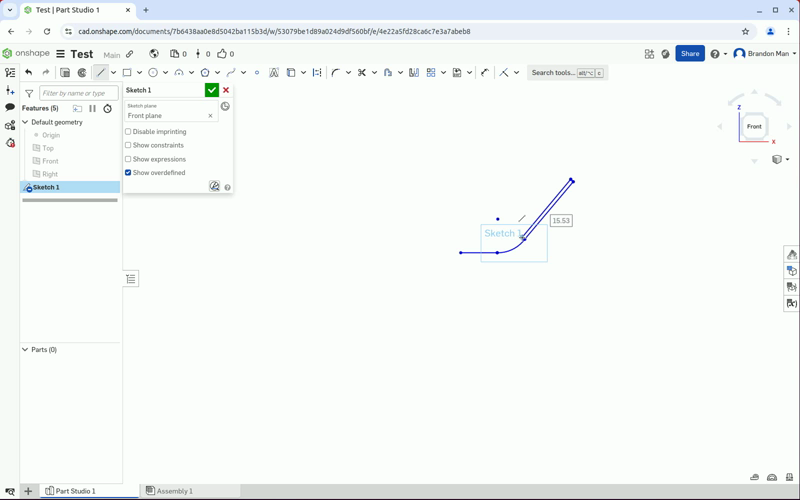
key(esc)
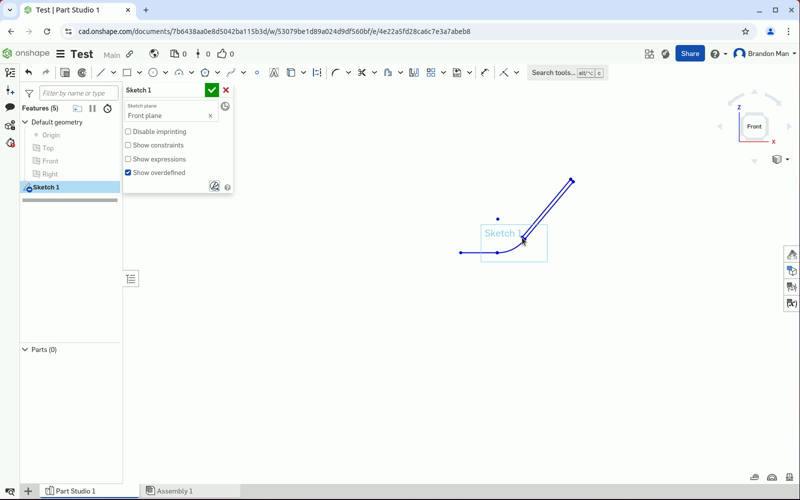
key(a)
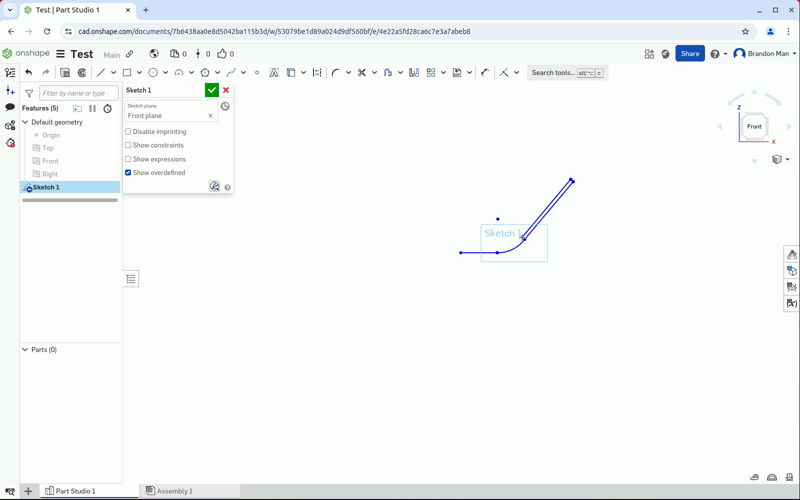
mouse_move(522, 237)
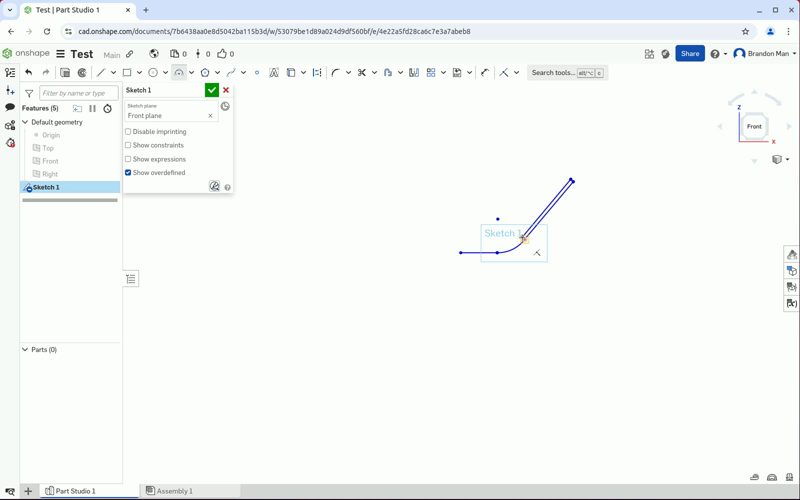
scroll(6)
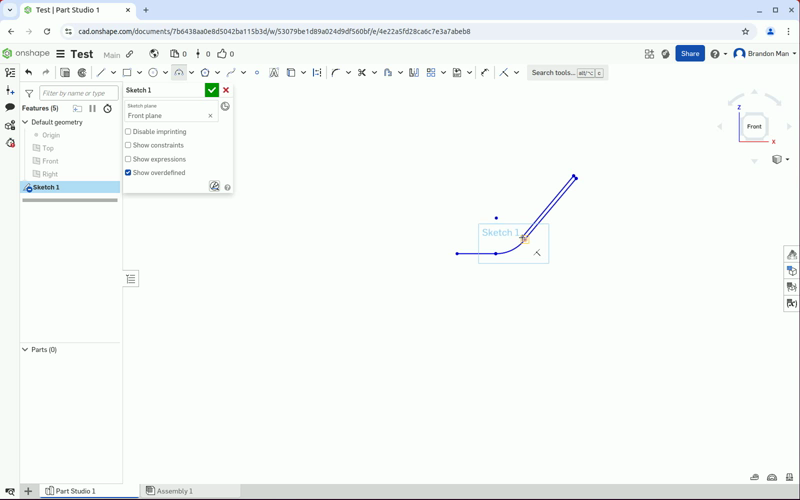
scroll(6)
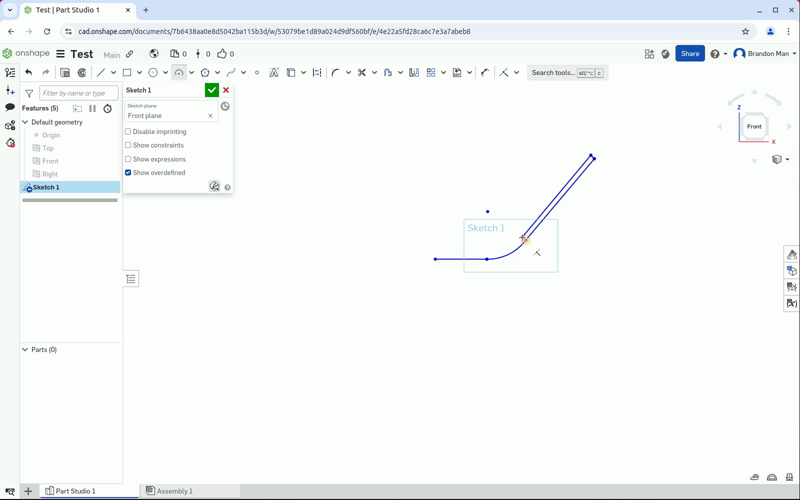
scroll(6)
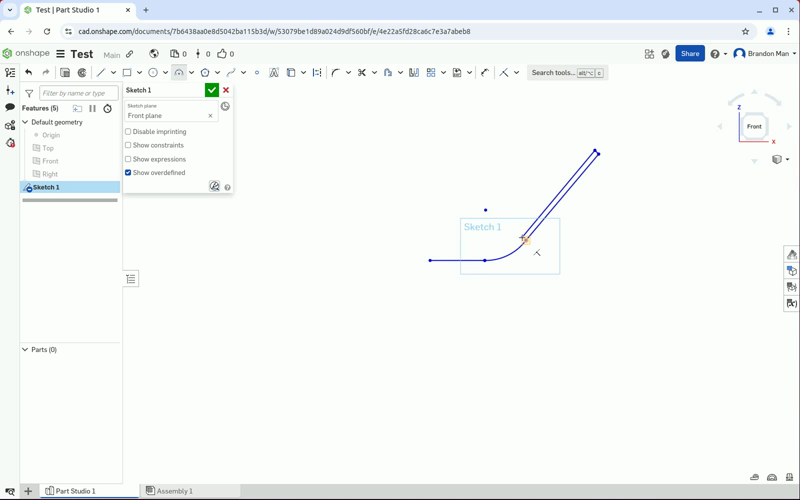
scroll(6)
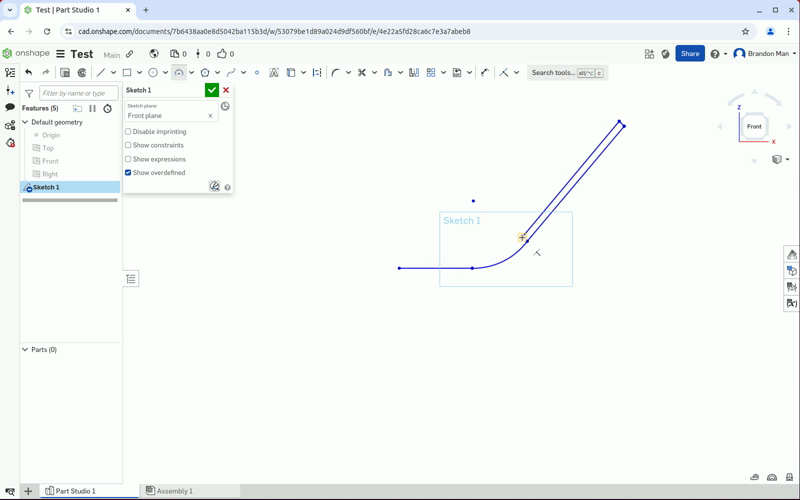
scroll(6)
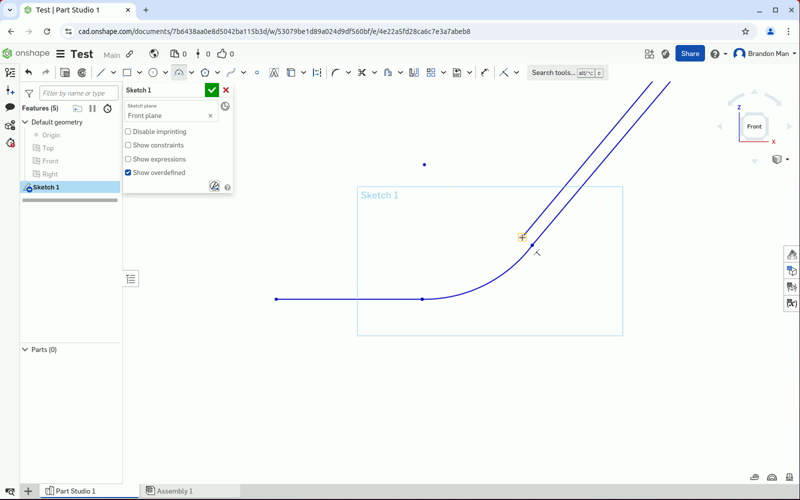
scroll(6)
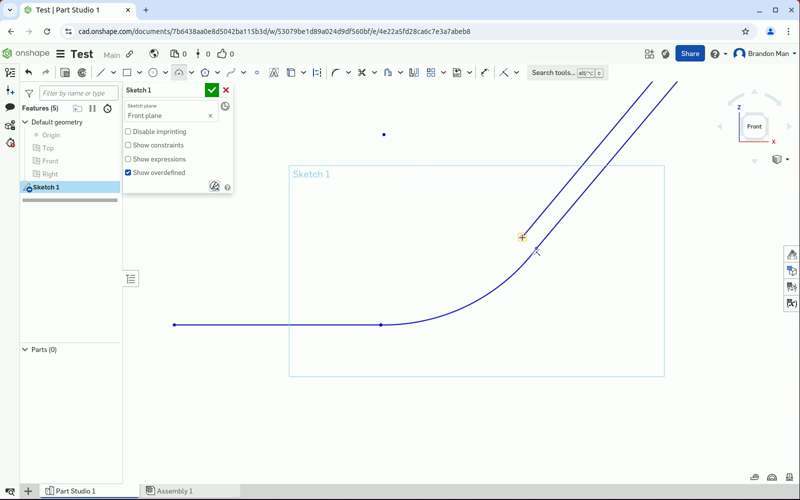
scroll(6)
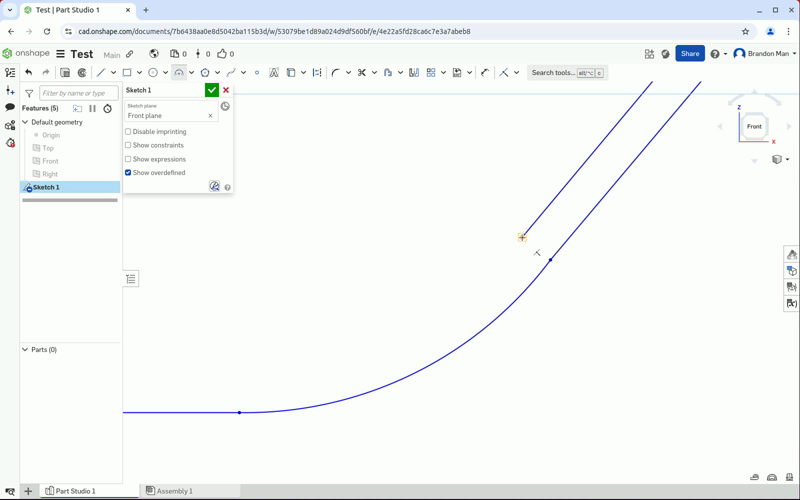
click(522, 237)
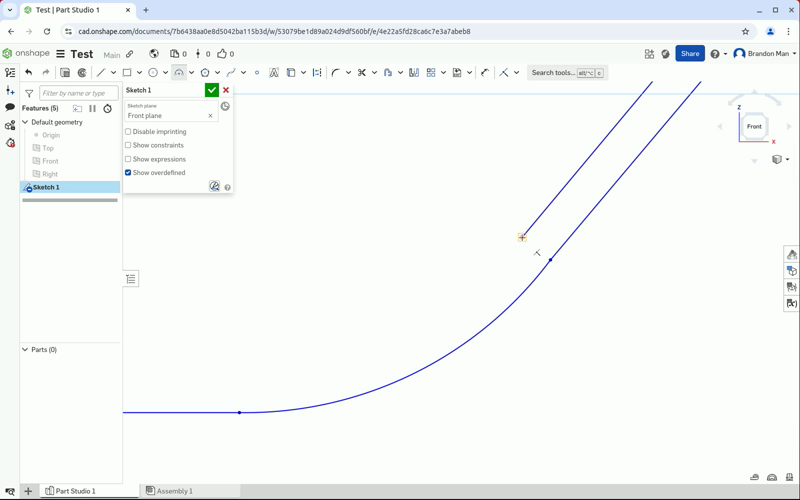
scroll(-6)
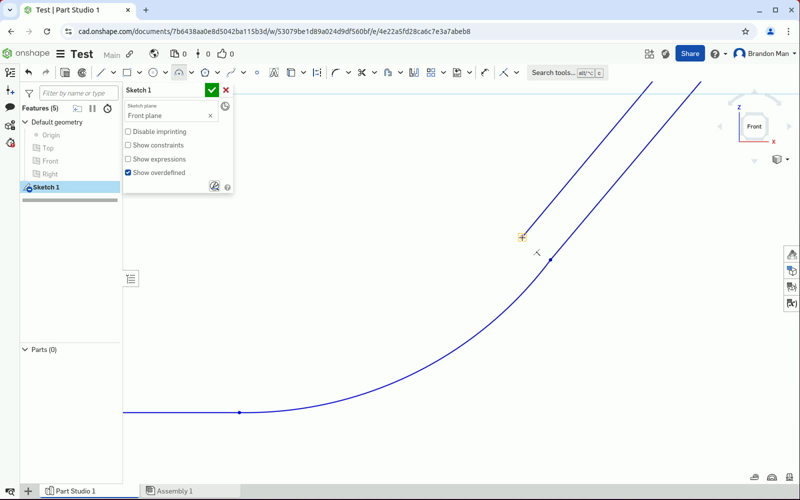
scroll(-6)
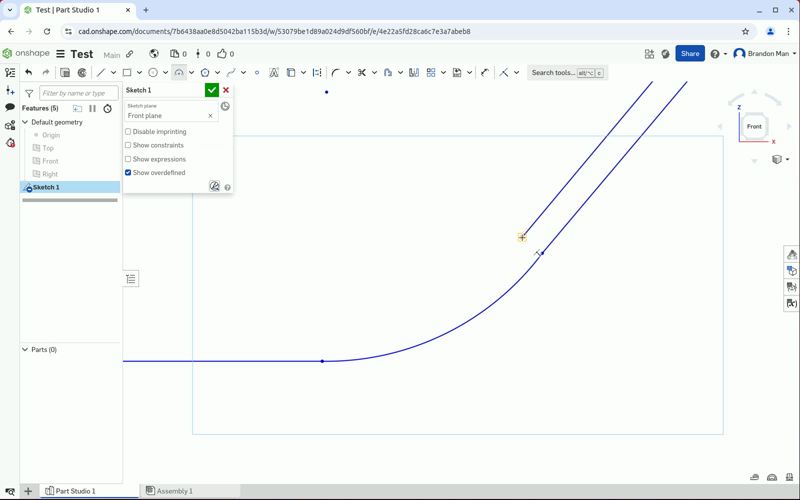
scroll(-6)
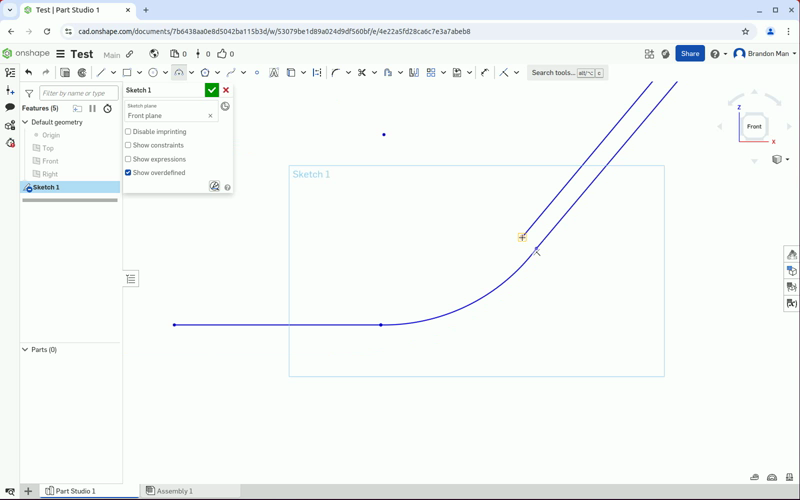
scroll(-6)
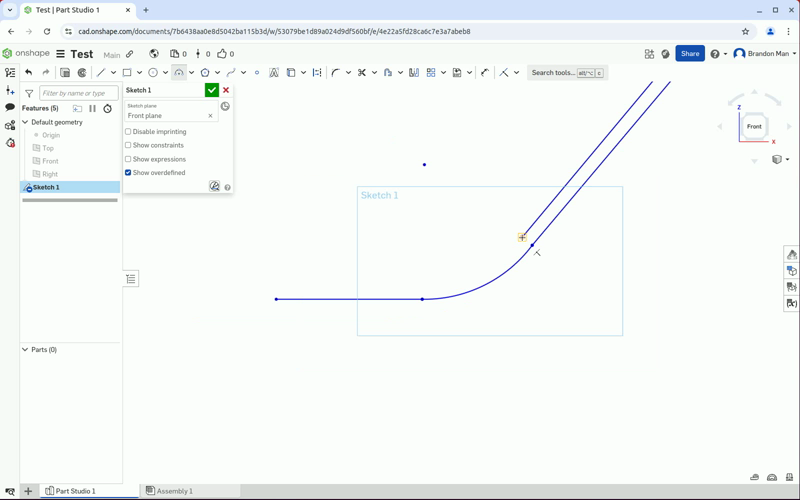
scroll(-6)
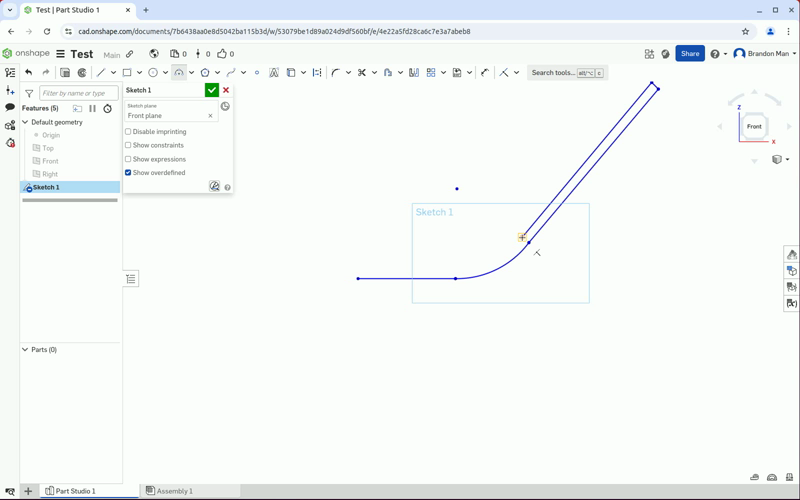
scroll(-6)
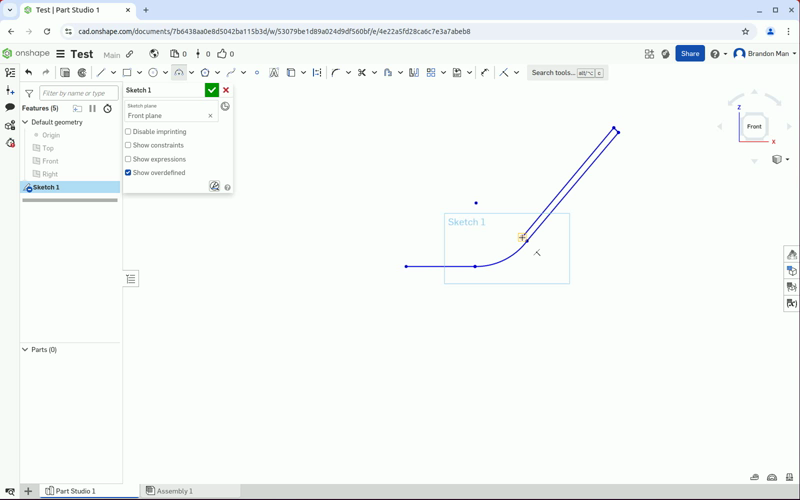
scroll(-6)
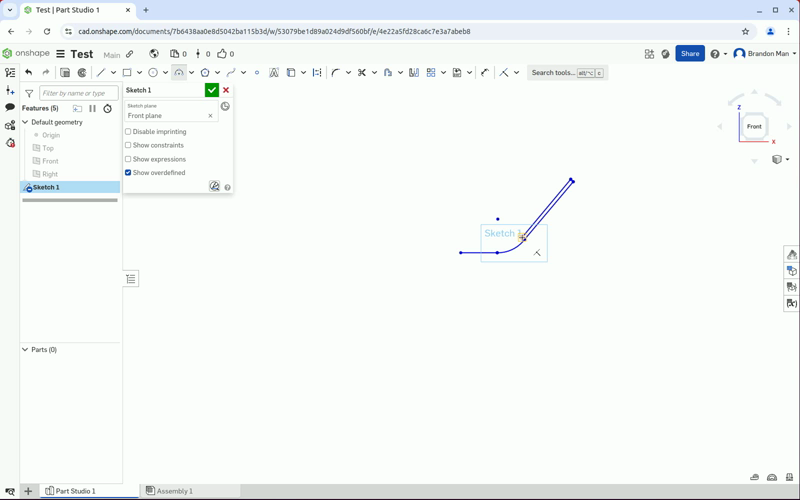
key_down(shift)
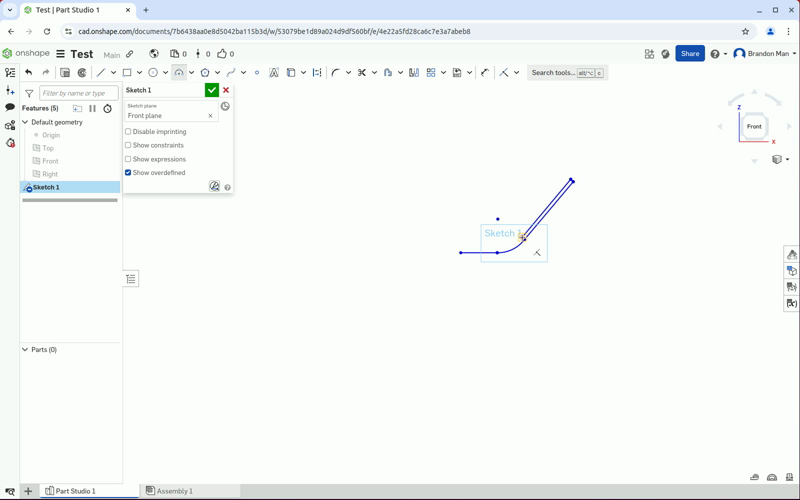
mouse_move(497, 249)
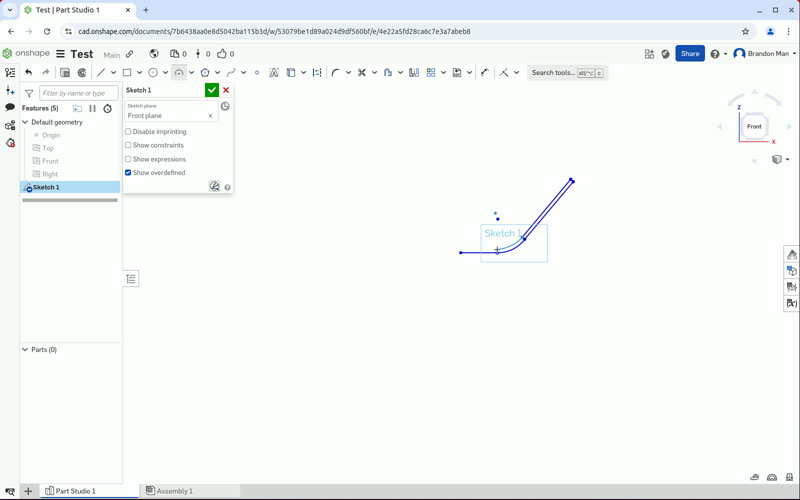
scroll(6)
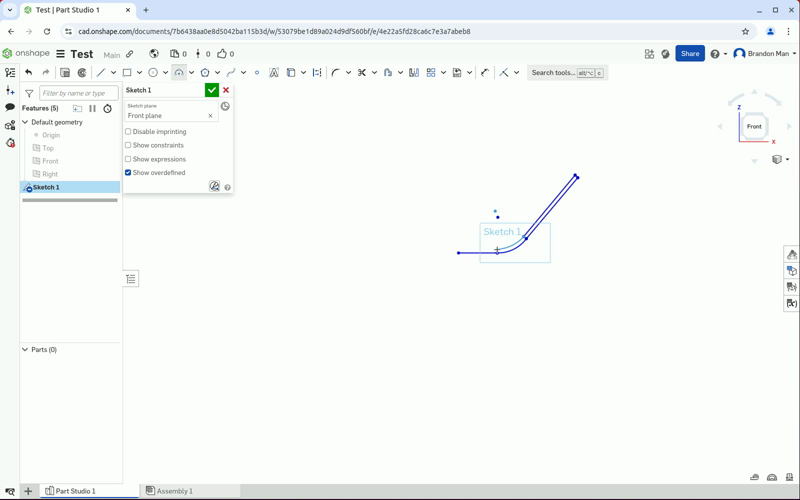
scroll(6)
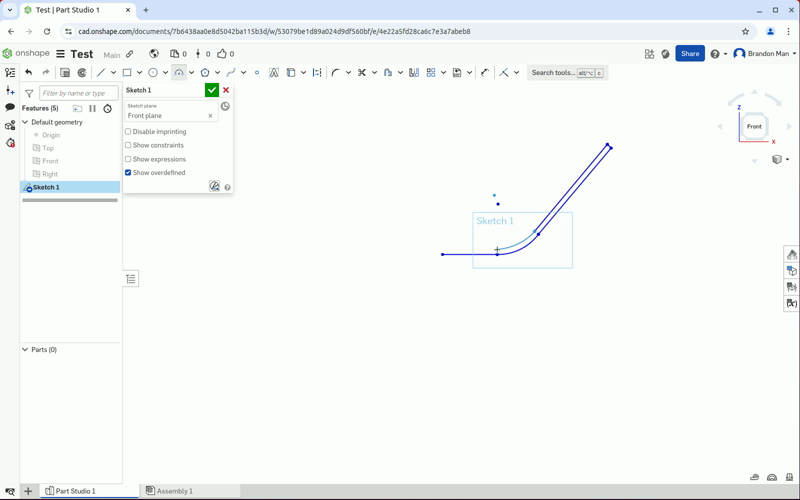
scroll(6)
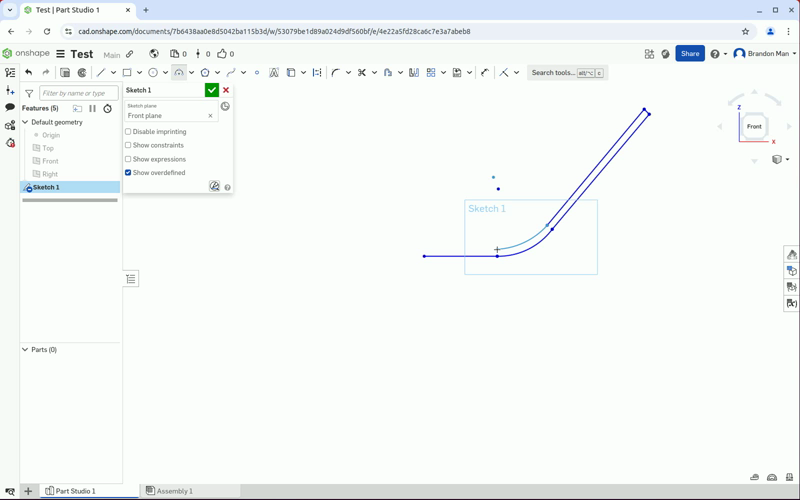
scroll(6)
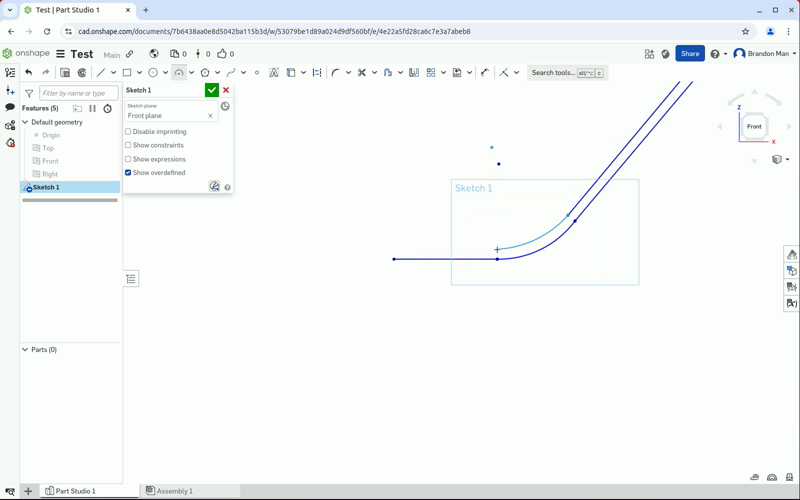
scroll(6)
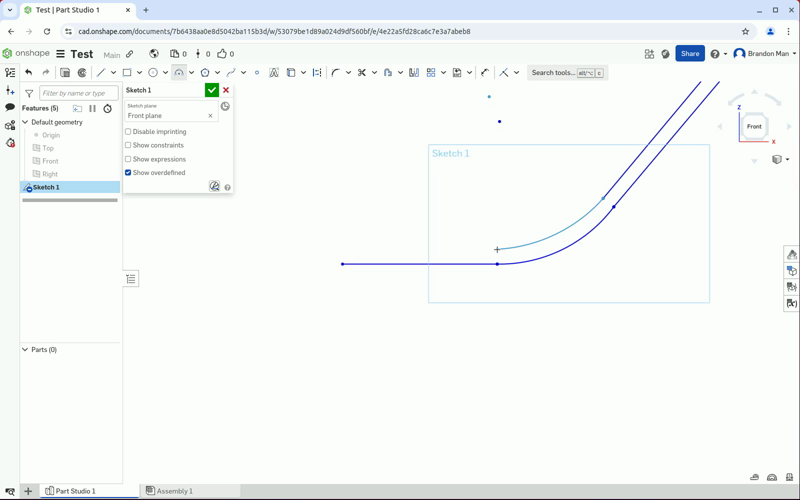
scroll(6)
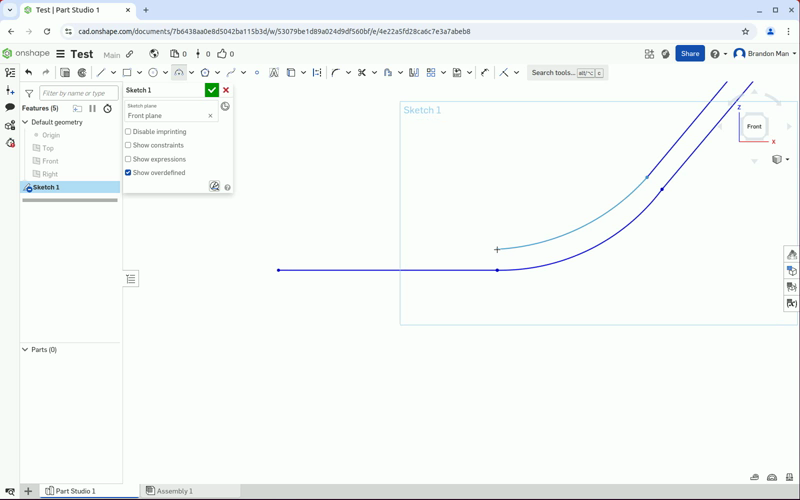
scroll(6)
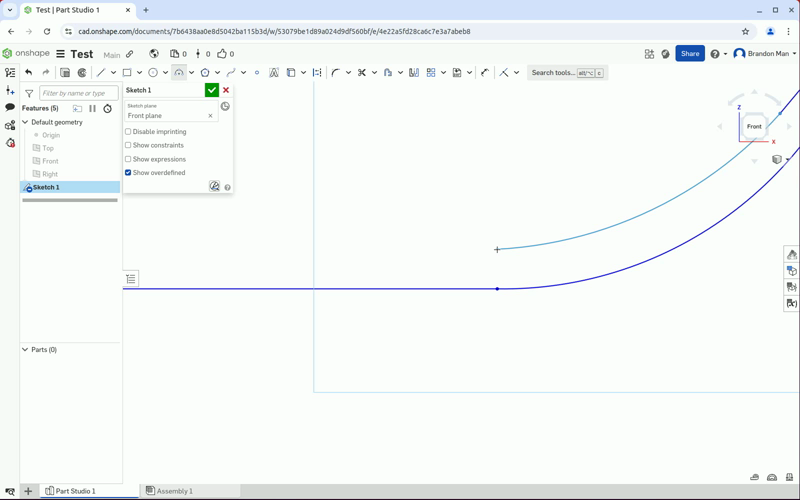
click(497, 249)
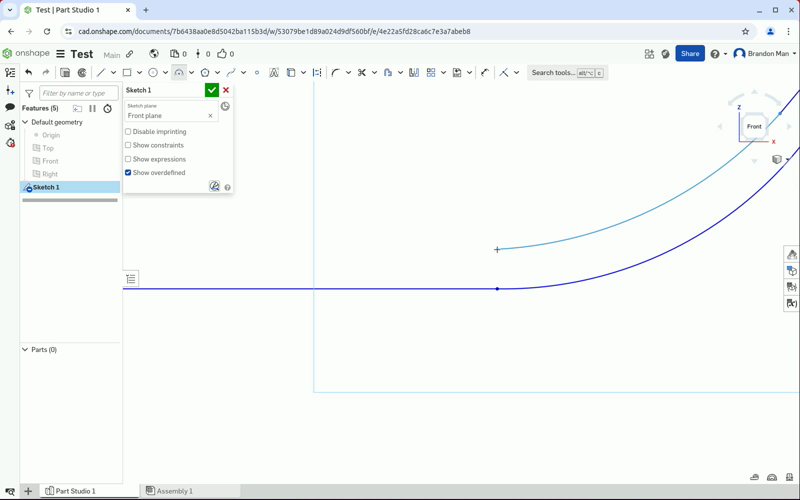
scroll(-6)
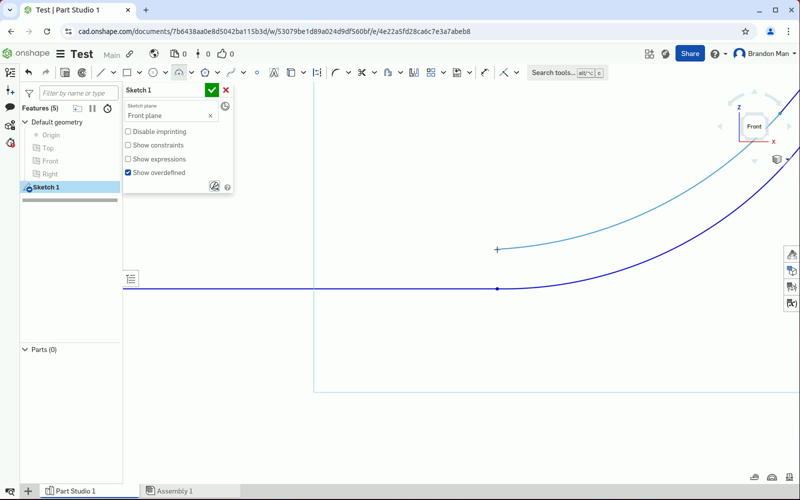
scroll(-6)
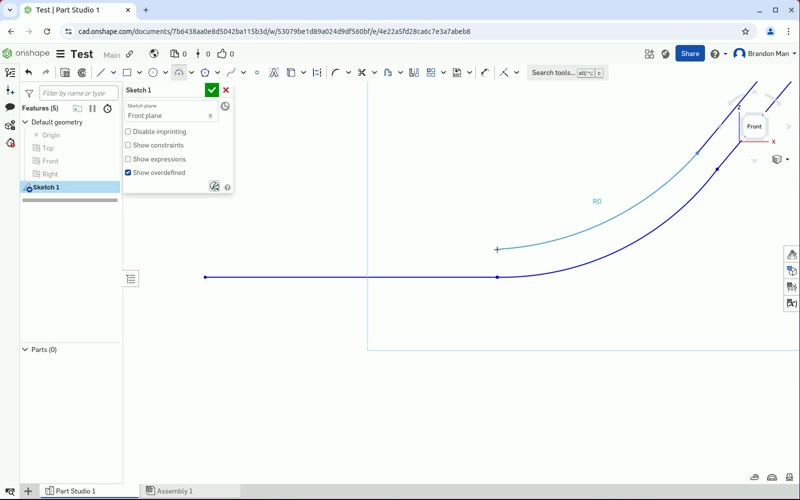
scroll(-6)
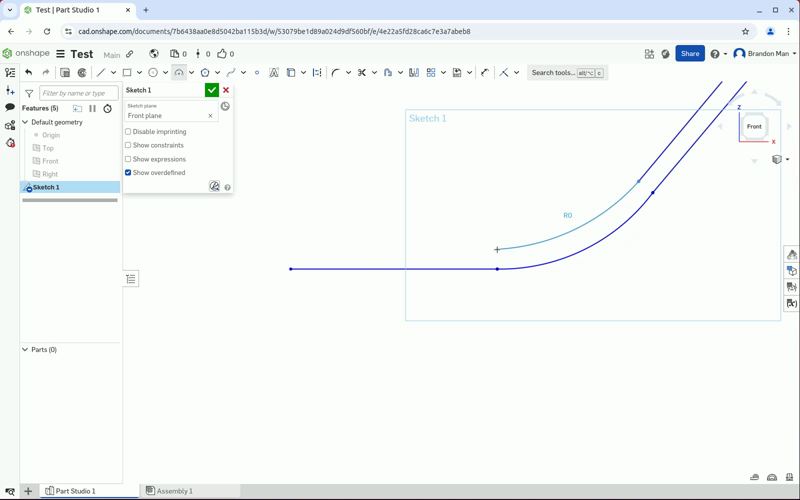
scroll(-6)
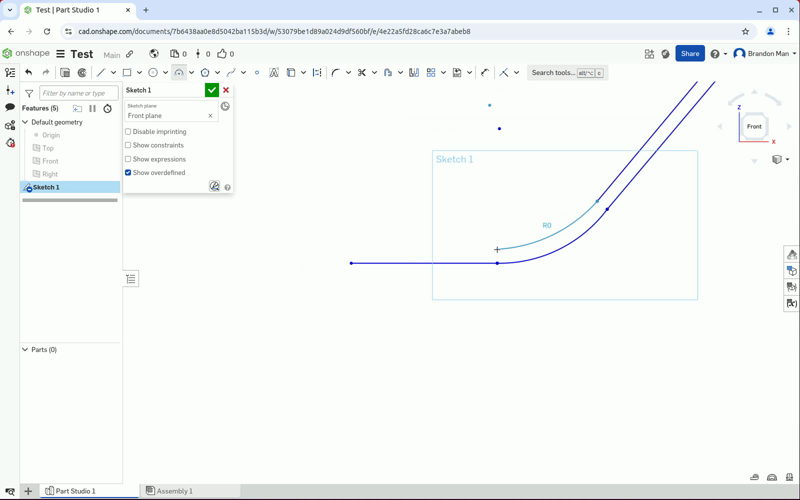
scroll(-6)
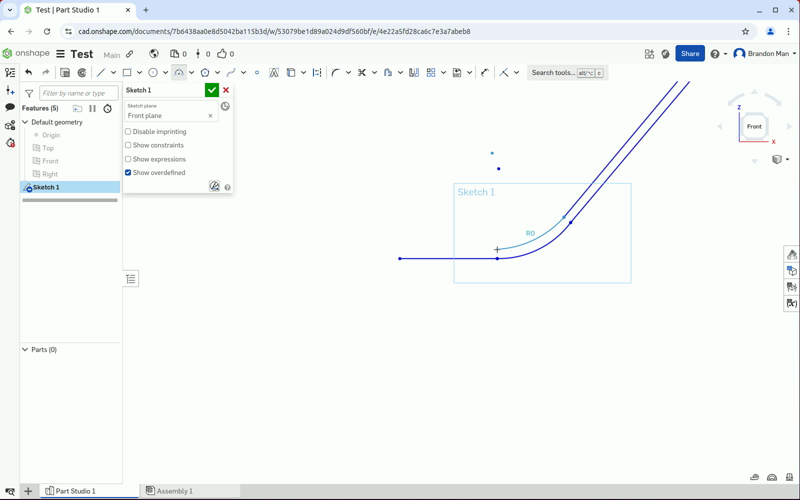
scroll(-6)
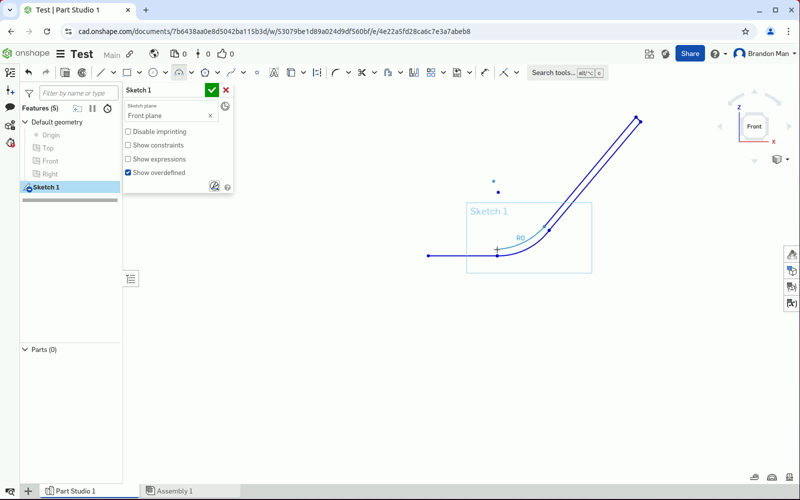
scroll(-6)
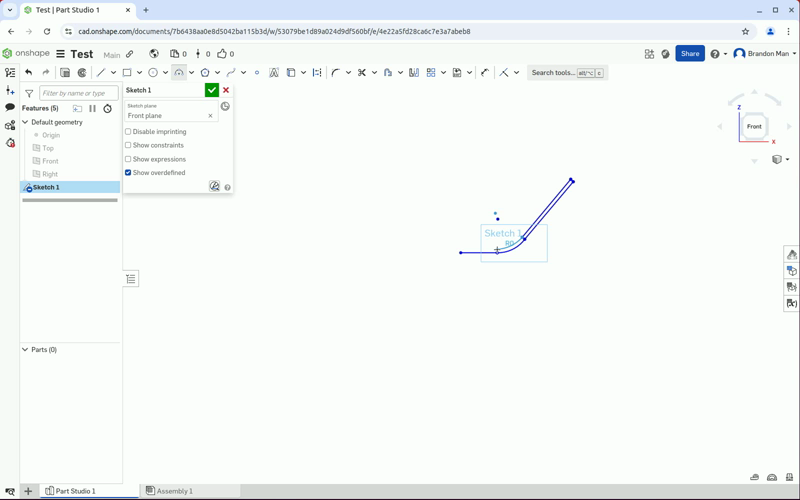
mouse_move(511, 245)
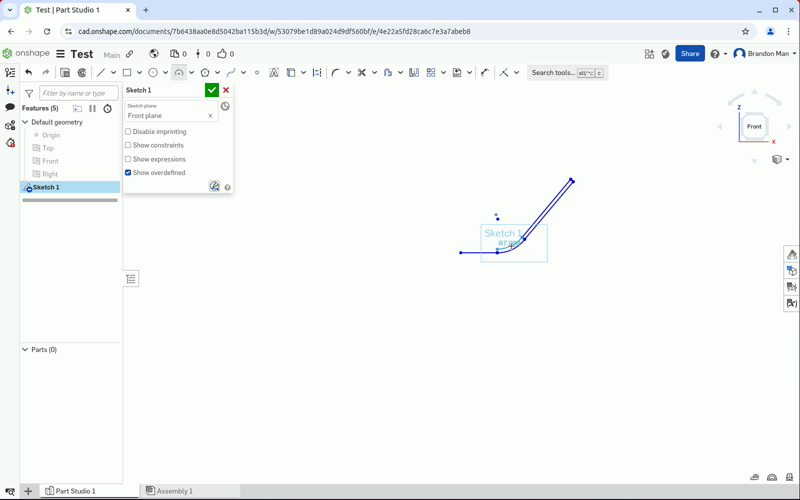
scroll(6)
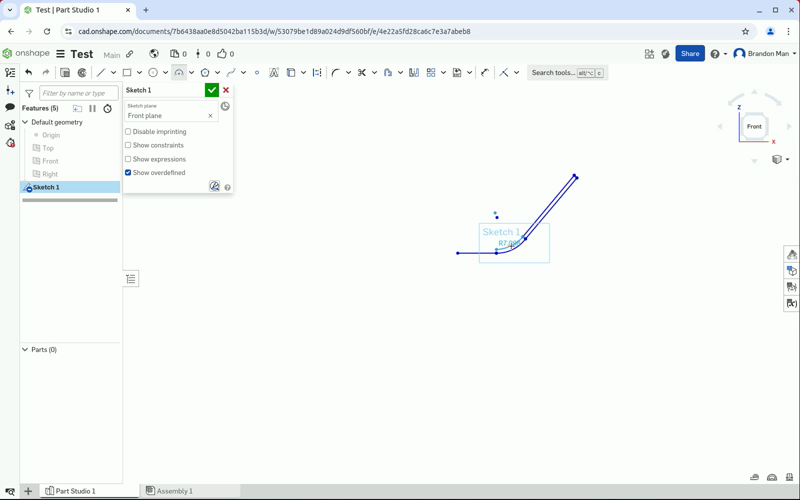
scroll(6)
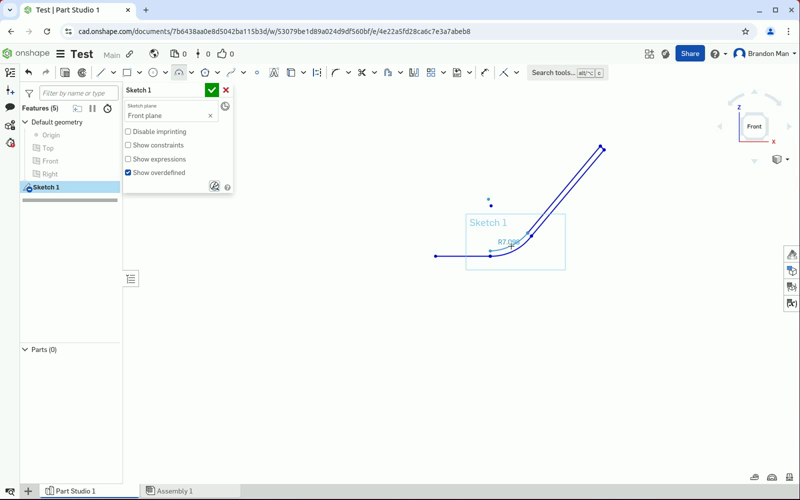
scroll(6)
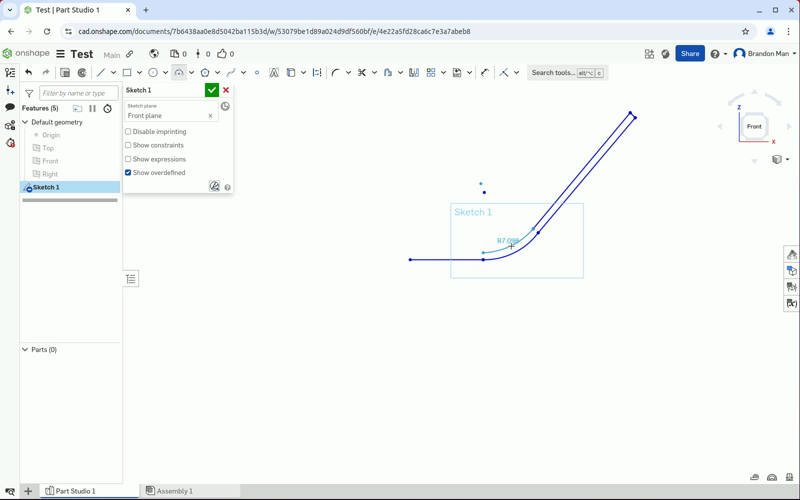
scroll(6)
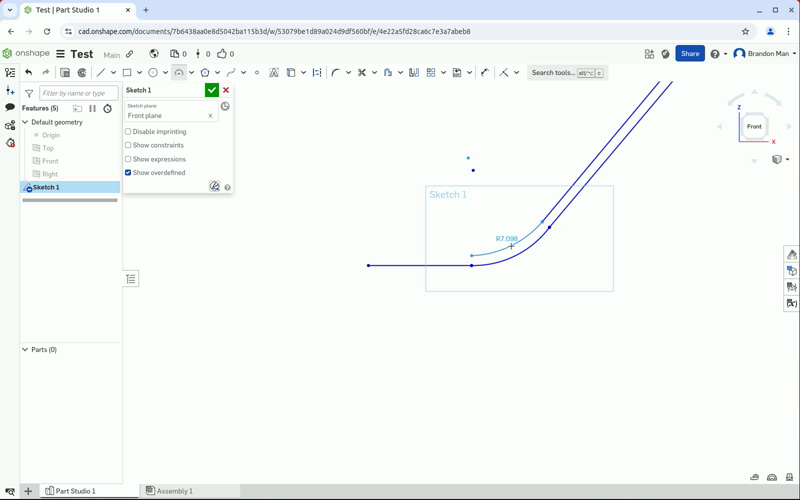
scroll(6)
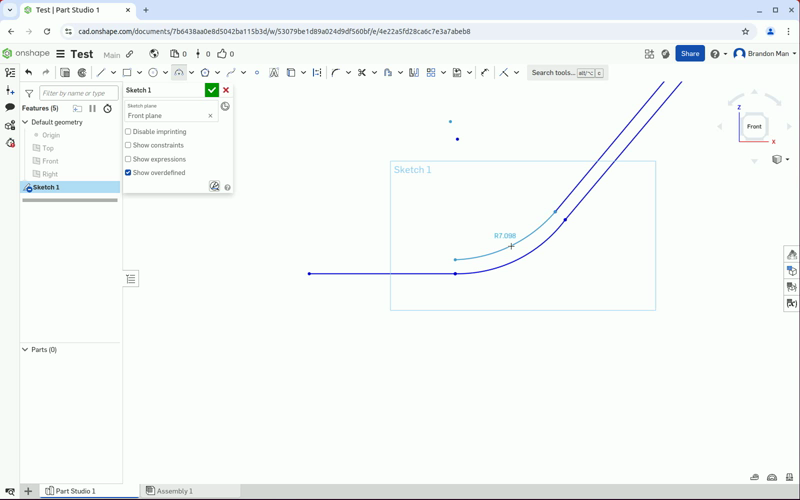
scroll(6)
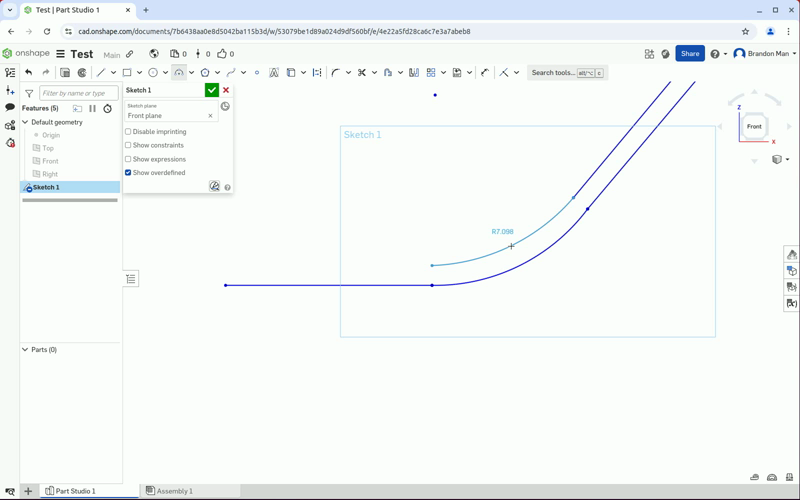
scroll(6)
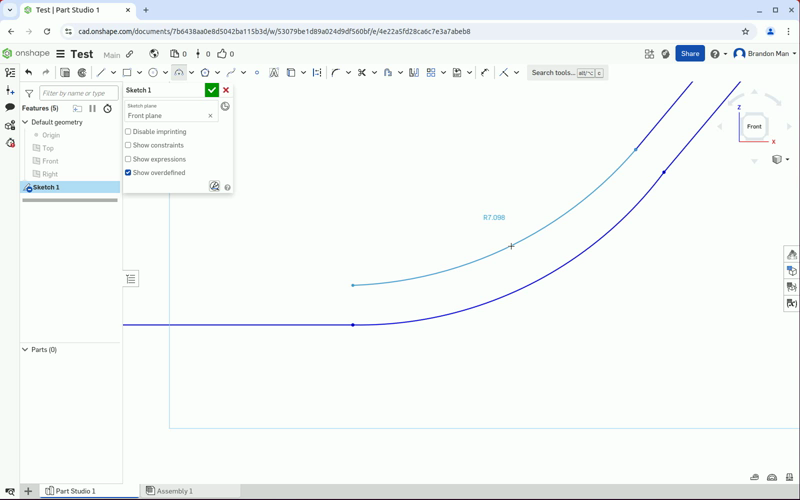
click(511, 245)
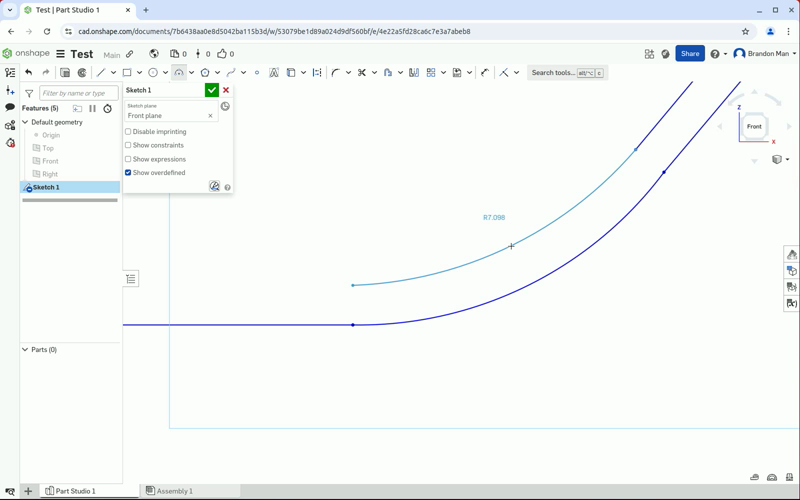
scroll(-6)
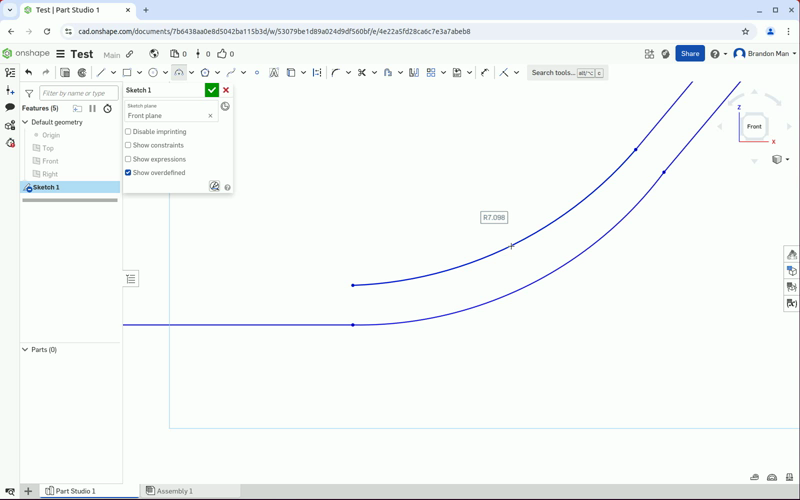
scroll(-6)
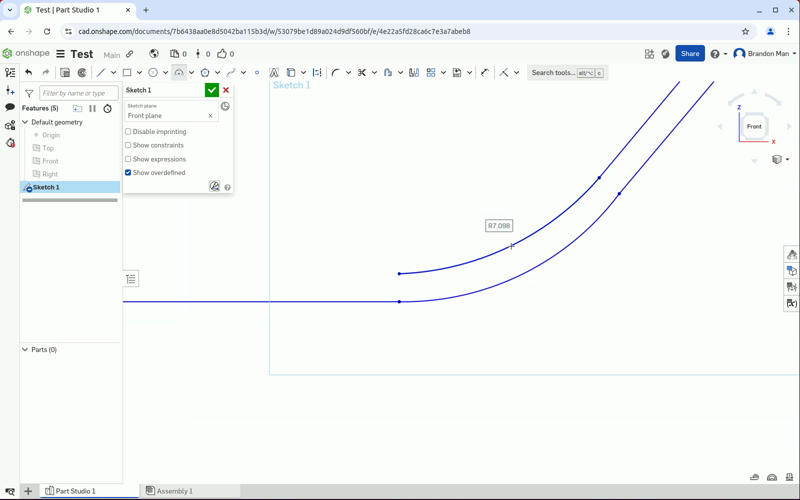
scroll(-6)
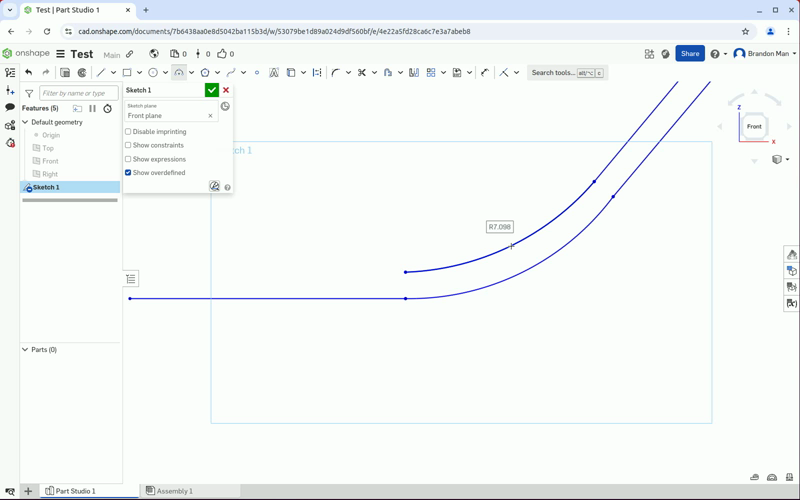
scroll(-6)
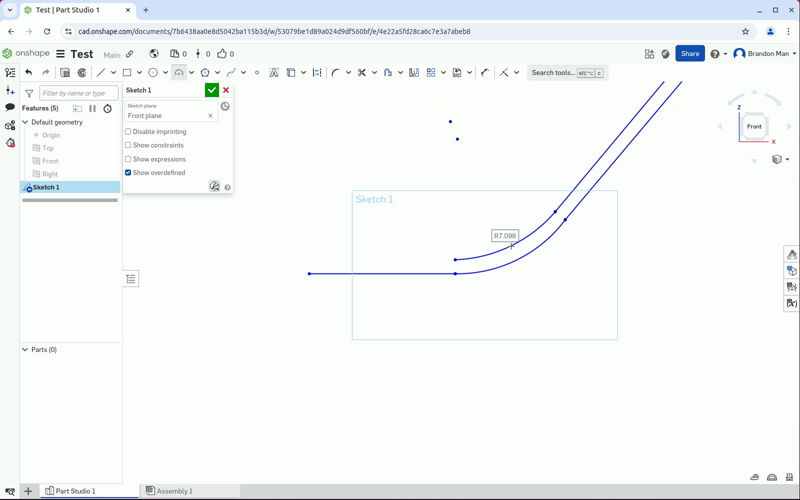
scroll(-6)
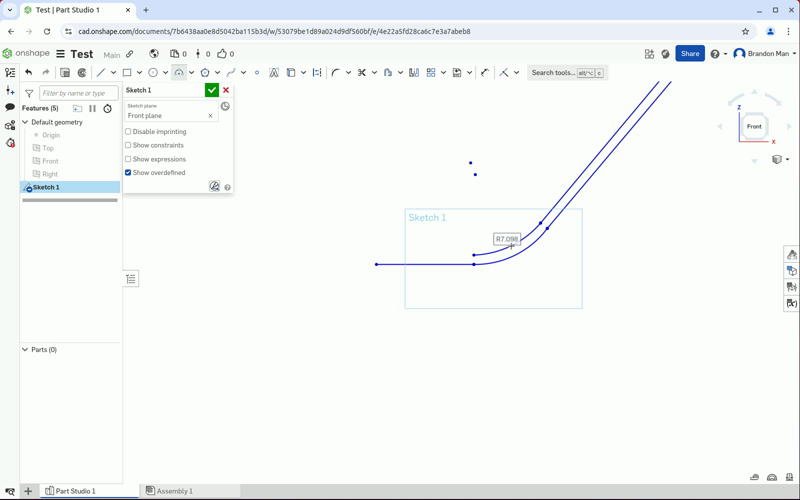
scroll(-6)
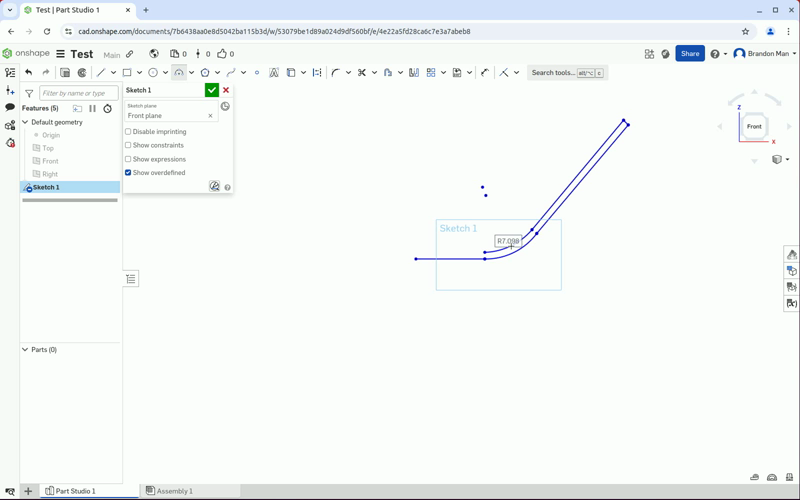
scroll(-6)
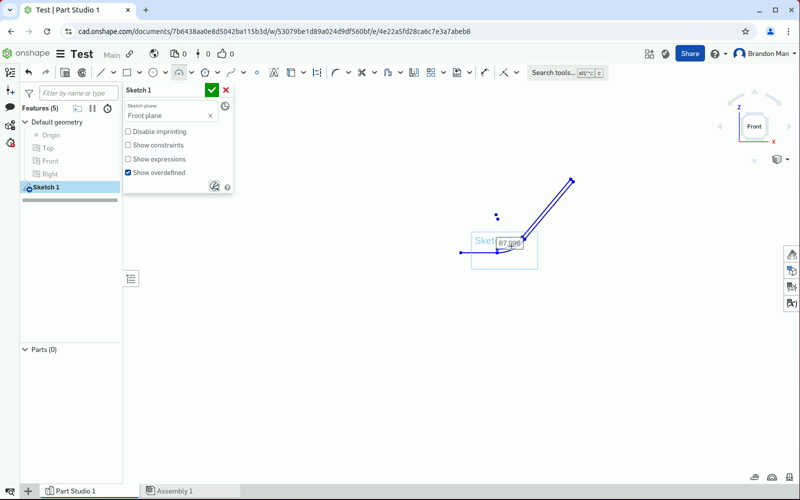
key_up(shift)
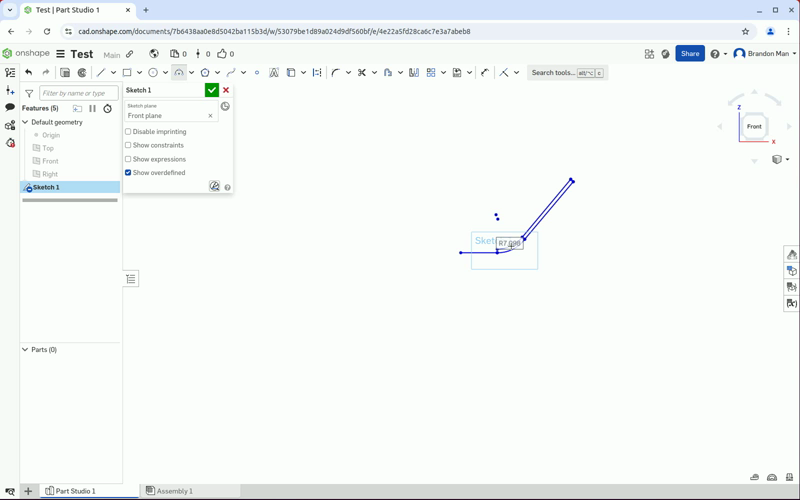
key(esc)
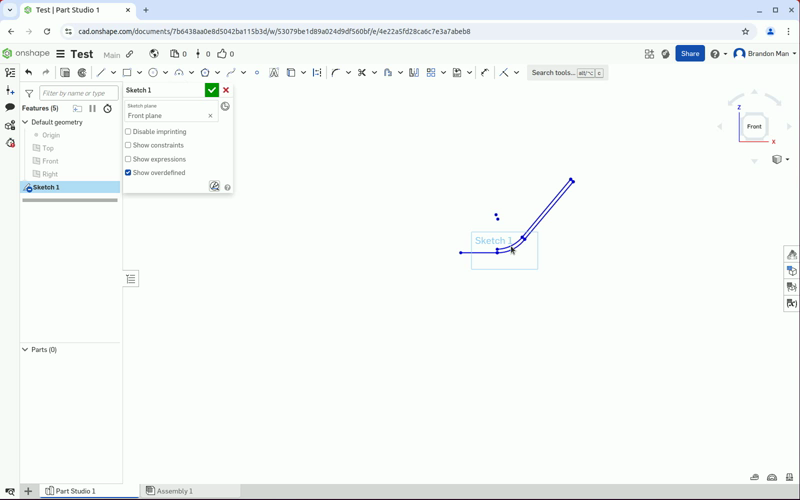
key(l)
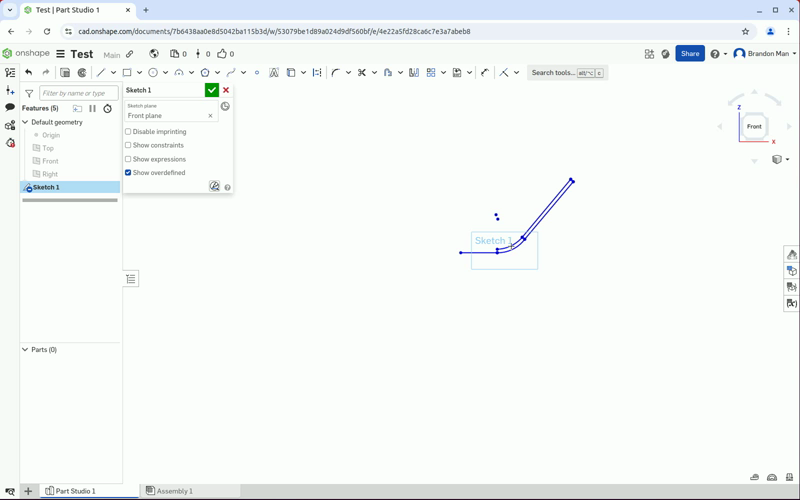
mouse_move(497, 249)
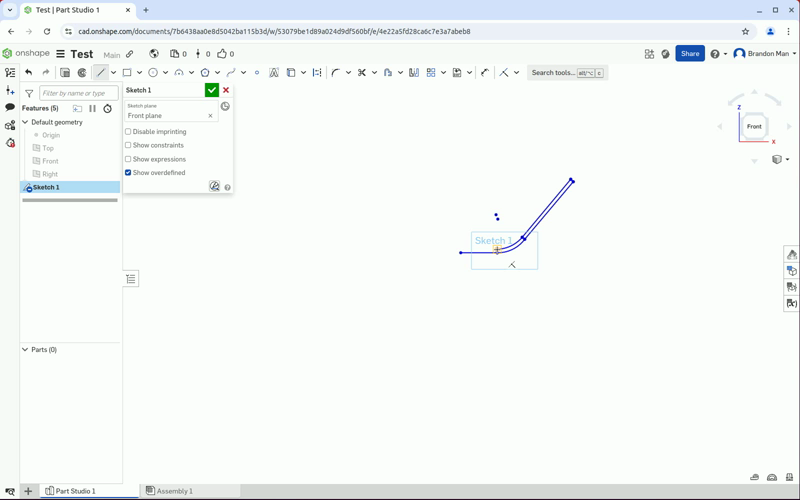
scroll(6)
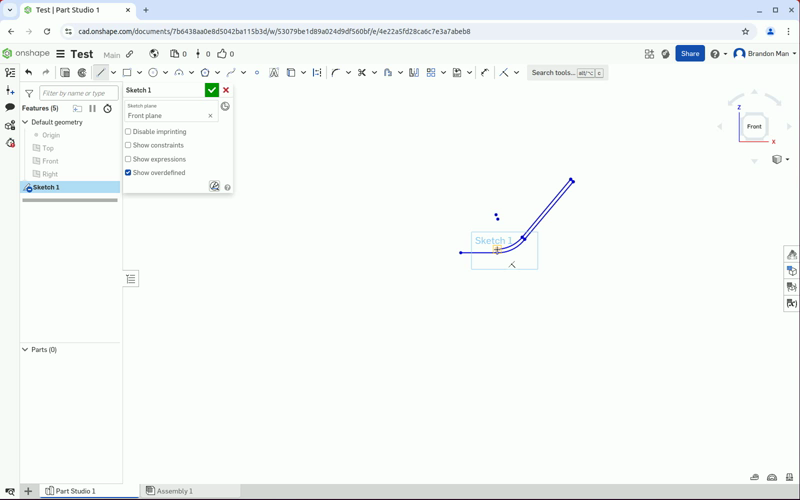
scroll(6)
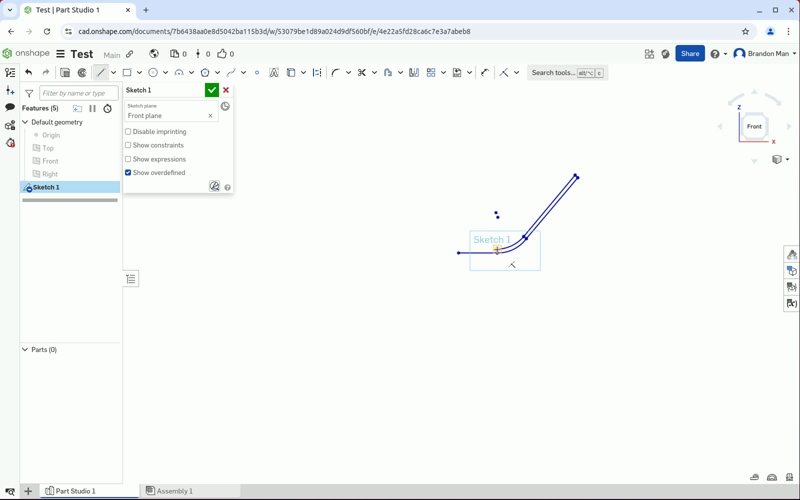
scroll(6)
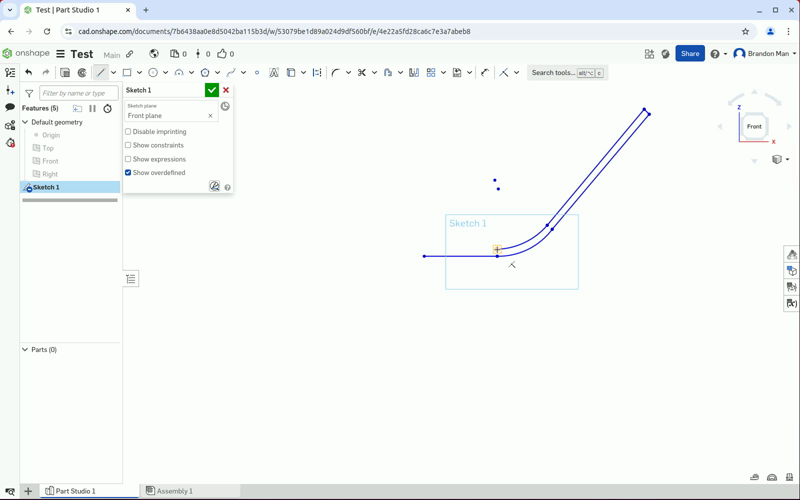
scroll(6)
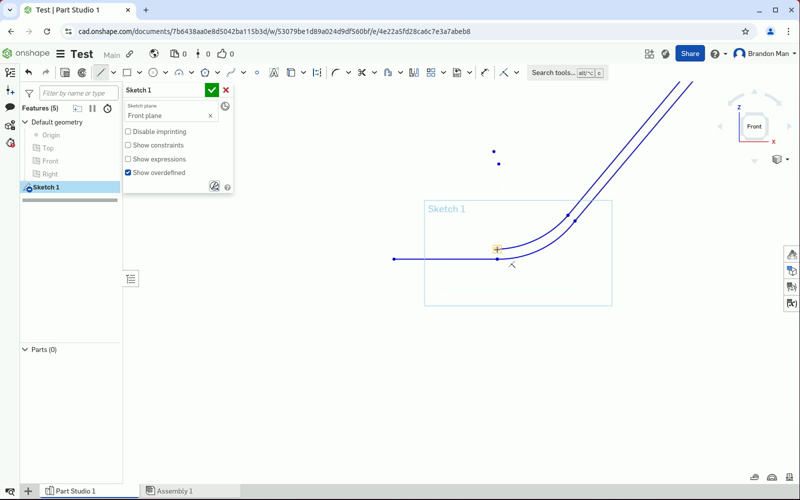
scroll(6)
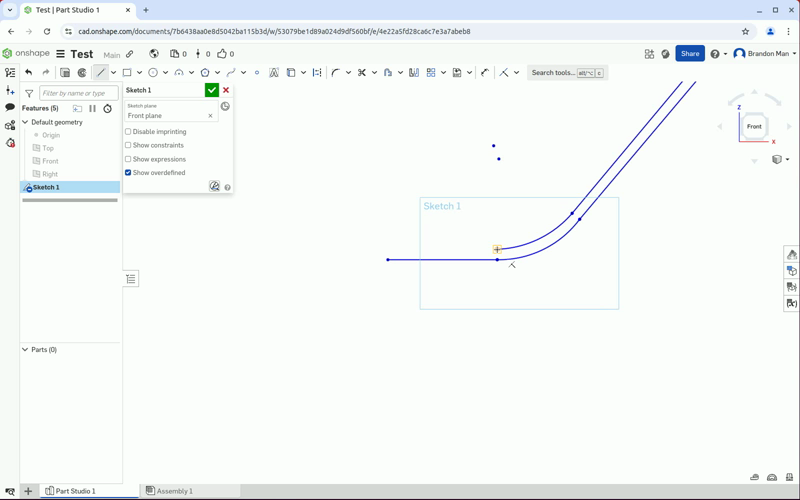
scroll(6)
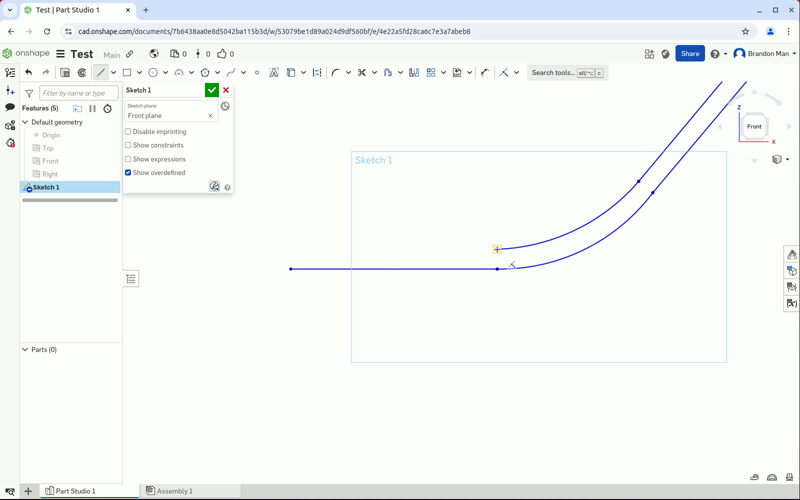
scroll(6)
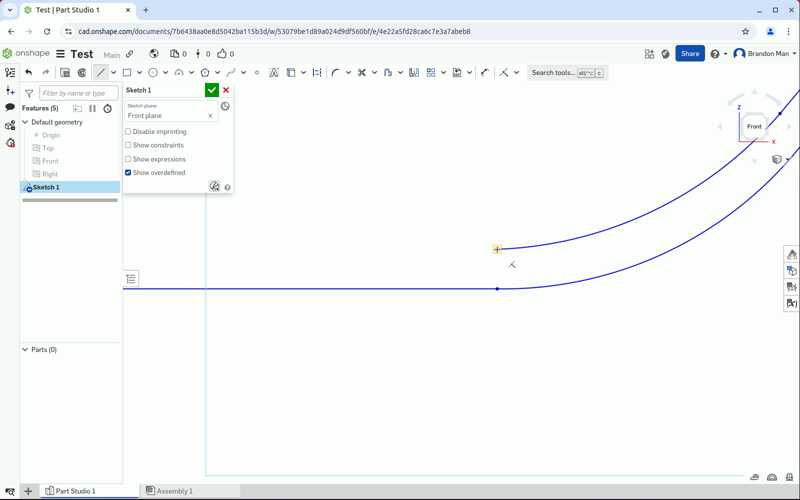
click(497, 249)
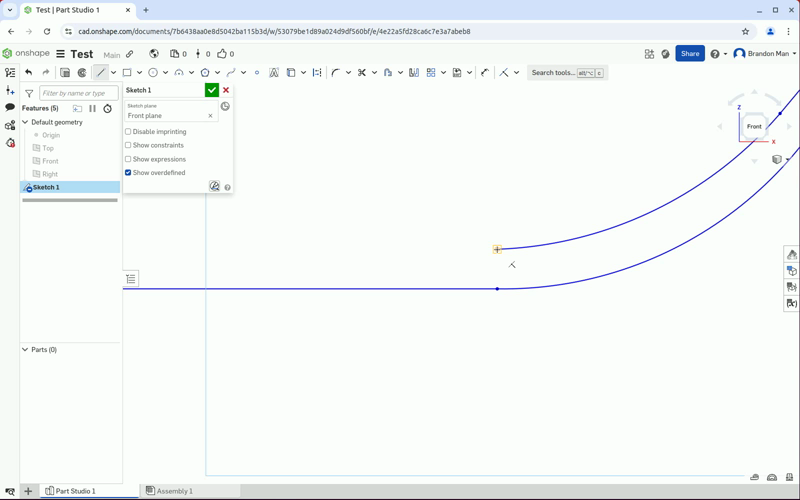
scroll(-6)
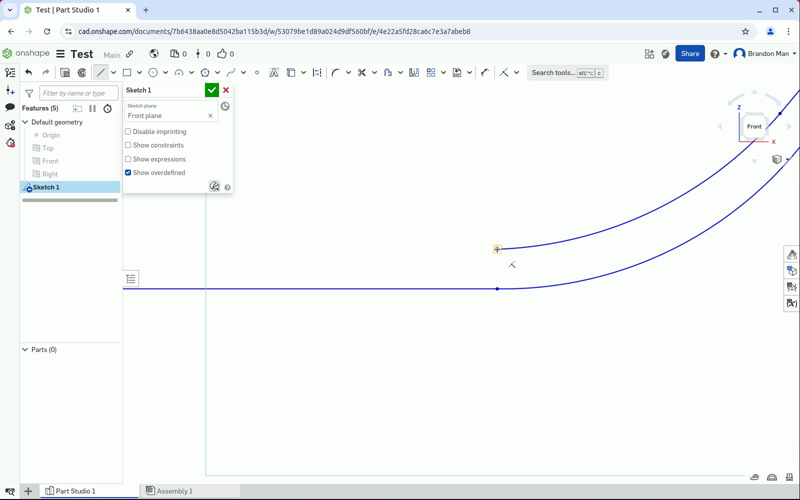
scroll(-6)
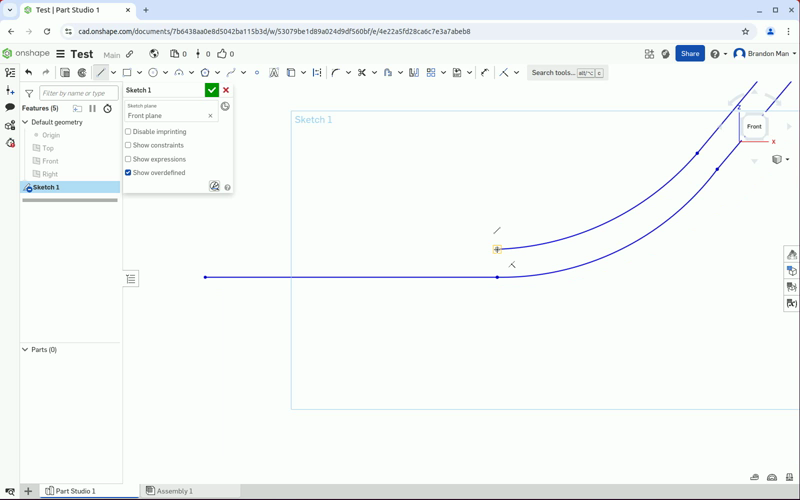
scroll(-6)
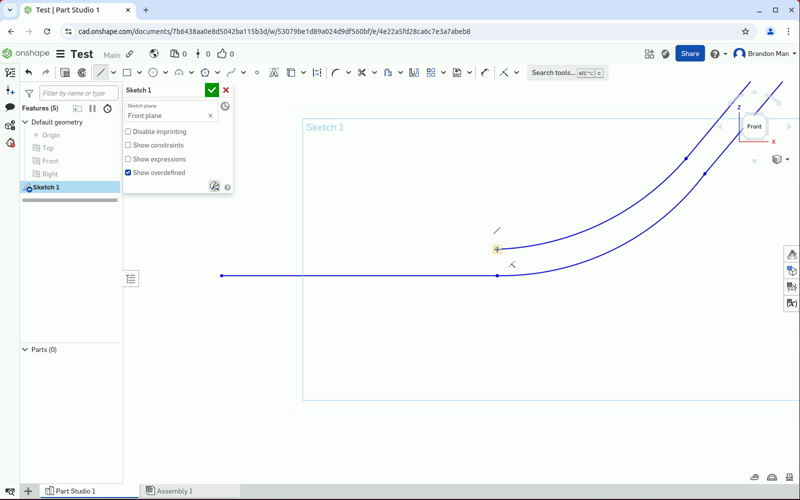
scroll(-6)
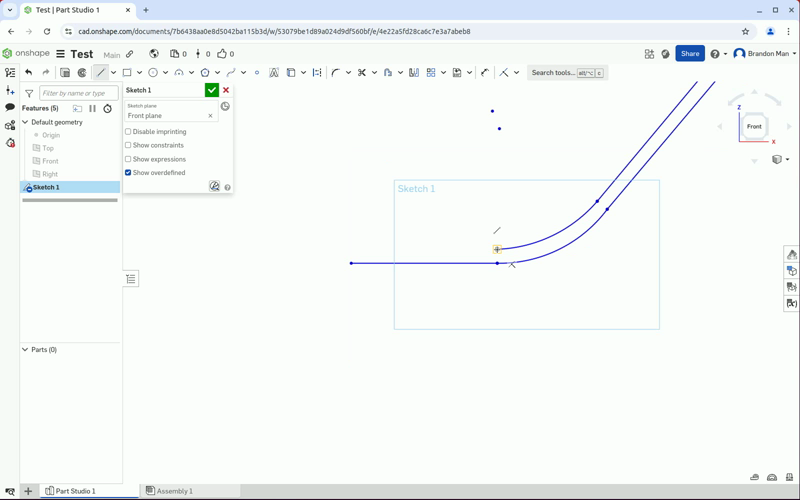
scroll(-6)
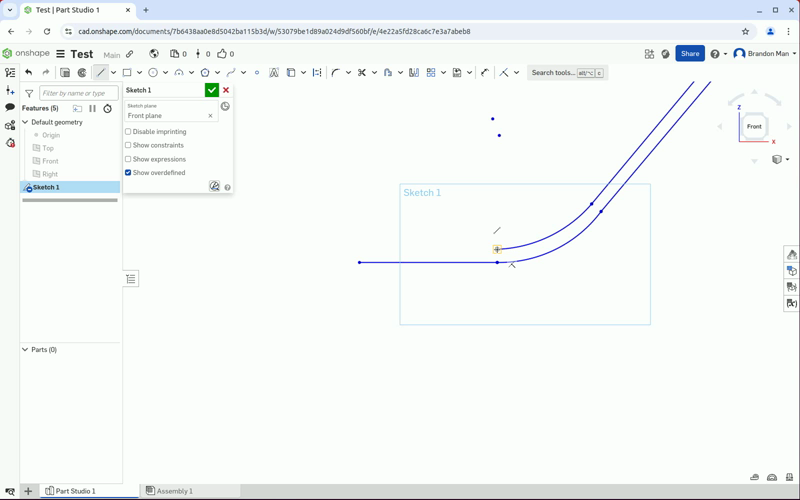
scroll(-6)
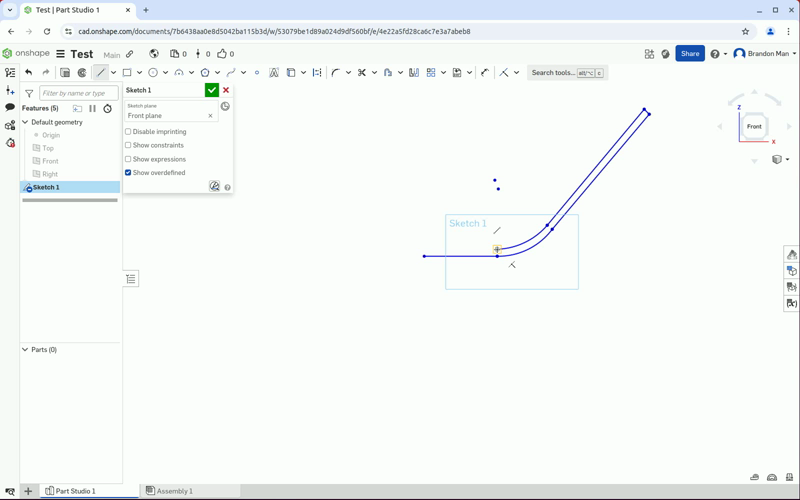
scroll(-6)
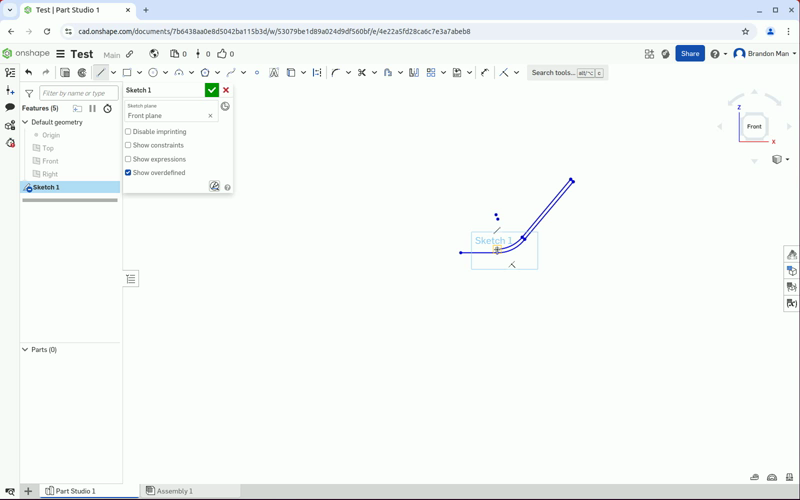
key_down(shift)
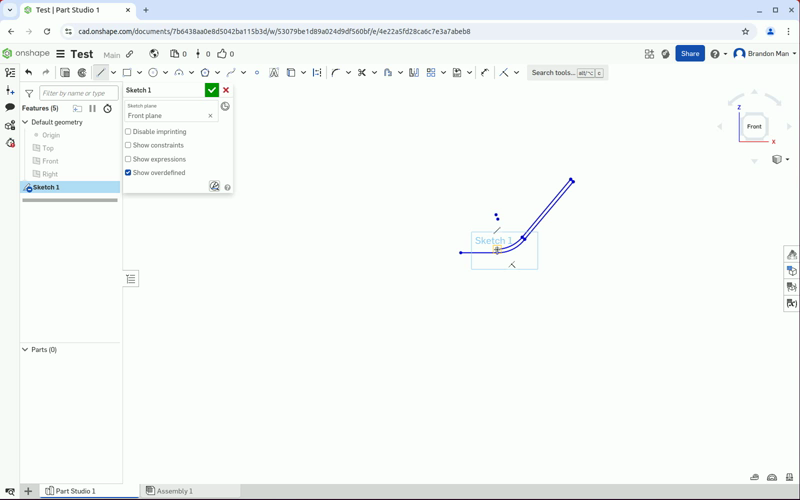
mouse_move(527, 249)
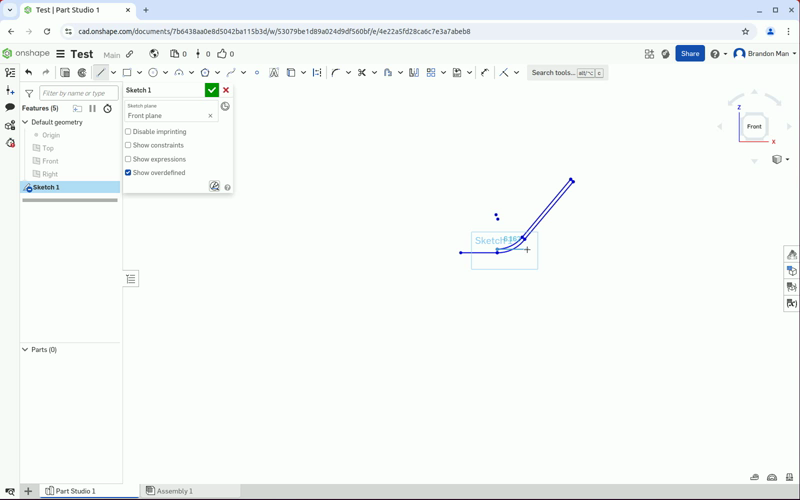
mouse_move(460, 249)
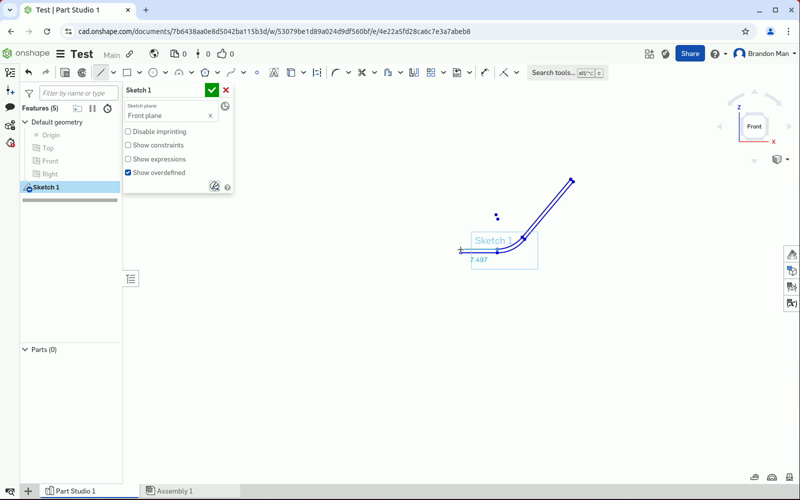
scroll(6)
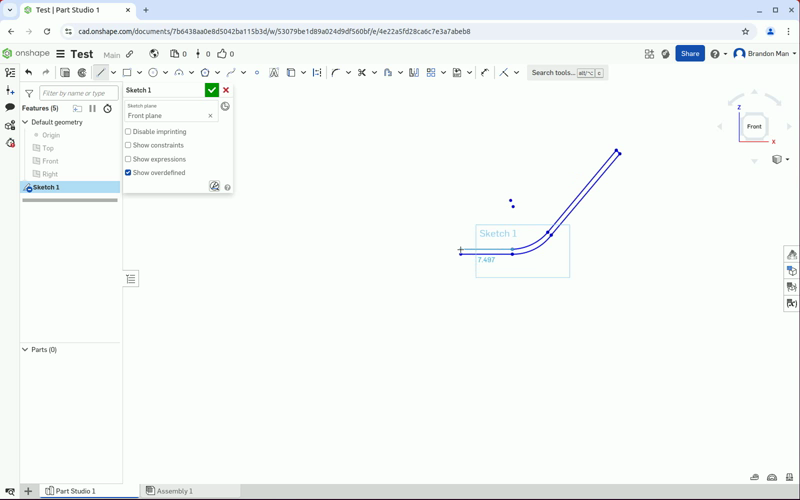
scroll(6)
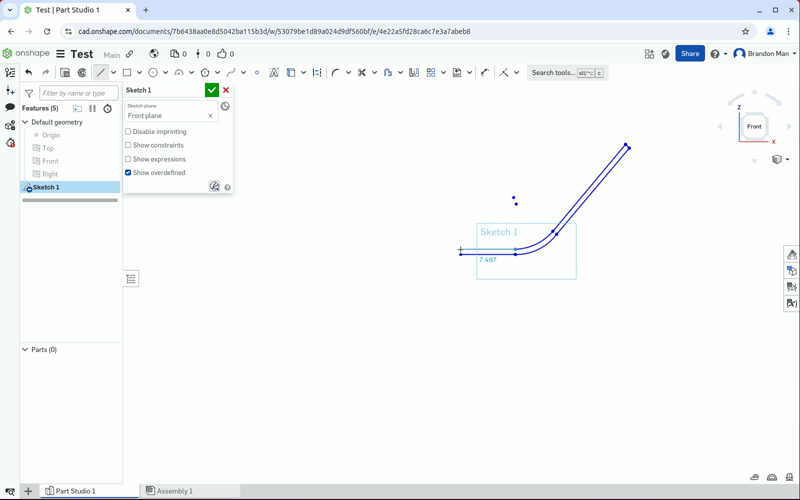
scroll(6)
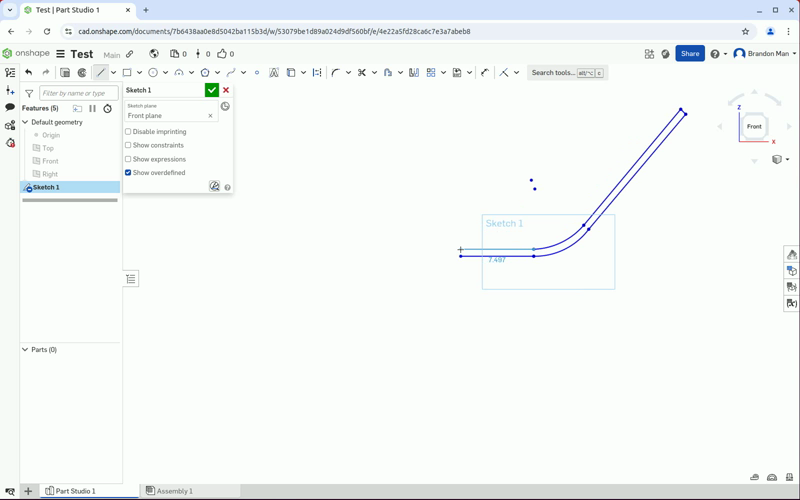
scroll(6)
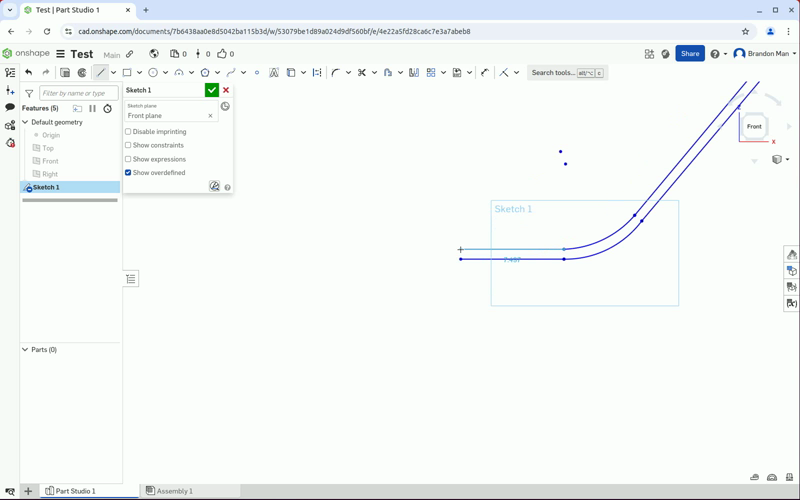
scroll(6)
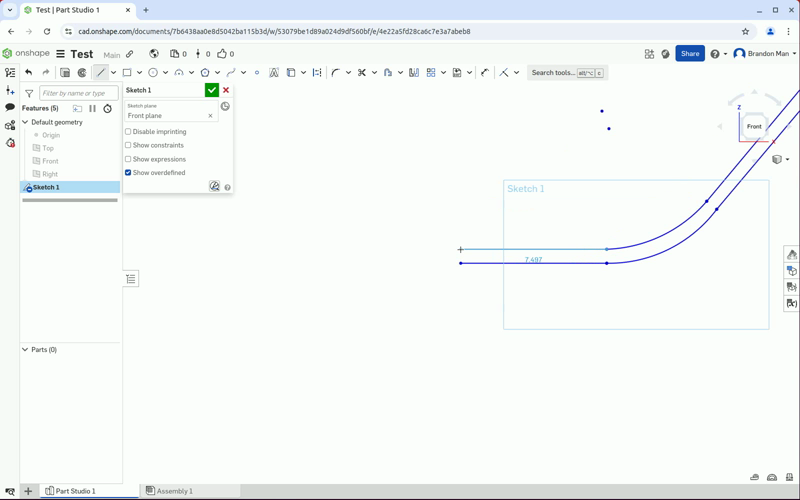
scroll(6)
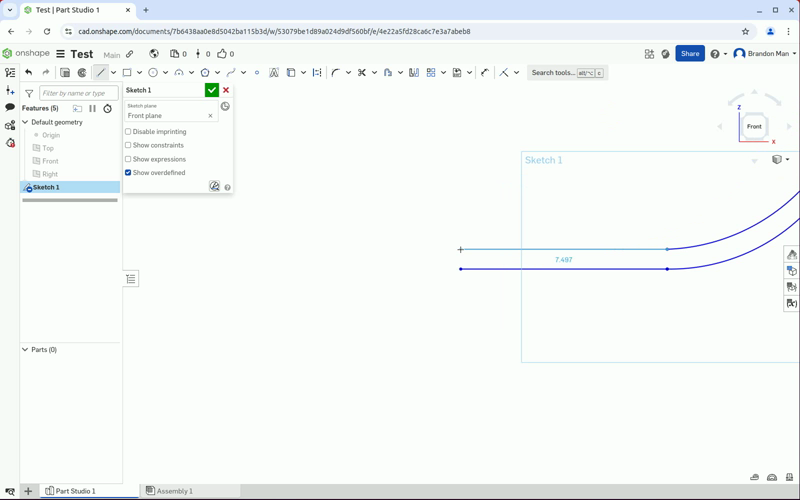
scroll(6)
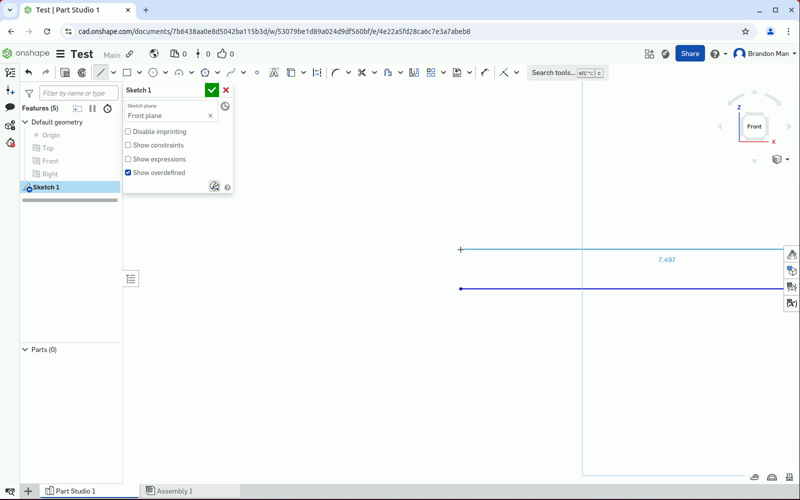
click(460, 249)
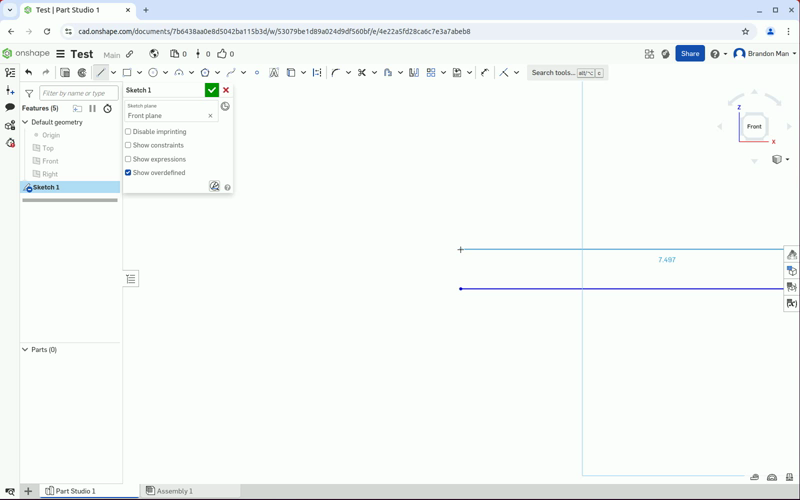
scroll(-6)
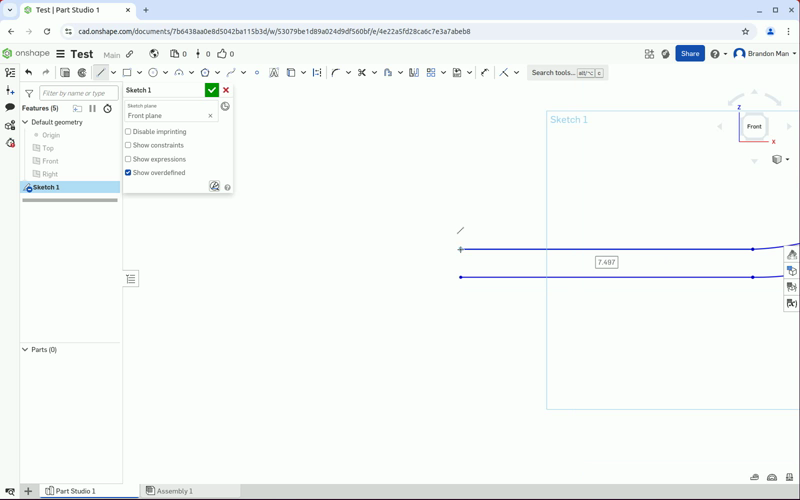
scroll(-6)
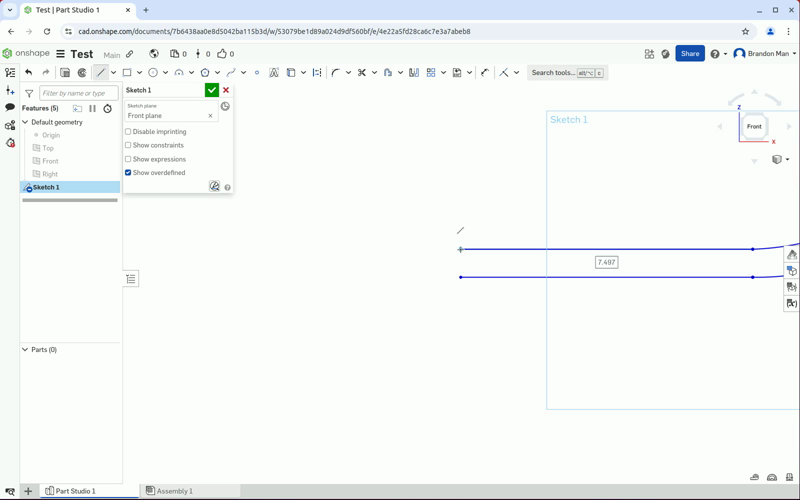
scroll(-6)
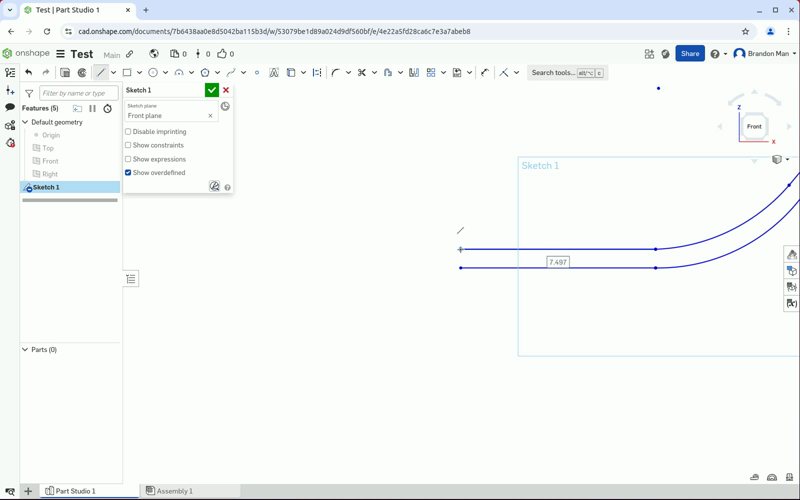
scroll(-6)
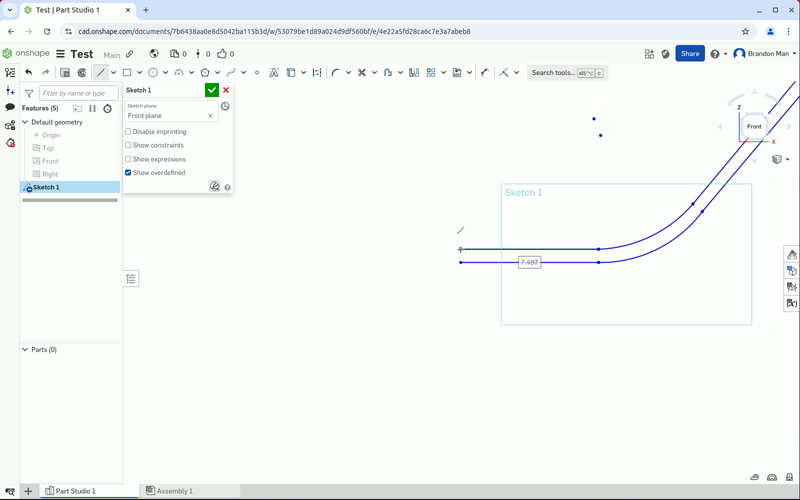
scroll(-6)
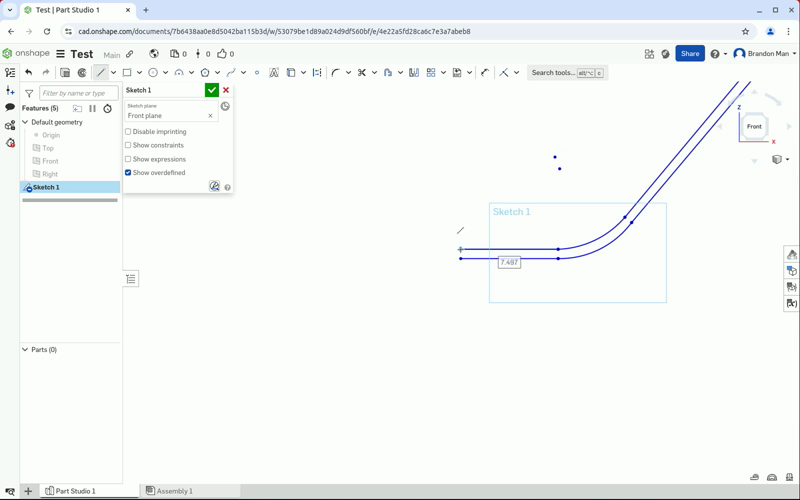
scroll(-6)
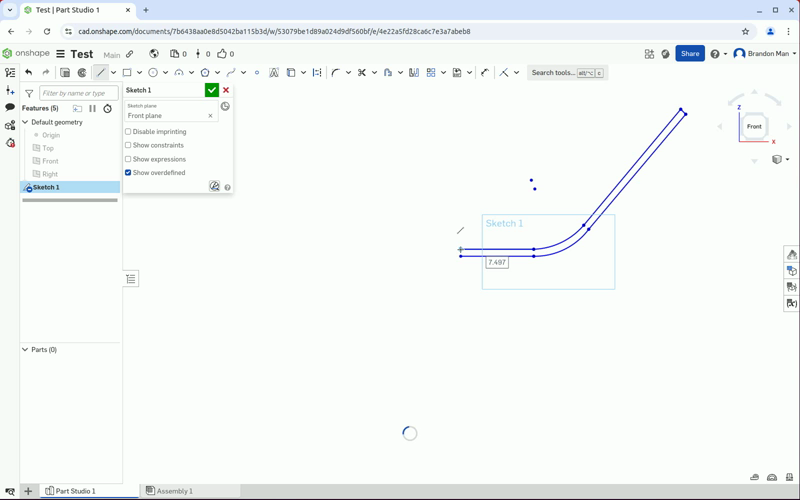
scroll(-6)
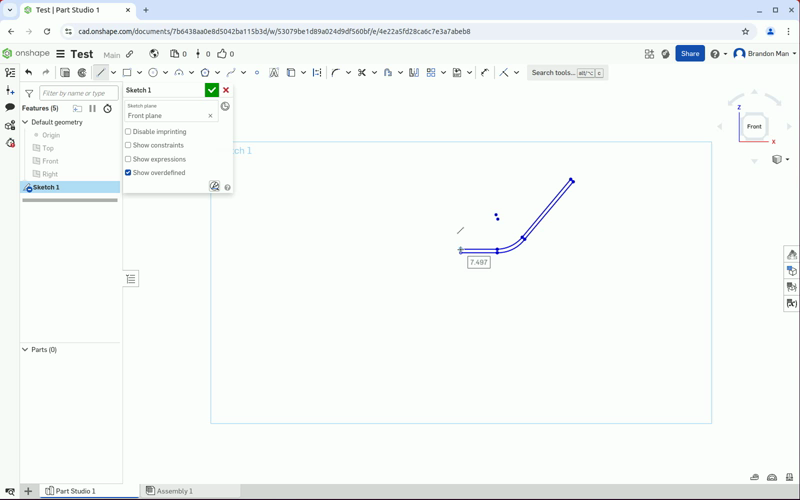
key_up(shift)
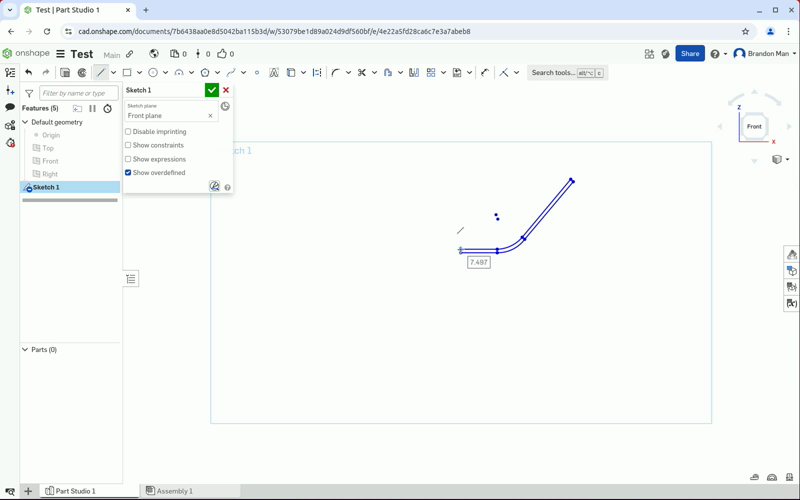
key_down(shift)
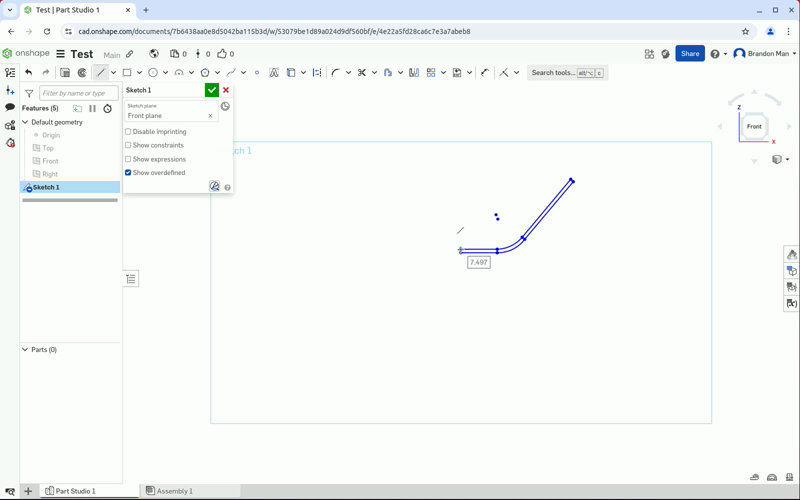
mouse_move(490, 249)
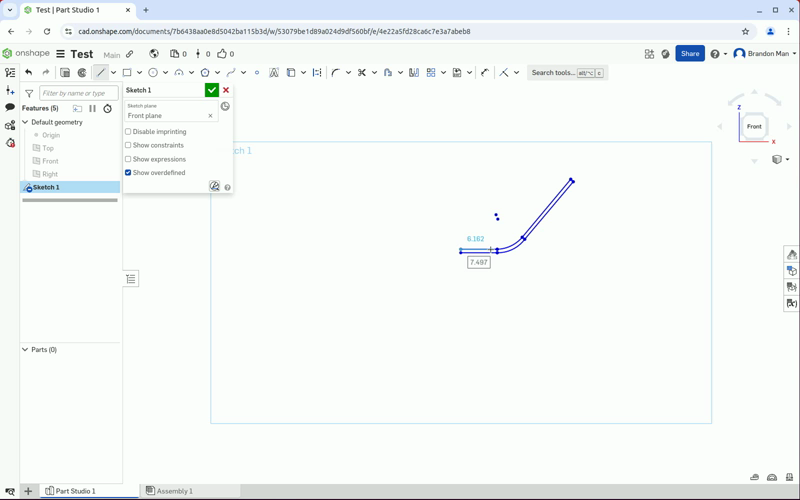
mouse_move(460, 251)
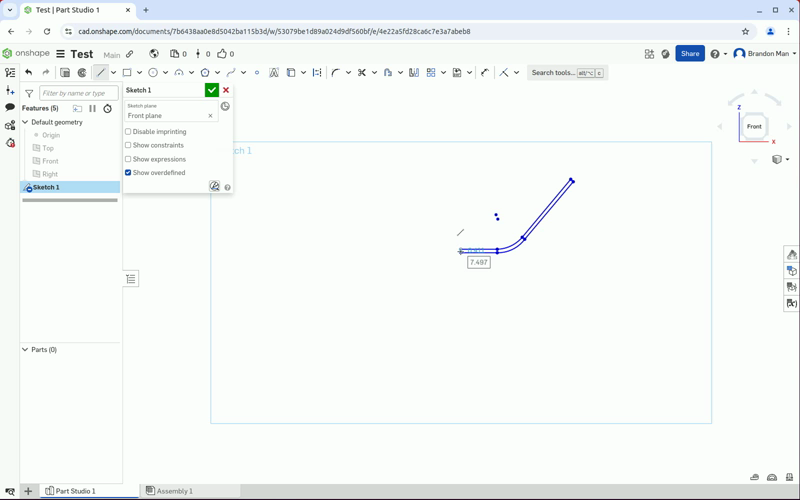
scroll(6)
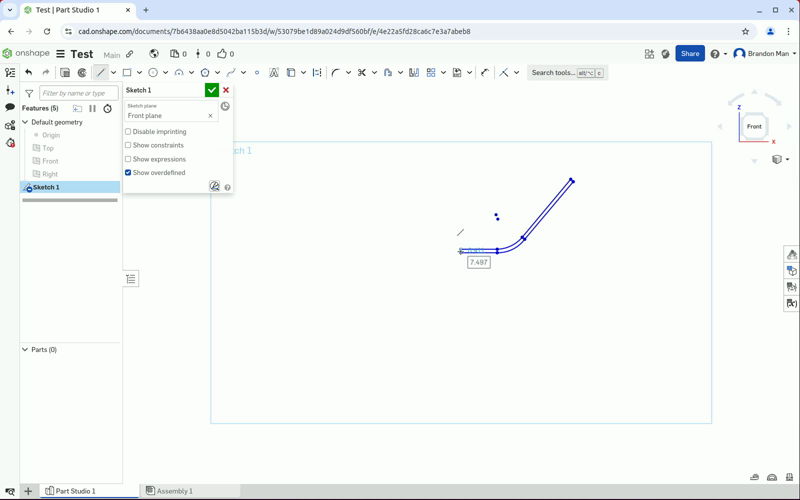
scroll(6)
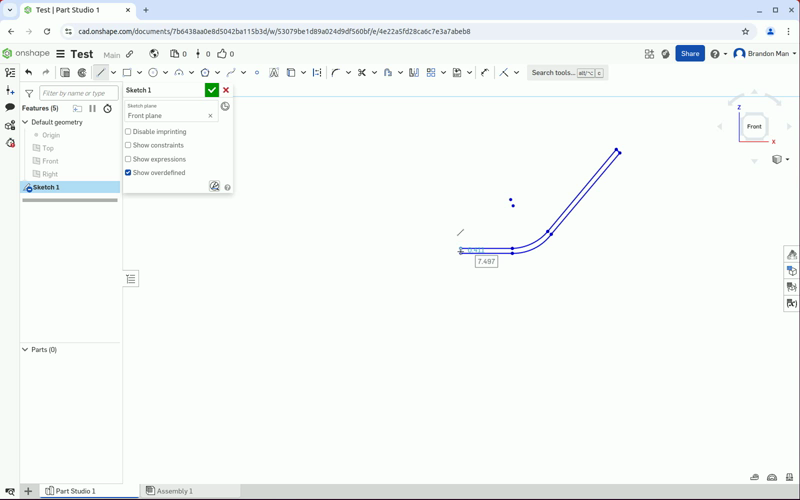
scroll(6)
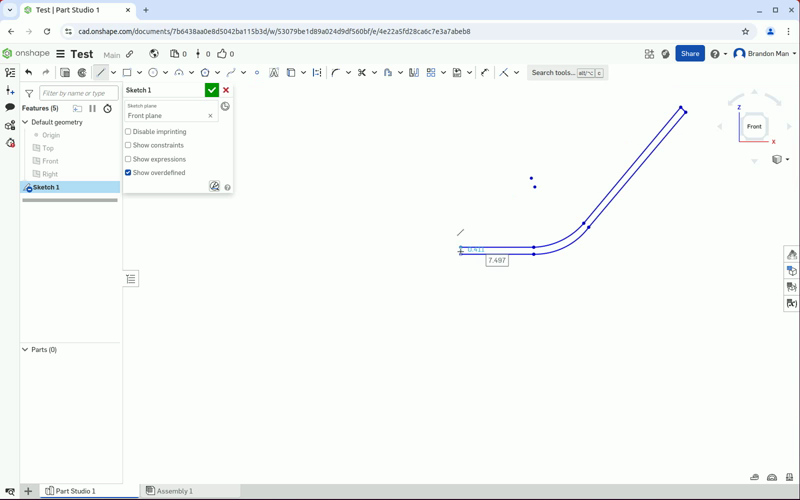
scroll(6)
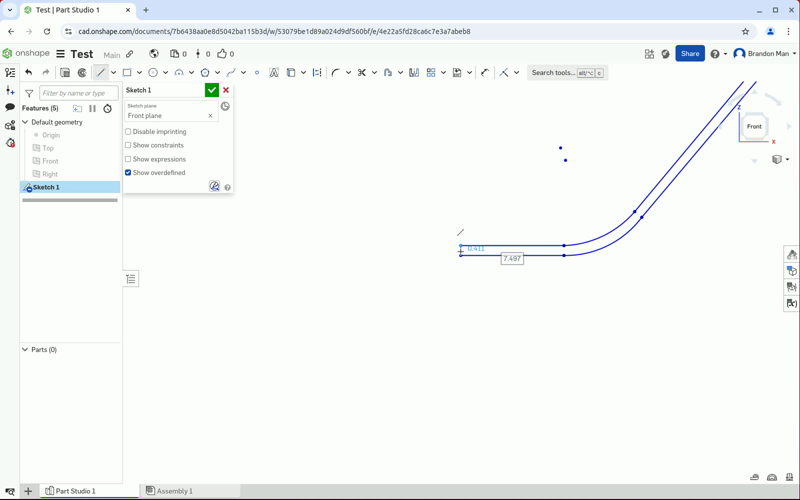
scroll(6)
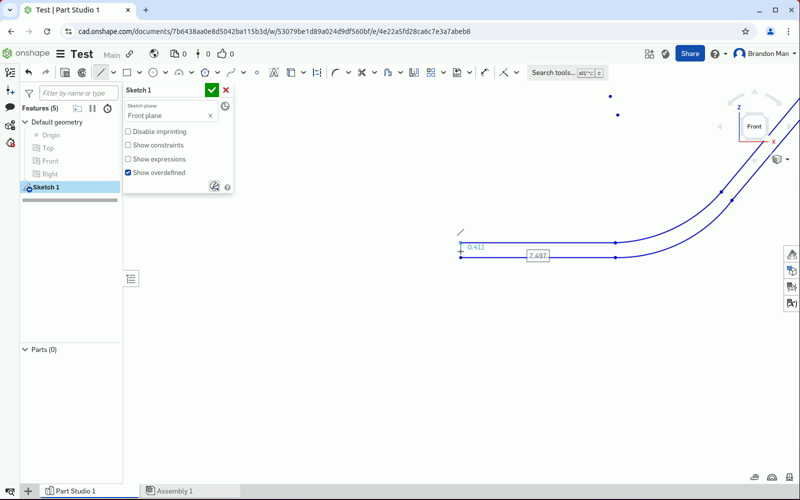
scroll(6)
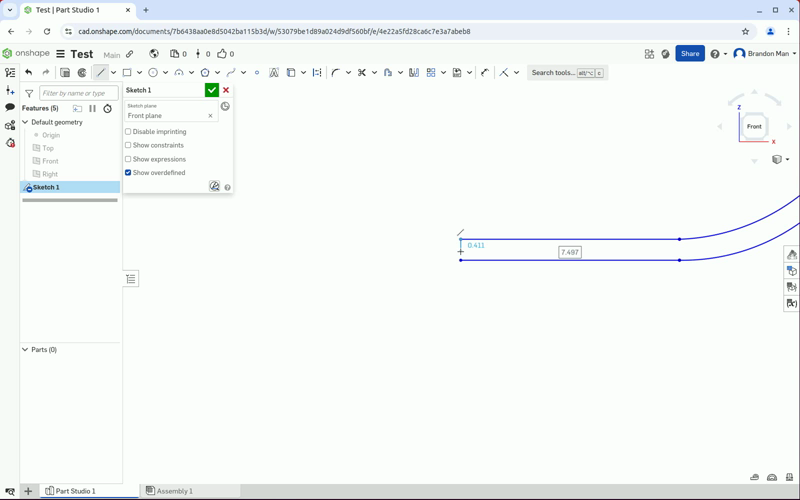
scroll(6)
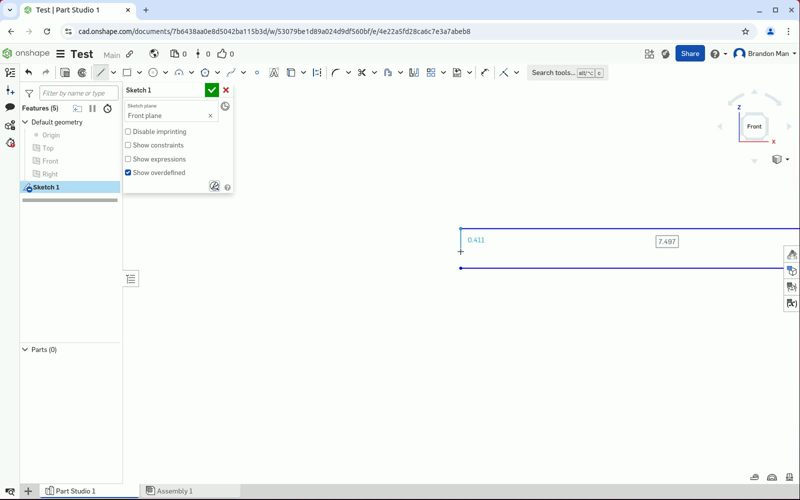
click(460, 251)
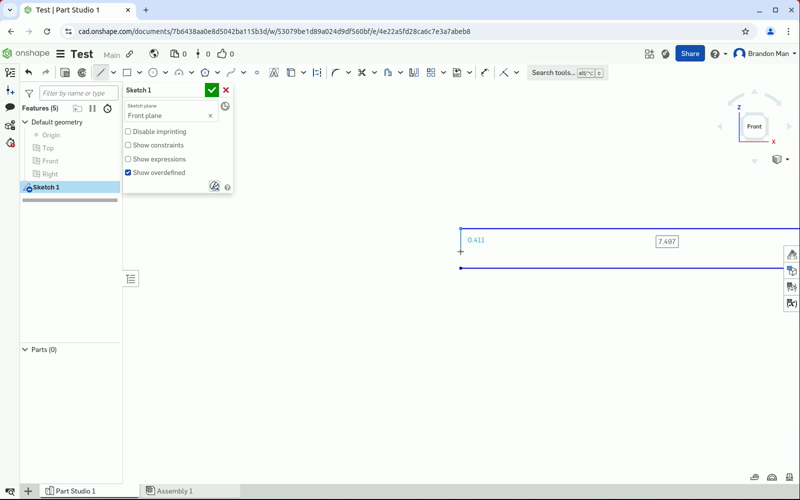
scroll(-6)
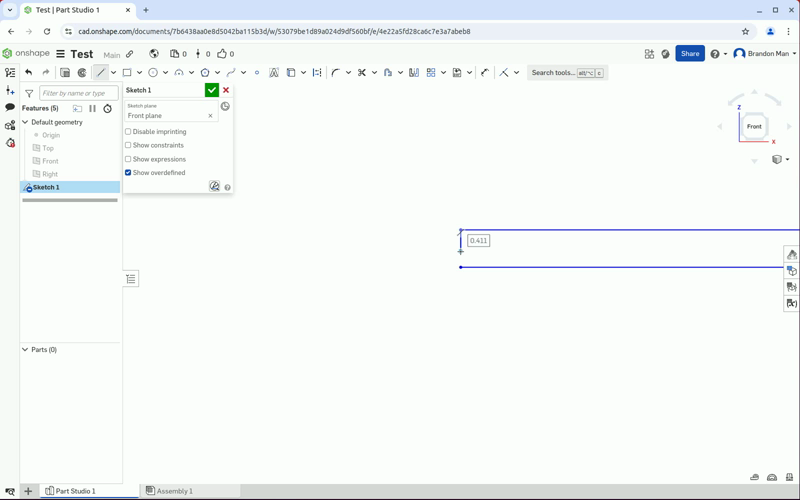
scroll(-6)
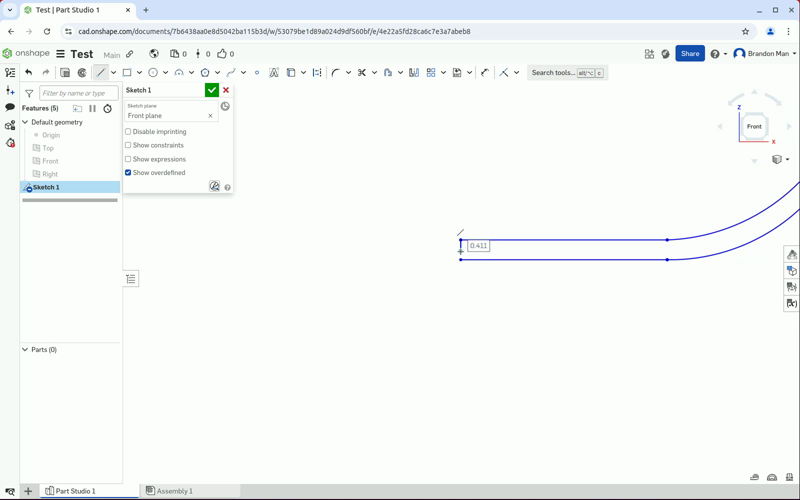
scroll(-6)
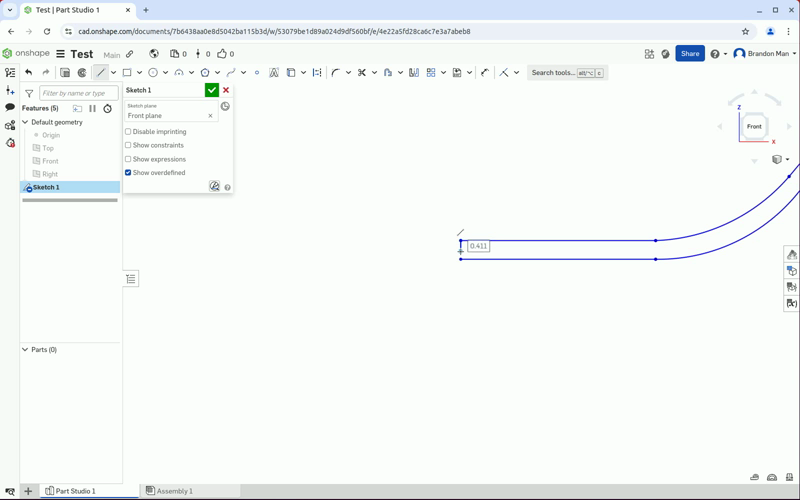
scroll(-6)
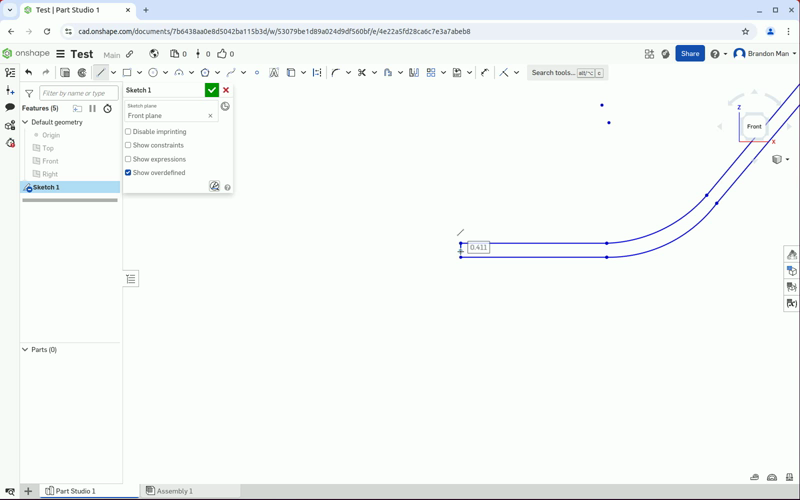
scroll(-6)
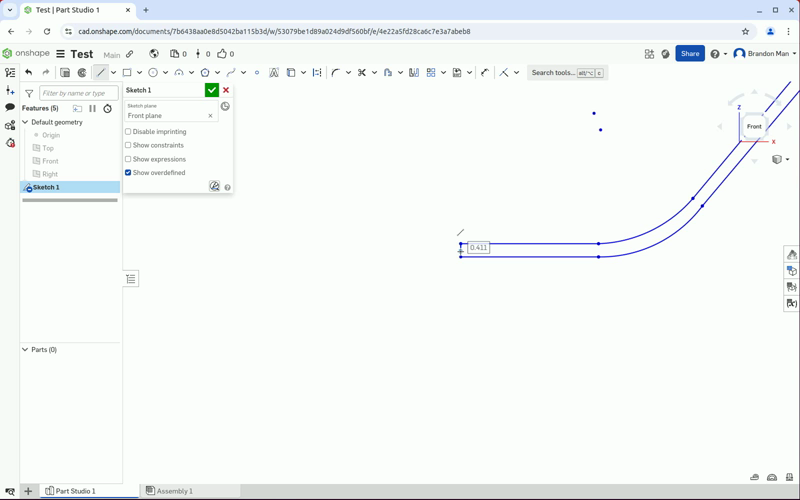
scroll(-6)
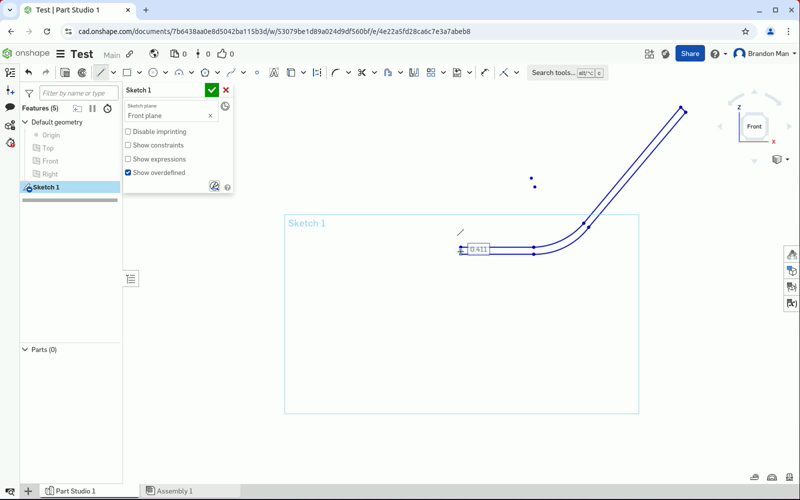
scroll(-6)
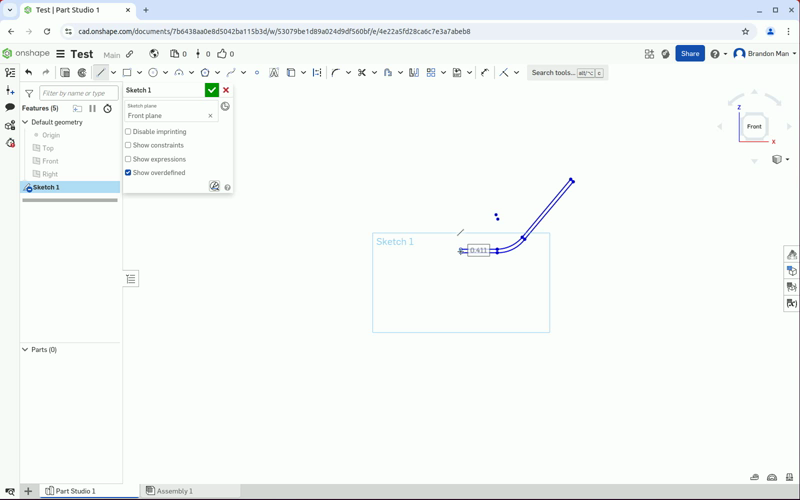
key_up(shift)
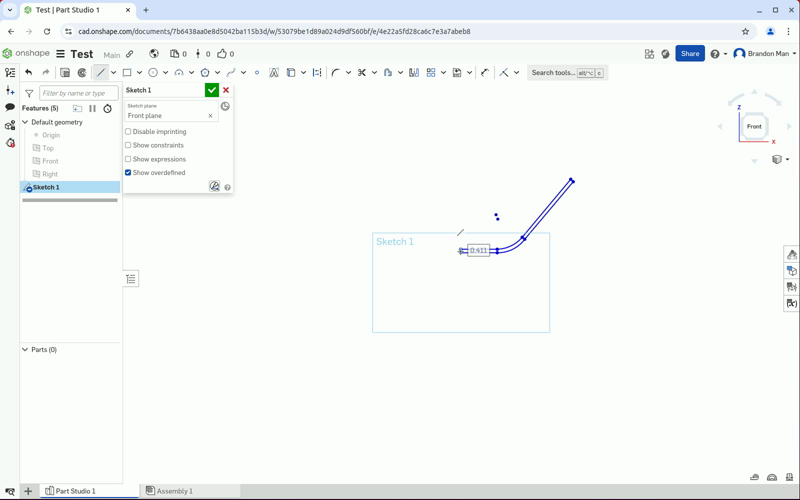
mouse_move(490, 251)
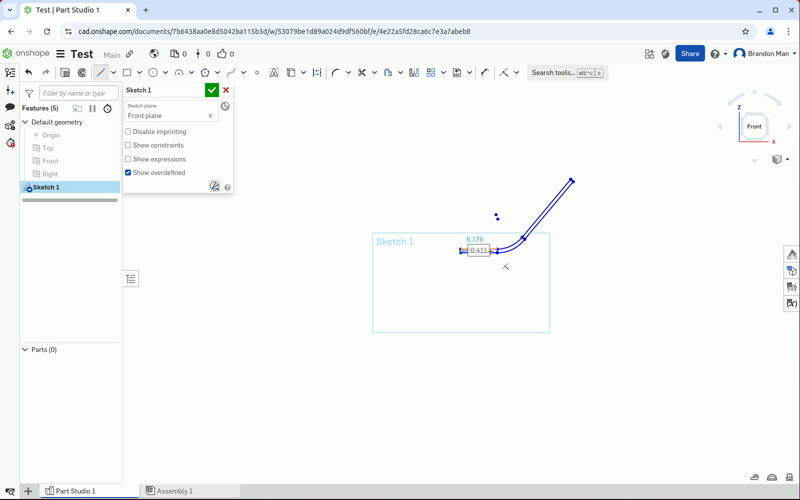
key_down(shift)
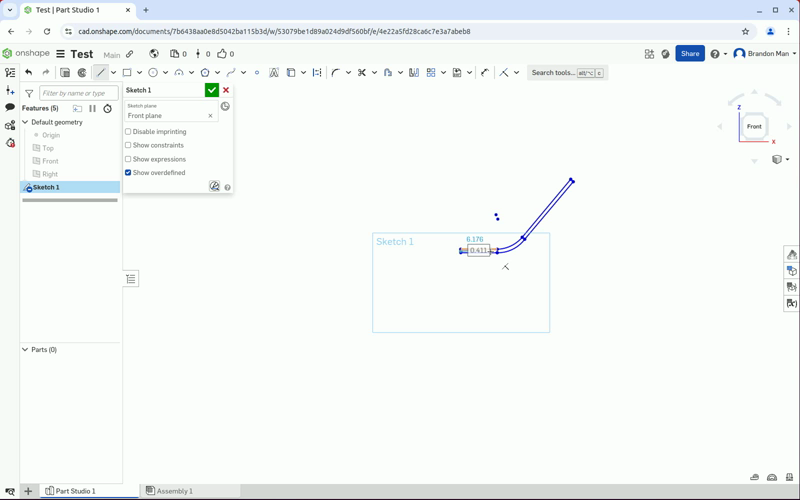
mouse_move(460, 252)
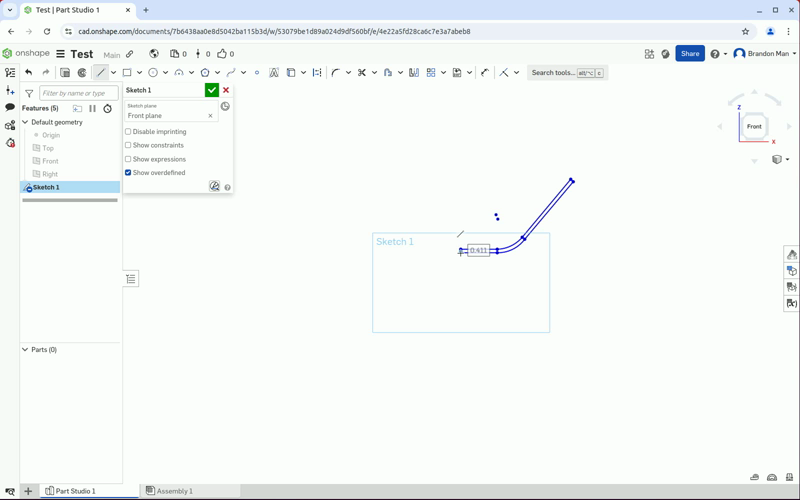
scroll(6)
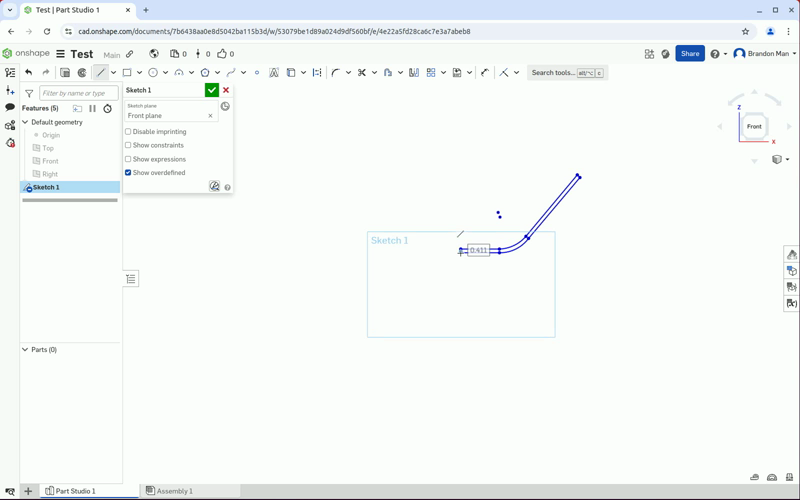
scroll(6)
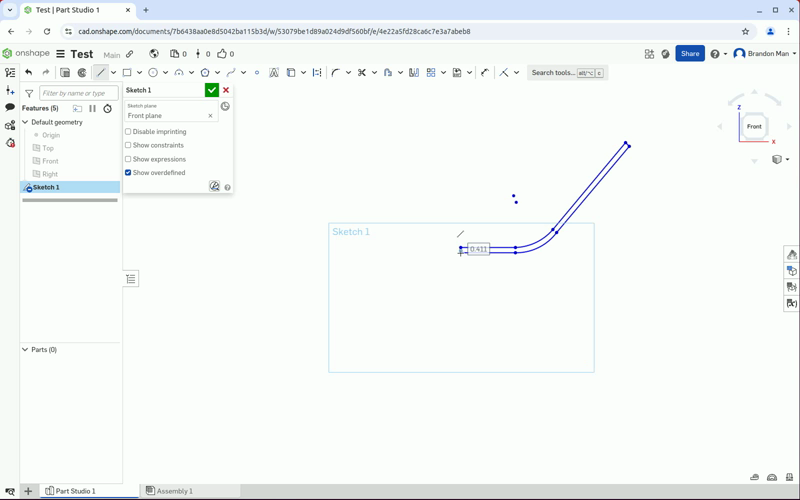
scroll(6)
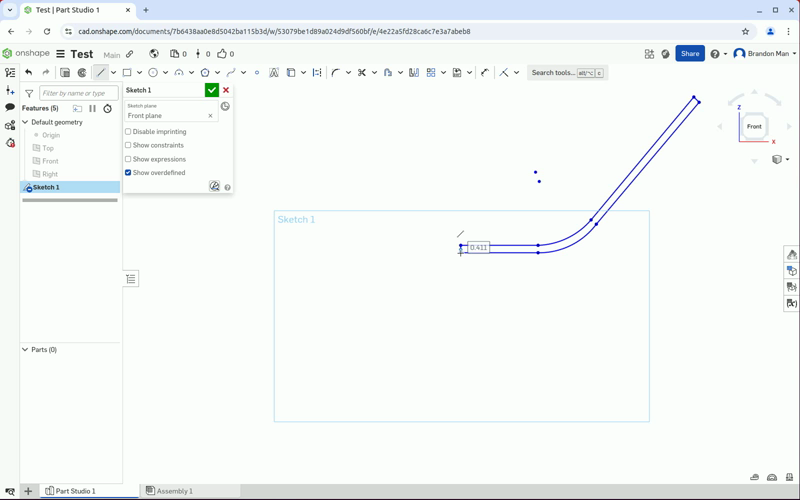
scroll(6)
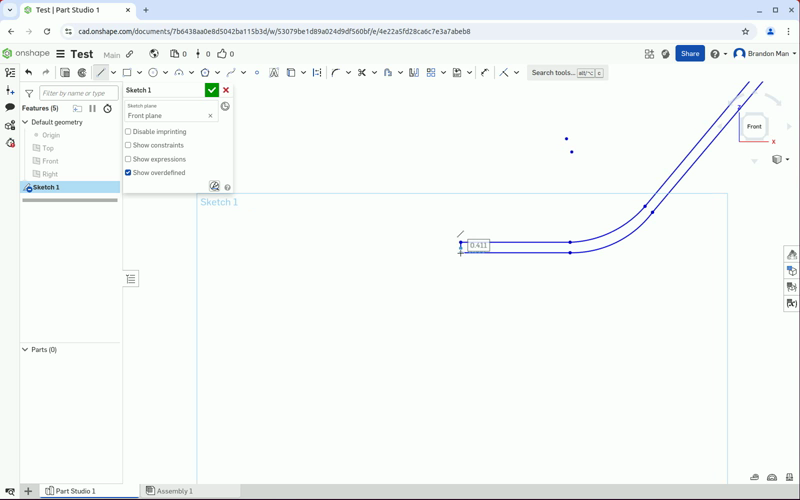
scroll(6)
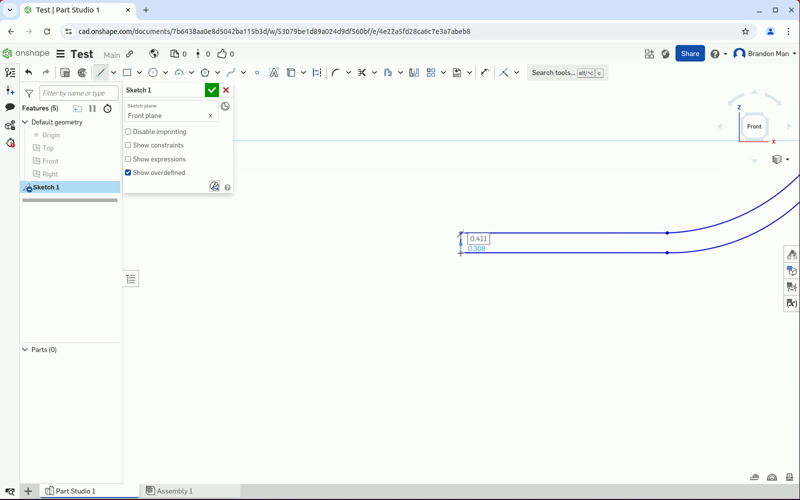
scroll(6)
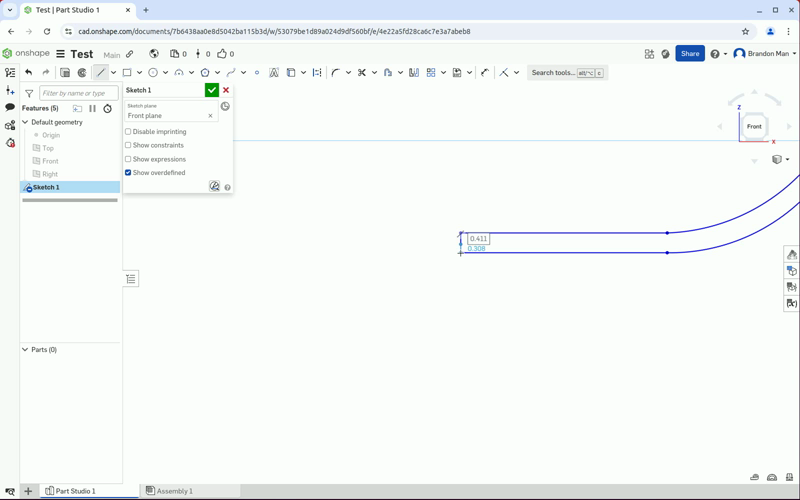
scroll(6)
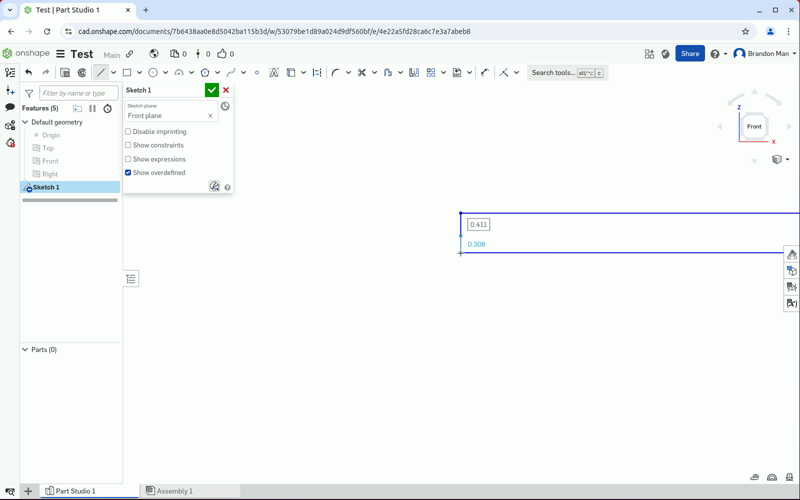
key_up(shift)
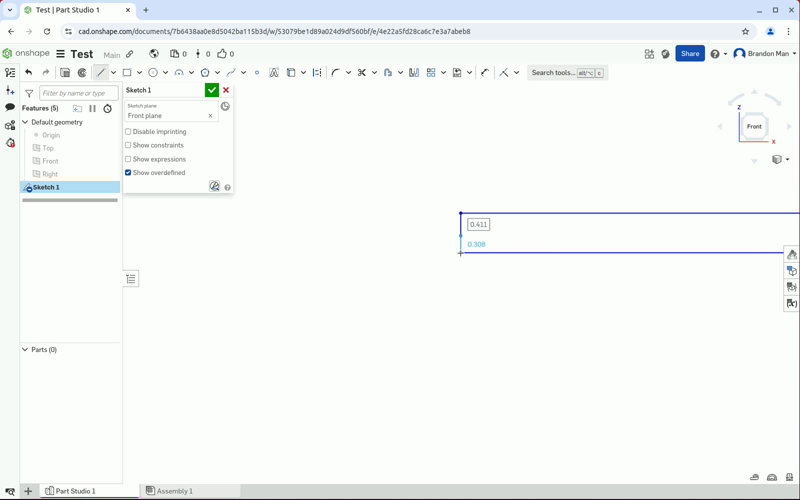
click(460, 252)
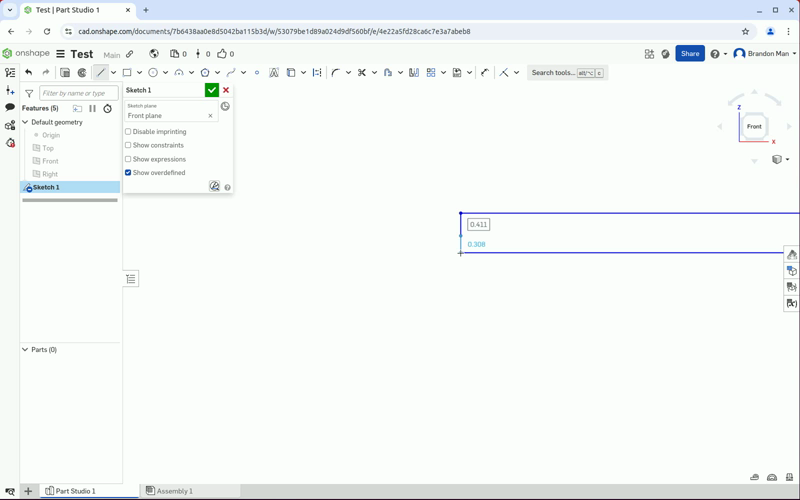
scroll(-6)
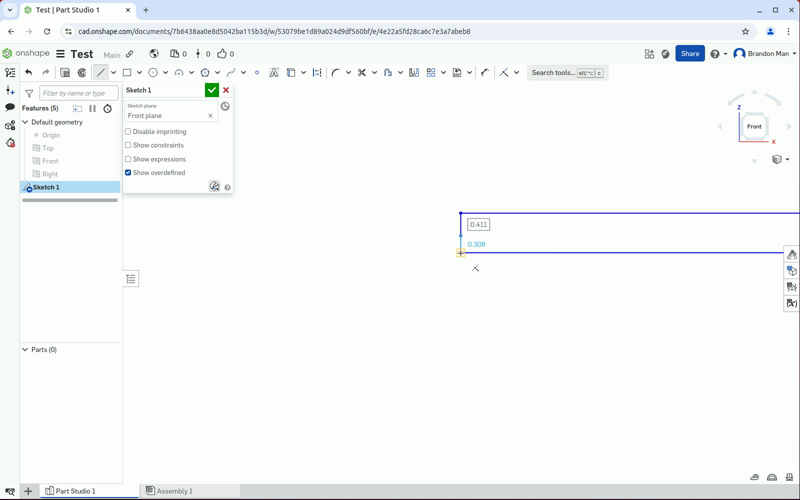
scroll(-6)
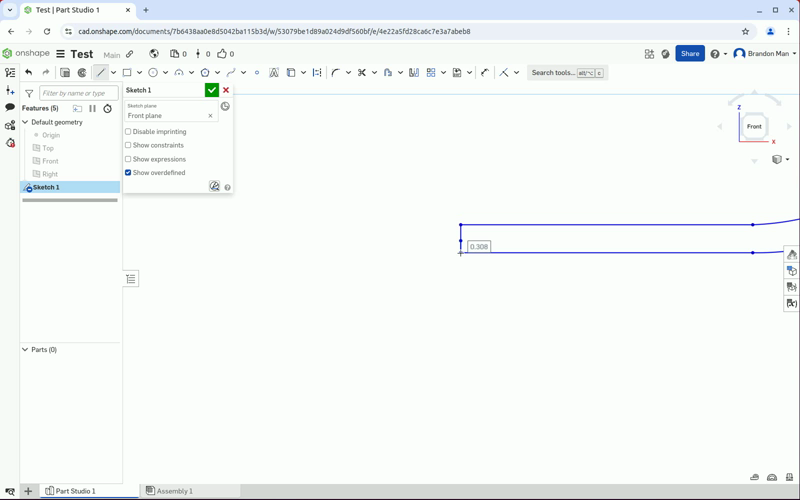
scroll(-6)
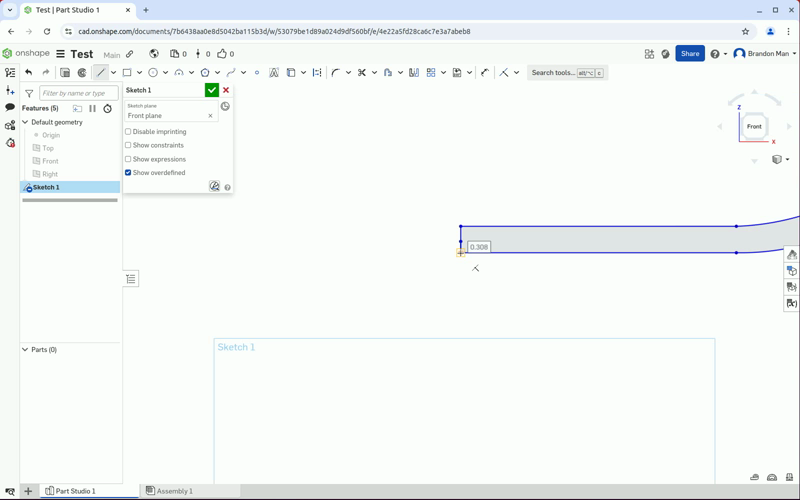
scroll(-6)
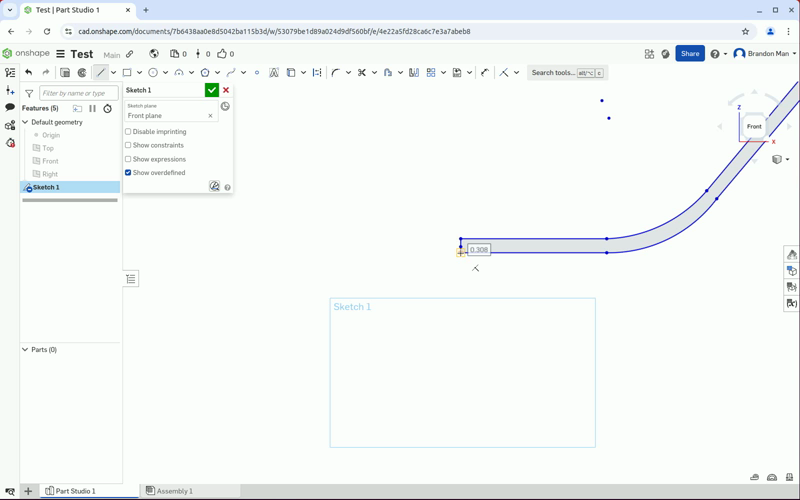
scroll(-6)
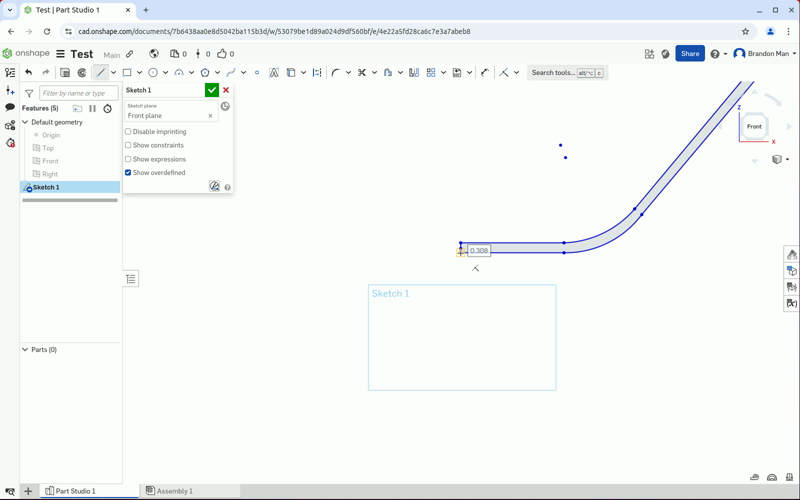
scroll(-6)
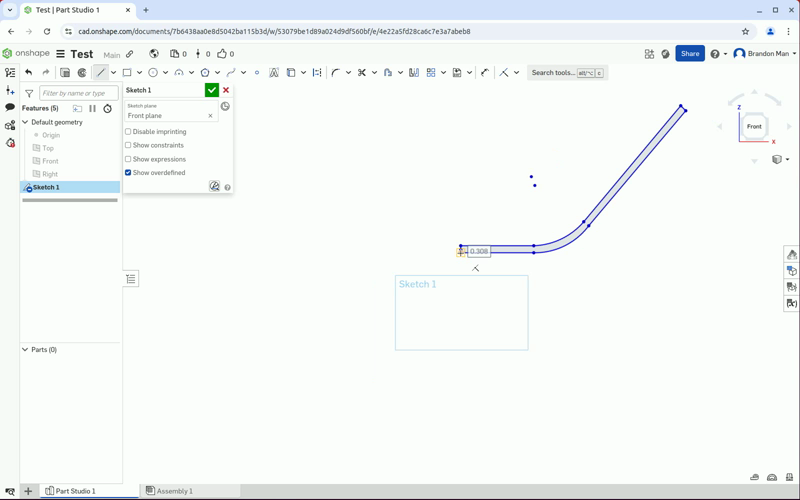
scroll(-6)
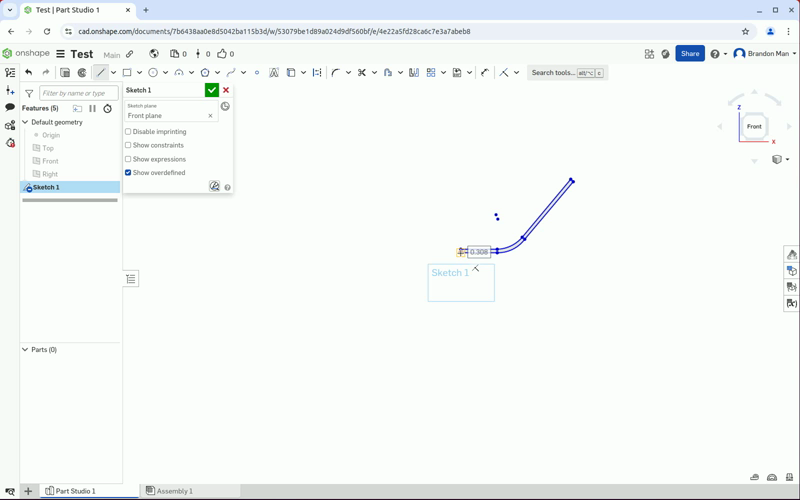
key(esc)
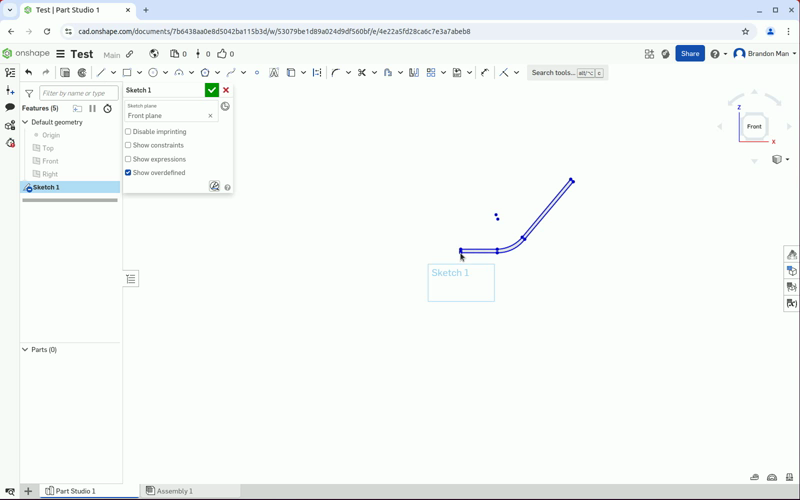
mouse_move(547, 211)
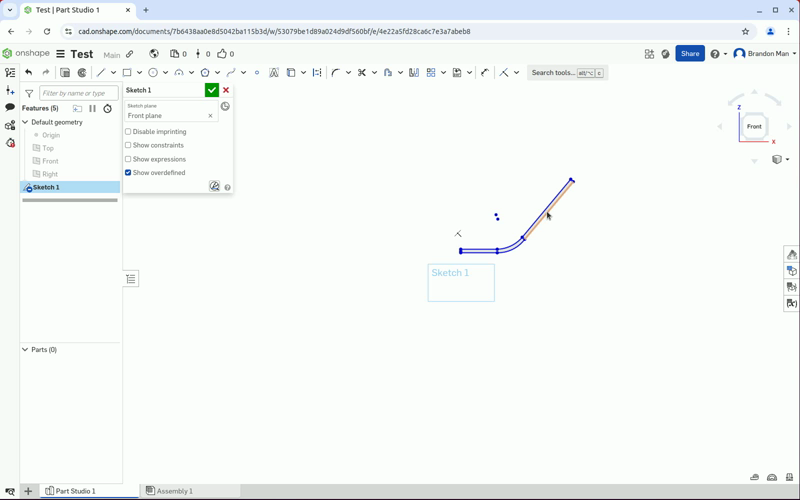
scroll(6)
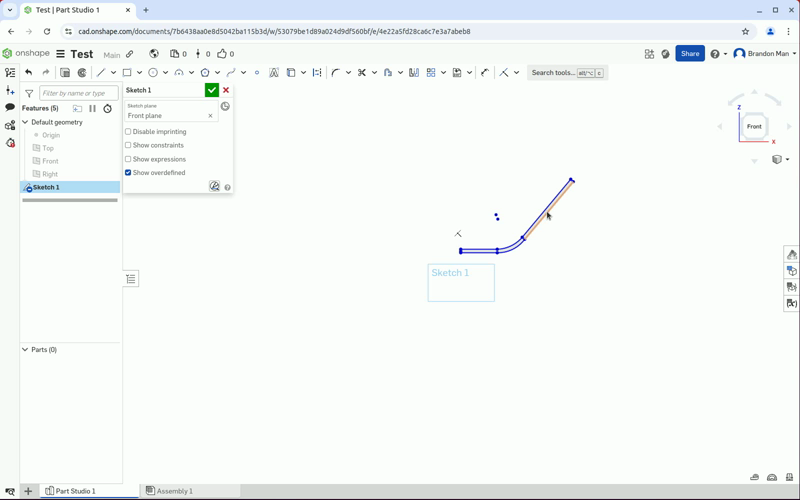
scroll(6)
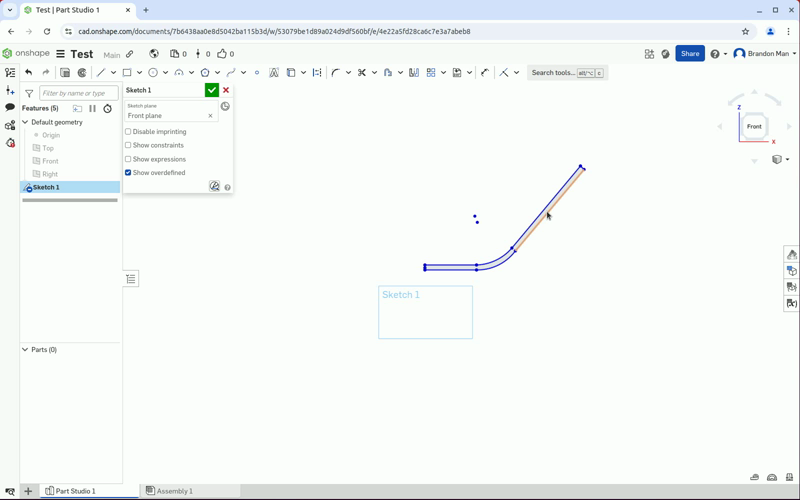
scroll(6)
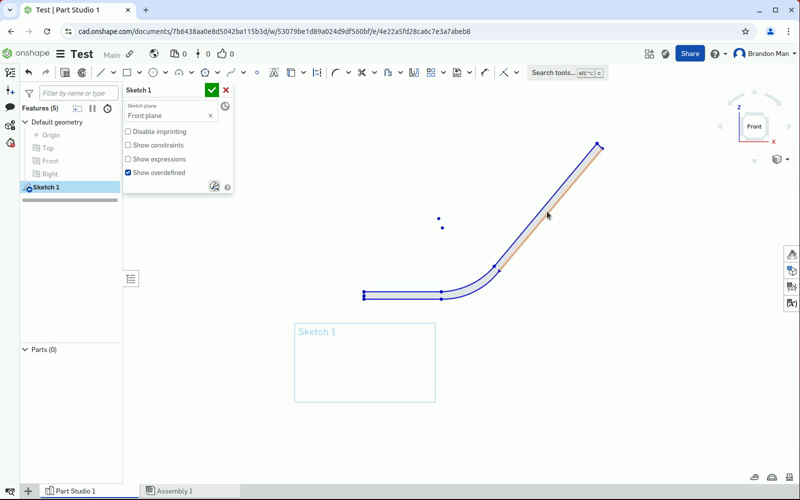
scroll(6)
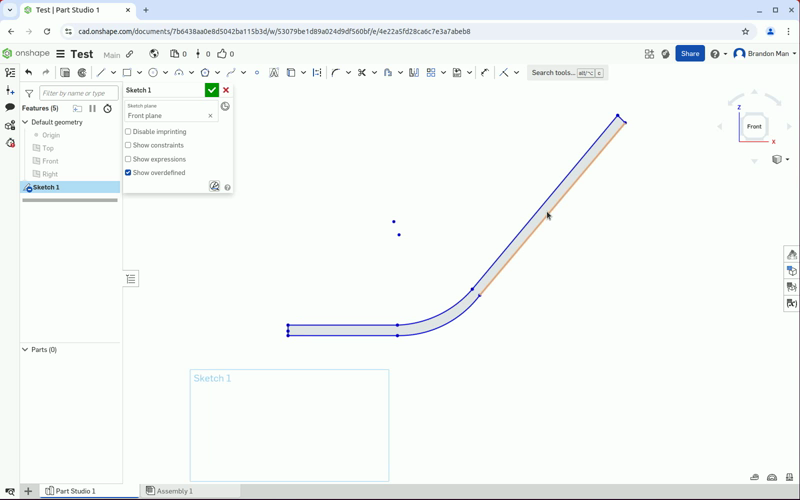
scroll(6)
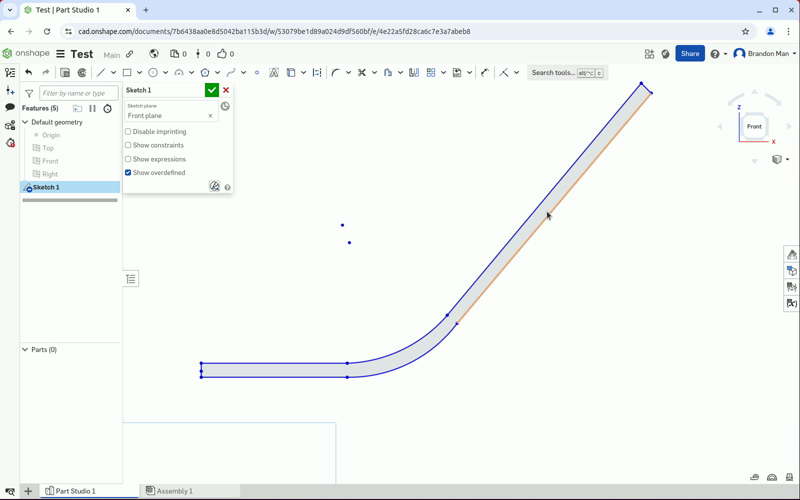
scroll(6)
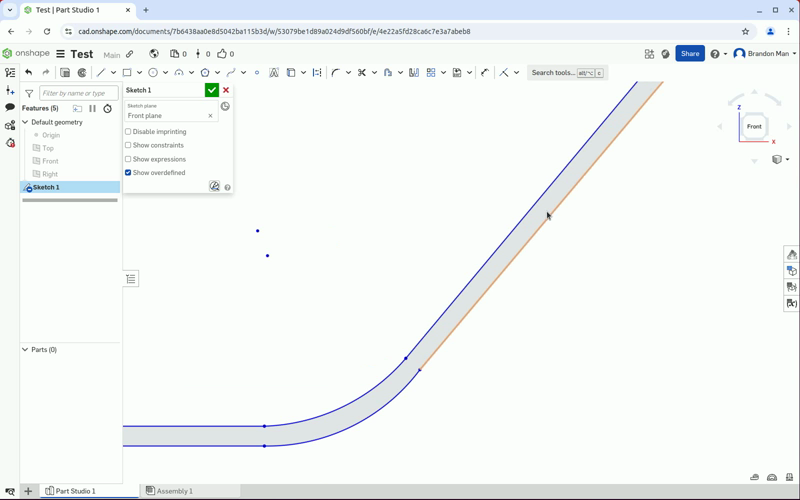
scroll(6)
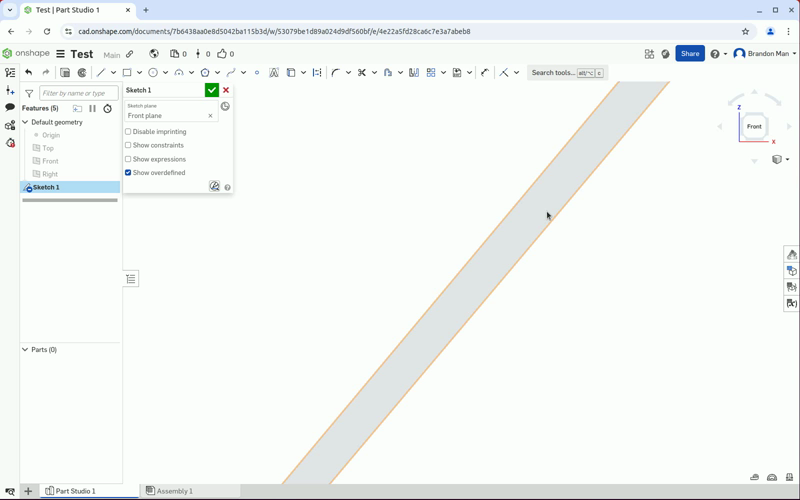
click(547, 211)
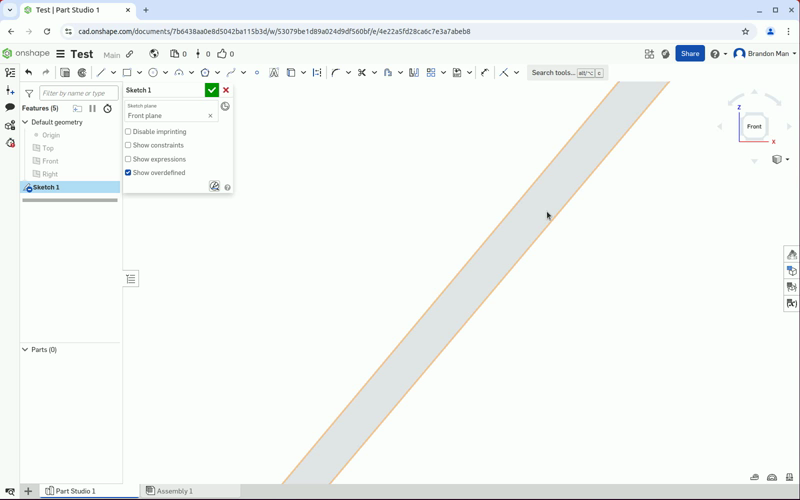
scroll(-6)
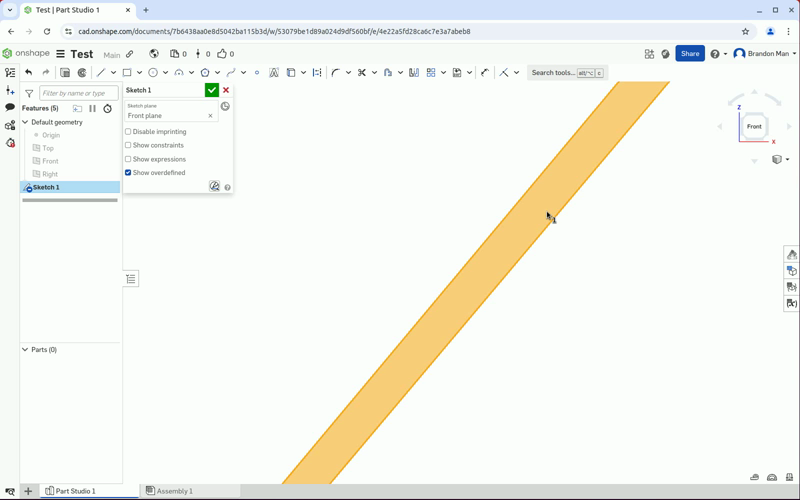
scroll(-6)
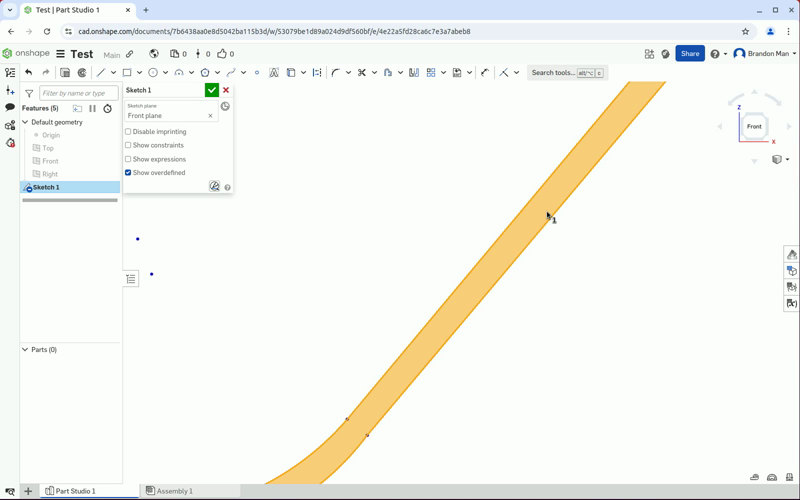
scroll(-6)
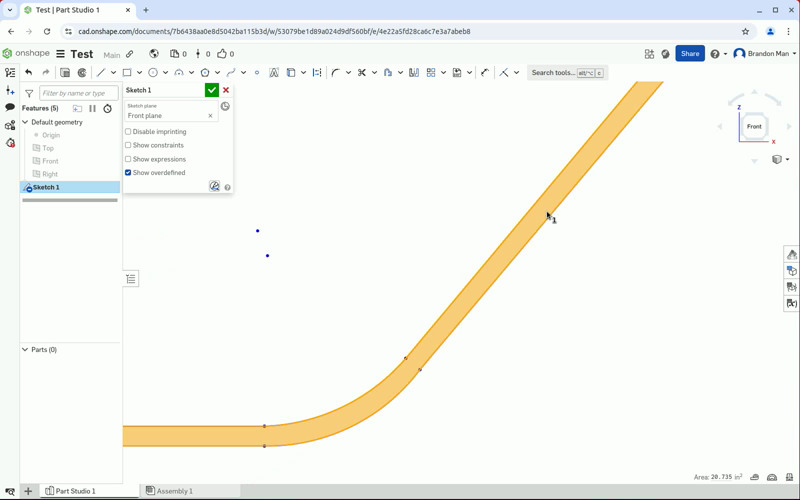
scroll(-6)
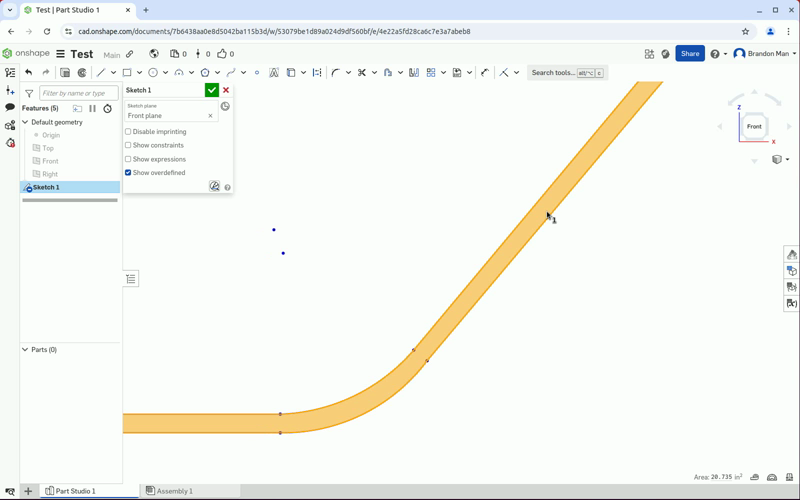
scroll(-6)
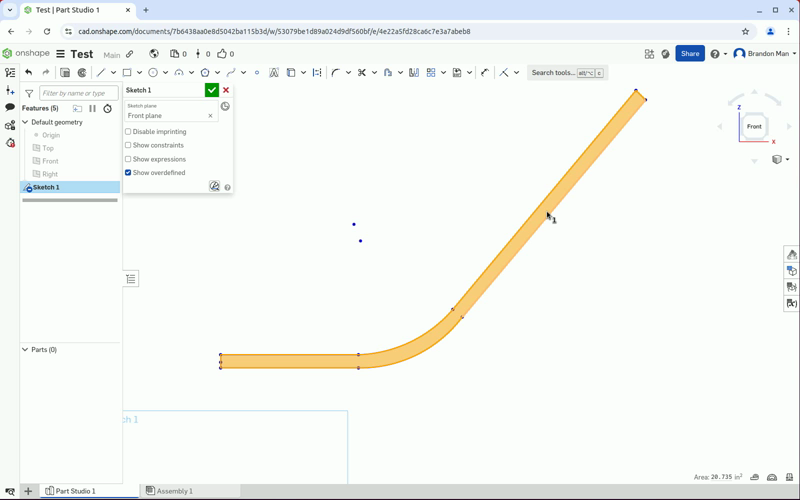
scroll(-6)
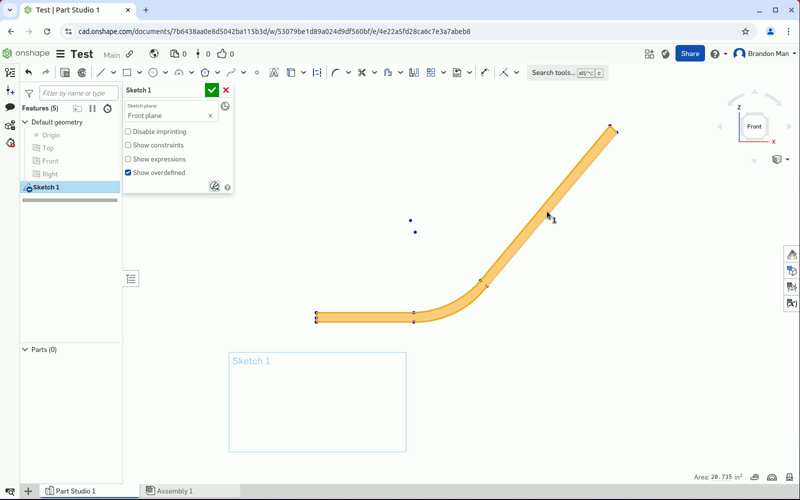
scroll(-6)
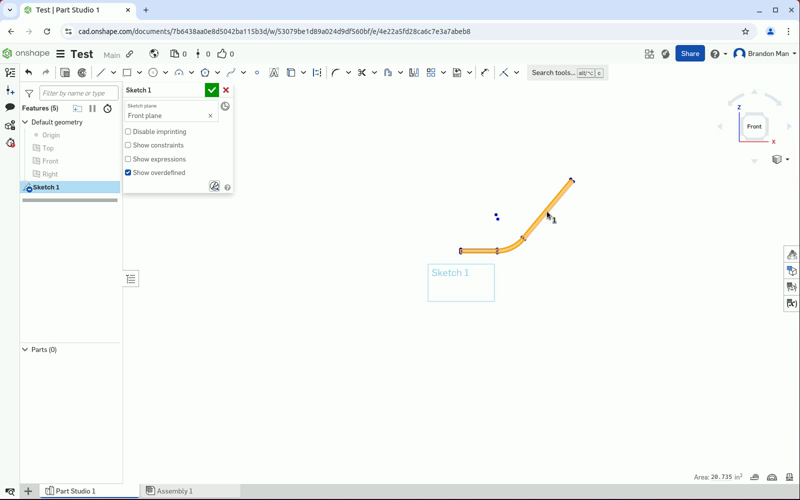
mouse_move(73, 352)
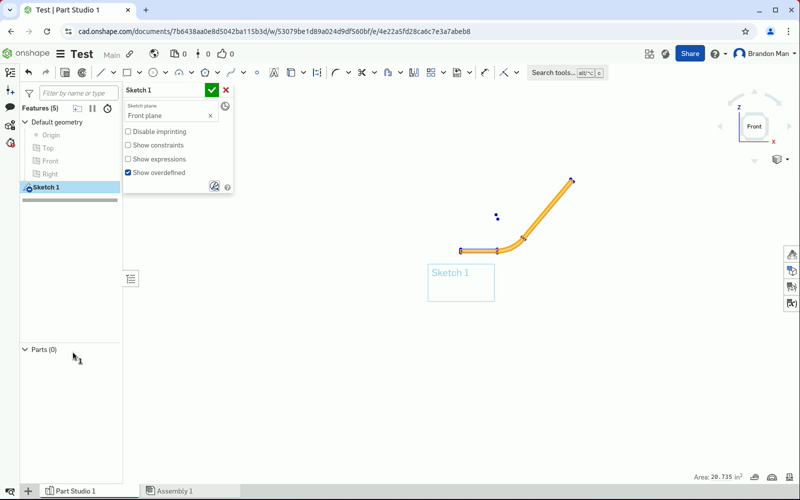
key(shift+y)
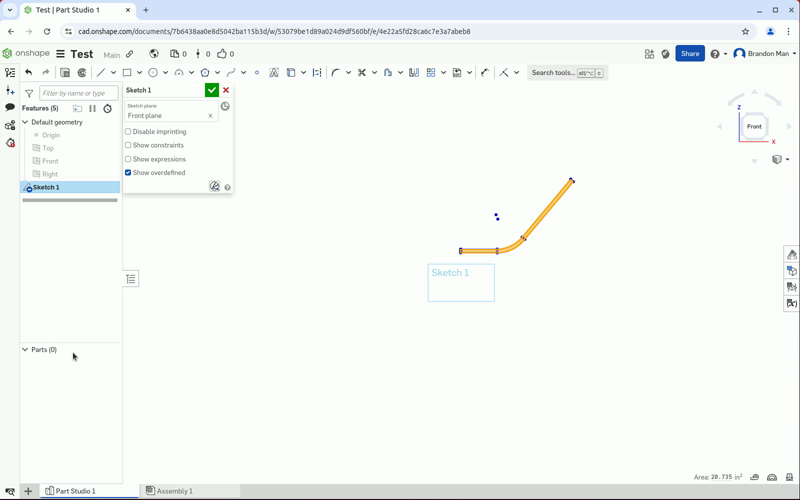
key(shift+e)
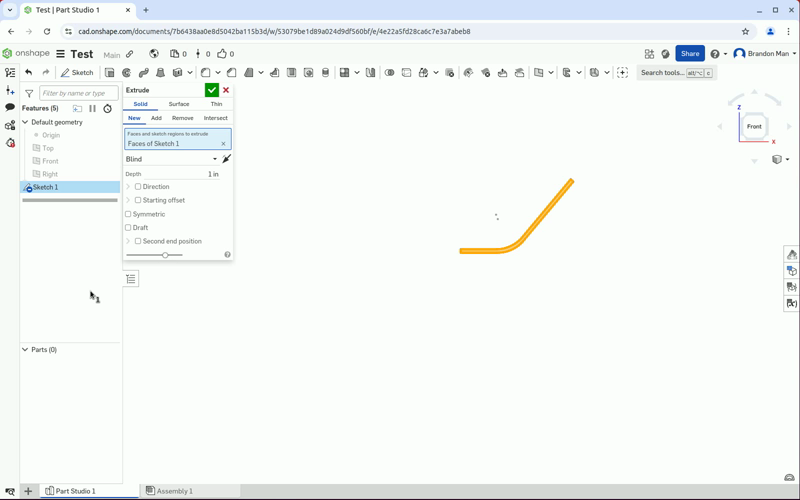
mouse_move(143, 106)
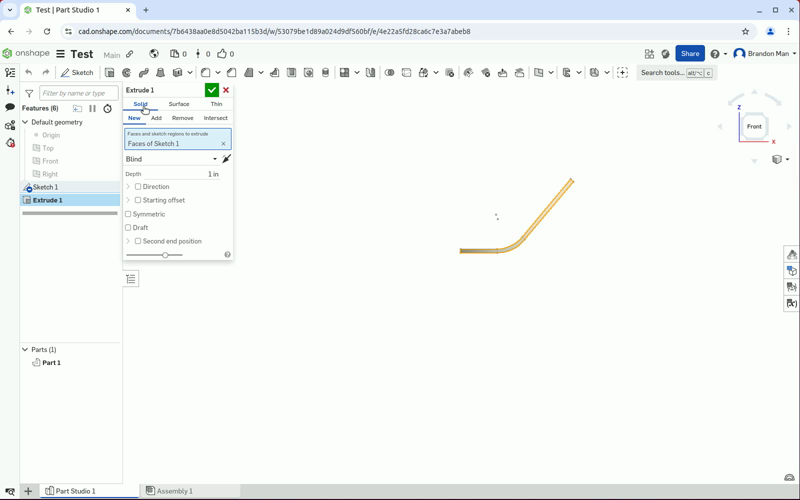
click(143, 106)
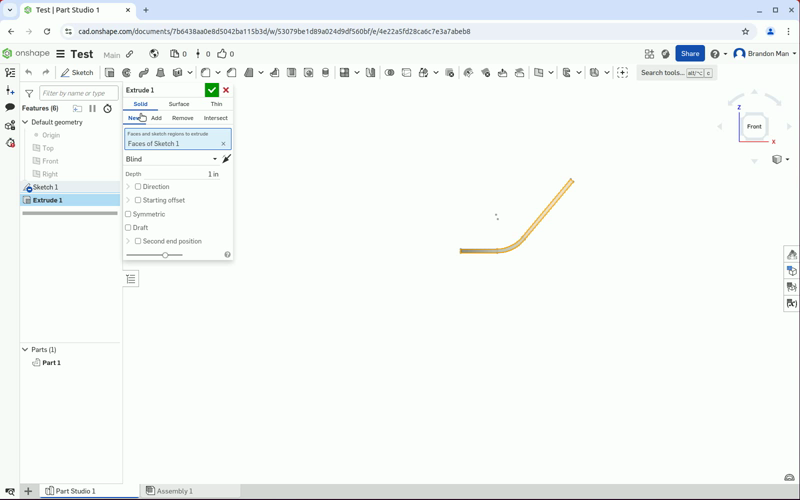
mouse_move(137, 120)
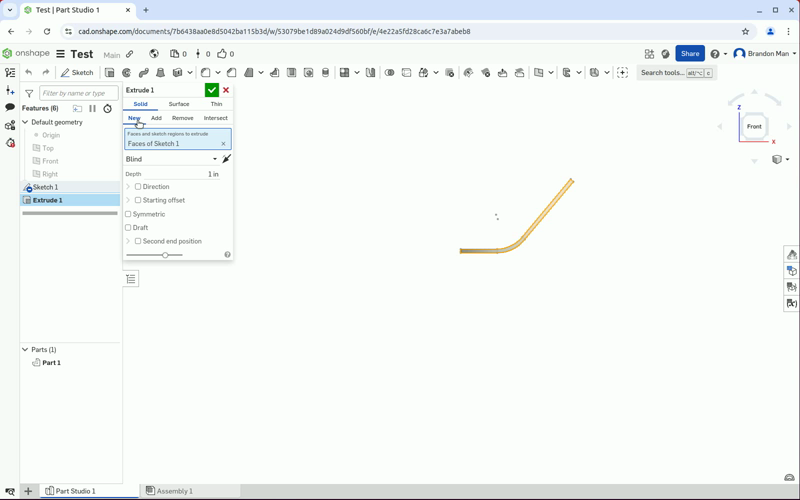
click(137, 120)
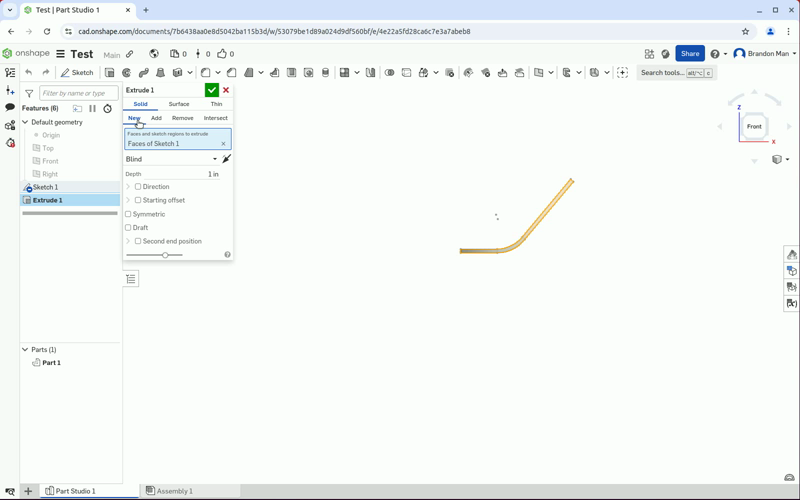
key(tab, 4)
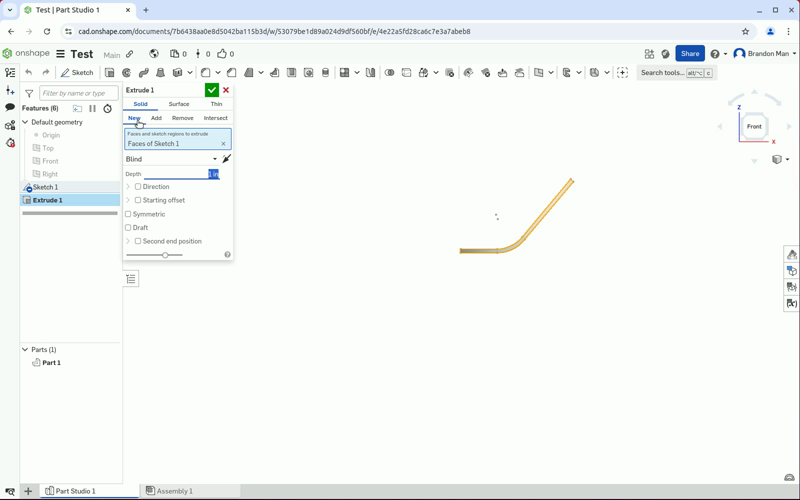
text(0.241)
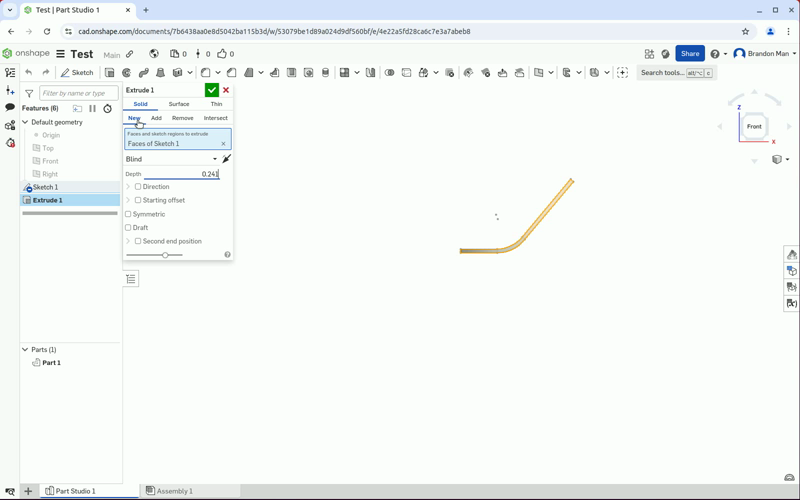
key(enter)
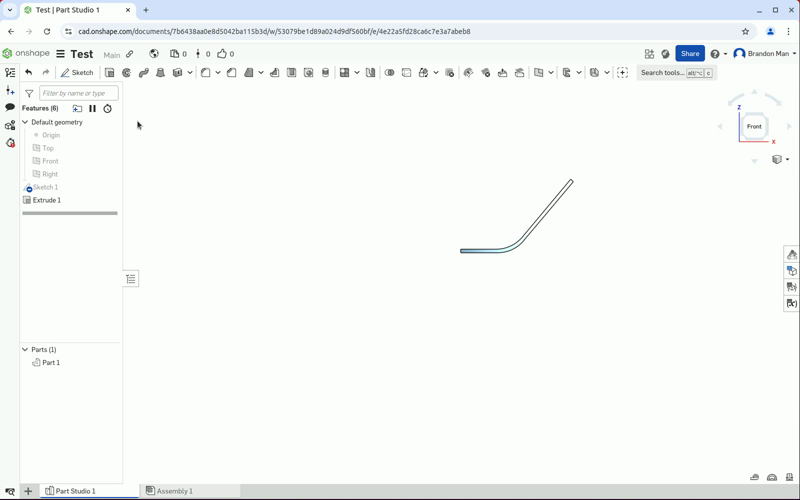
key(shift+h)
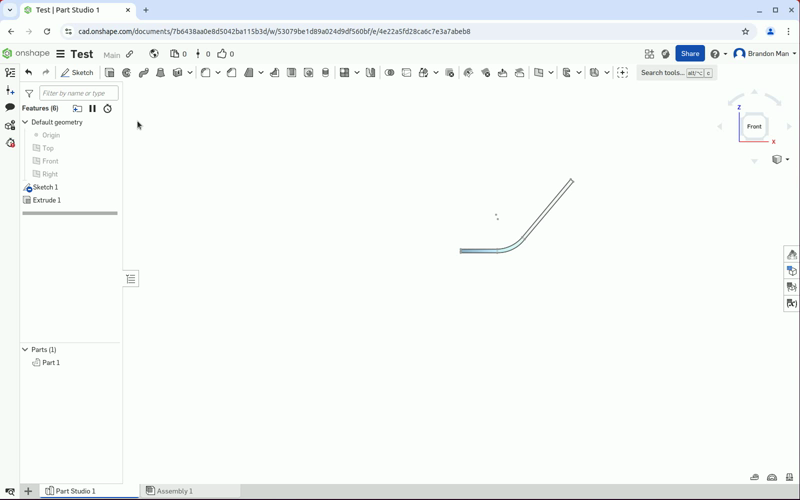
key(shift+h)
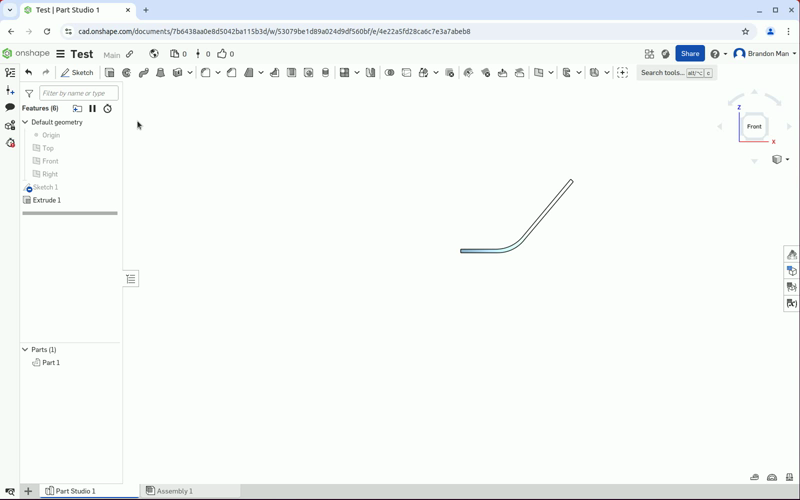
mouse_move(73, 189)
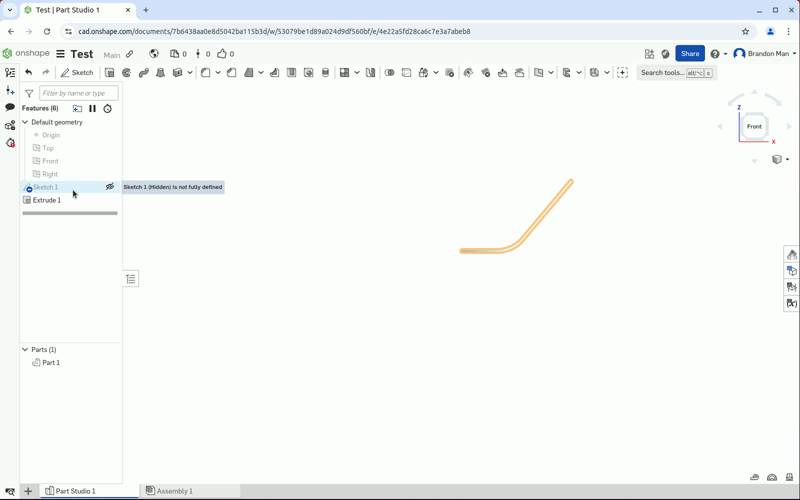
click(73, 189)
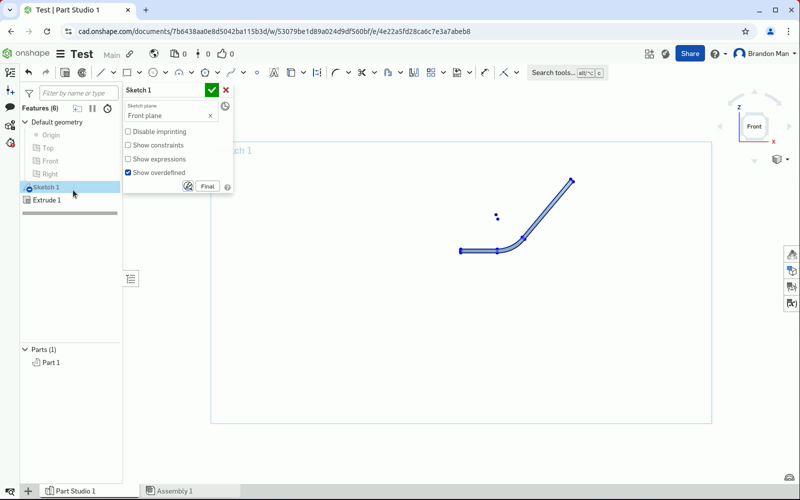
mouse_move(229, 92)
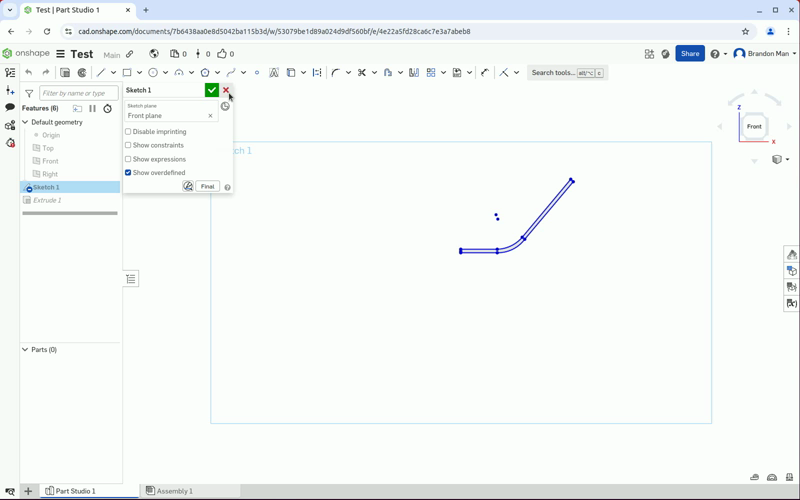
click(229, 92)
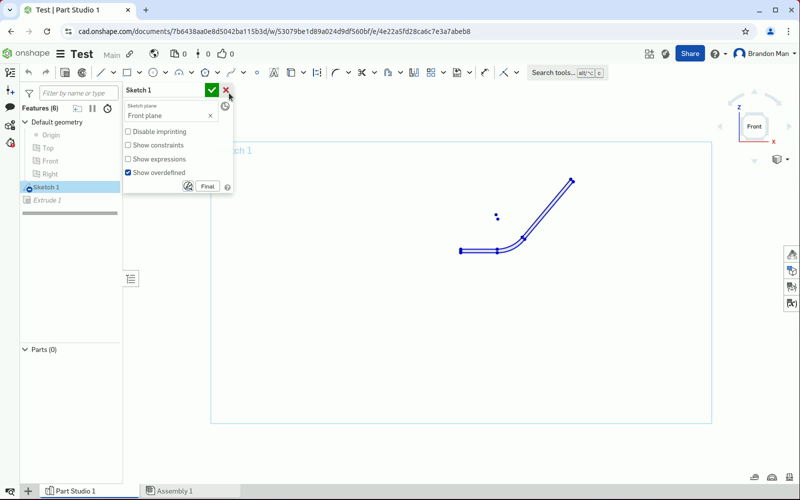
key(shift+s)
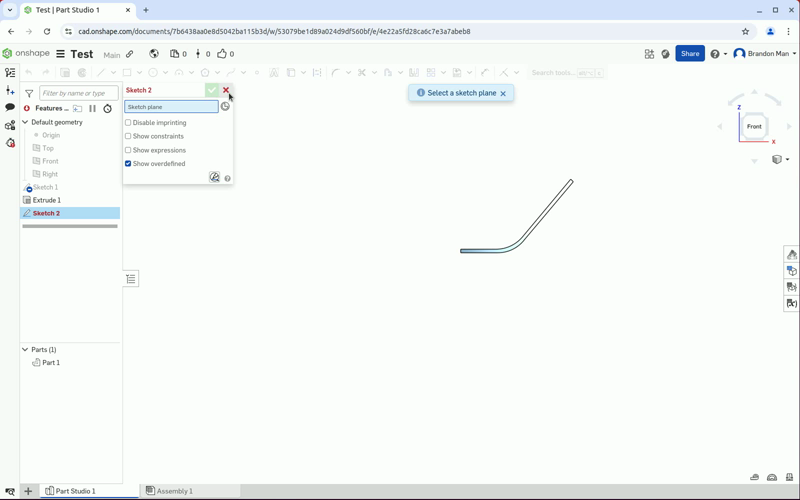
mouse_move(73, 163)
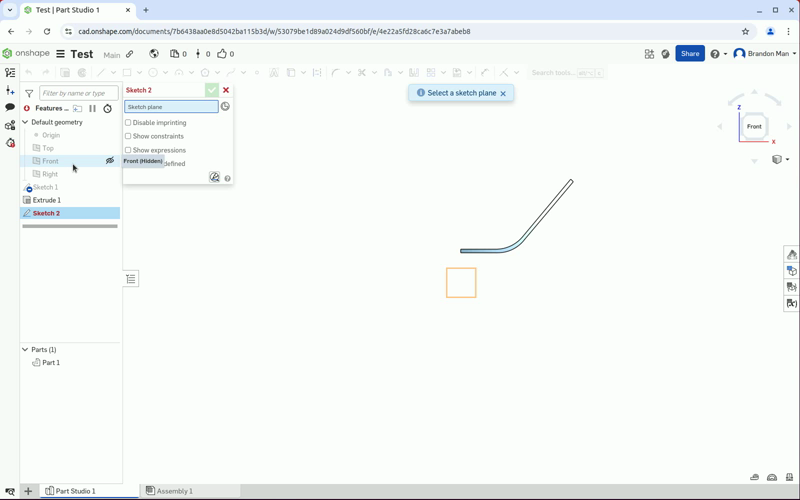
click(73, 163)
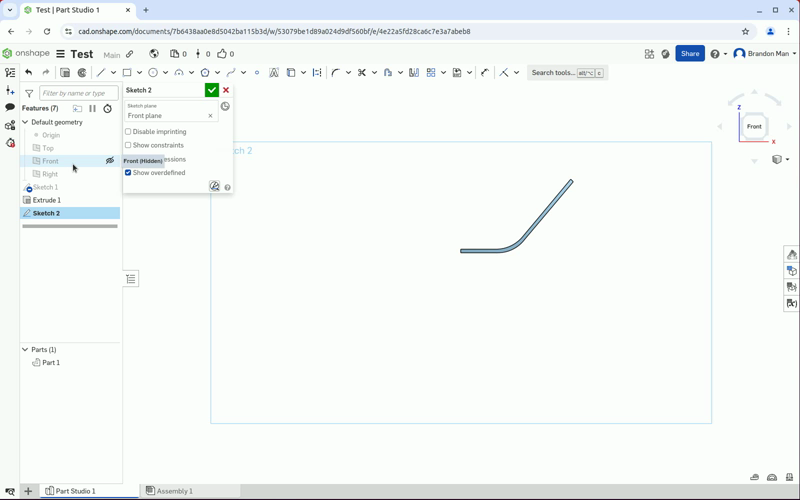
mouse_move(73, 352)
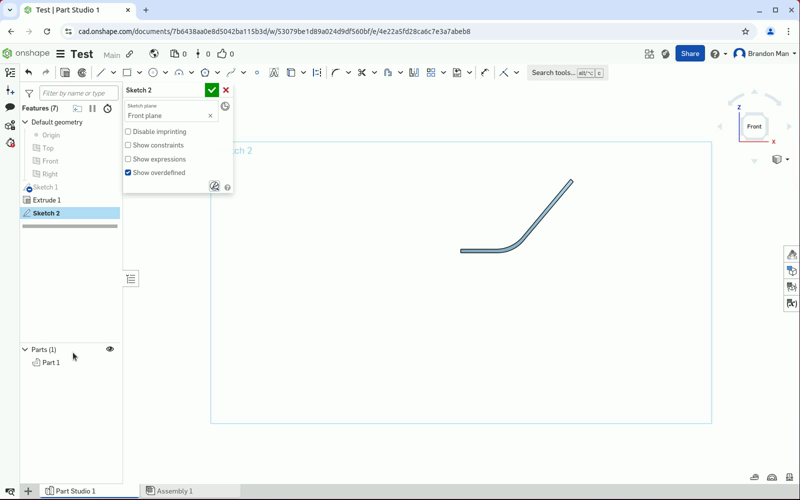
key(y)
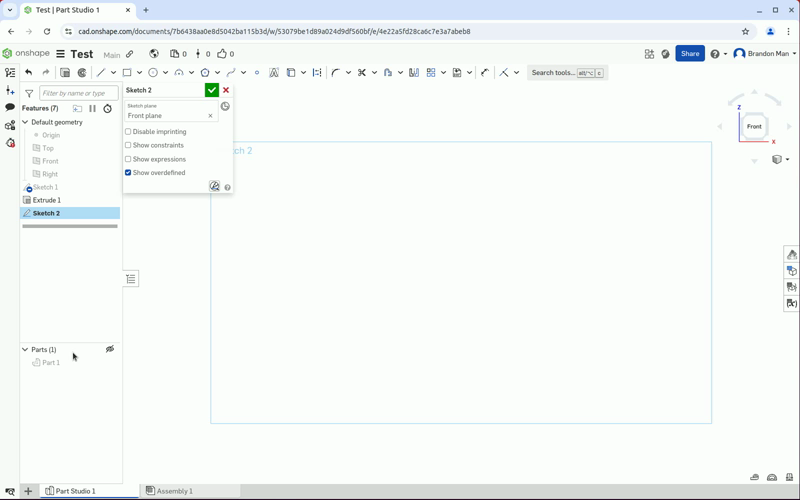
key(l)
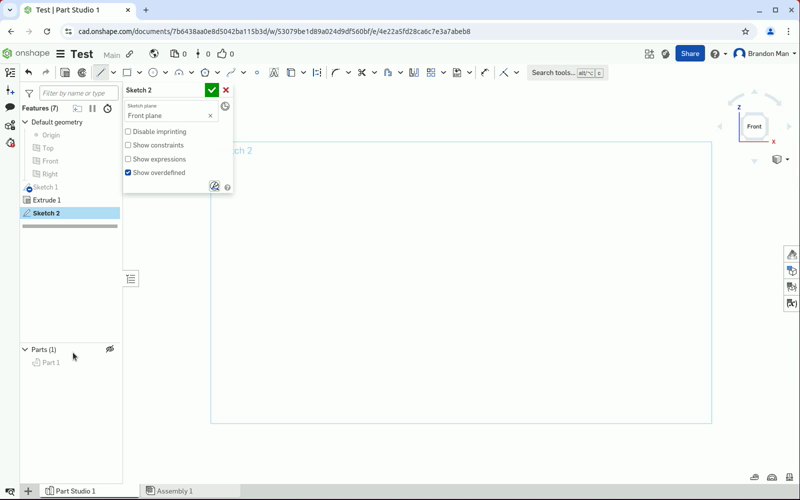
key_down(shift)
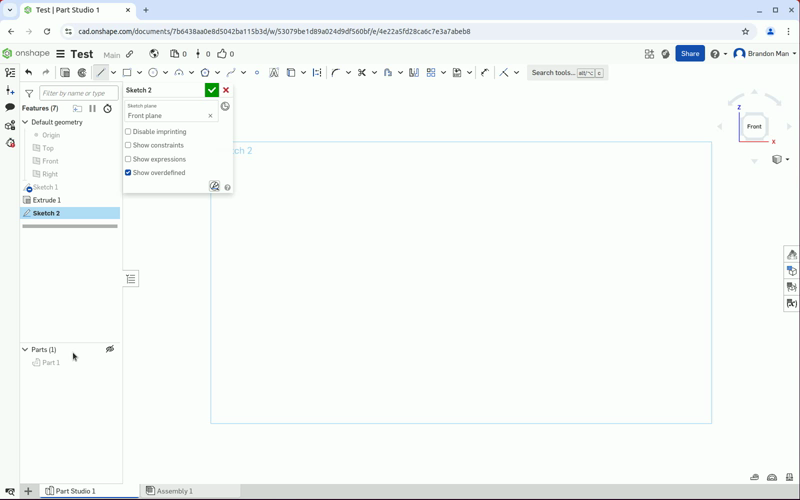
mouse_move(460, 275)
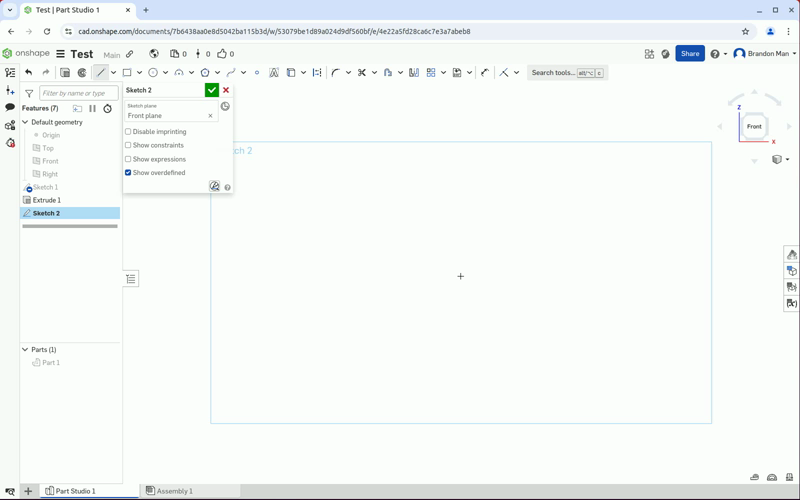
click(460, 275)
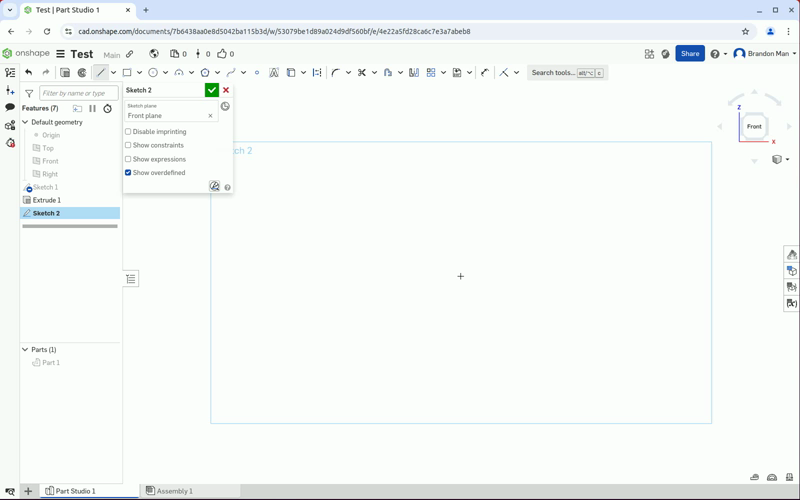
key_up(shift)
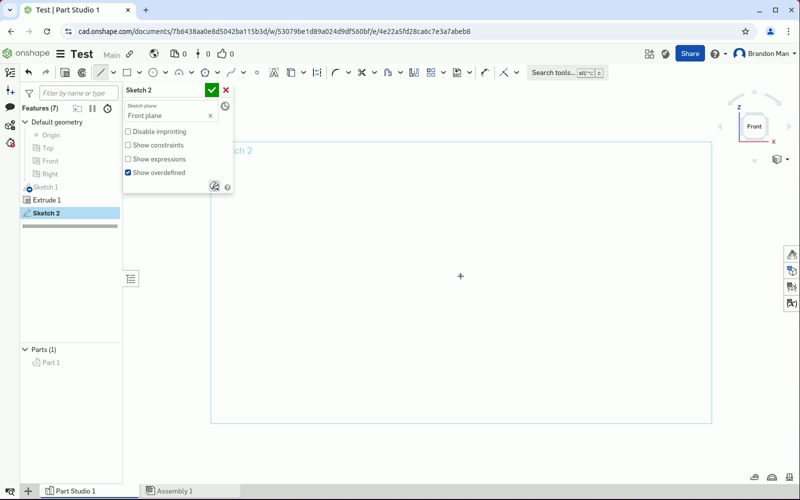
key_down(shift)
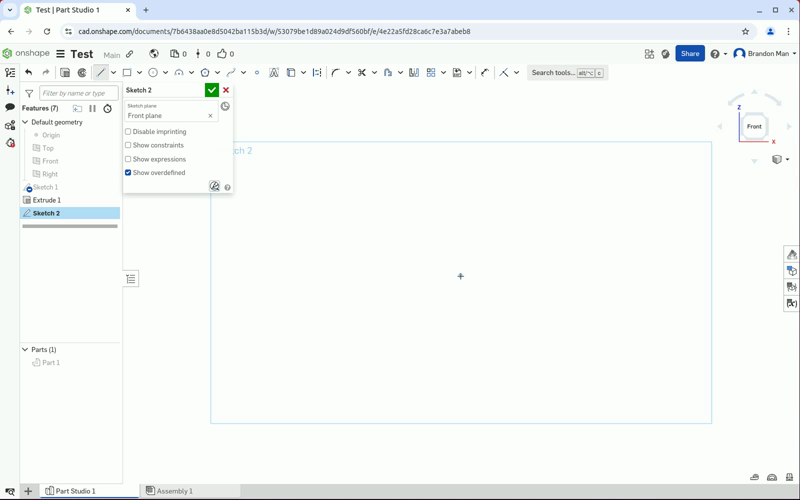
mouse_move(490, 275)
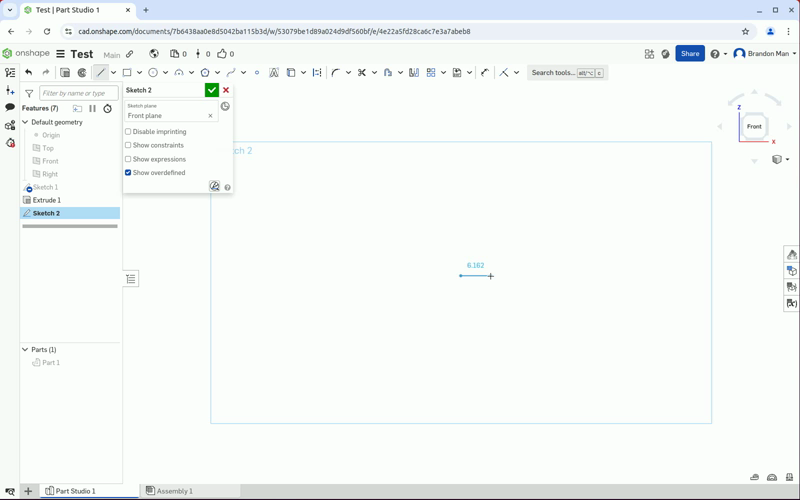
mouse_move(490, 275)
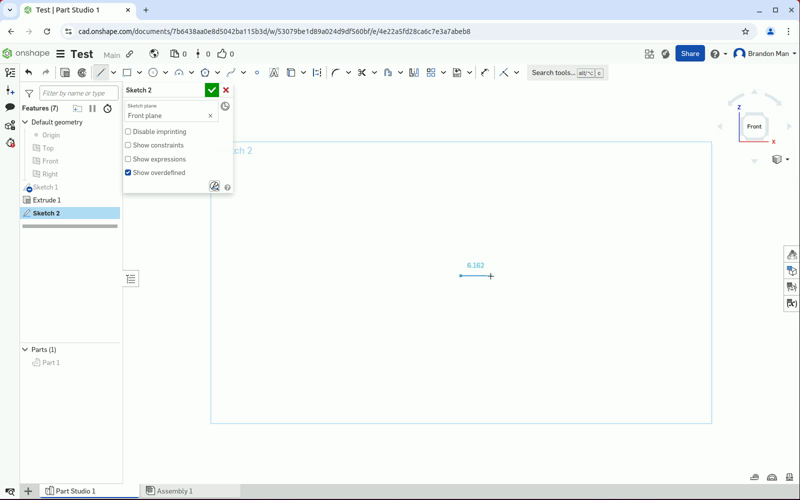
click(490, 275)
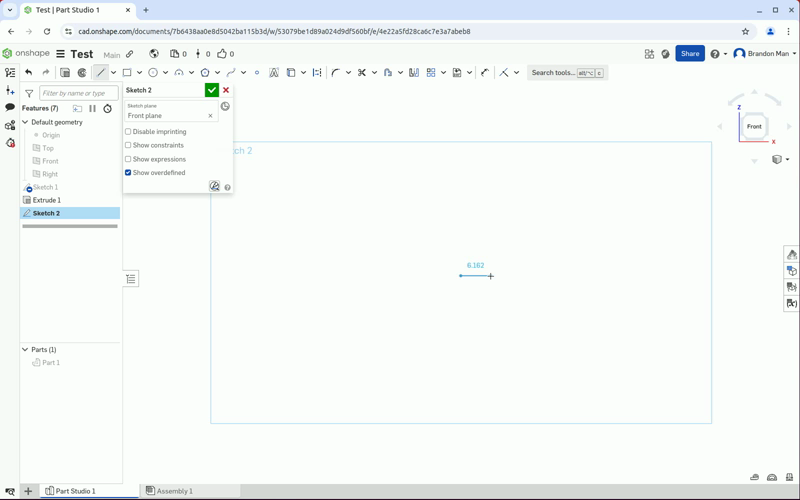
key_up(shift)
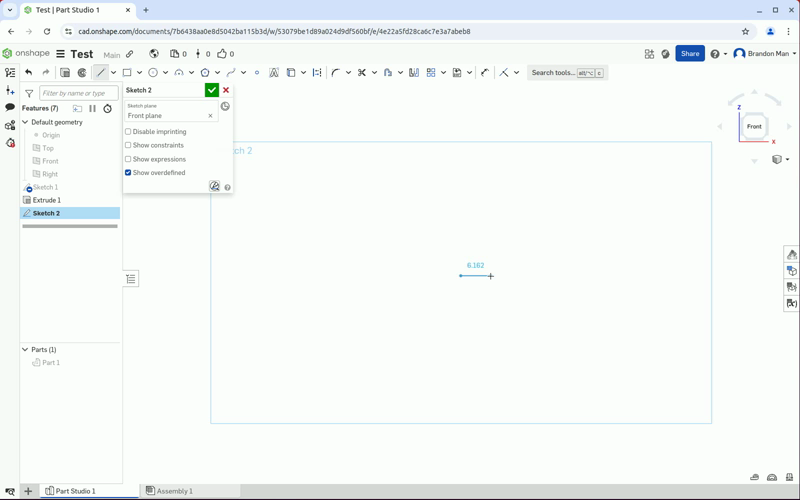
key(esc)
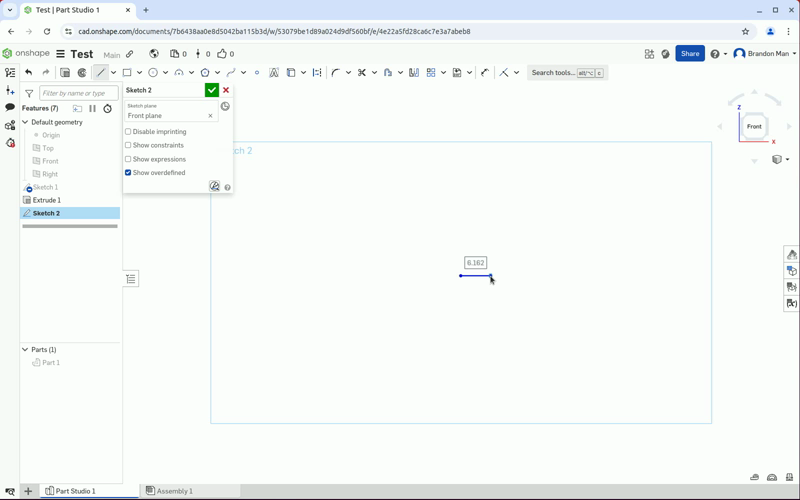
key(a)
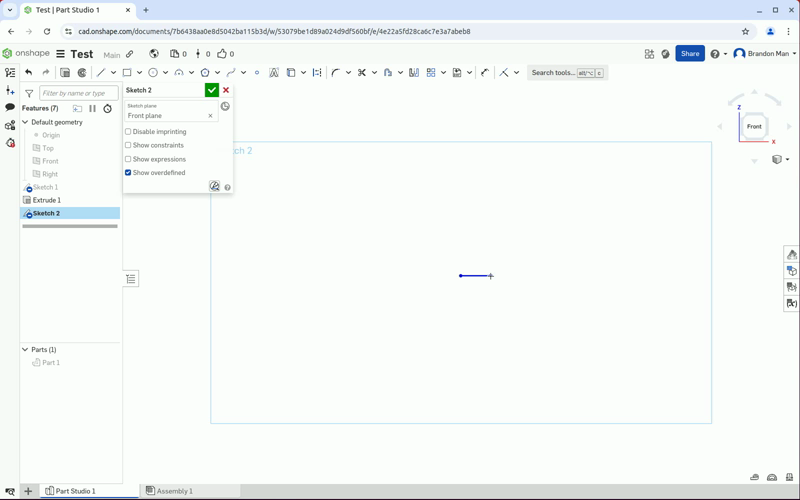
mouse_move(490, 275)
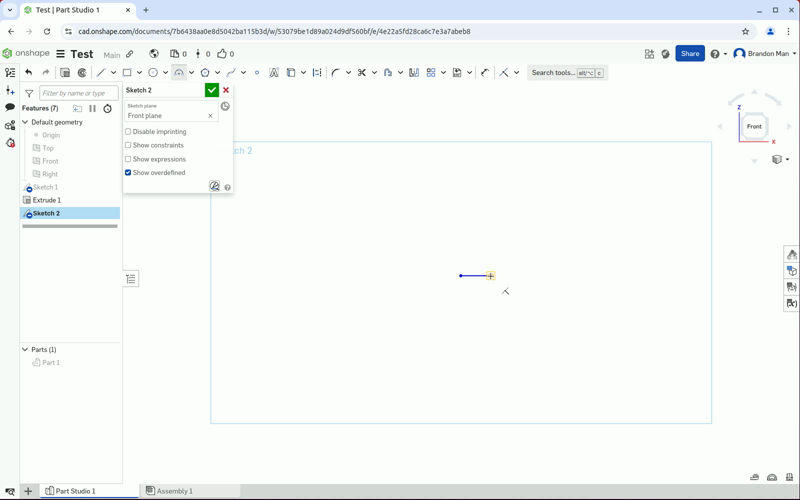
click(490, 275)
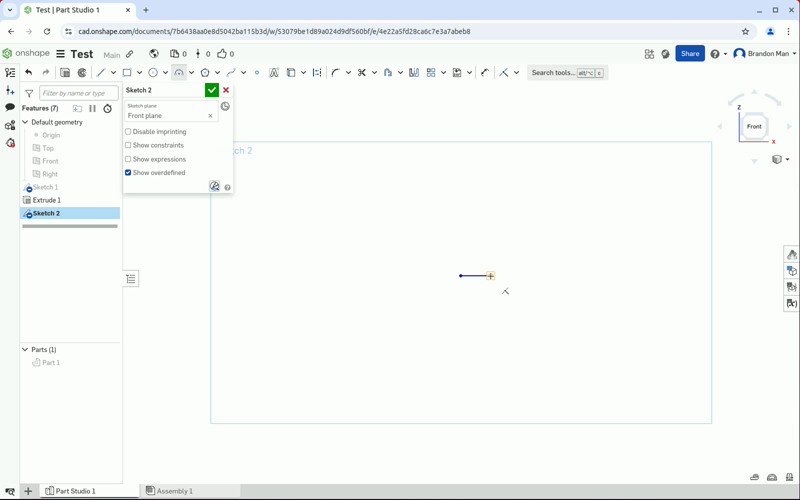
key_down(shift)
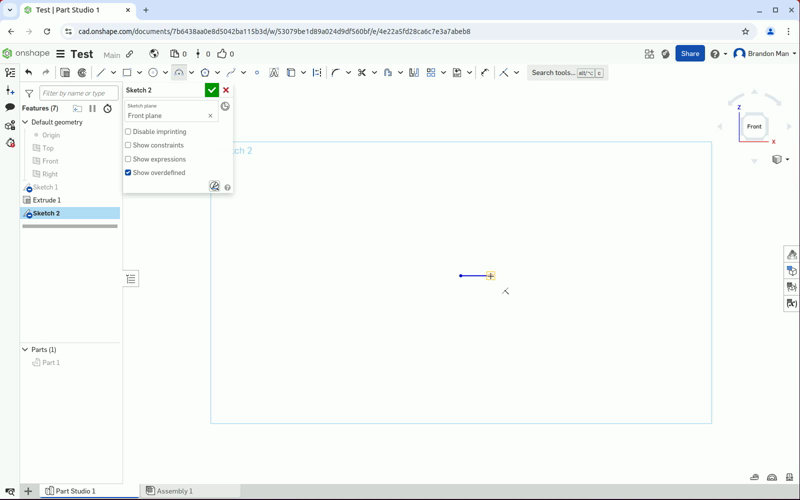
mouse_move(506, 272)
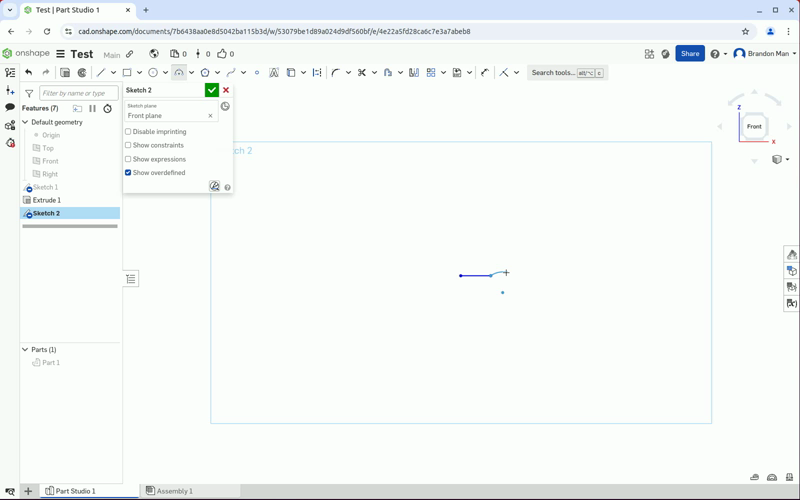
click(506, 272)
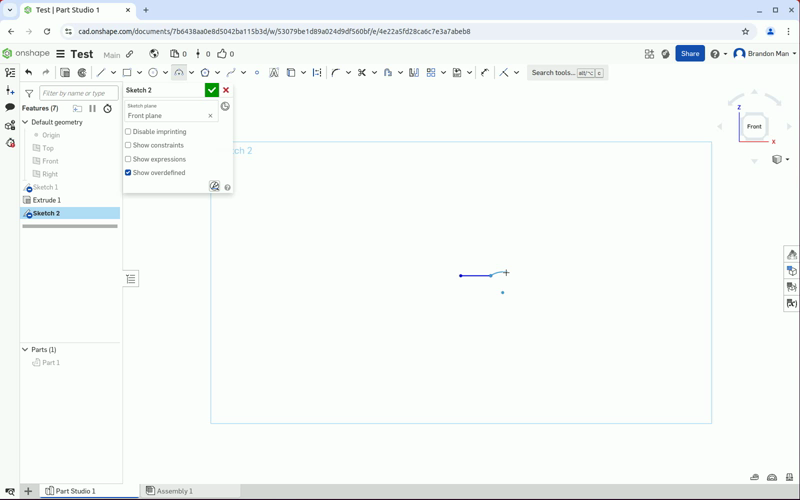
mouse_move(498, 274)
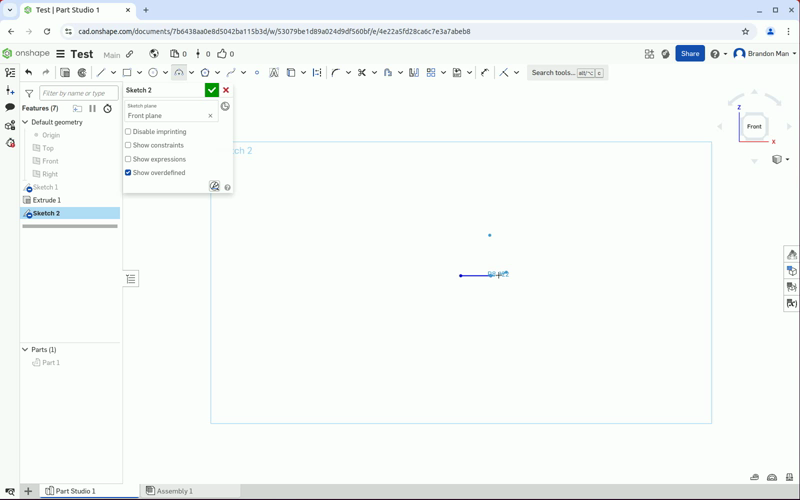
click(498, 274)
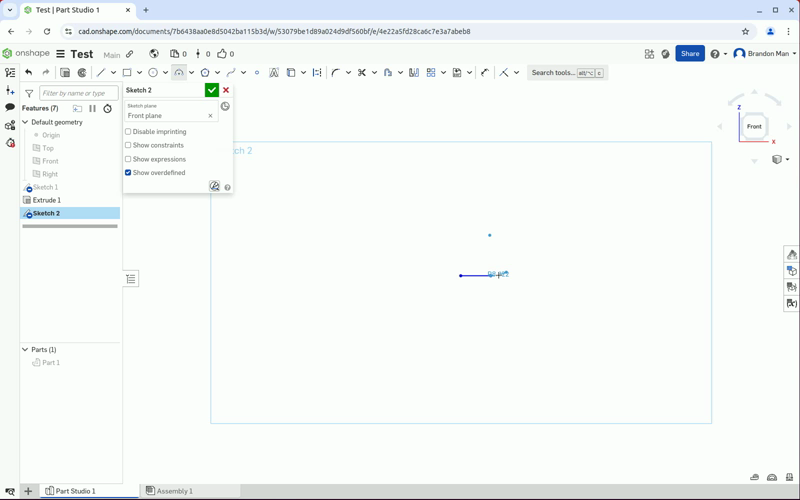
key_up(shift)
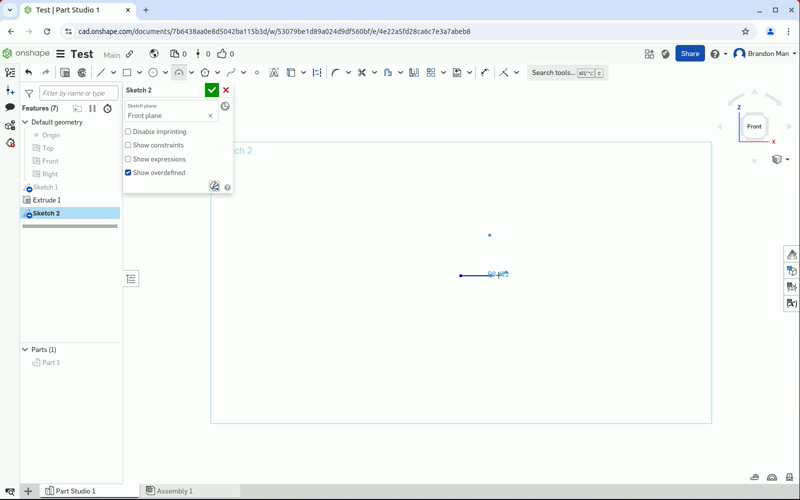
key(esc)
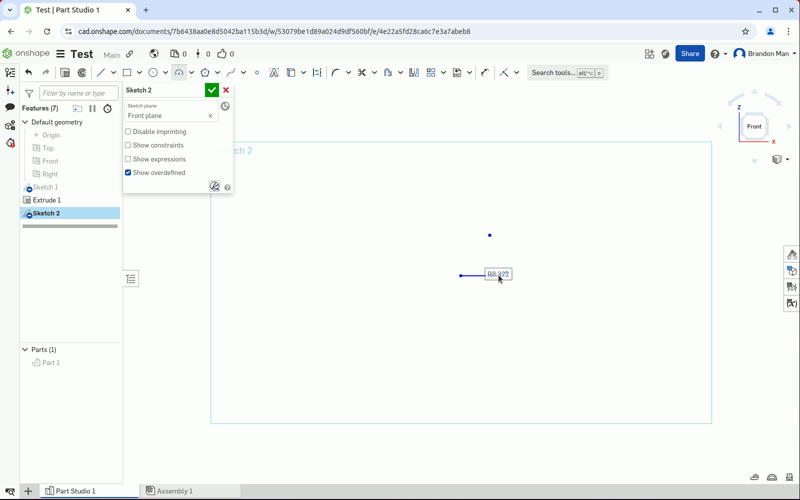
key(l)
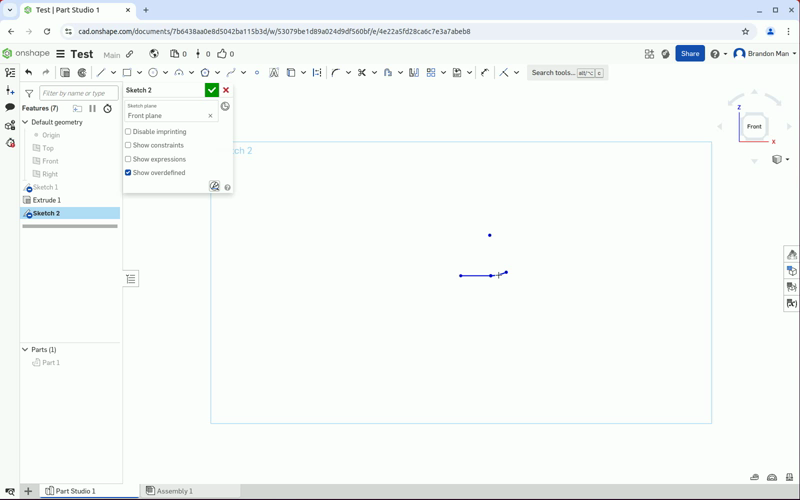
mouse_move(506, 272)
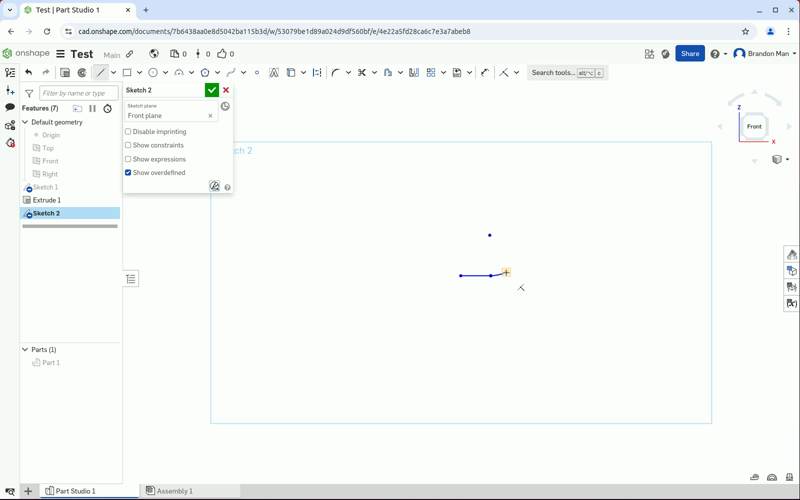
click(506, 272)
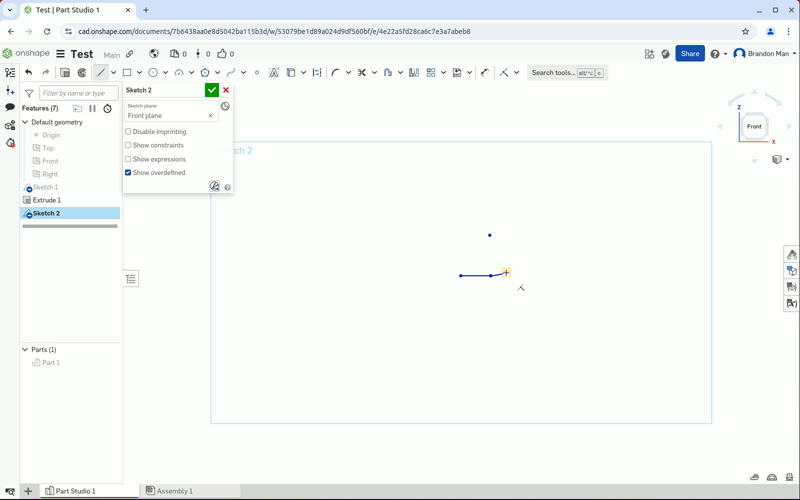
key_down(shift)
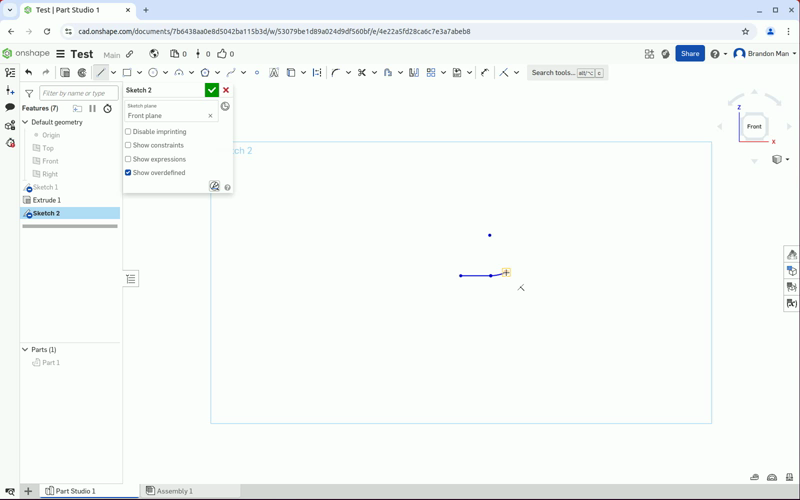
mouse_move(536, 272)
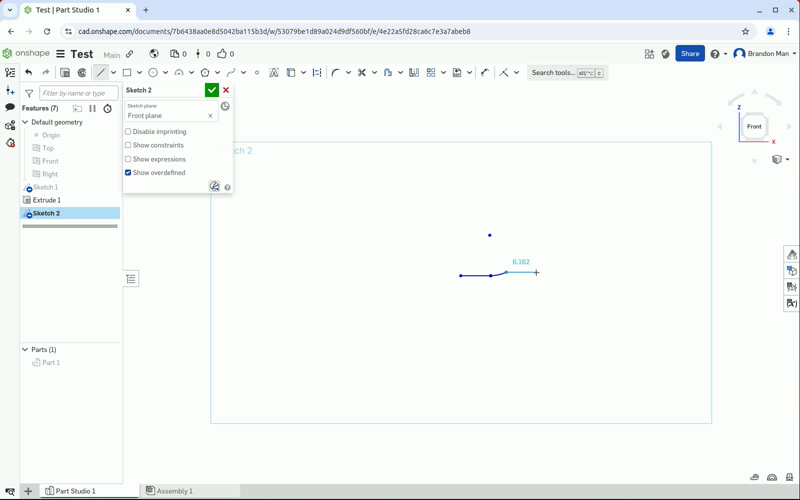
mouse_move(509, 268)
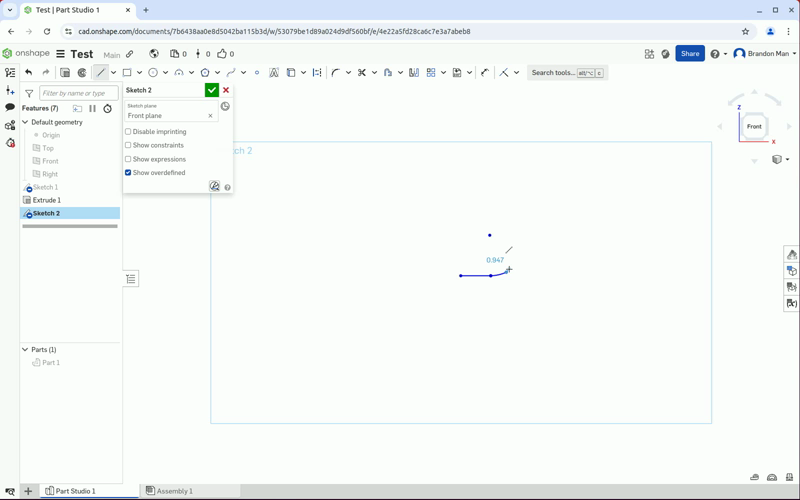
scroll(6)
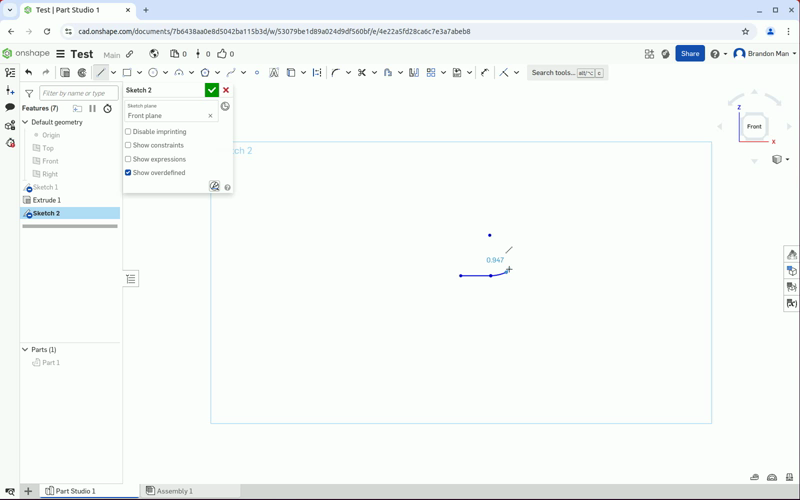
scroll(6)
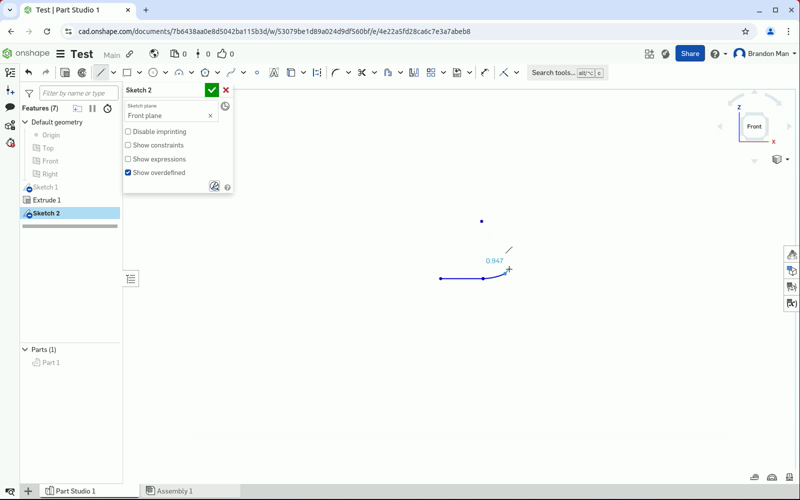
scroll(6)
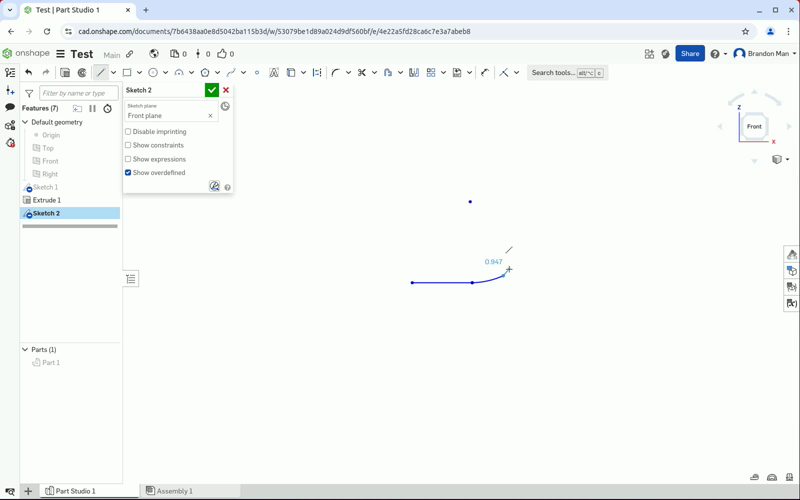
scroll(6)
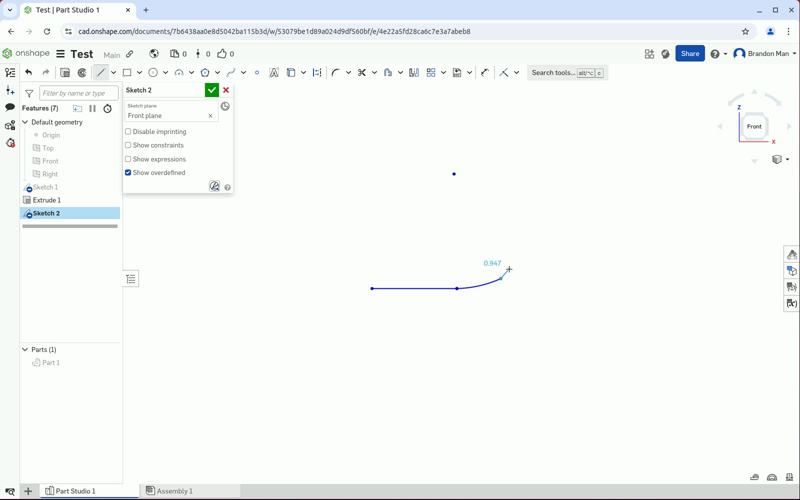
scroll(6)
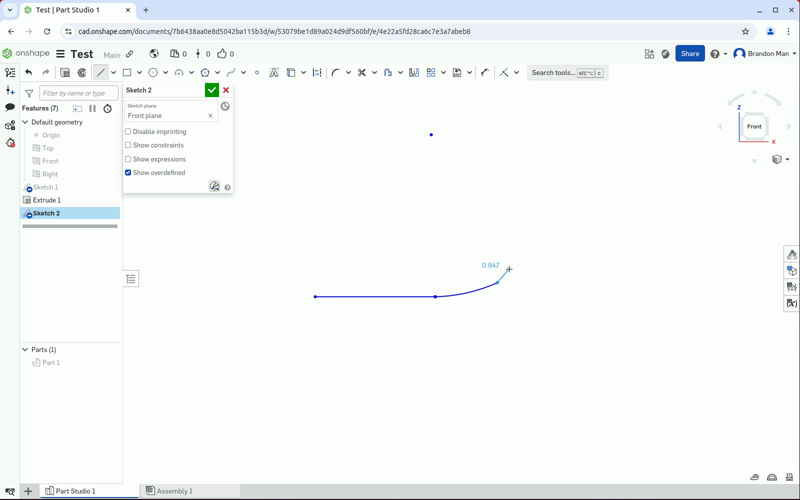
scroll(6)
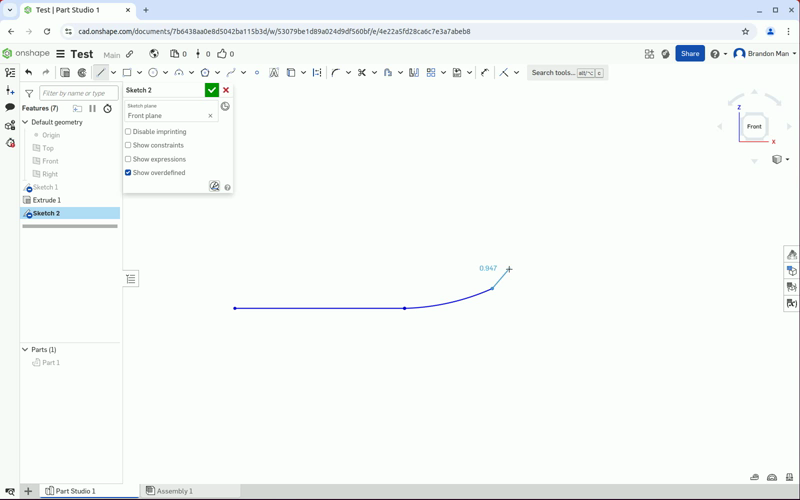
scroll(6)
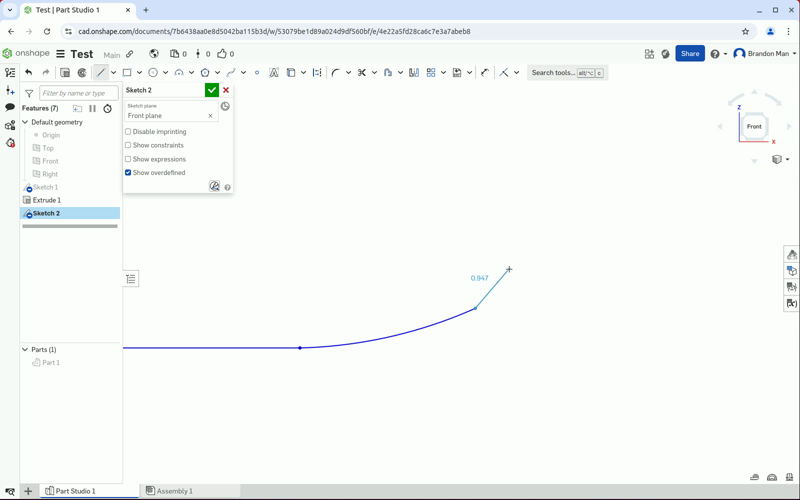
click(509, 268)
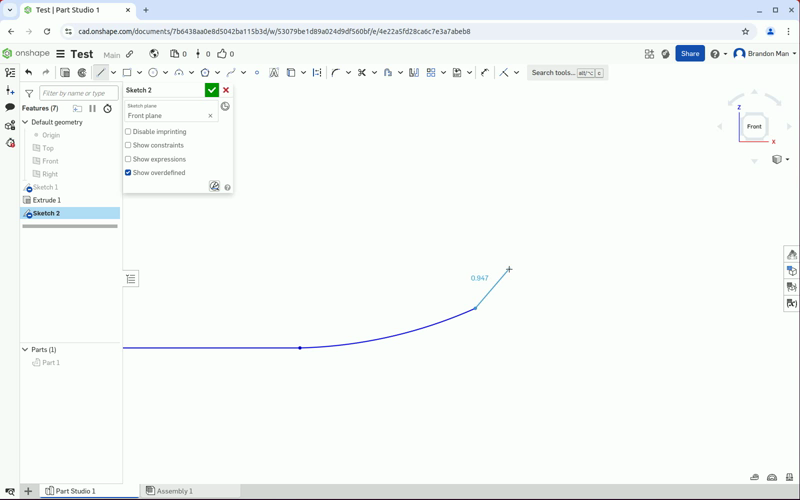
scroll(-6)
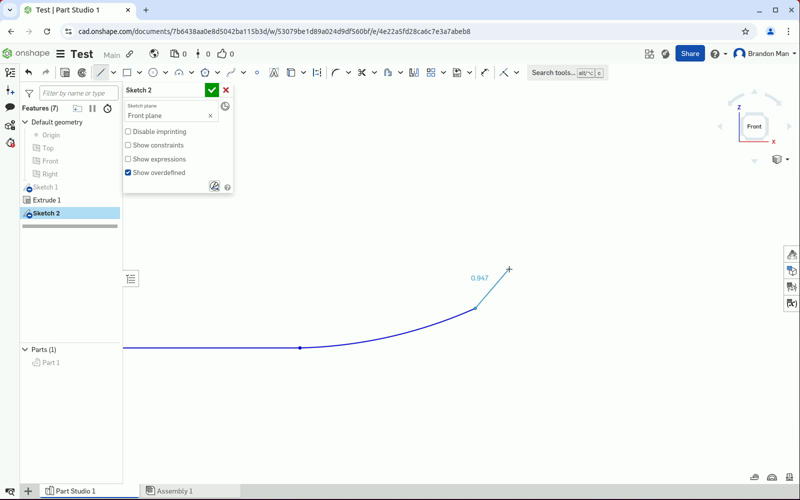
scroll(-6)
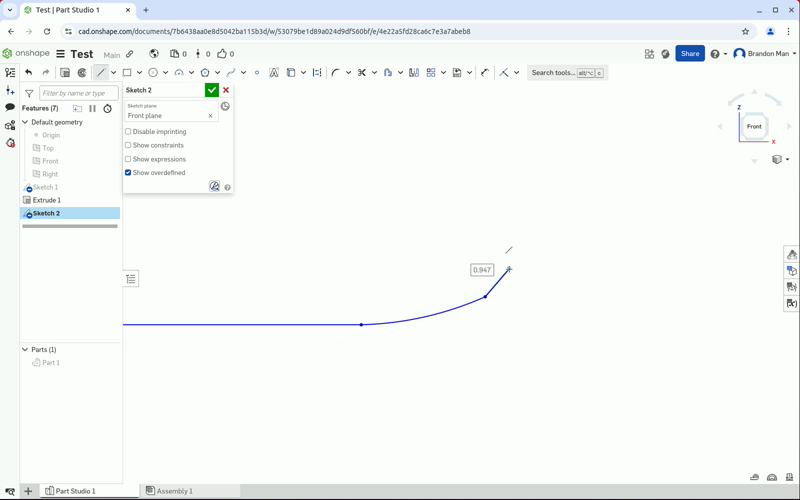
scroll(-6)
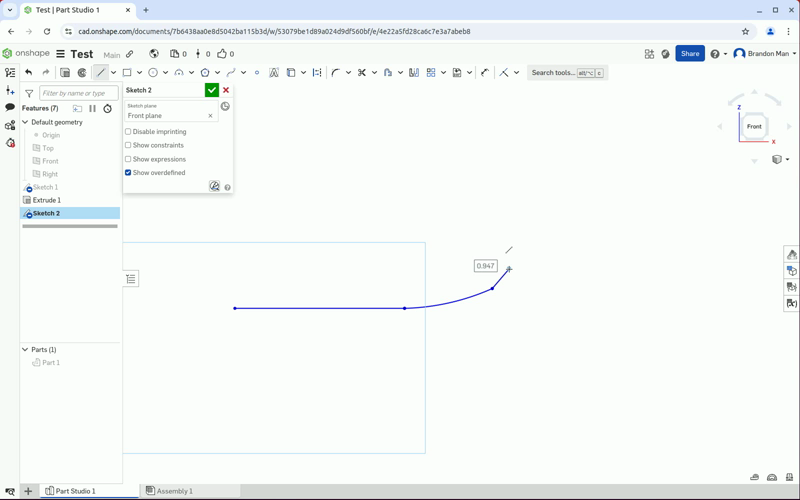
scroll(-6)
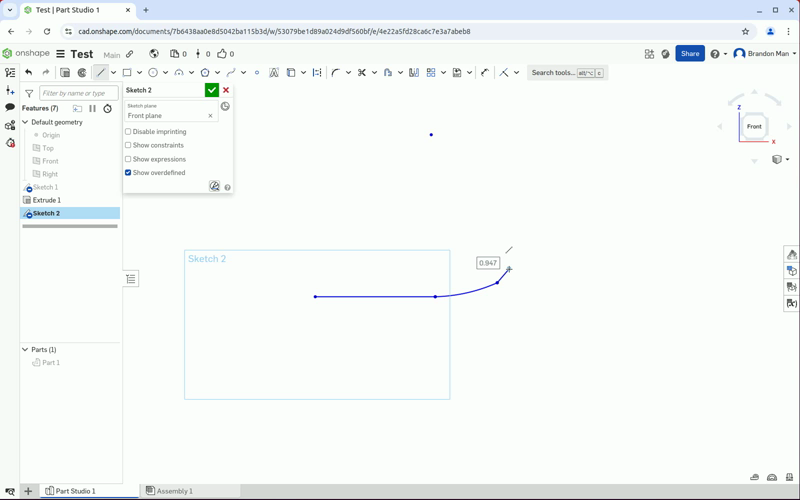
scroll(-6)
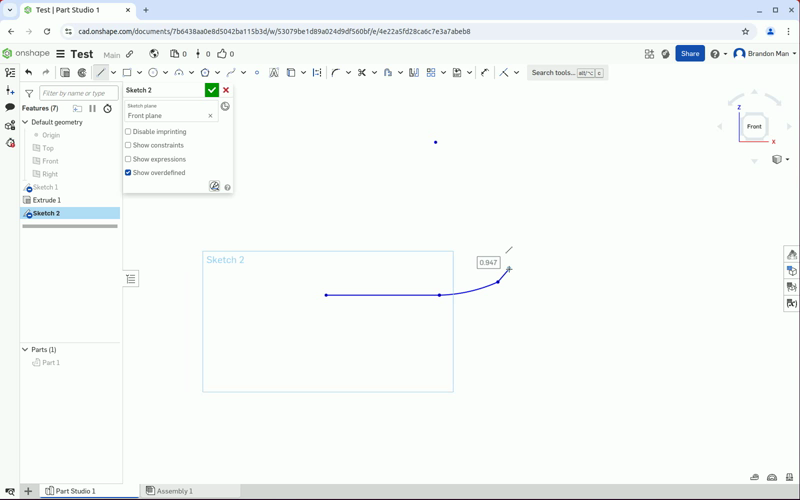
scroll(-6)
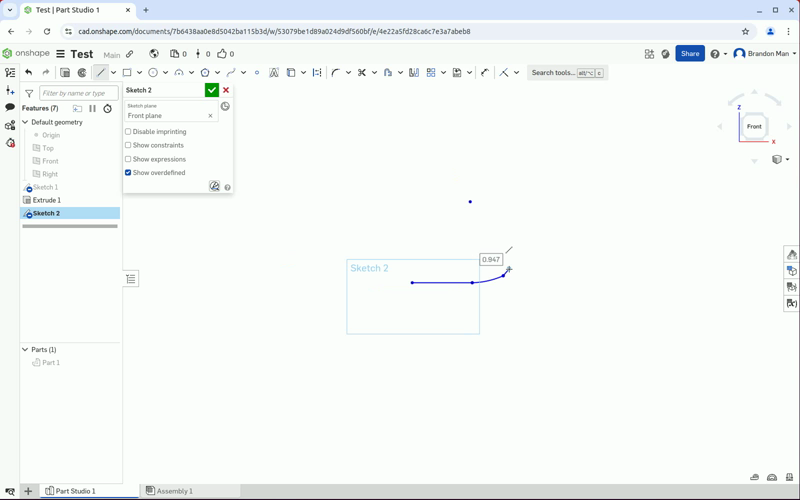
scroll(-6)
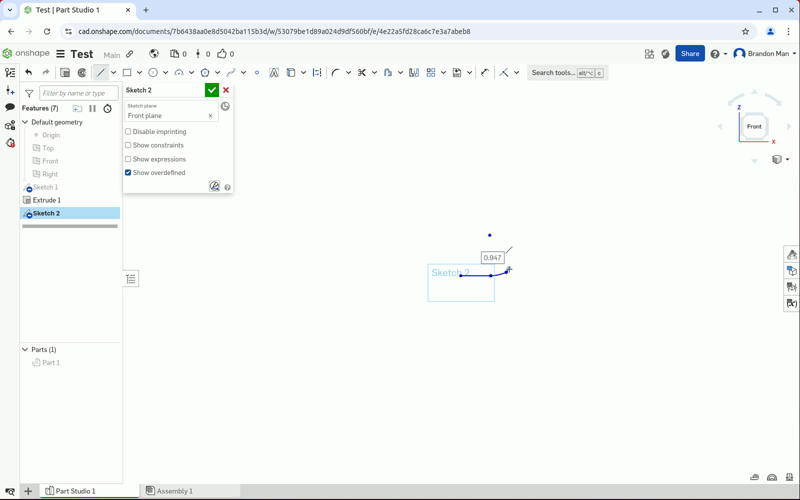
key_up(shift)
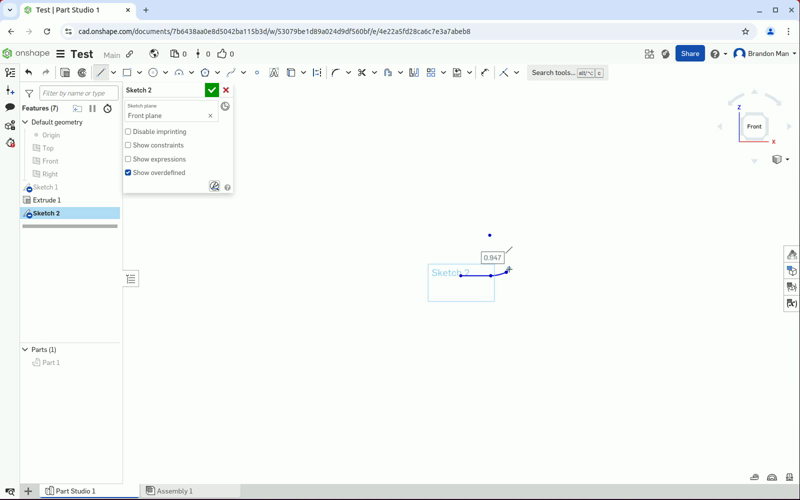
key(esc)
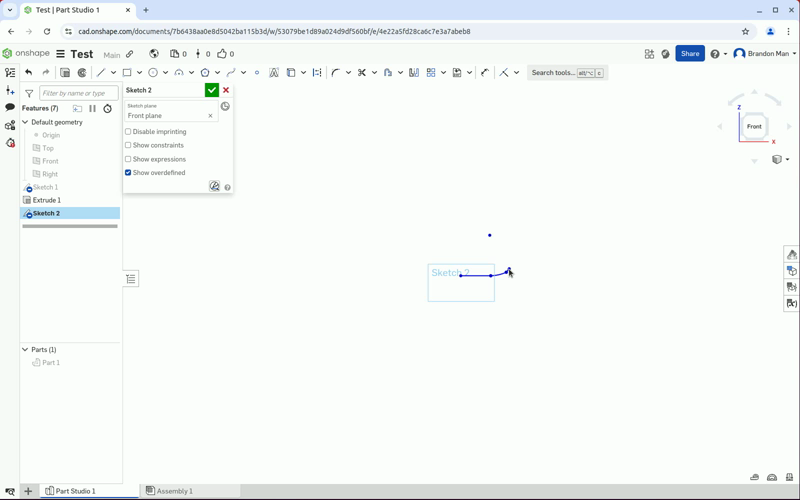
key(a)
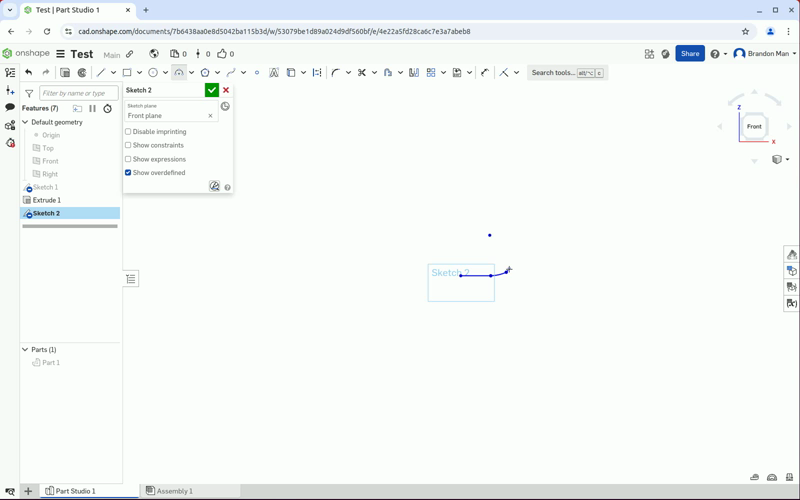
mouse_move(509, 268)
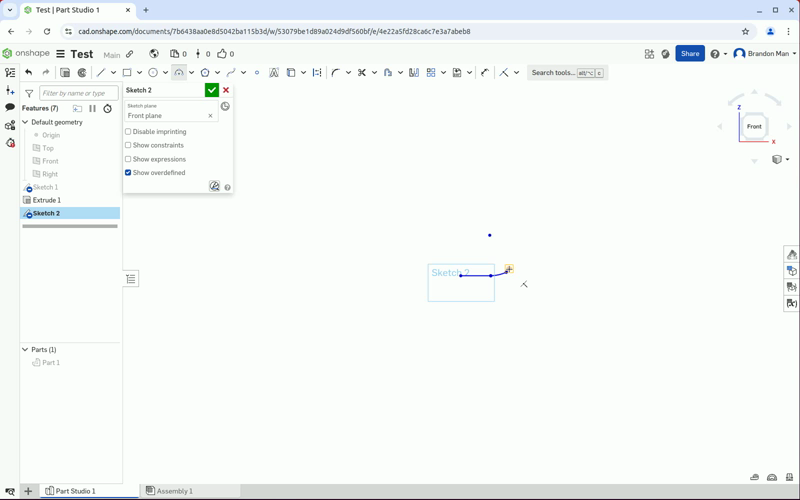
click(509, 268)
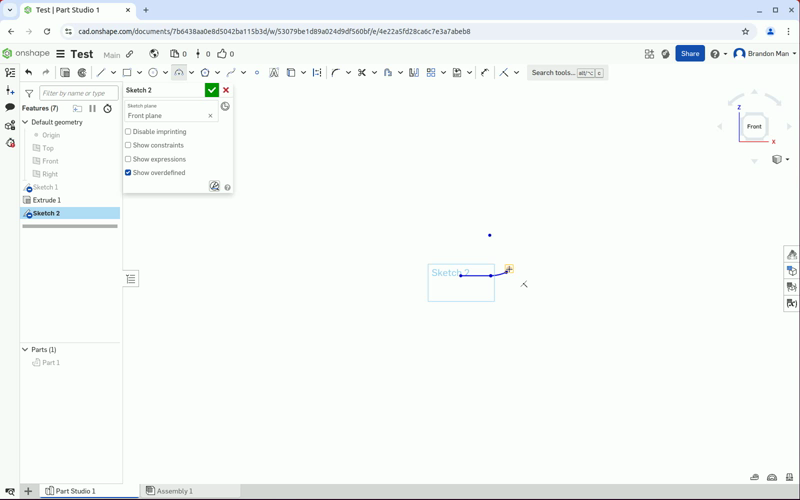
key_down(shift)
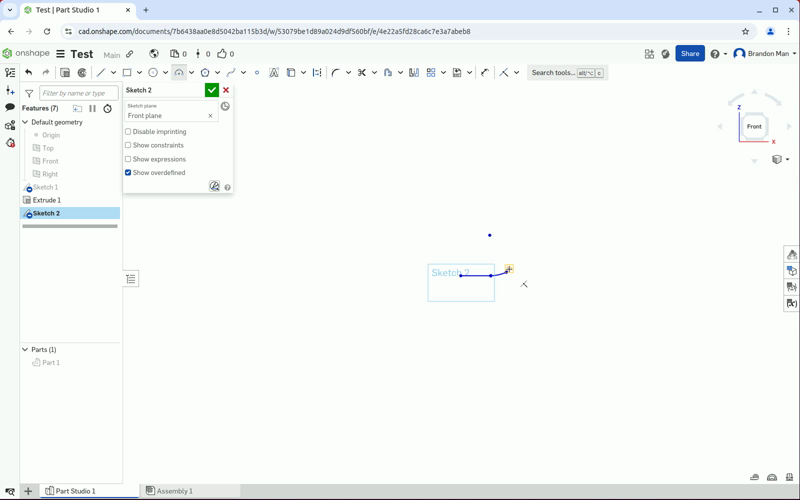
mouse_move(490, 274)
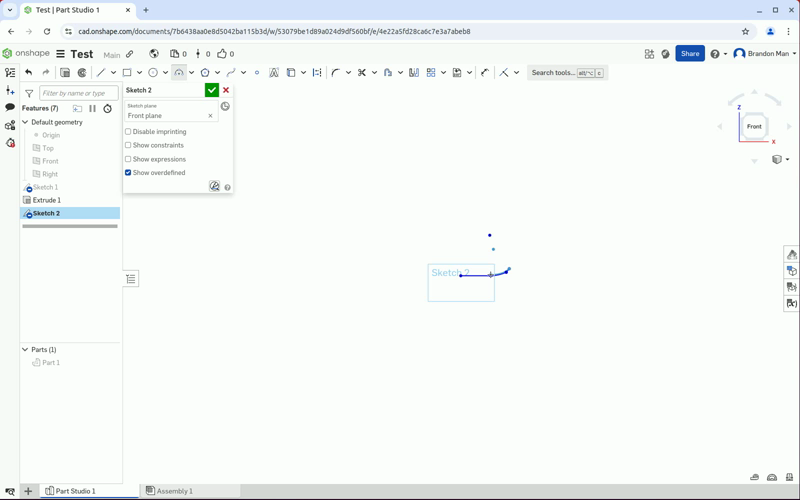
scroll(6)
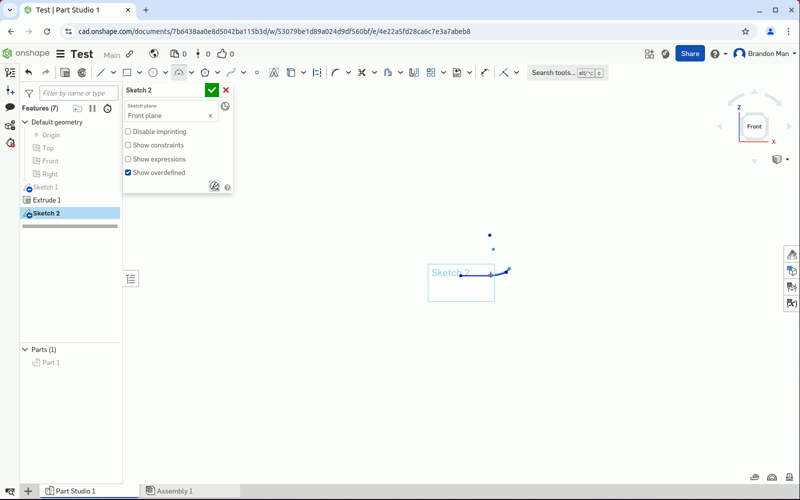
scroll(6)
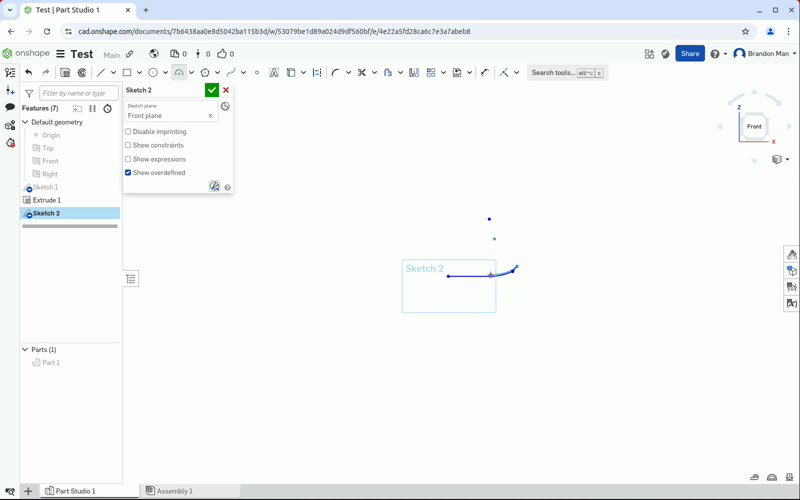
scroll(6)
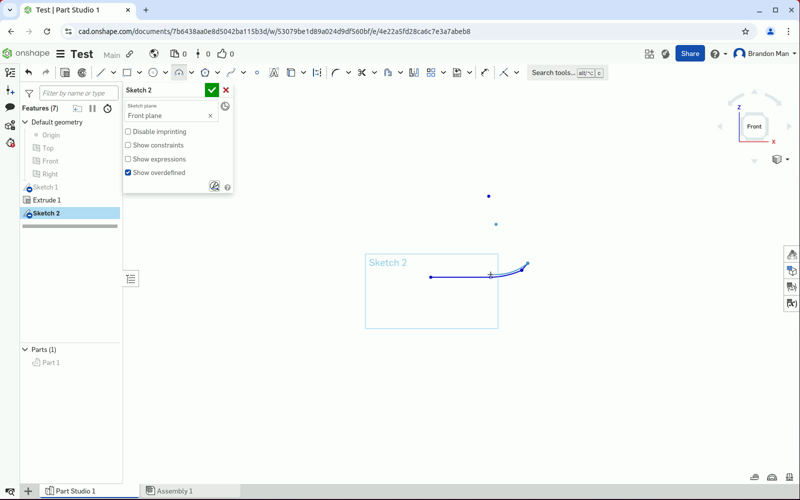
scroll(6)
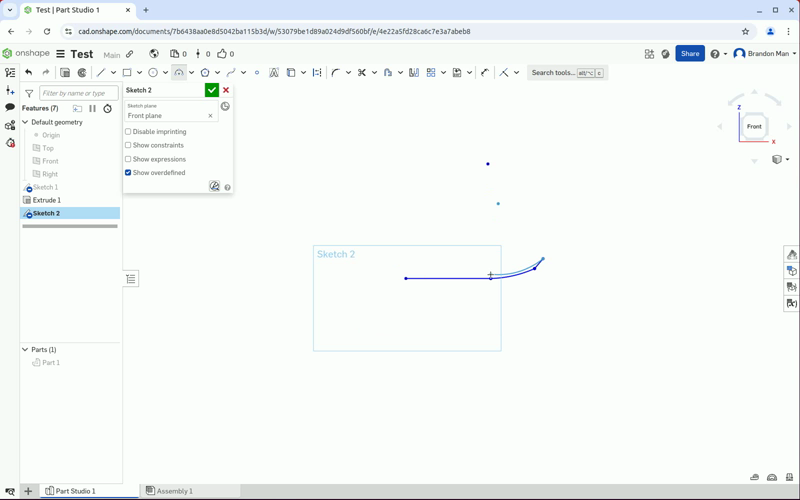
scroll(6)
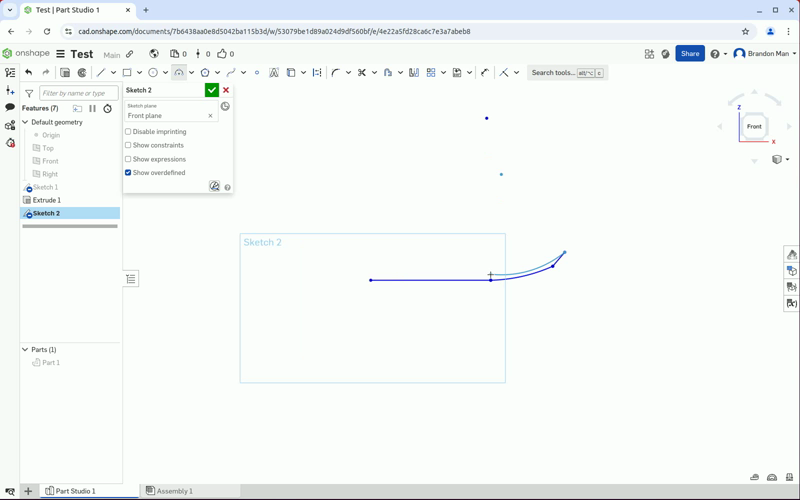
scroll(6)
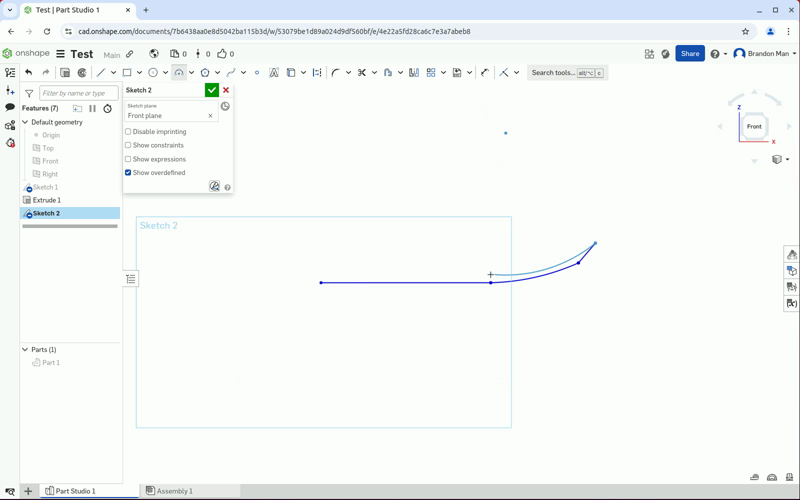
scroll(6)
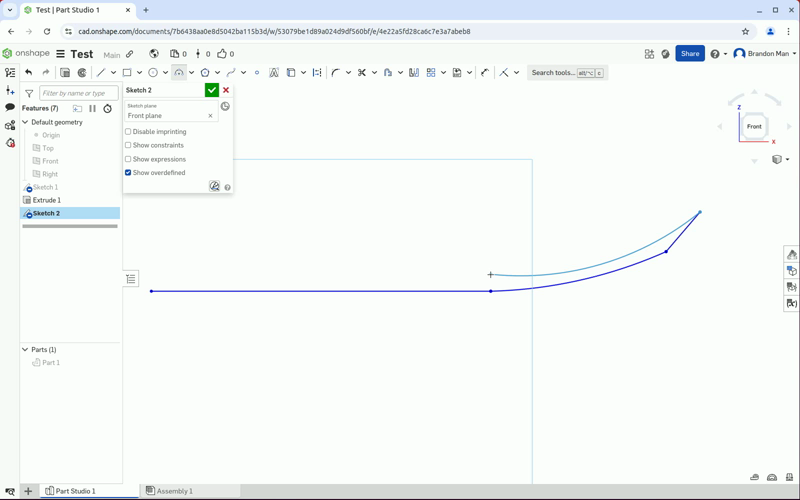
click(490, 274)
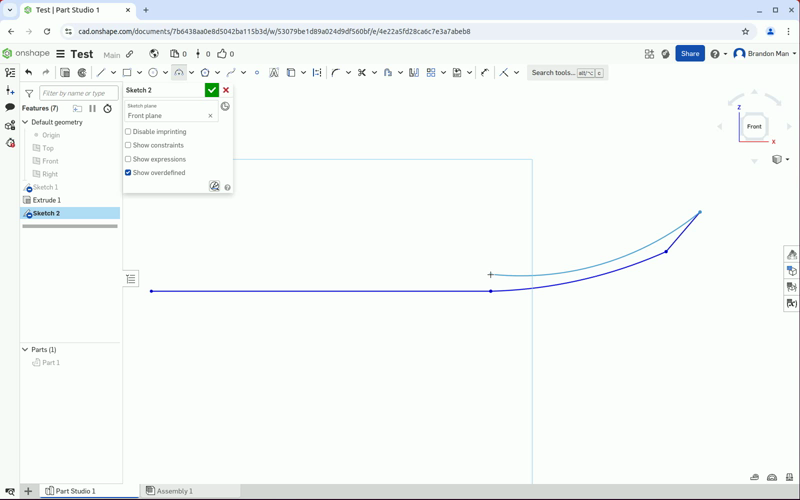
scroll(-6)
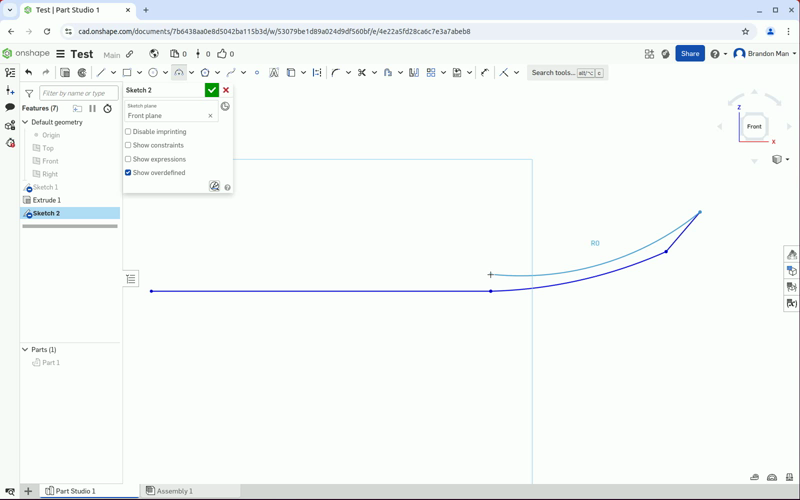
scroll(-6)
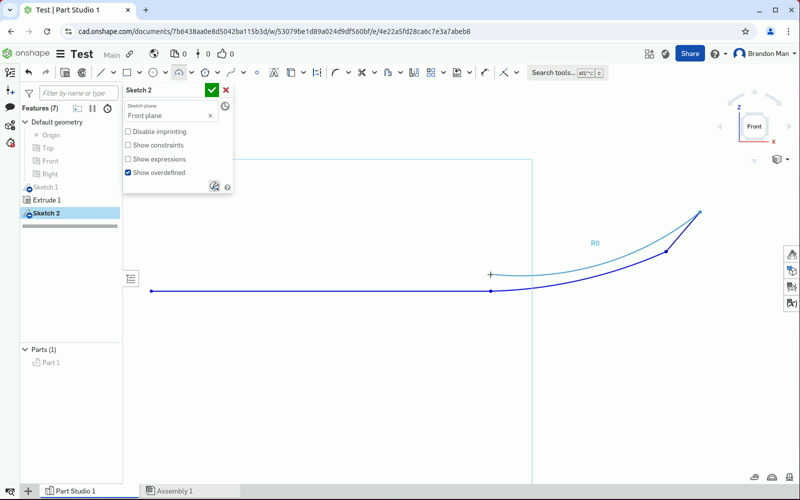
scroll(-6)
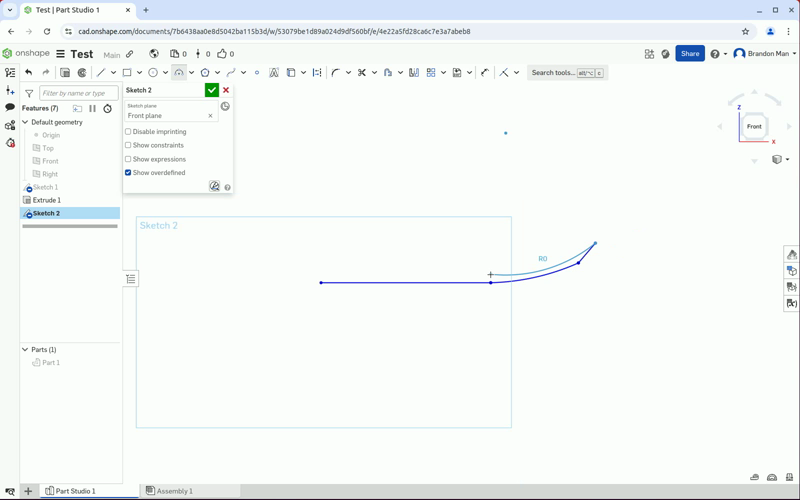
scroll(-6)
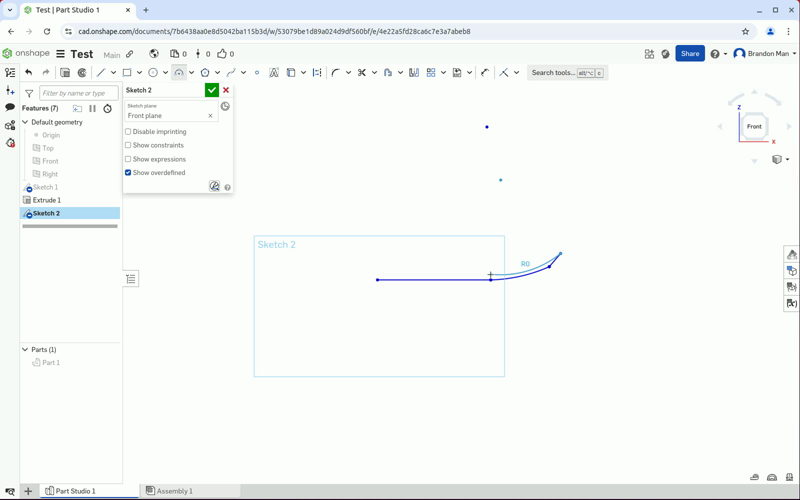
scroll(-6)
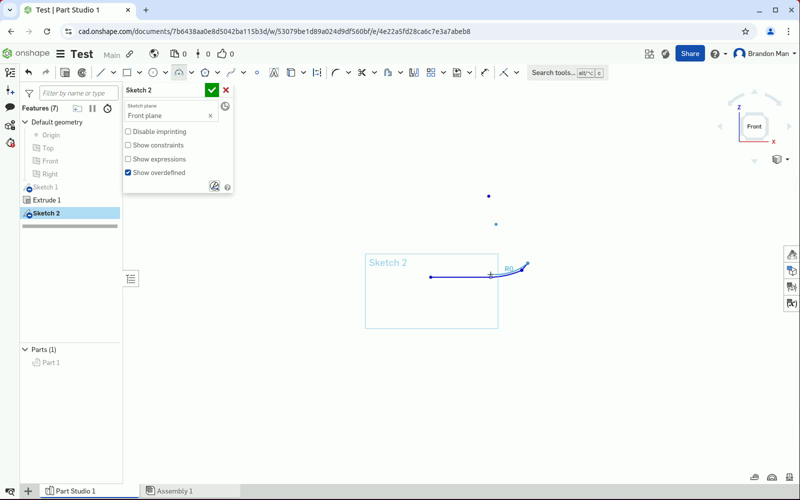
scroll(-6)
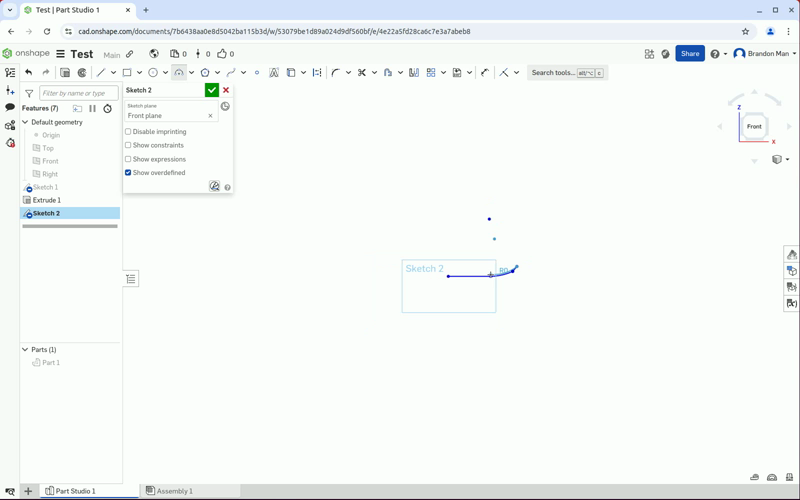
scroll(-6)
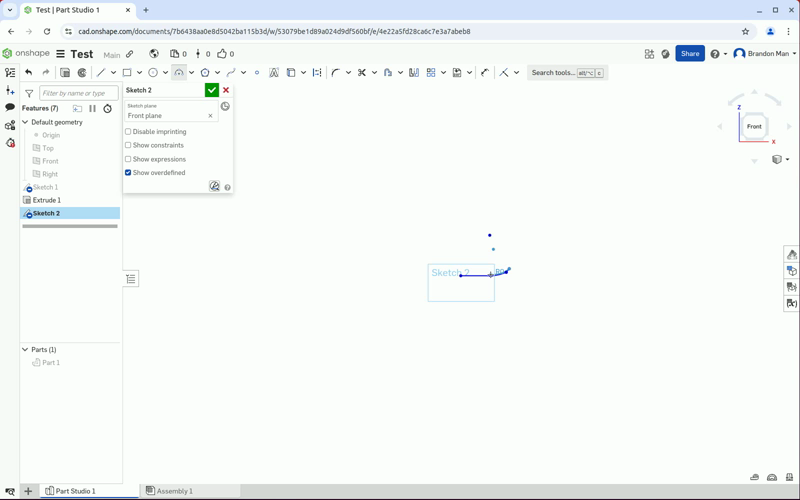
mouse_move(500, 272)
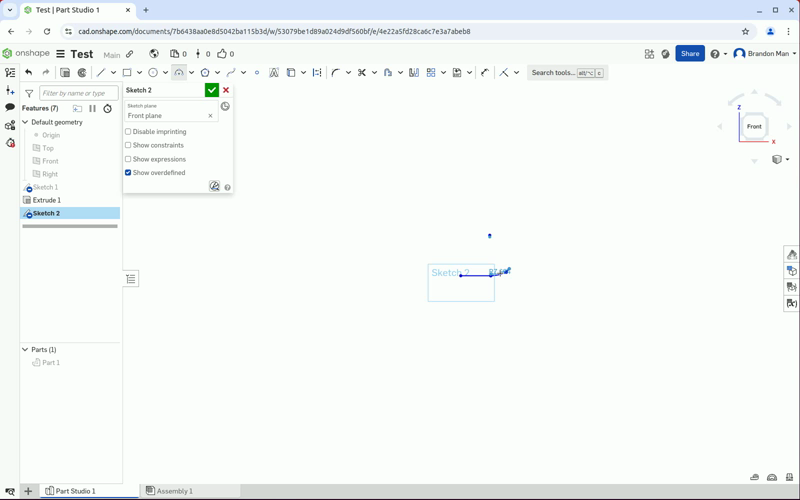
scroll(6)
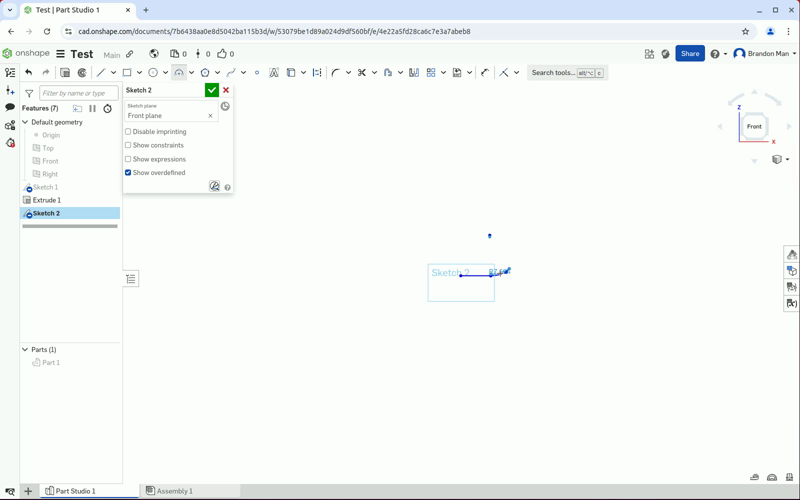
scroll(6)
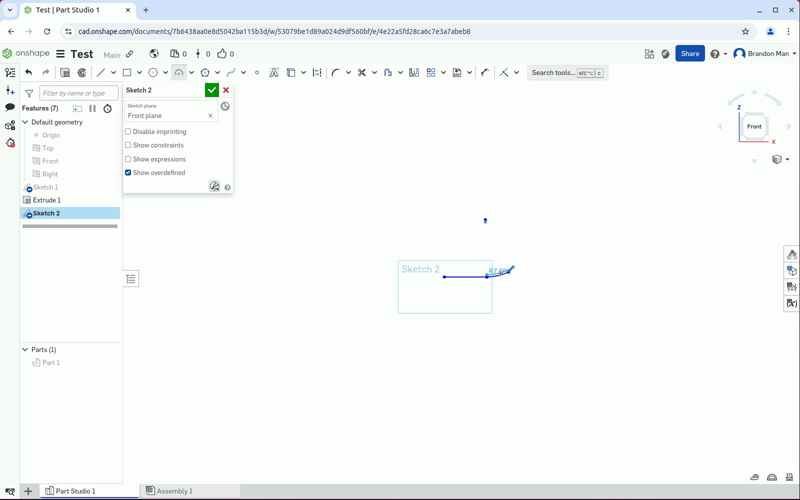
scroll(6)
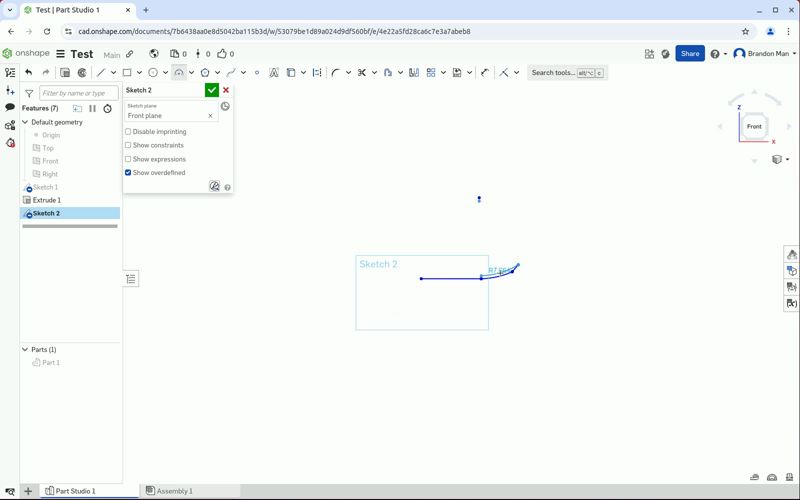
scroll(6)
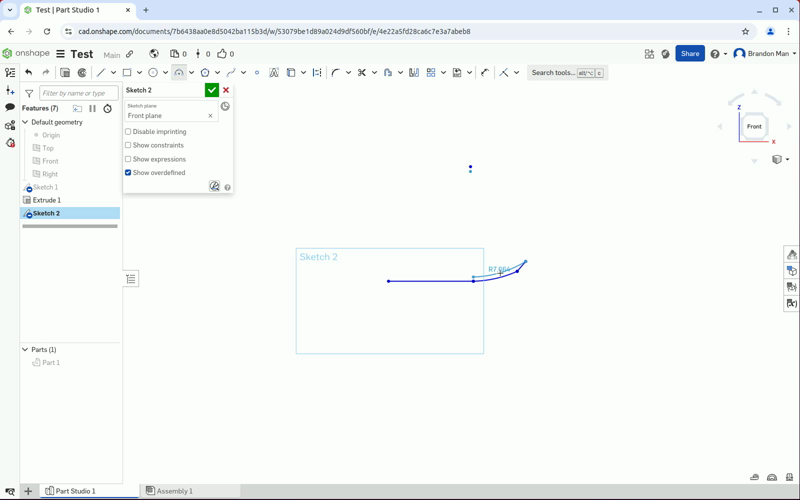
scroll(6)
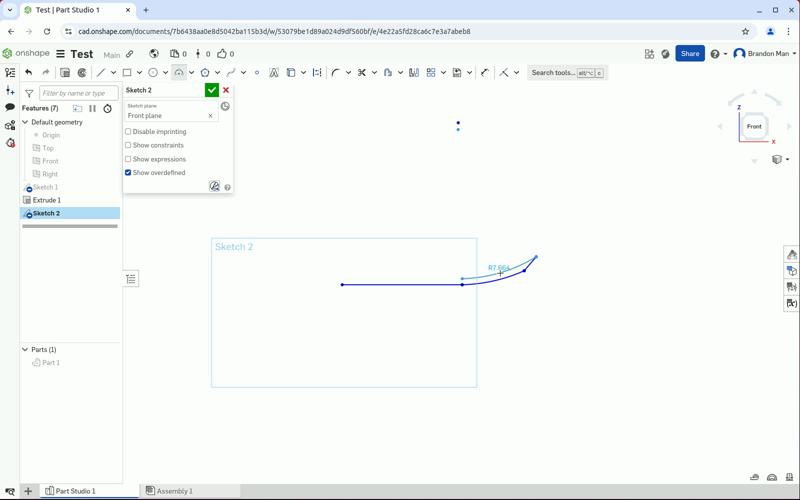
scroll(6)
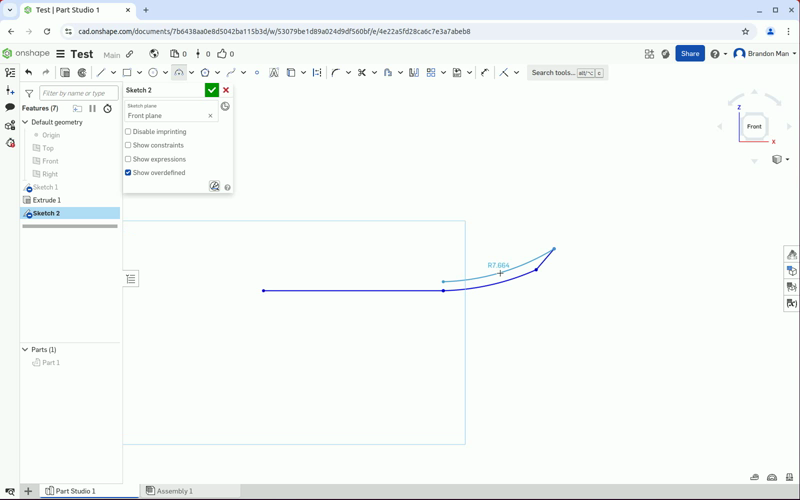
scroll(6)
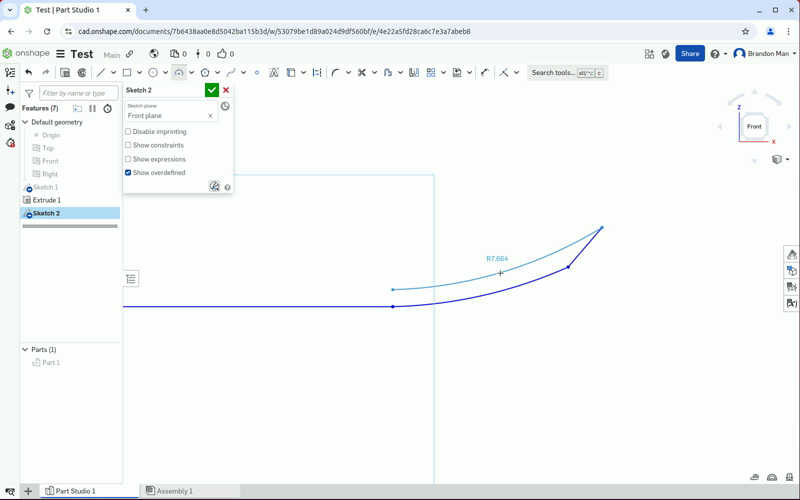
click(500, 272)
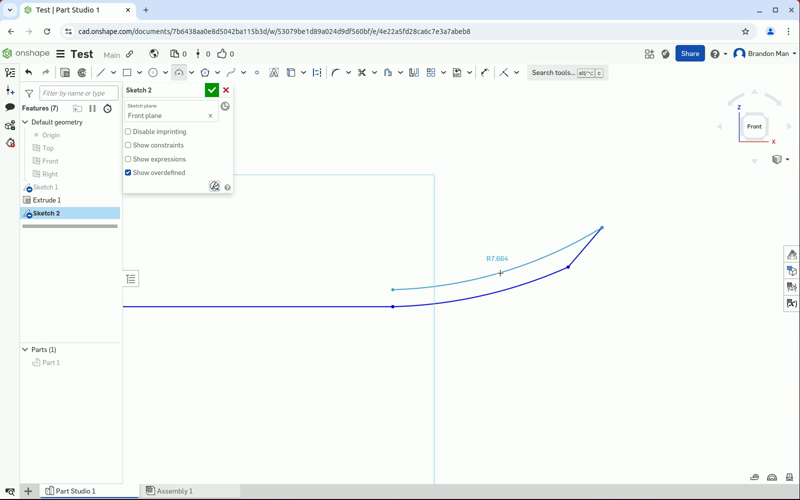
scroll(-6)
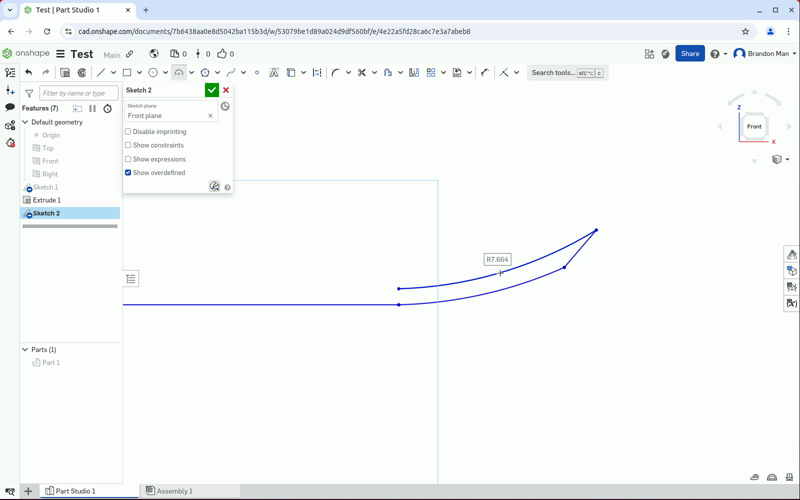
scroll(-6)
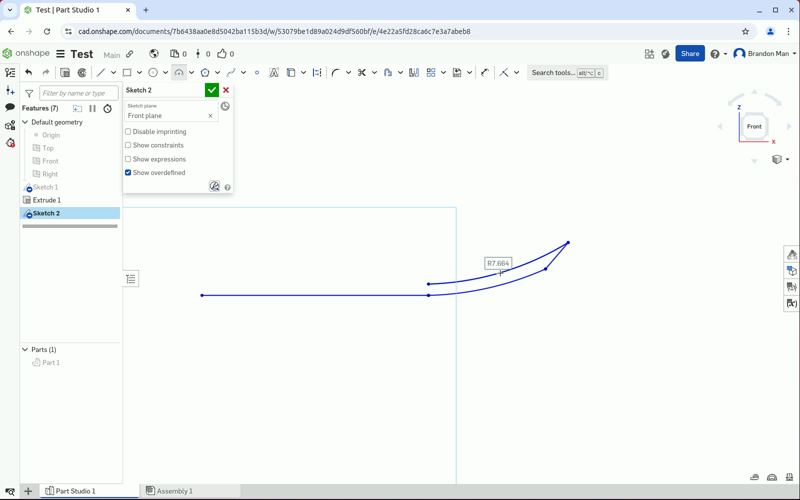
scroll(-6)
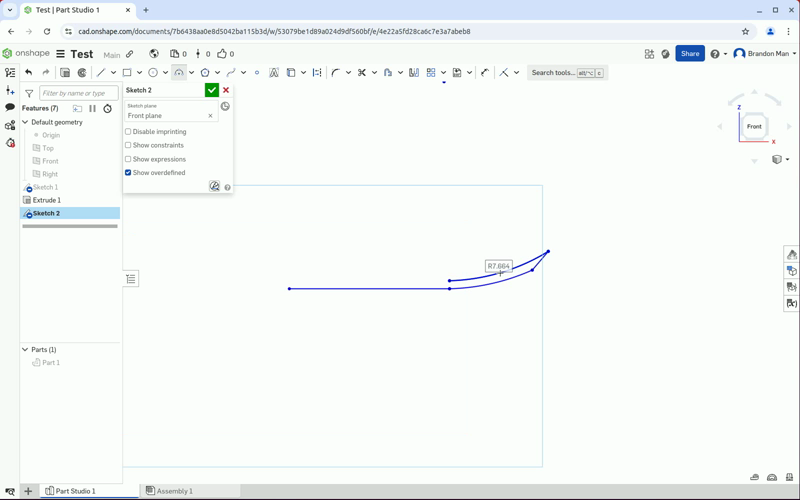
scroll(-6)
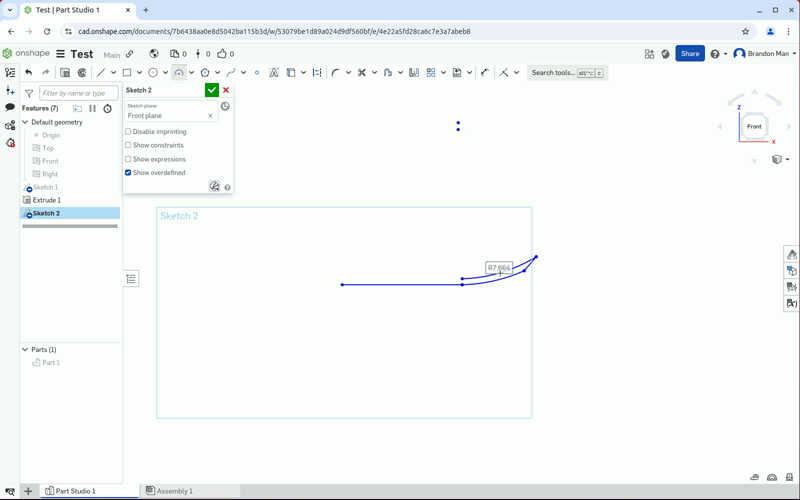
scroll(-6)
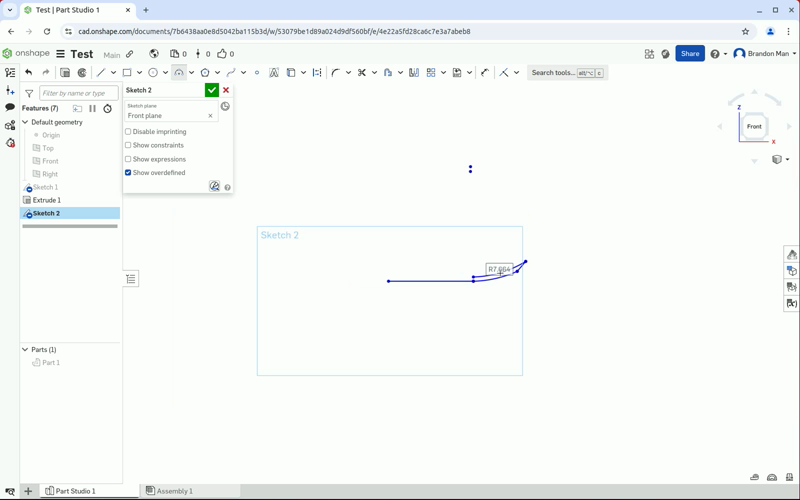
scroll(-6)
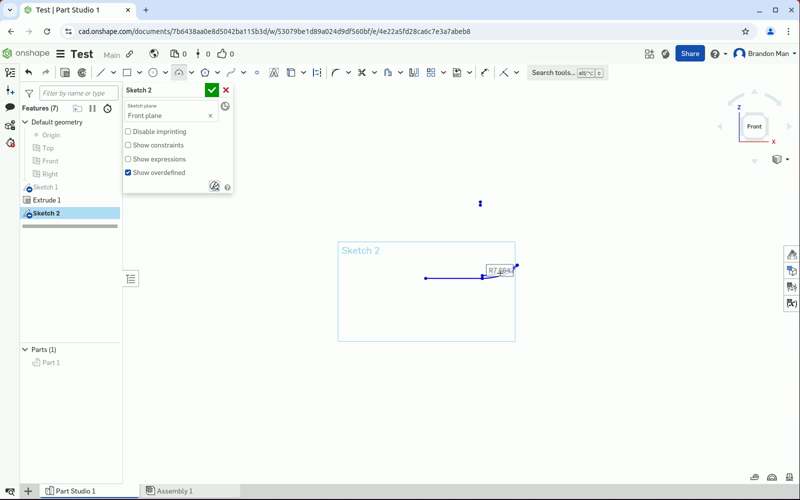
scroll(-6)
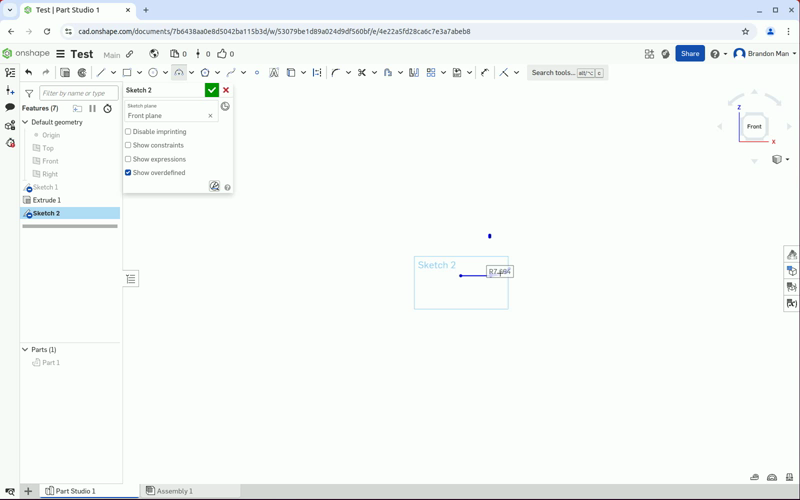
key_up(shift)
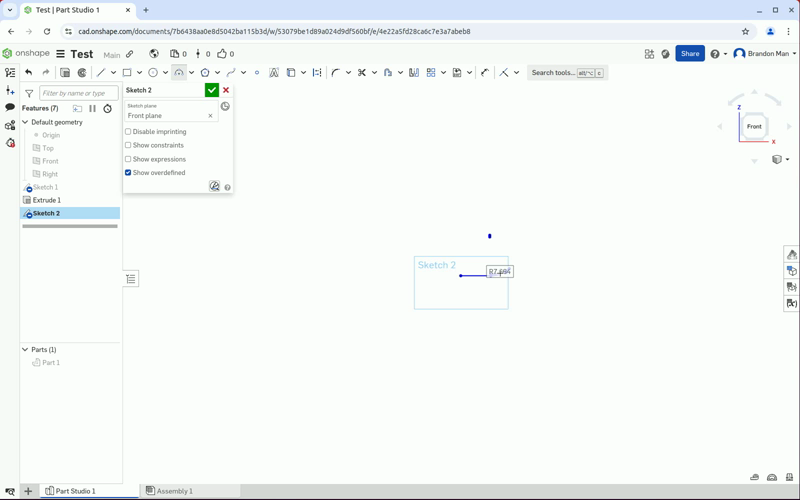
key(esc)
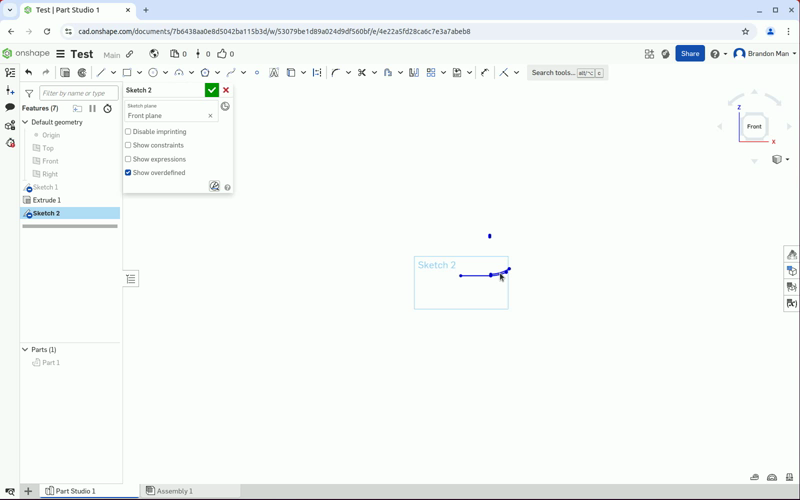
key(l)
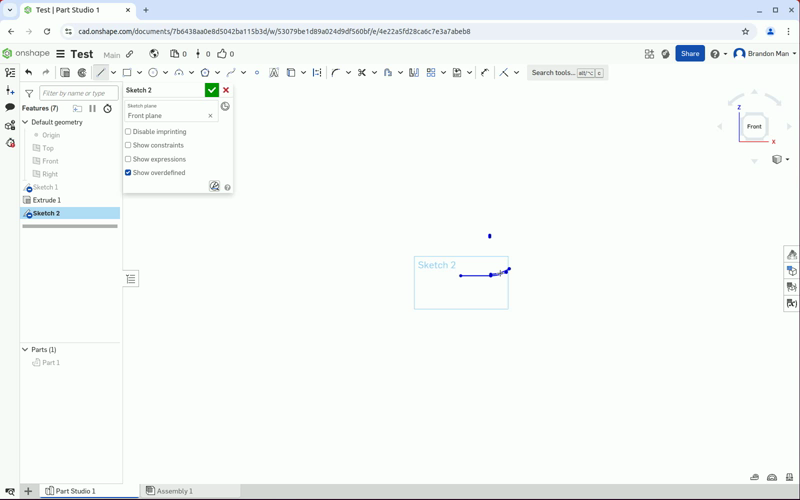
mouse_move(490, 274)
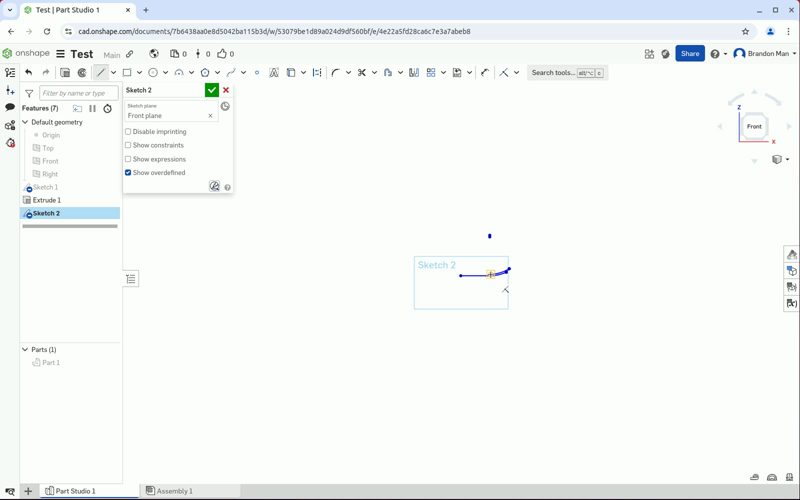
scroll(6)
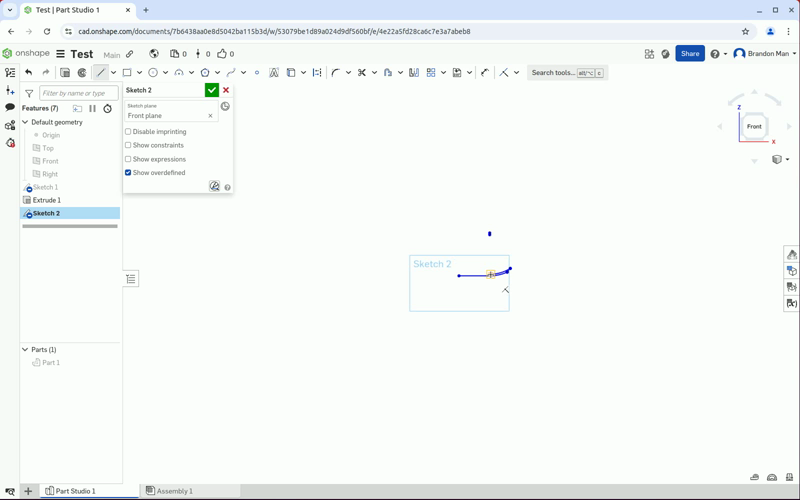
scroll(6)
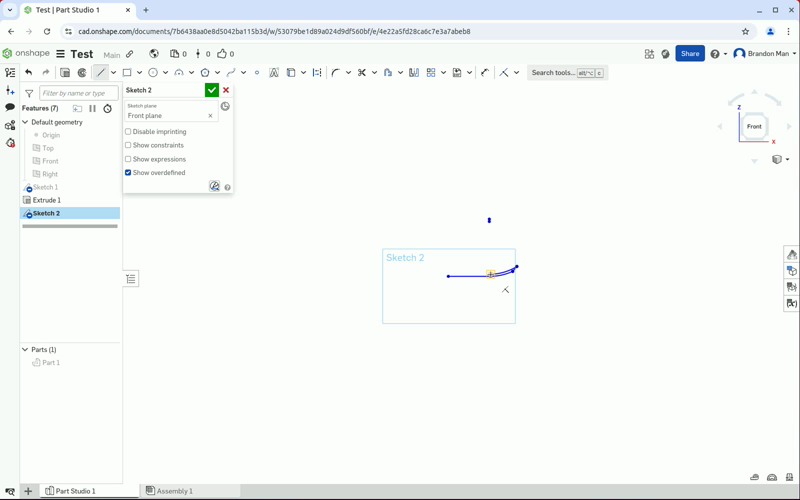
scroll(6)
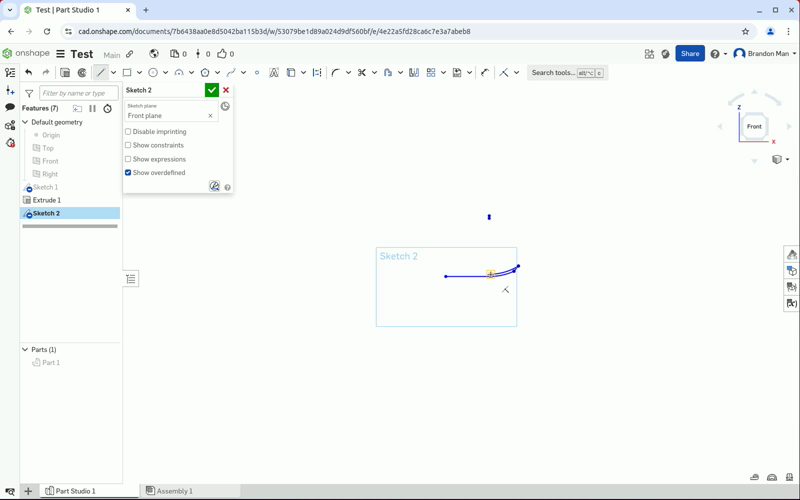
scroll(6)
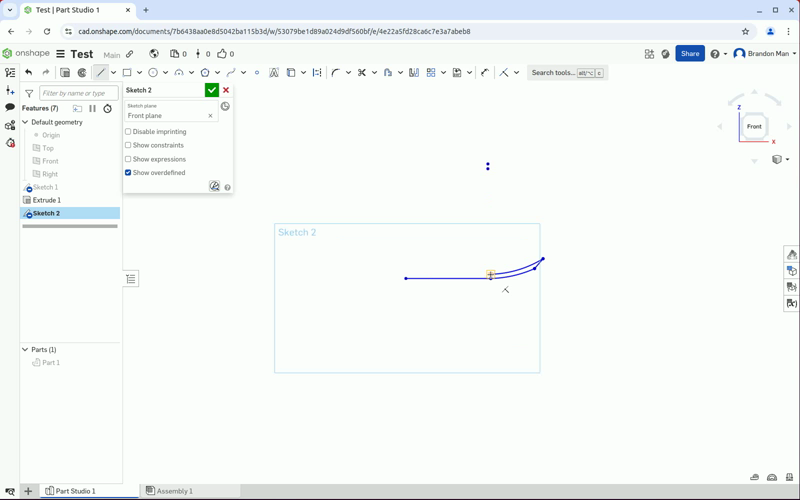
scroll(6)
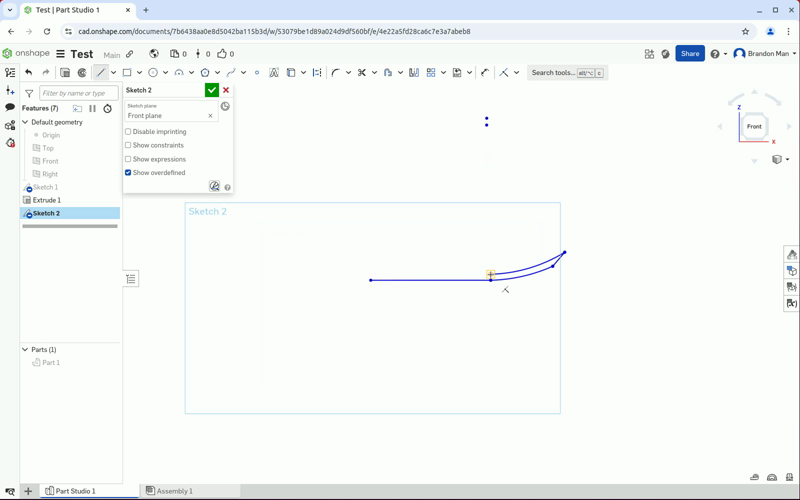
scroll(6)
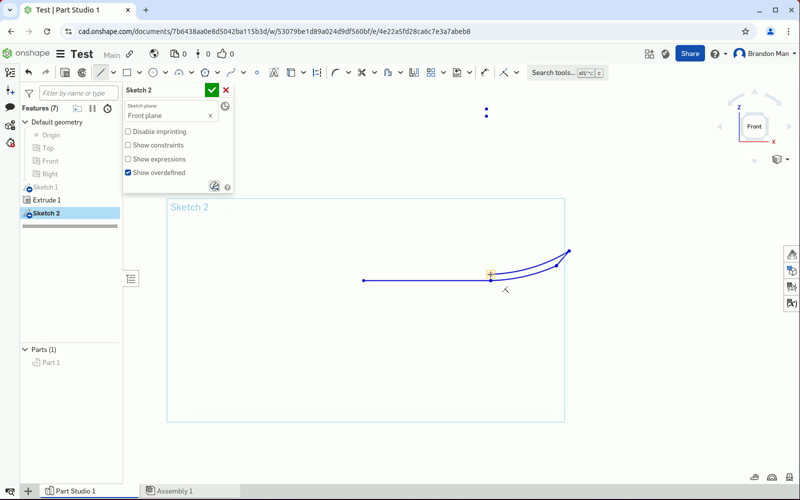
scroll(6)
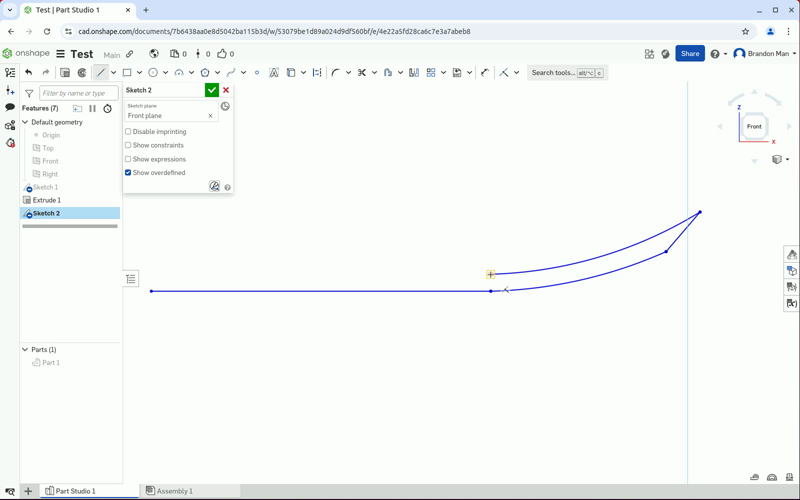
click(490, 274)
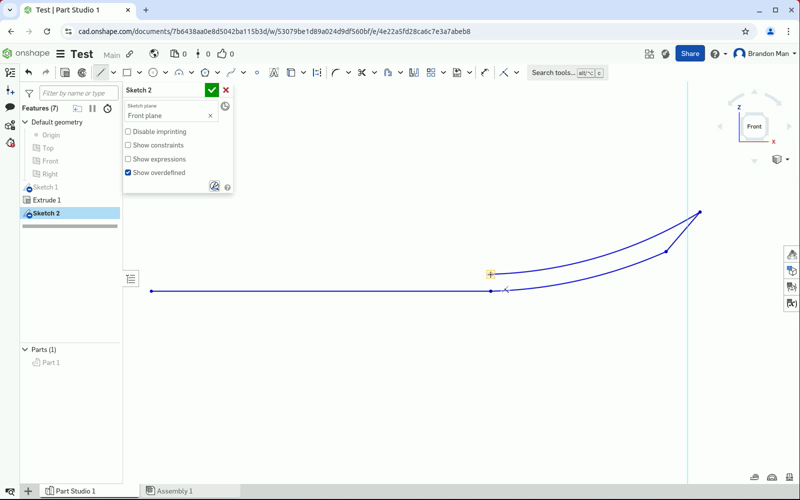
scroll(-6)
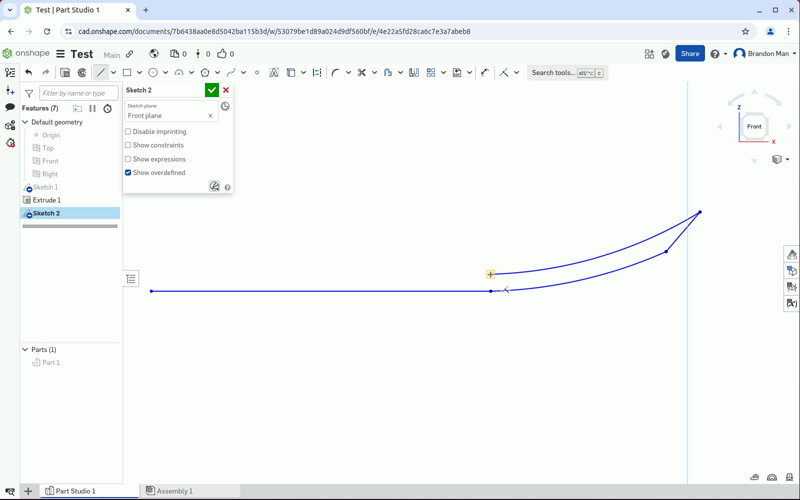
scroll(-6)
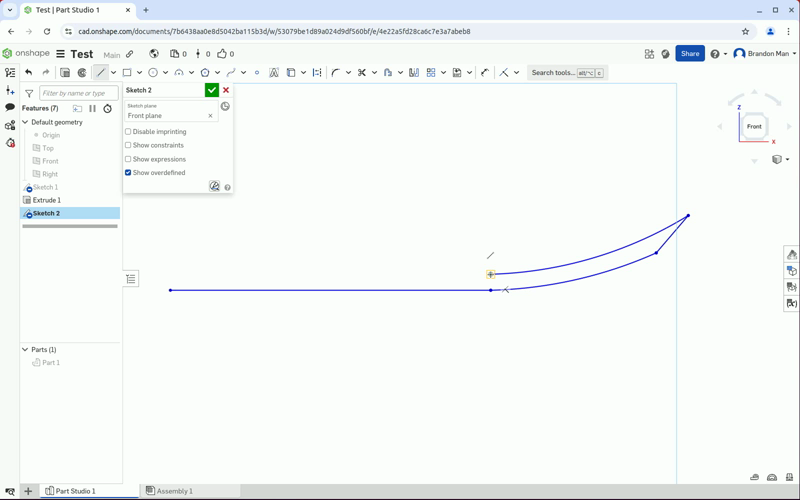
scroll(-6)
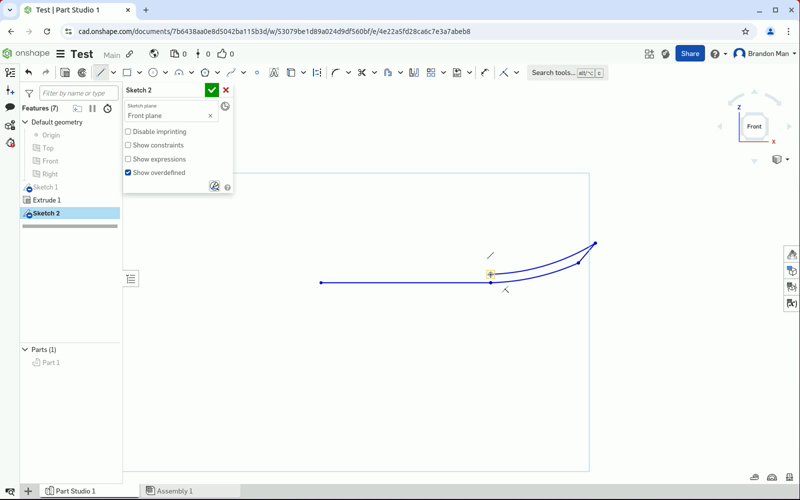
scroll(-6)
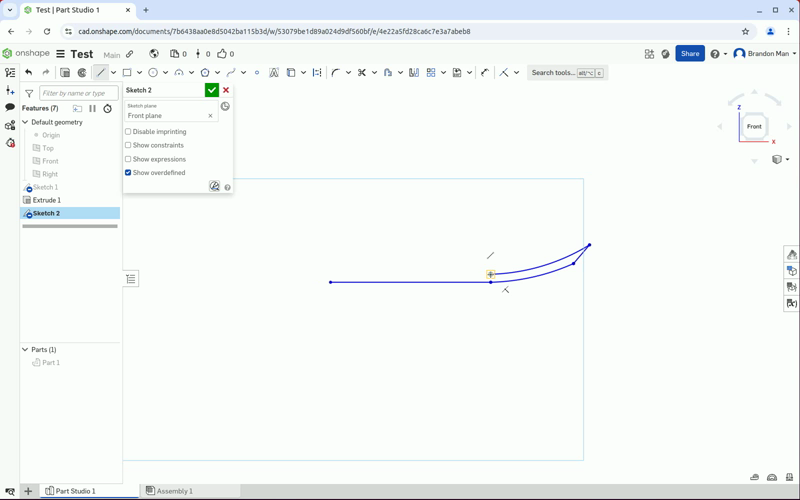
scroll(-6)
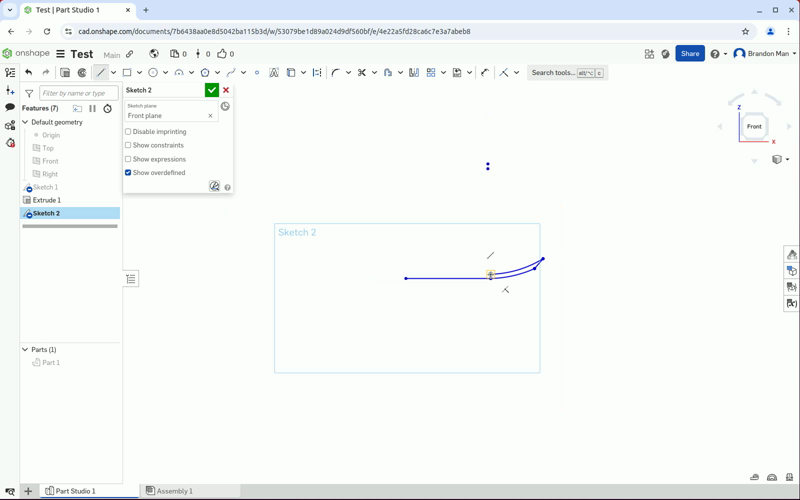
scroll(-6)
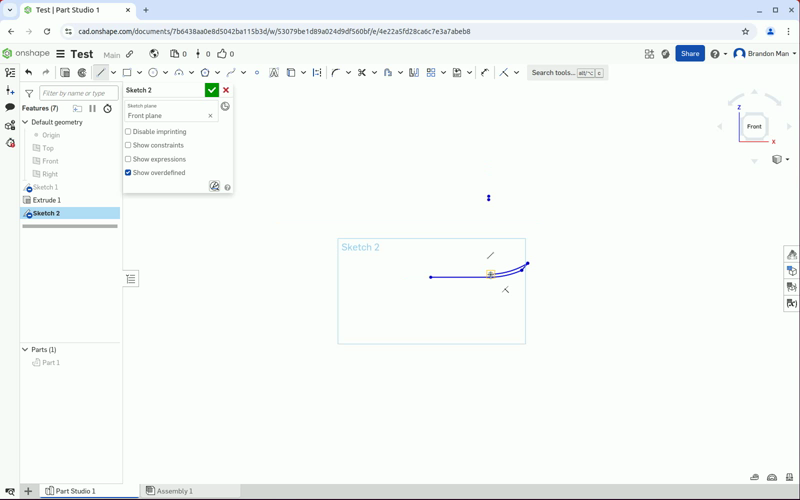
scroll(-6)
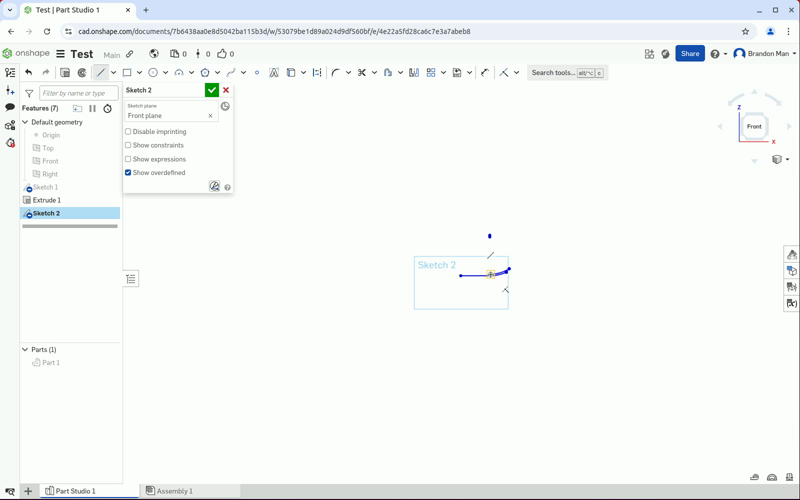
key_down(shift)
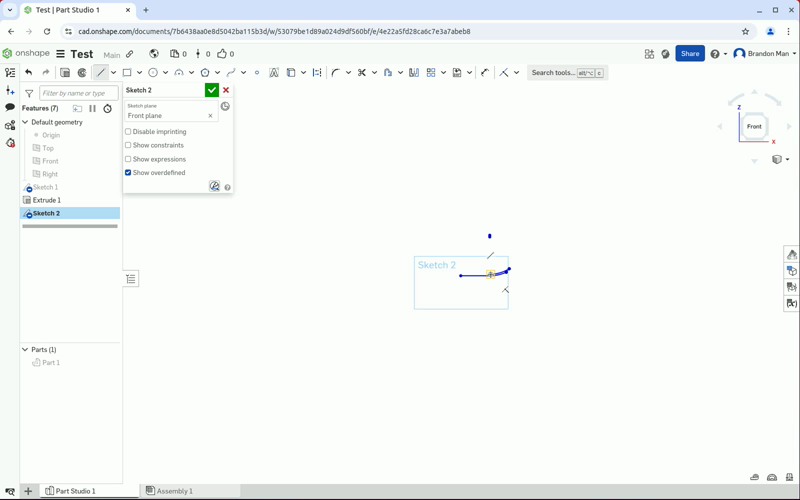
mouse_move(520, 274)
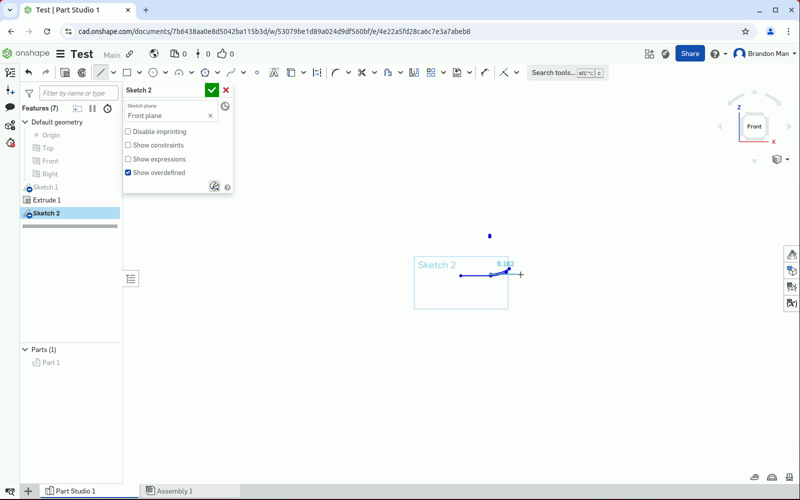
mouse_move(486, 274)
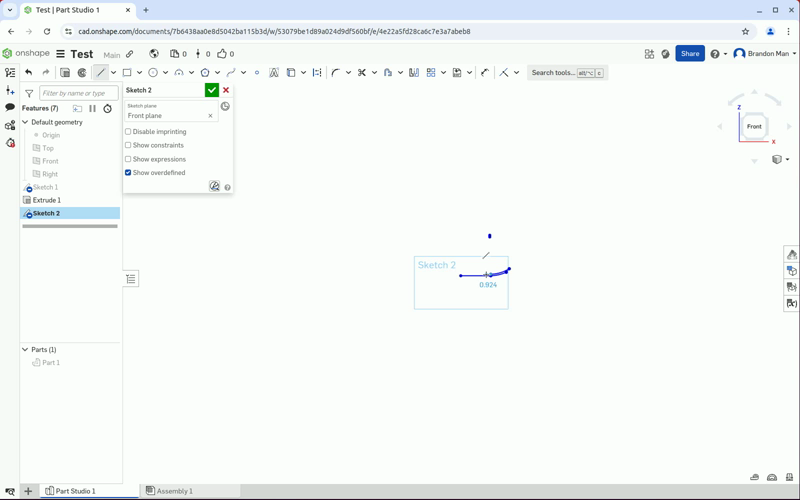
scroll(6)
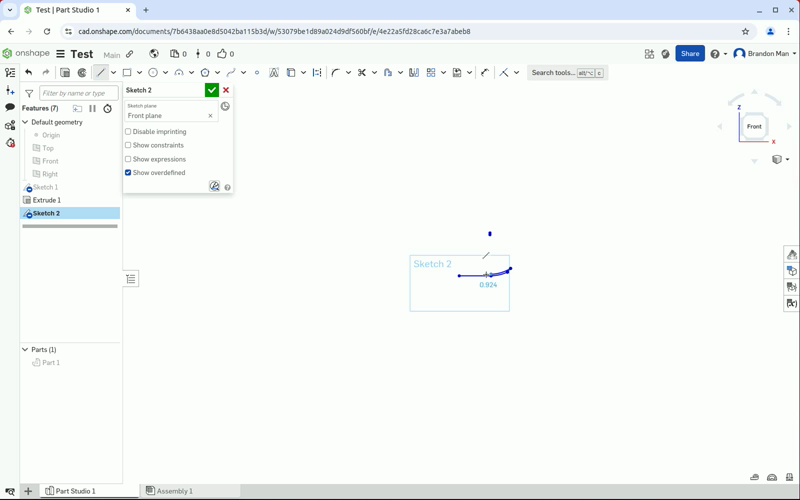
scroll(6)
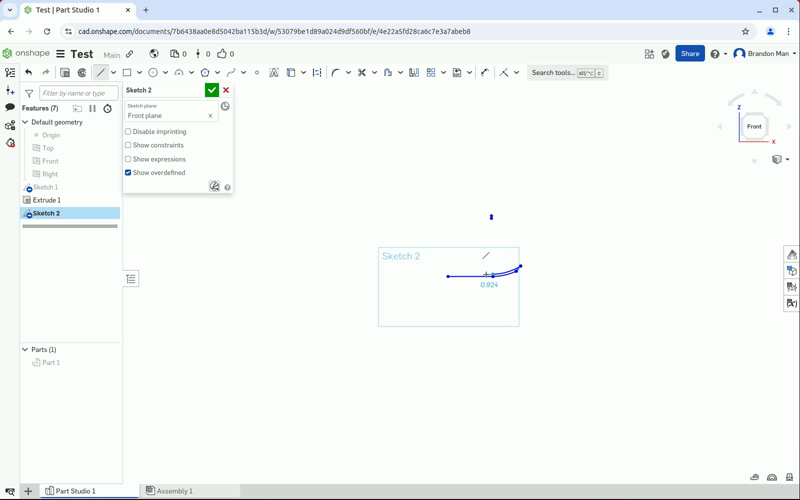
scroll(6)
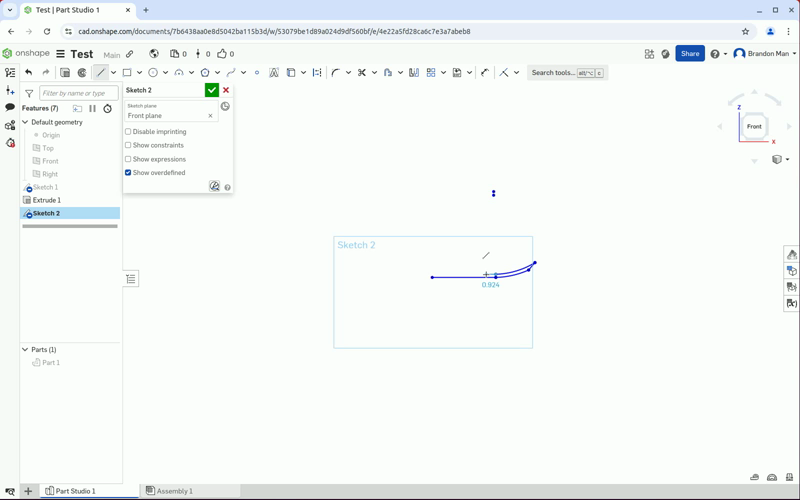
scroll(6)
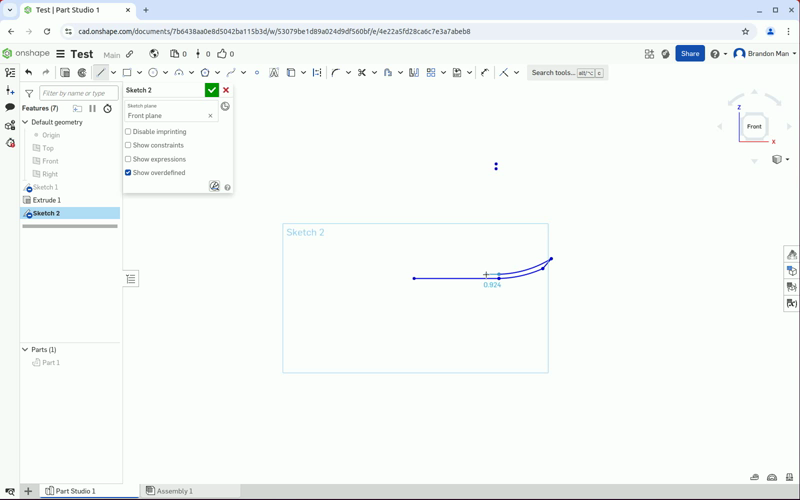
scroll(6)
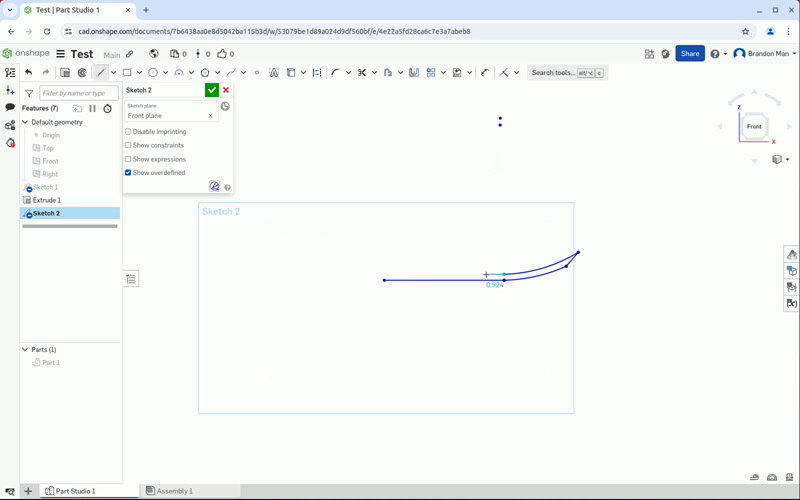
scroll(6)
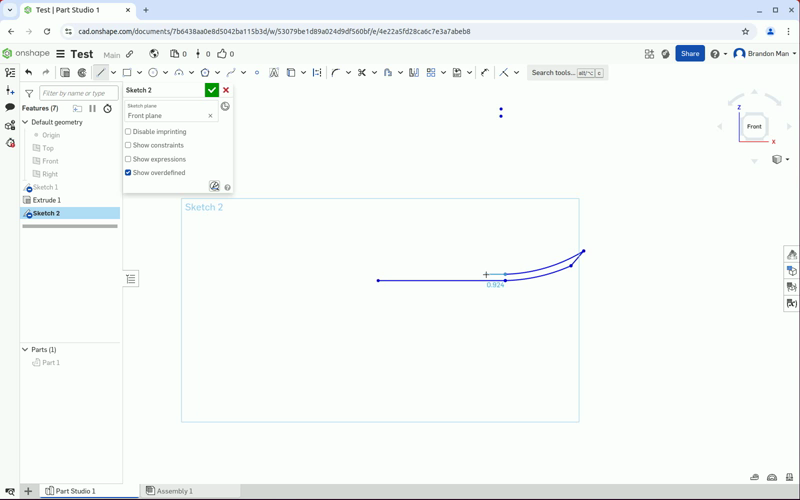
scroll(6)
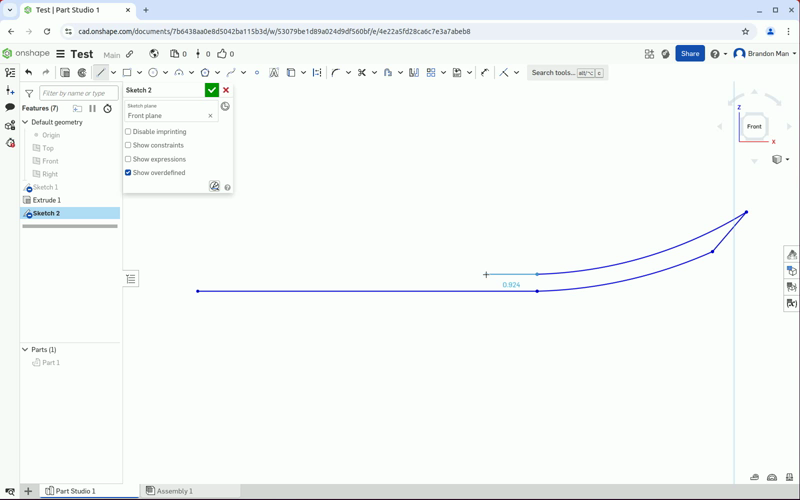
click(486, 274)
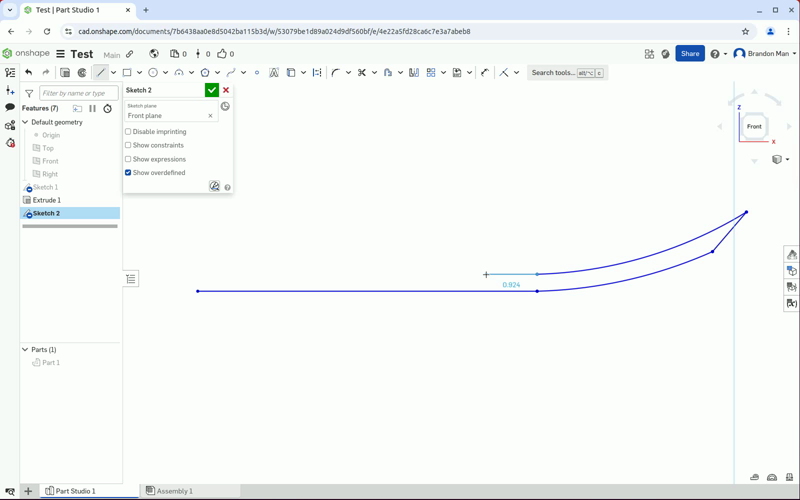
scroll(-6)
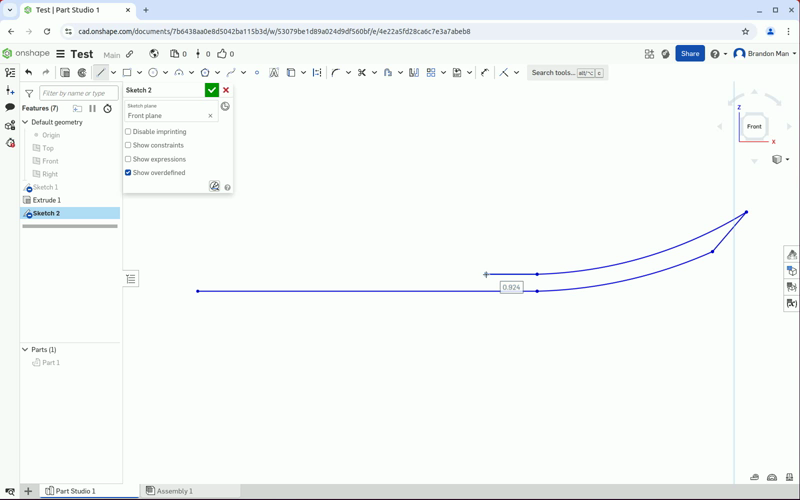
scroll(-6)
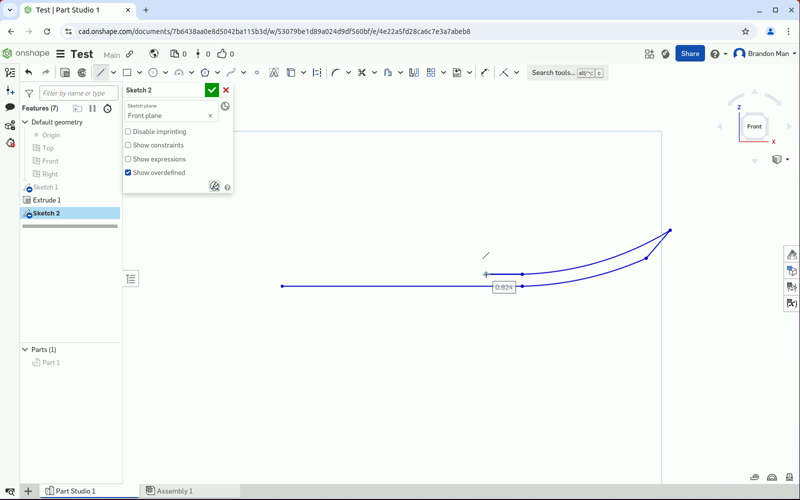
scroll(-6)
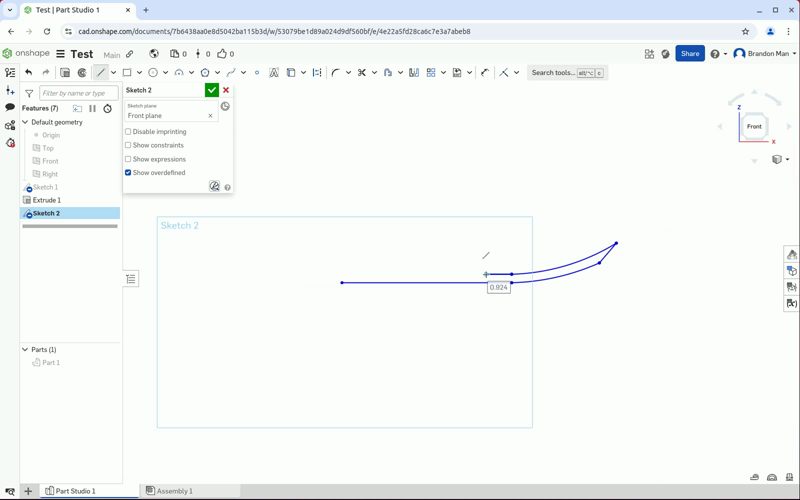
scroll(-6)
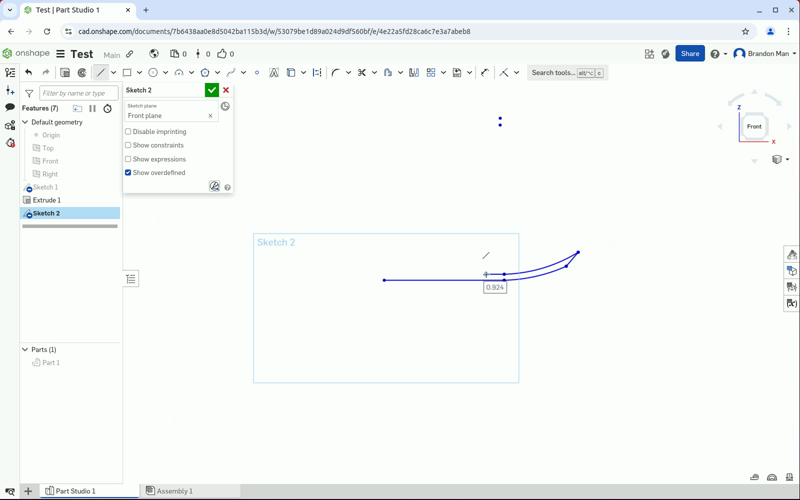
scroll(-6)
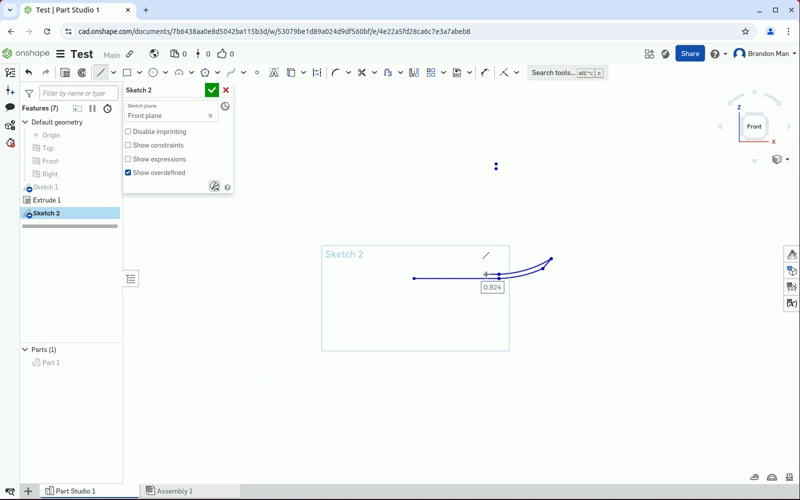
scroll(-6)
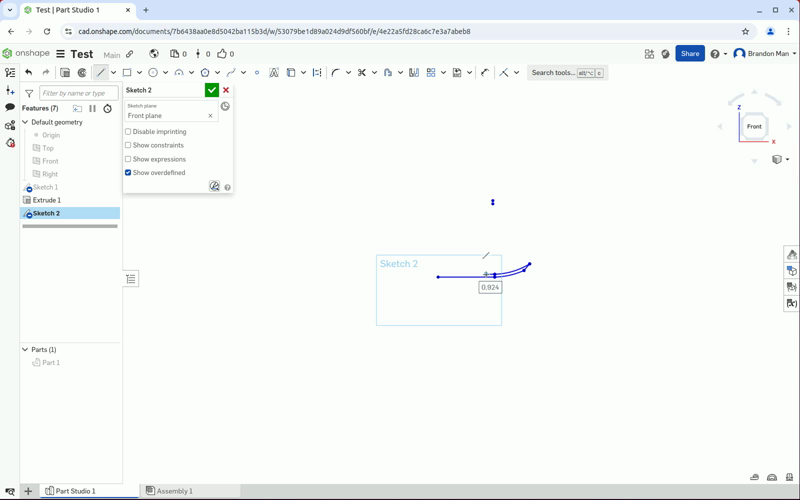
scroll(-6)
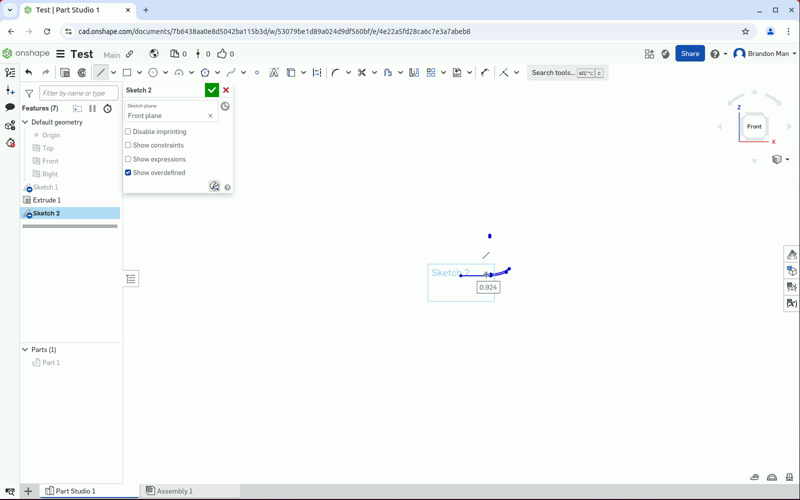
key_up(shift)
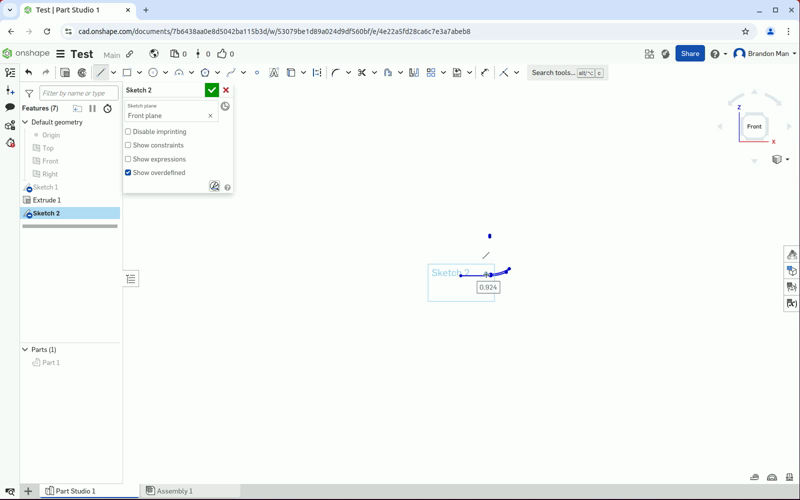
key_down(shift)
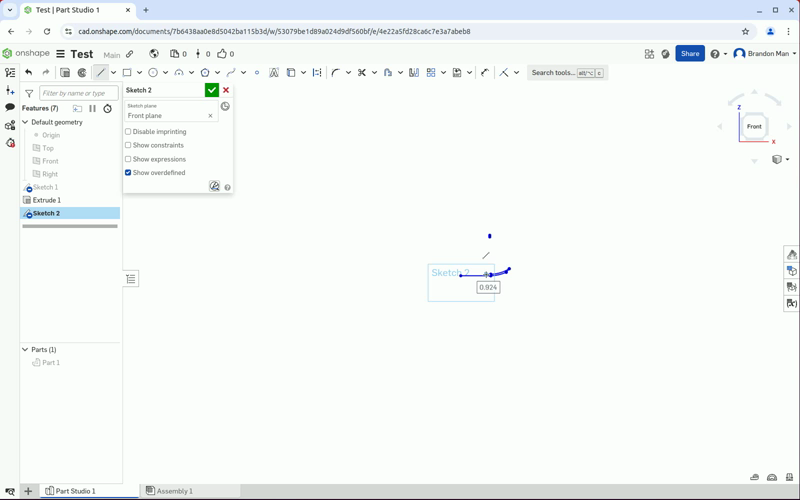
mouse_move(516, 274)
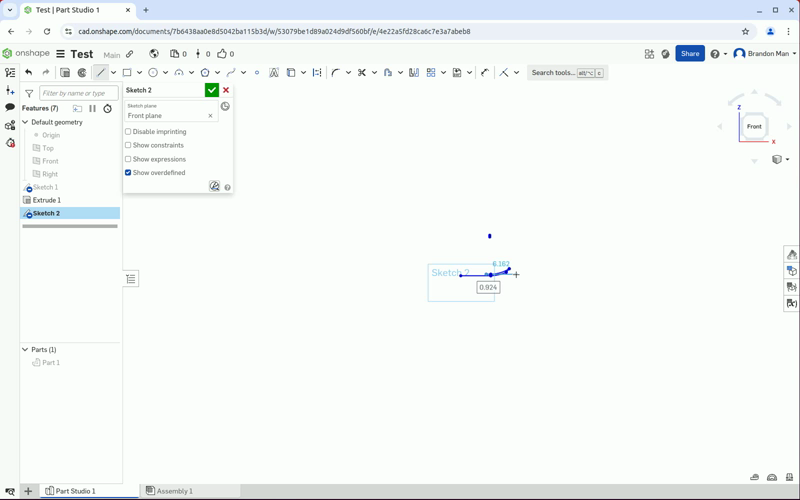
mouse_move(460, 274)
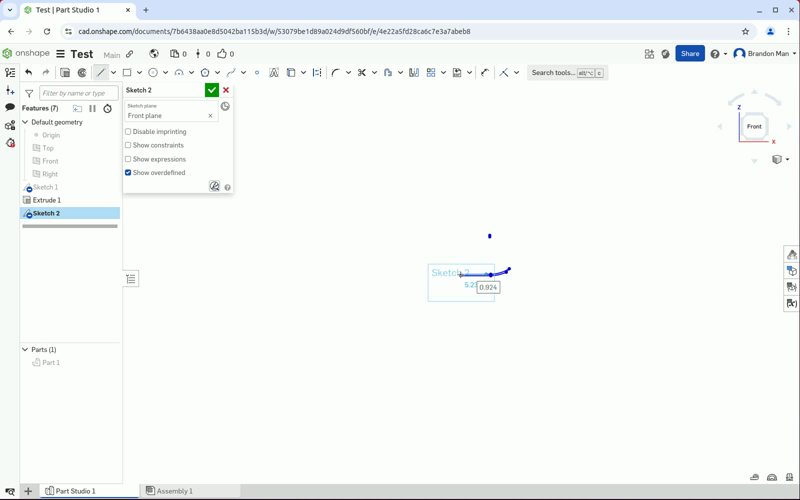
scroll(6)
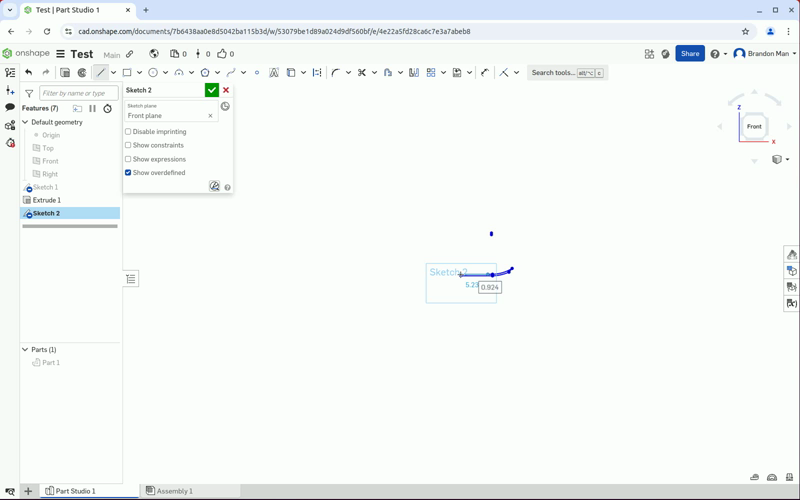
scroll(6)
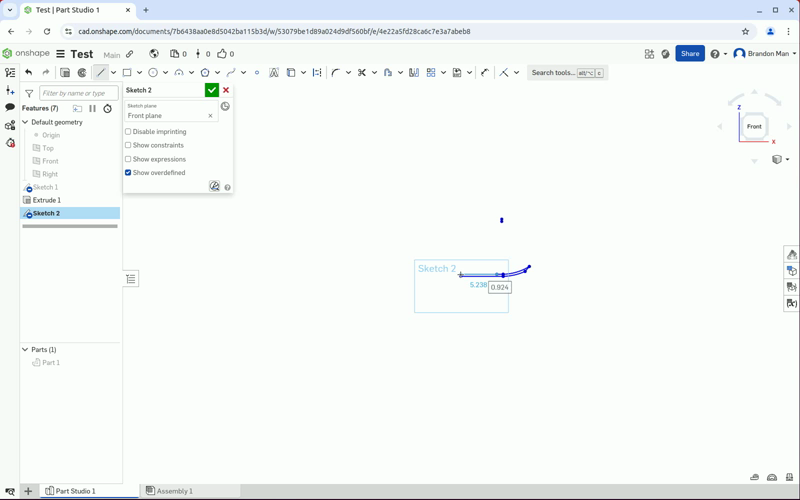
scroll(6)
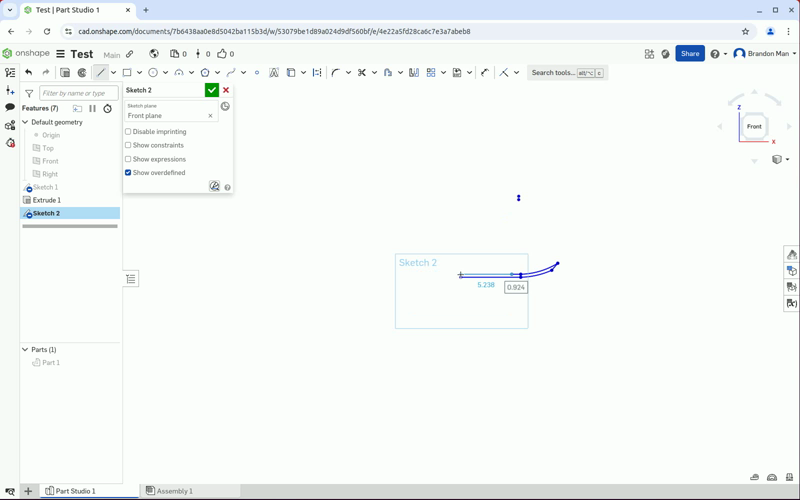
scroll(6)
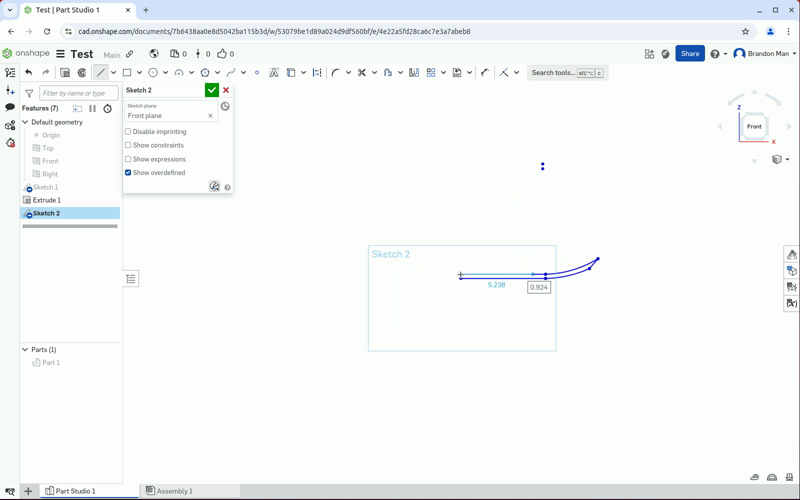
scroll(6)
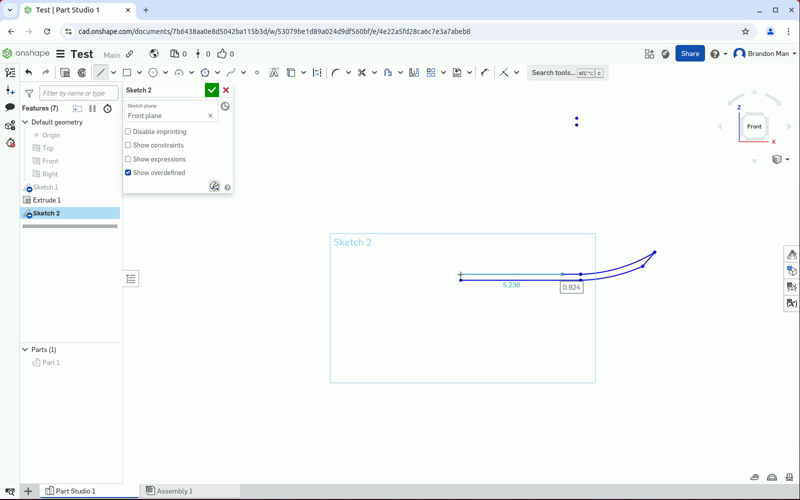
scroll(6)
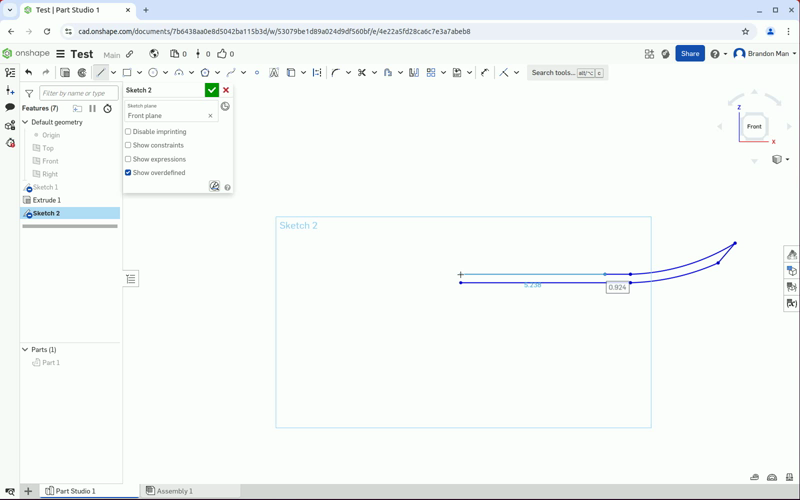
scroll(6)
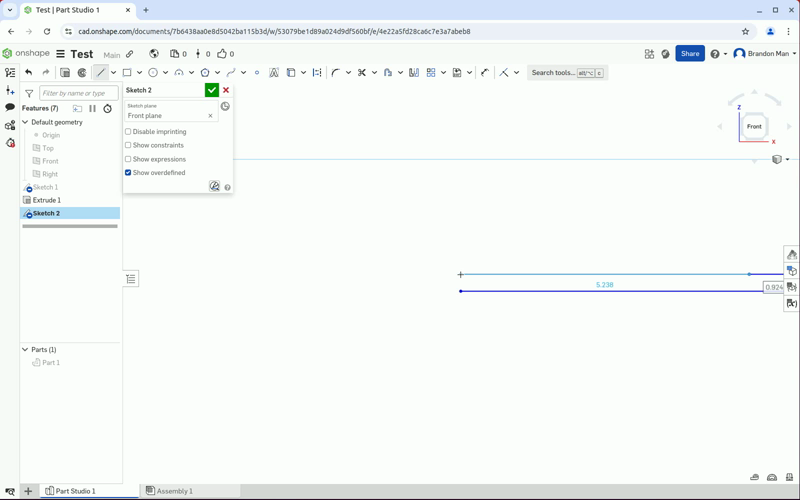
click(460, 274)
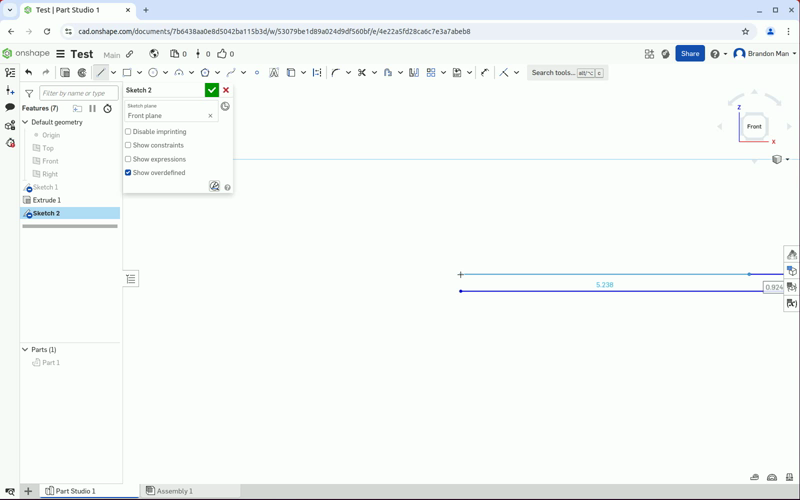
scroll(-6)
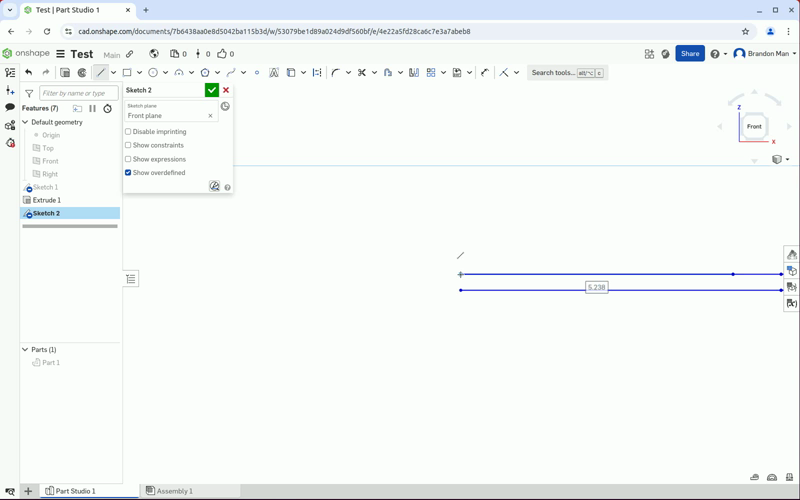
scroll(-6)
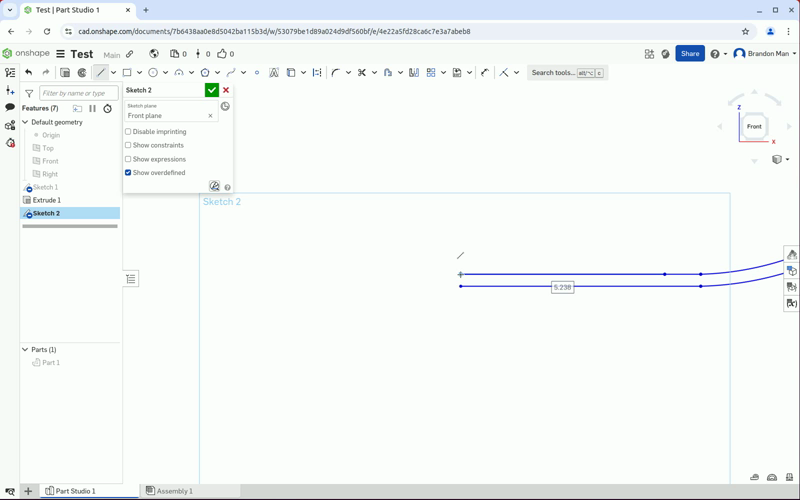
scroll(-6)
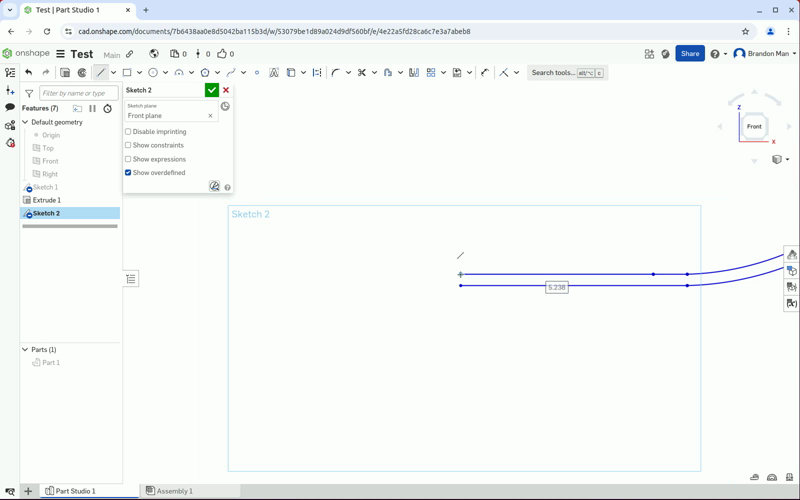
scroll(-6)
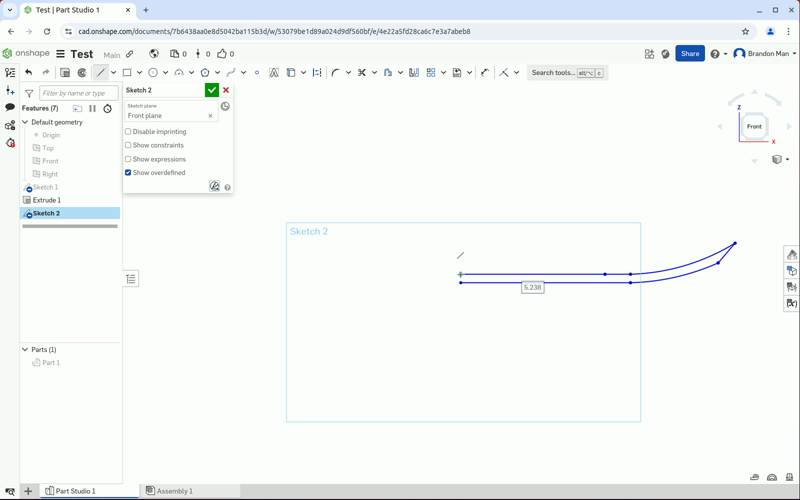
scroll(-6)
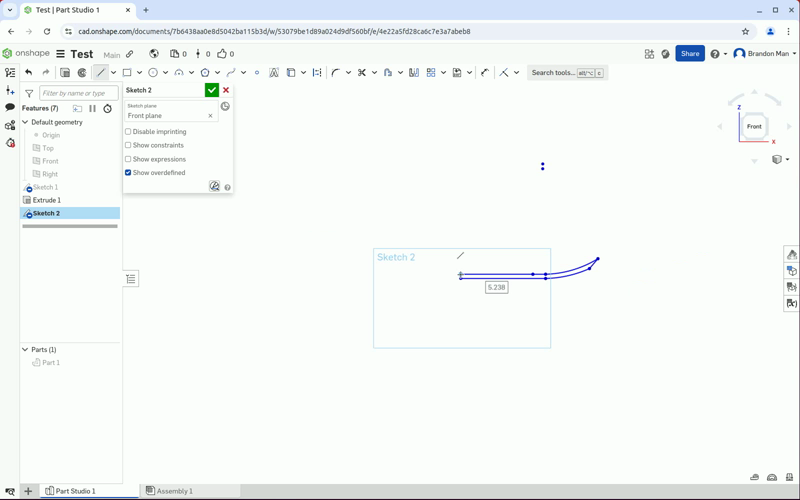
scroll(-6)
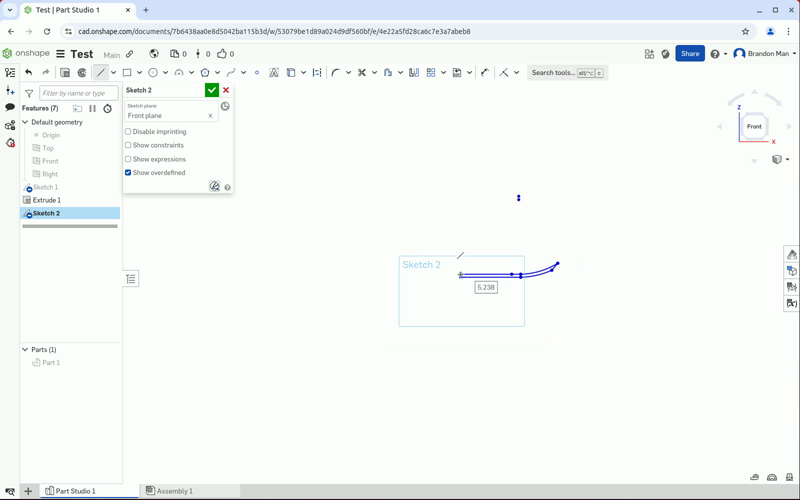
scroll(-6)
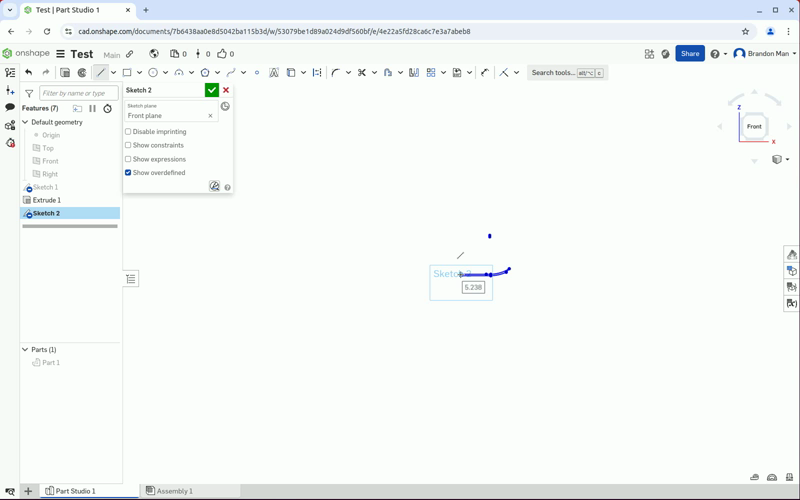
key_up(shift)
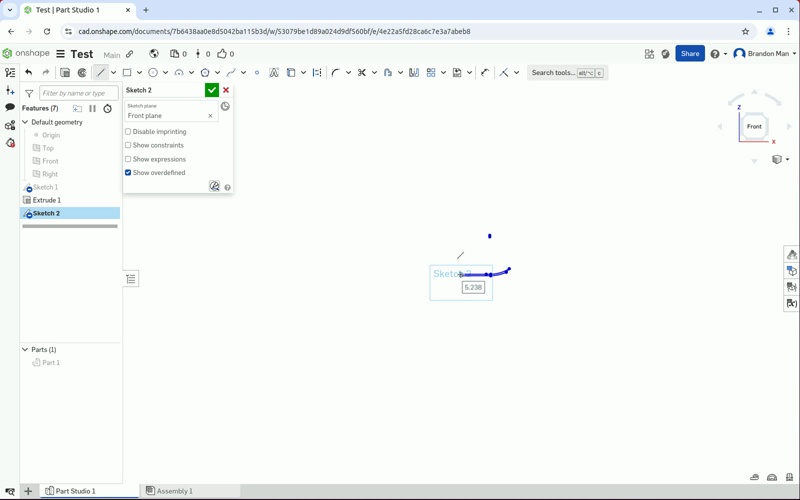
mouse_move(490, 274)
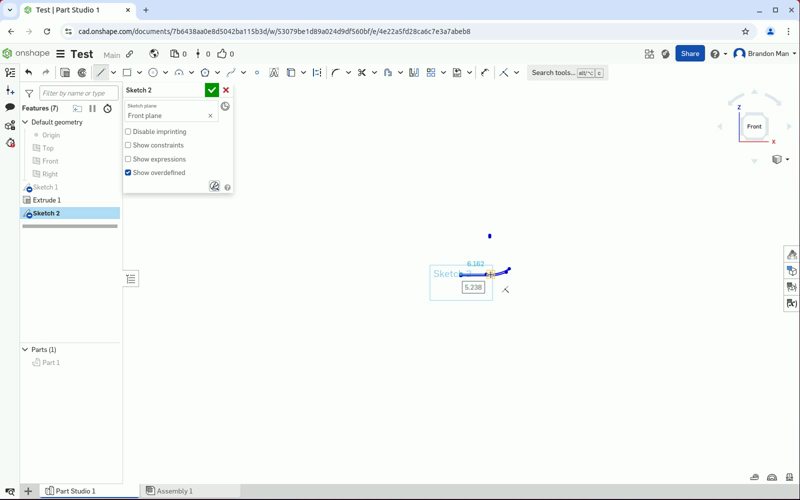
key_down(shift)
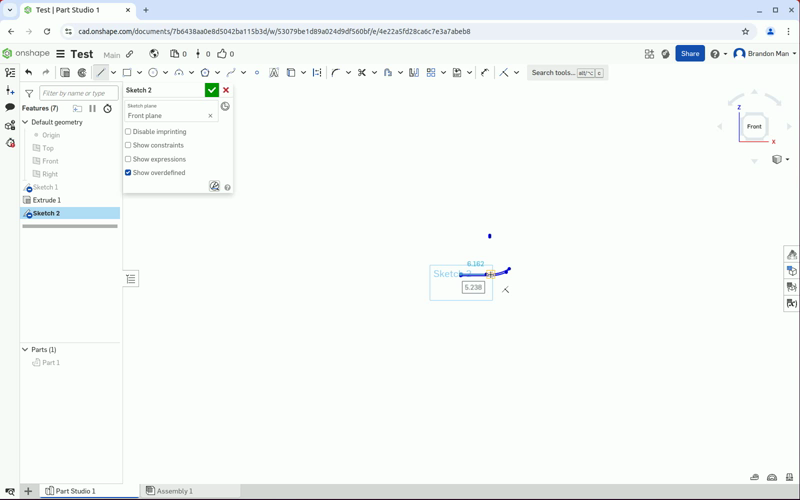
mouse_move(460, 275)
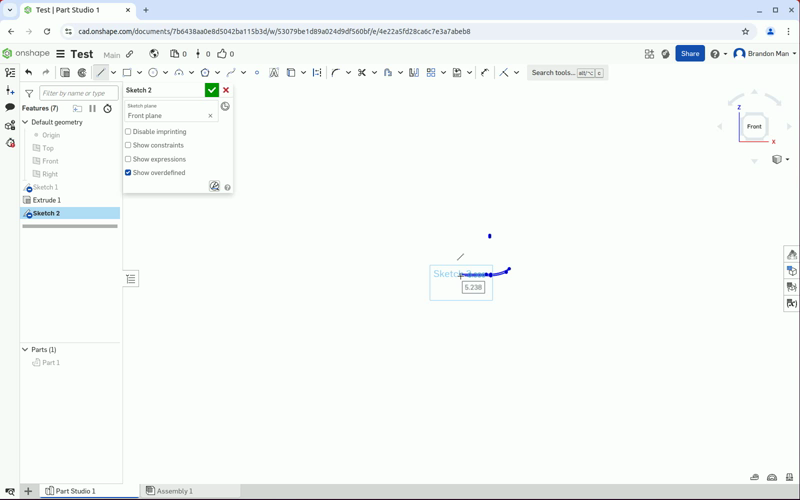
scroll(6)
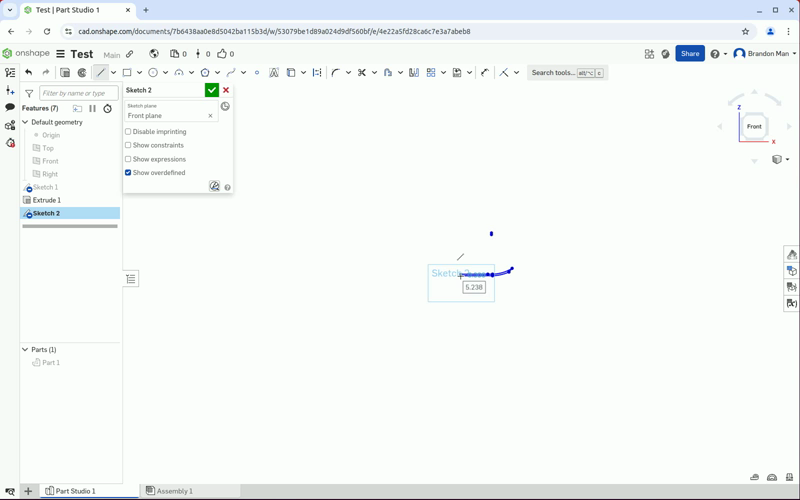
scroll(6)
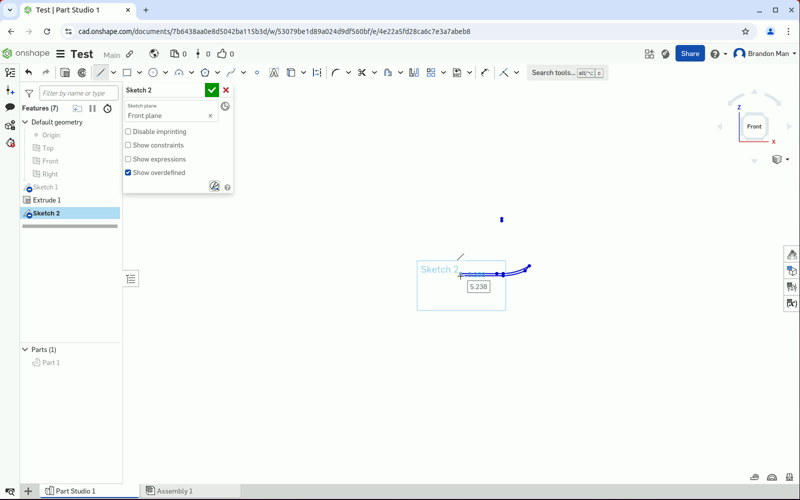
scroll(6)
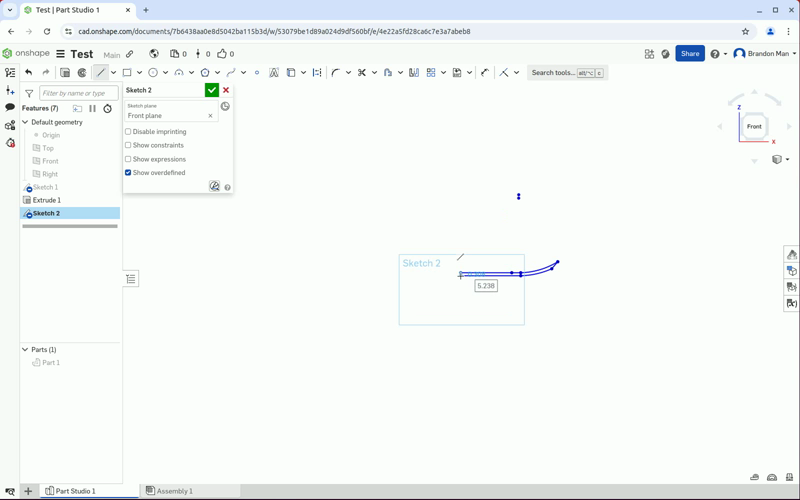
scroll(6)
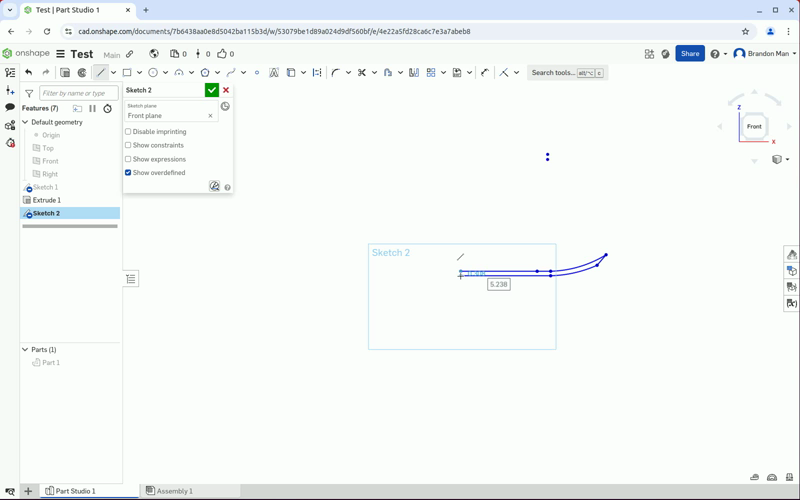
scroll(6)
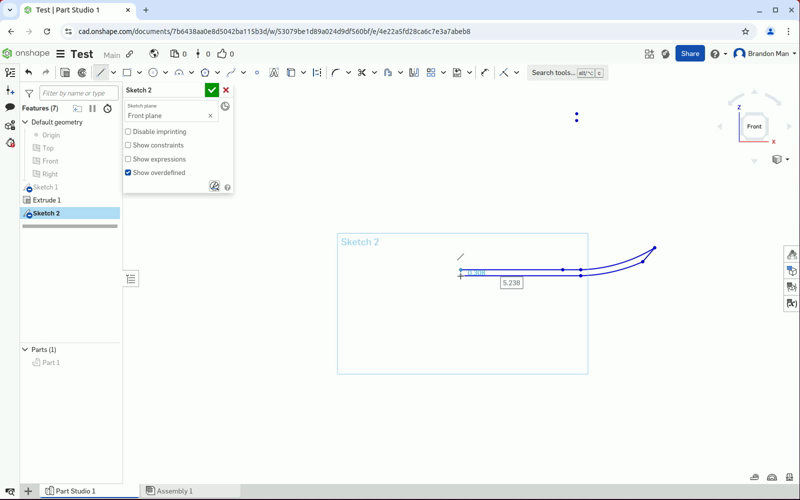
scroll(6)
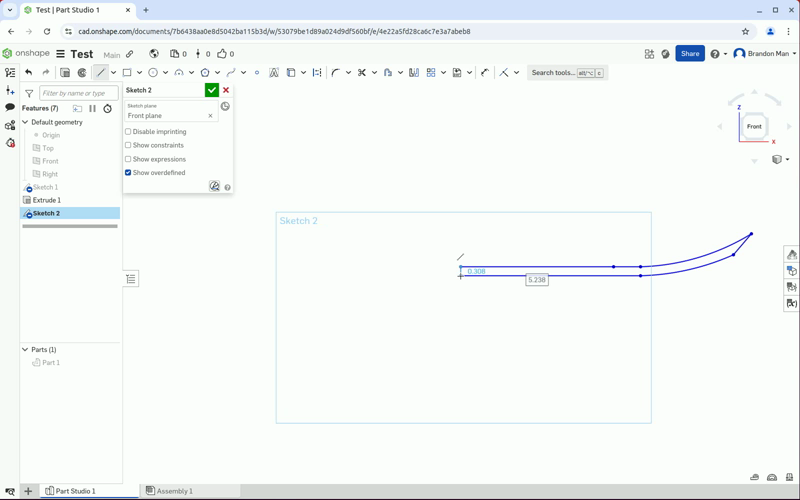
scroll(6)
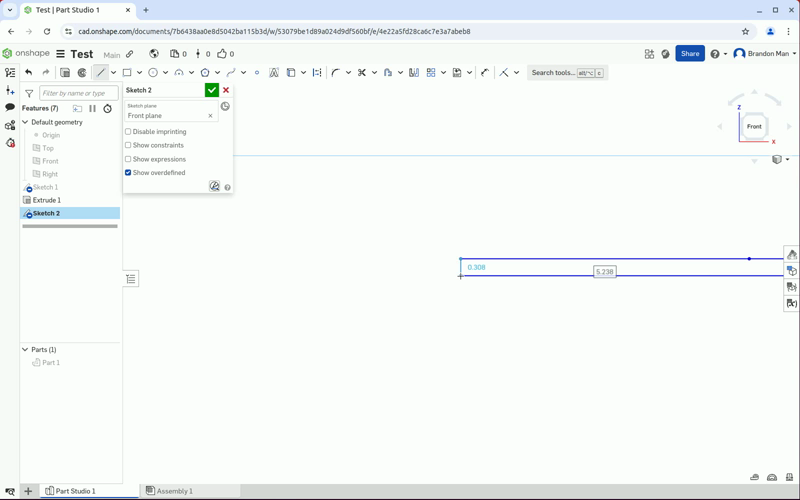
key_up(shift)
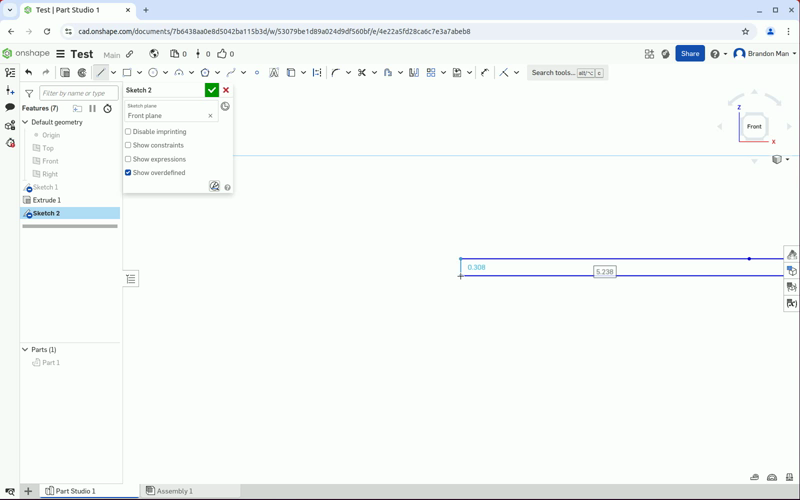
click(460, 275)
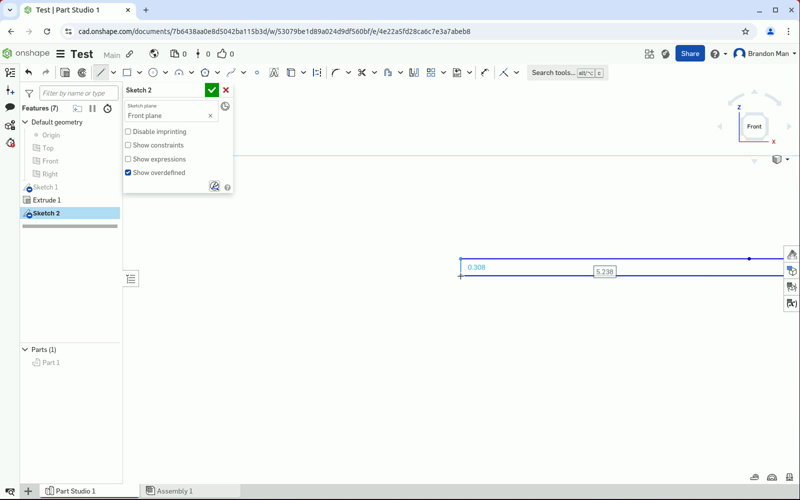
scroll(-6)
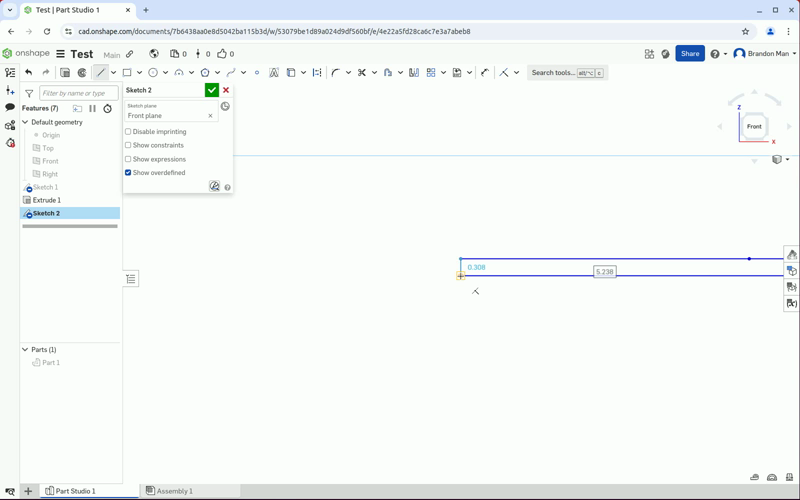
scroll(-6)
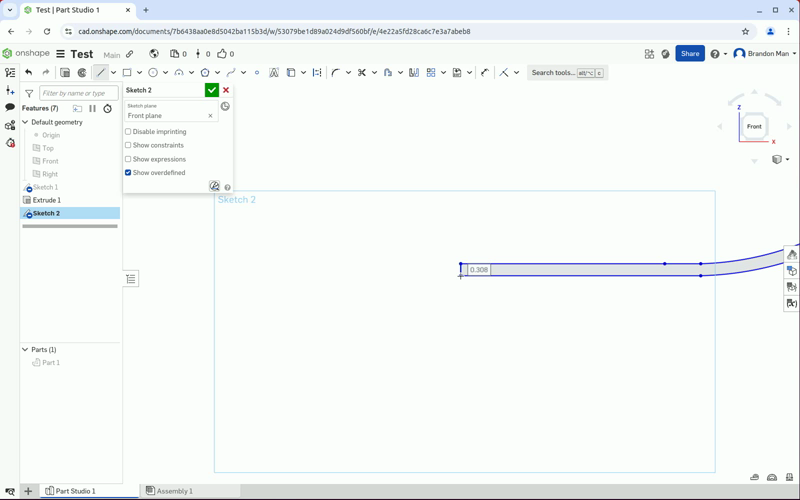
scroll(-6)
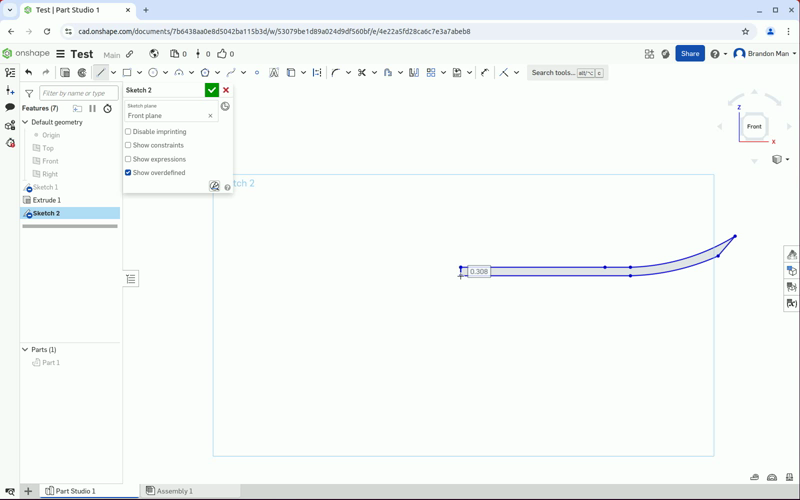
scroll(-6)
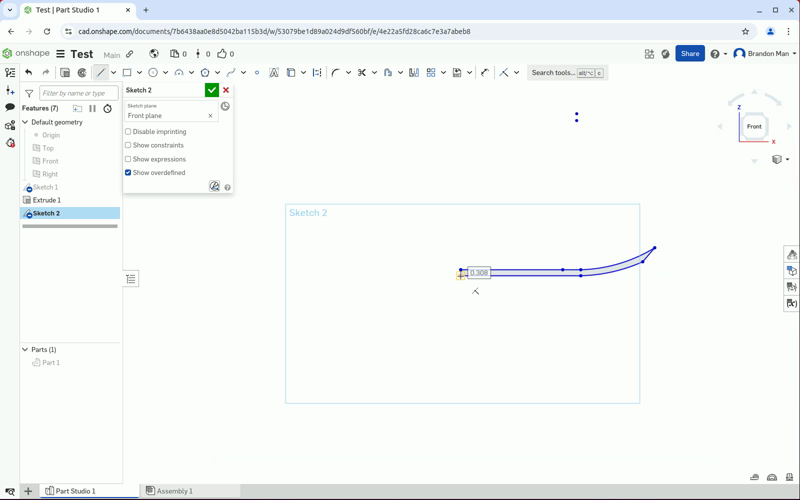
scroll(-6)
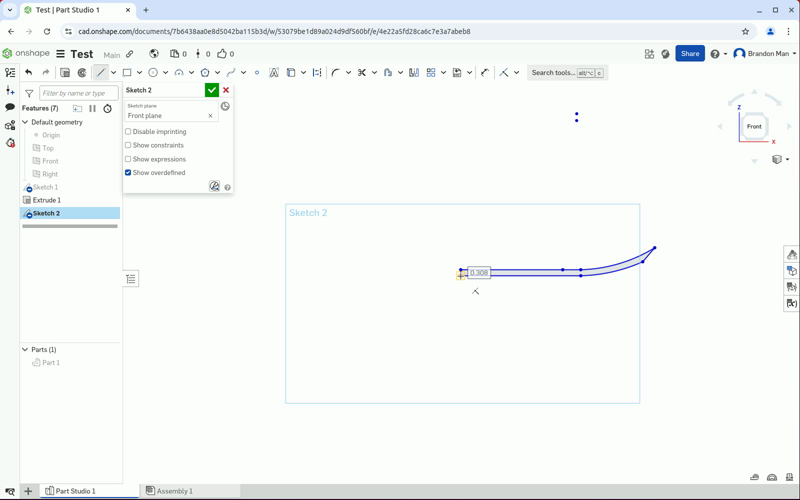
scroll(-6)
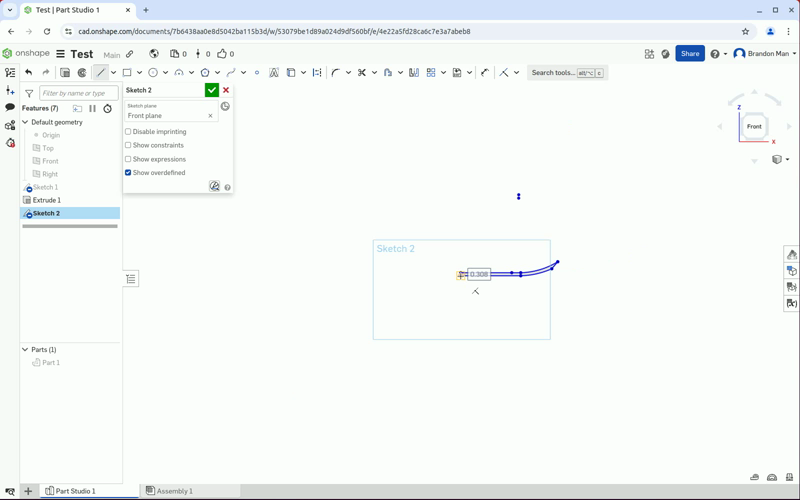
scroll(-6)
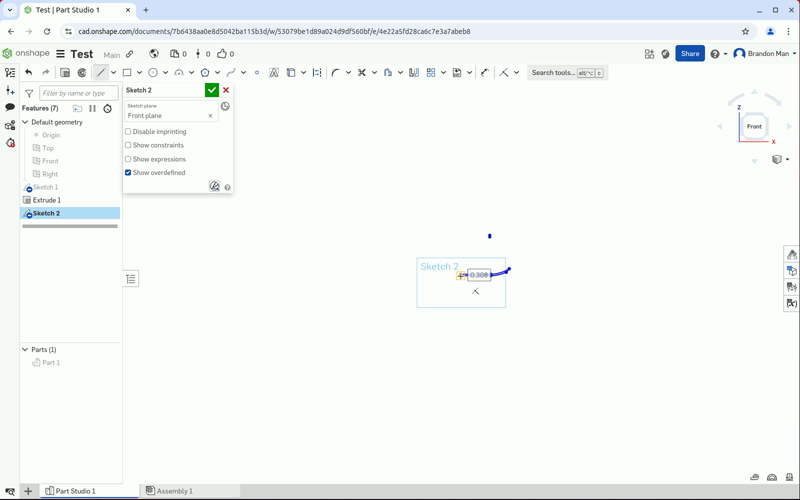
key(esc)
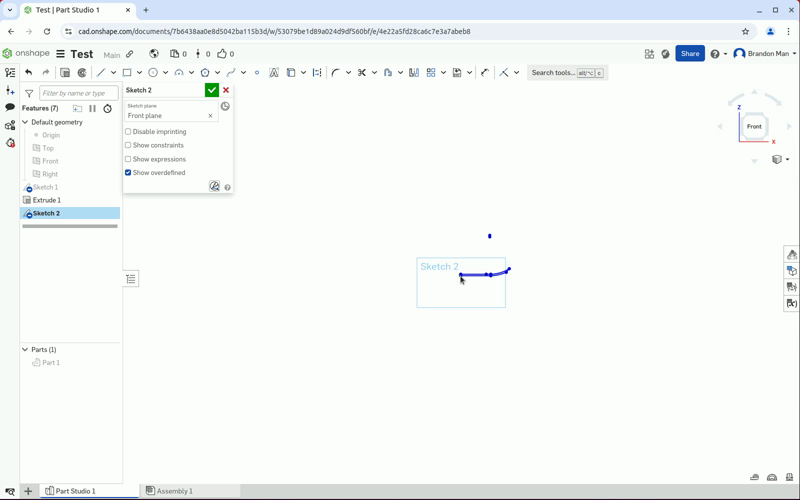
mouse_move(503, 273)
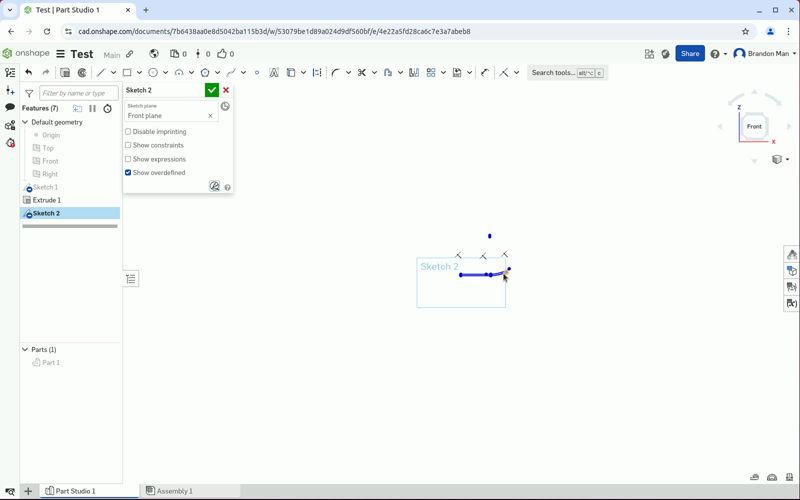
scroll(6)
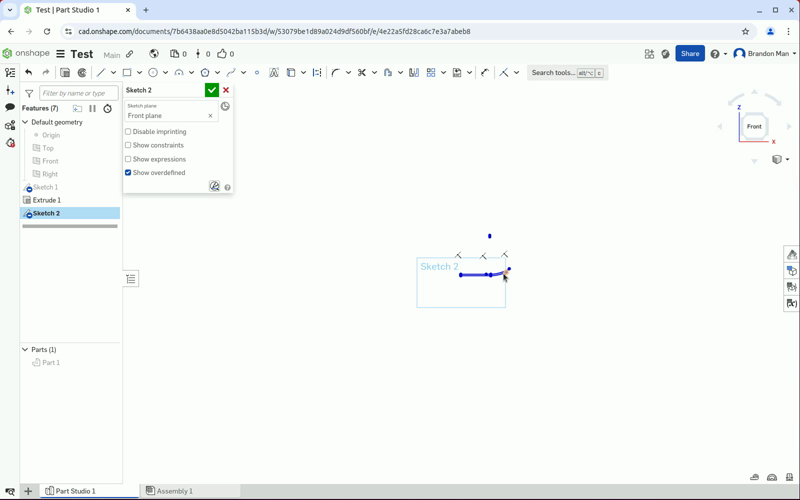
scroll(6)
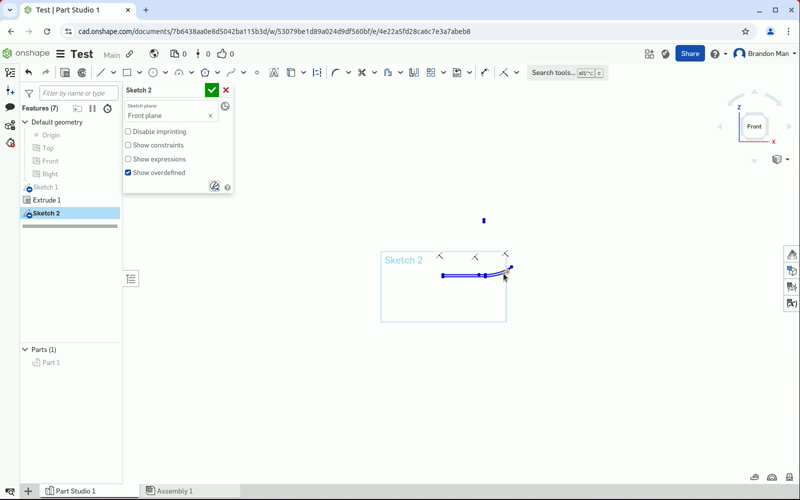
scroll(6)
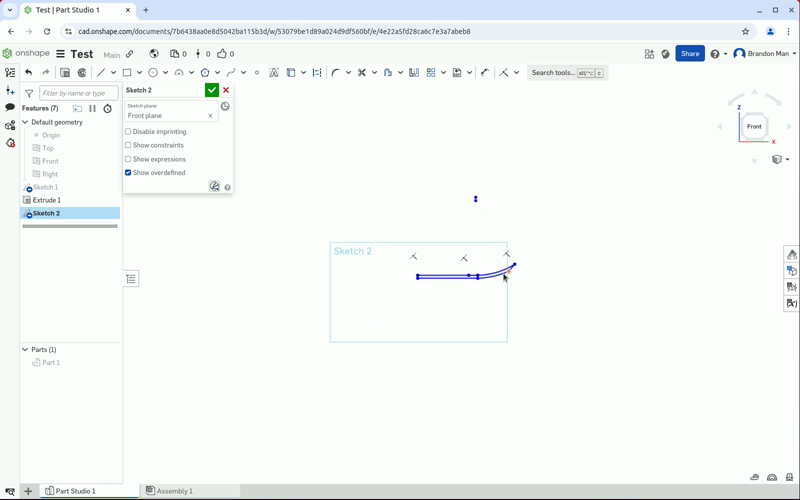
scroll(6)
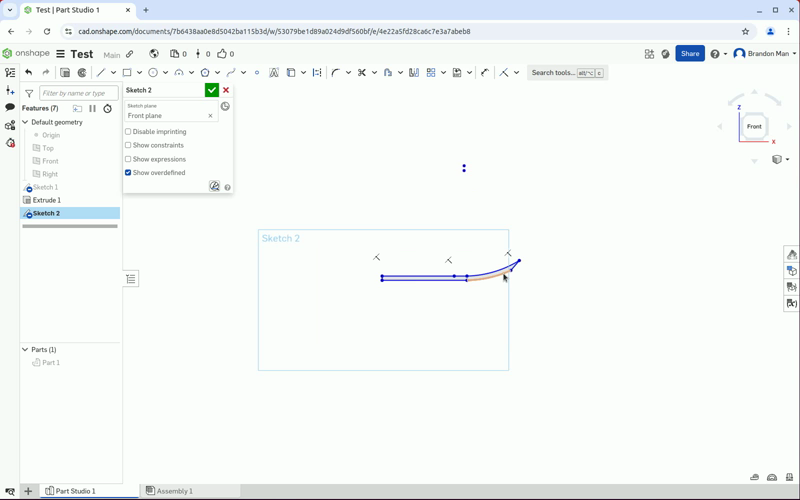
scroll(6)
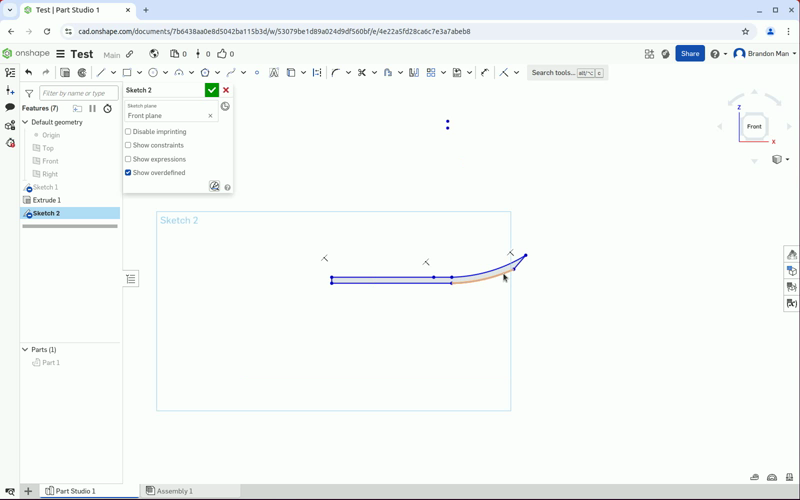
scroll(6)
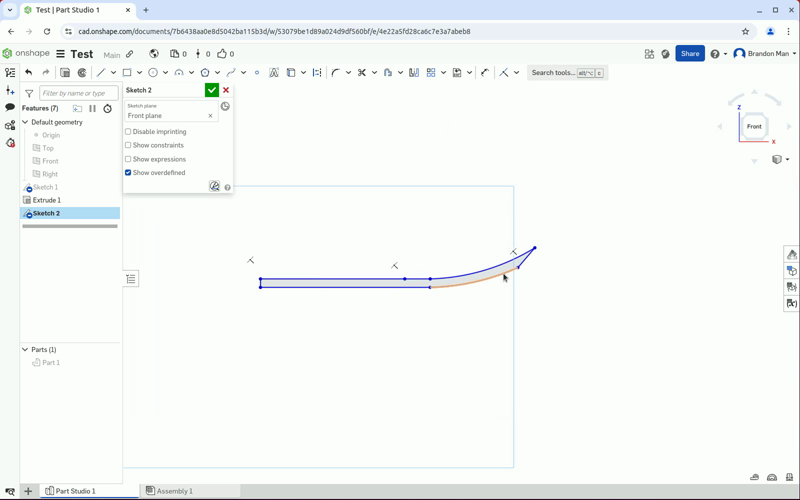
scroll(6)
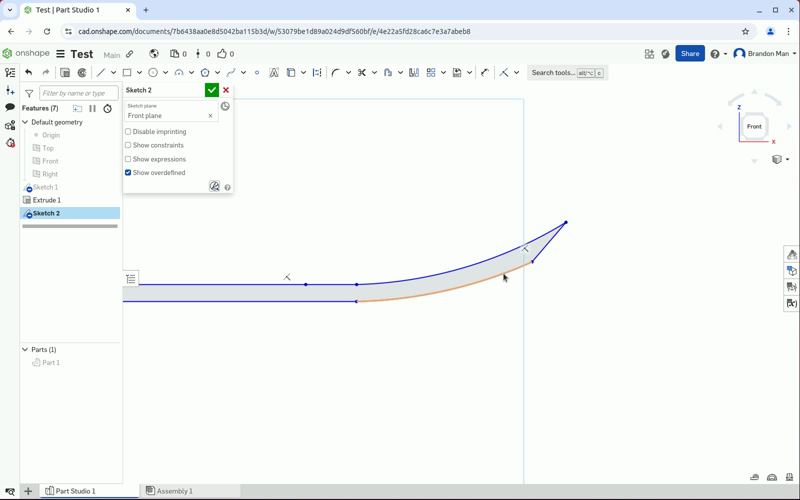
click(503, 273)
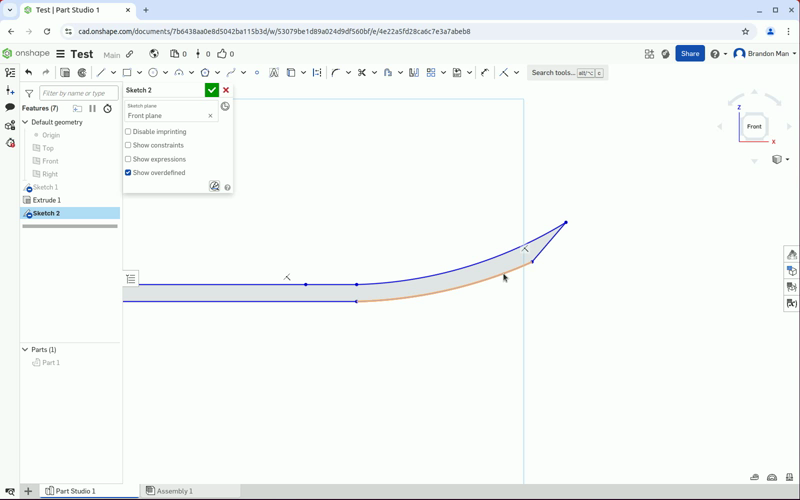
scroll(-6)
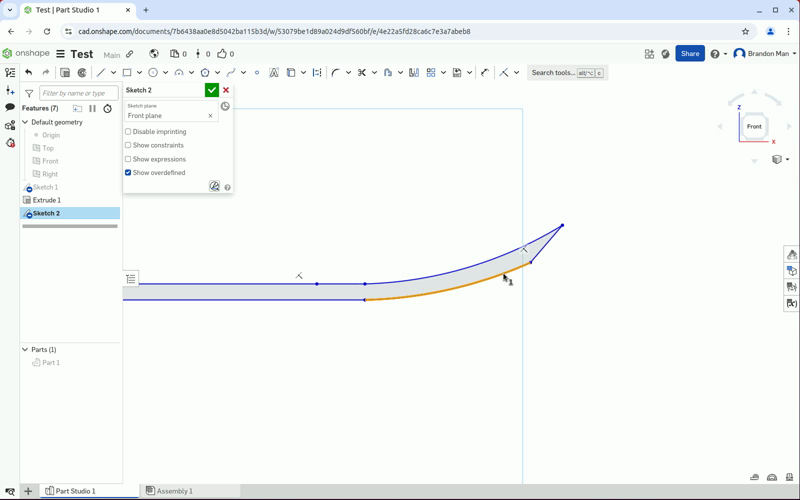
scroll(-6)
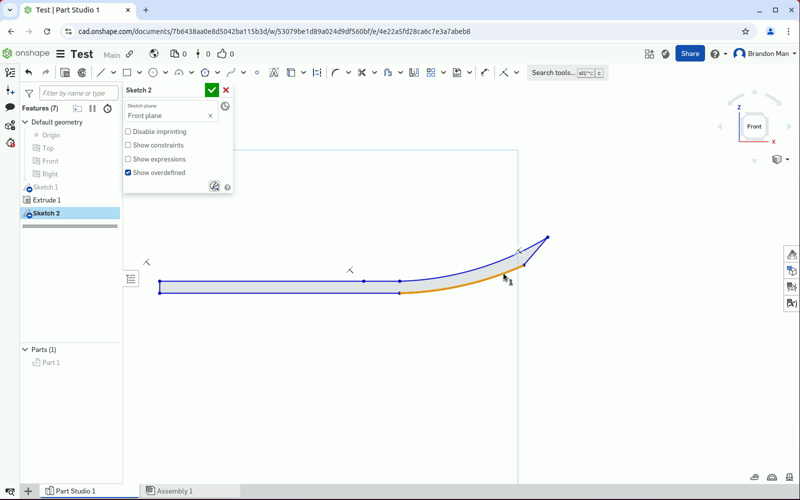
scroll(-6)
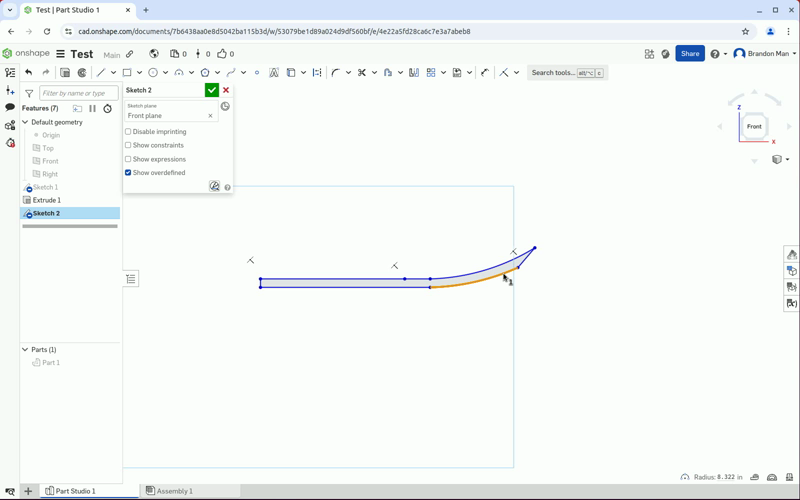
scroll(-6)
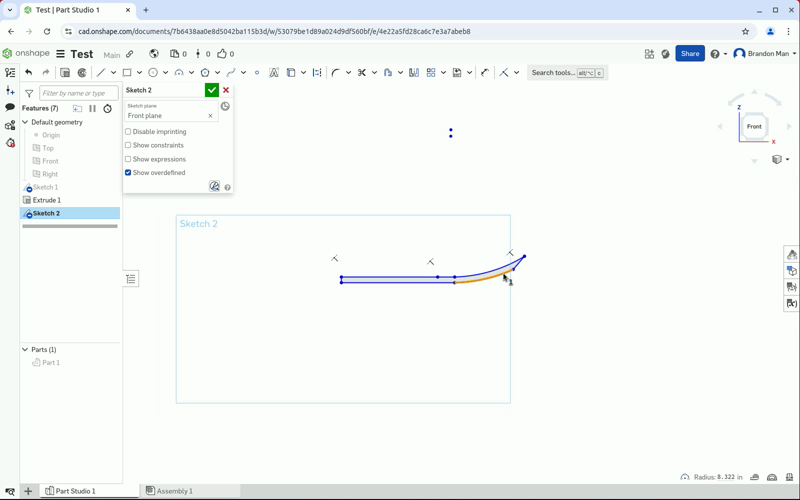
scroll(-6)
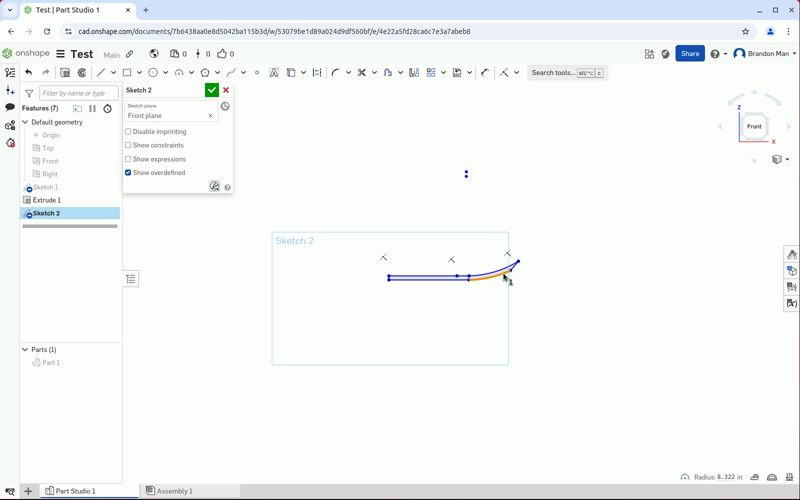
scroll(-6)
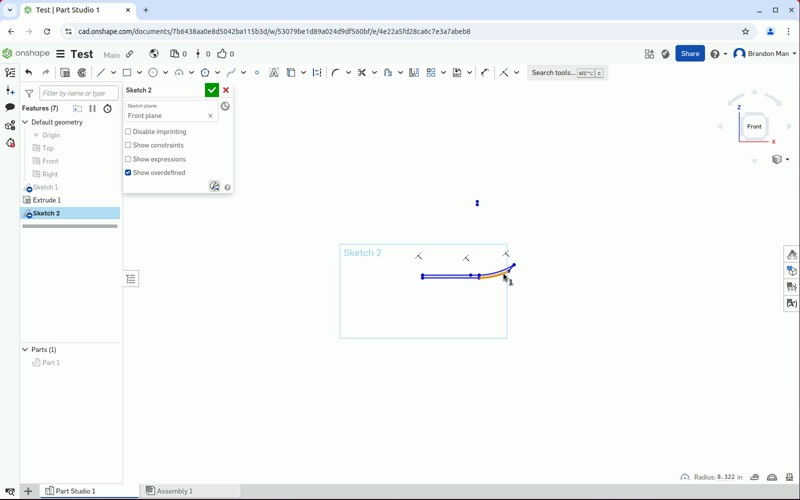
scroll(-6)
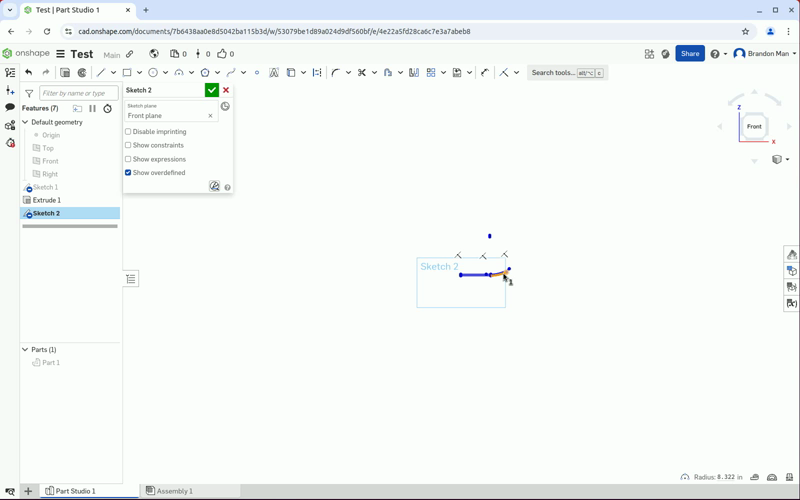
mouse_move(73, 352)
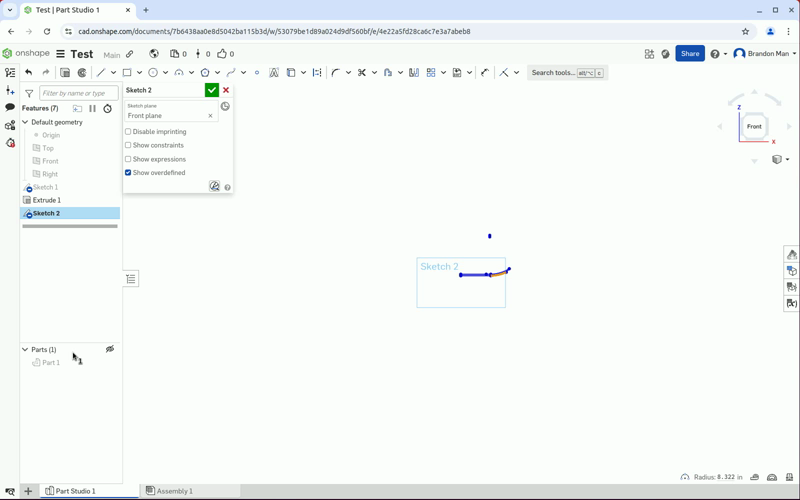
key(shift+y)
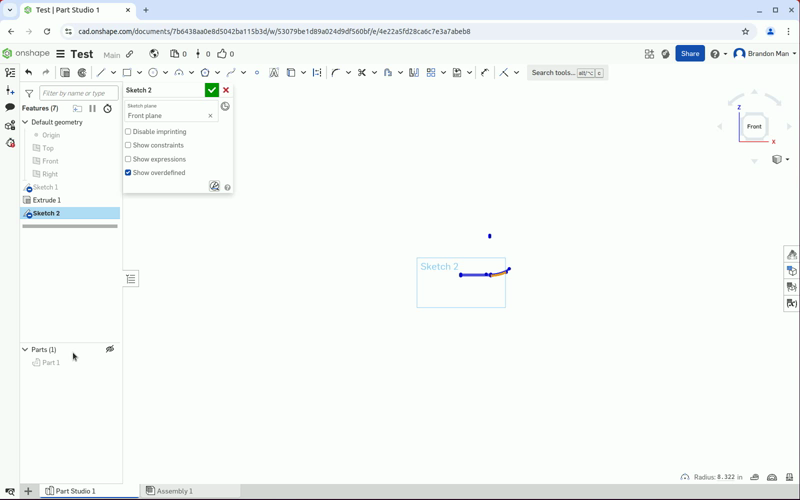
key(shift+e)
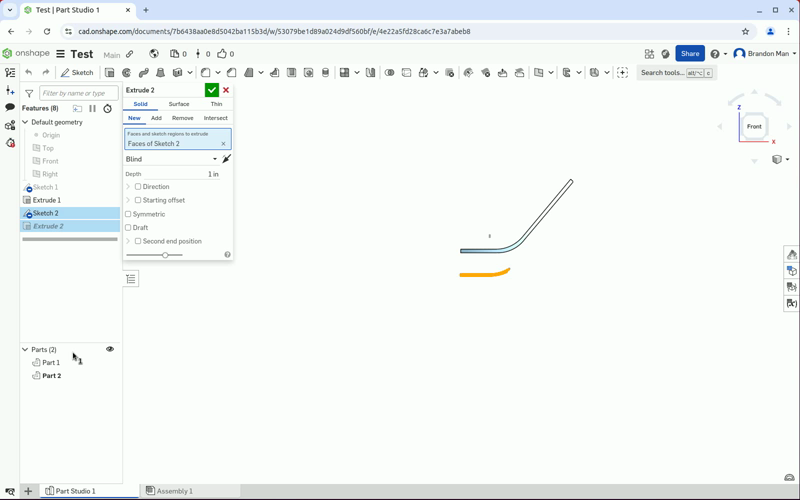
mouse_move(143, 106)
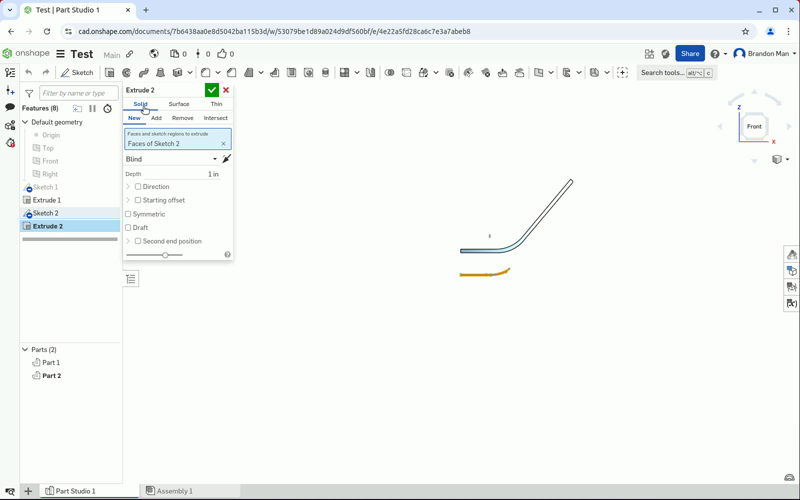
click(143, 106)
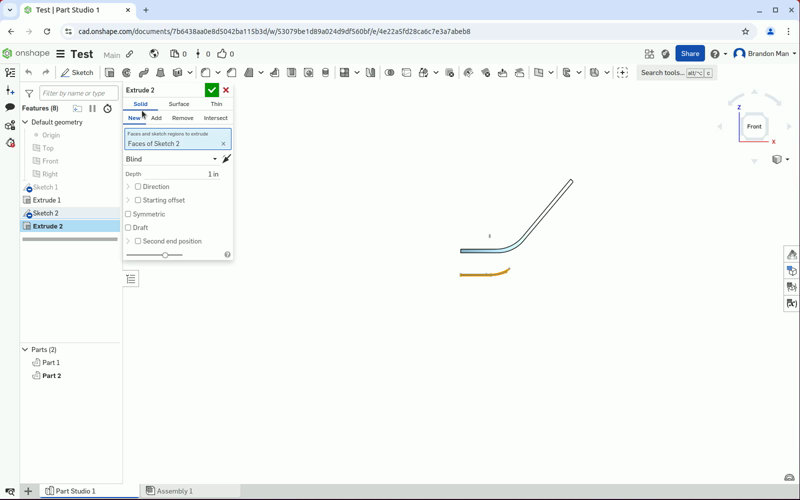
mouse_move(137, 120)
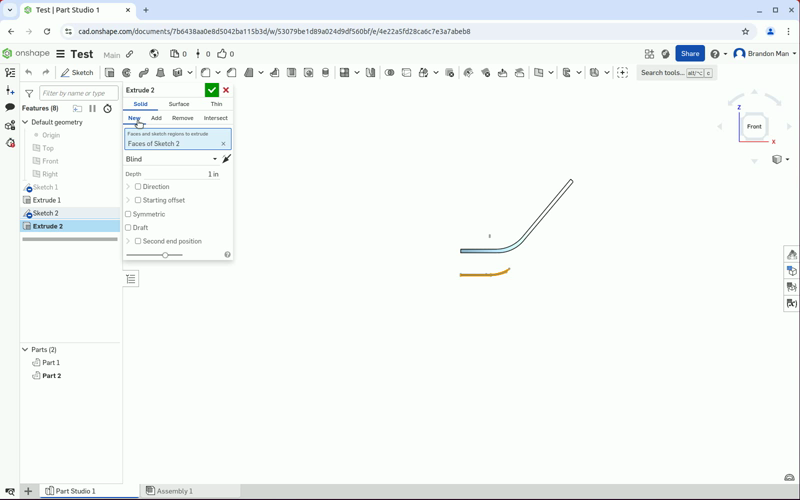
click(137, 120)
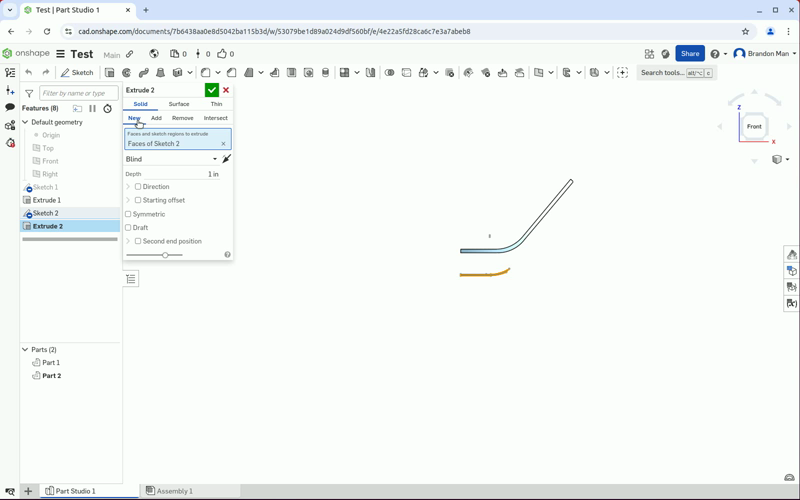
key(tab, 4)
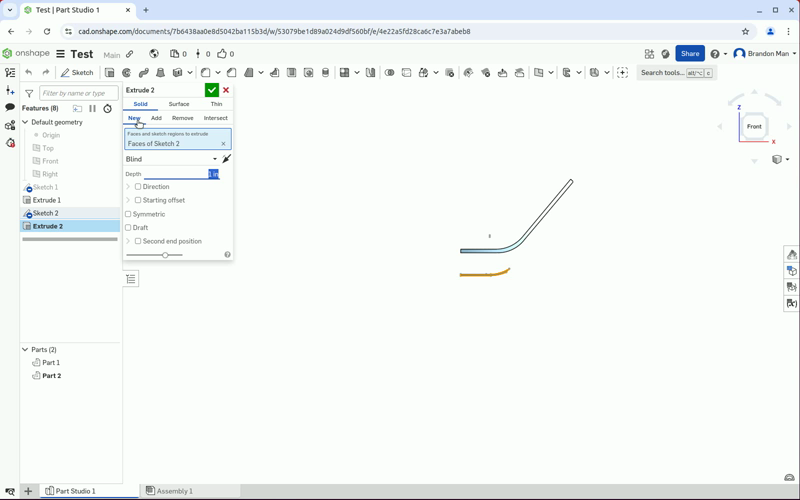
text(0.241)
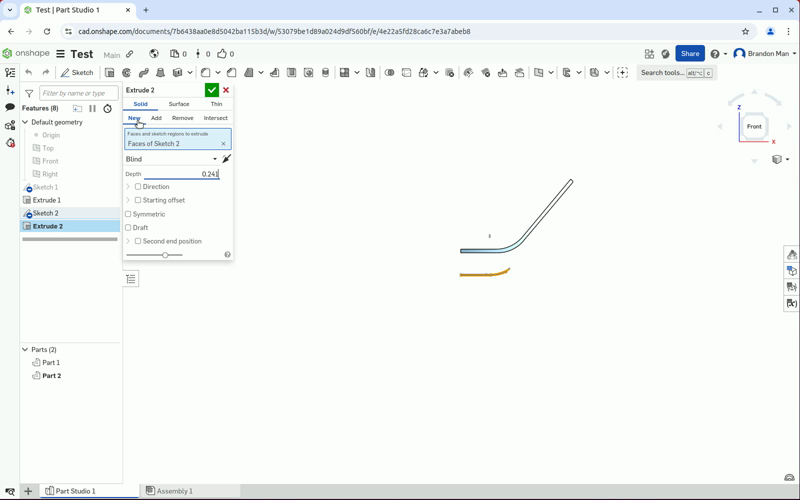
key(enter)
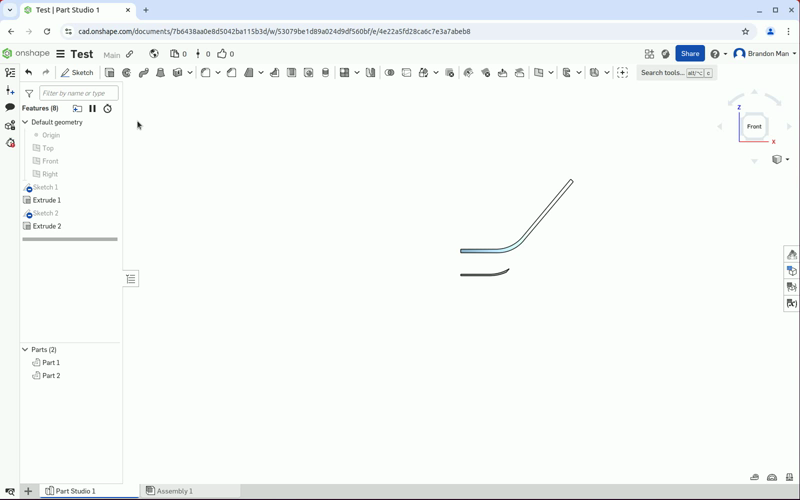
key(shift+h)
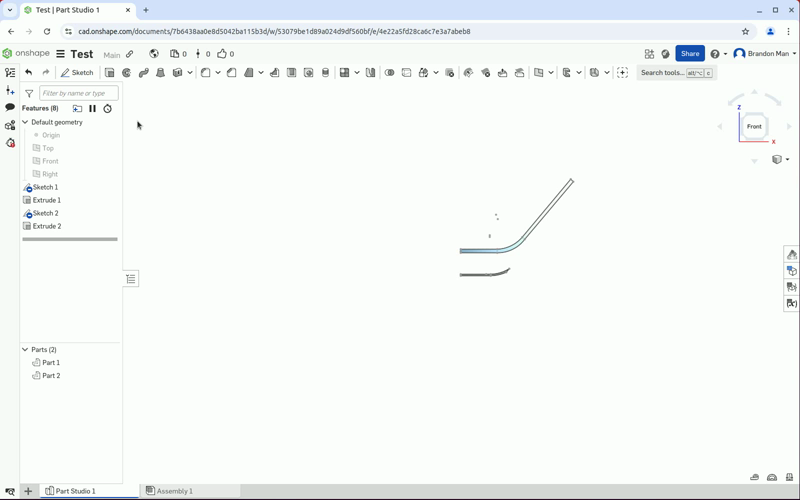
key(shift+h)
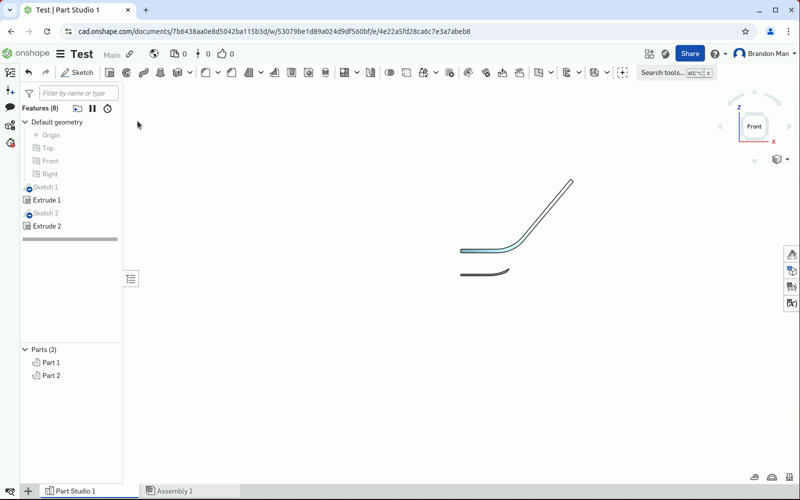
mouse_move(73, 189)
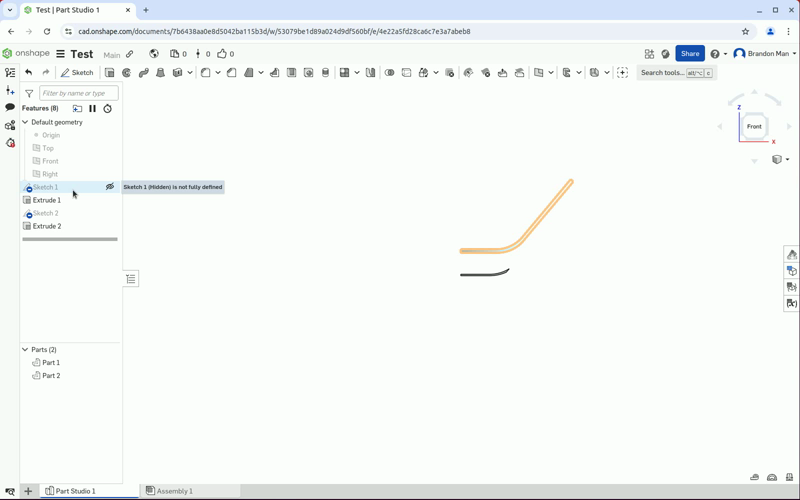
click(73, 189)
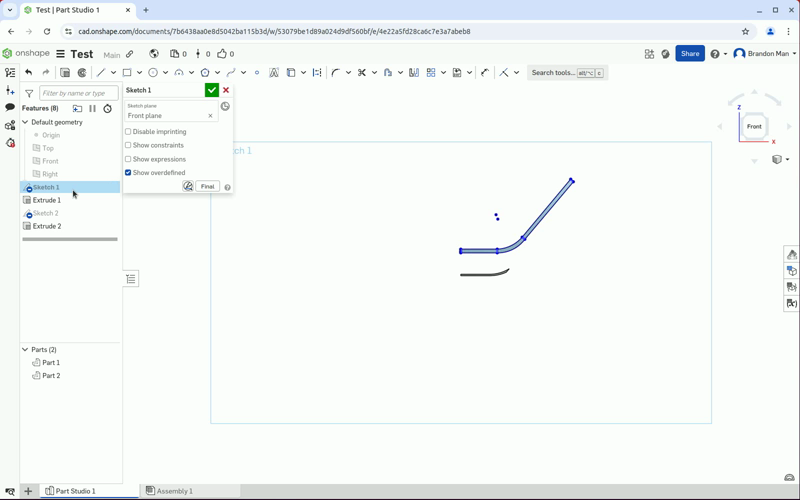
mouse_move(229, 92)
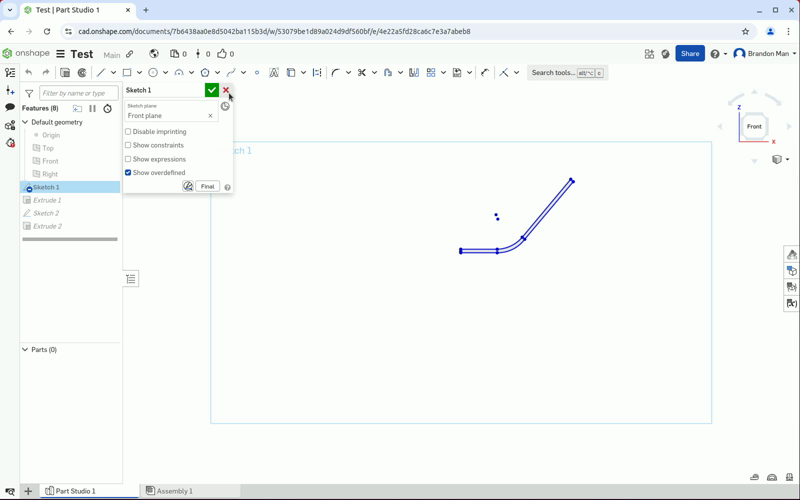
click(229, 92)
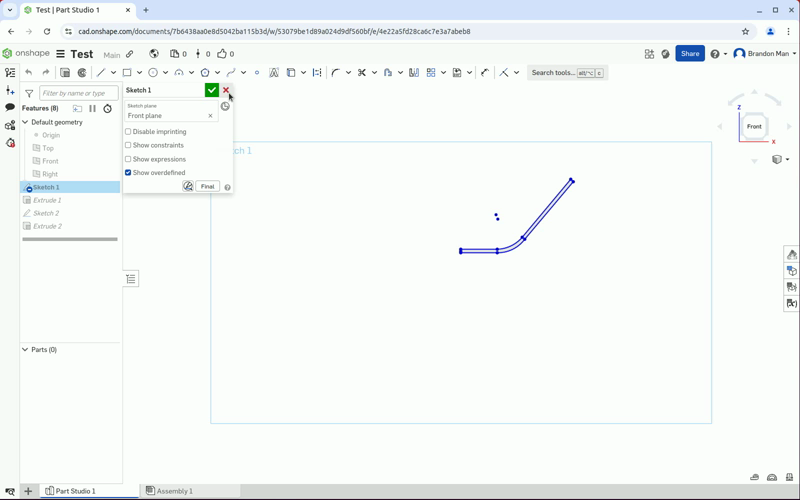
key(shift+s)
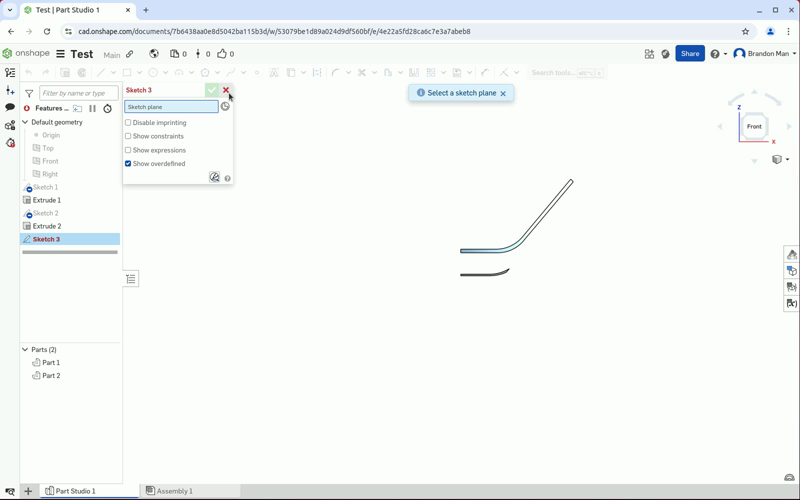
mouse_move(73, 163)
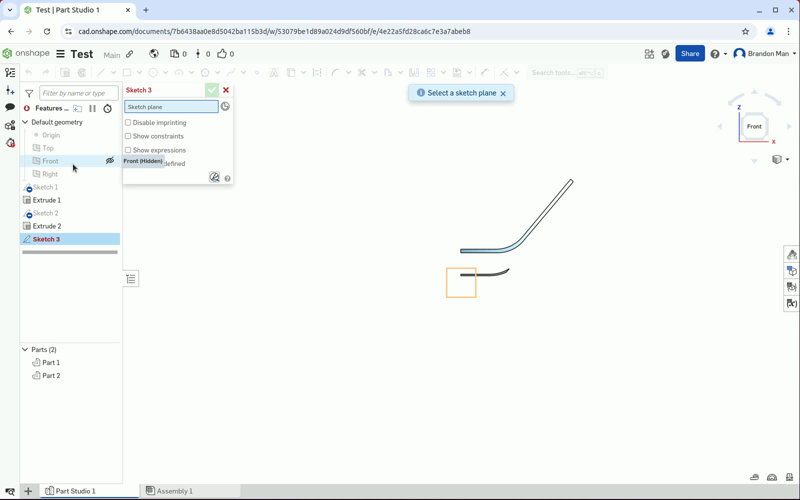
click(73, 163)
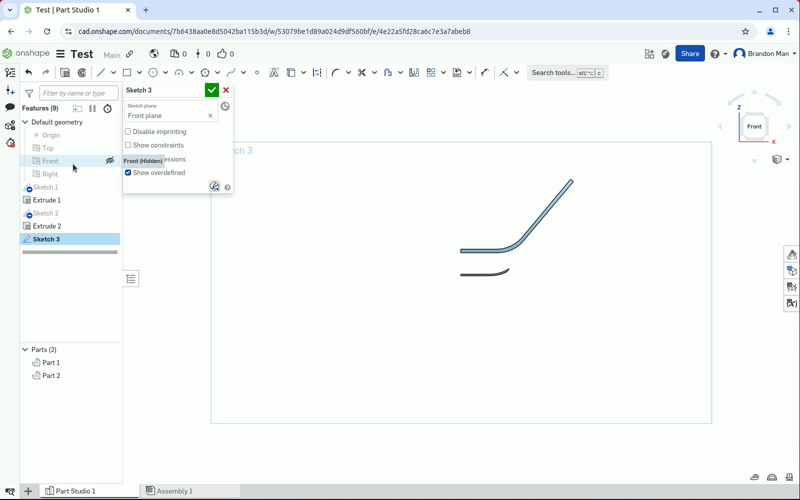
mouse_move(73, 352)
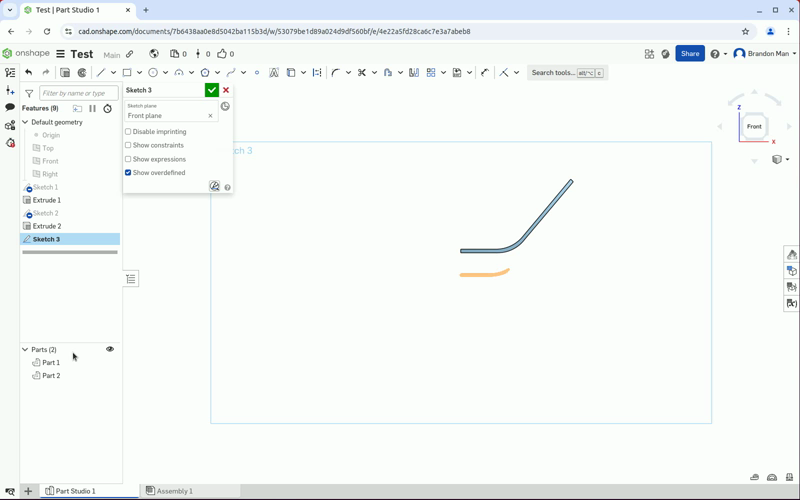
key(y)
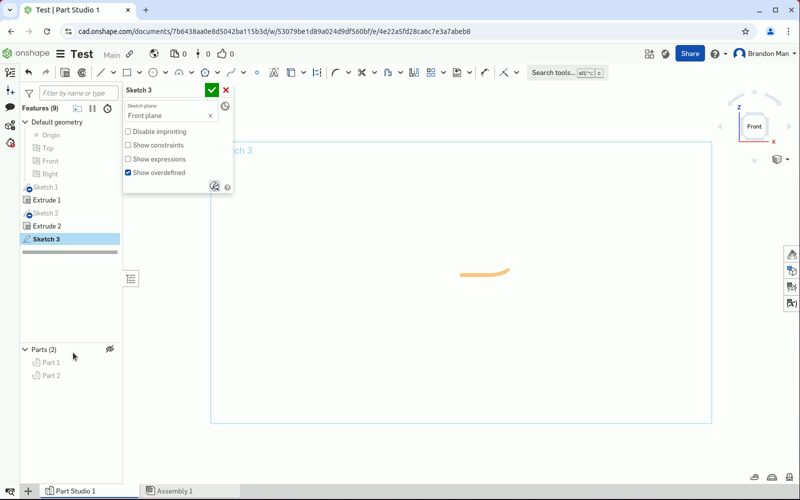
key(l)
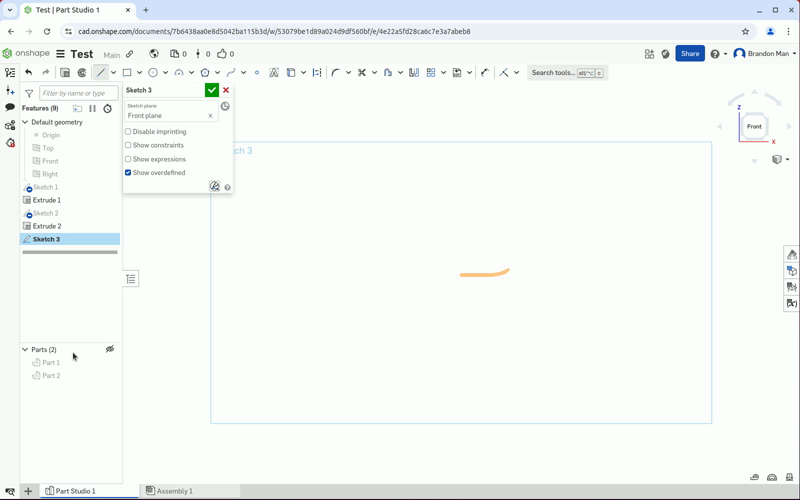
key_down(shift)
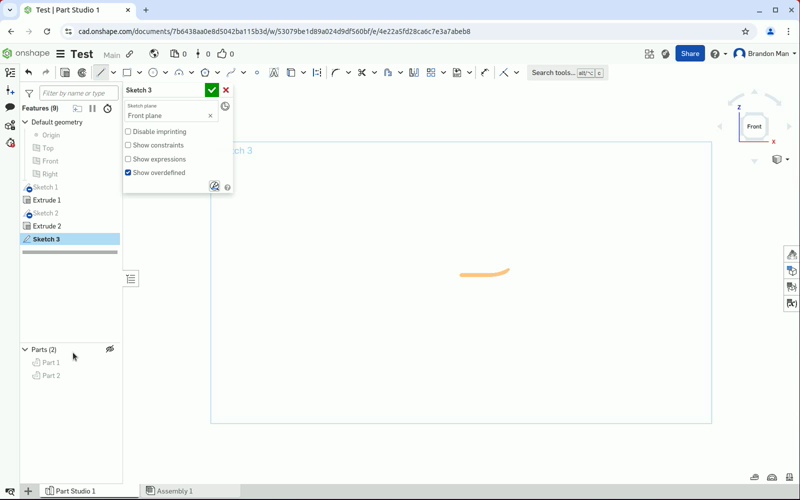
mouse_move(460, 274)
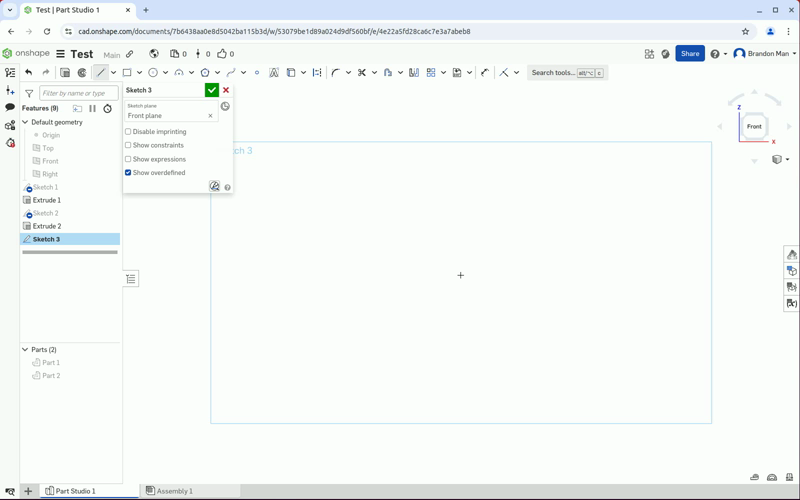
click(460, 274)
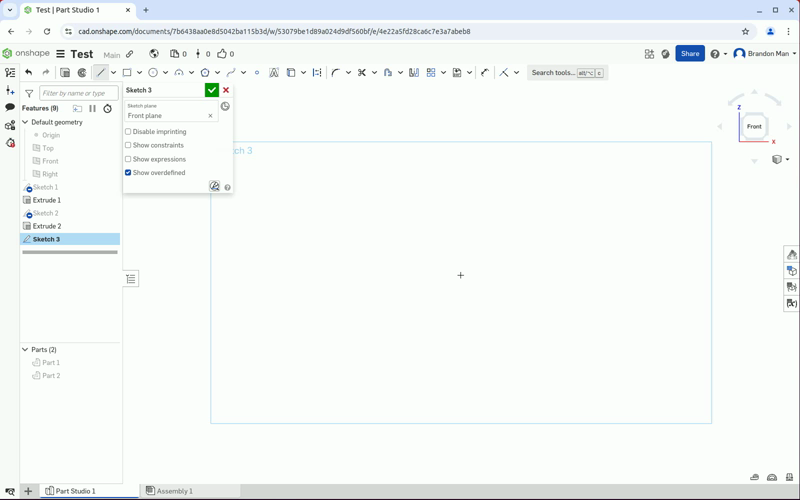
key_up(shift)
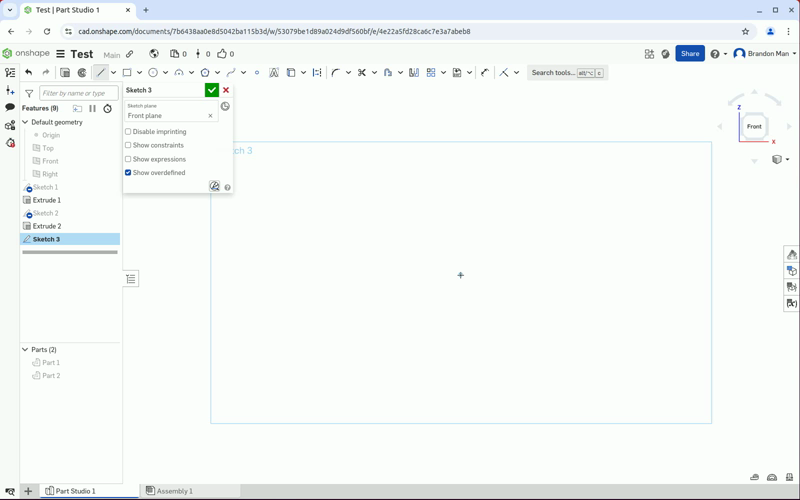
key_down(shift)
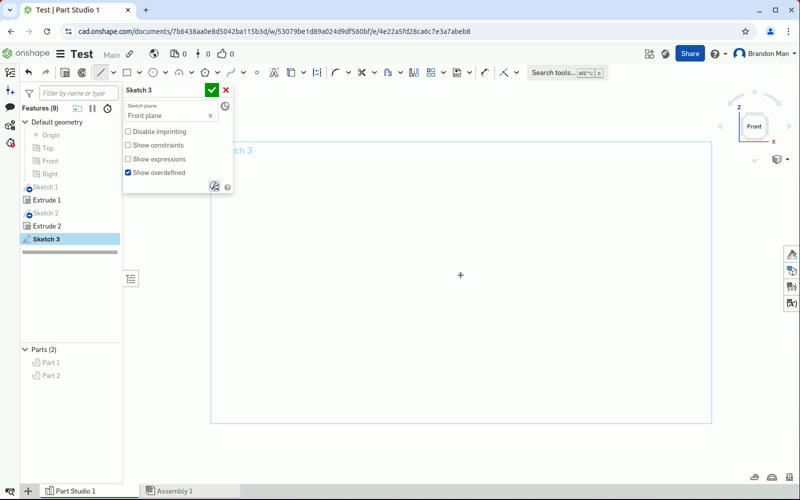
mouse_move(490, 274)
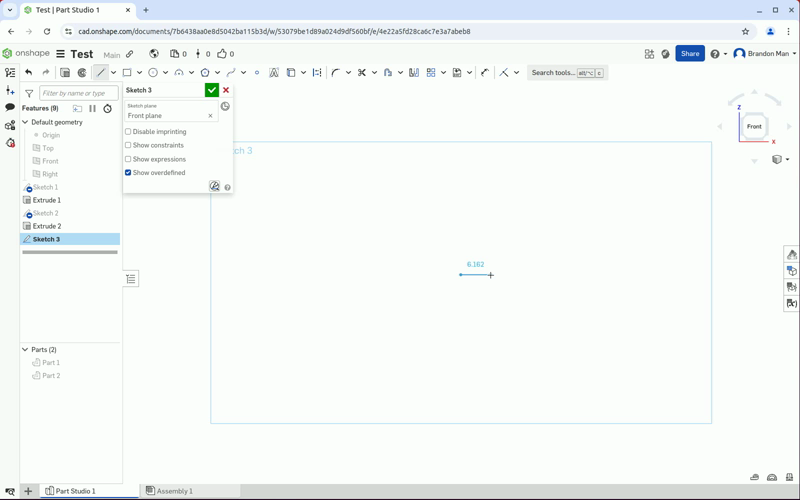
mouse_move(486, 274)
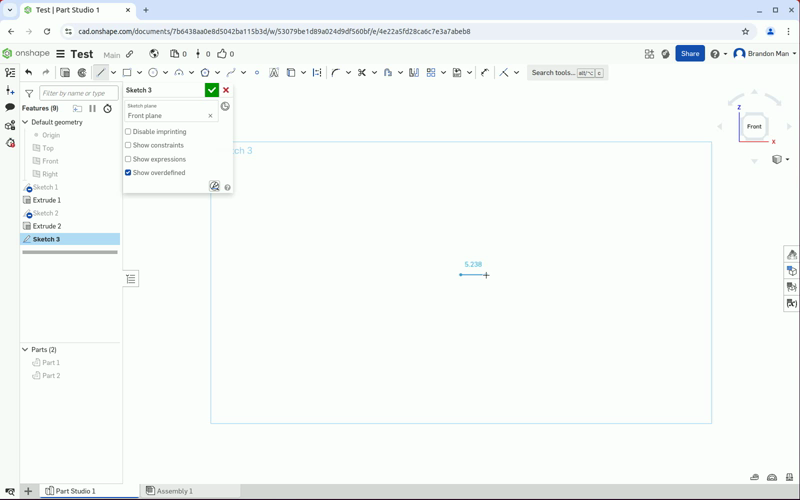
click(486, 274)
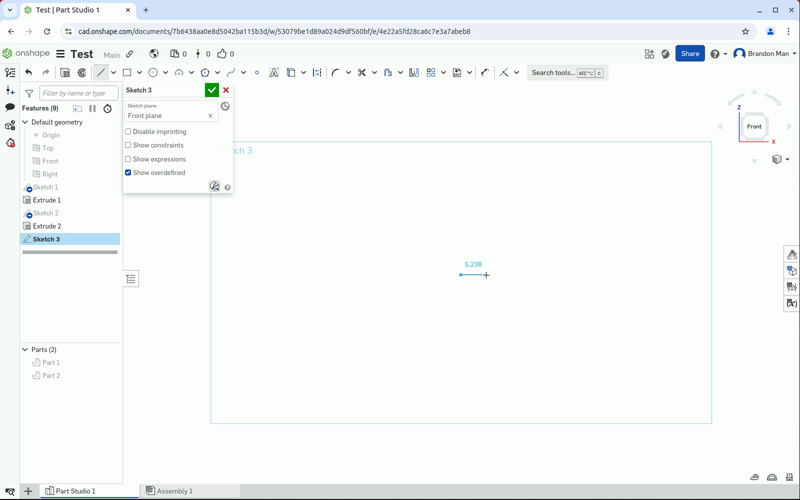
key_up(shift)
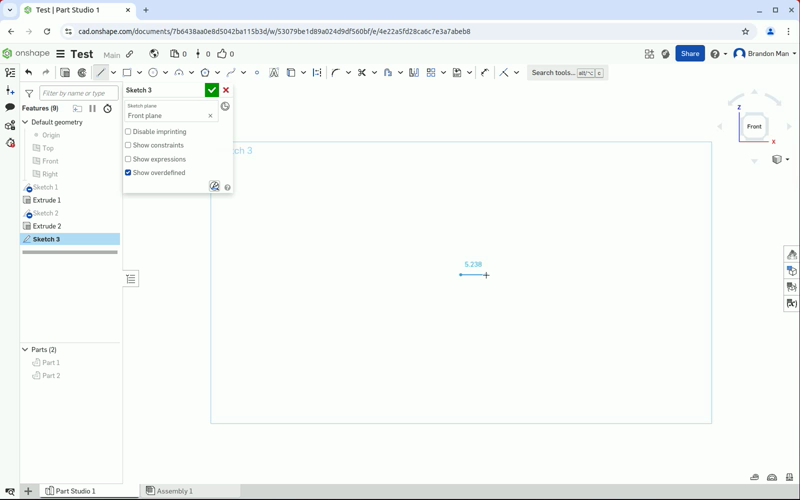
key_down(shift)
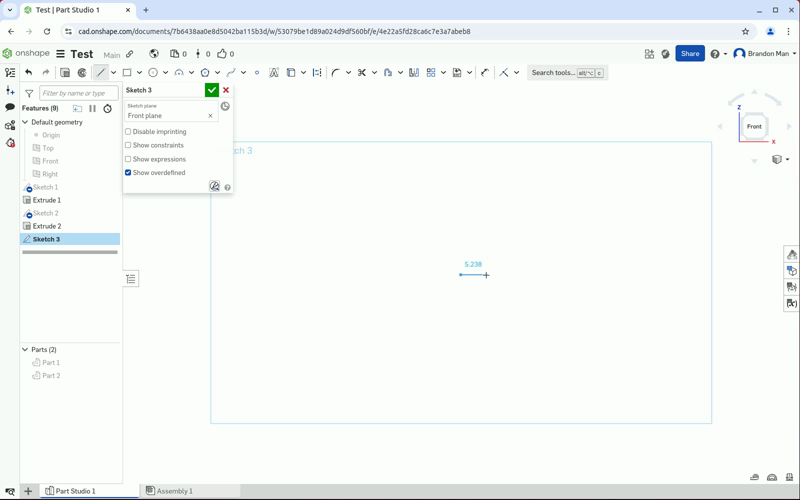
mouse_move(516, 274)
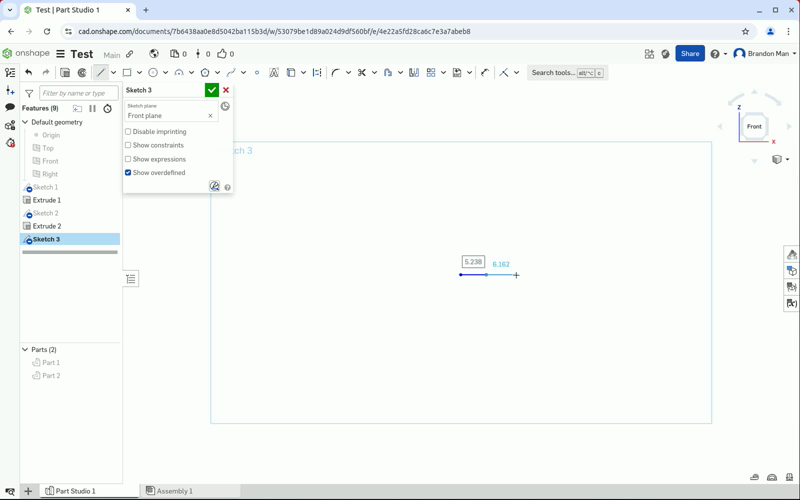
mouse_move(490, 274)
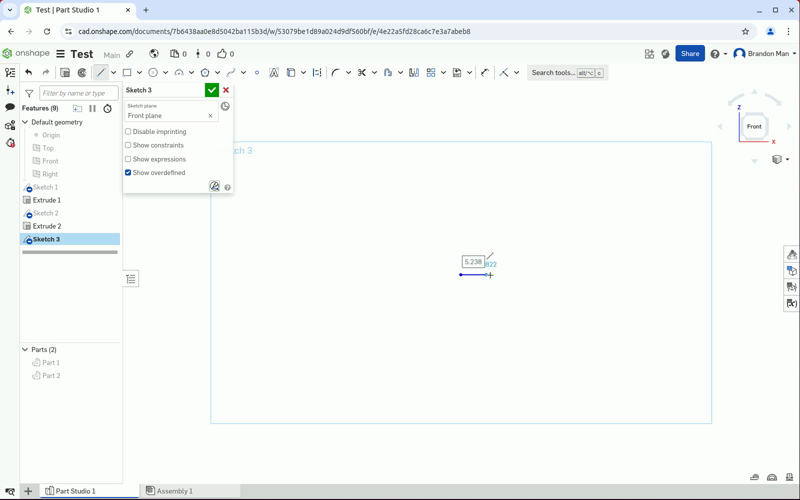
scroll(6)
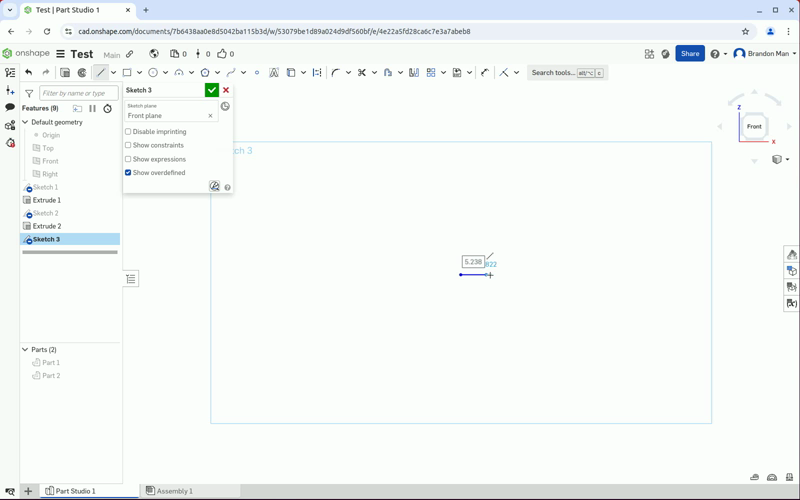
scroll(6)
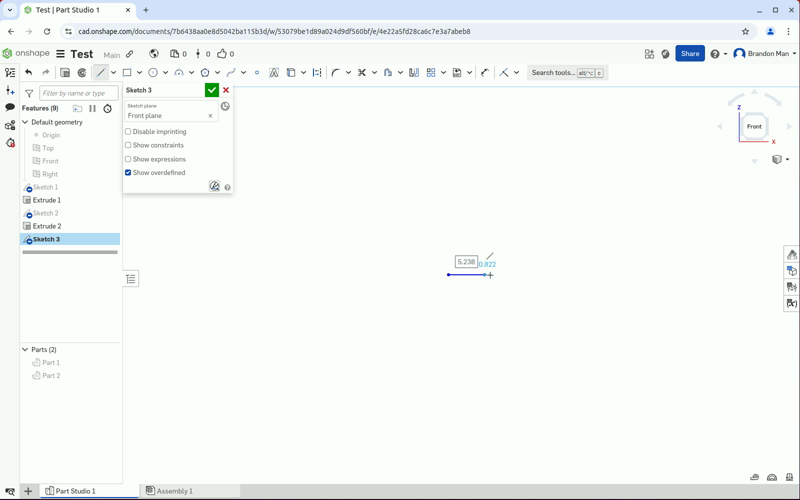
scroll(6)
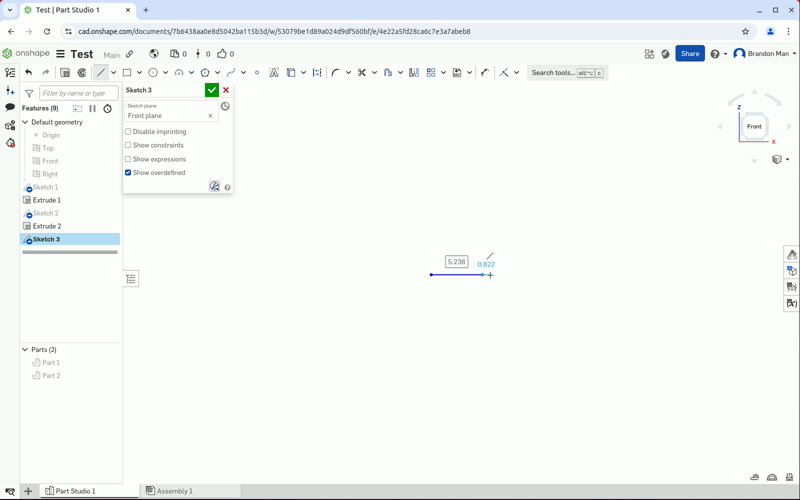
scroll(6)
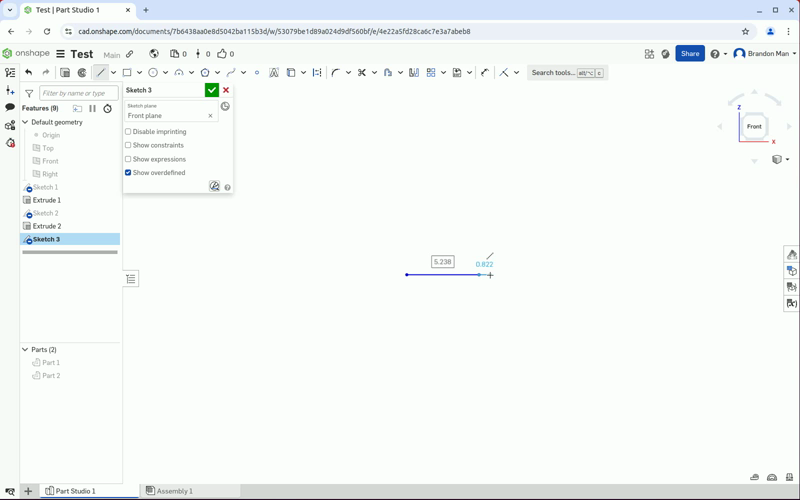
scroll(6)
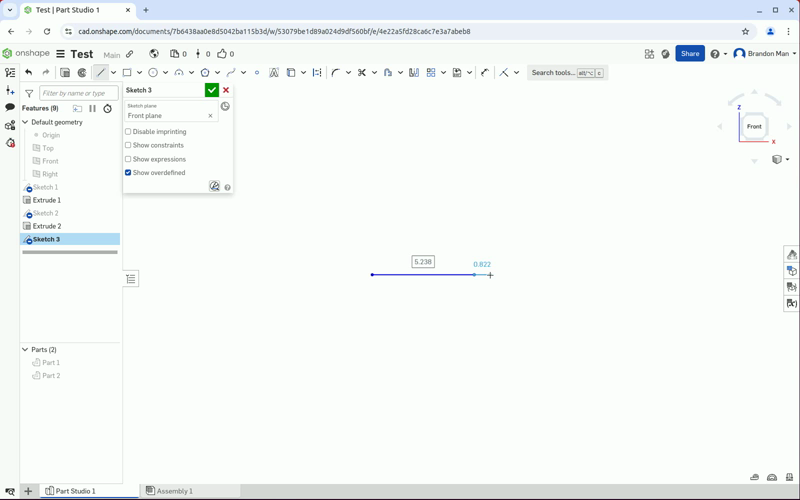
scroll(6)
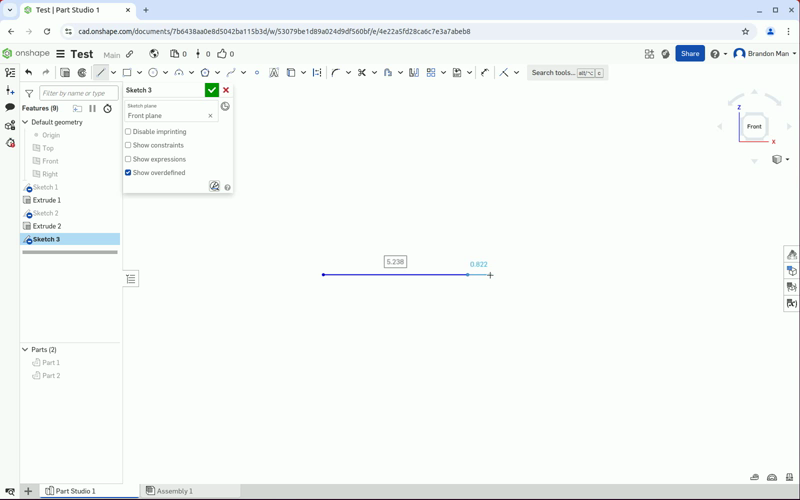
scroll(6)
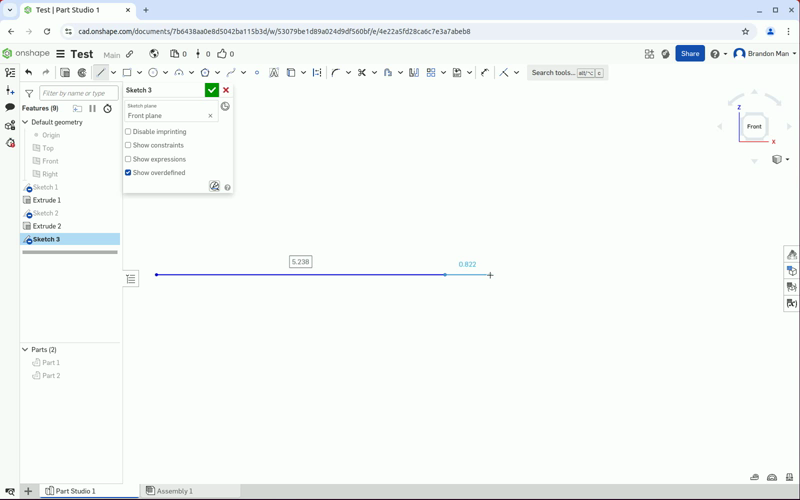
click(490, 274)
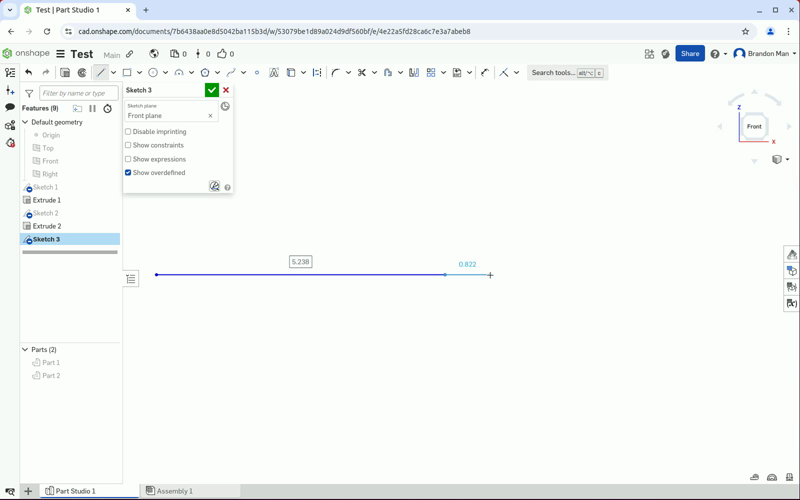
scroll(-6)
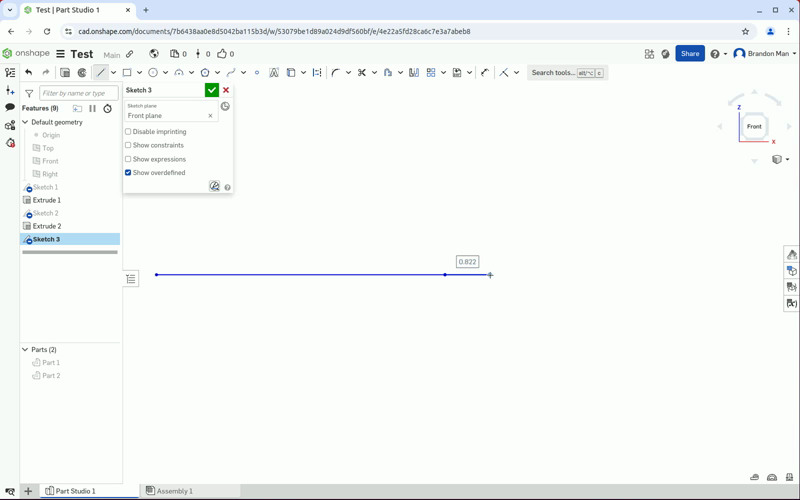
scroll(-6)
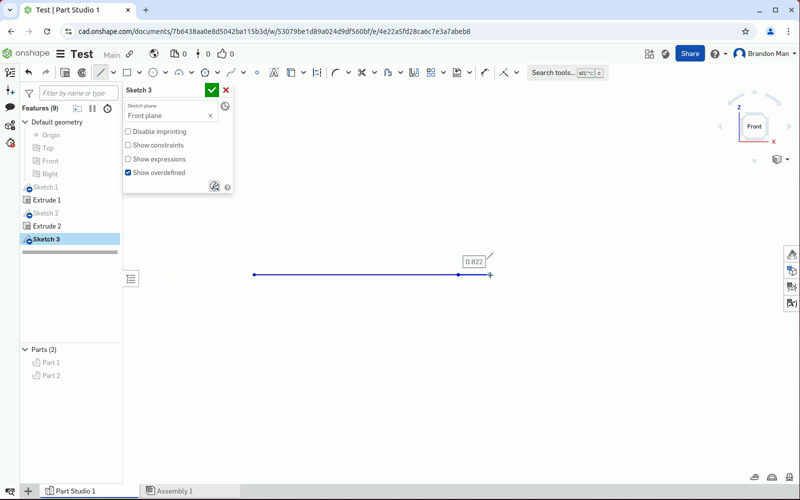
scroll(-6)
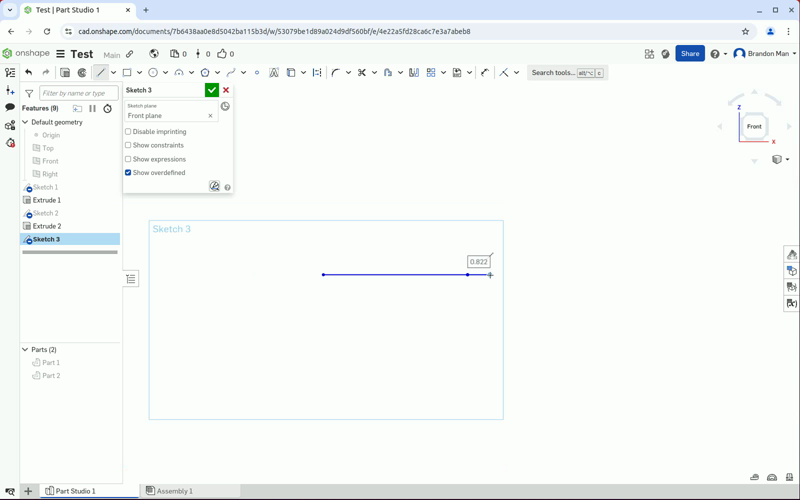
scroll(-6)
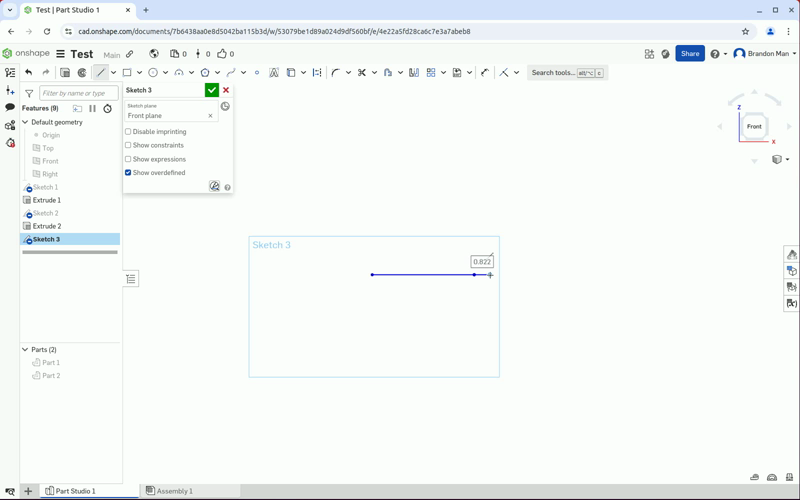
scroll(-6)
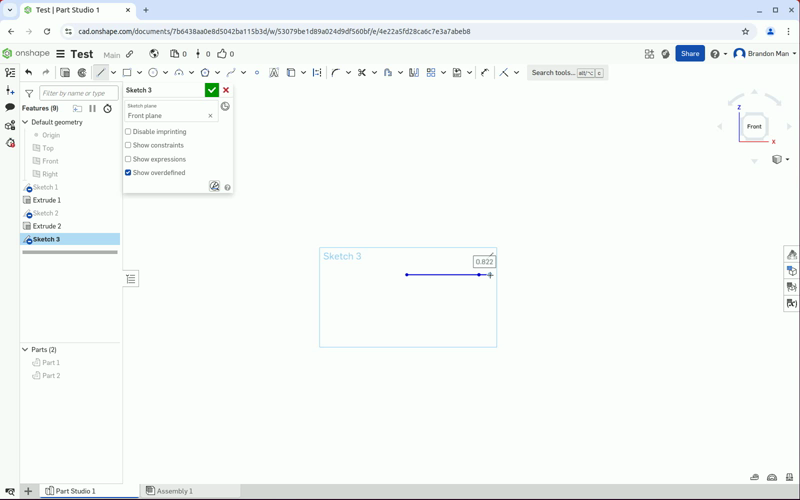
scroll(-6)
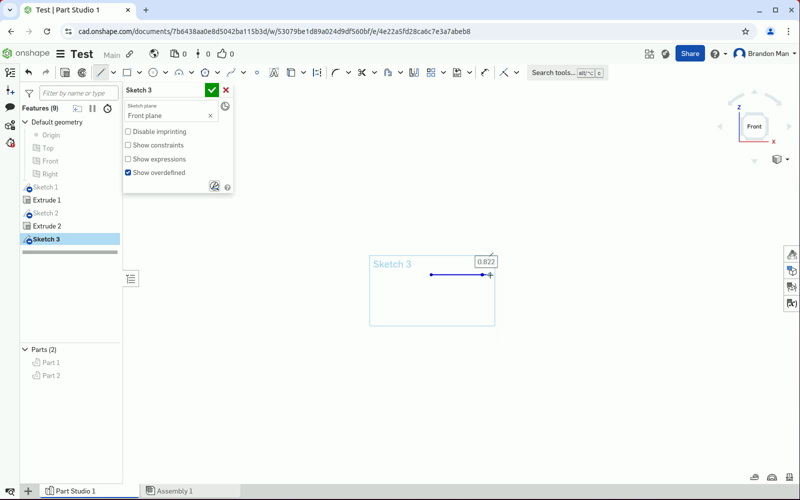
scroll(-6)
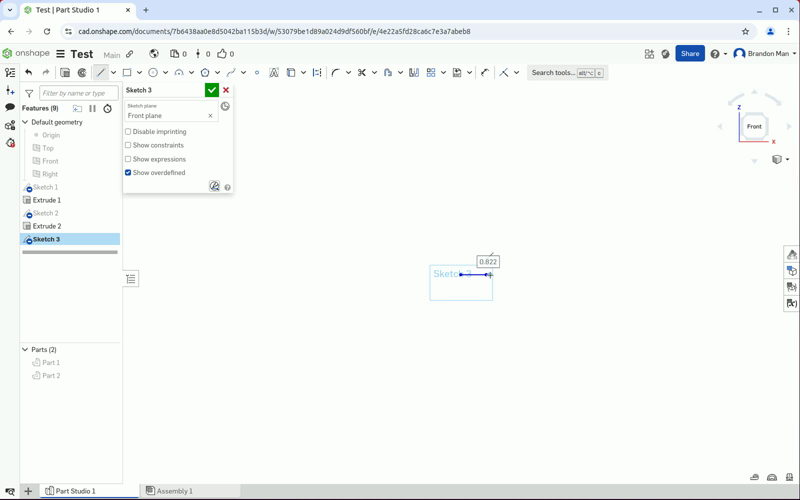
key_up(shift)
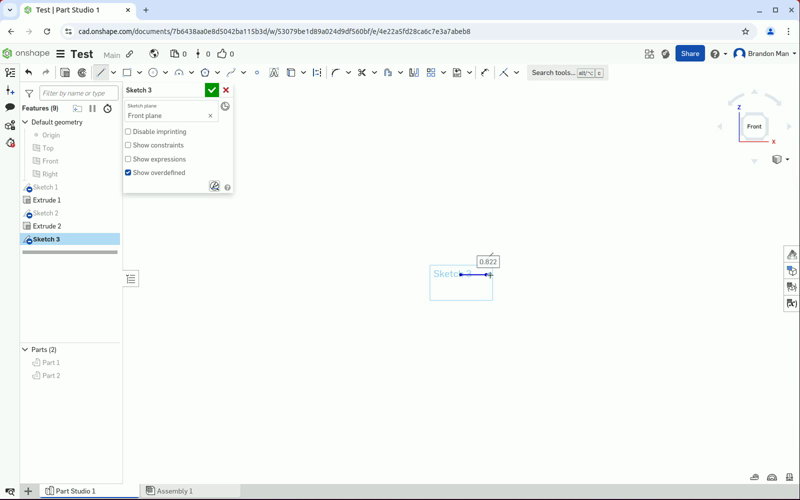
key(esc)
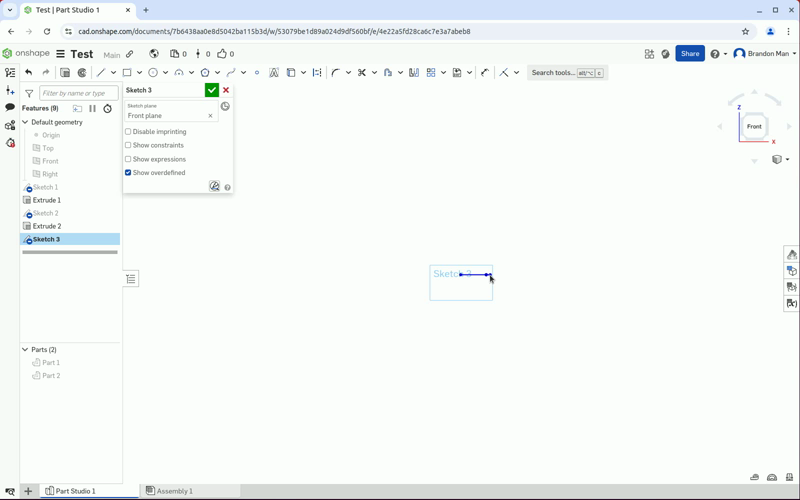
key(a)
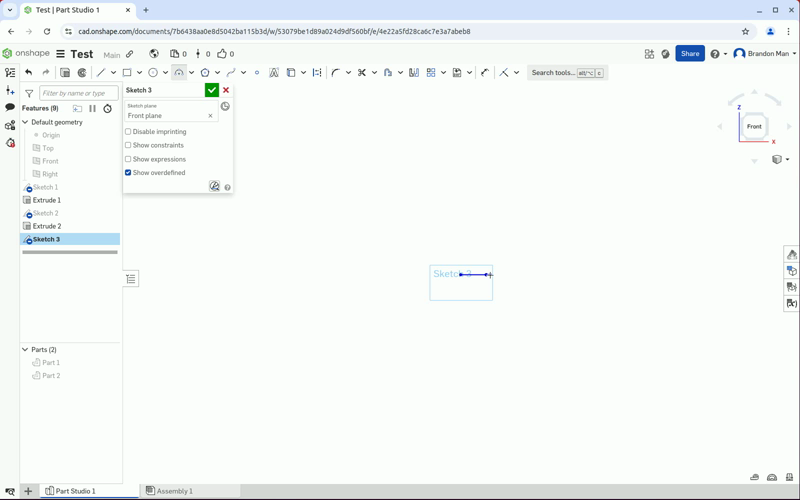
mouse_move(490, 274)
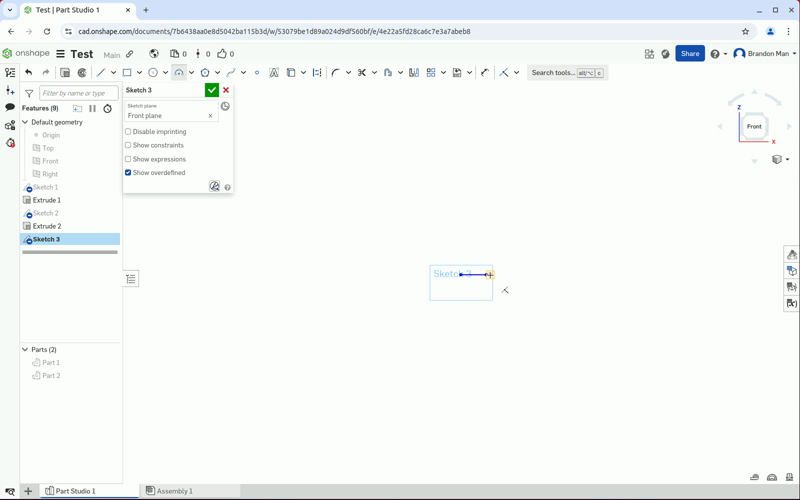
scroll(6)
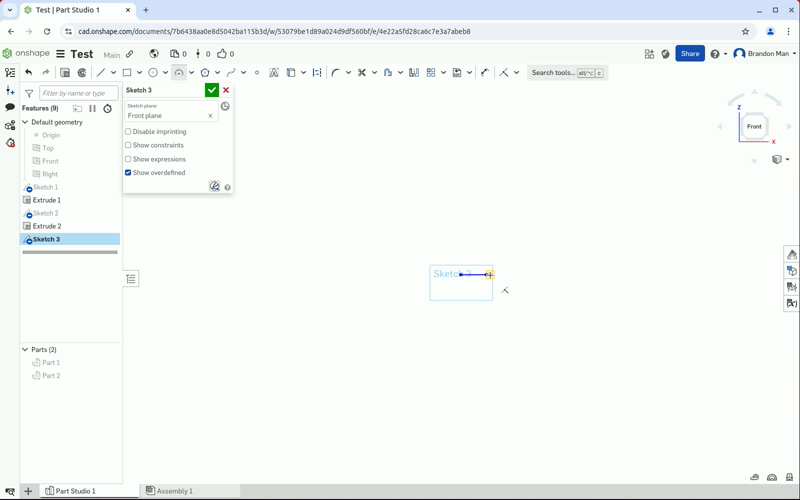
scroll(6)
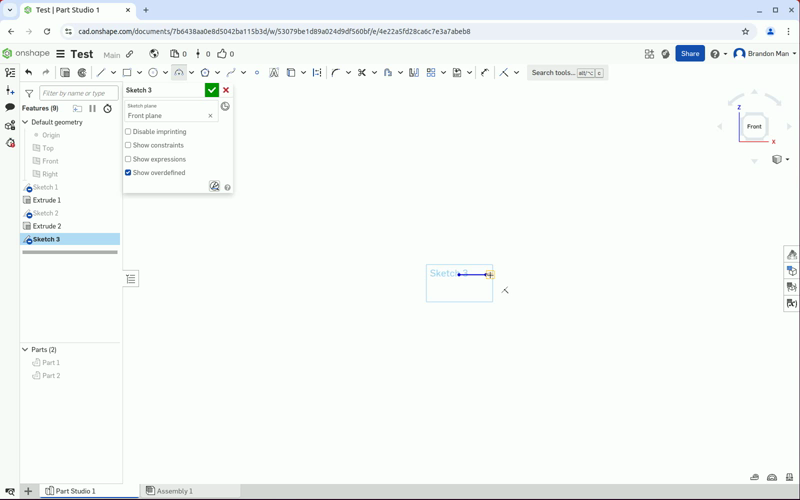
scroll(6)
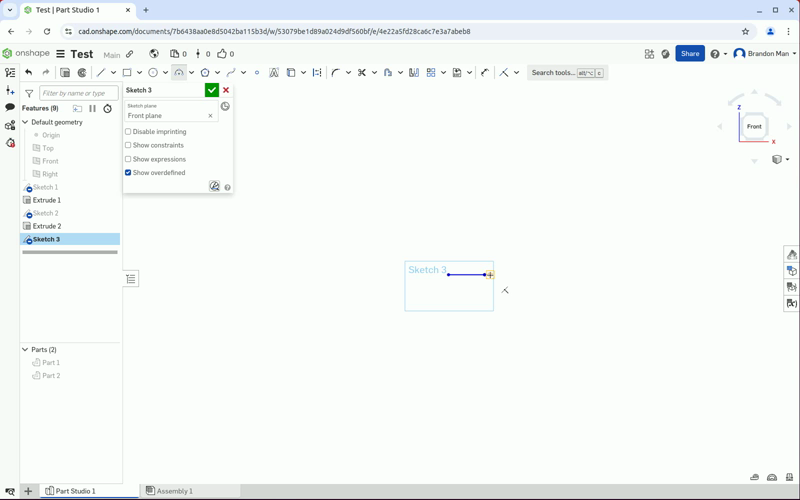
scroll(6)
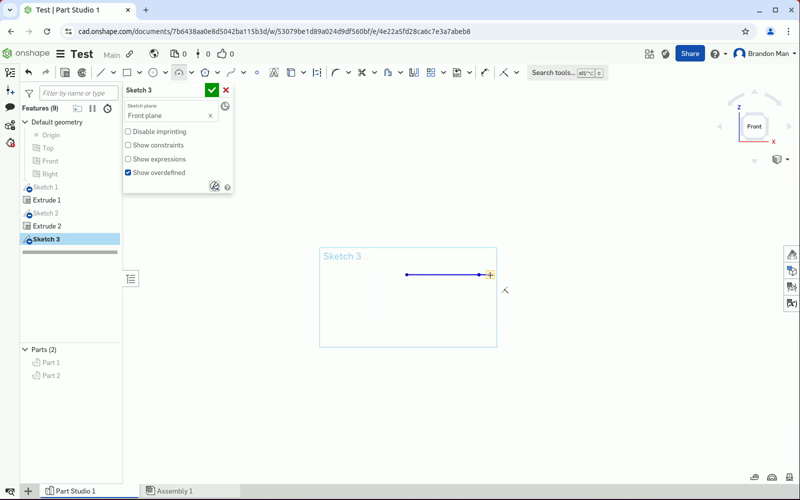
scroll(6)
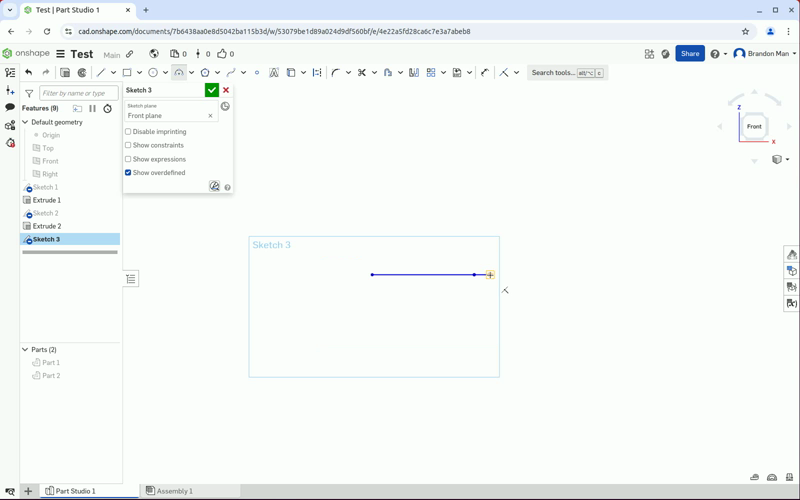
scroll(6)
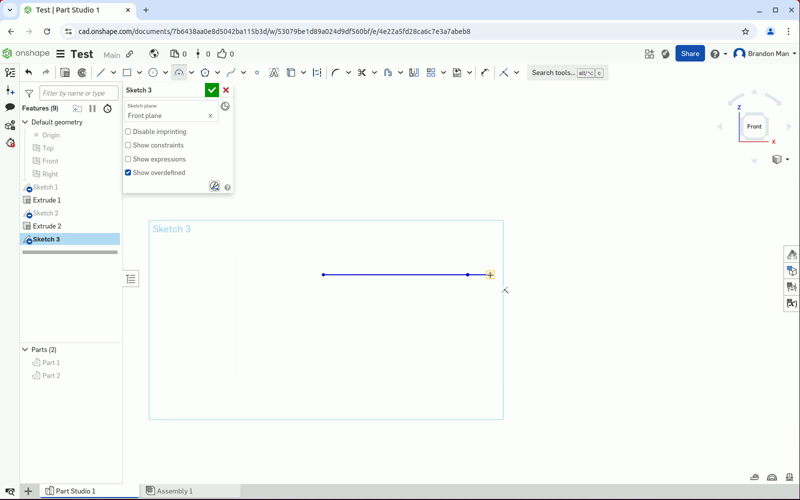
scroll(6)
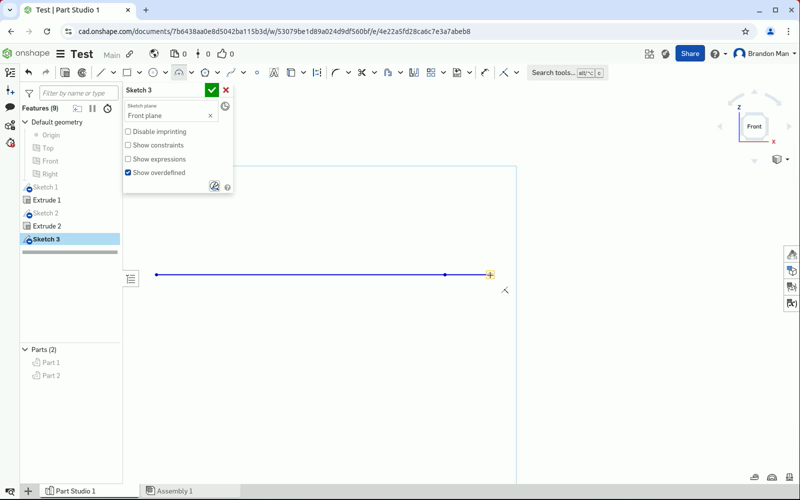
click(490, 274)
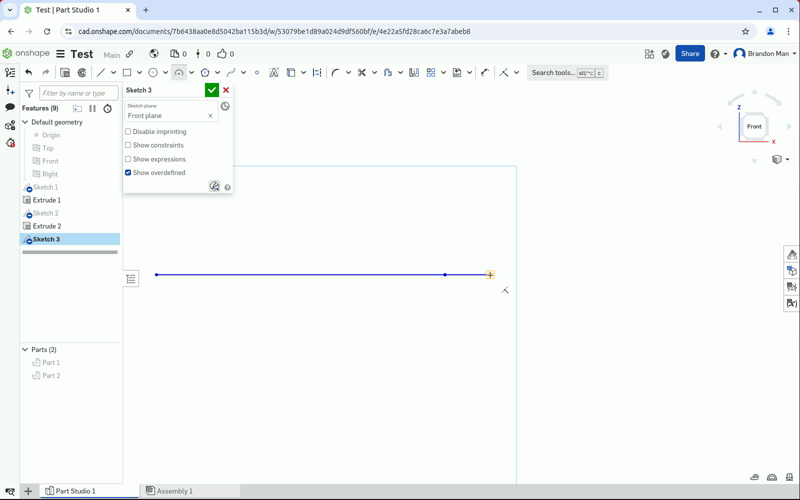
scroll(-6)
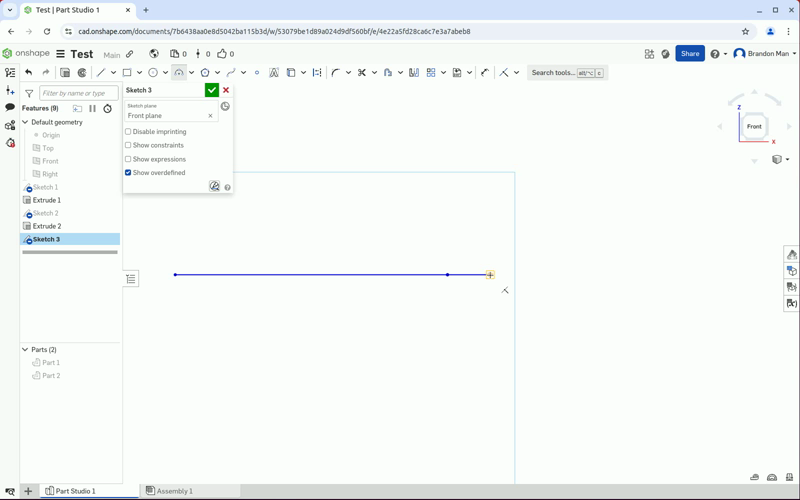
scroll(-6)
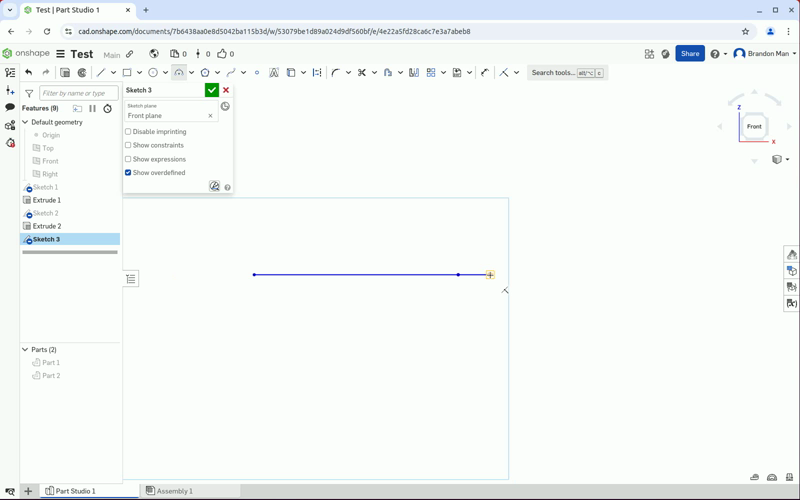
scroll(-6)
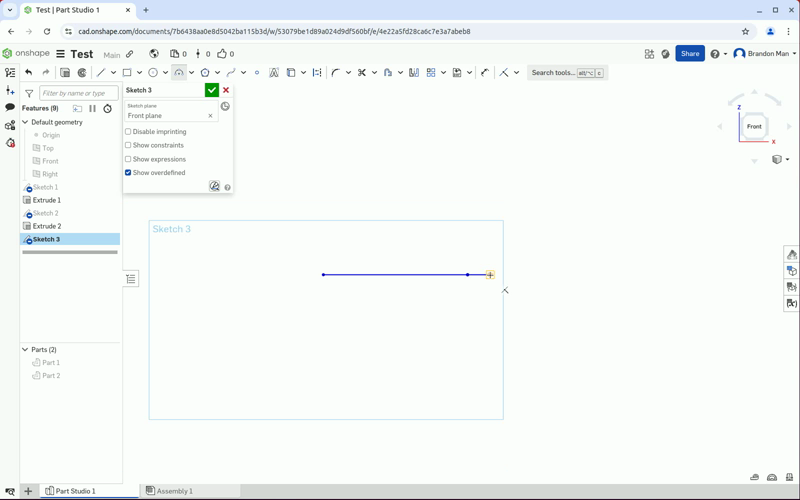
scroll(-6)
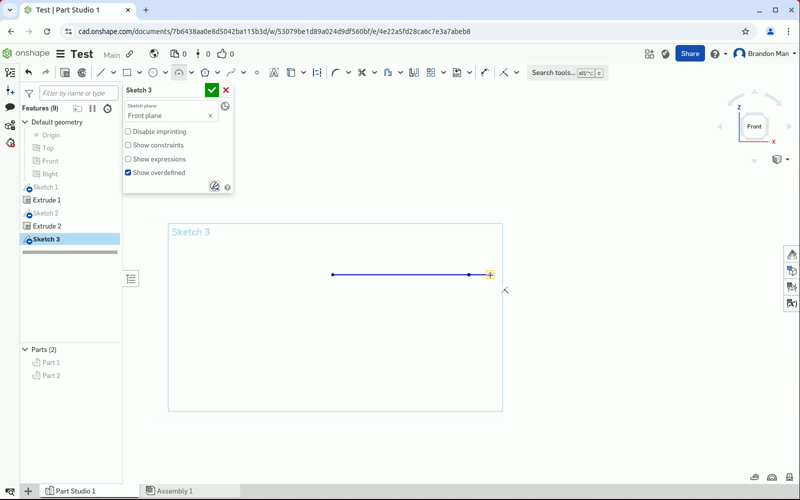
scroll(-6)
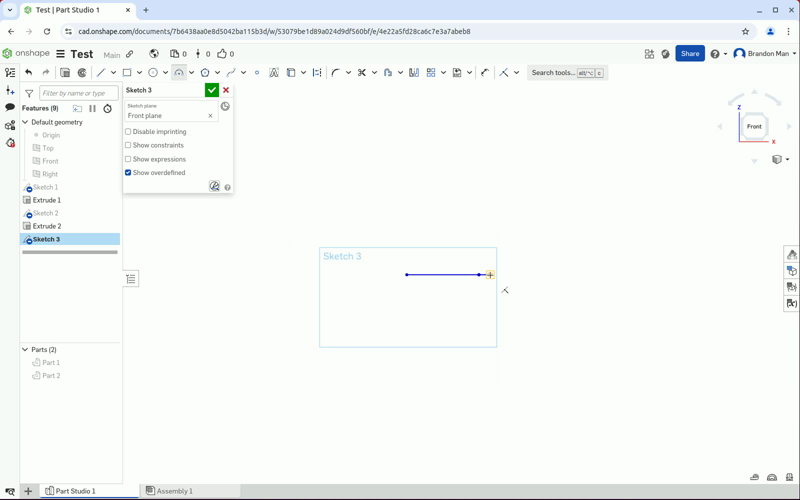
scroll(-6)
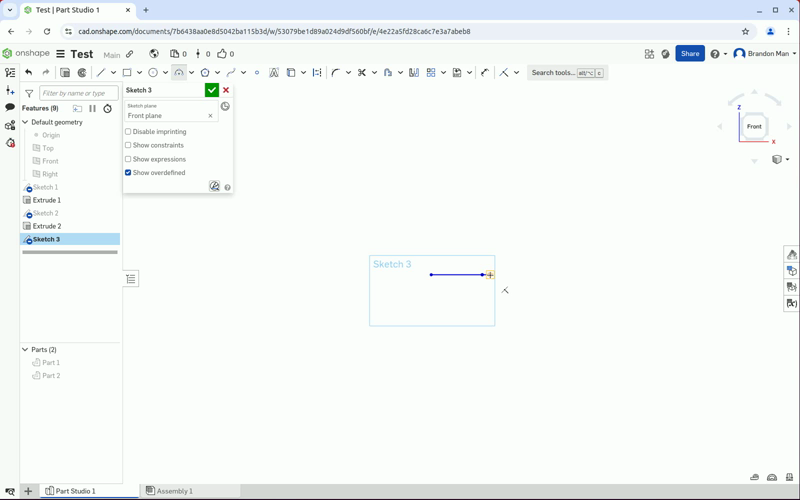
scroll(-6)
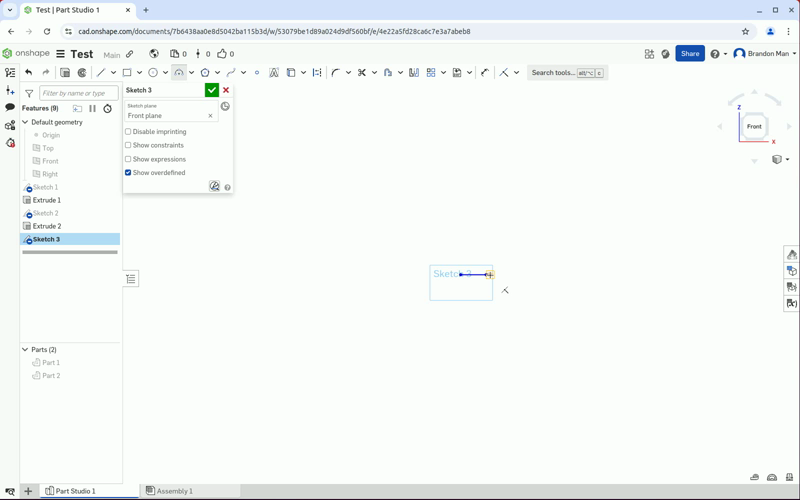
key_down(shift)
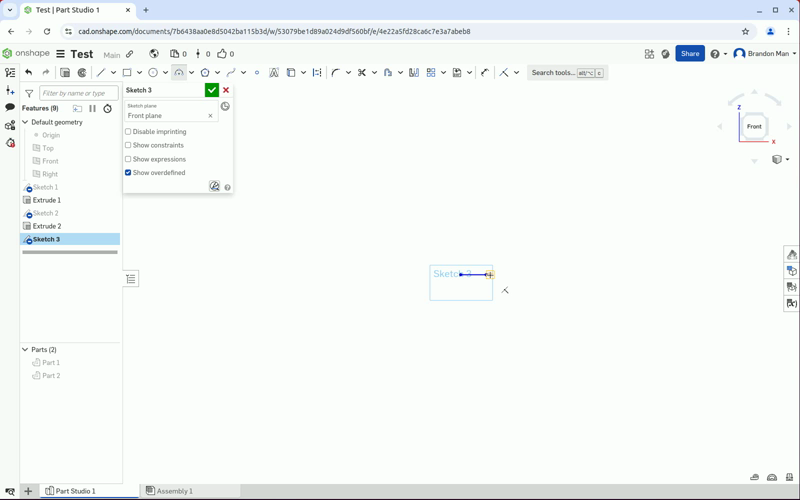
mouse_move(508, 269)
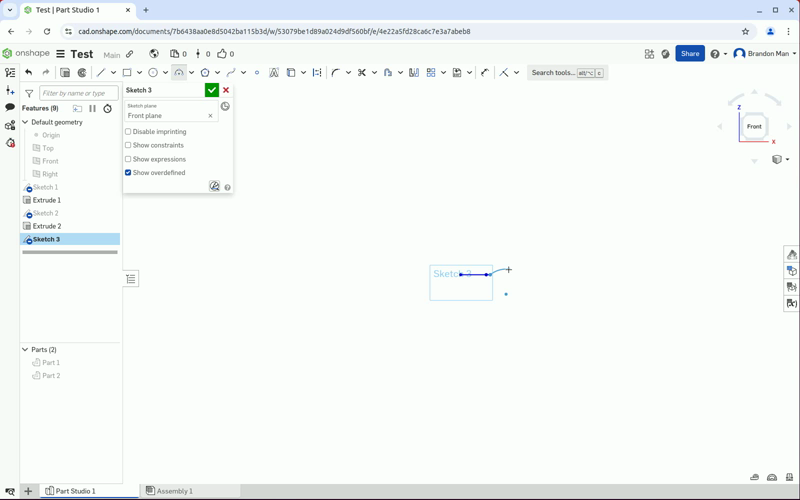
click(508, 269)
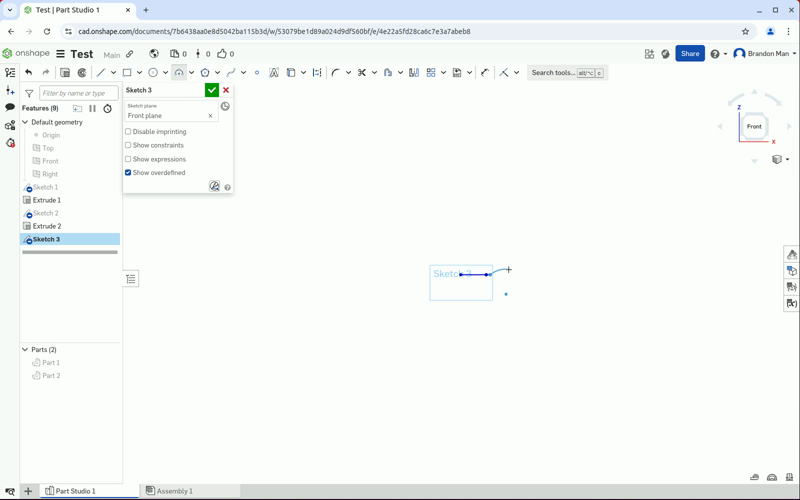
mouse_move(499, 273)
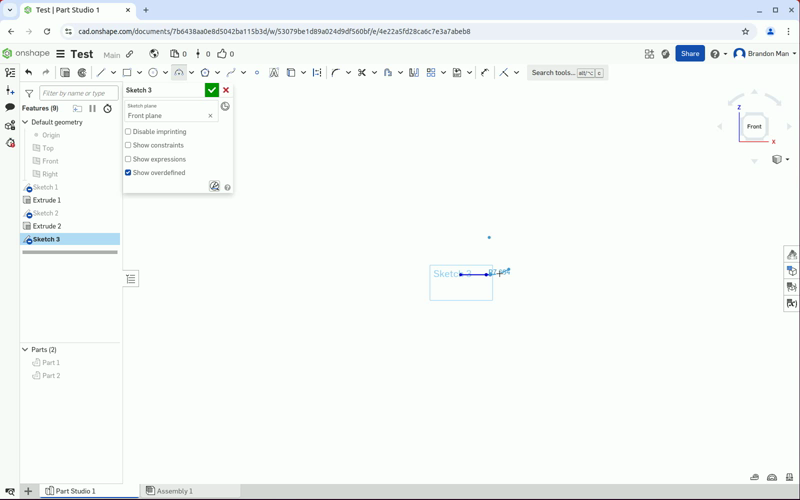
click(499, 273)
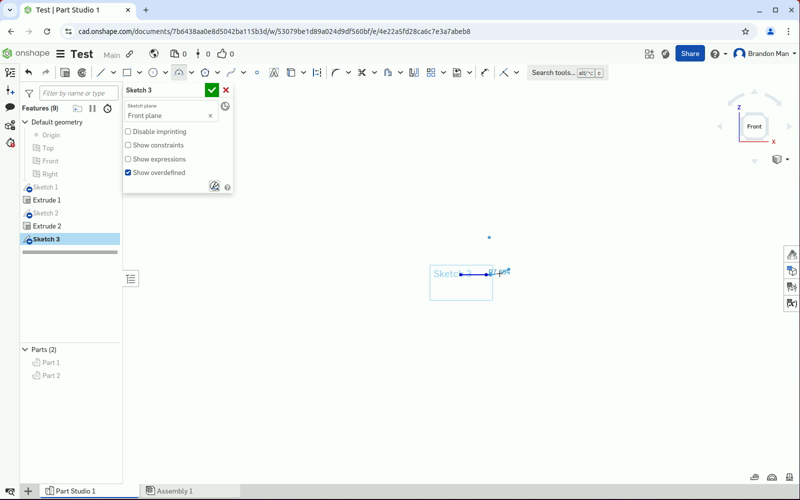
key_up(shift)
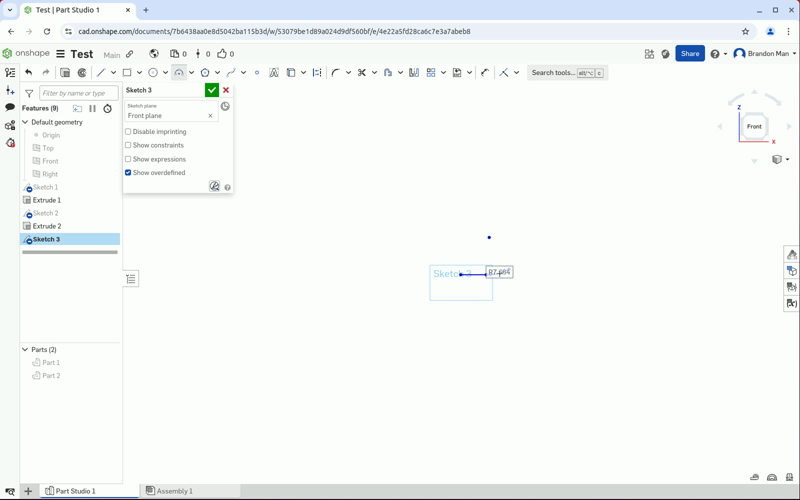
key(esc)
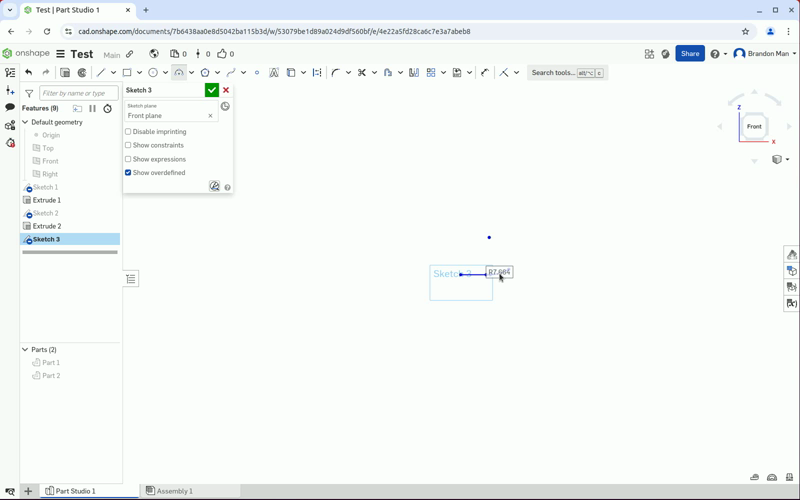
key(l)
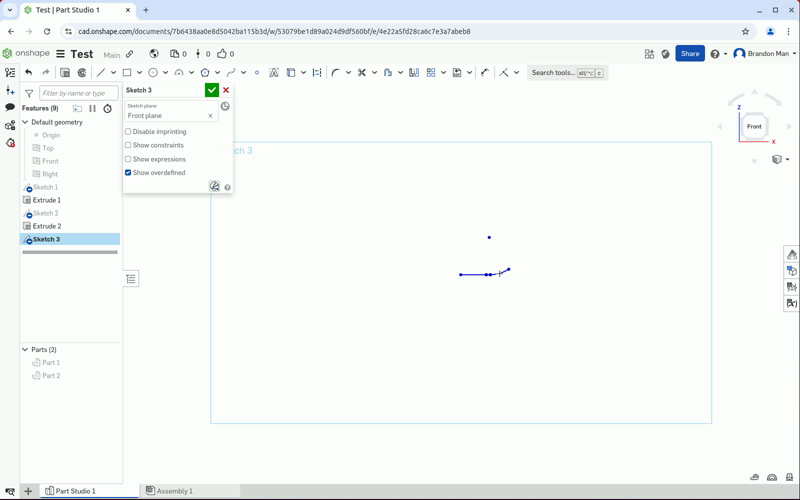
mouse_move(508, 269)
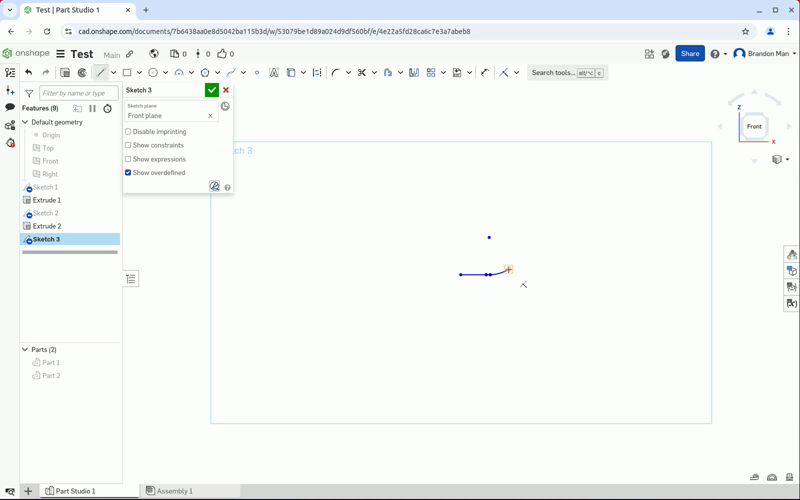
click(508, 269)
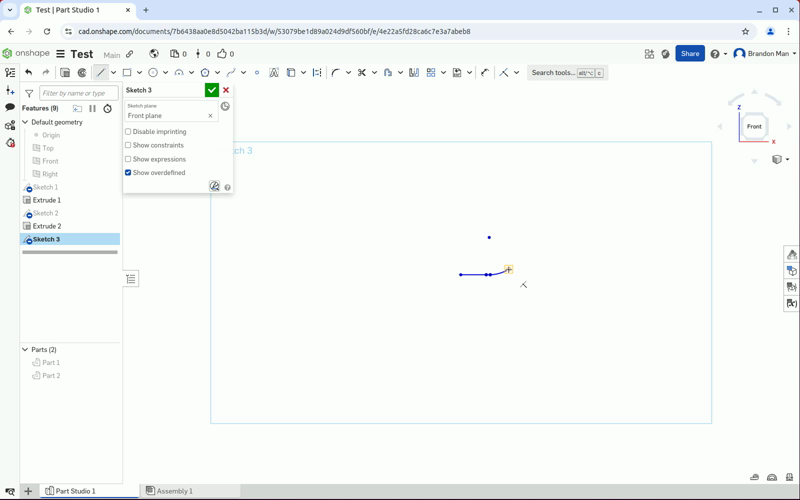
key_down(shift)
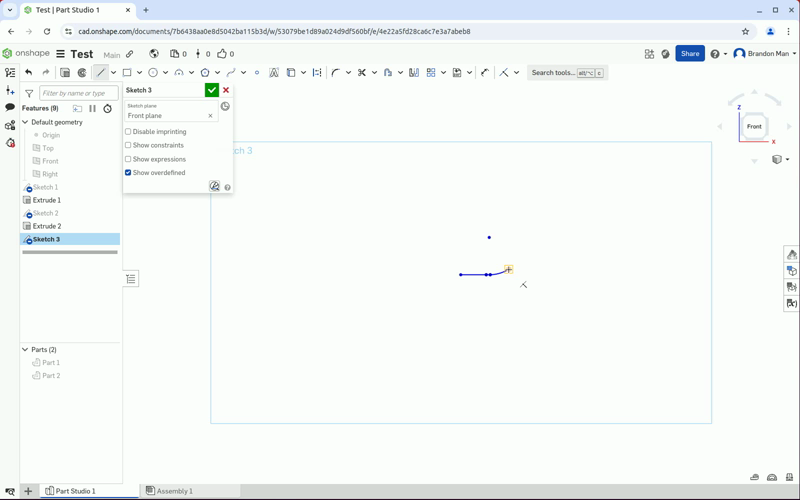
mouse_move(538, 269)
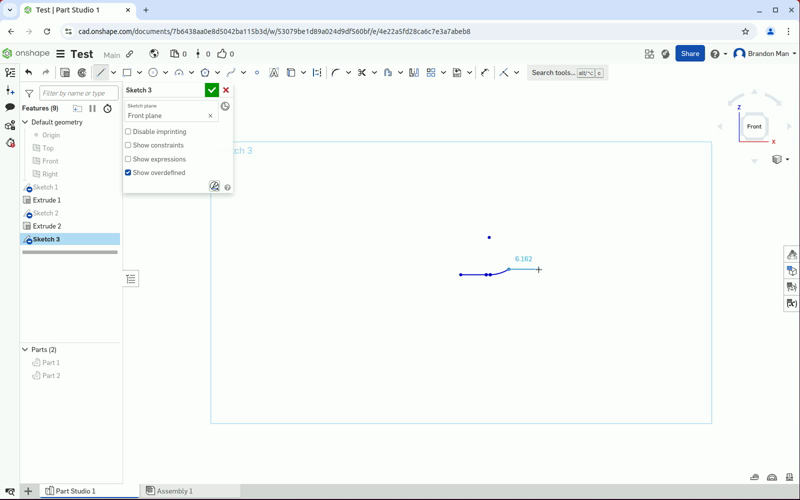
mouse_move(515, 261)
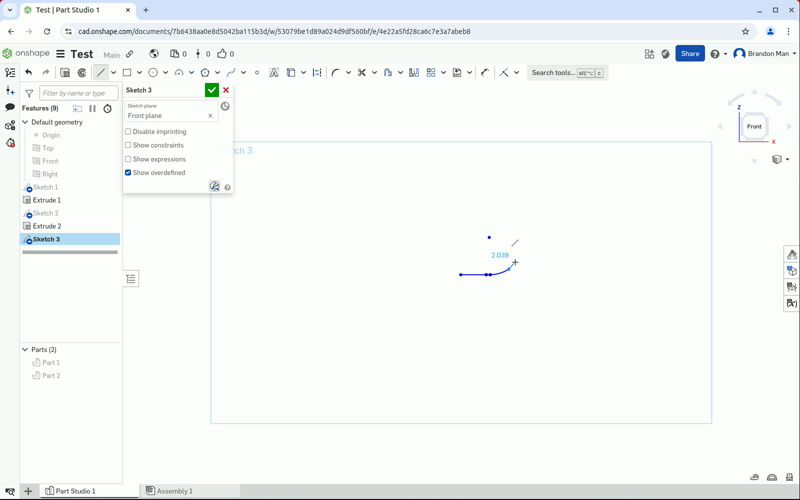
click(515, 261)
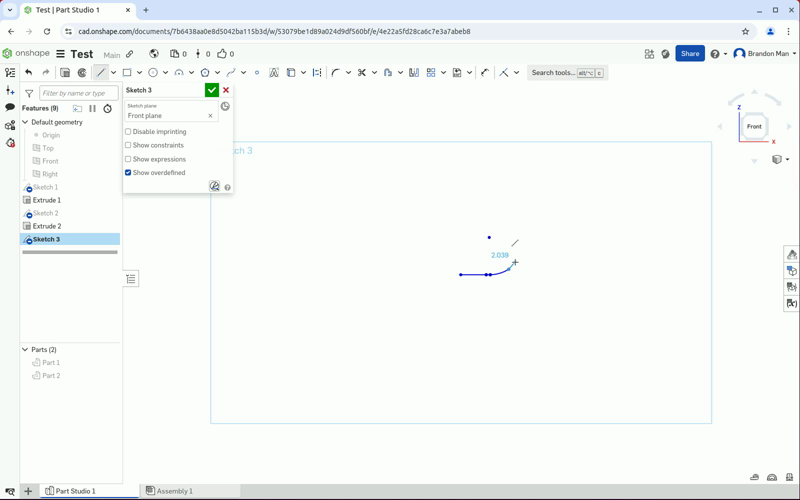
key_up(shift)
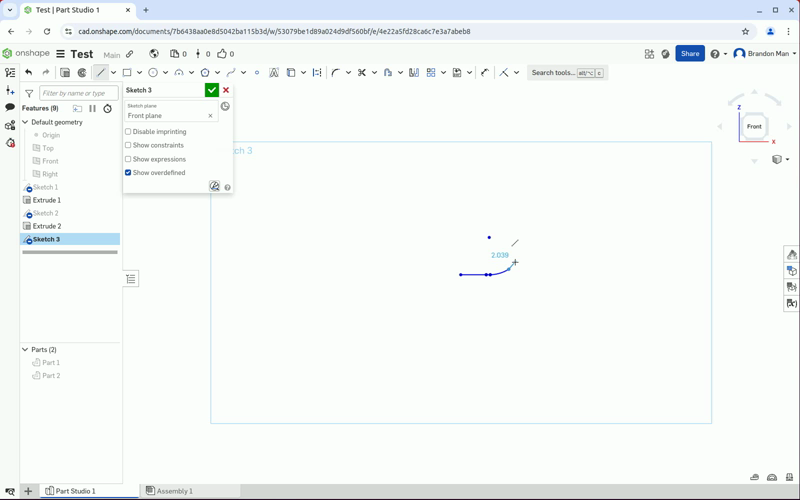
key(esc)
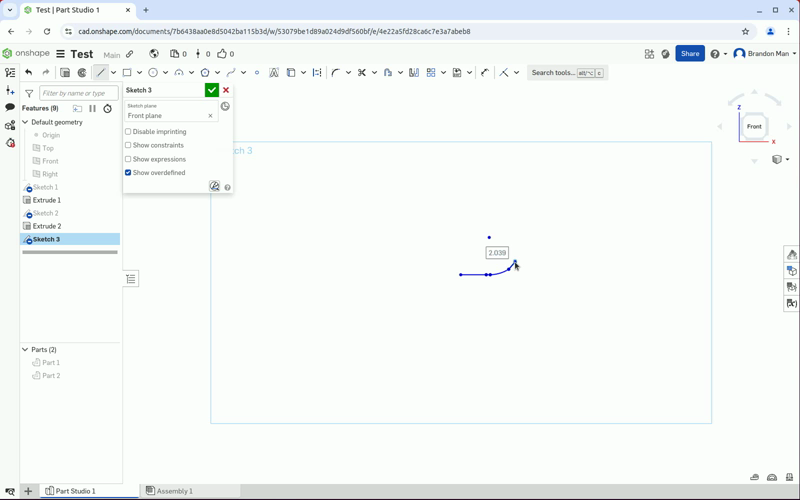
key(a)
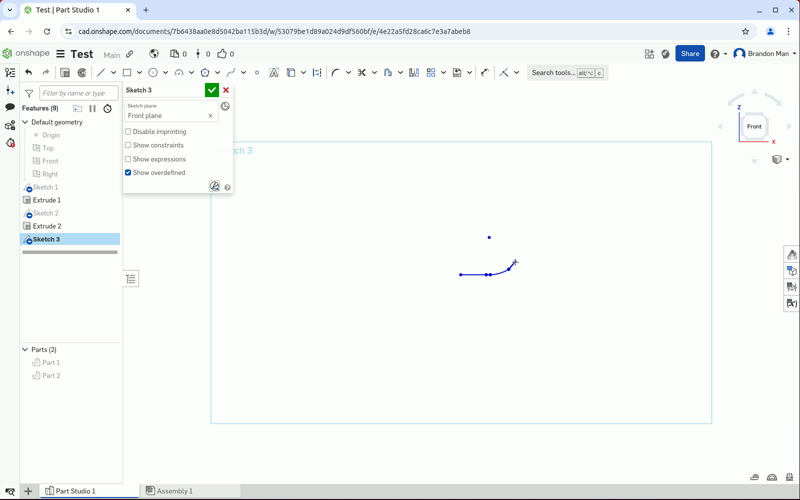
mouse_move(515, 261)
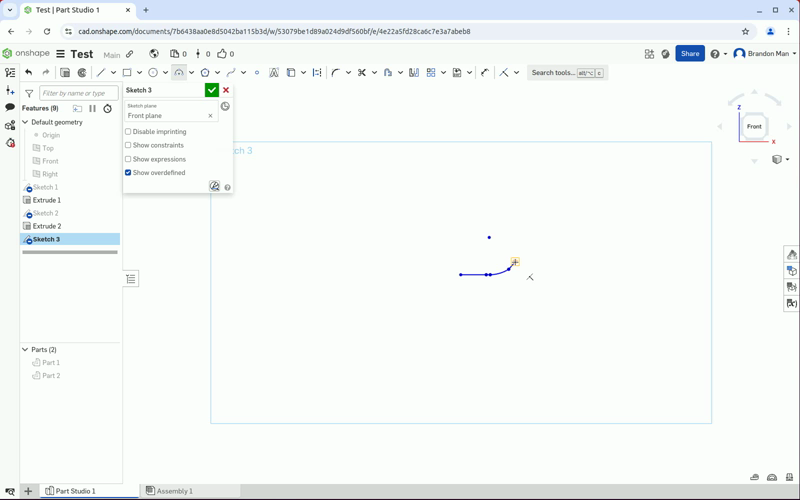
click(515, 261)
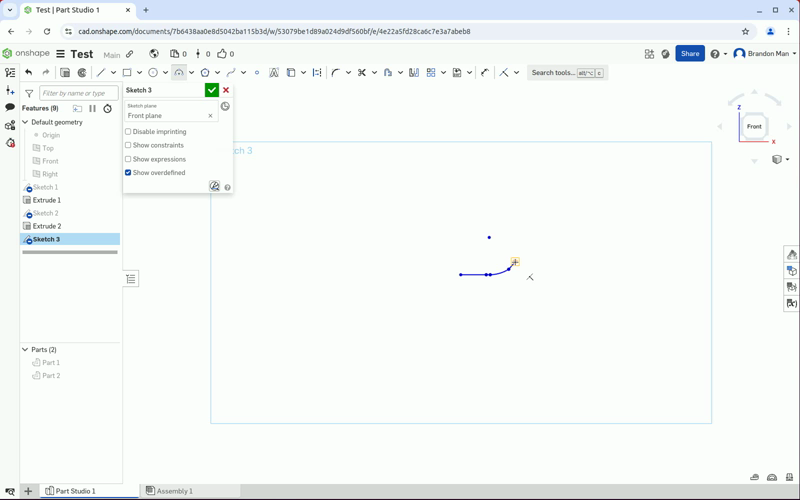
key_down(shift)
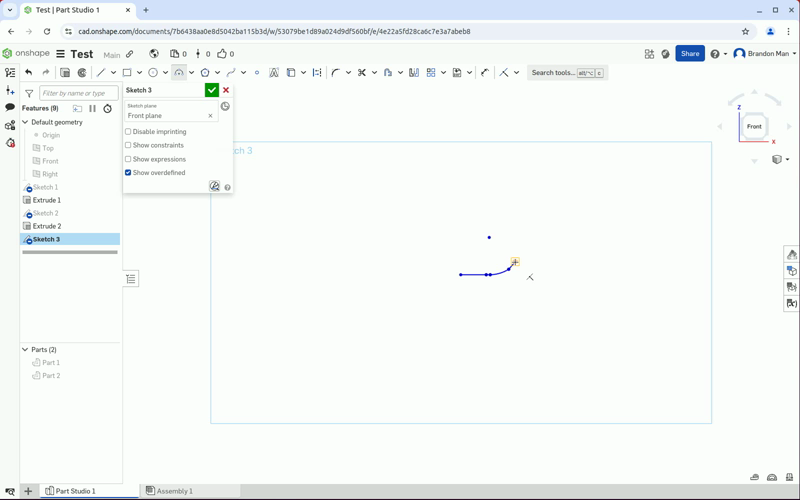
mouse_move(490, 273)
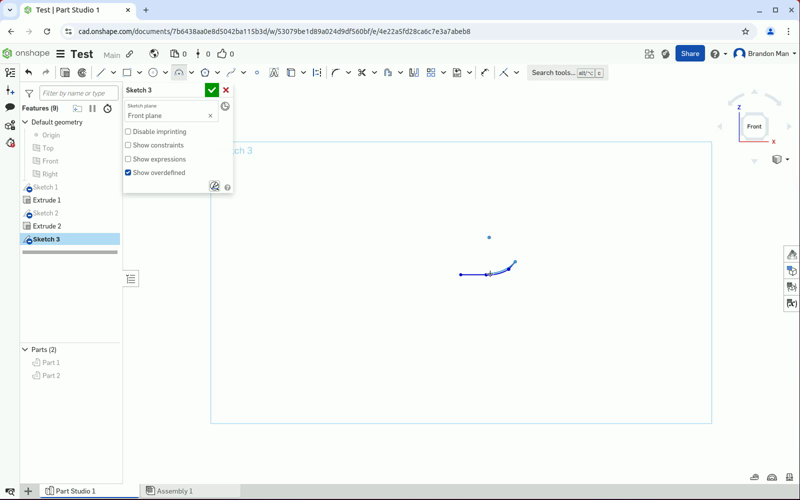
scroll(6)
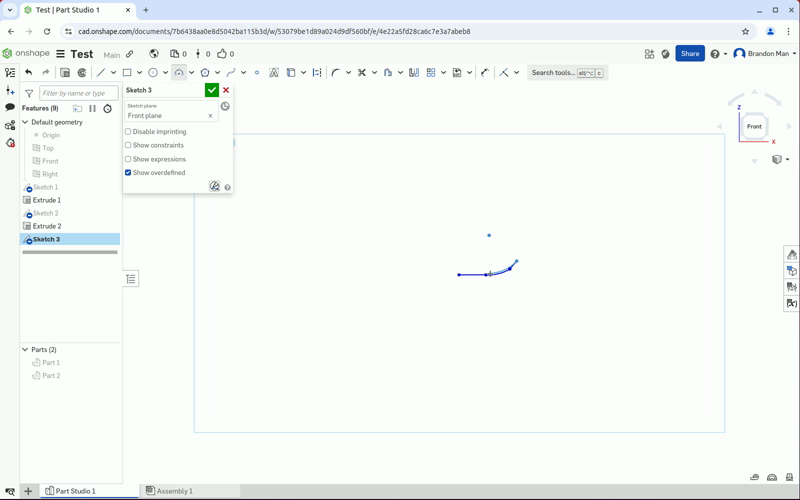
scroll(6)
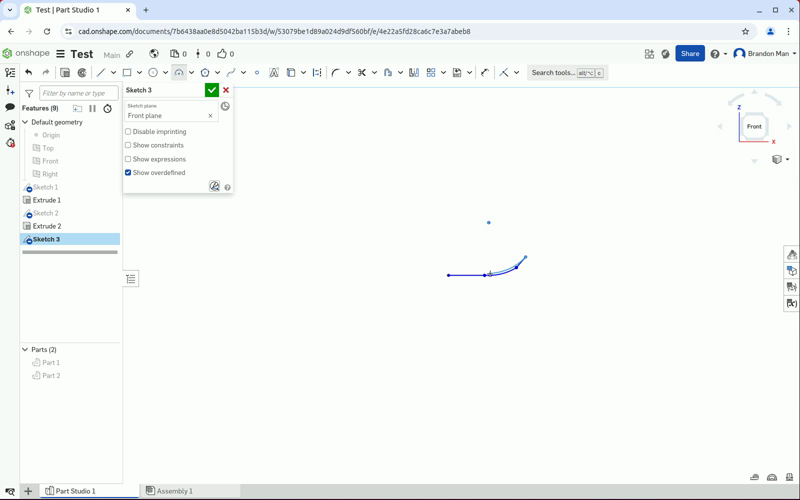
scroll(6)
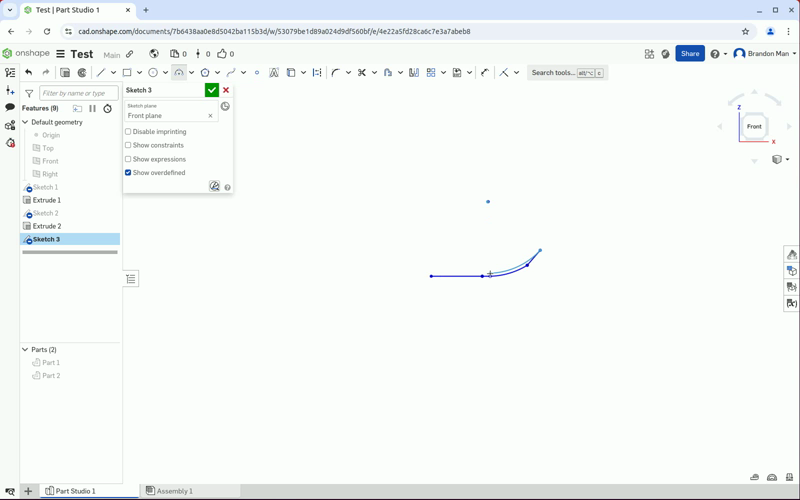
scroll(6)
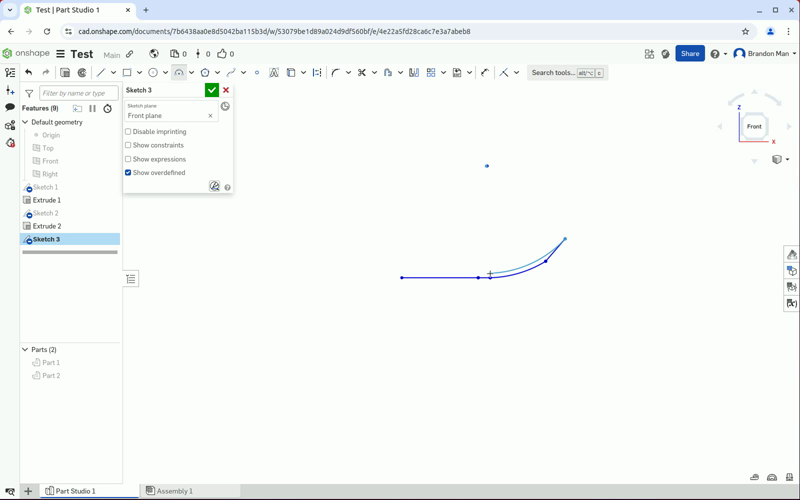
scroll(6)
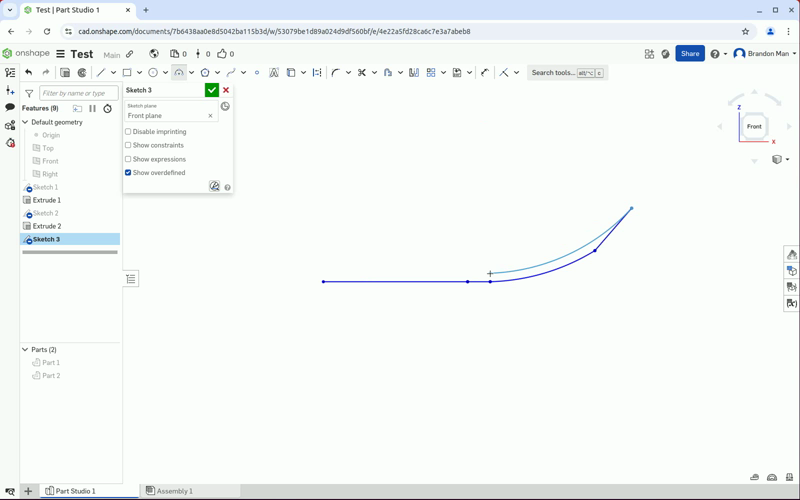
scroll(6)
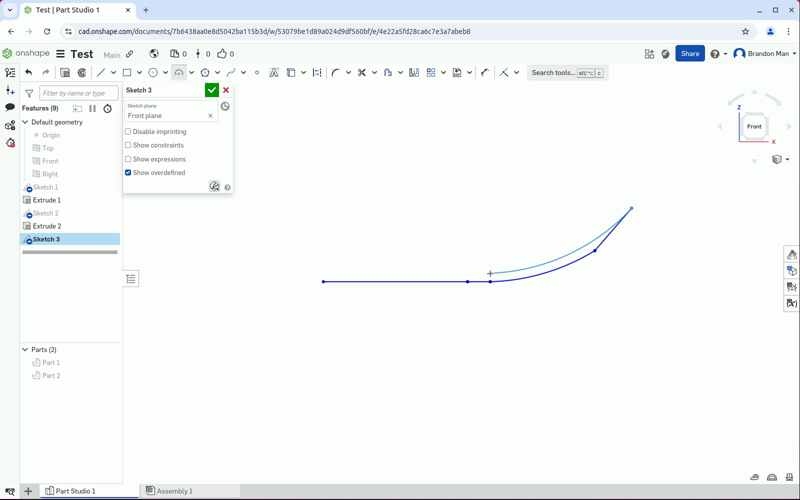
scroll(6)
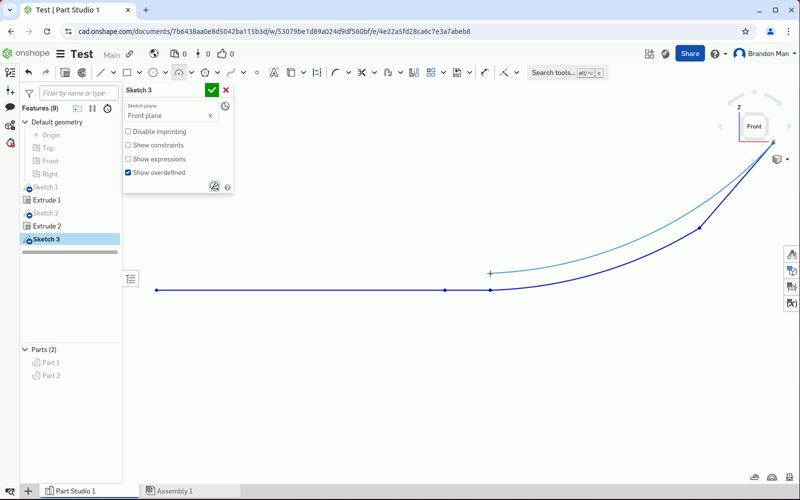
click(490, 273)
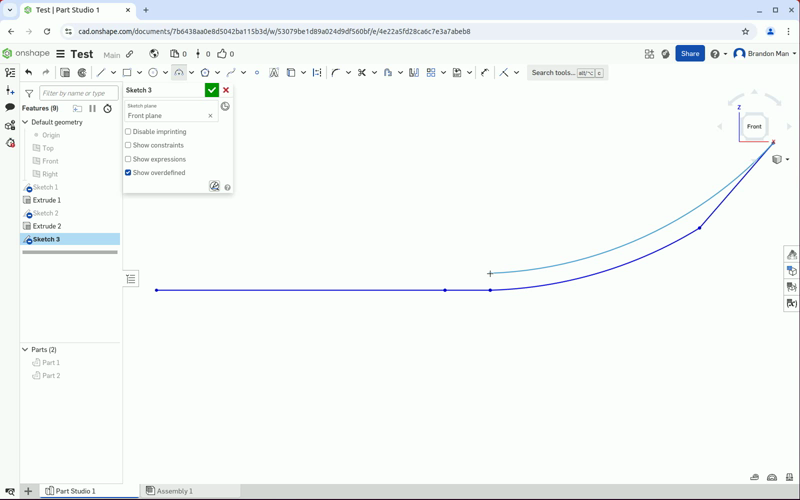
scroll(-6)
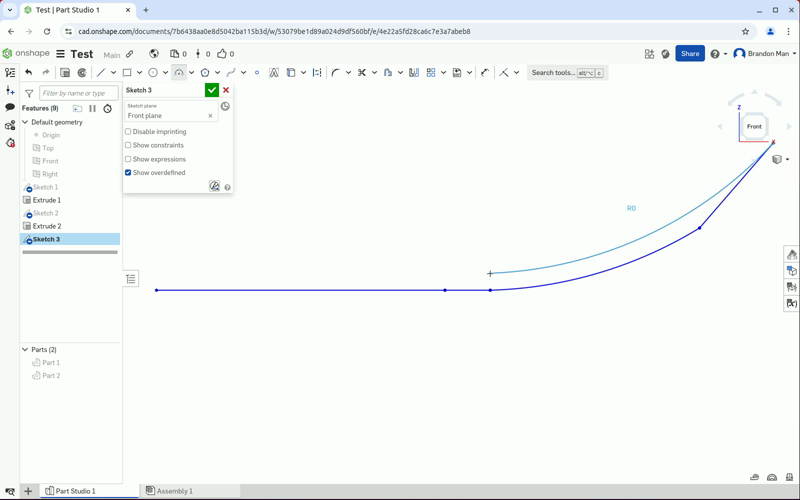
scroll(-6)
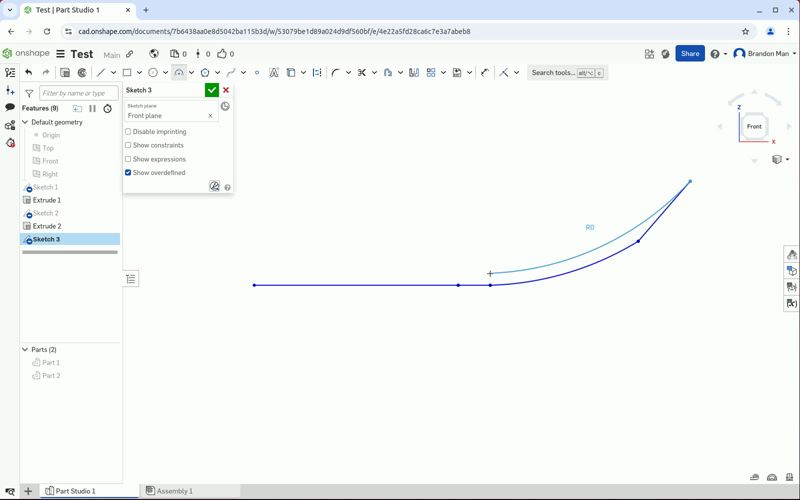
scroll(-6)
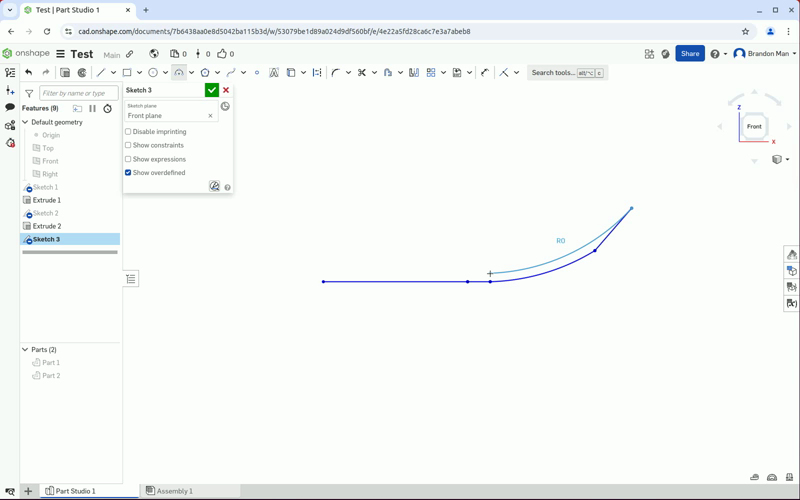
scroll(-6)
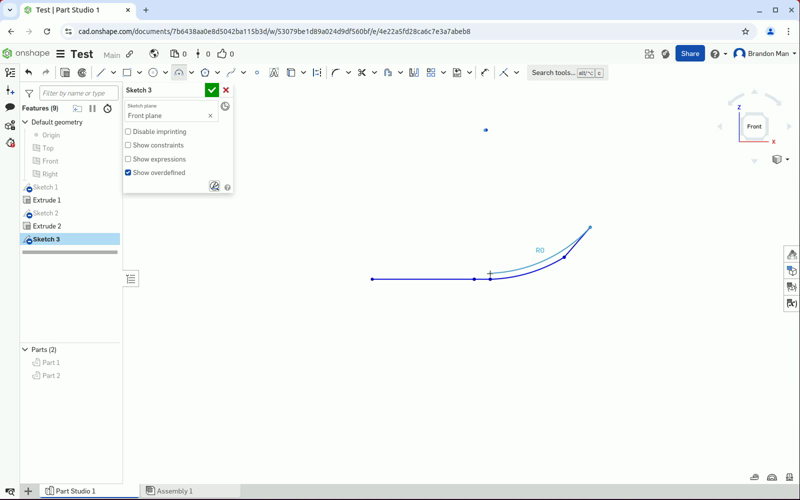
scroll(-6)
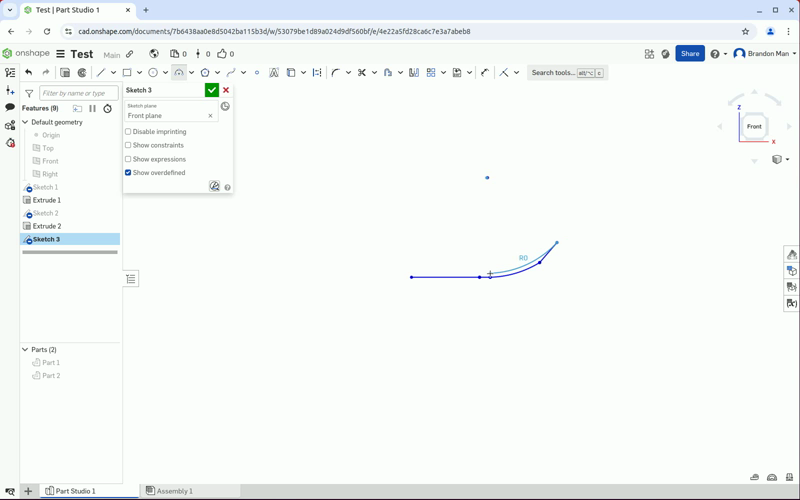
scroll(-6)
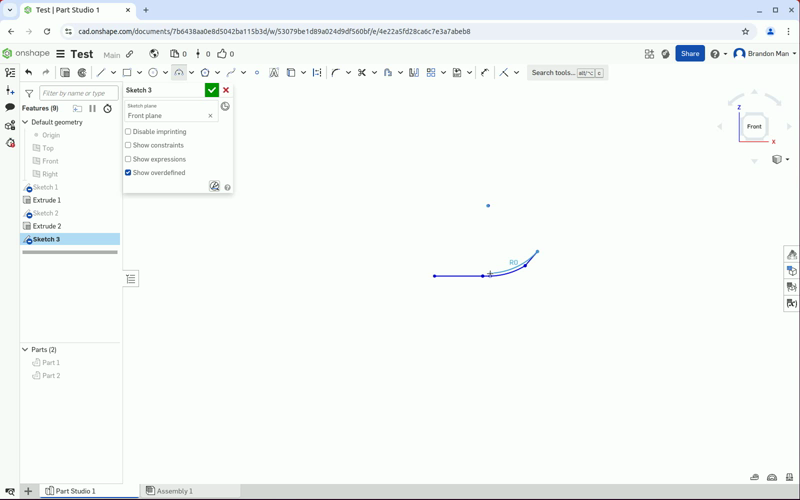
scroll(-6)
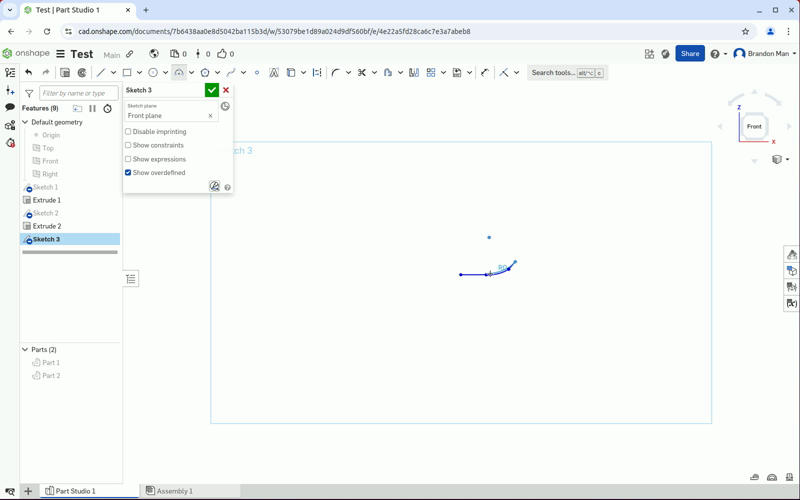
mouse_move(504, 270)
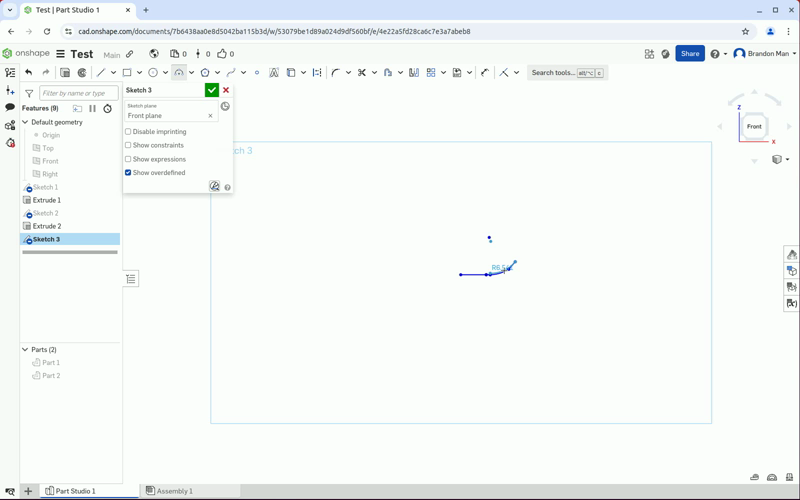
click(504, 270)
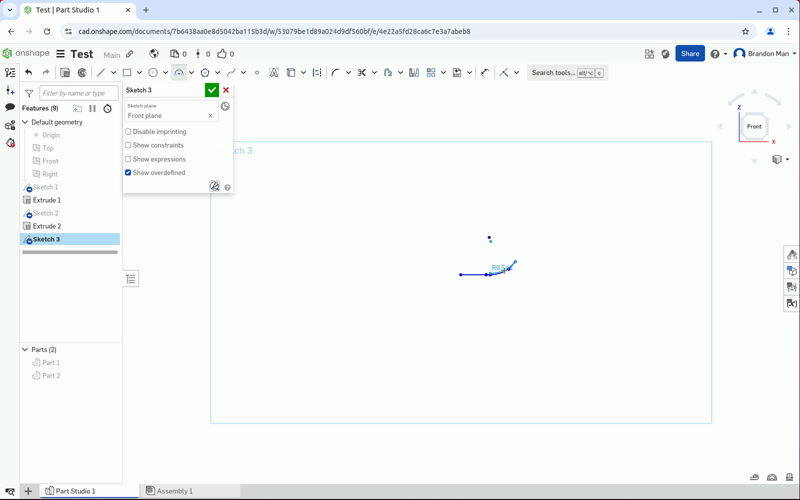
key_up(shift)
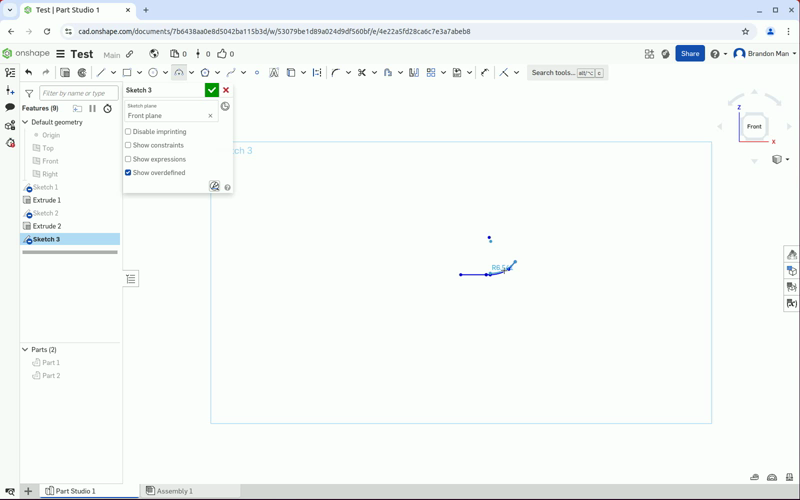
key(esc)
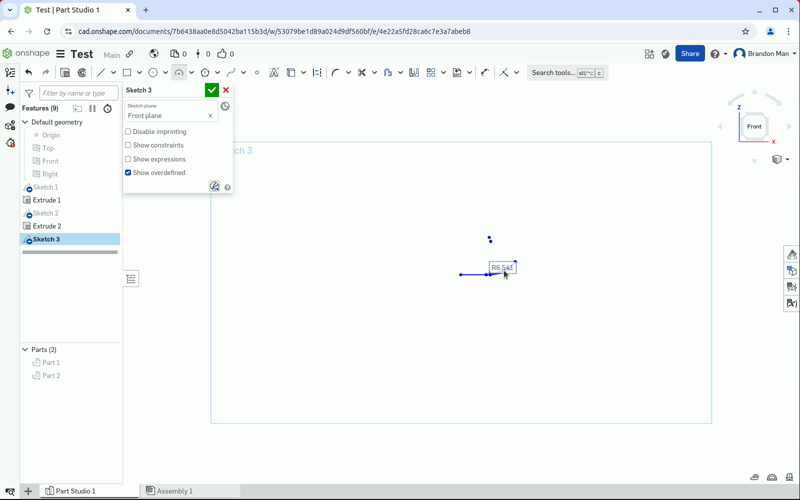
key(l)
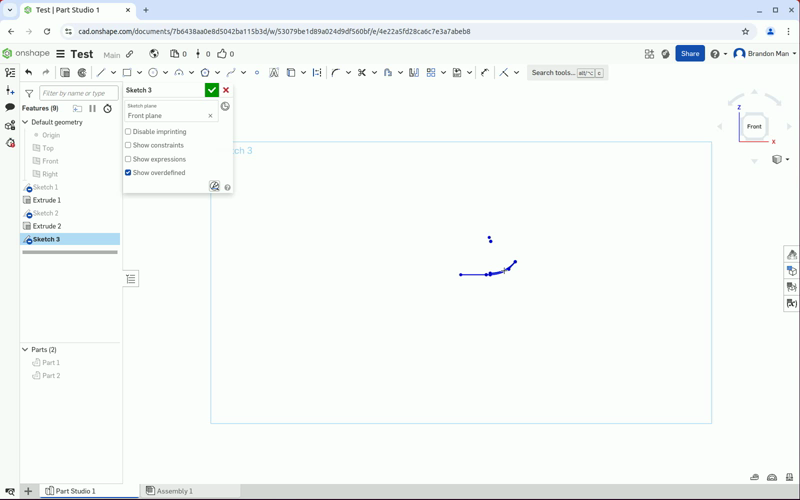
mouse_move(490, 273)
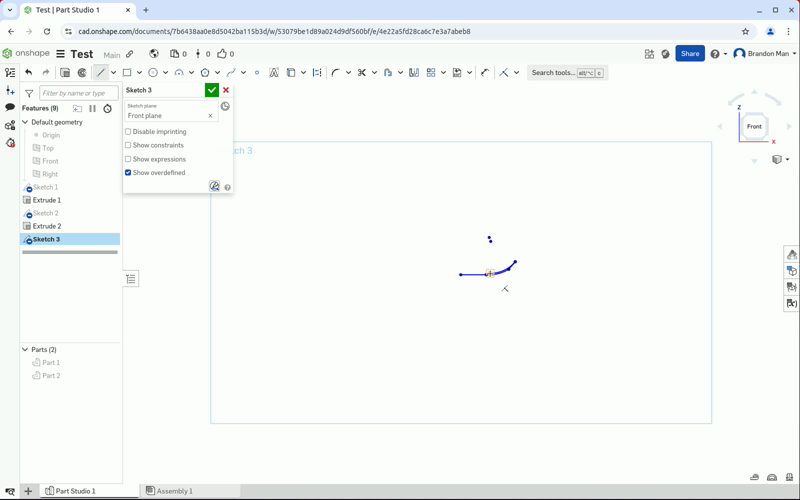
scroll(6)
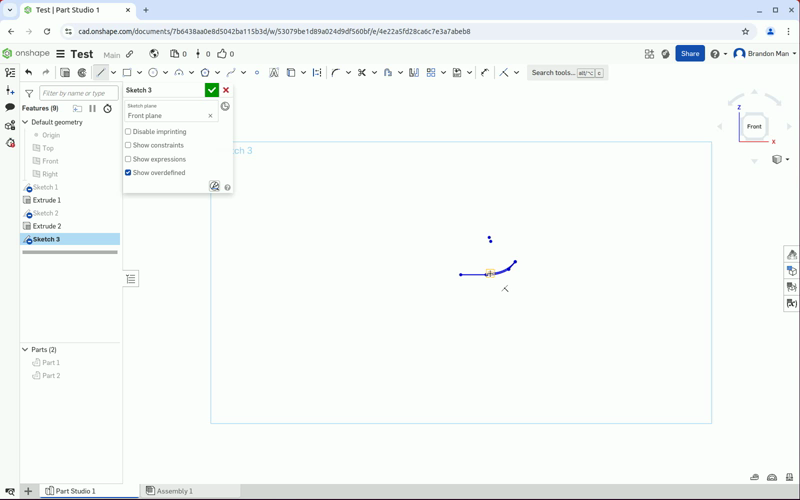
scroll(6)
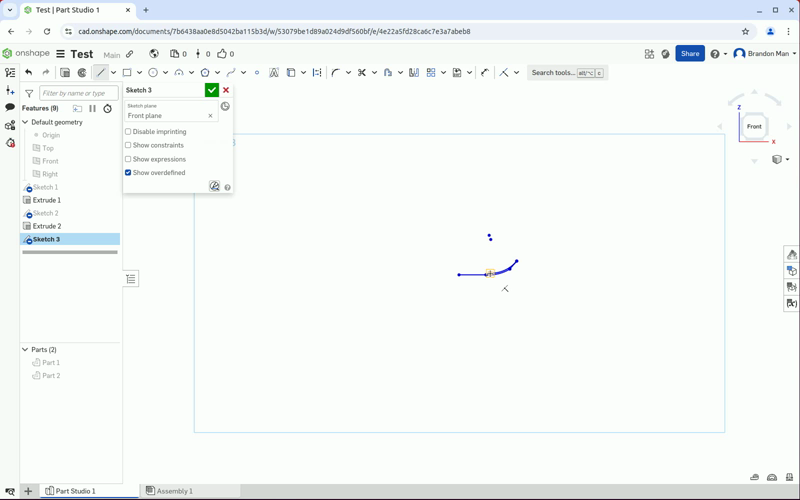
scroll(6)
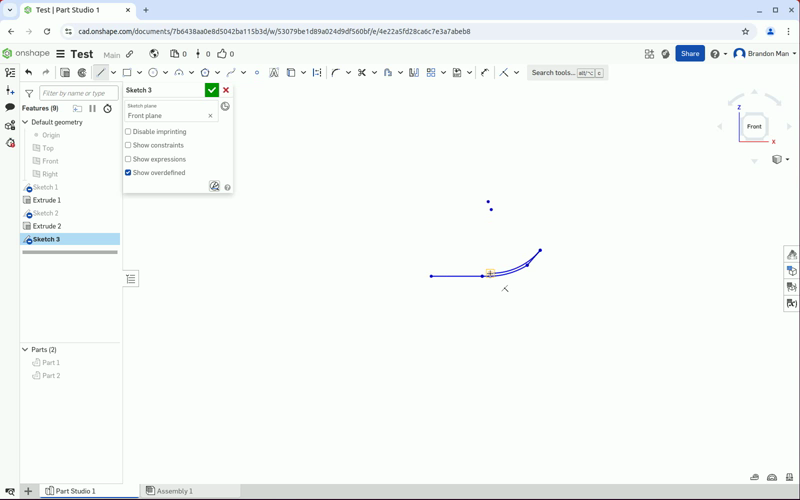
scroll(6)
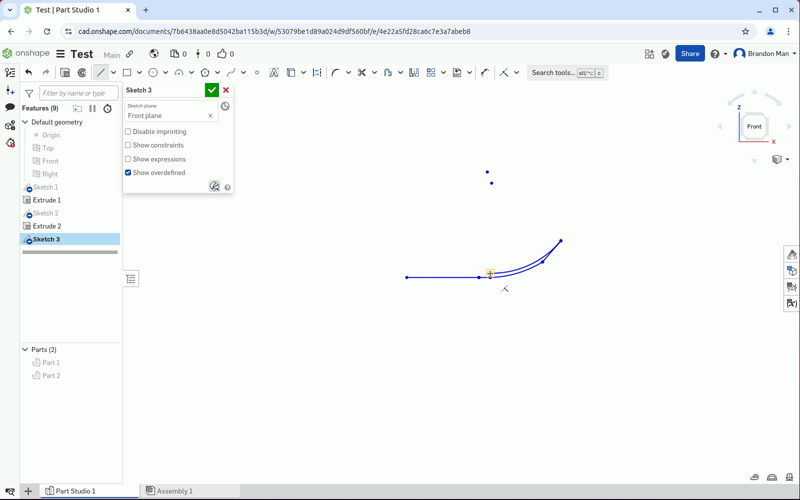
scroll(6)
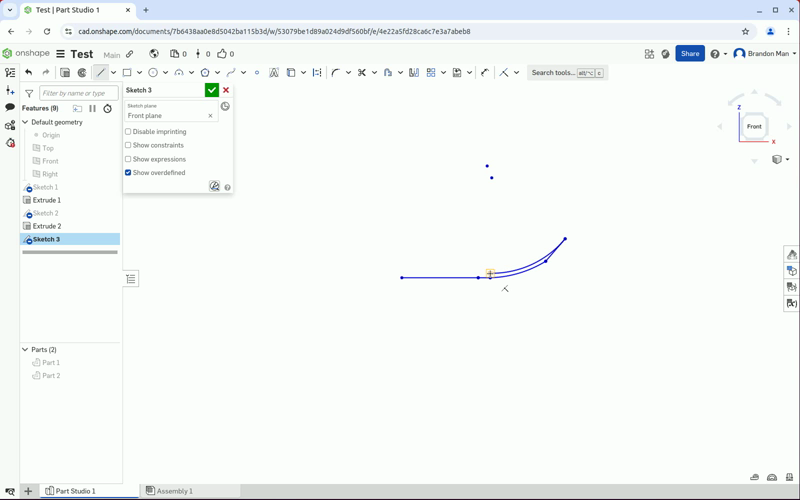
scroll(6)
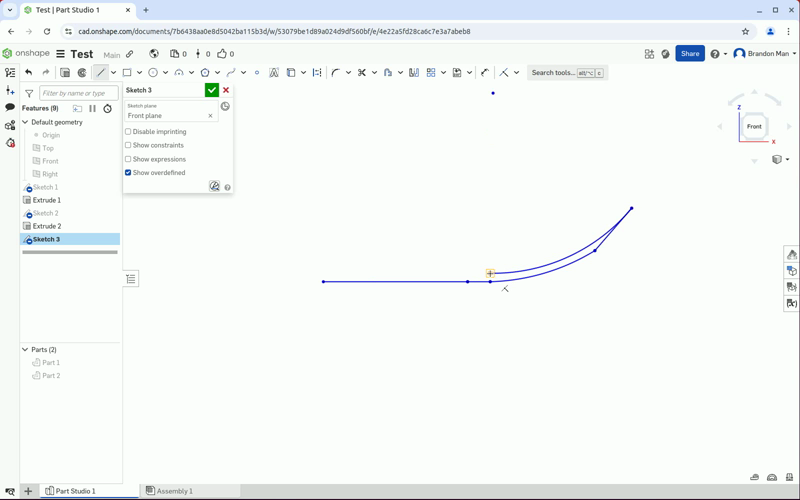
scroll(6)
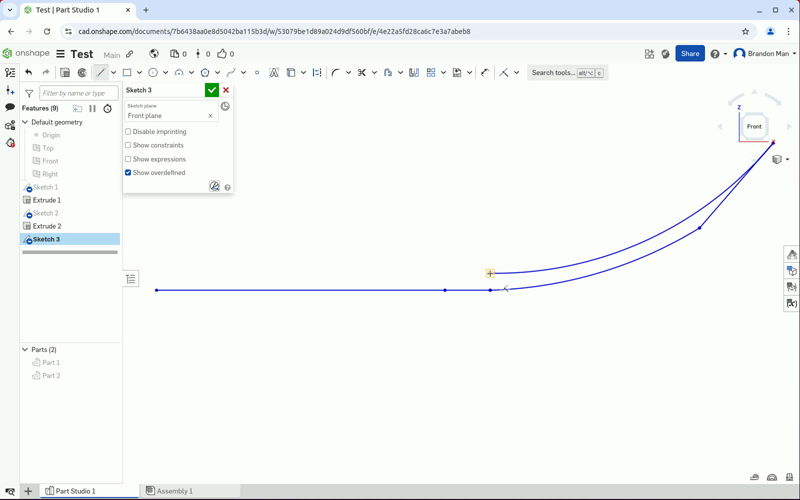
click(490, 273)
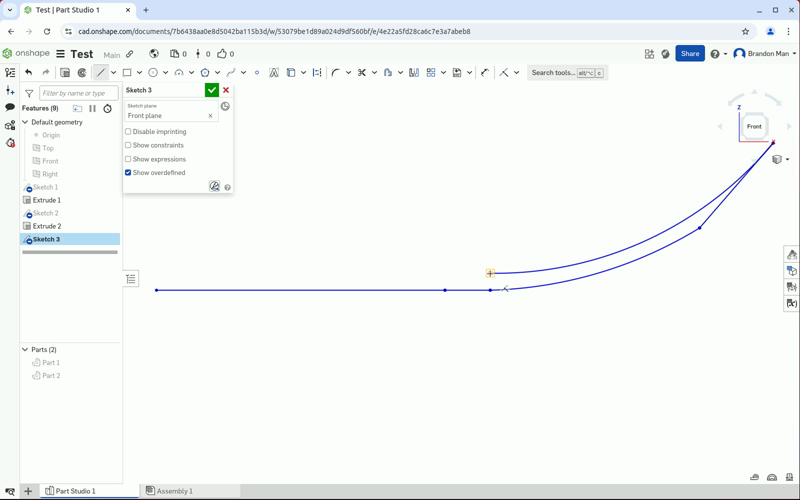
scroll(-6)
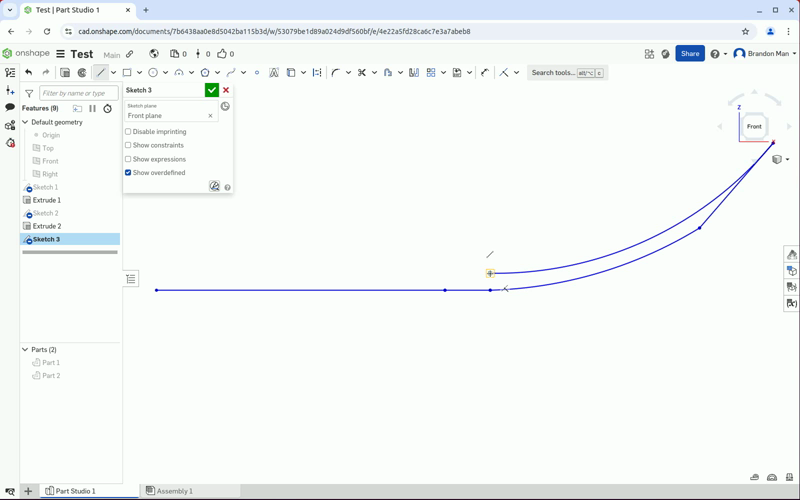
scroll(-6)
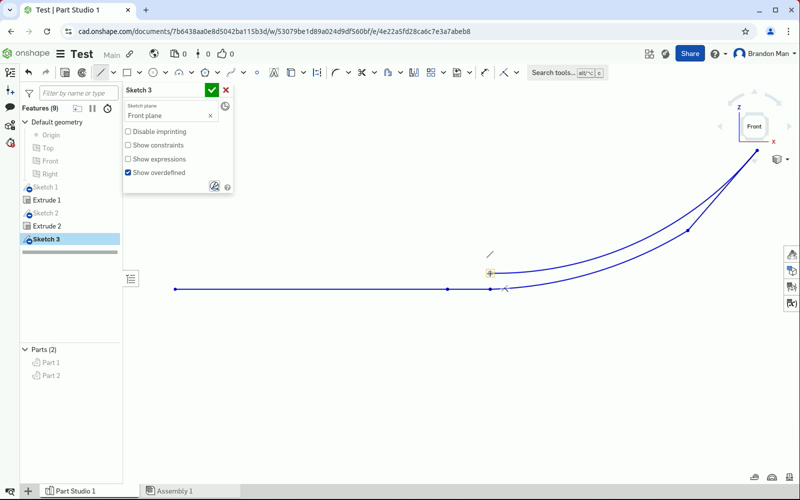
scroll(-6)
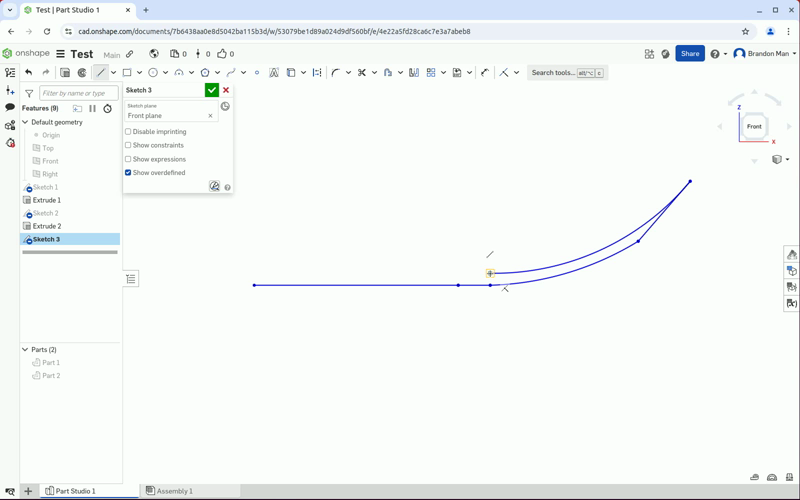
scroll(-6)
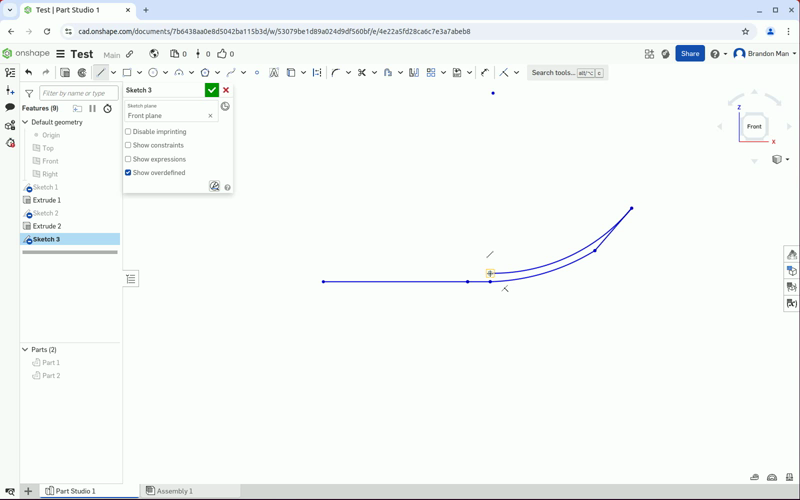
scroll(-6)
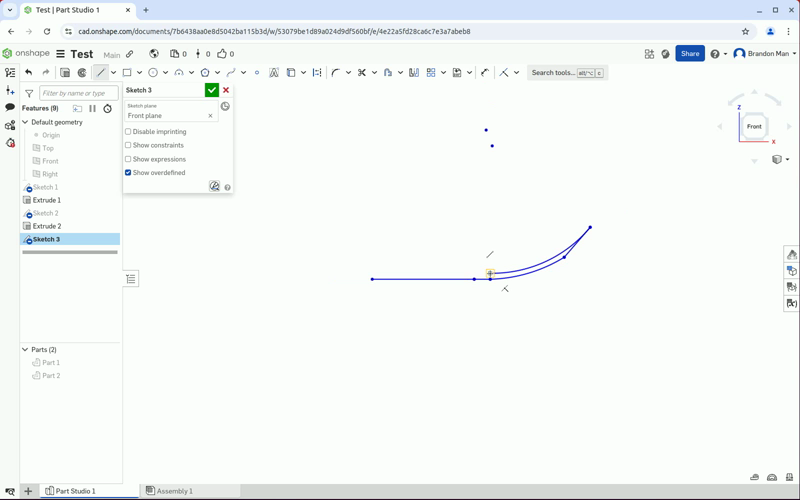
scroll(-6)
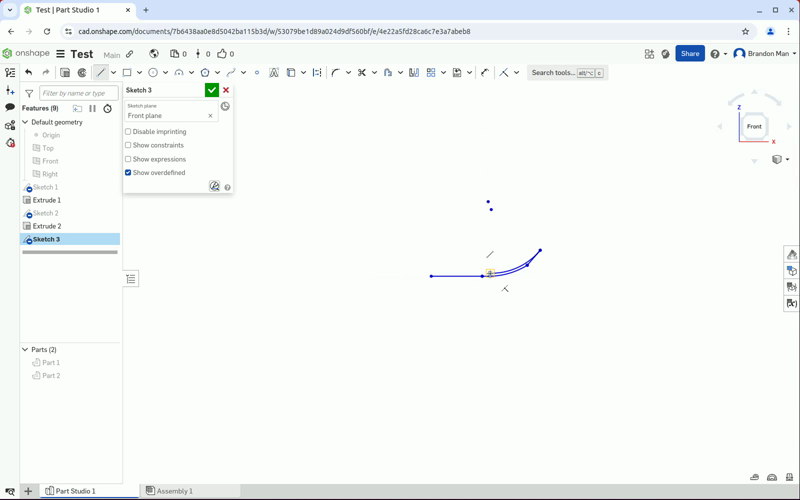
scroll(-6)
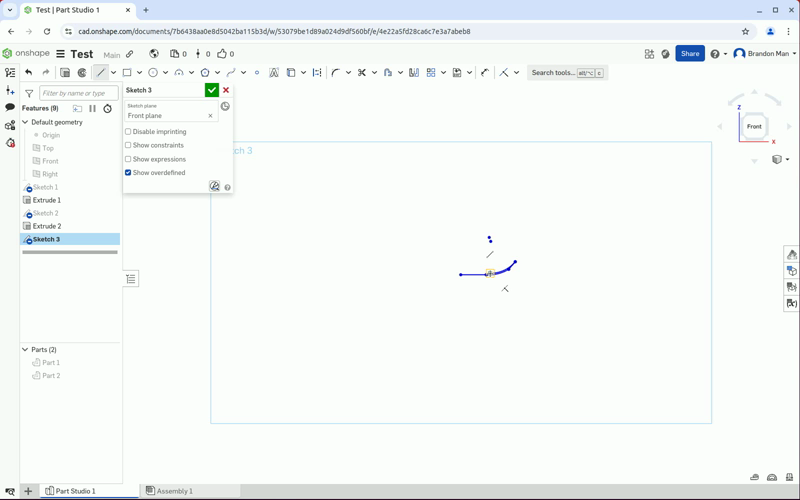
key_down(shift)
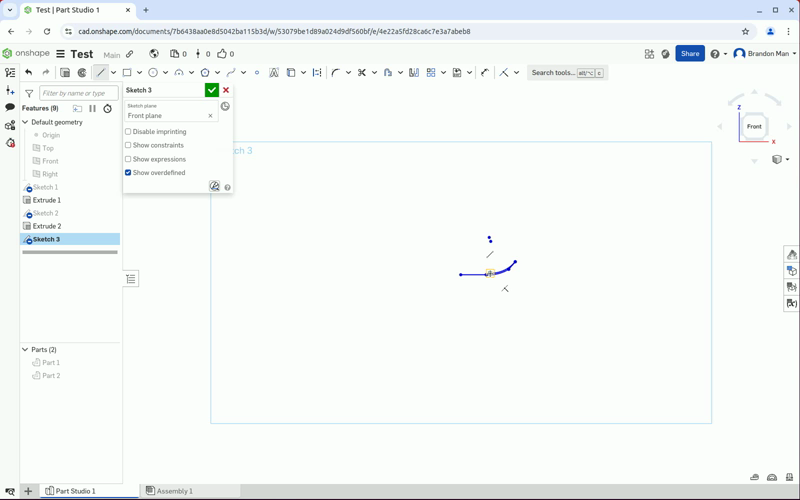
mouse_move(520, 273)
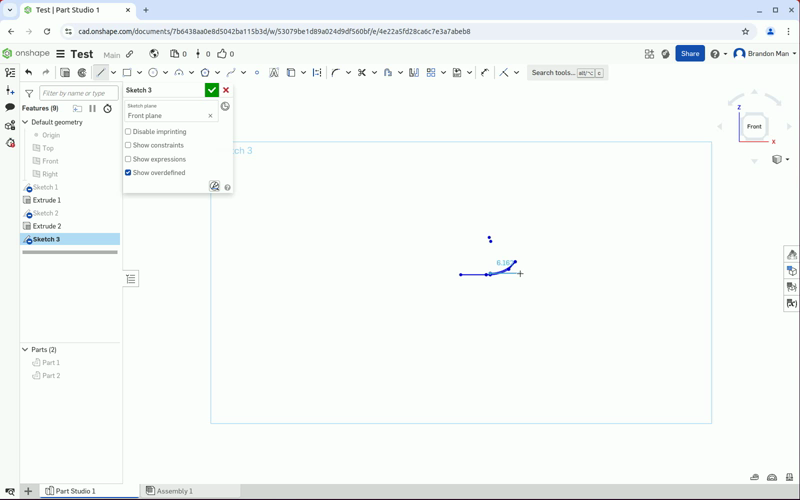
mouse_move(460, 273)
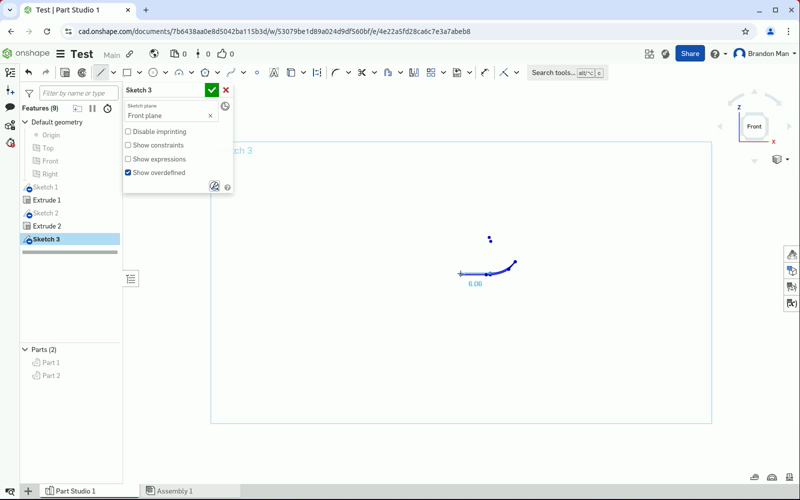
scroll(6)
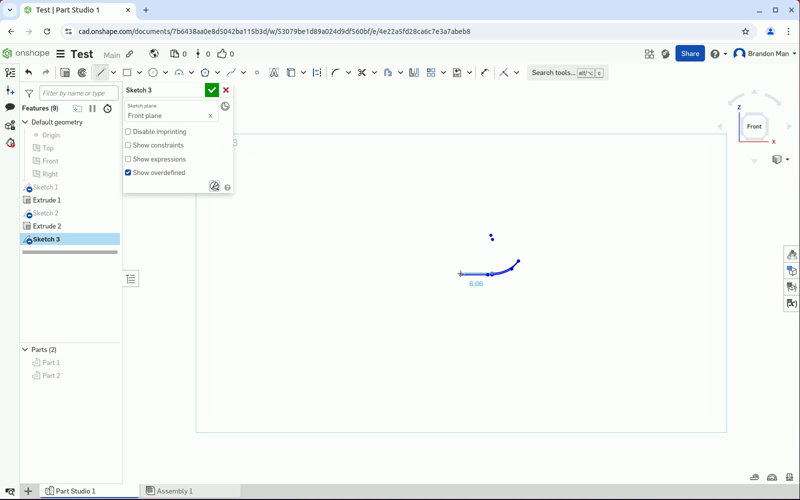
scroll(6)
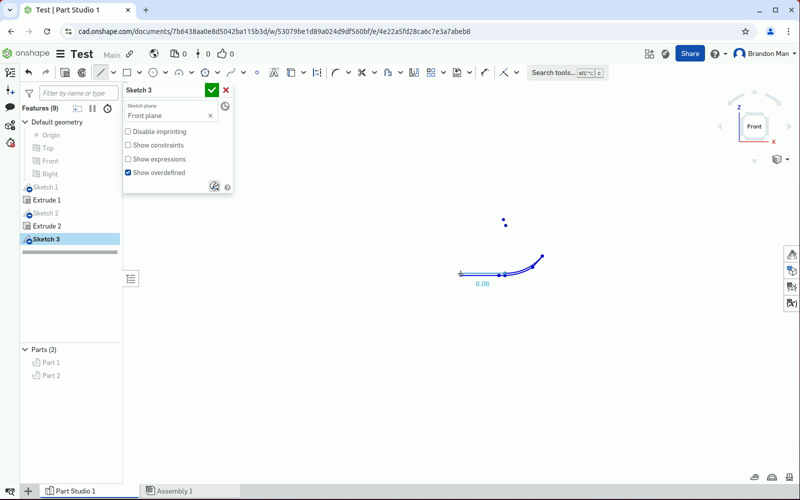
scroll(6)
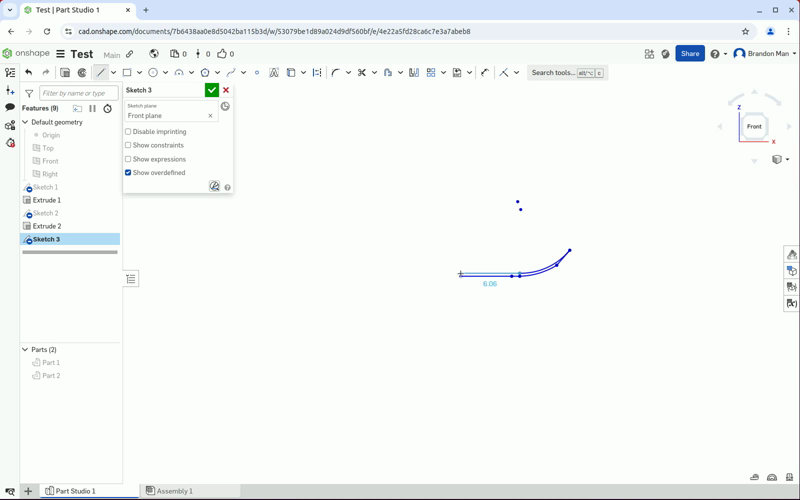
scroll(6)
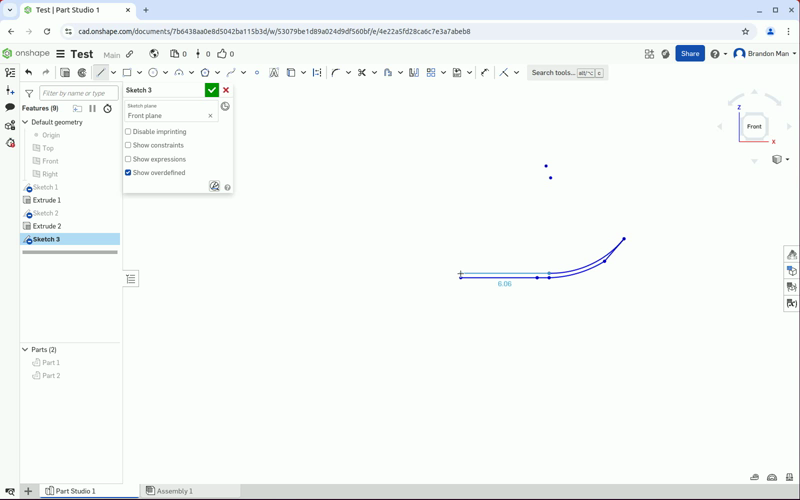
scroll(6)
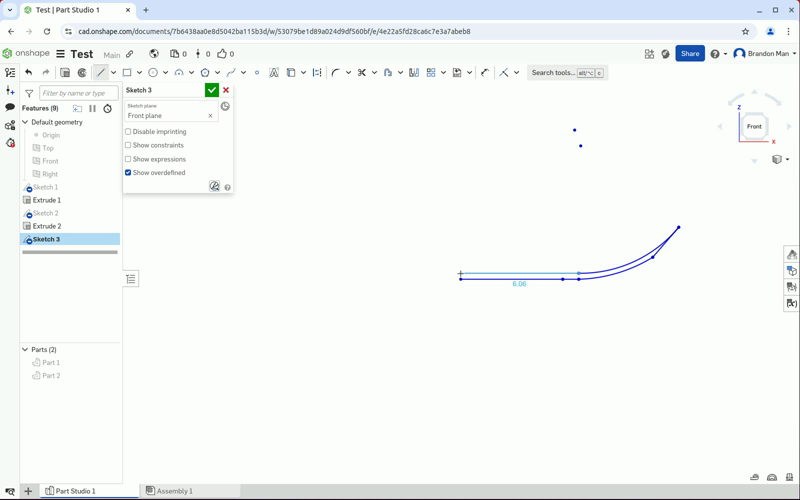
scroll(6)
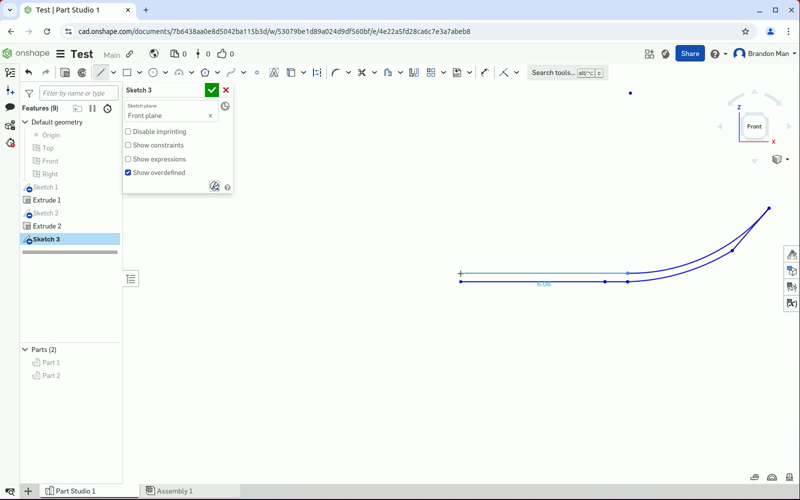
scroll(6)
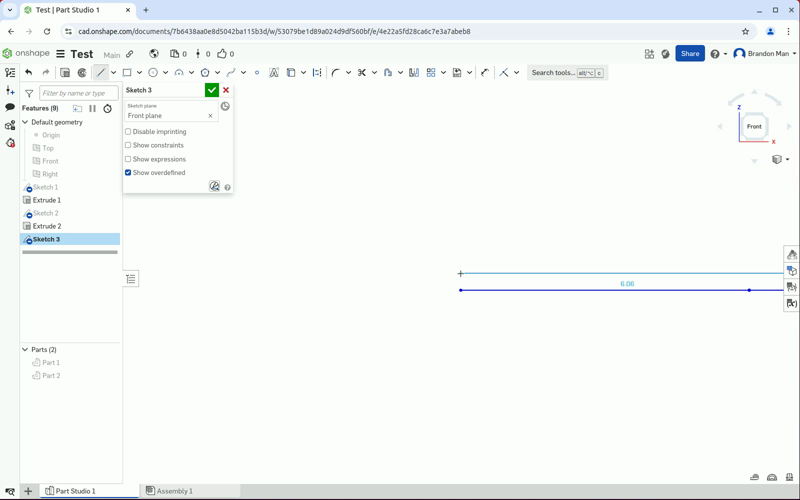
click(460, 273)
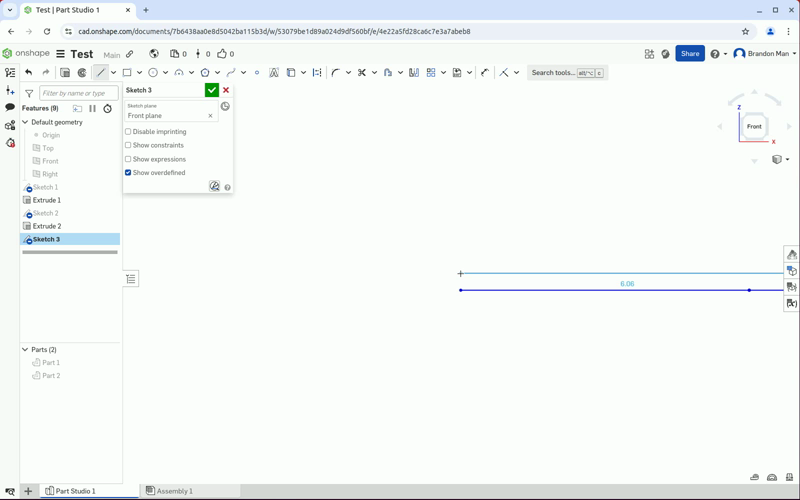
scroll(-6)
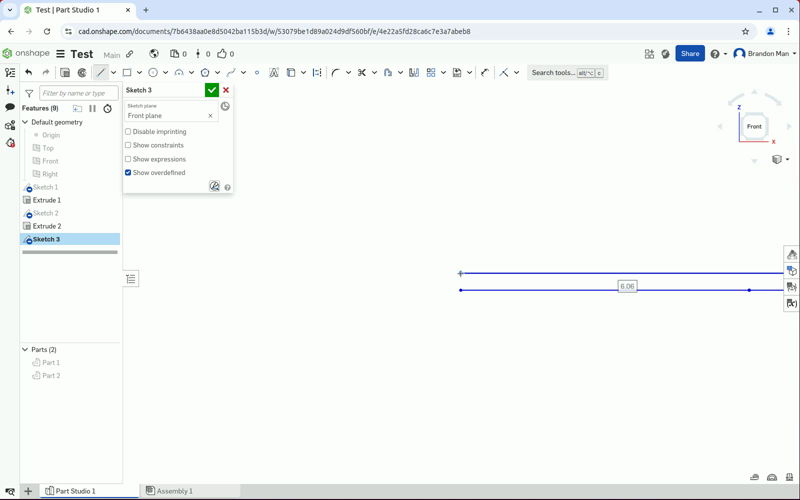
scroll(-6)
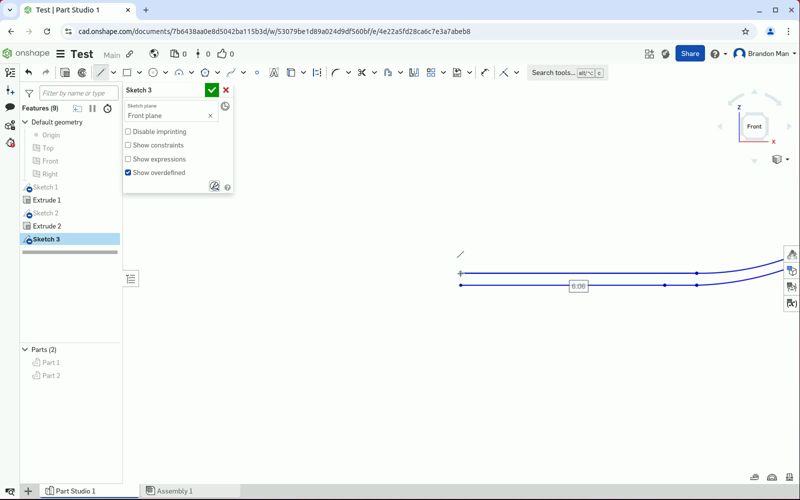
scroll(-6)
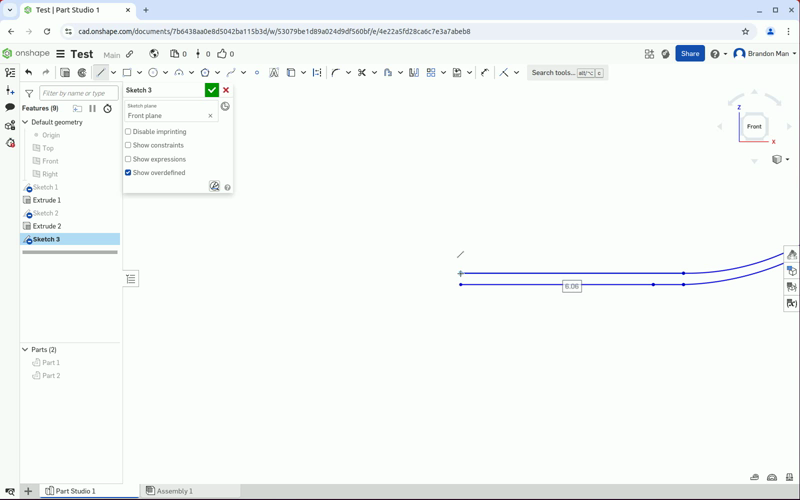
scroll(-6)
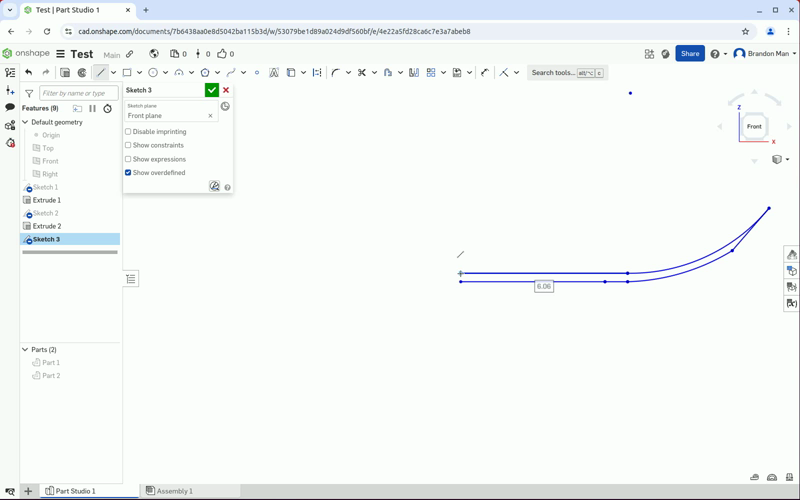
scroll(-6)
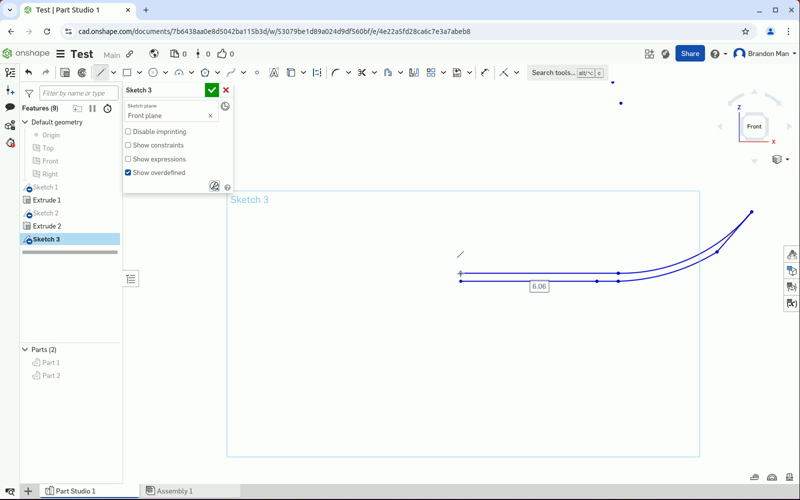
scroll(-6)
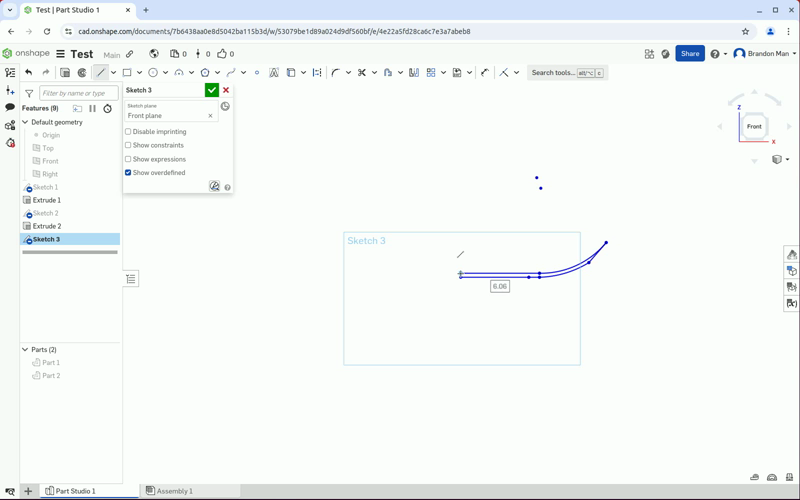
scroll(-6)
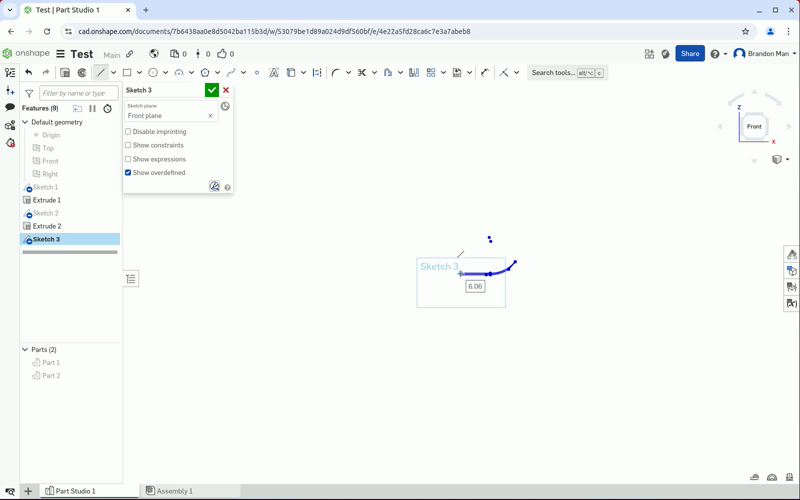
key_up(shift)
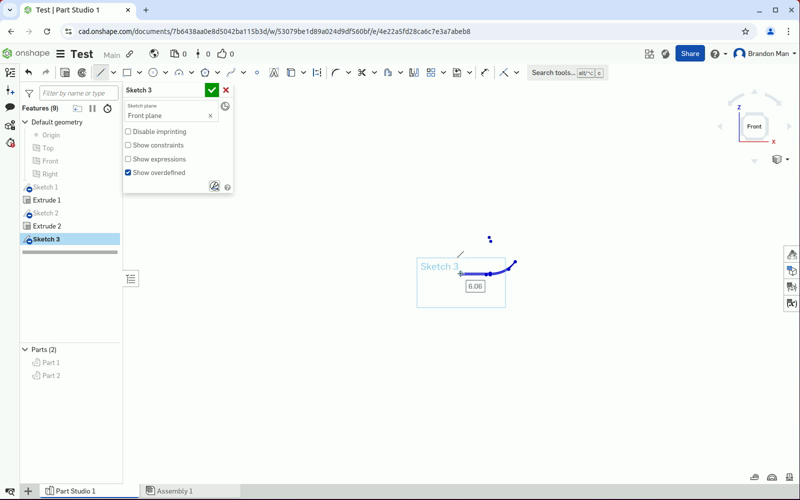
mouse_move(490, 273)
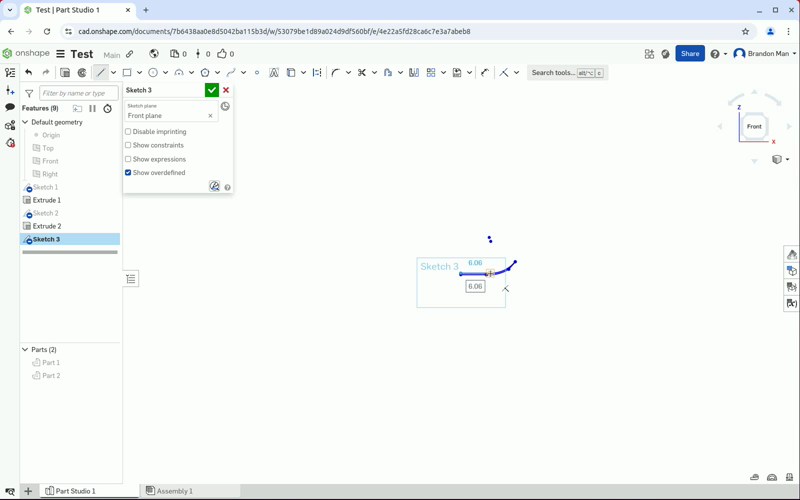
key_down(shift)
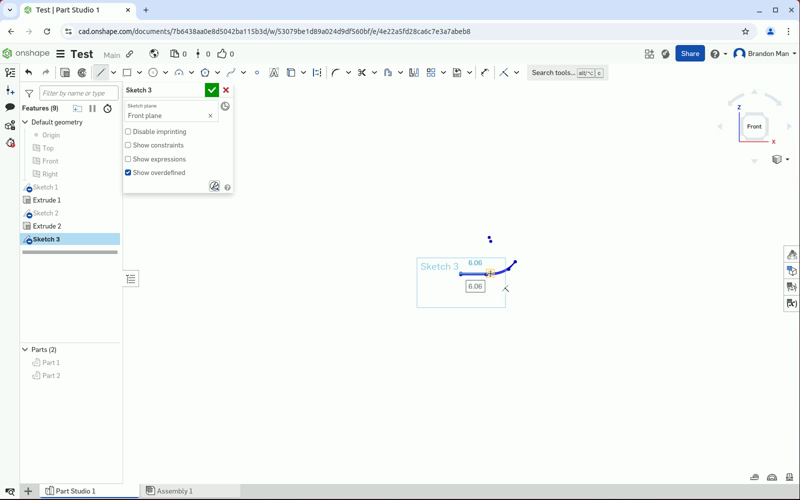
mouse_move(460, 274)
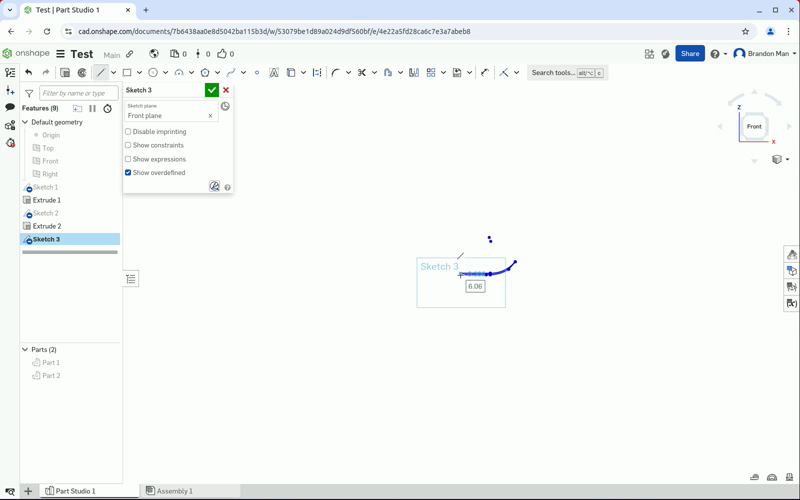
scroll(6)
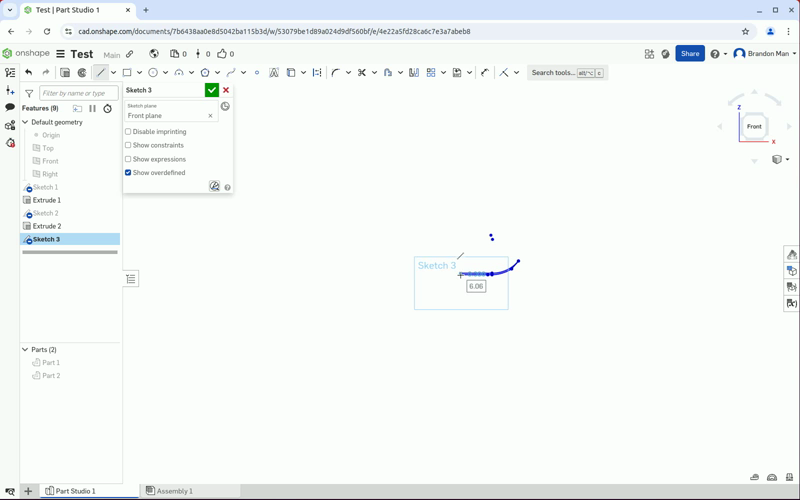
scroll(6)
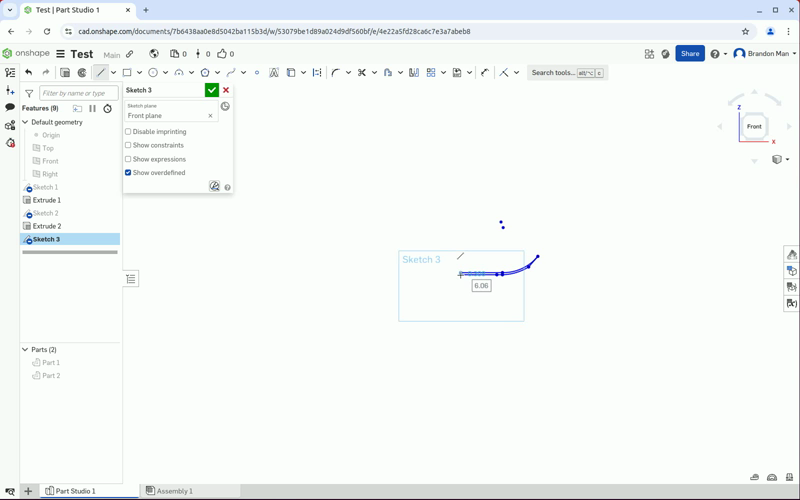
scroll(6)
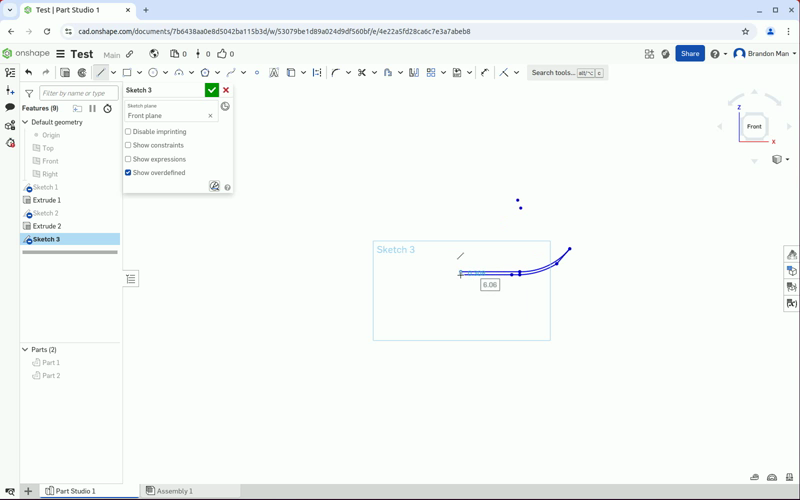
scroll(6)
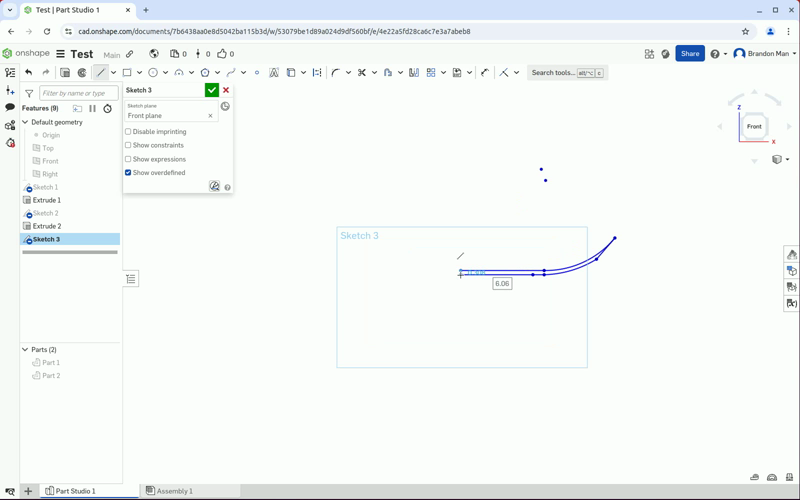
scroll(6)
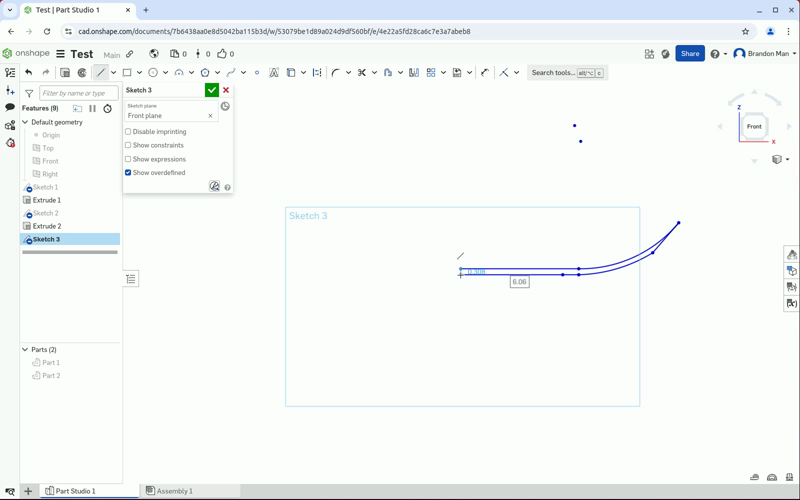
scroll(6)
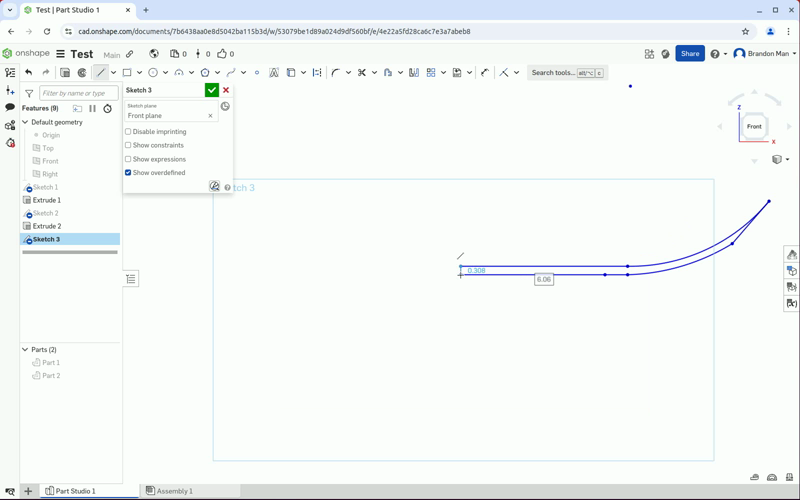
scroll(6)
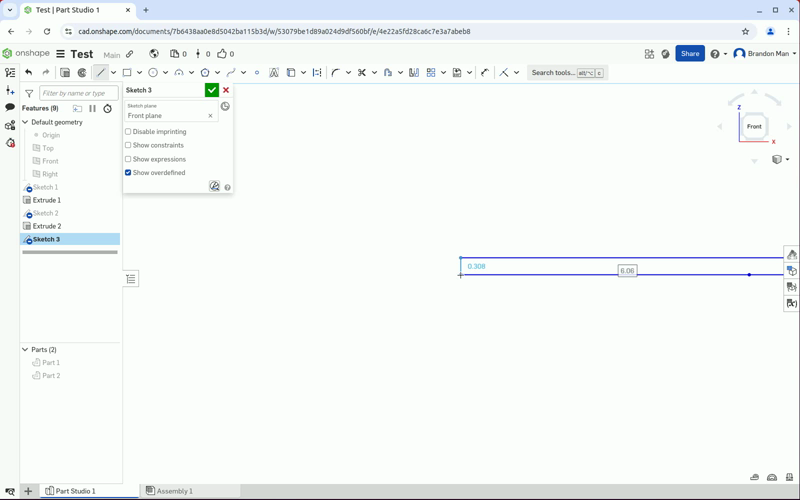
key_up(shift)
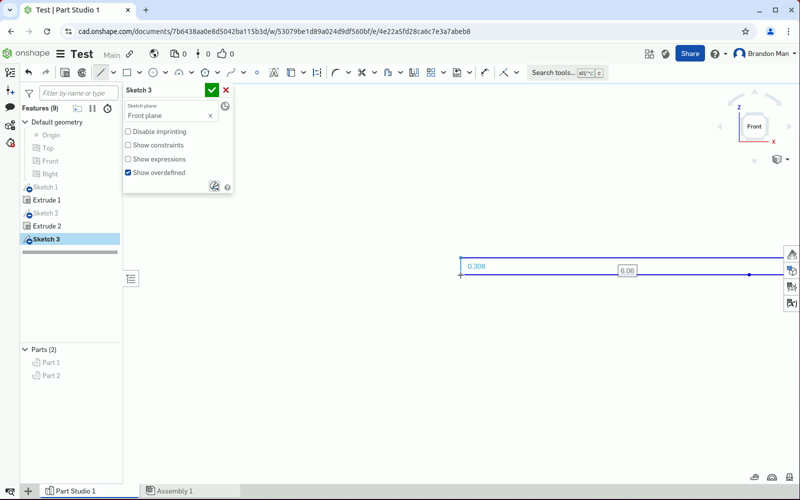
click(460, 274)
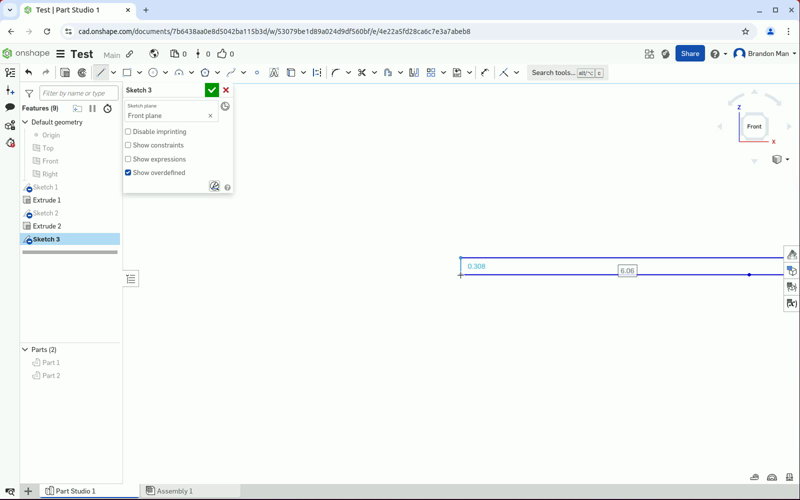
scroll(-6)
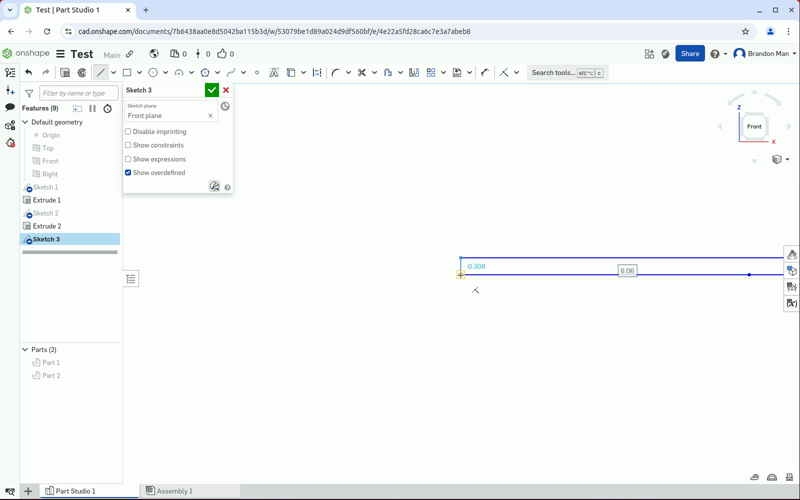
scroll(-6)
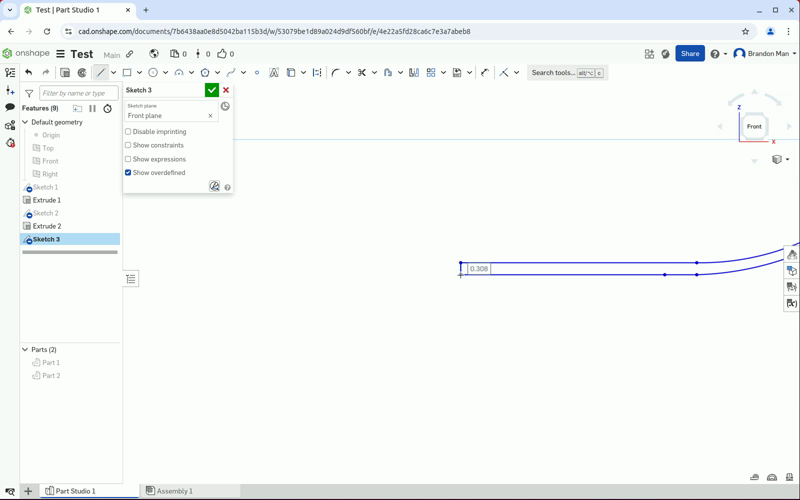
scroll(-6)
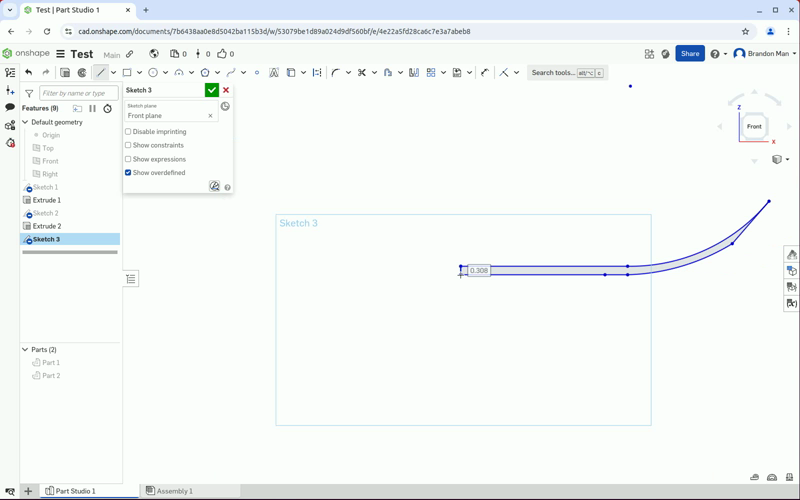
scroll(-6)
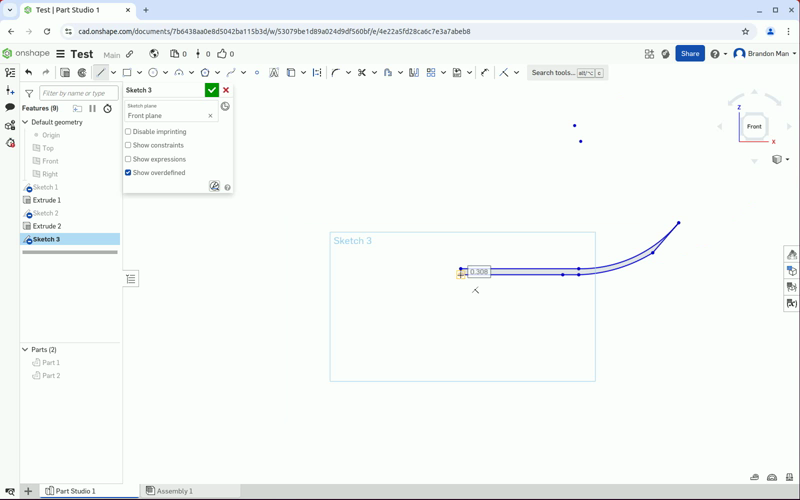
scroll(-6)
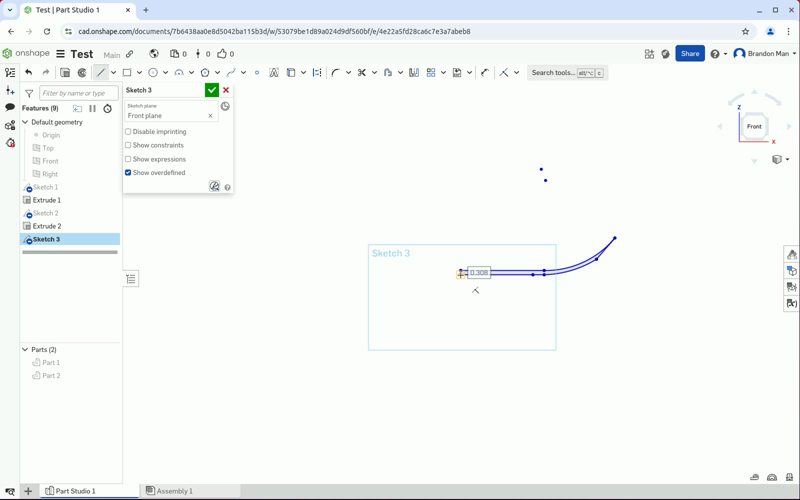
scroll(-6)
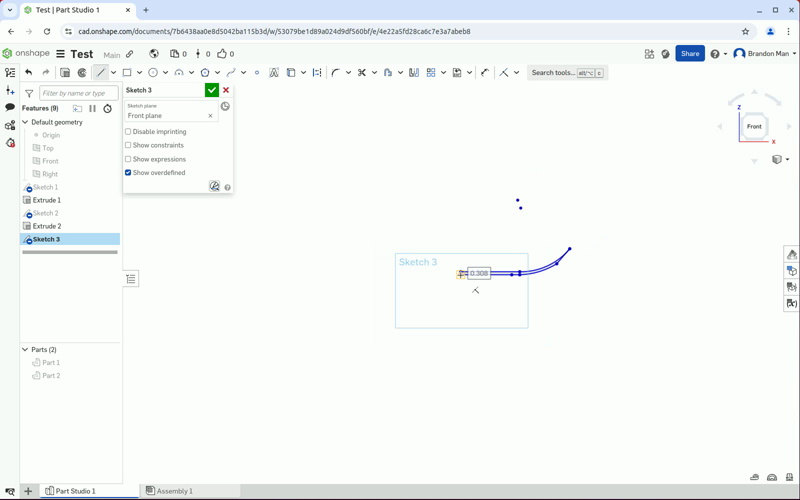
scroll(-6)
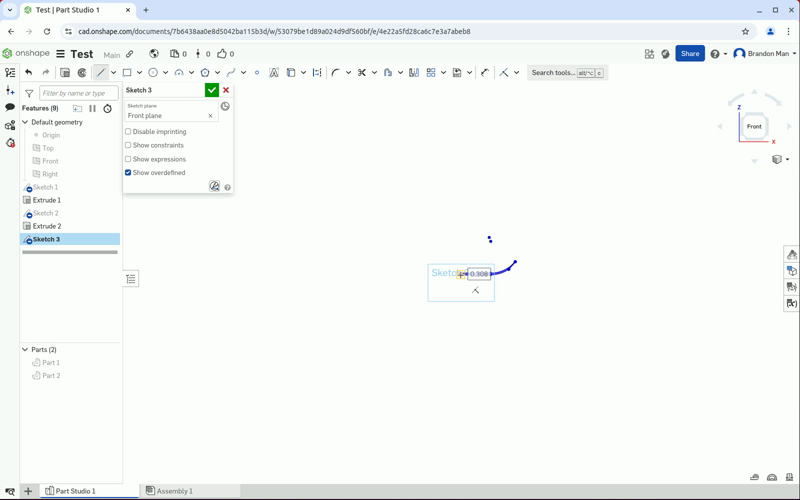
key(esc)
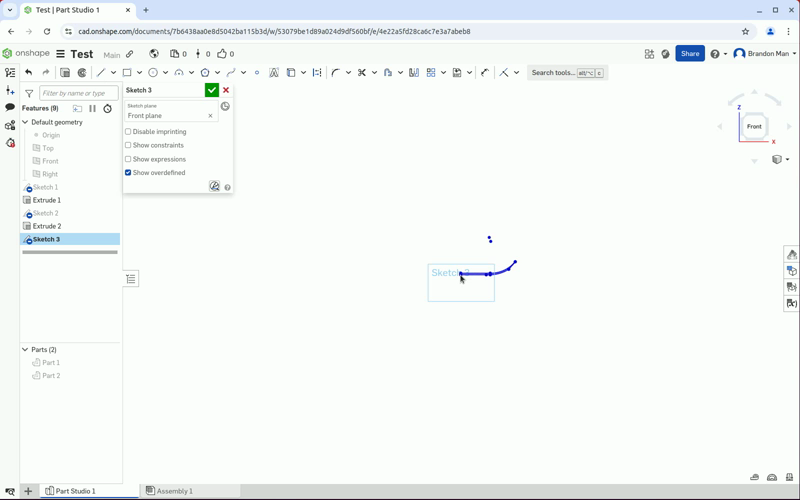
mouse_move(475, 273)
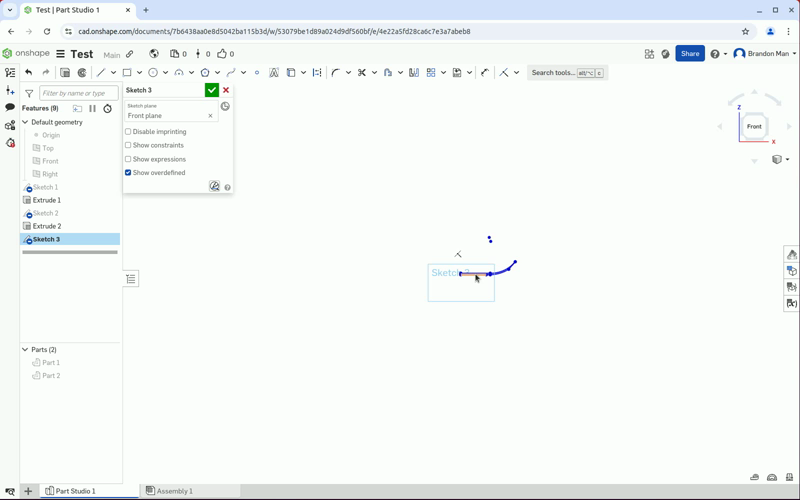
scroll(6)
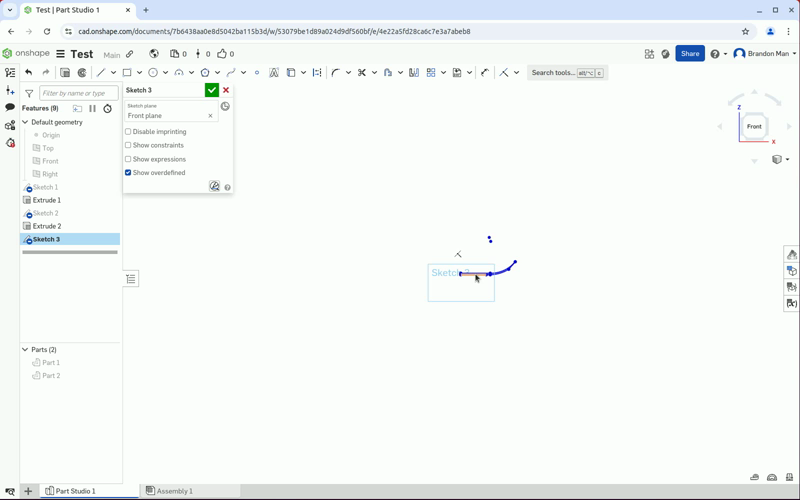
scroll(6)
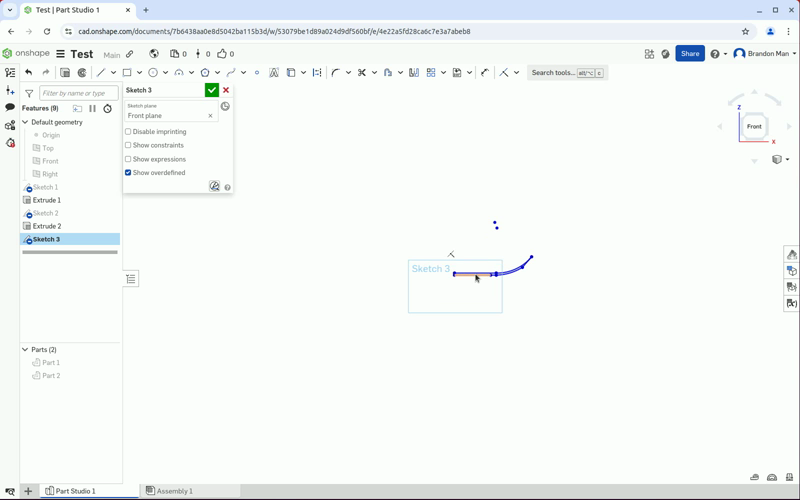
scroll(6)
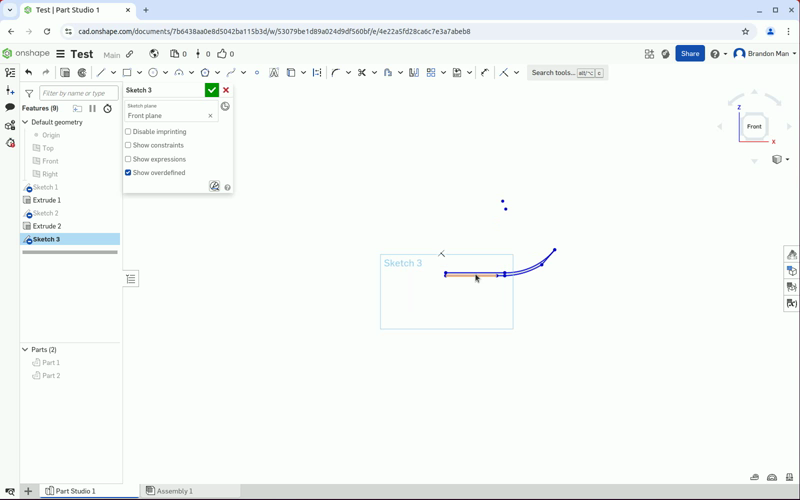
scroll(6)
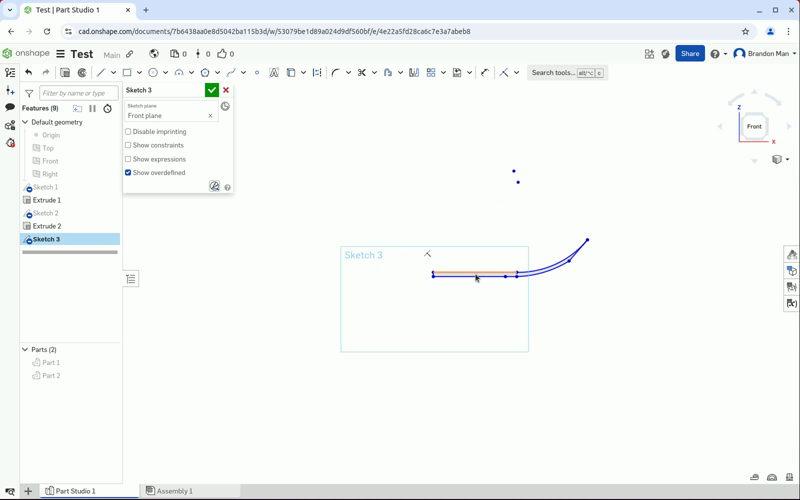
scroll(6)
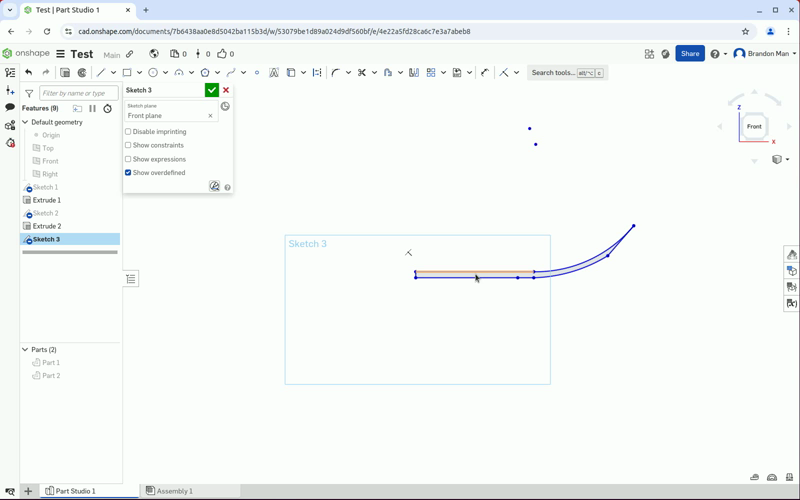
scroll(6)
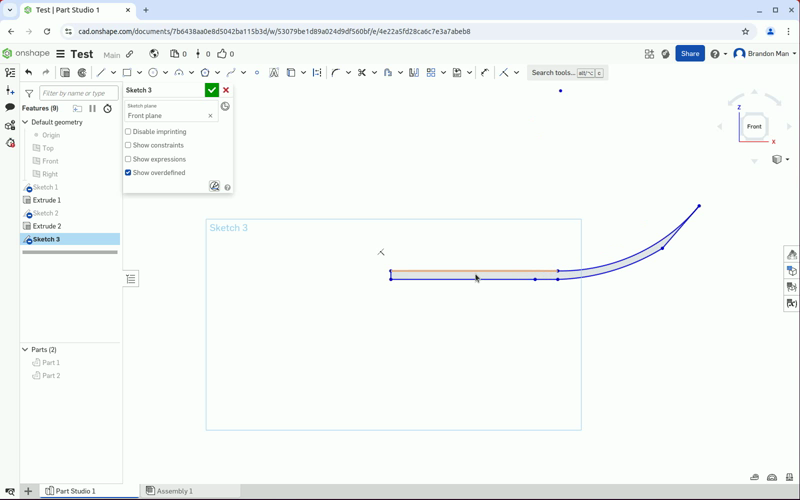
scroll(6)
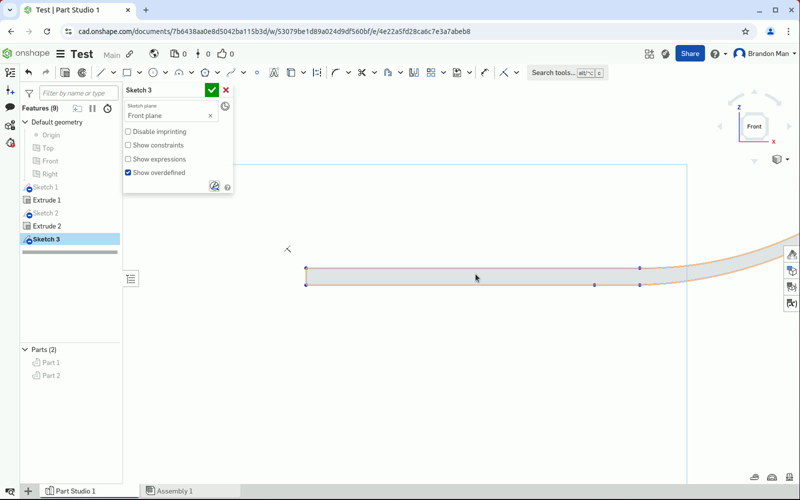
click(475, 273)
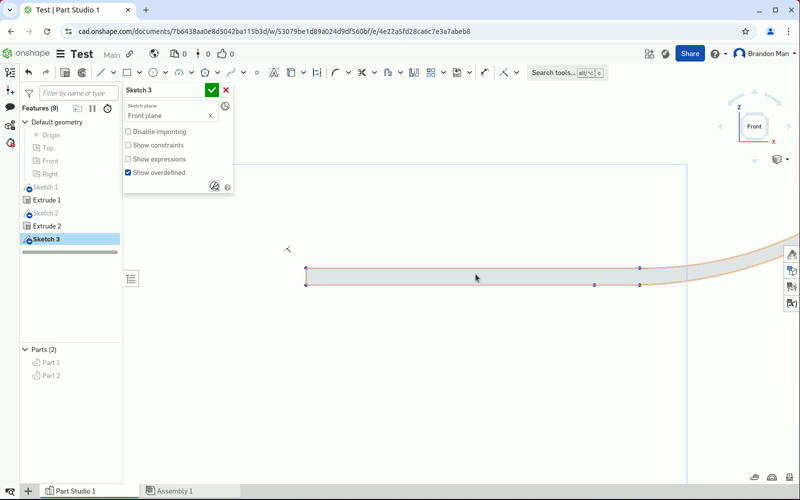
scroll(-6)
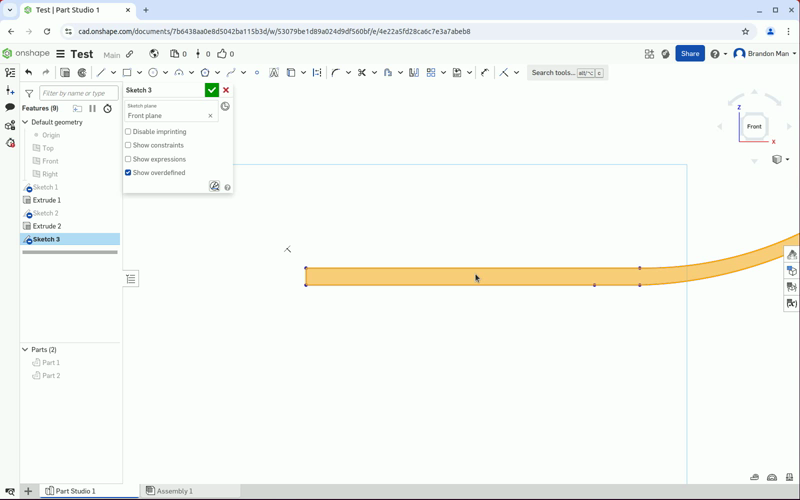
scroll(-6)
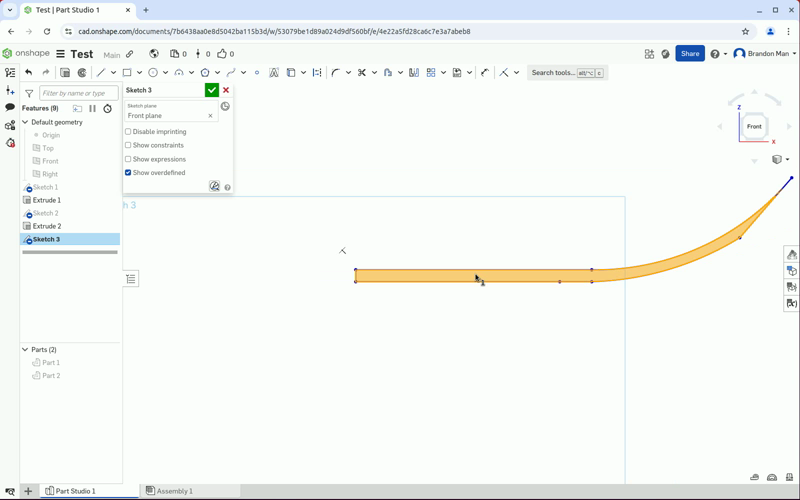
scroll(-6)
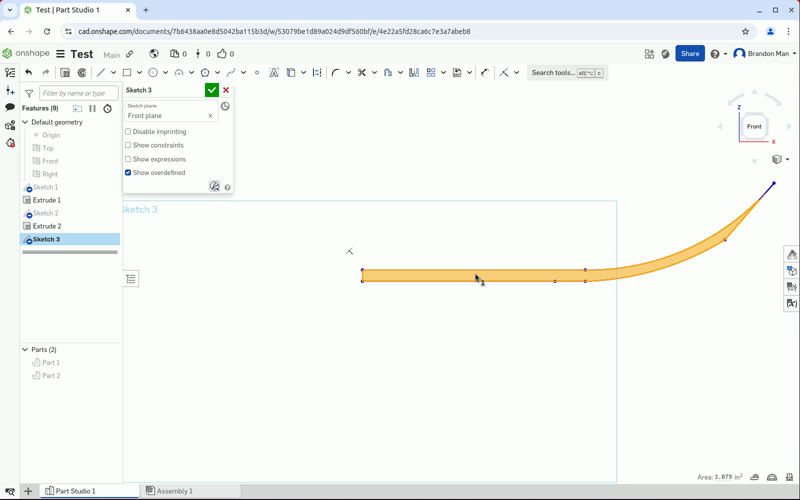
scroll(-6)
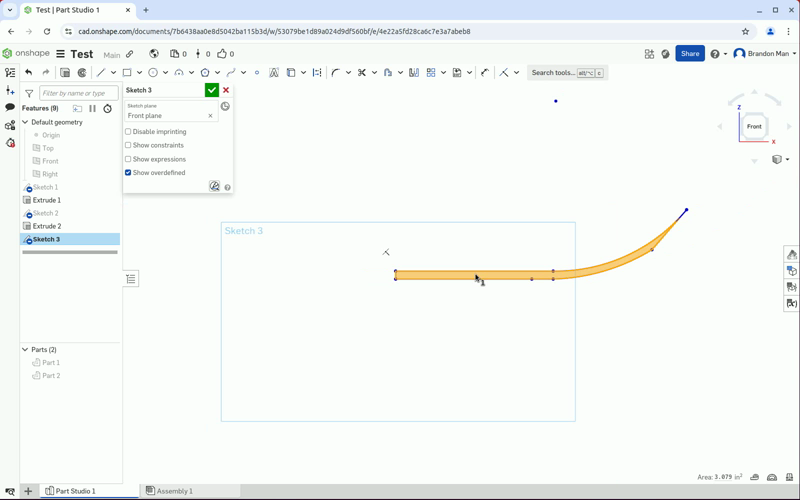
scroll(-6)
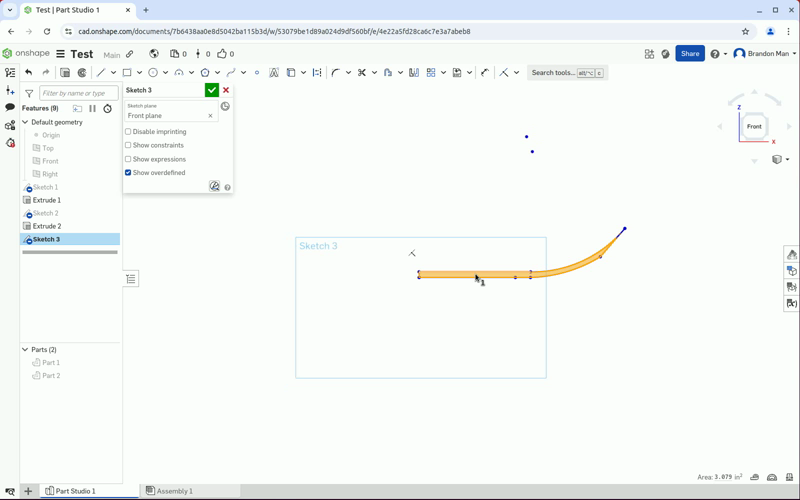
scroll(-6)
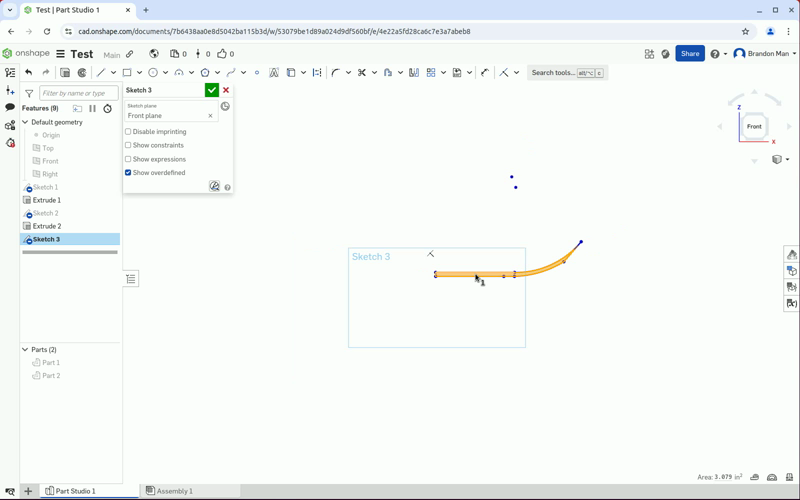
scroll(-6)
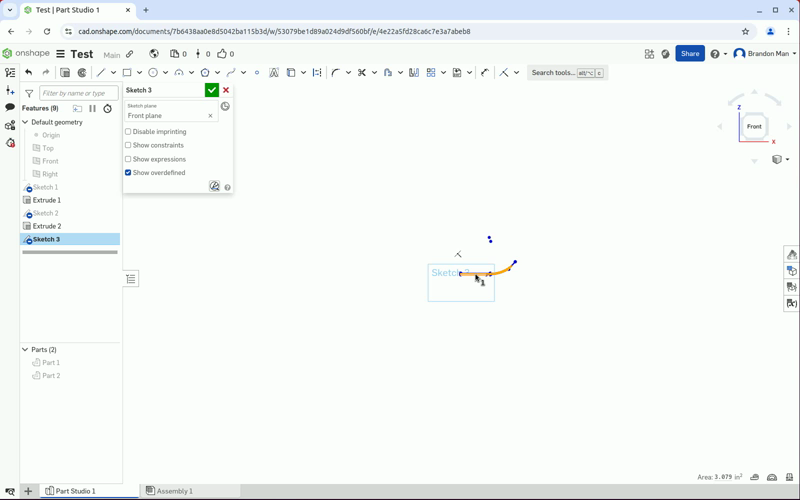
mouse_move(73, 352)
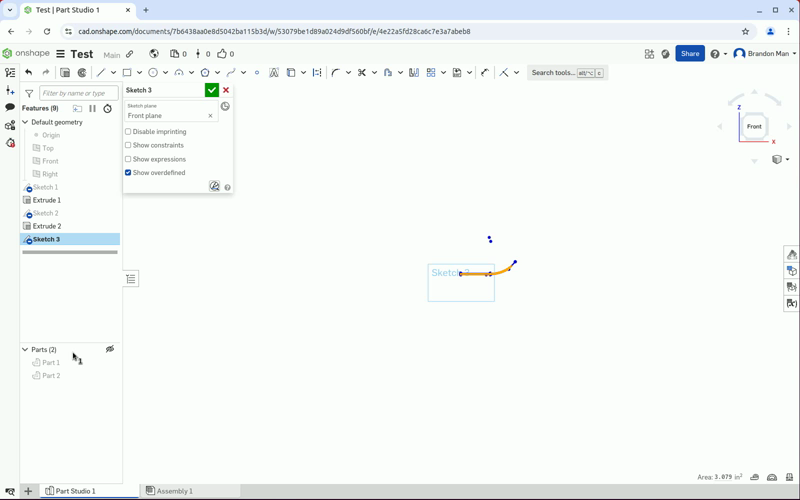
key(shift+y)
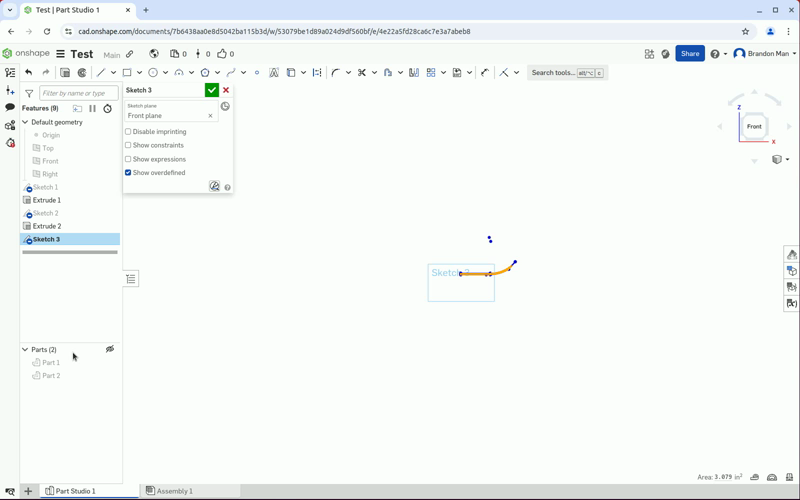
key(shift+e)
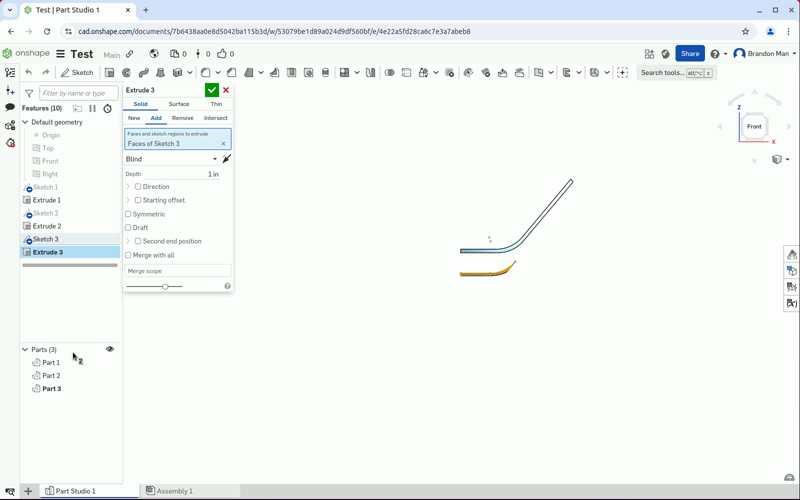
mouse_move(143, 106)
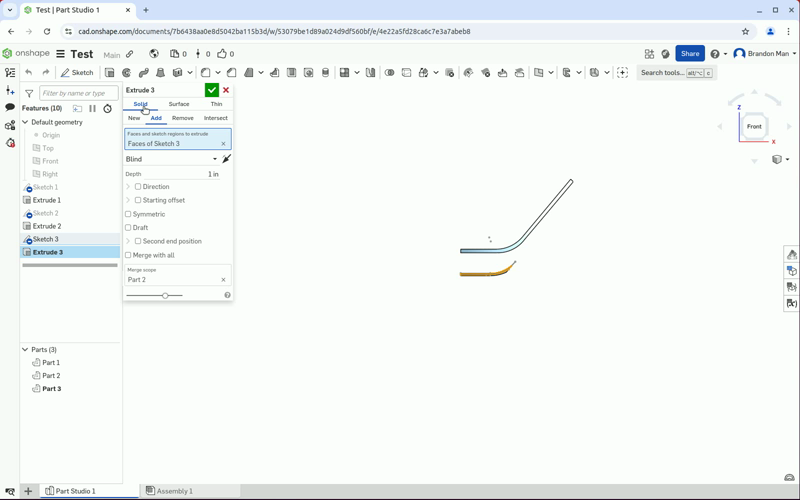
click(143, 106)
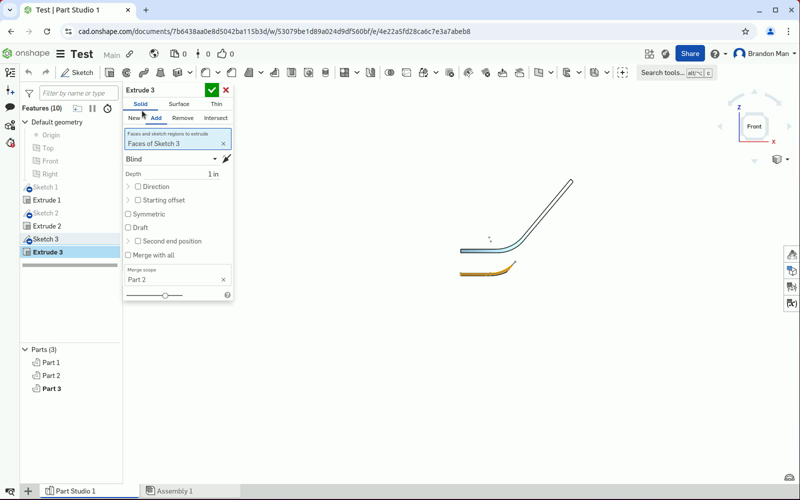
mouse_move(137, 120)
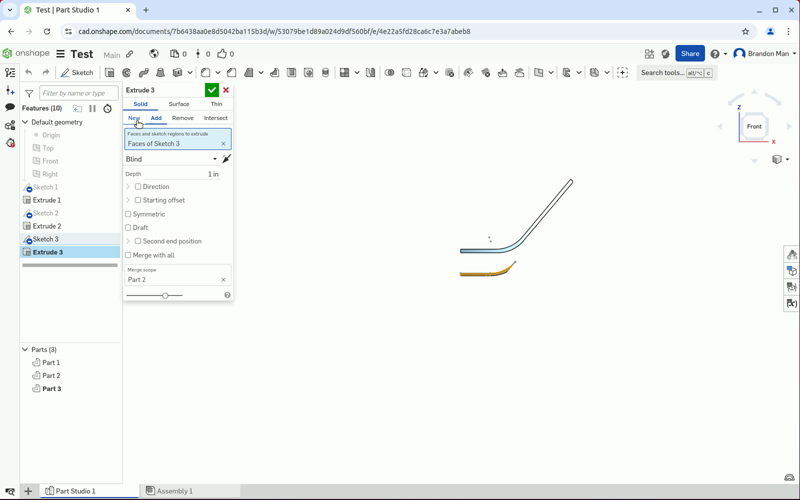
click(137, 120)
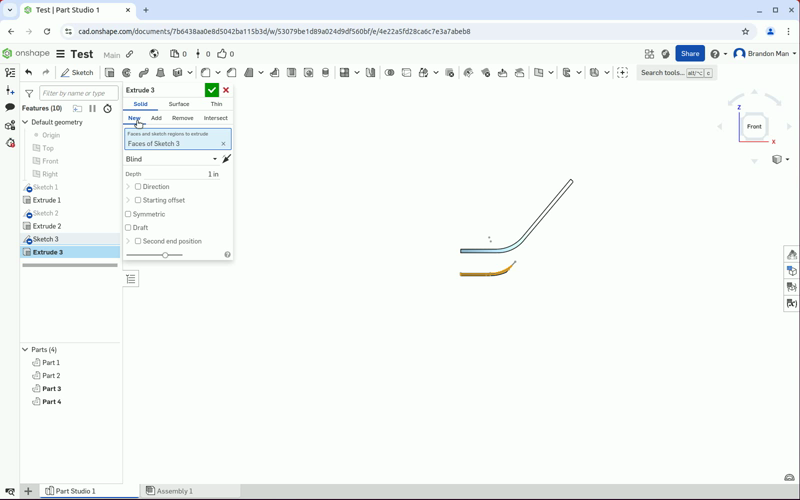
key(tab, 4)
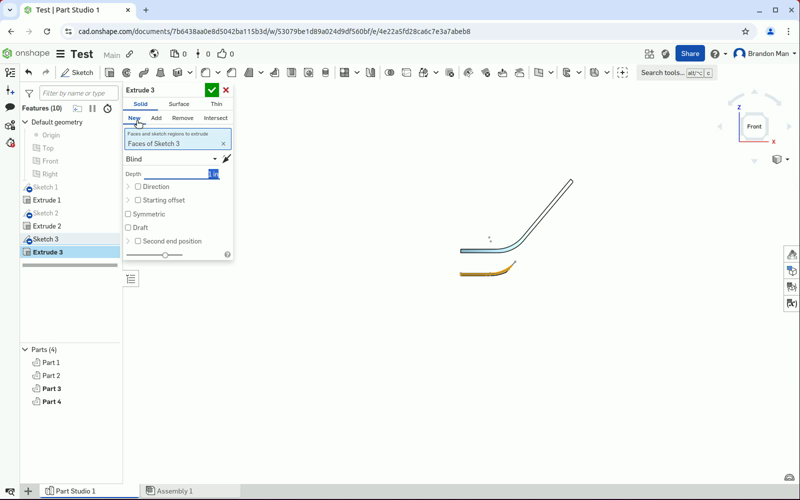
text(0.241)
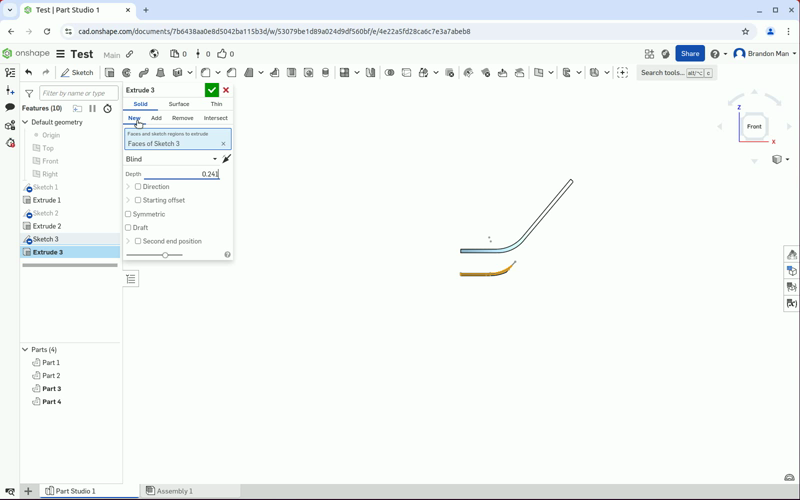
key(enter)
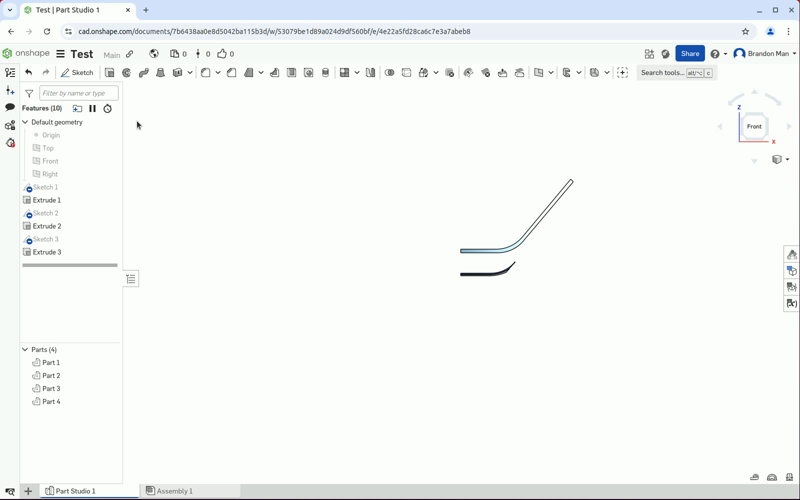
key(shift+h)
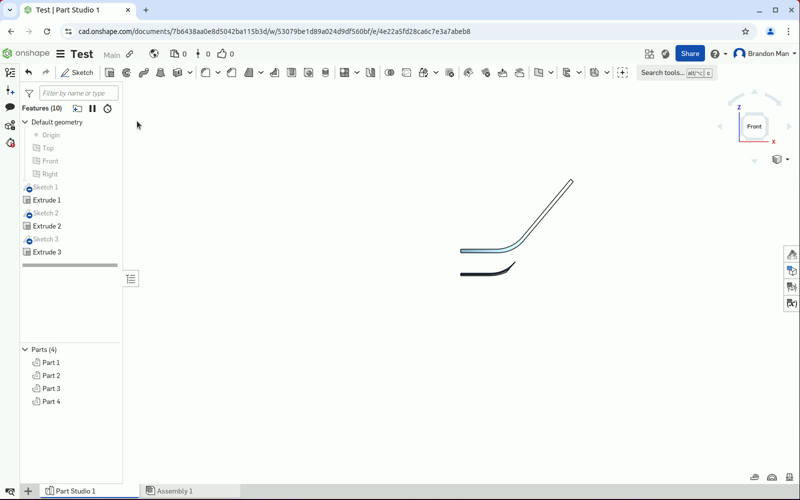
key(shift+h)
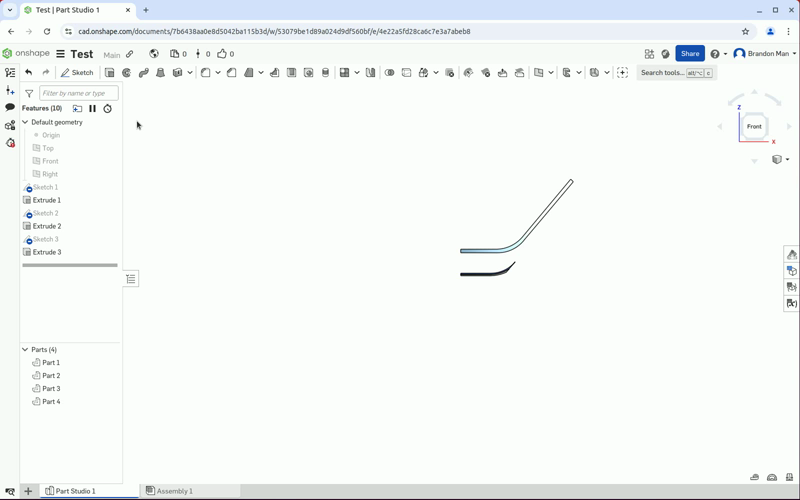
mouse_move(73, 189)
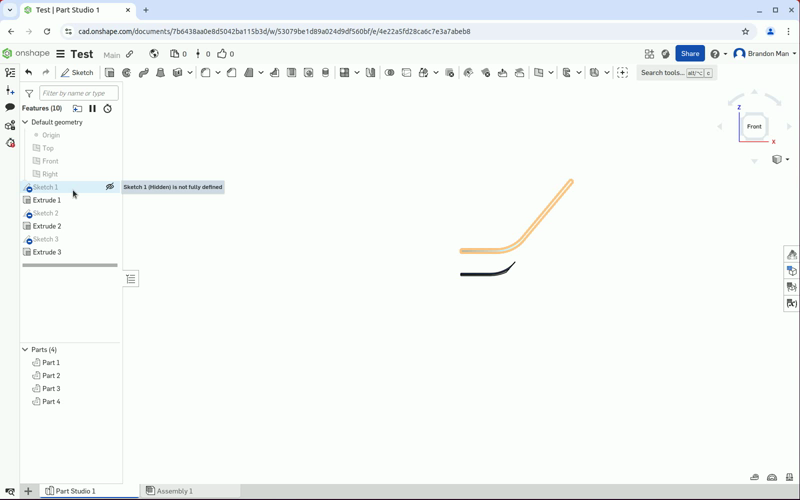
click(73, 189)
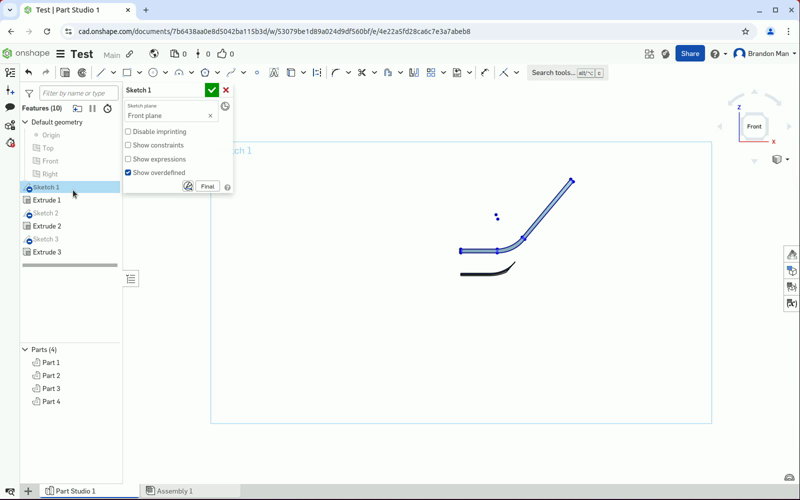
mouse_move(229, 92)
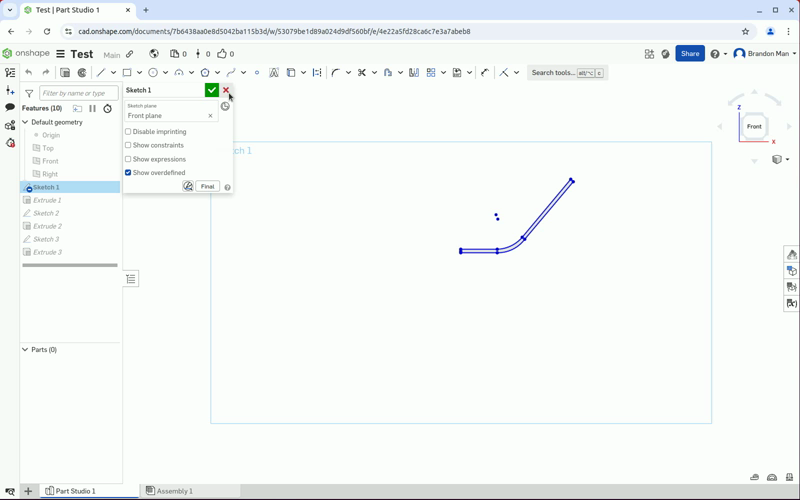
click(229, 92)
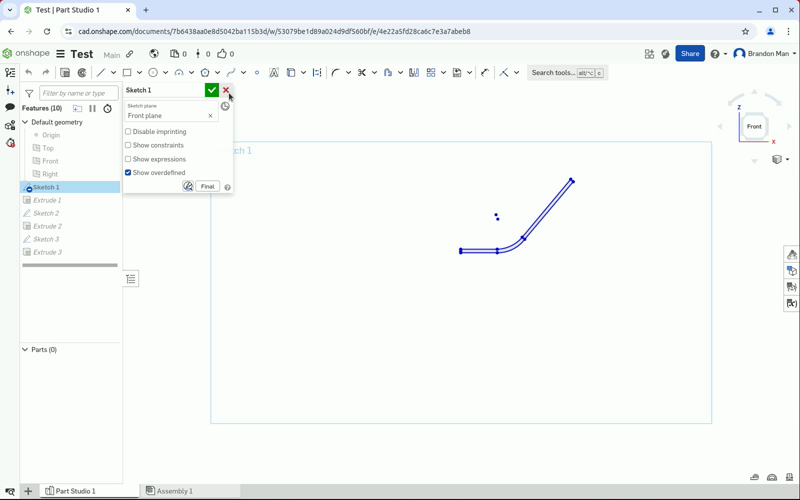
key(shift+s)
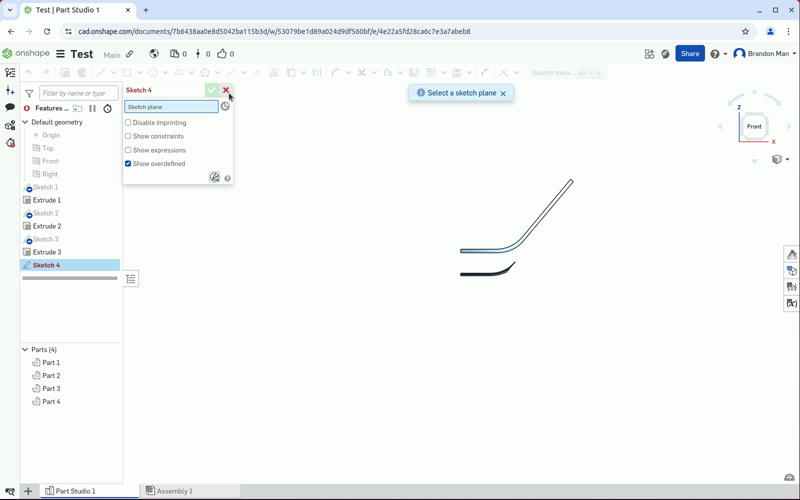
mouse_move(73, 163)
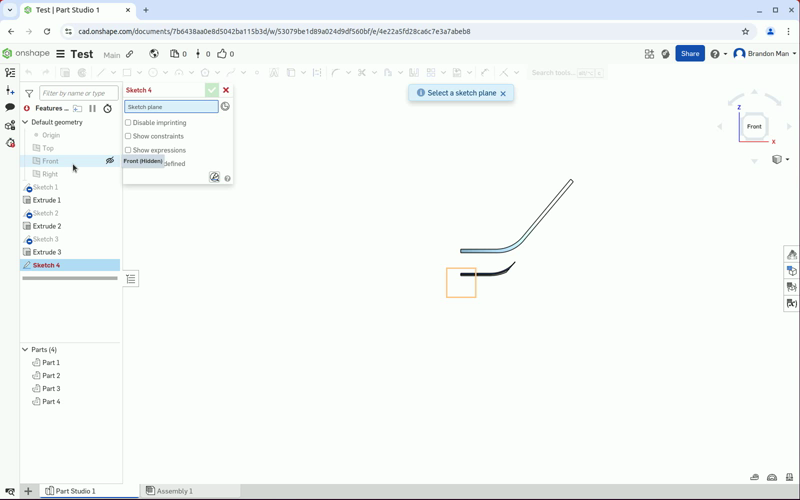
click(73, 163)
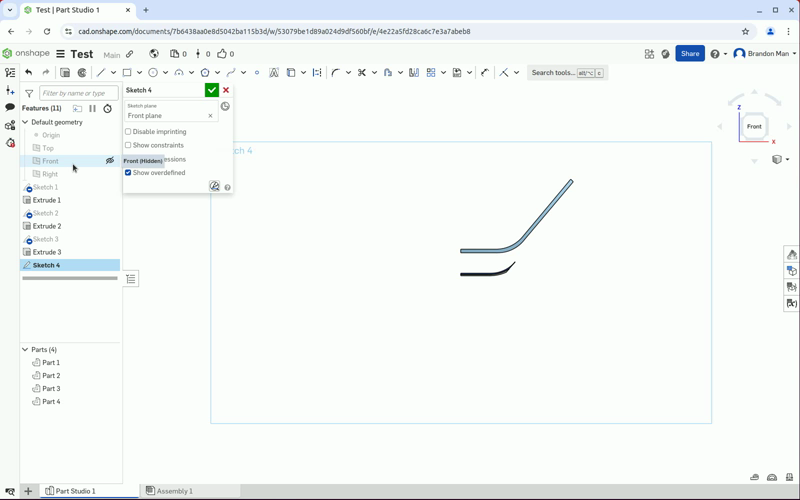
mouse_move(73, 352)
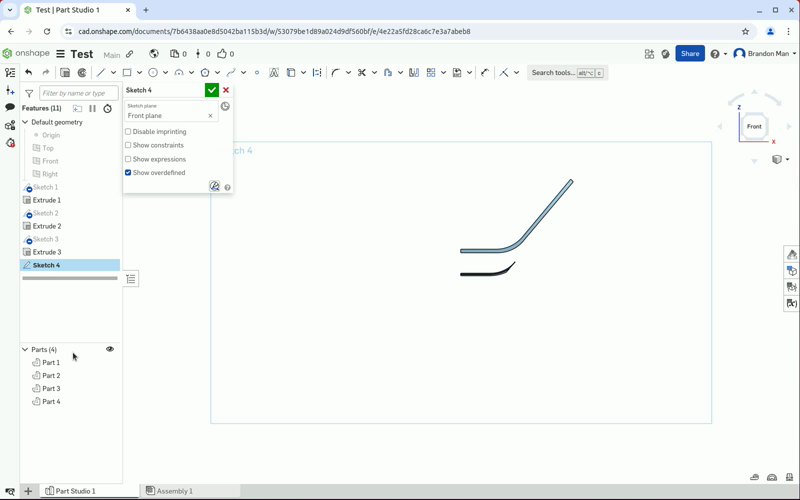
key(y)
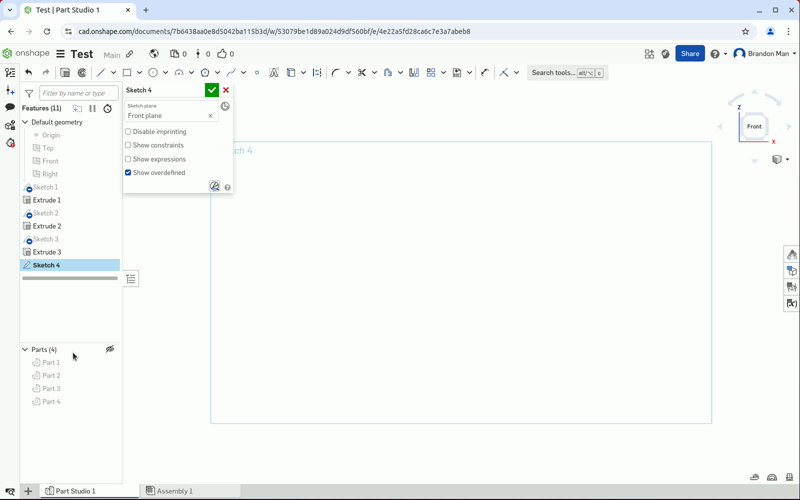
key(a)
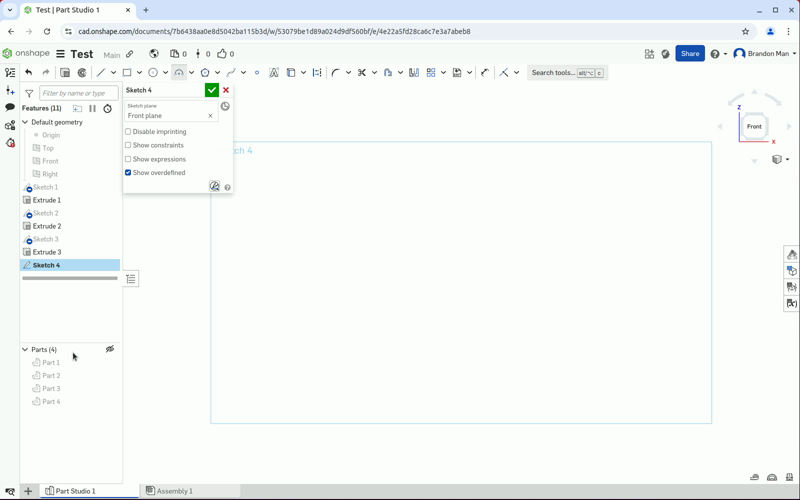
key_down(shift)
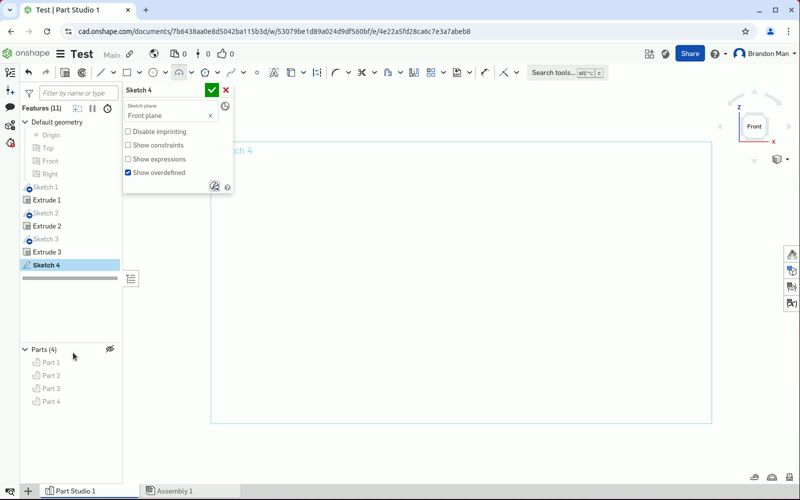
mouse_move(505, 272)
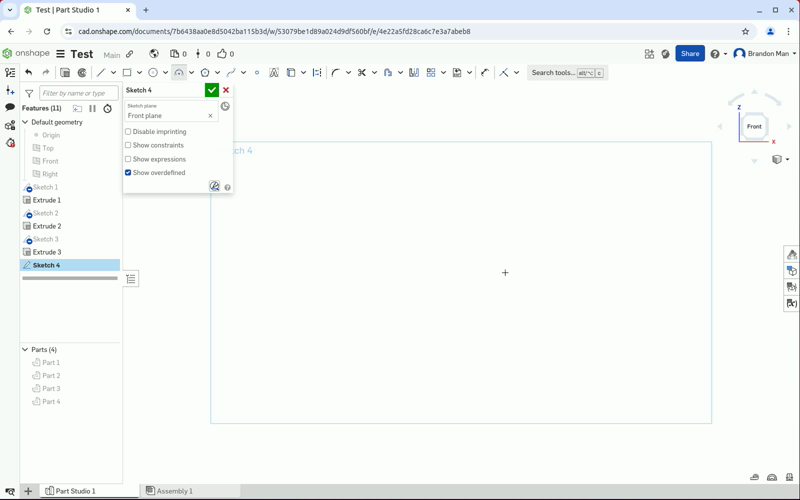
click(505, 272)
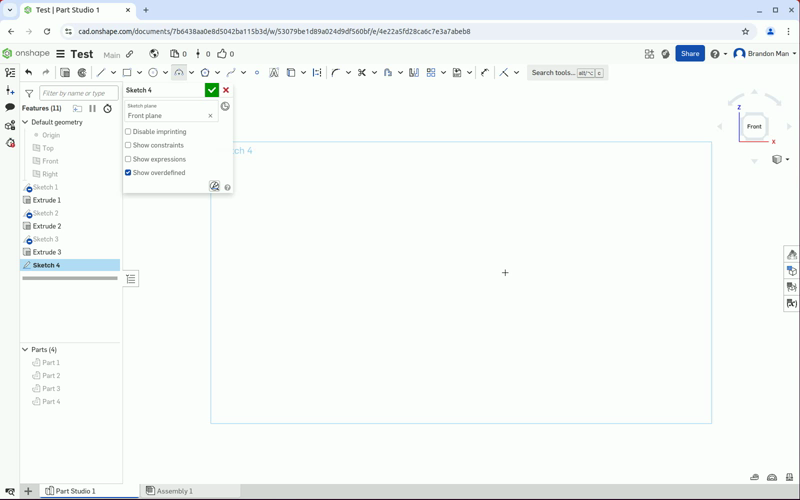
key_up(shift)
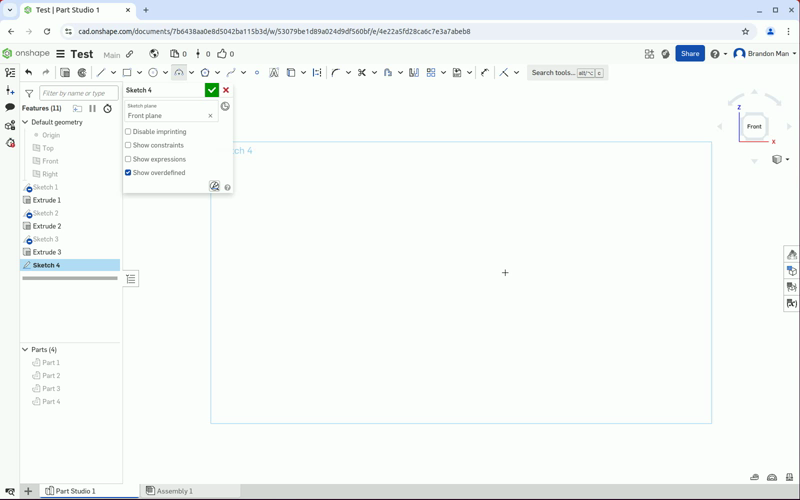
key_down(shift)
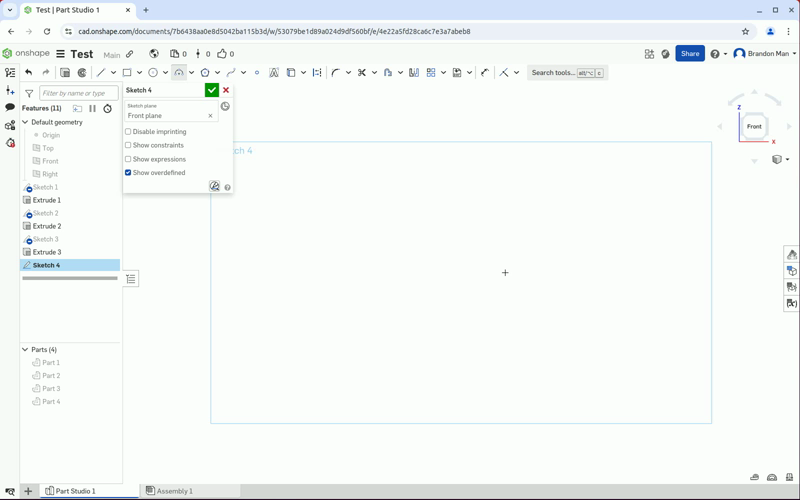
mouse_move(517, 262)
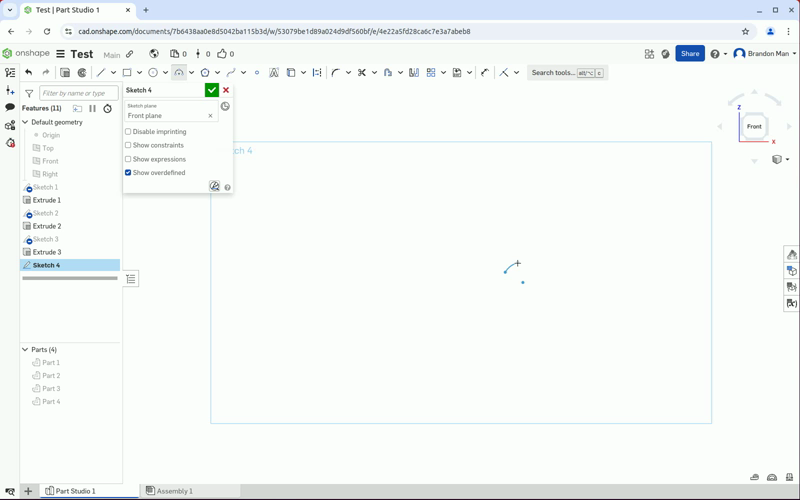
click(517, 262)
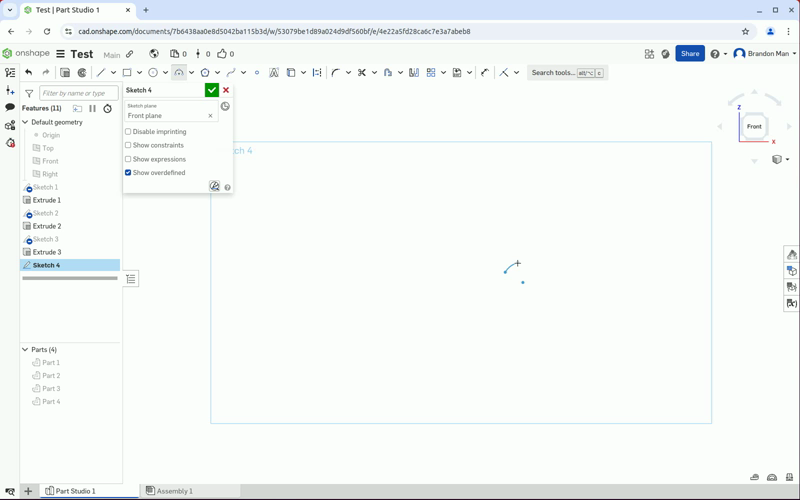
mouse_move(511, 268)
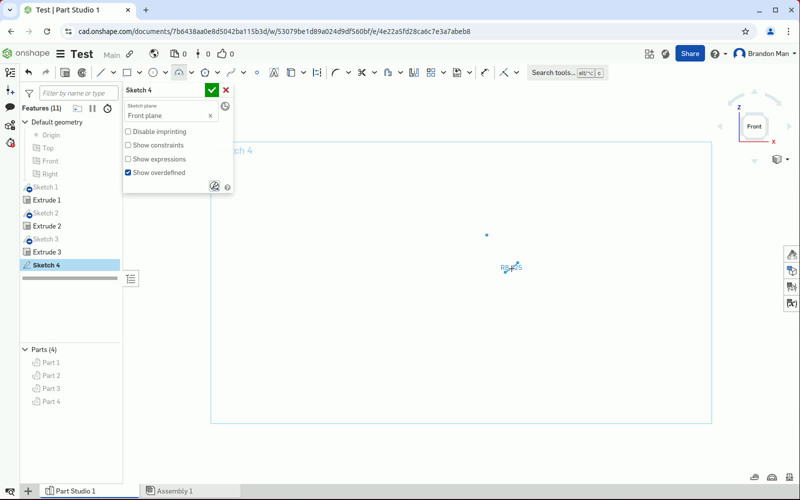
click(511, 268)
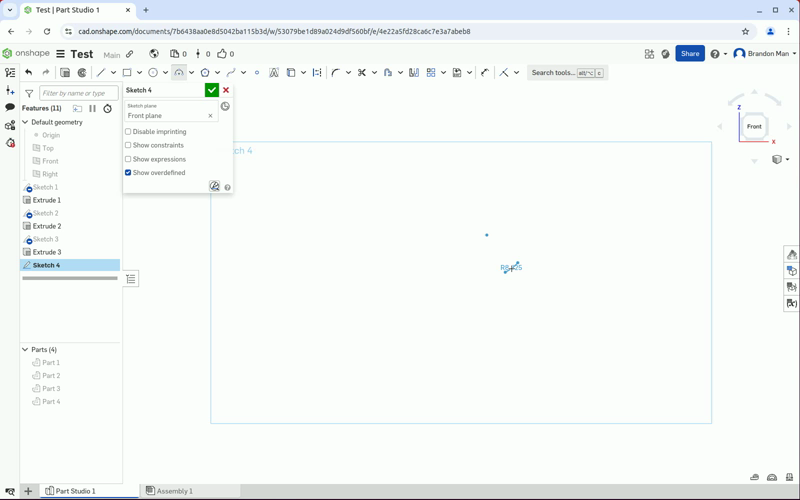
key_up(shift)
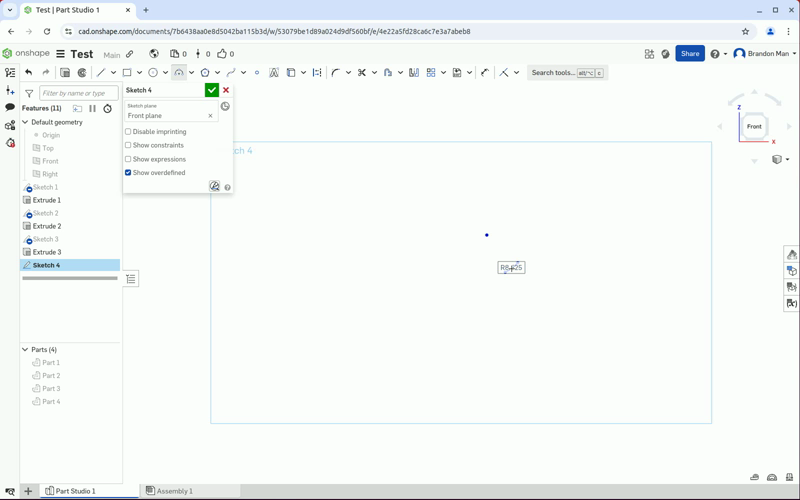
key(esc)
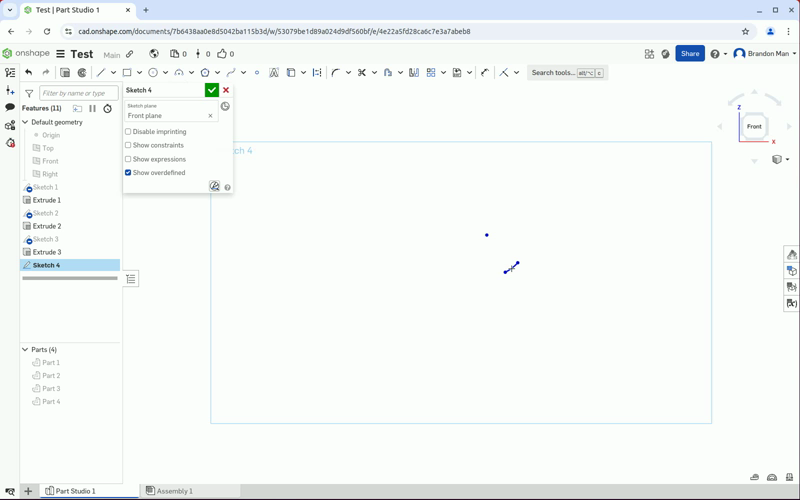
key(l)
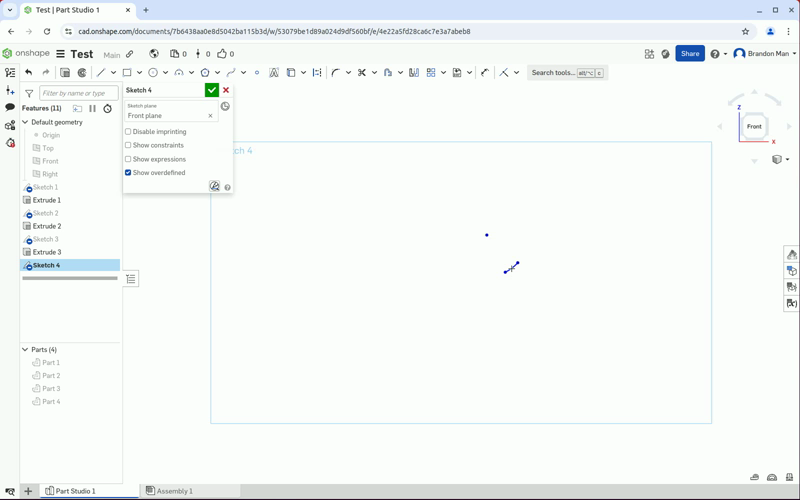
mouse_move(517, 262)
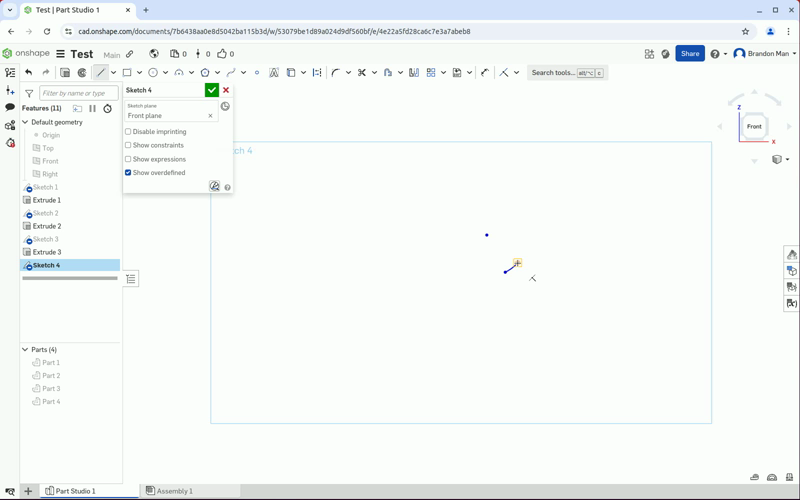
click(517, 262)
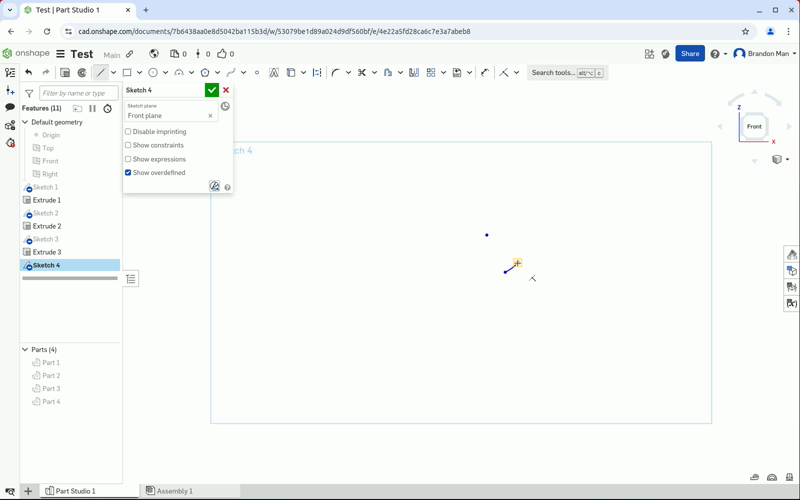
key_down(shift)
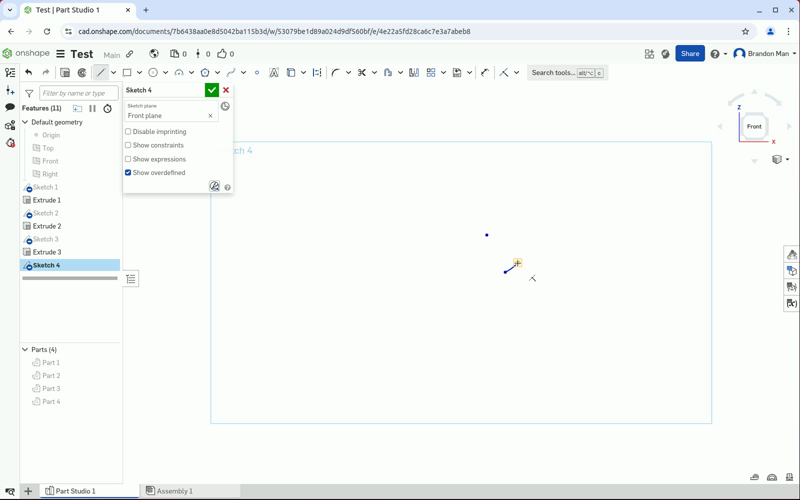
mouse_move(558, 213)
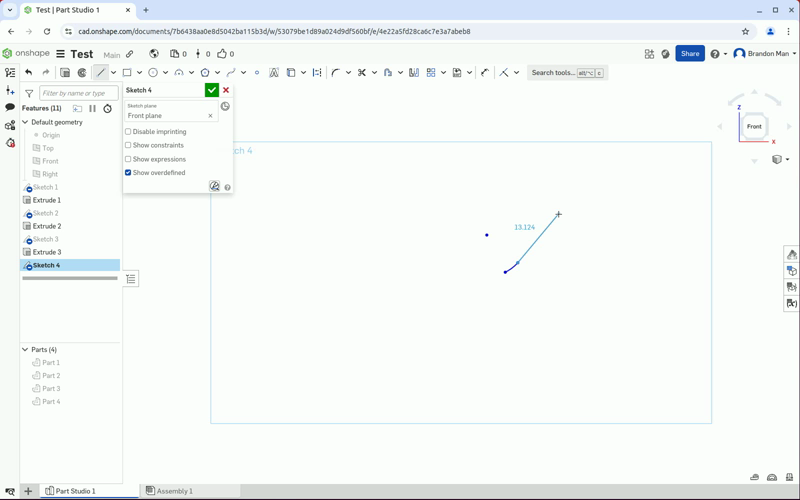
click(558, 213)
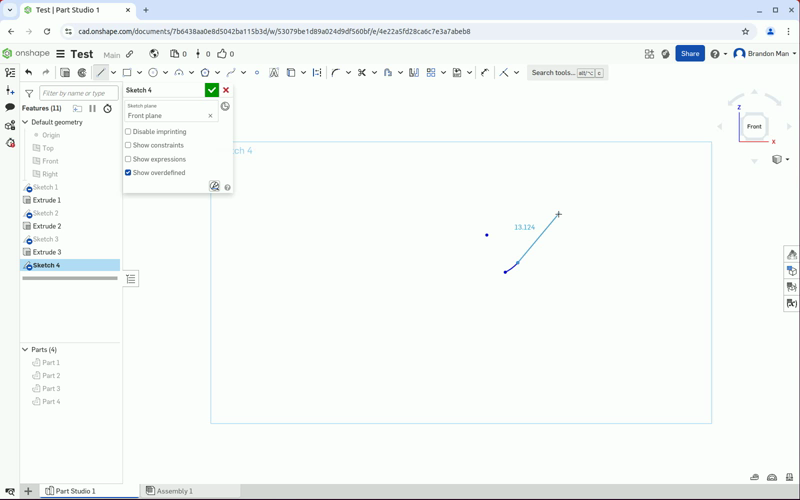
key_up(shift)
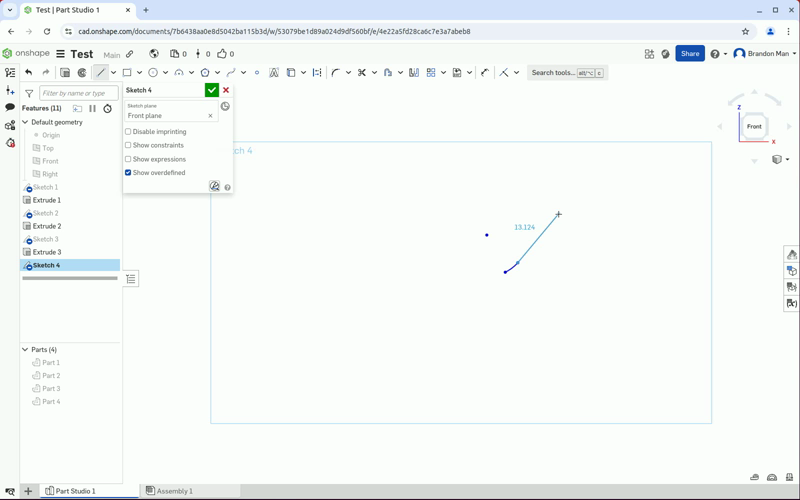
key_down(shift)
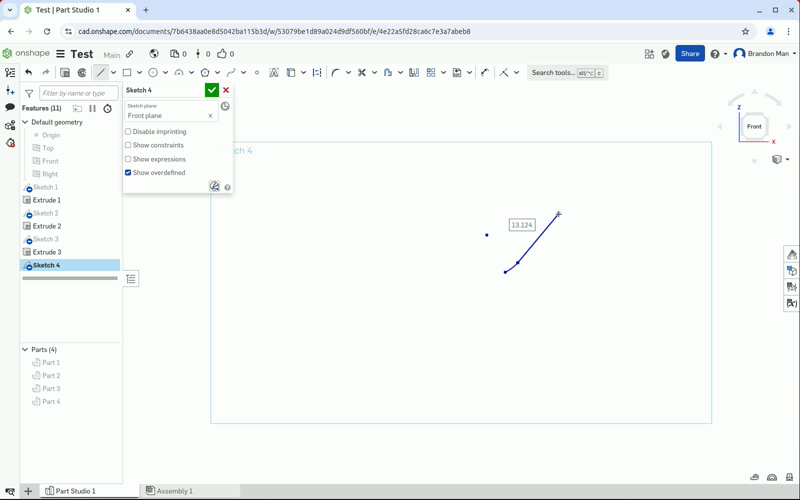
mouse_move(588, 213)
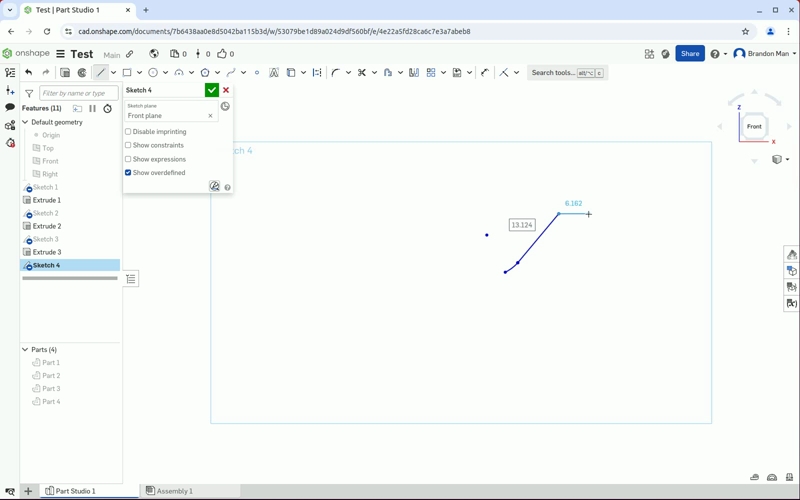
mouse_move(556, 212)
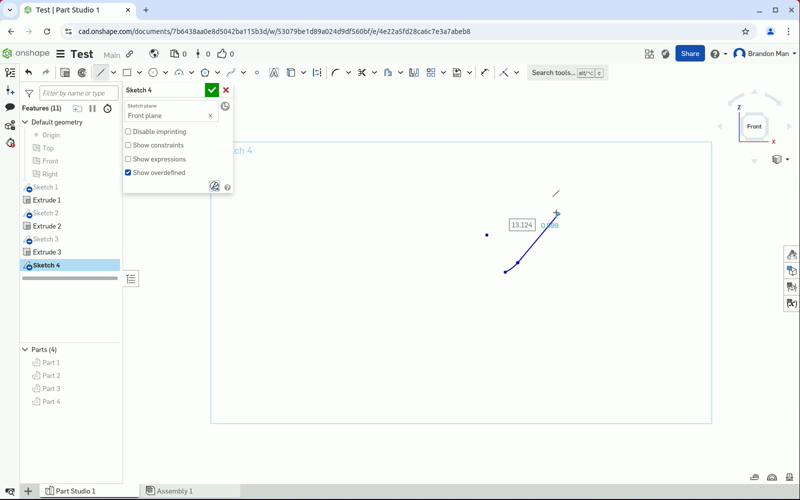
scroll(6)
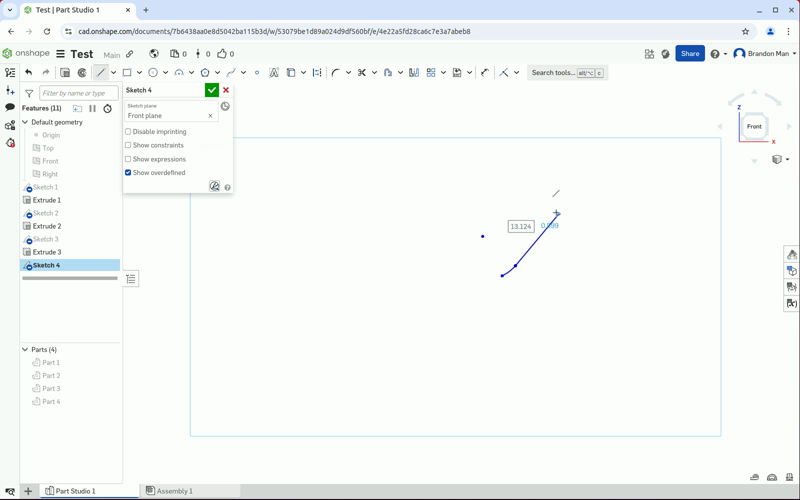
scroll(6)
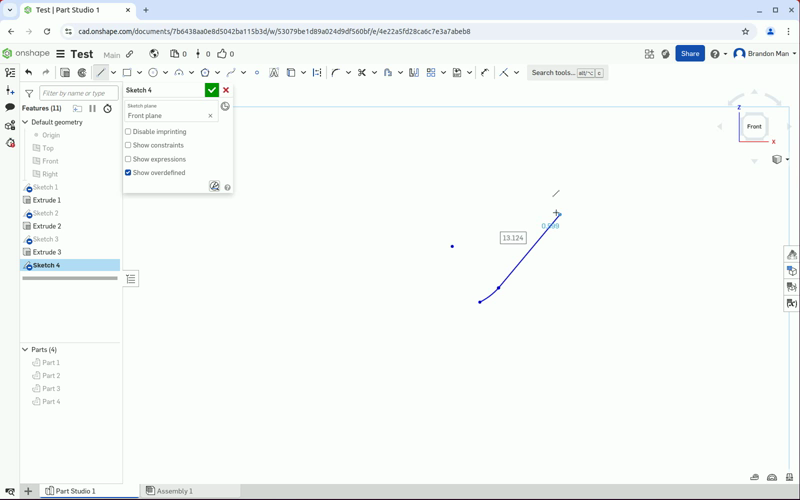
scroll(6)
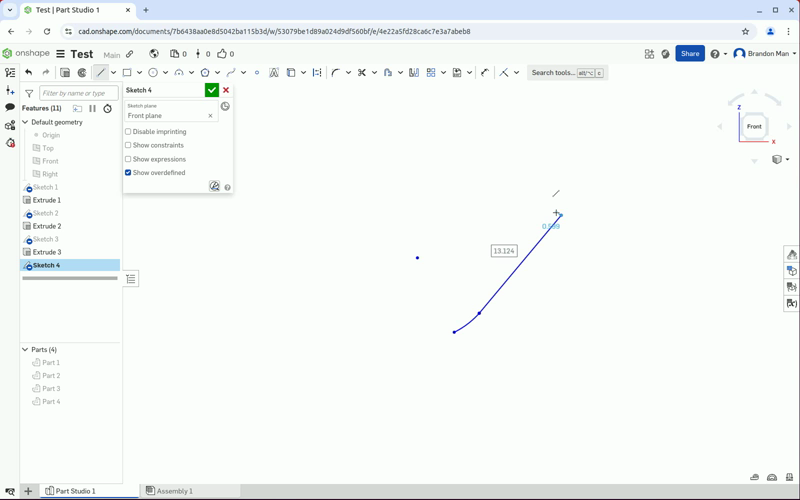
scroll(6)
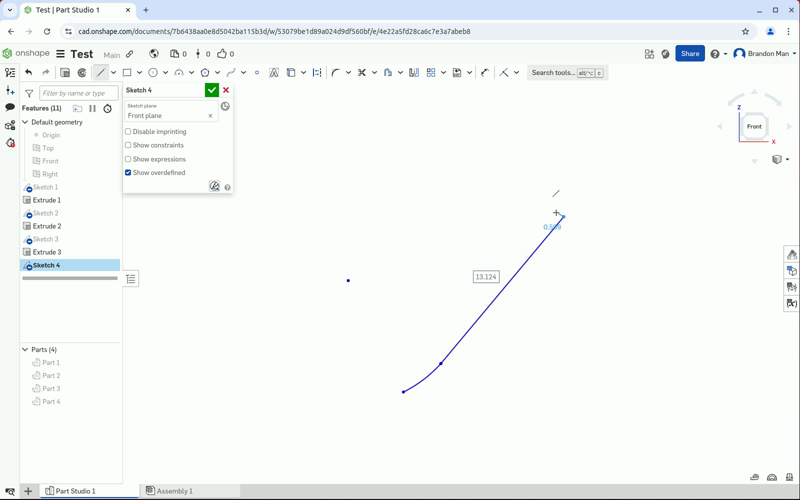
scroll(6)
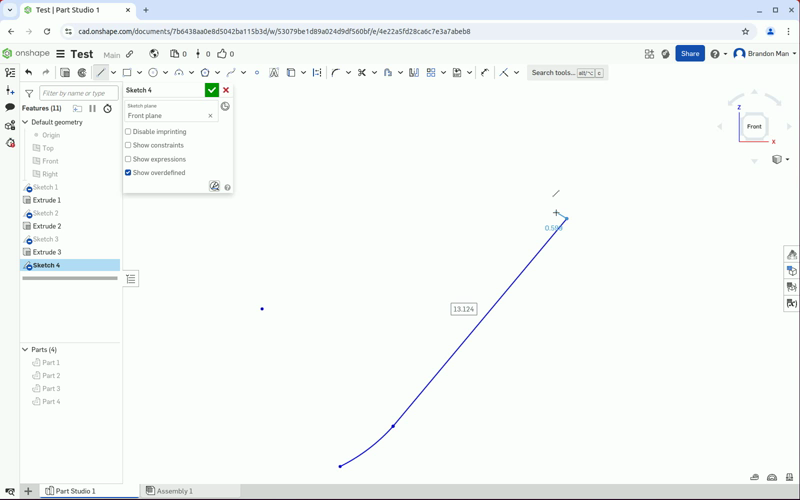
scroll(6)
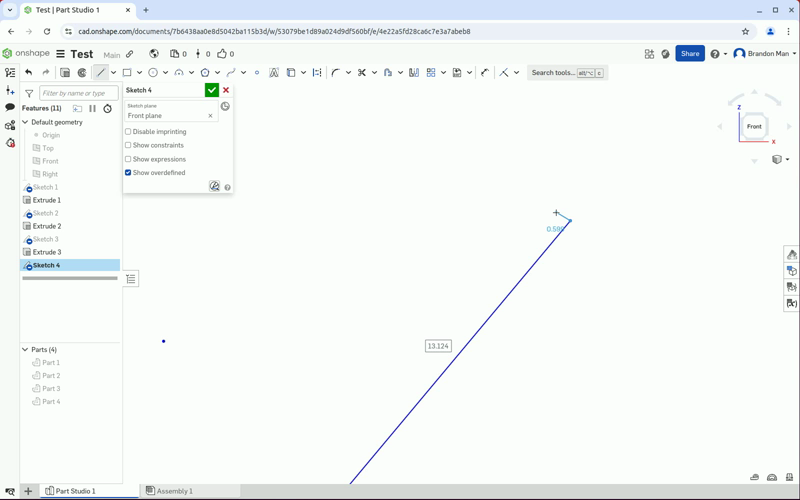
scroll(6)
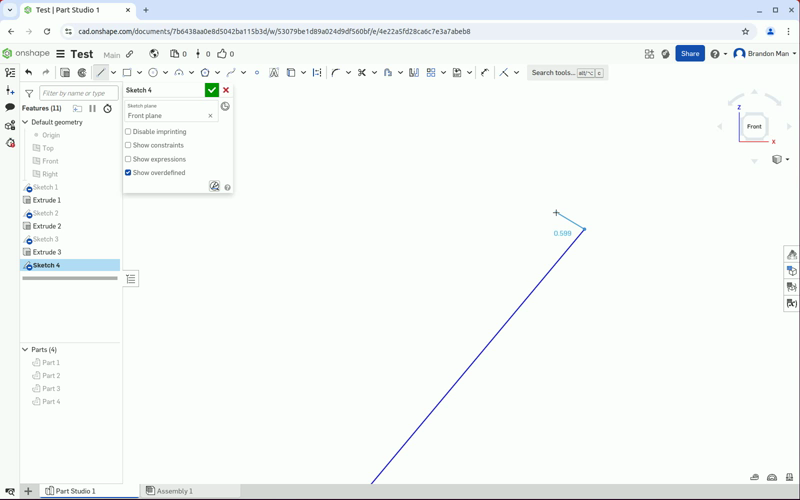
click(556, 212)
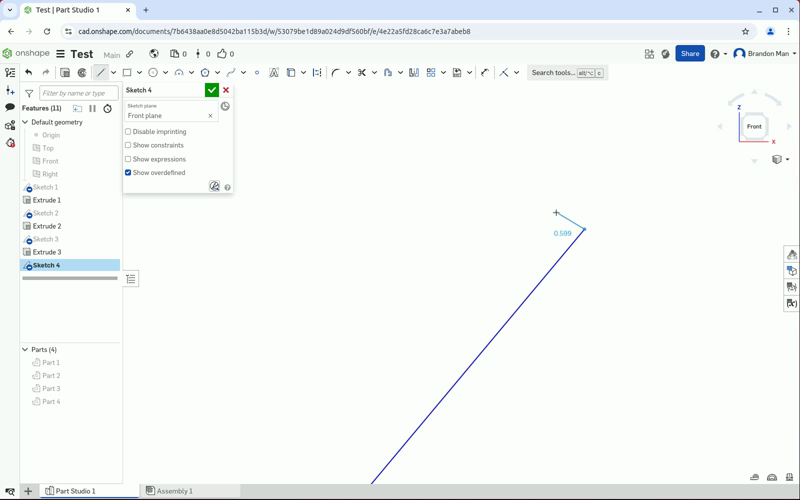
scroll(-6)
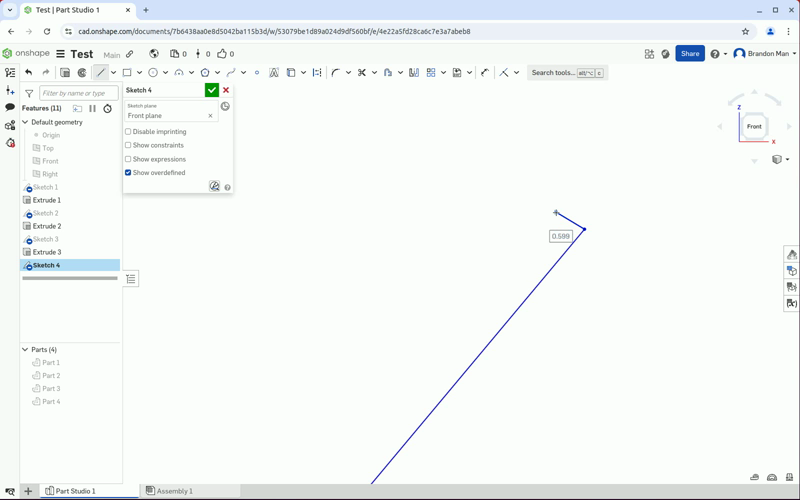
scroll(-6)
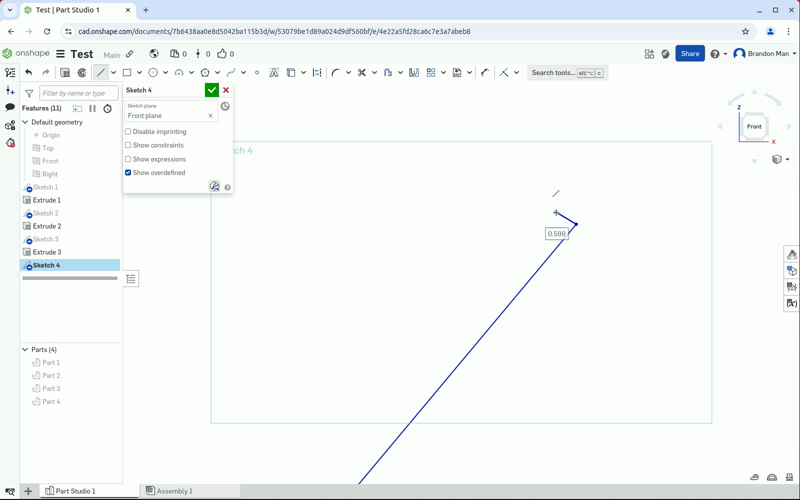
scroll(-6)
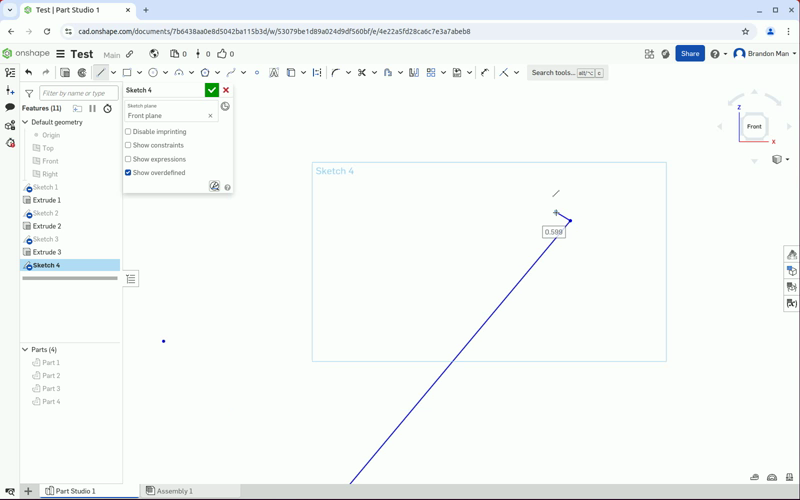
scroll(-6)
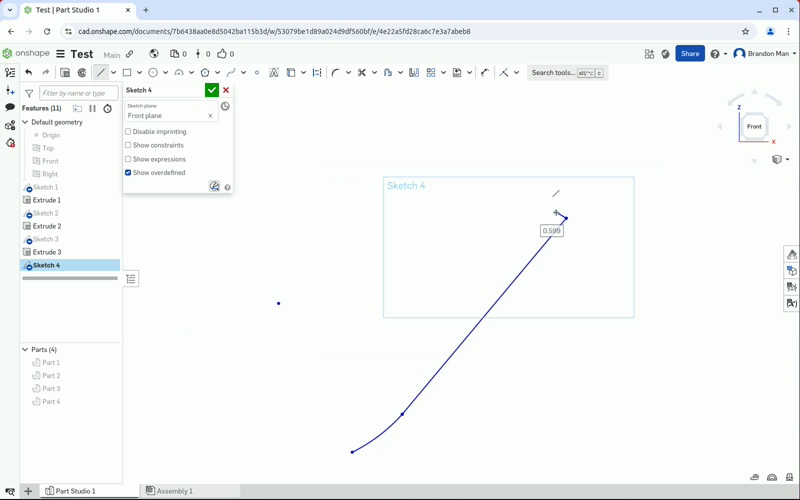
scroll(-6)
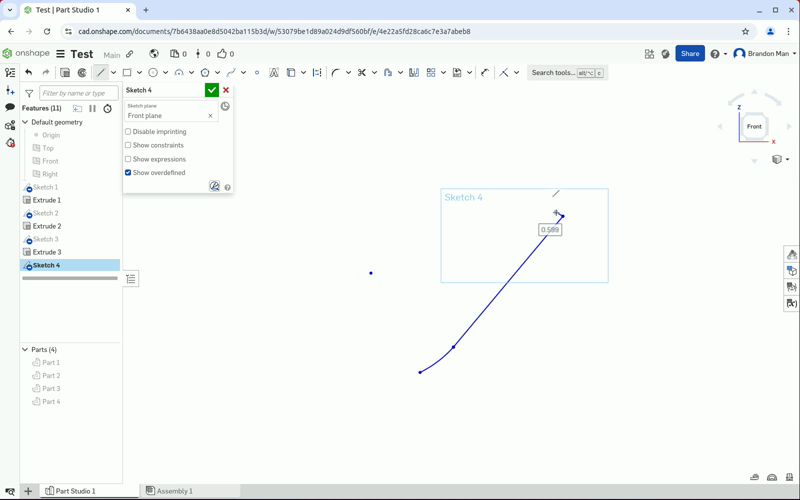
scroll(-6)
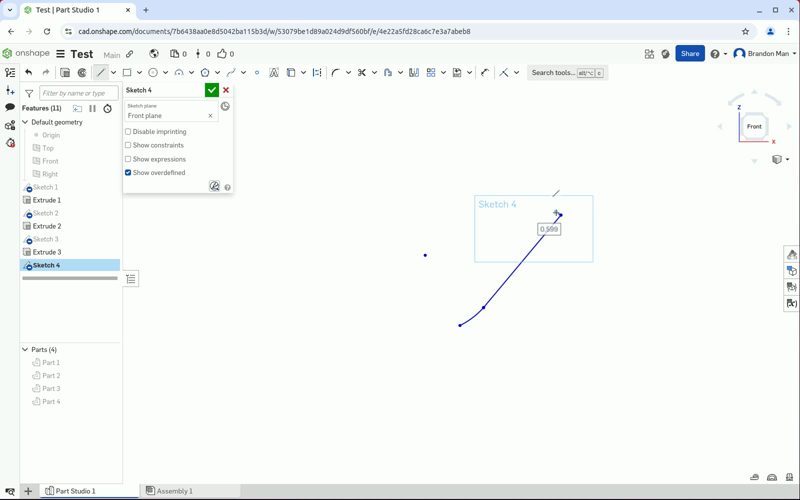
scroll(-6)
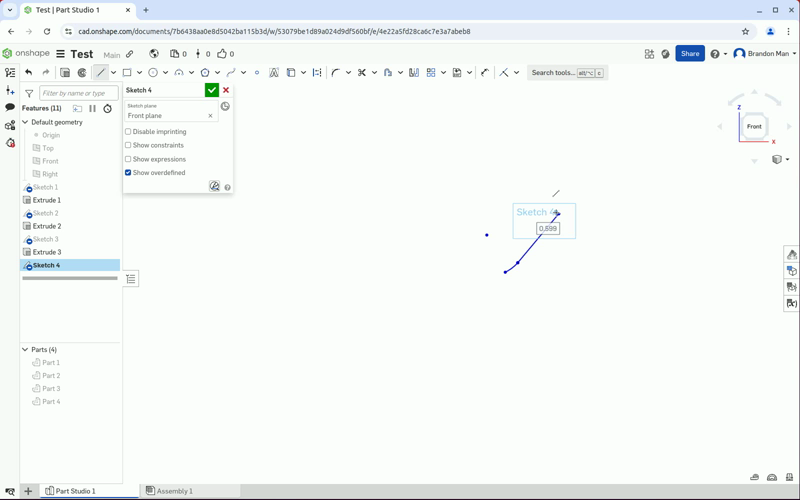
key_up(shift)
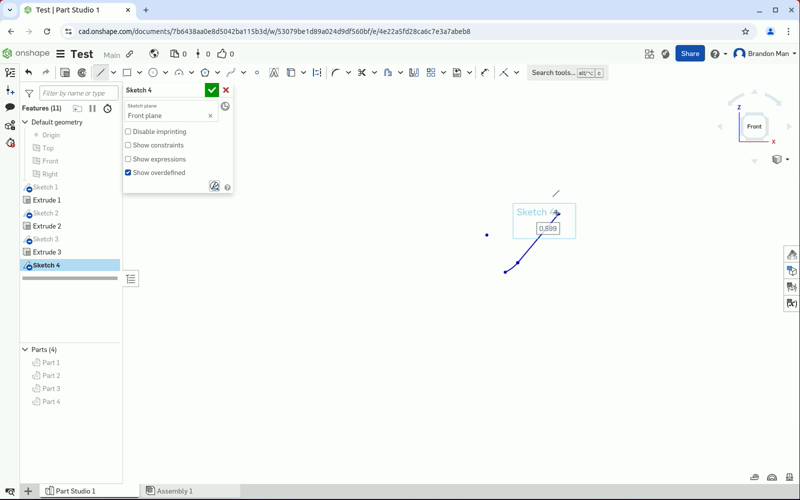
key_down(shift)
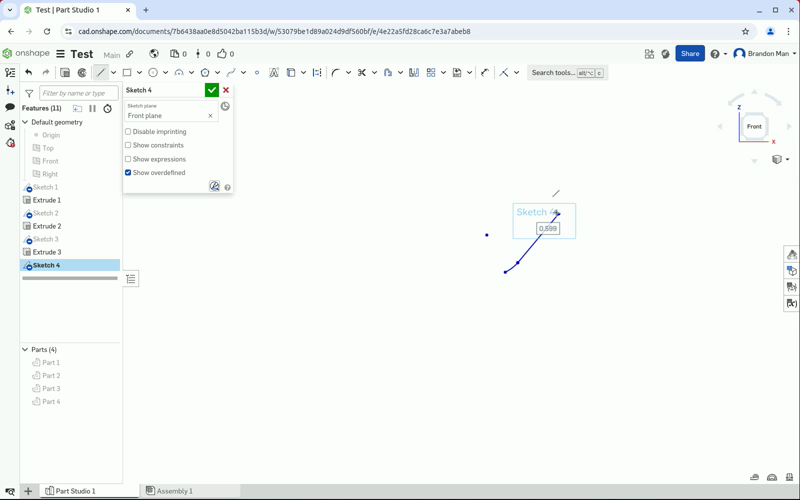
mouse_move(514, 261)
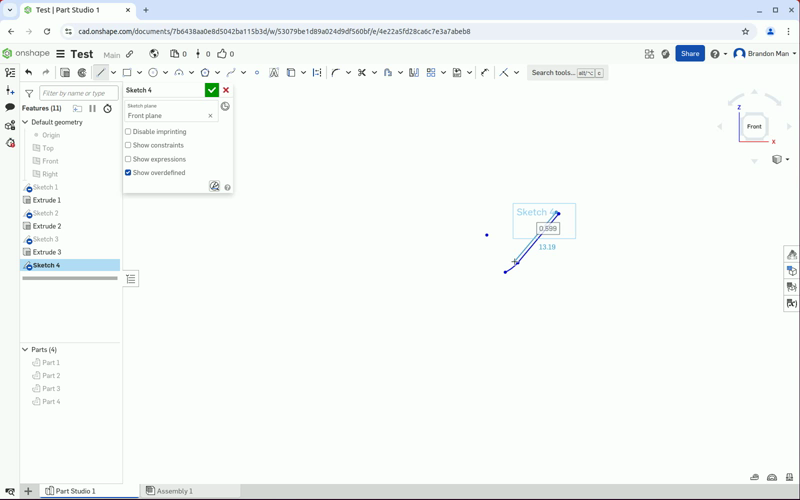
scroll(6)
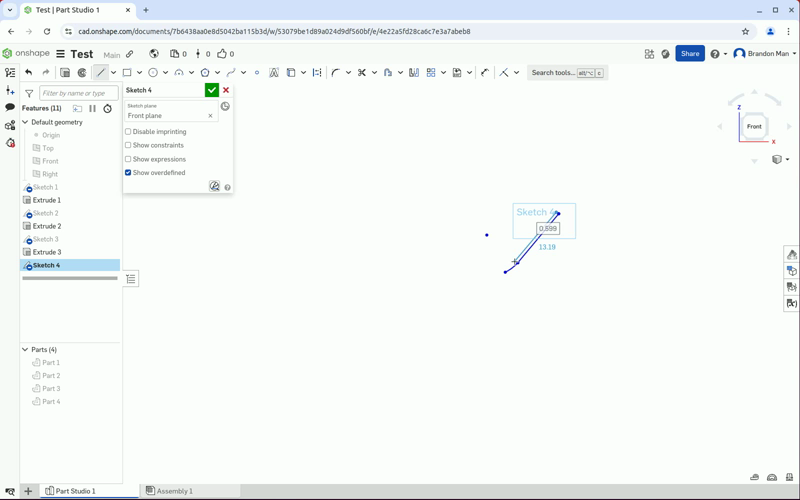
scroll(6)
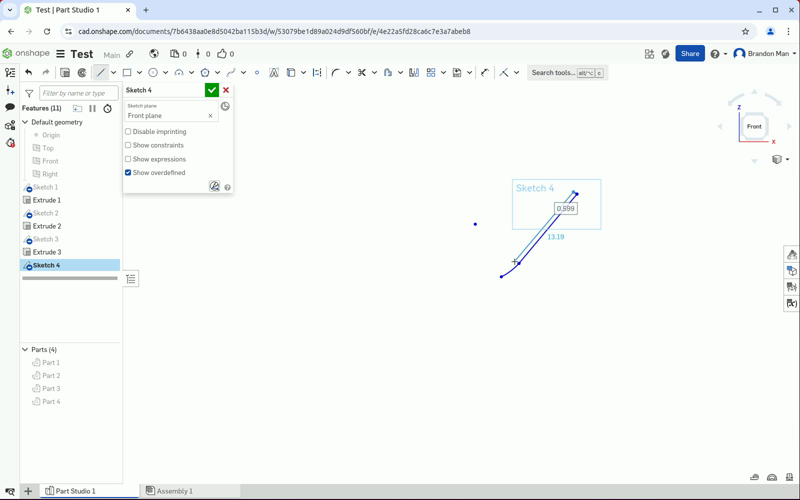
scroll(6)
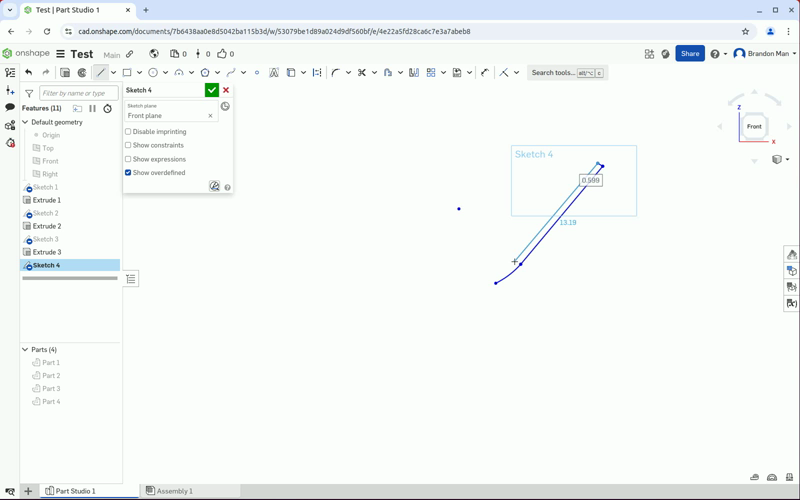
scroll(6)
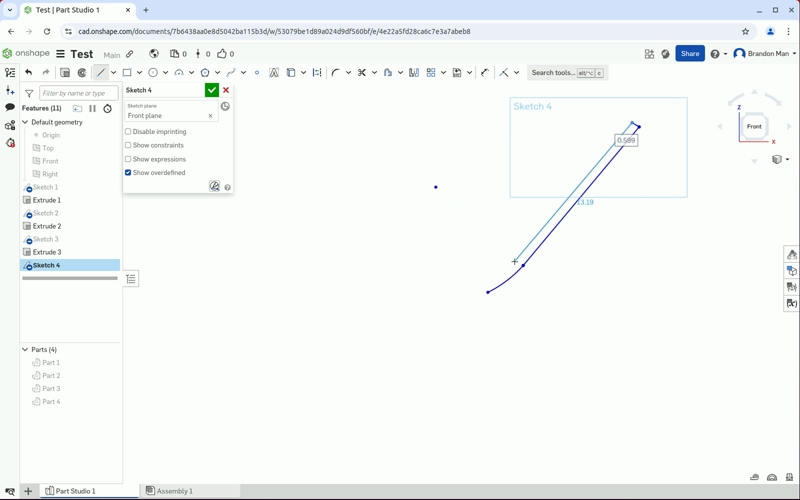
scroll(6)
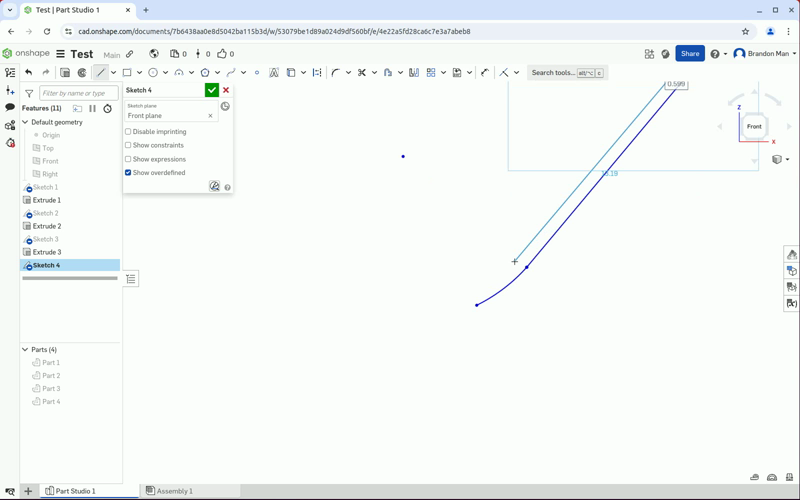
scroll(6)
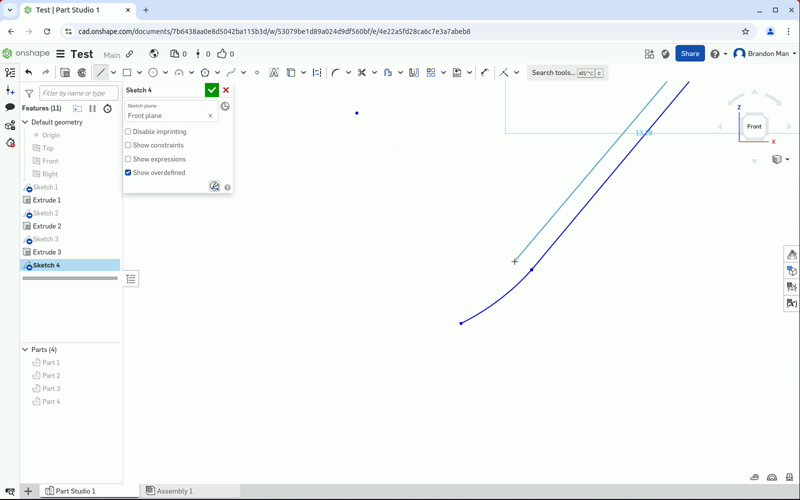
scroll(6)
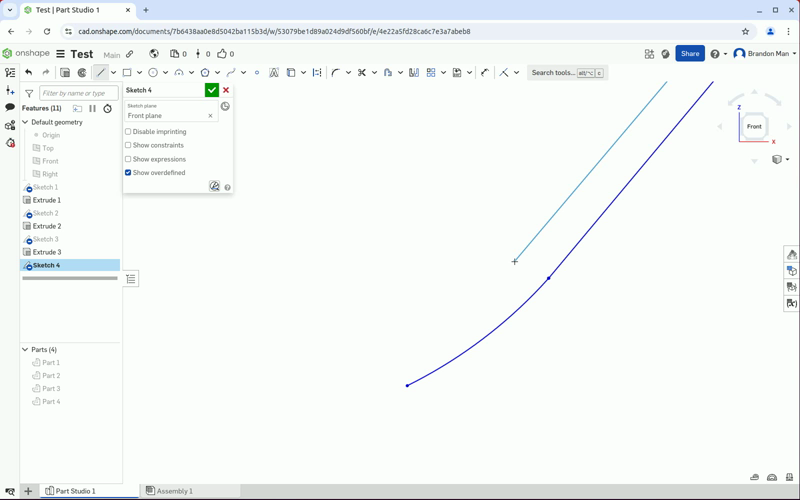
click(514, 261)
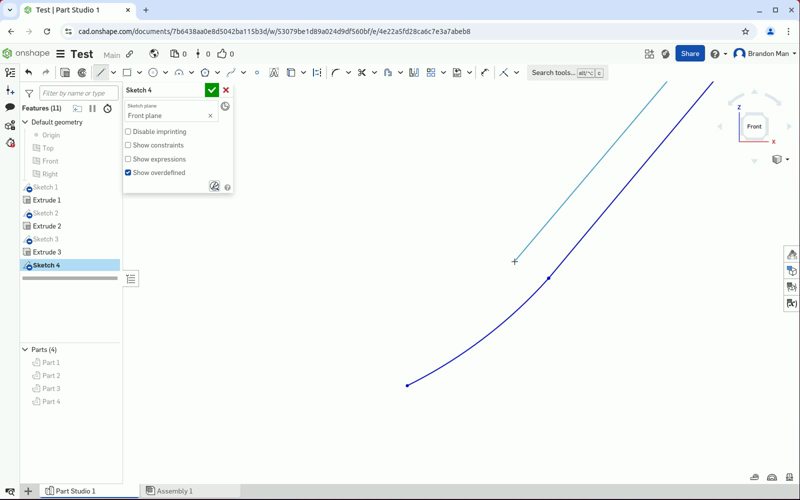
scroll(-6)
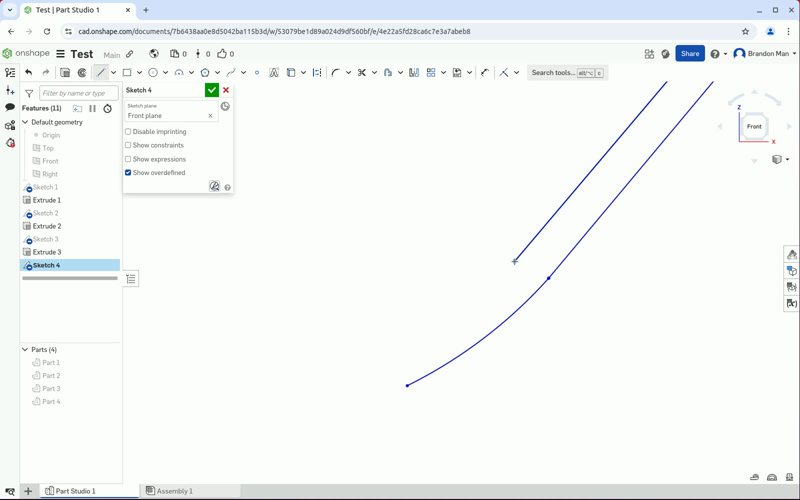
scroll(-6)
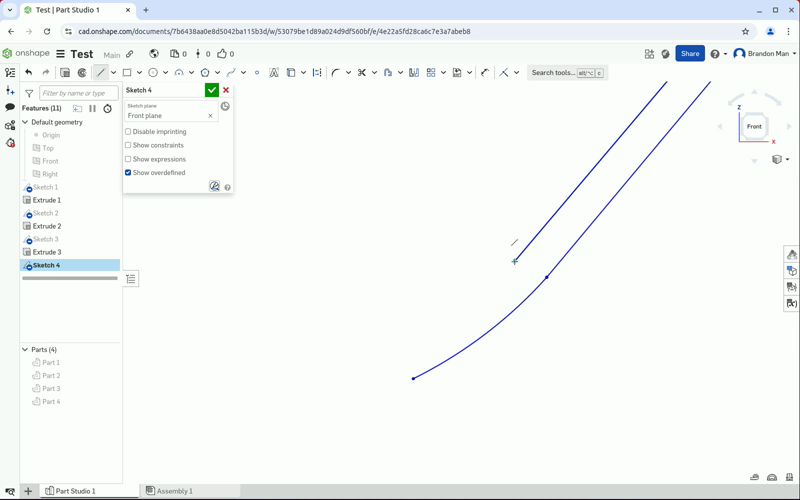
scroll(-6)
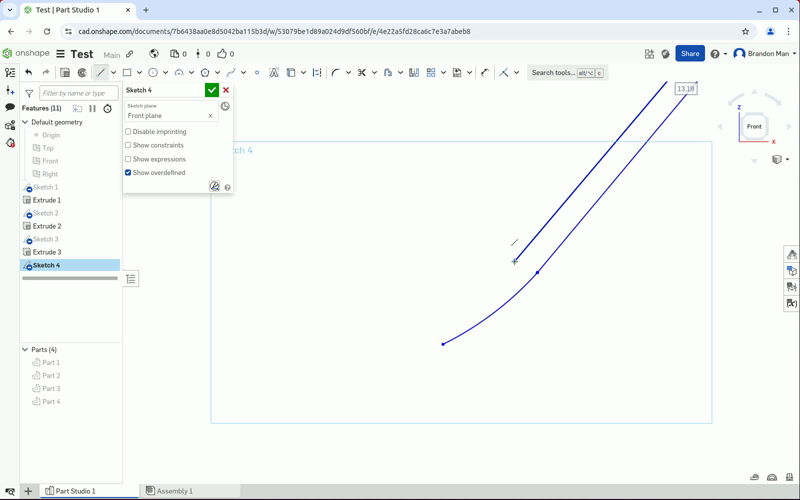
scroll(-6)
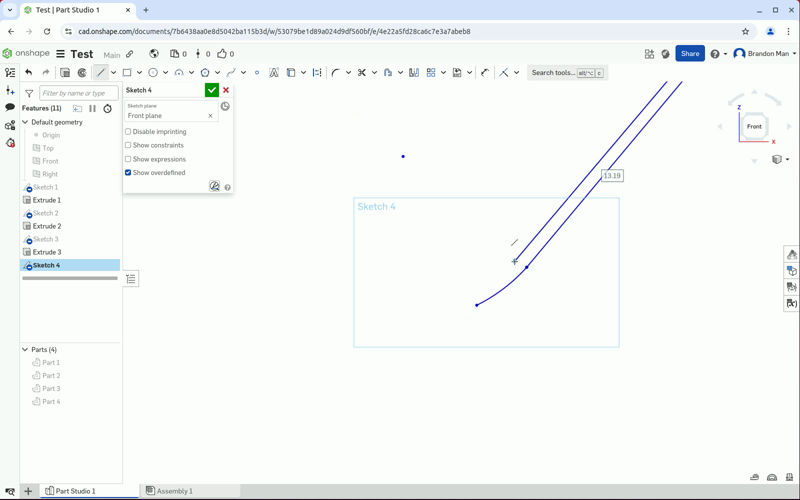
scroll(-6)
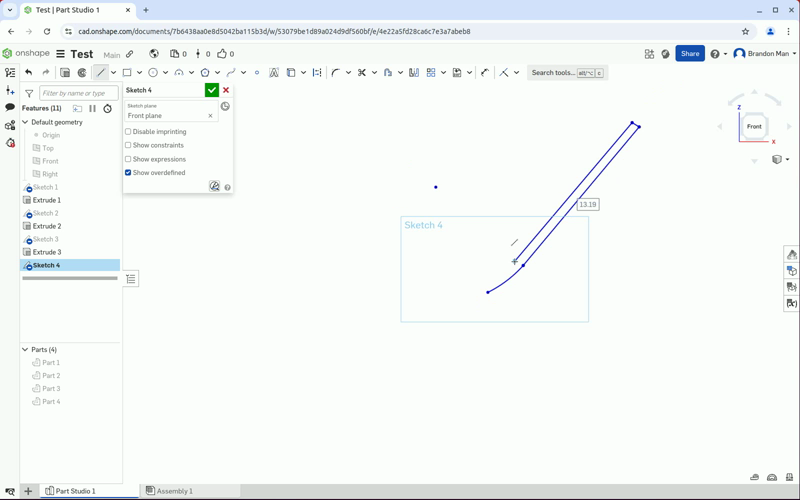
scroll(-6)
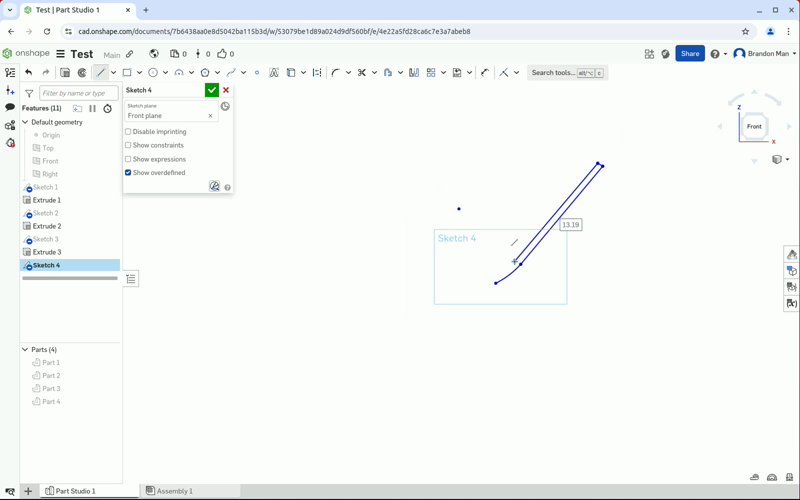
scroll(-6)
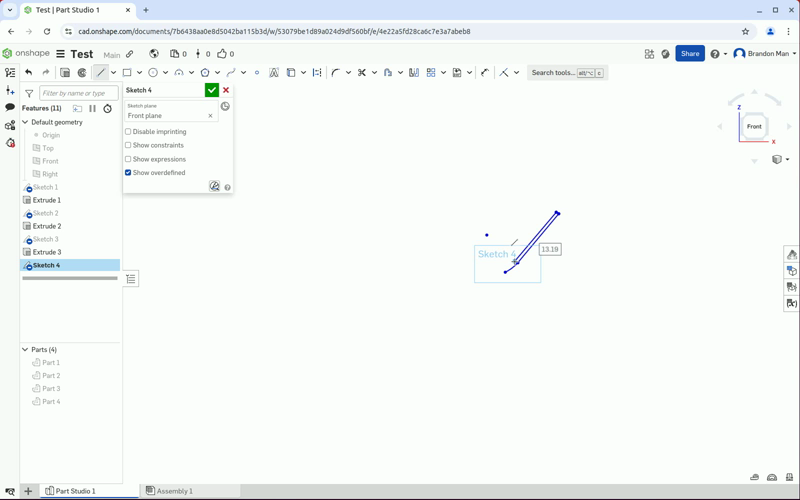
key_up(shift)
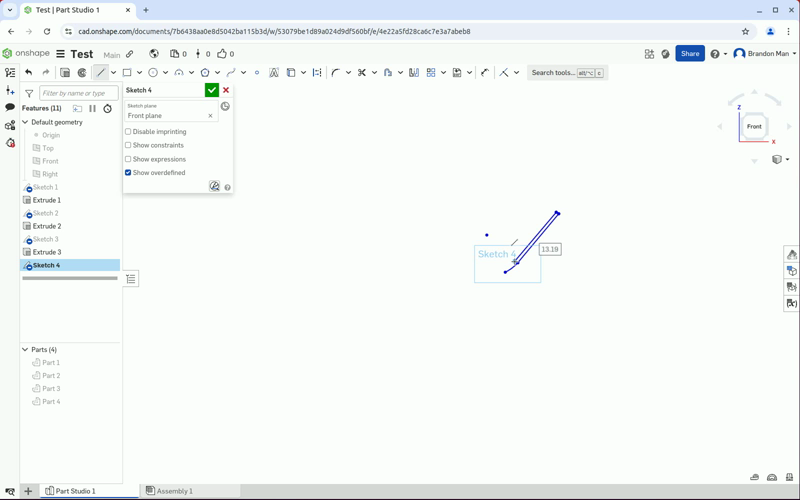
key_down(shift)
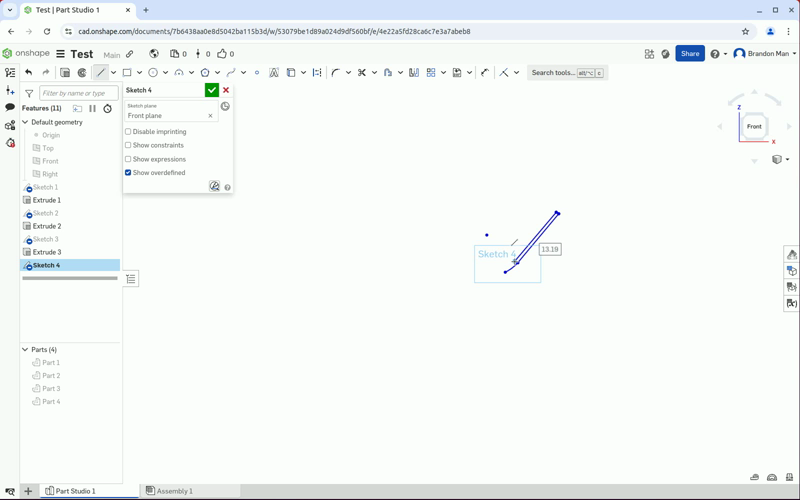
mouse_move(544, 261)
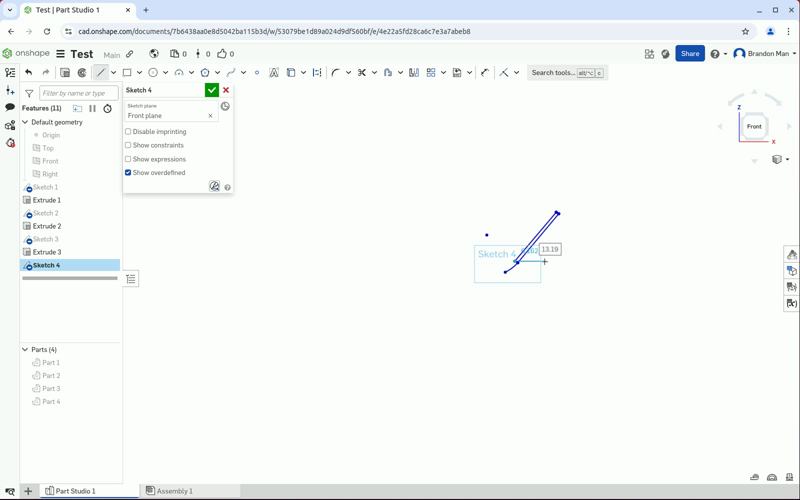
mouse_move(508, 269)
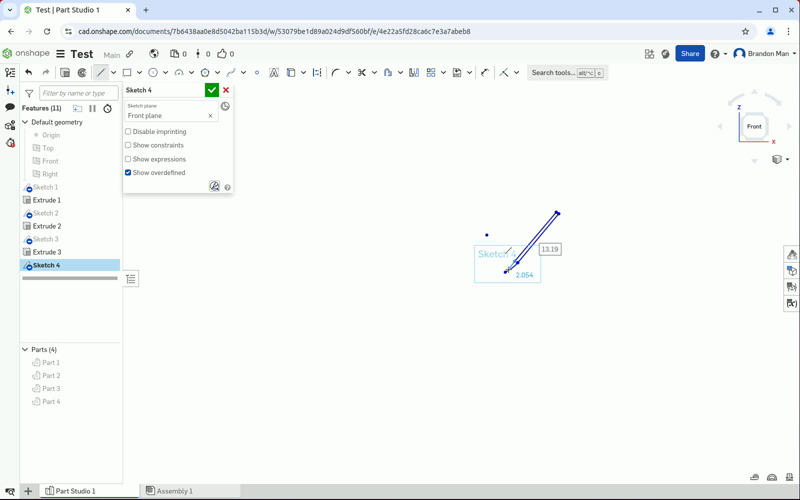
scroll(6)
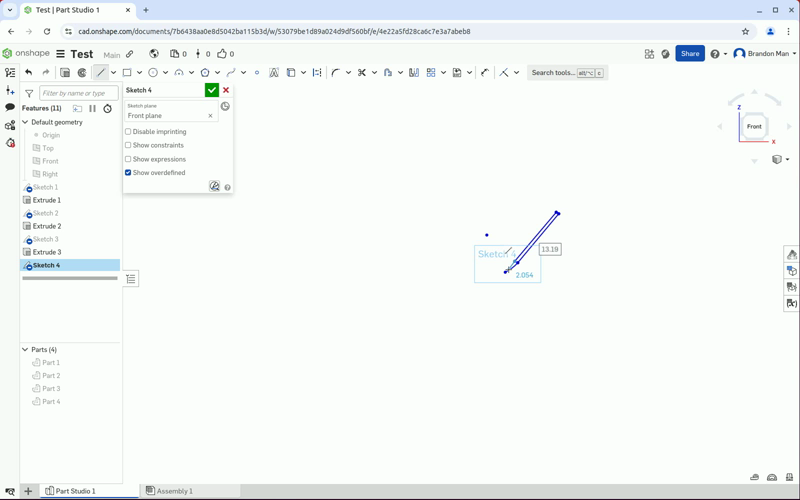
scroll(6)
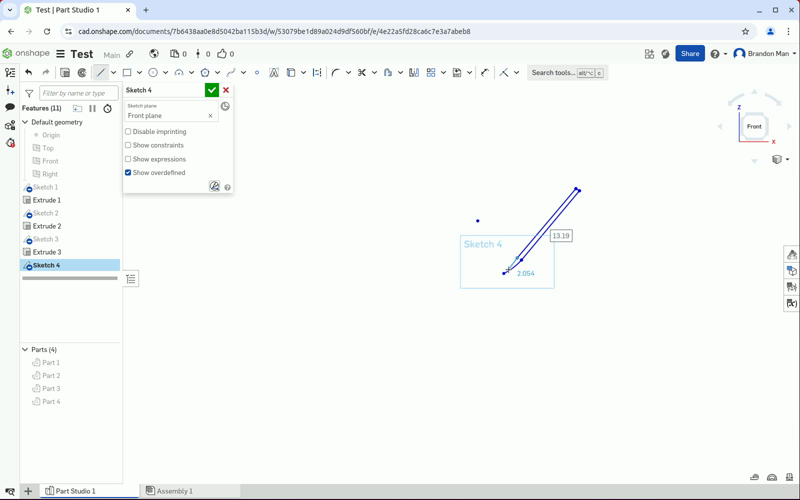
scroll(6)
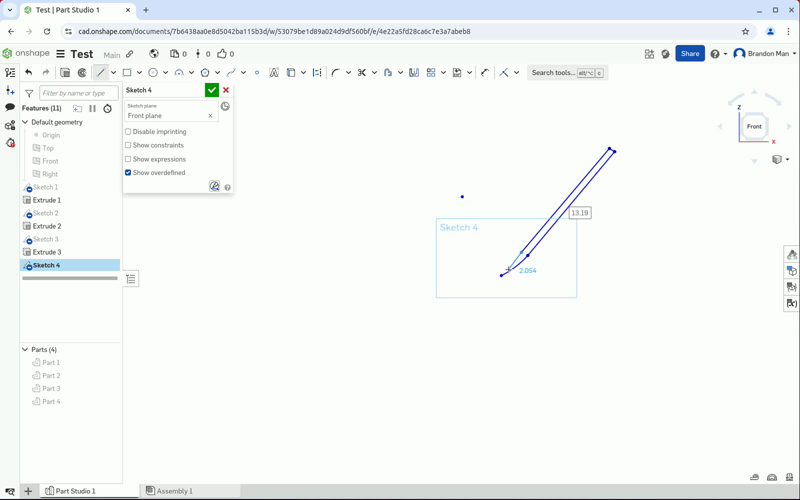
scroll(6)
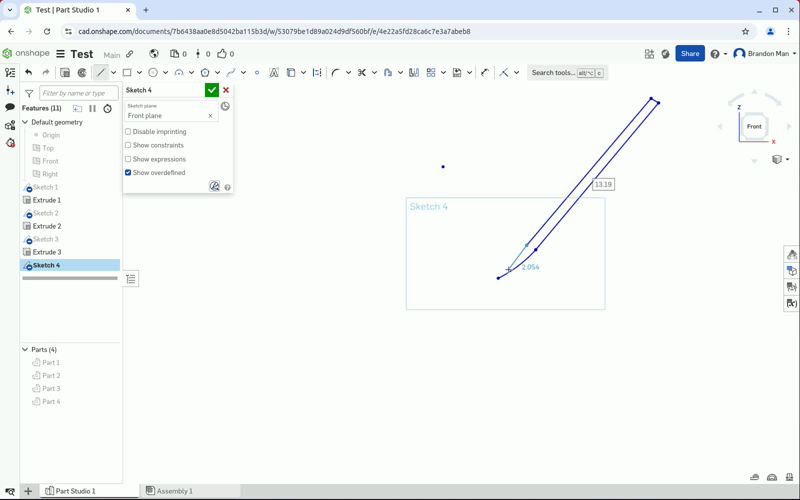
scroll(6)
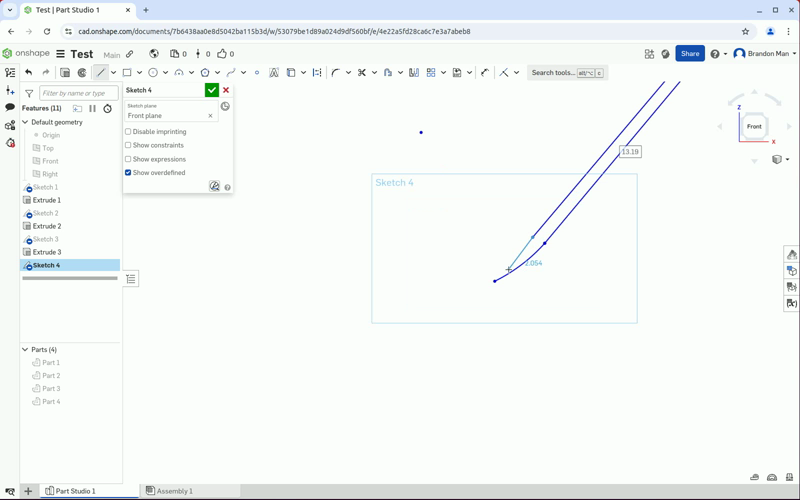
scroll(6)
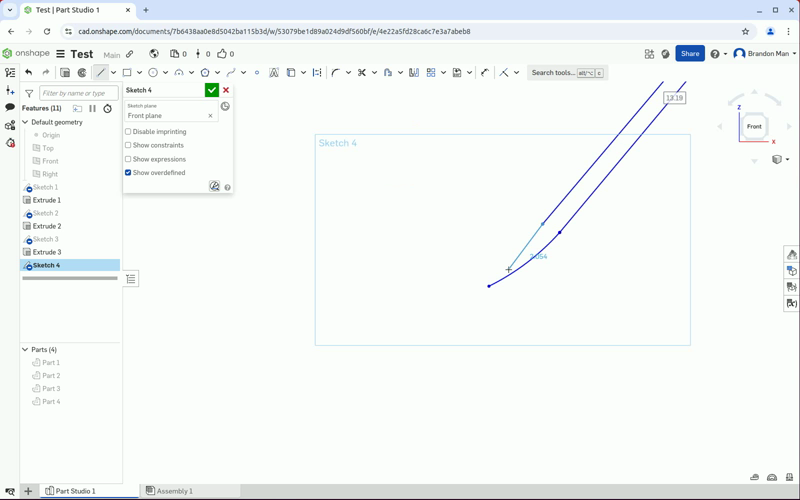
scroll(6)
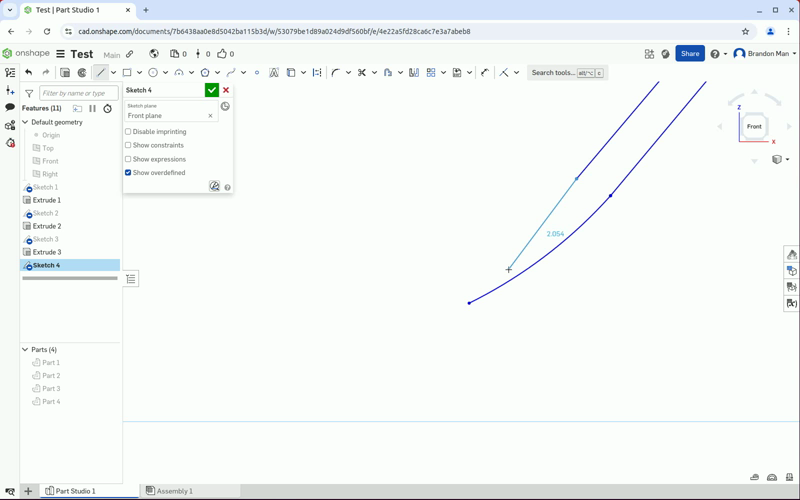
click(508, 269)
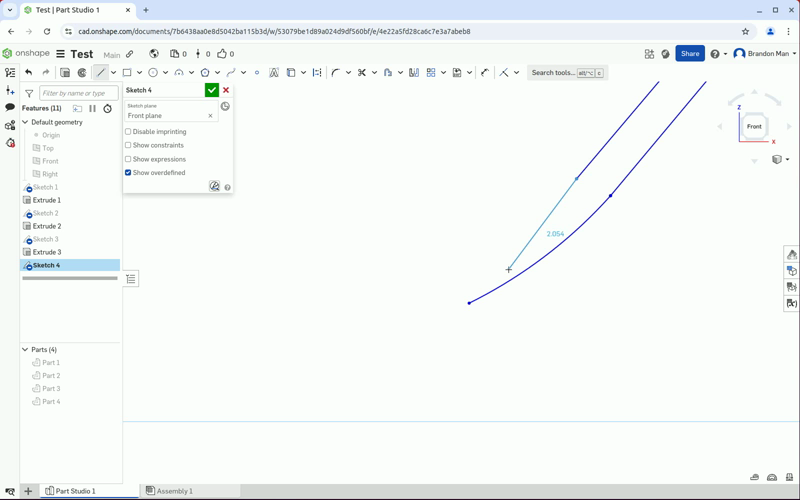
scroll(-6)
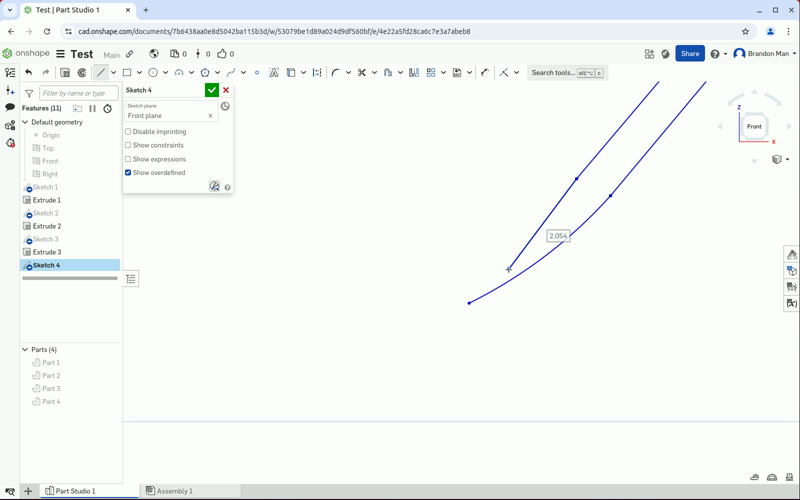
scroll(-6)
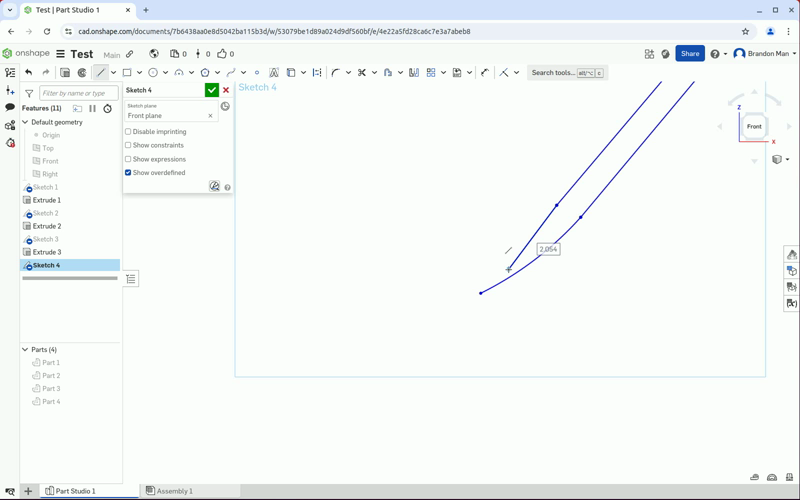
scroll(-6)
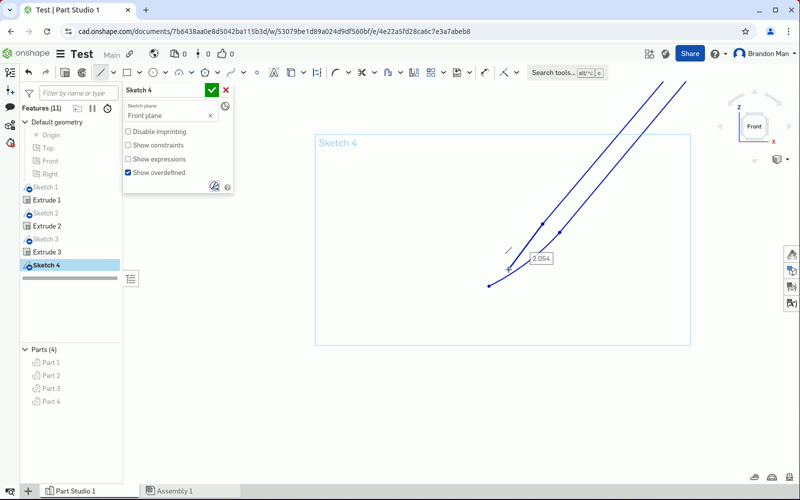
scroll(-6)
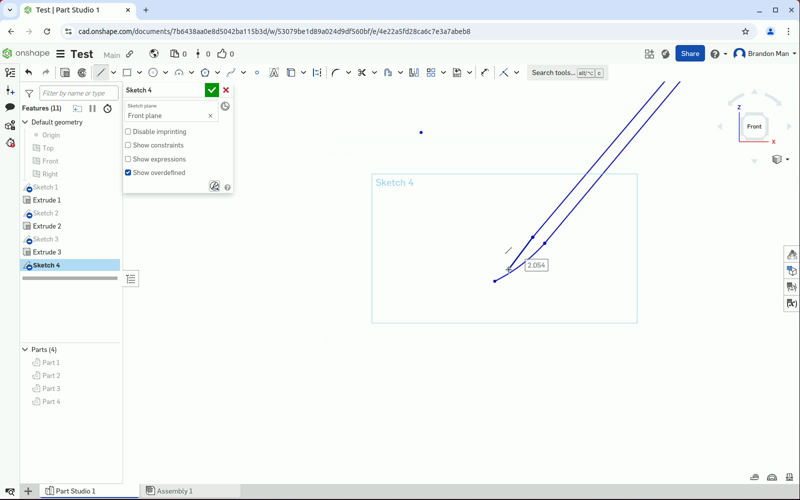
scroll(-6)
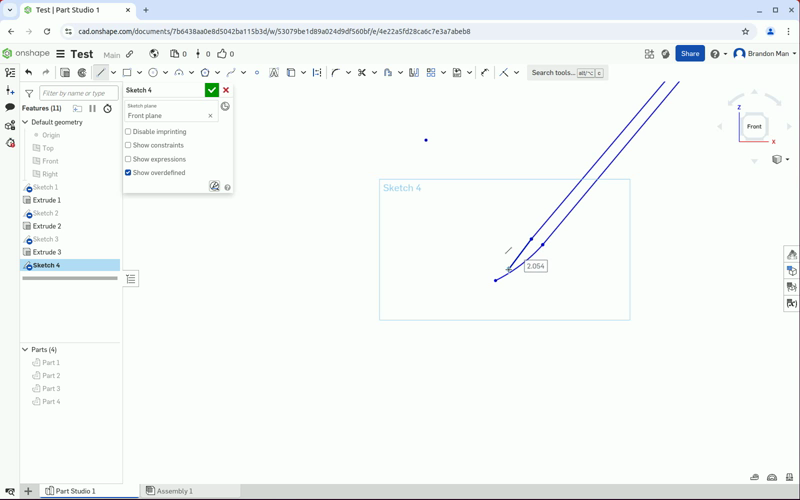
scroll(-6)
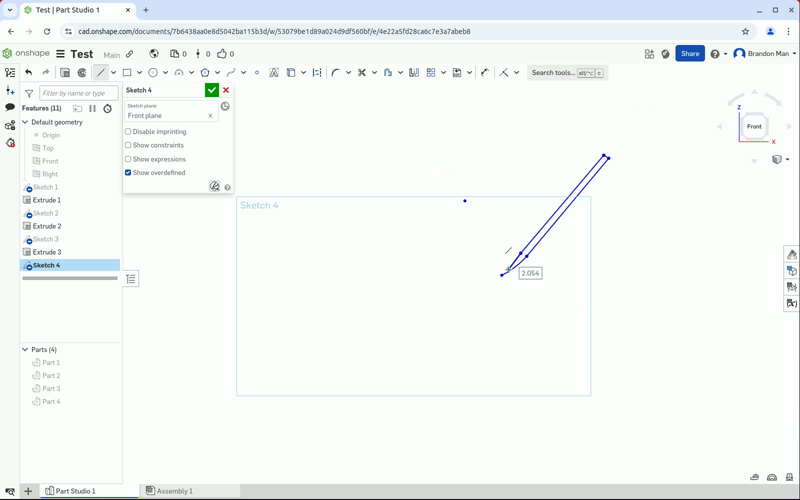
scroll(-6)
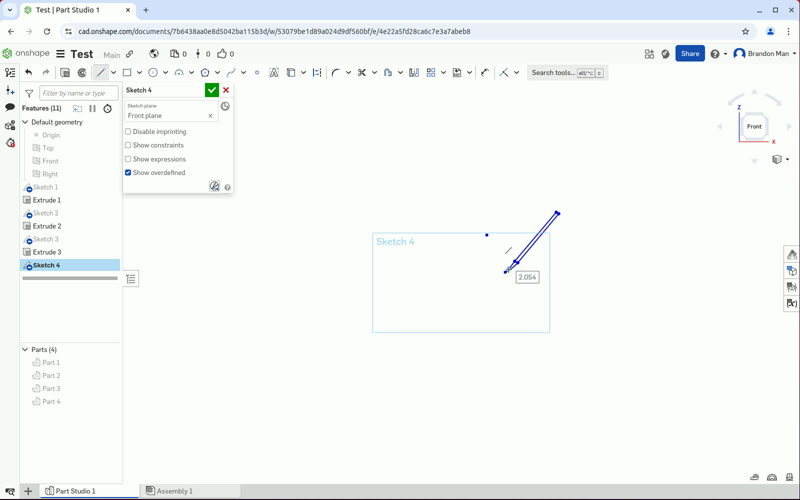
key_up(shift)
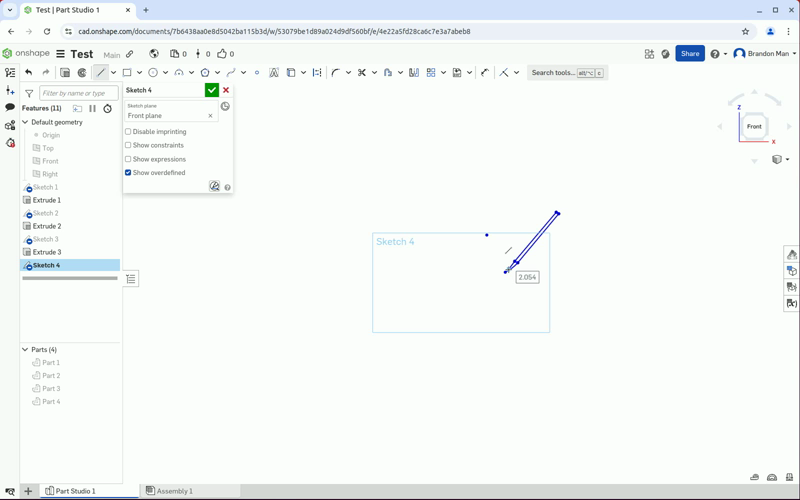
mouse_move(538, 269)
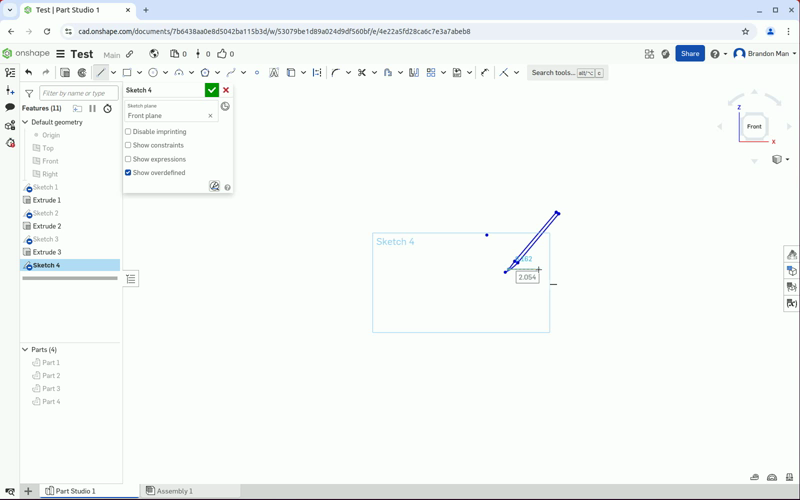
key_down(shift)
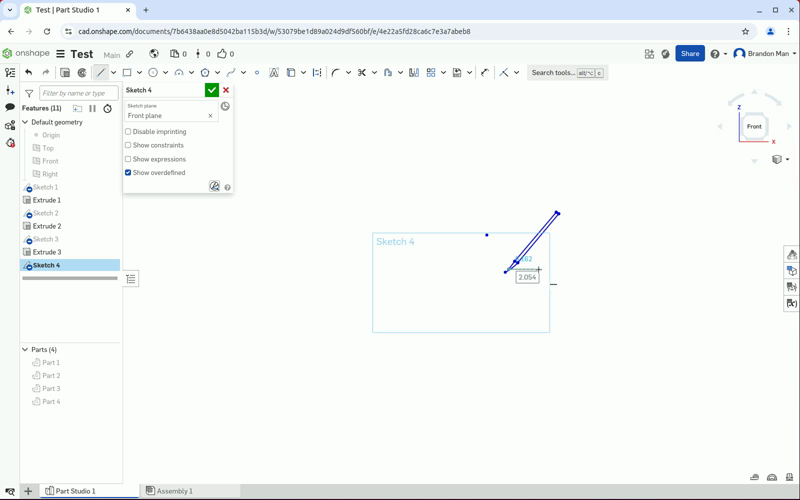
mouse_move(505, 272)
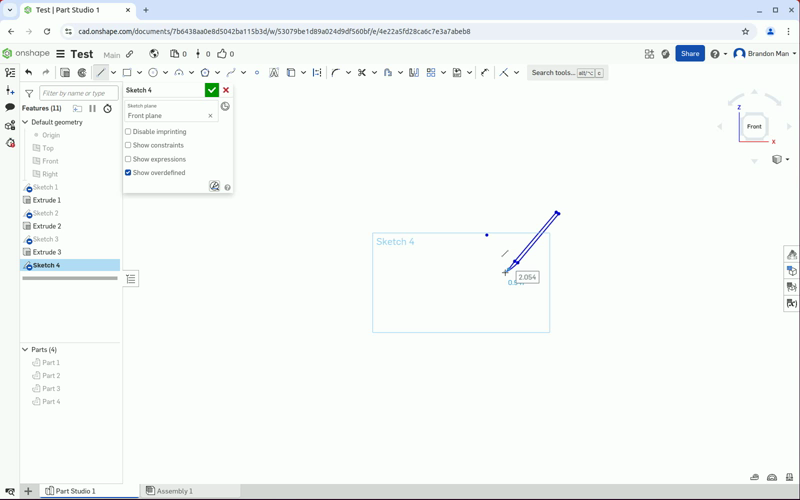
scroll(6)
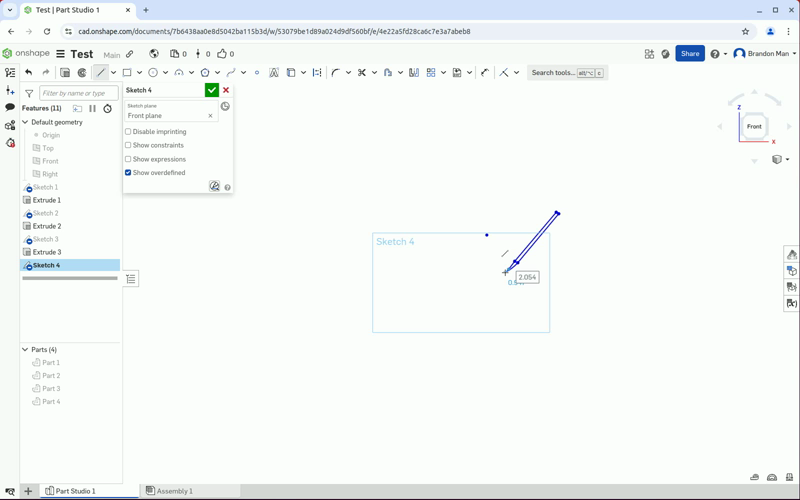
scroll(6)
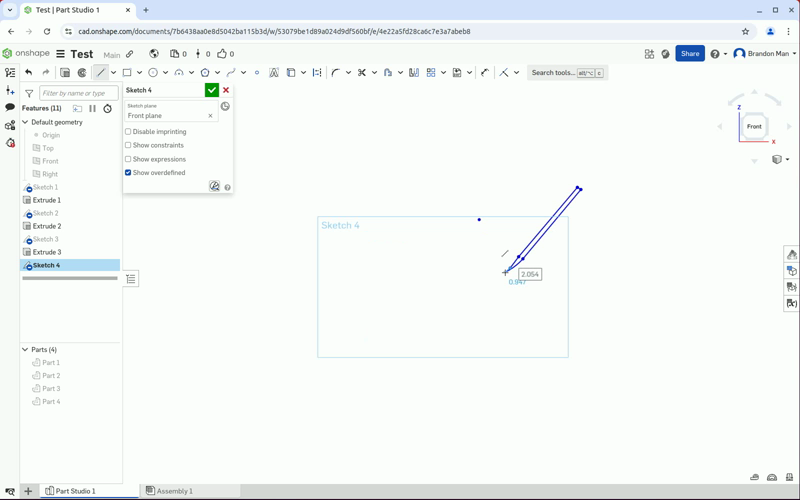
scroll(6)
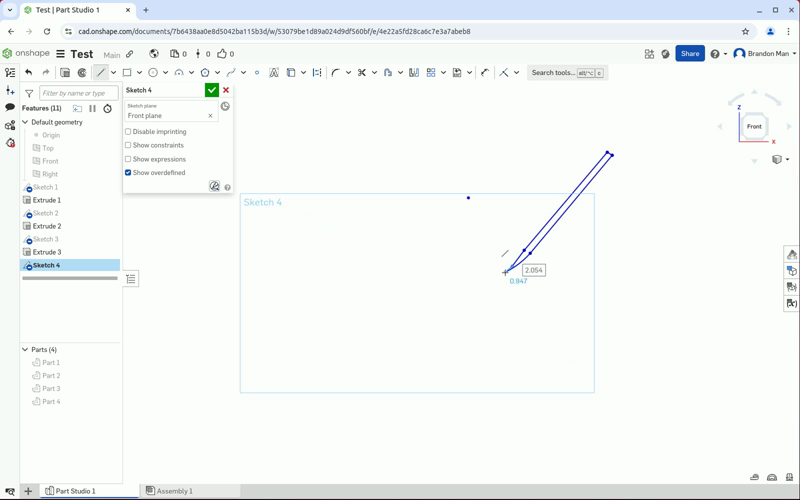
scroll(6)
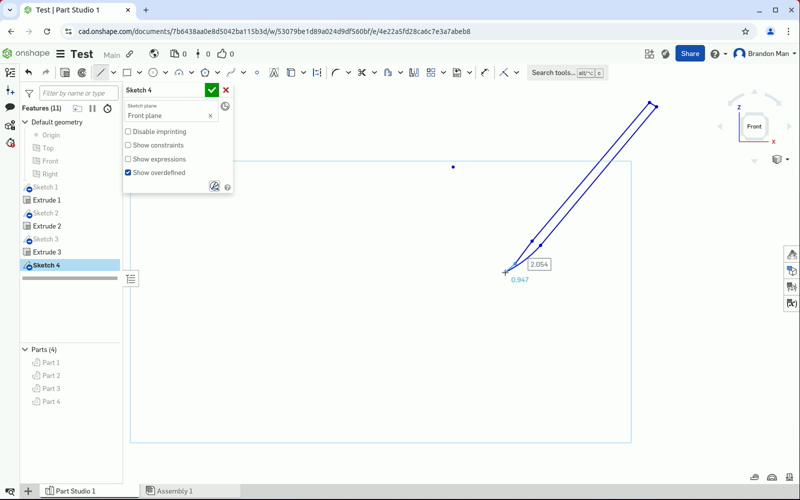
scroll(6)
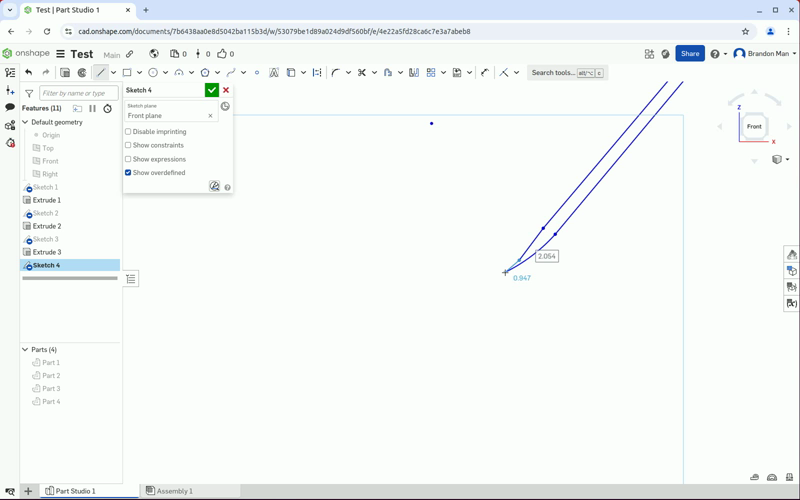
scroll(6)
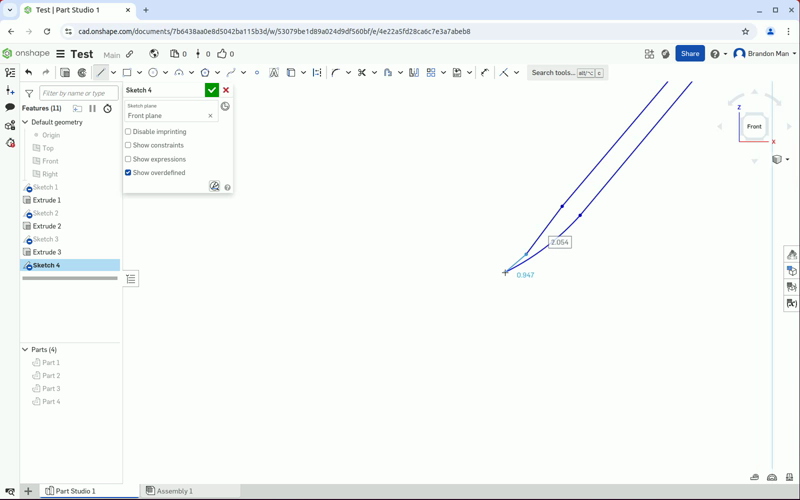
scroll(6)
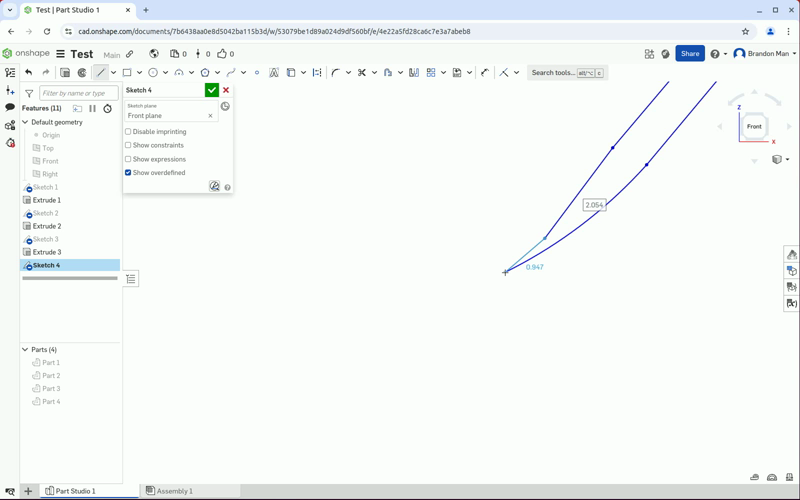
key_up(shift)
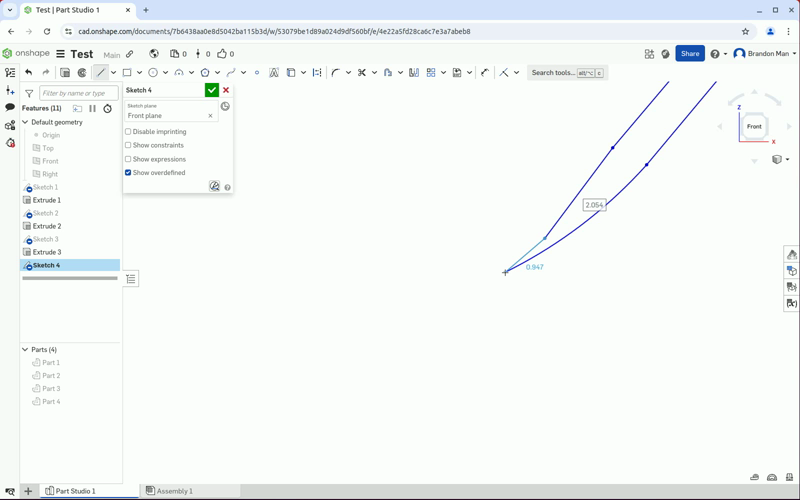
click(505, 272)
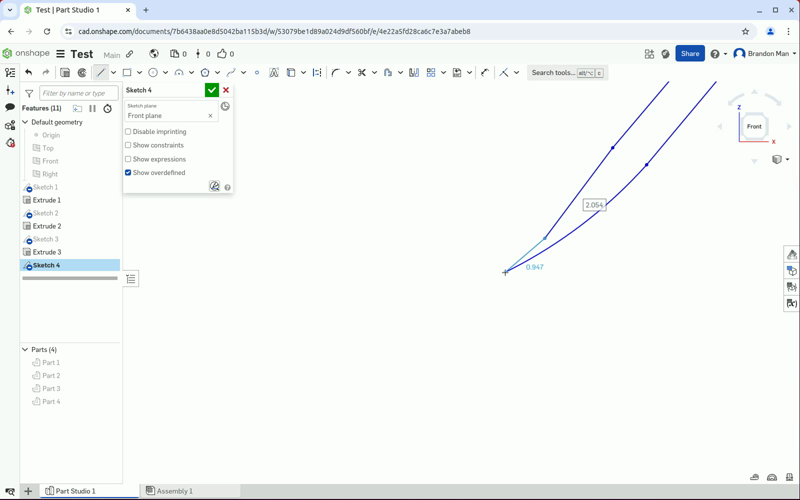
scroll(-6)
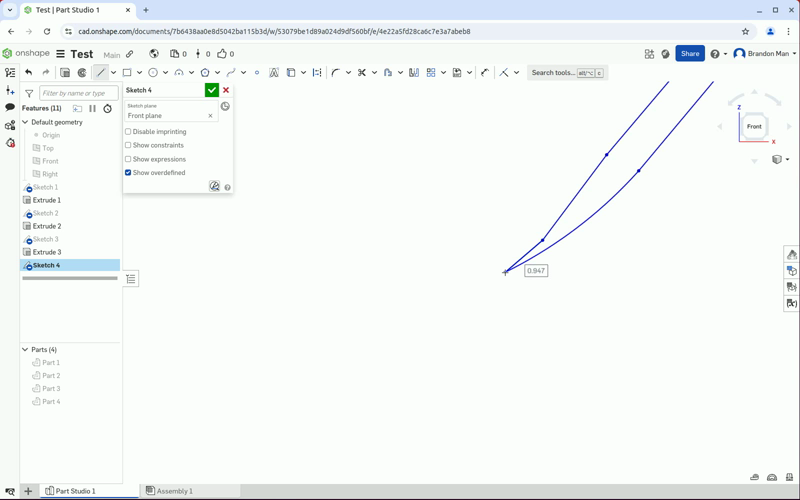
scroll(-6)
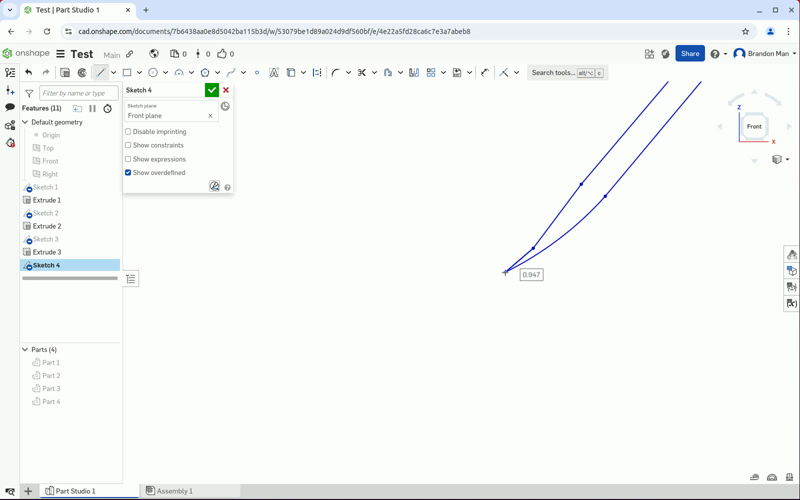
scroll(-6)
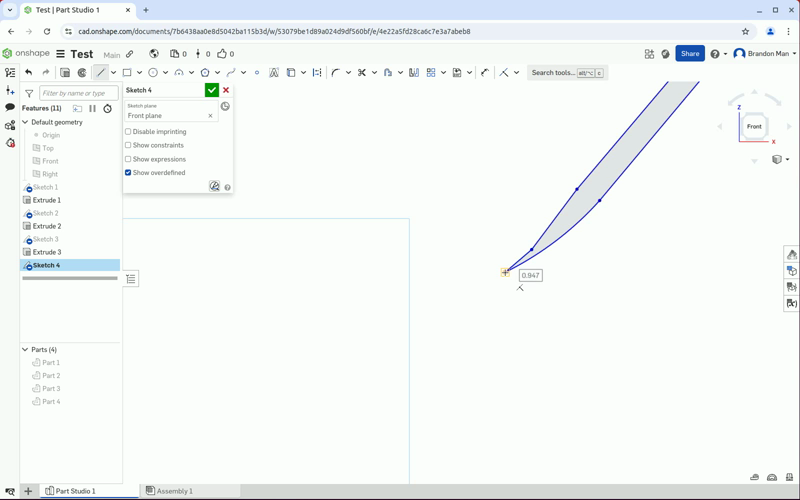
scroll(-6)
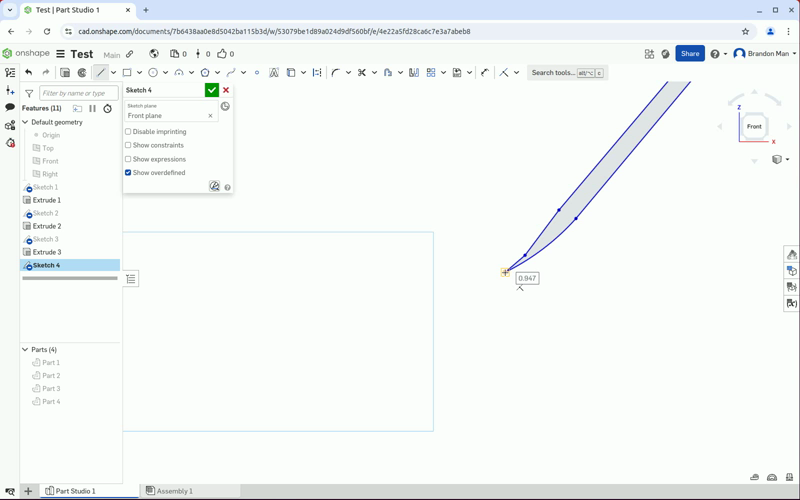
scroll(-6)
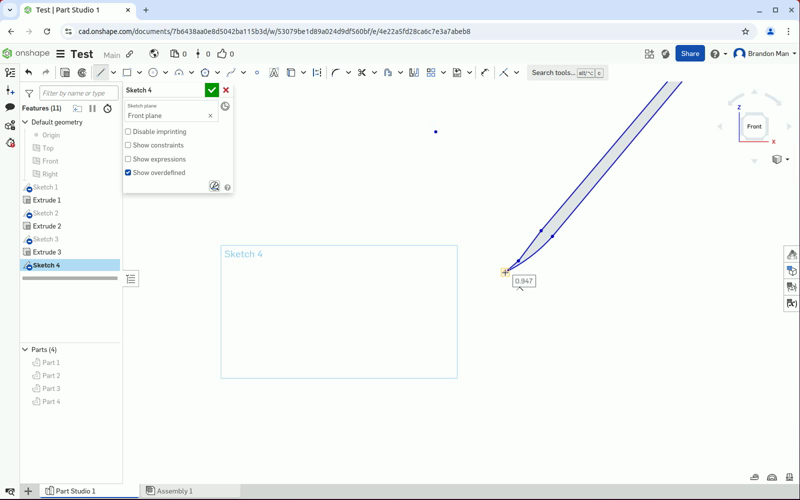
scroll(-6)
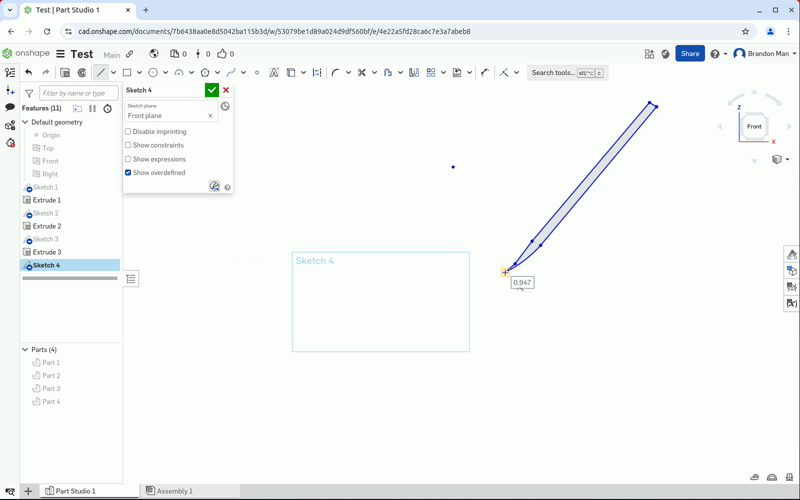
scroll(-6)
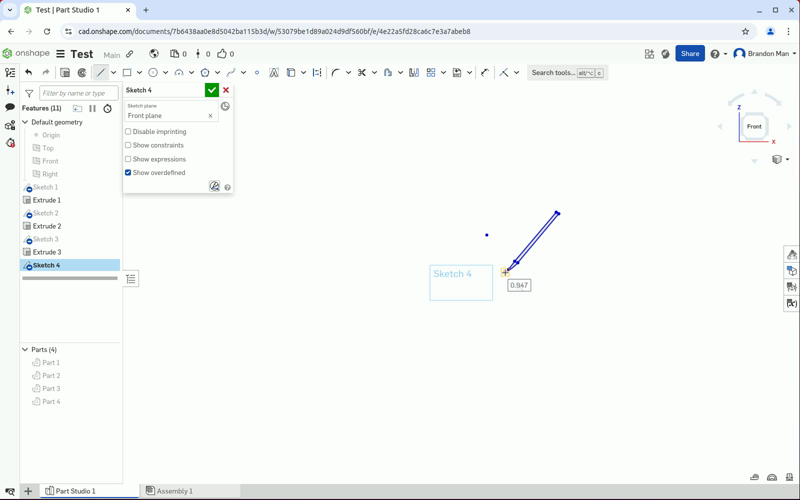
key(esc)
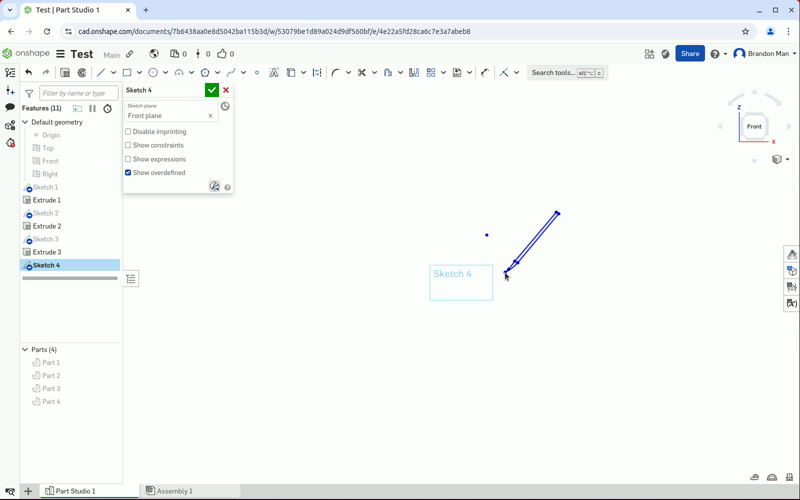
mouse_move(552, 218)
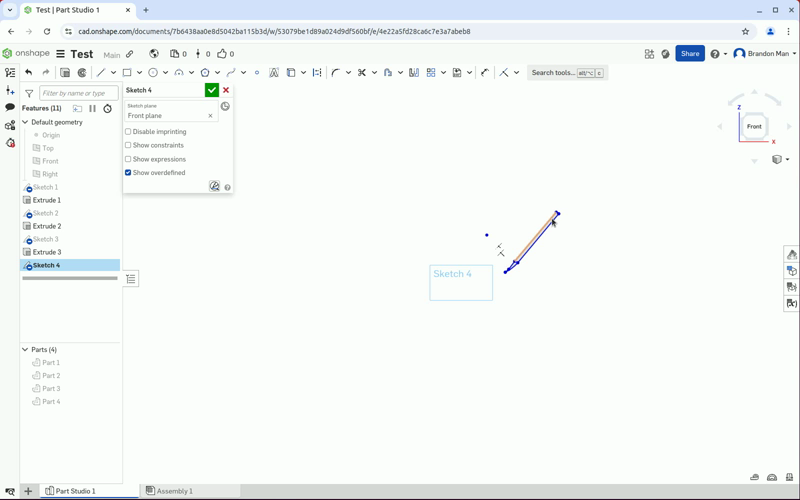
scroll(6)
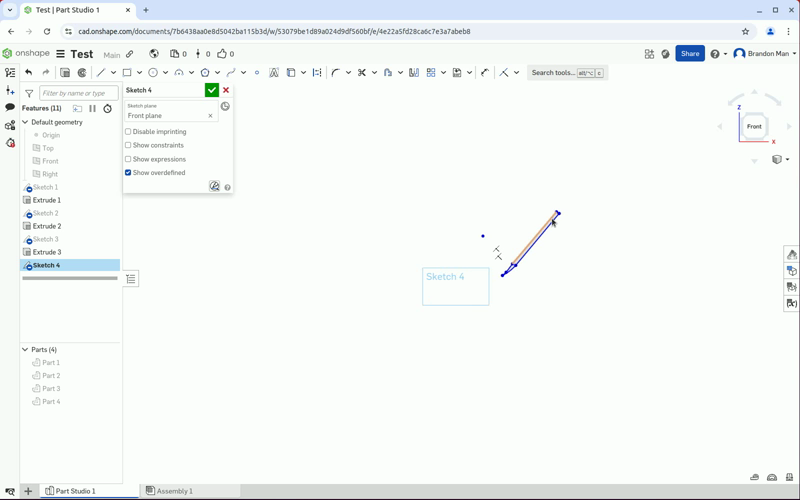
scroll(6)
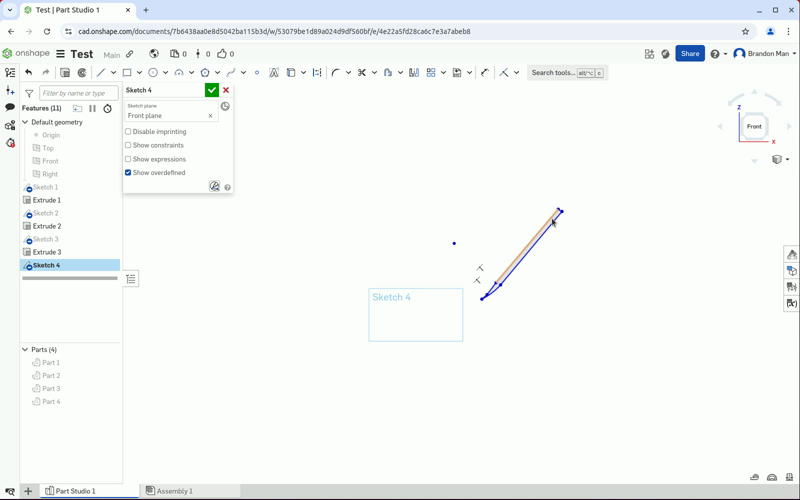
scroll(6)
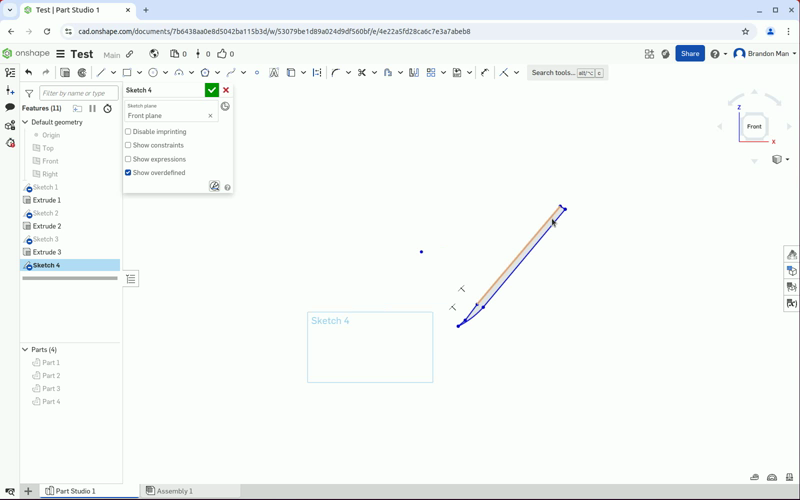
scroll(6)
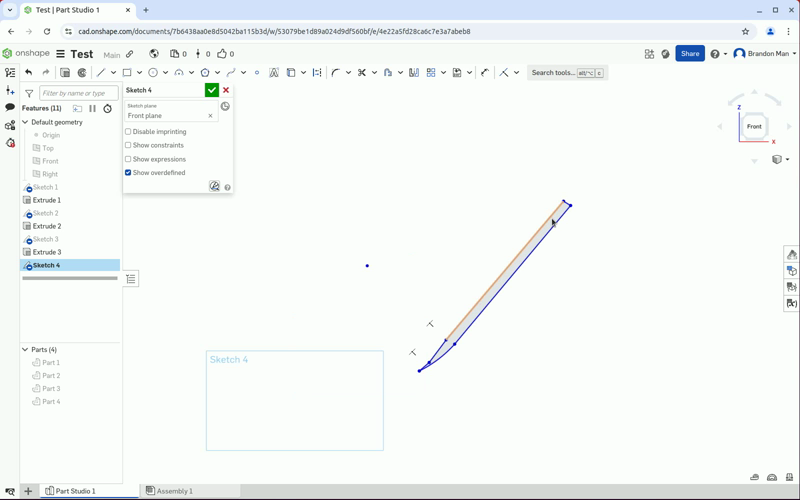
scroll(6)
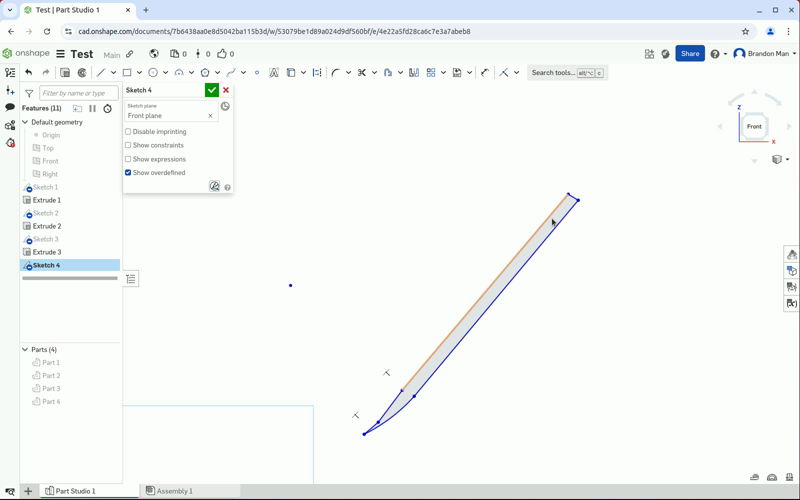
scroll(6)
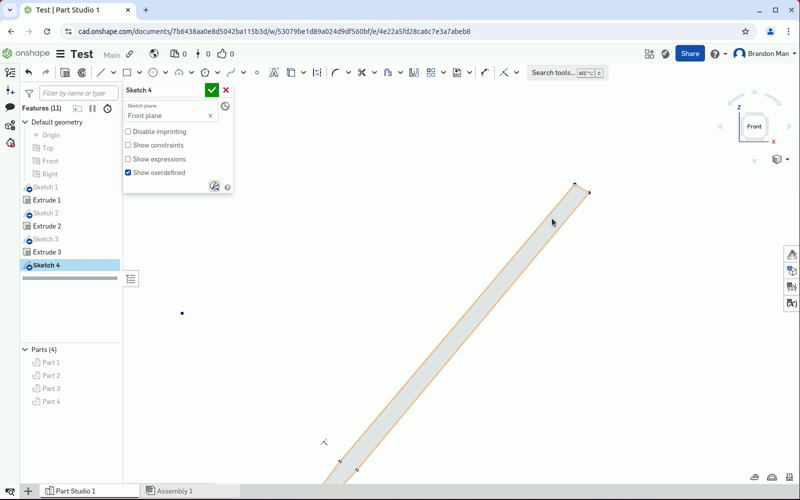
scroll(6)
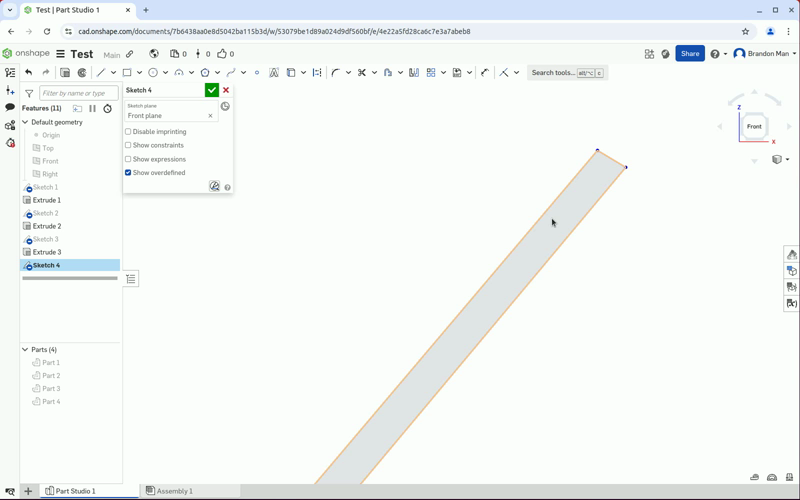
click(552, 218)
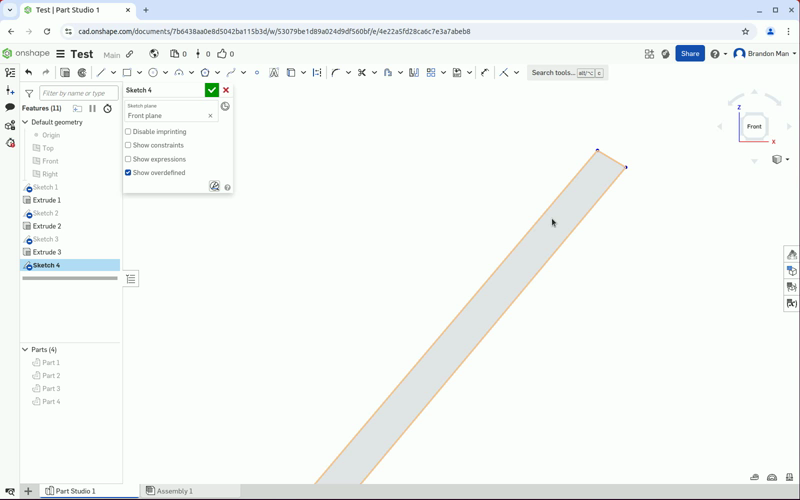
scroll(-6)
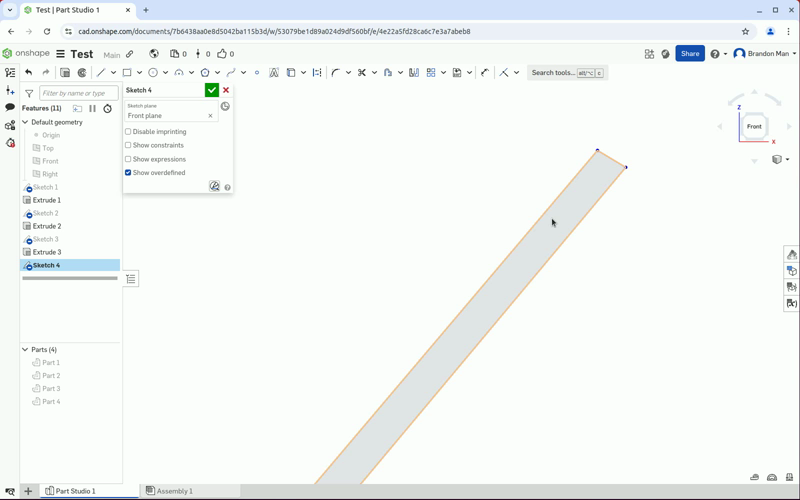
scroll(-6)
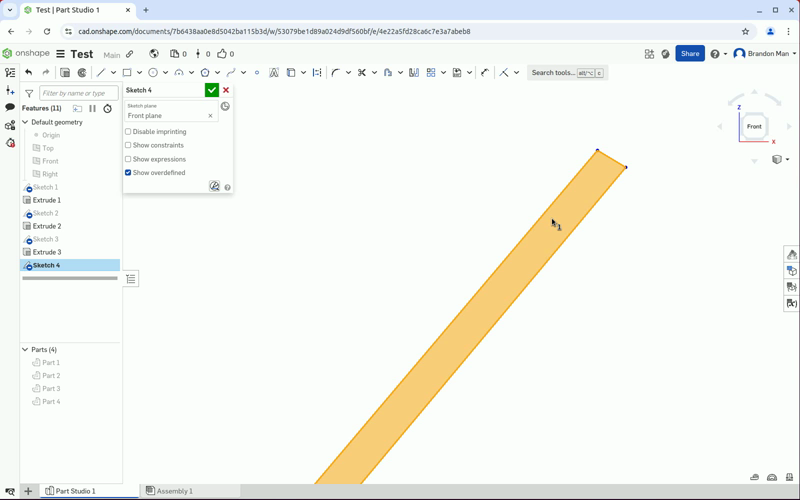
scroll(-6)
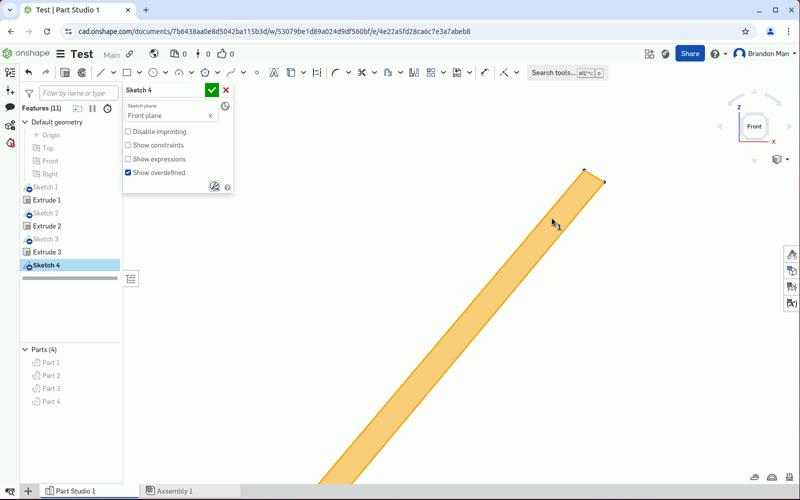
scroll(-6)
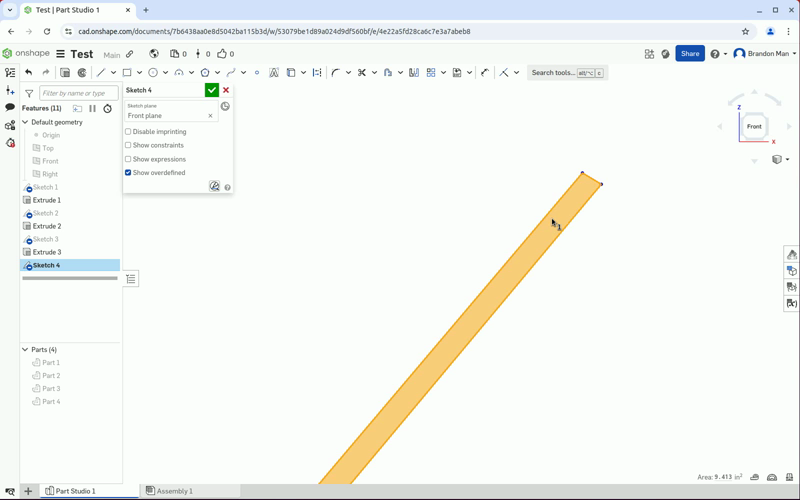
scroll(-6)
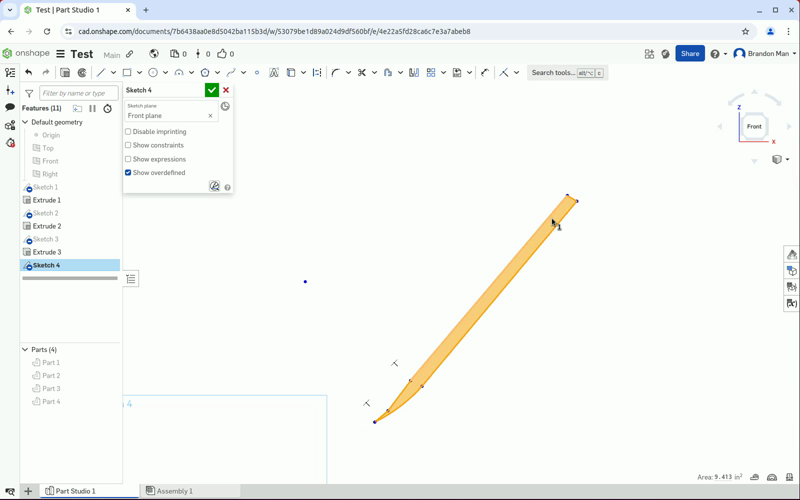
scroll(-6)
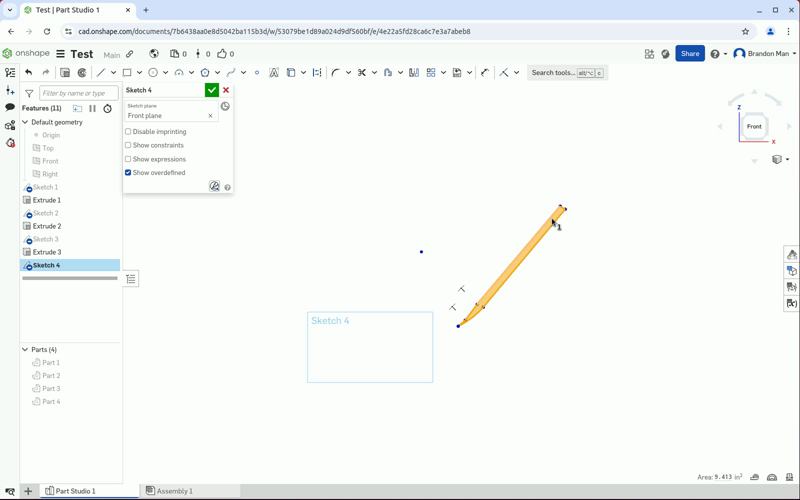
scroll(-6)
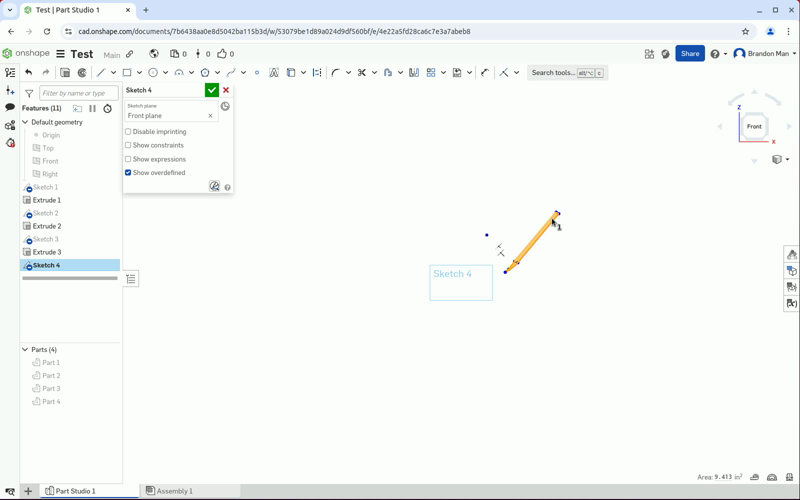
mouse_move(73, 352)
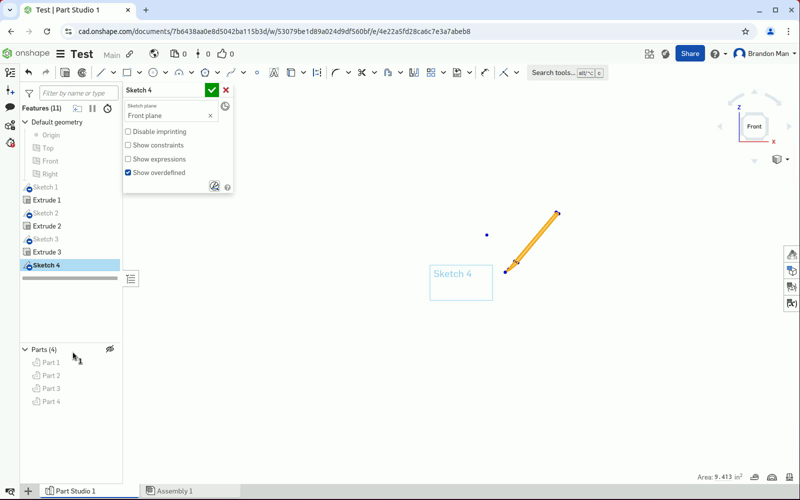
key(shift+y)
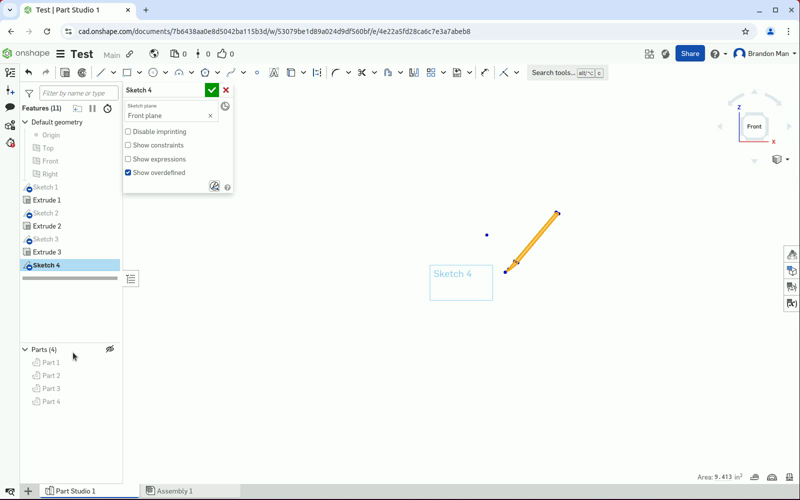
key(shift+e)
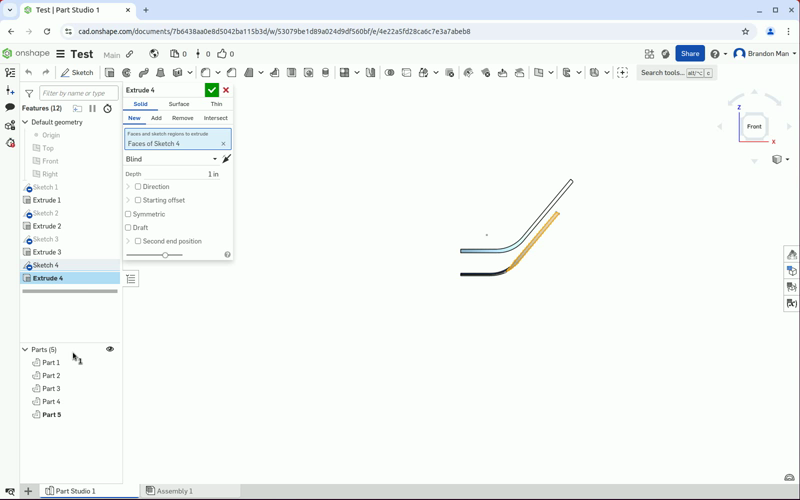
mouse_move(143, 106)
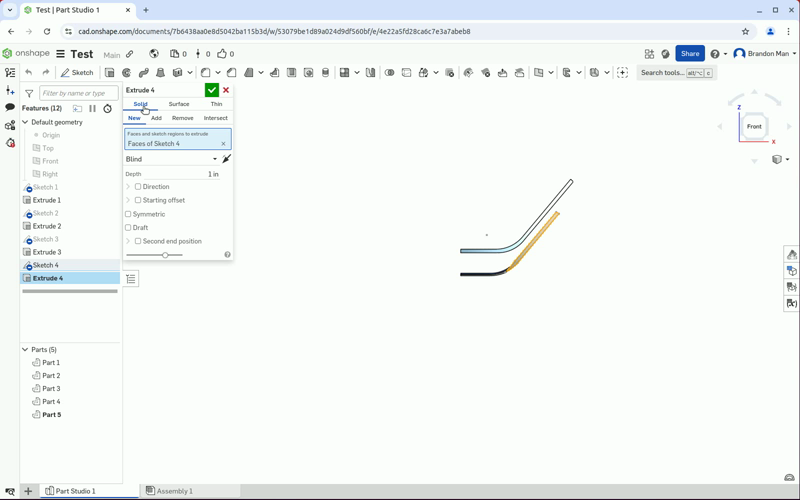
click(143, 106)
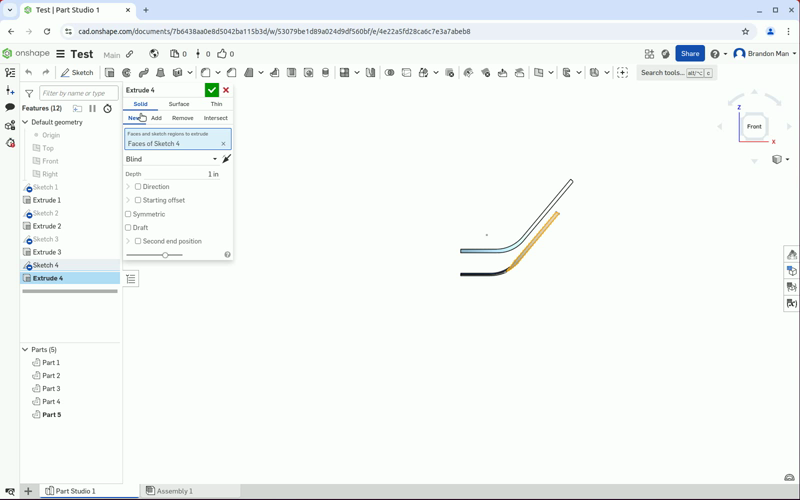
mouse_move(137, 120)
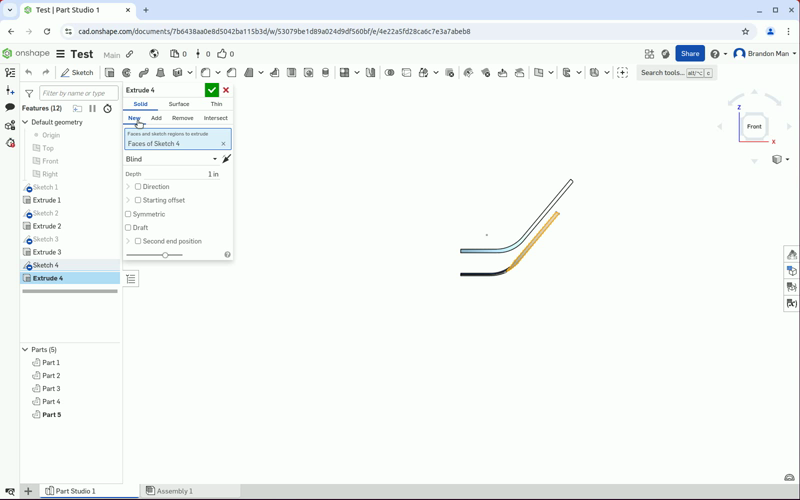
click(137, 120)
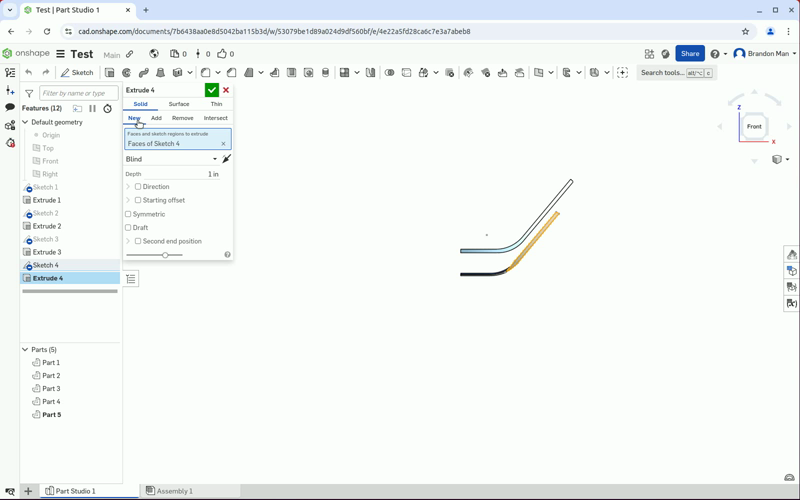
key(tab, 4)
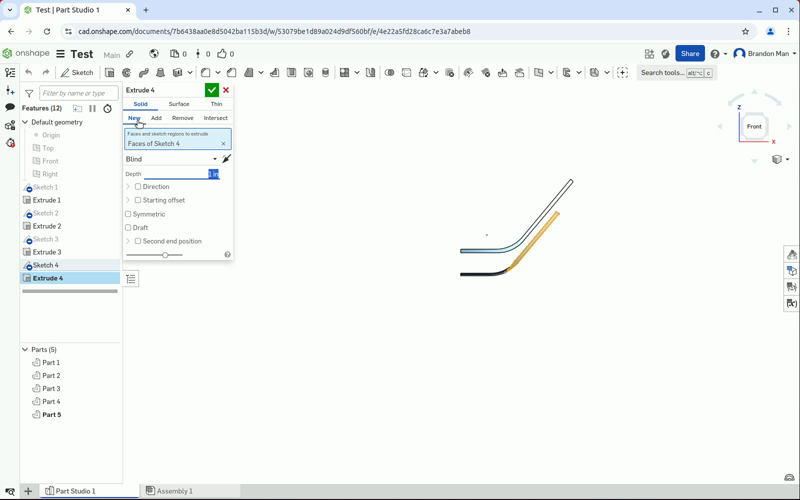
text(0.241)
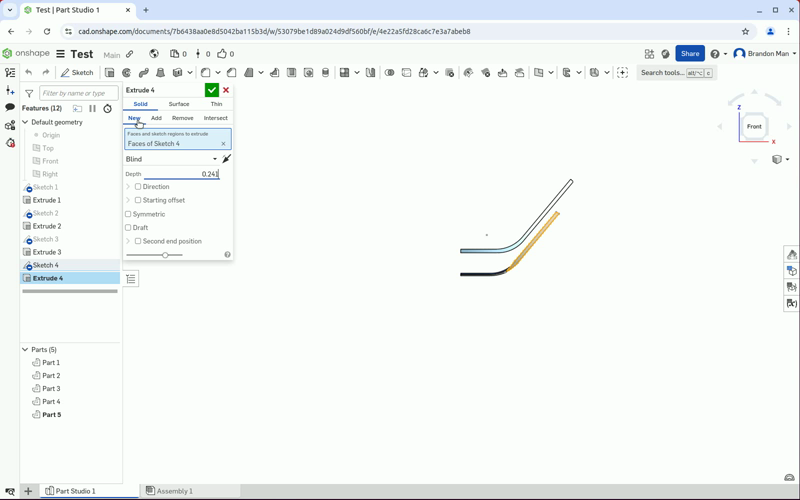
key(enter)
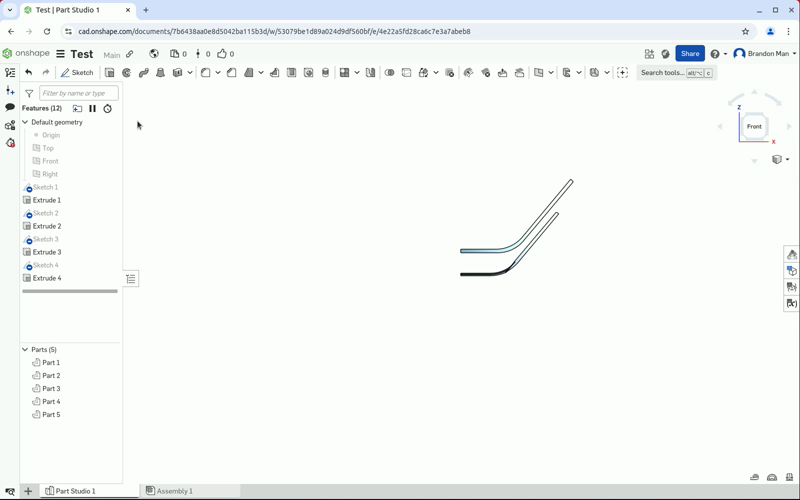
key(shift+h)
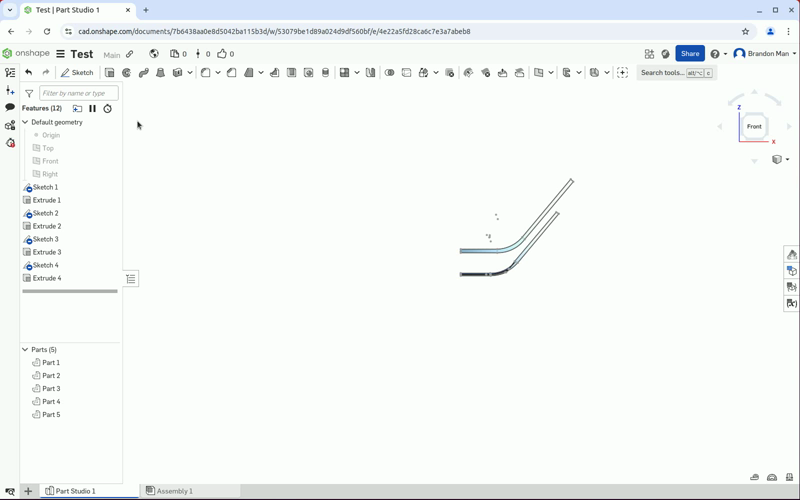
key(shift+h)
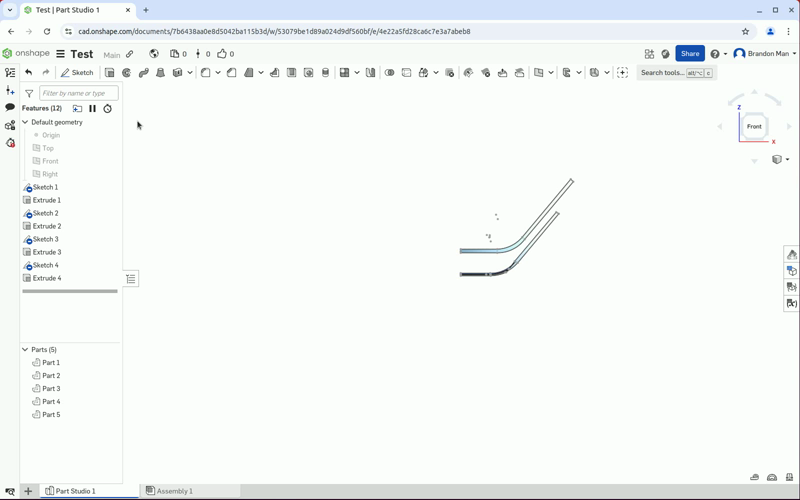
key(shift+7)
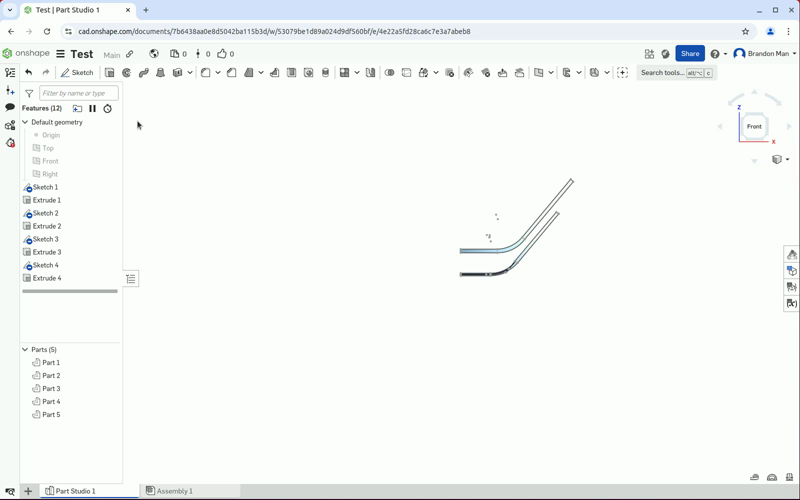
key(left, 2)
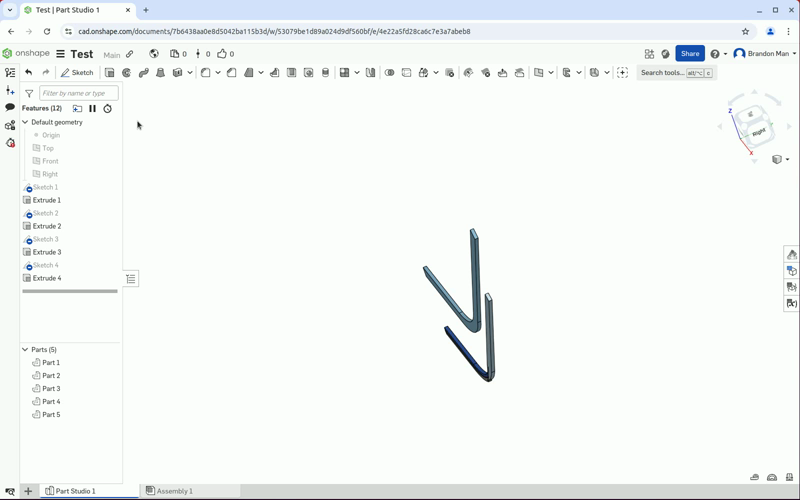
key(down, 2)
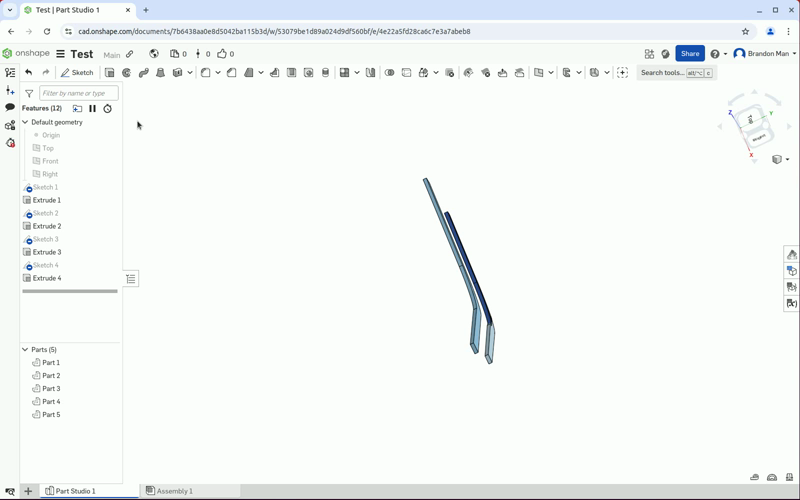
key(up, 2)
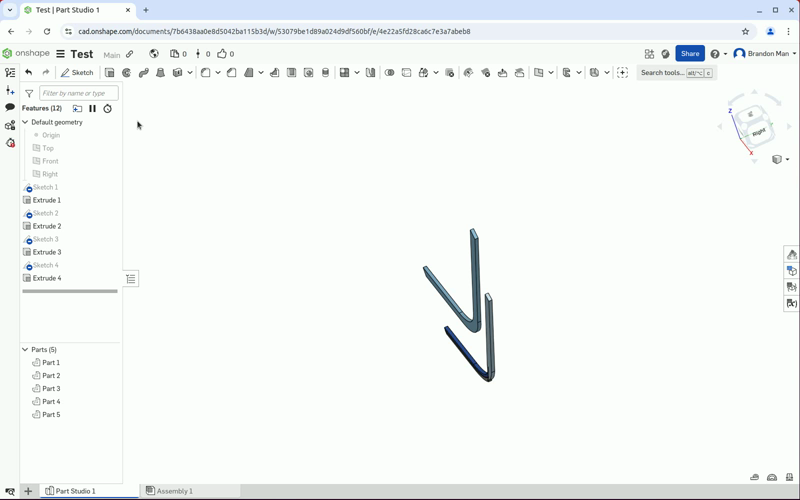
key(right, 2)
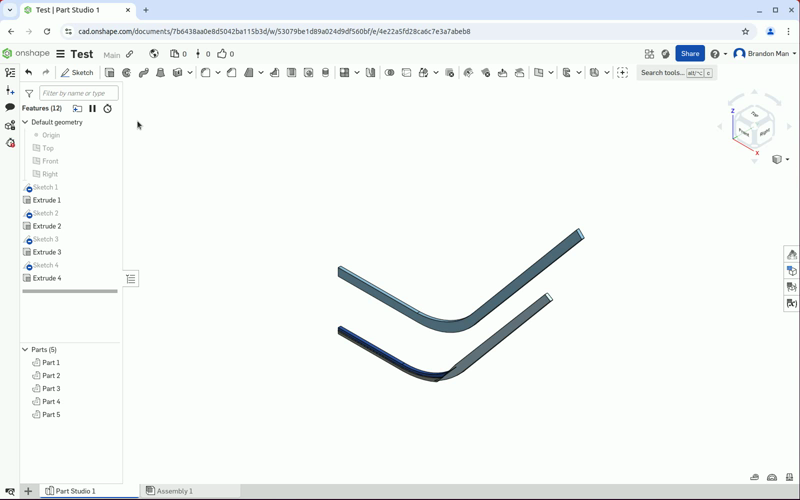
mouse_move(73, 189)
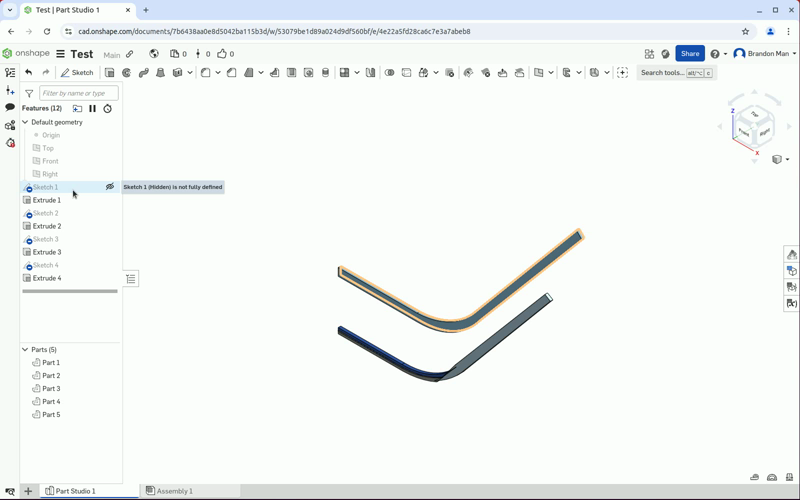
click(73, 189)